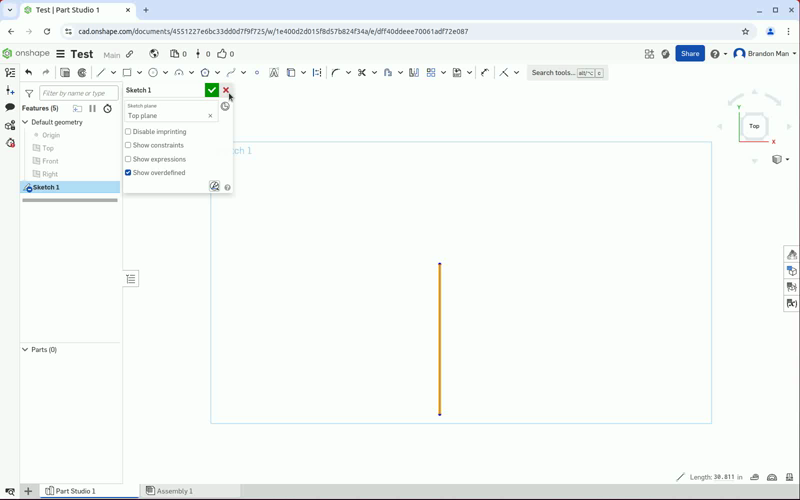
key(shift+h)
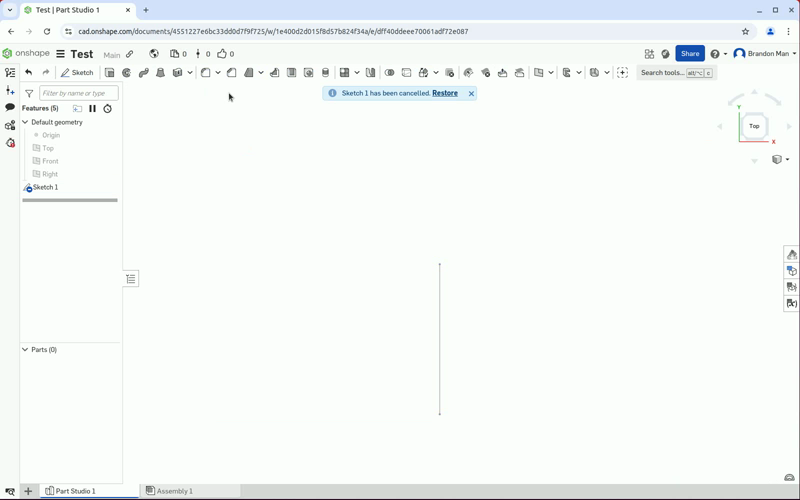
key(shift+s)
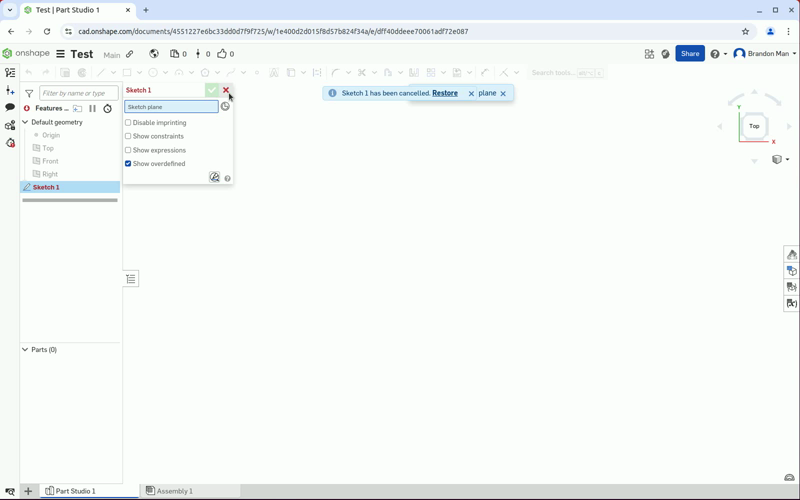
mouse_move(73, 150)
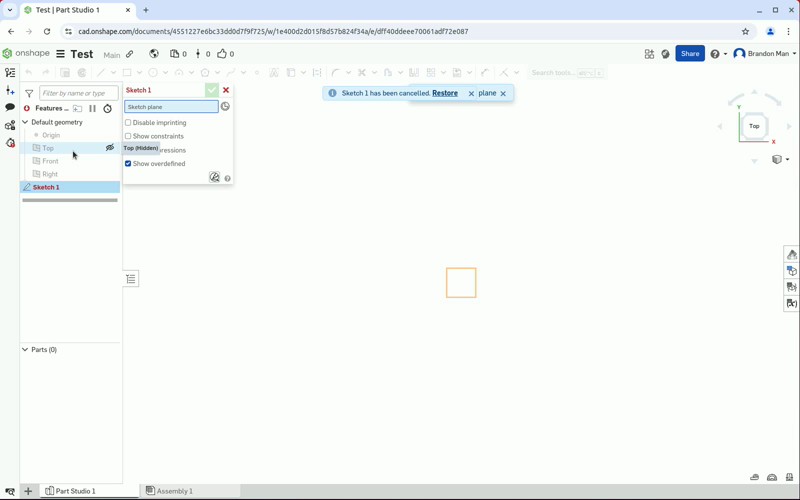
click(73, 150)
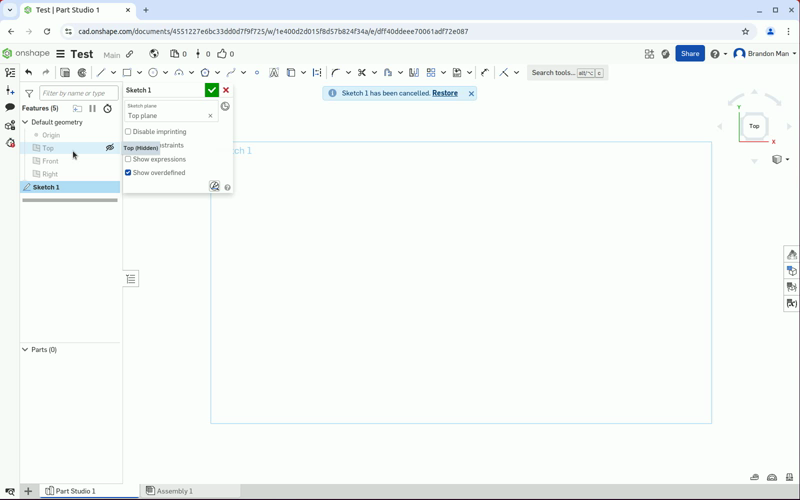
mouse_move(73, 352)
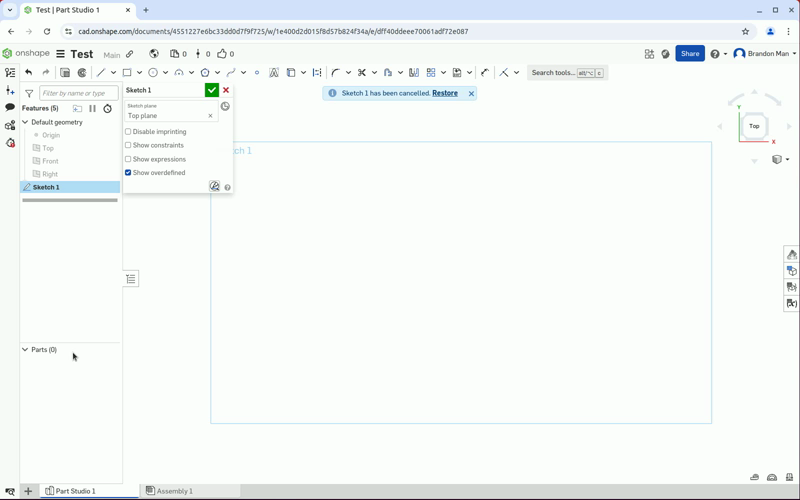
key(y)
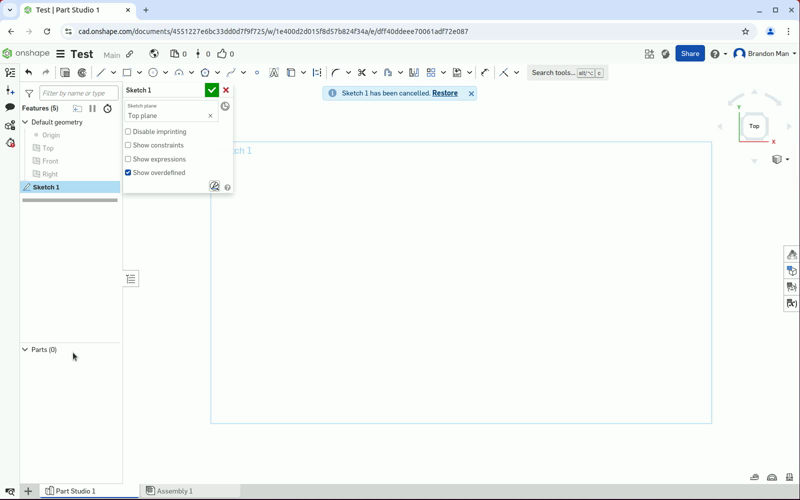
key(l)
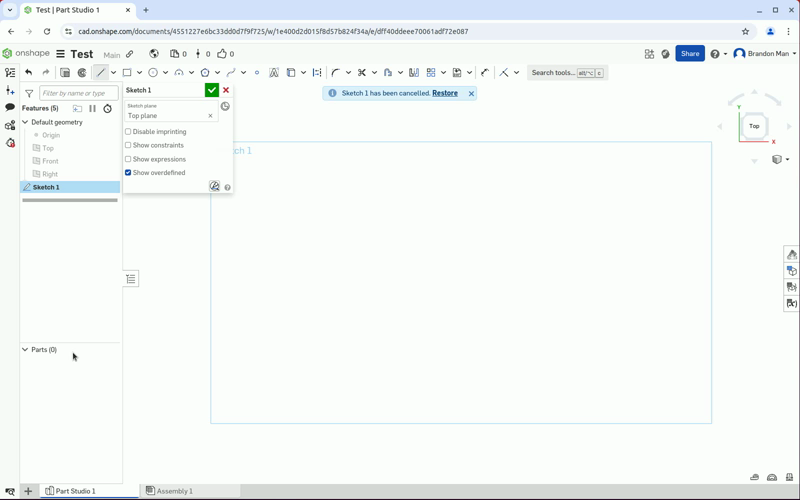
key_down(shift)
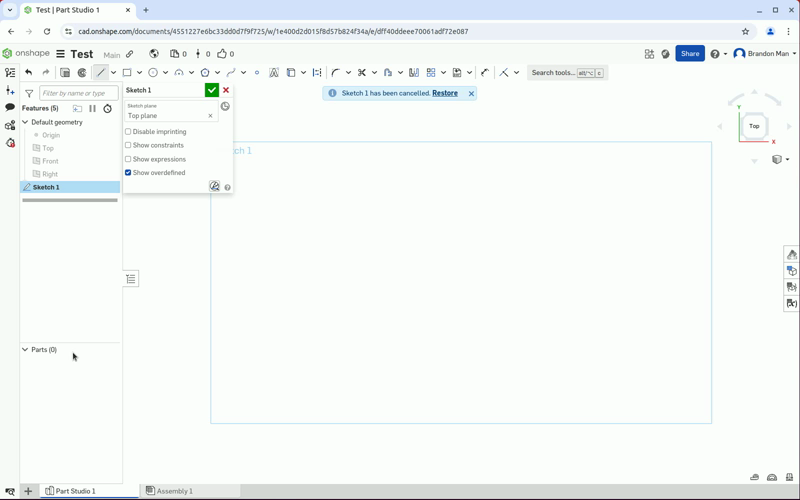
mouse_move(460, 265)
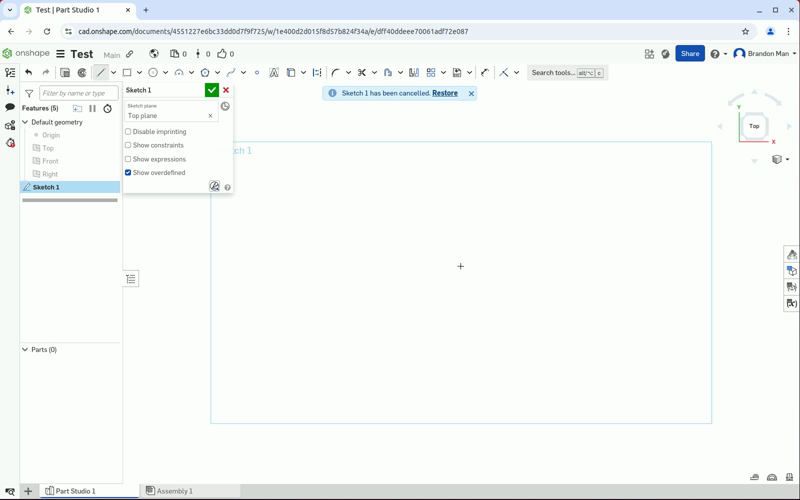
click(460, 265)
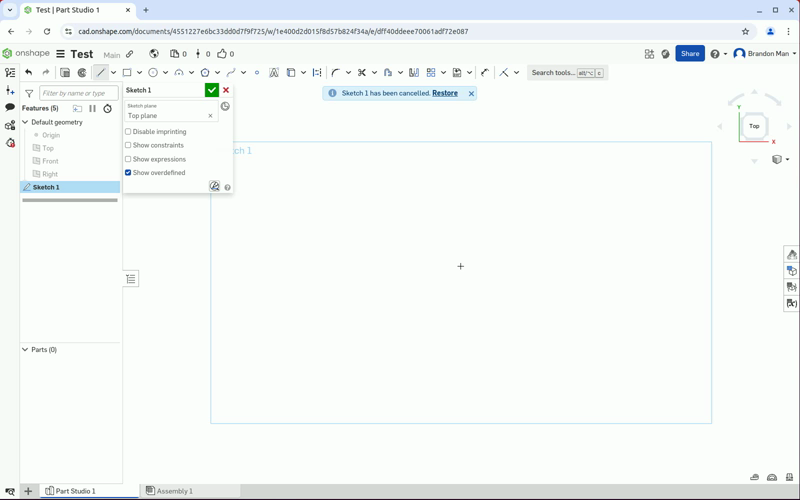
key_up(shift)
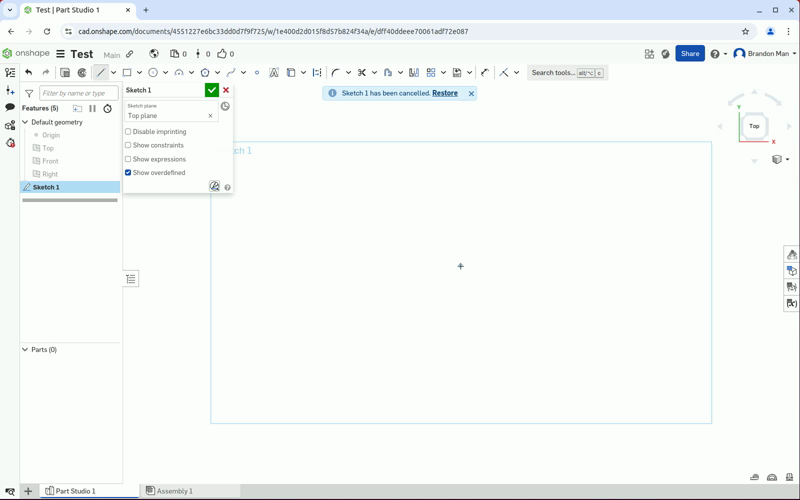
key_down(shift)
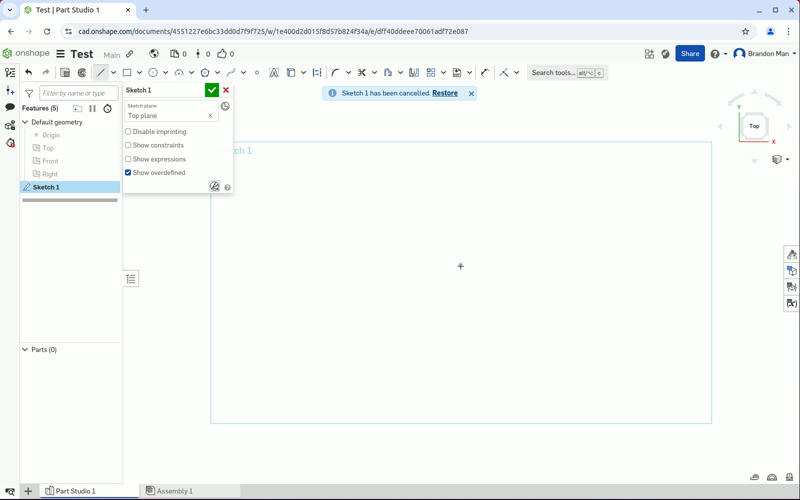
mouse_move(490, 265)
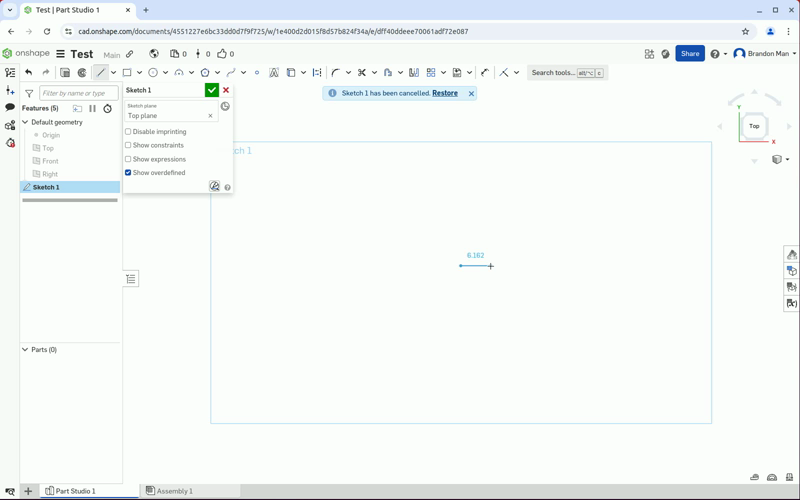
mouse_move(475, 265)
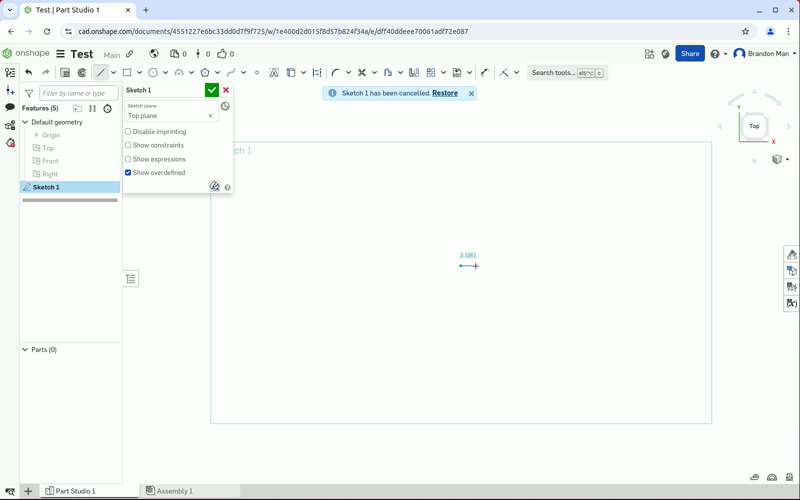
click(475, 265)
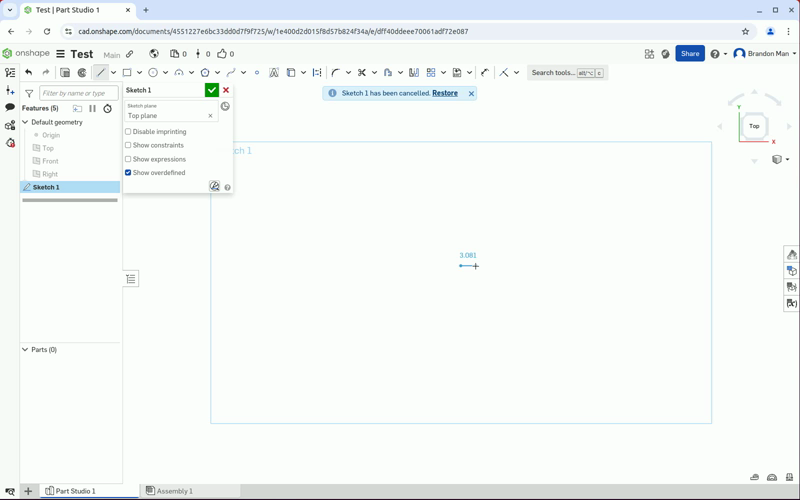
key_up(shift)
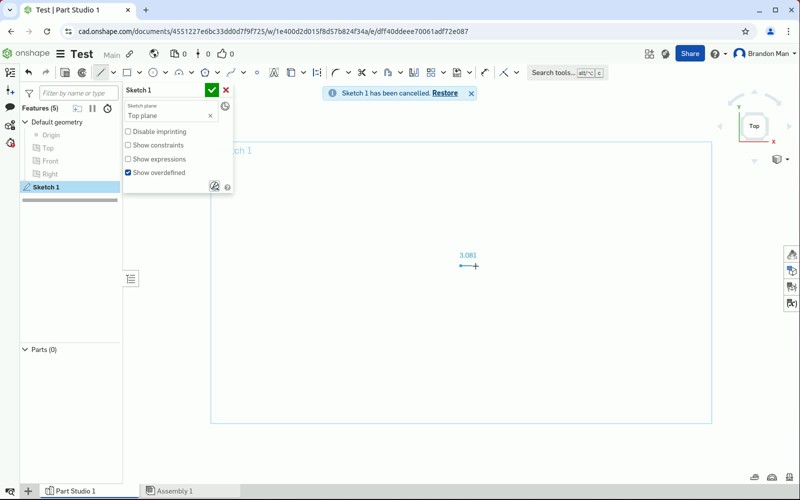
key(esc)
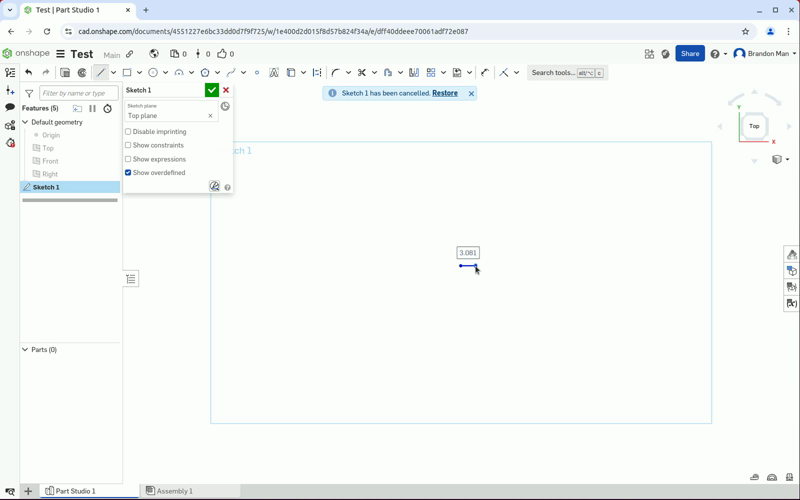
key(a)
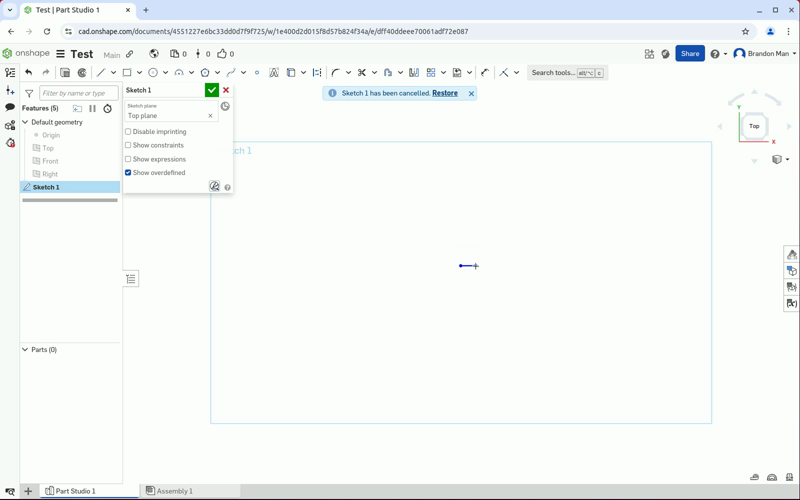
mouse_move(475, 265)
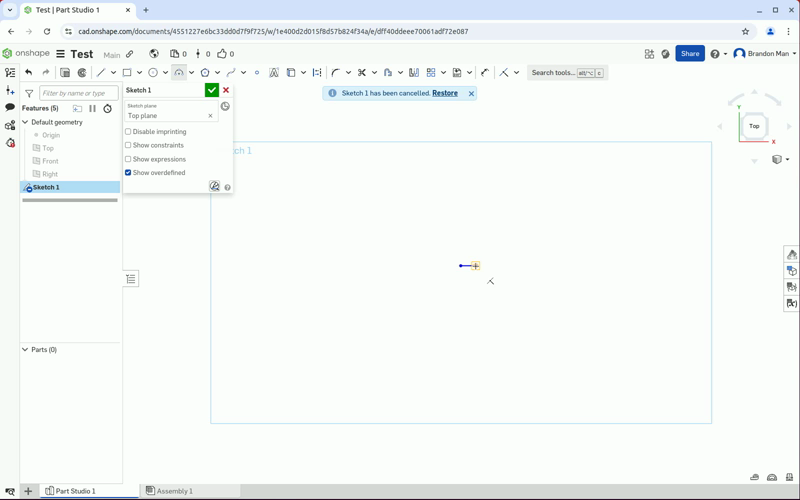
click(475, 265)
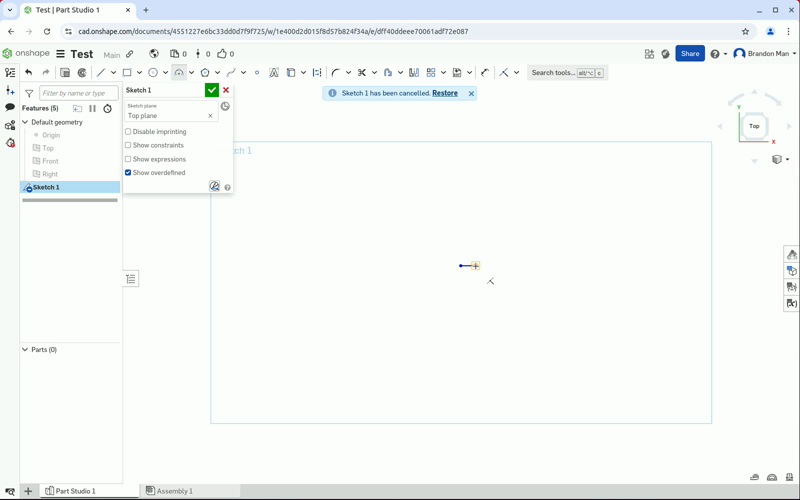
key_down(shift)
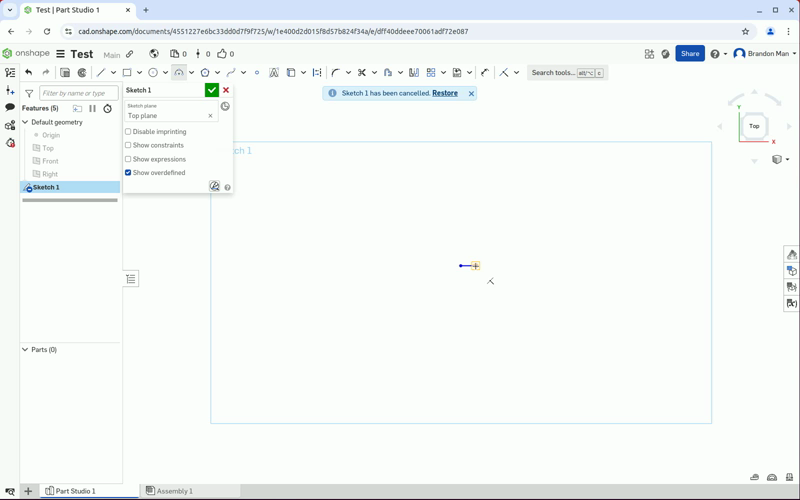
mouse_move(460, 260)
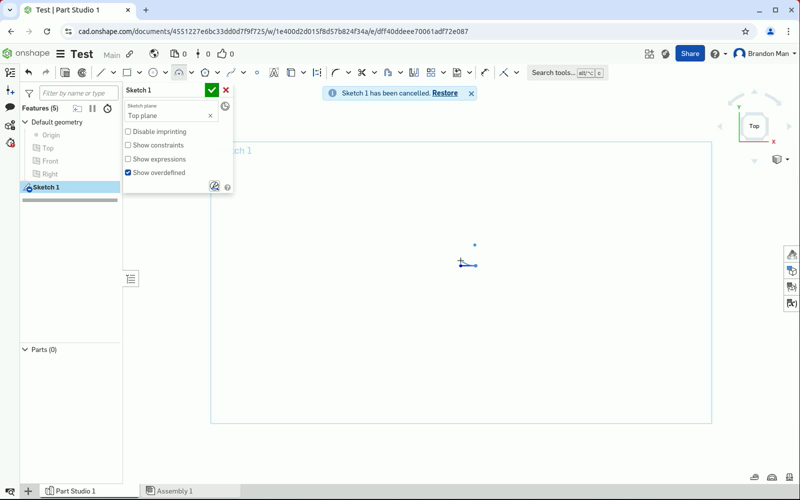
click(460, 260)
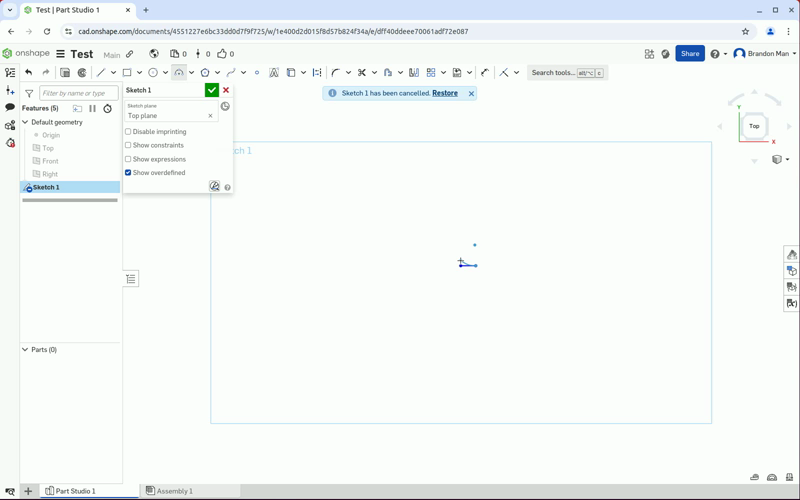
mouse_move(468, 261)
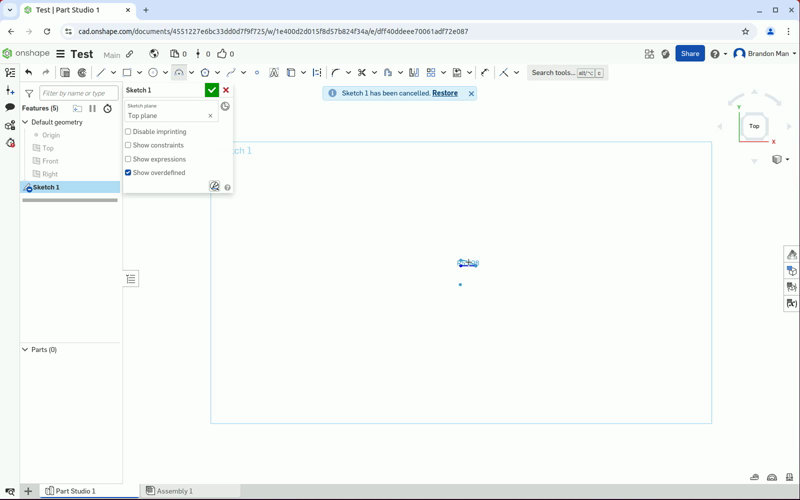
click(468, 261)
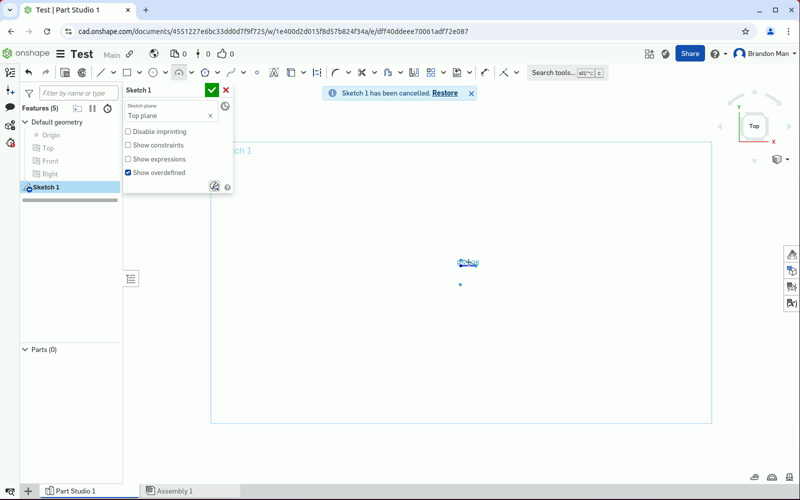
key_up(shift)
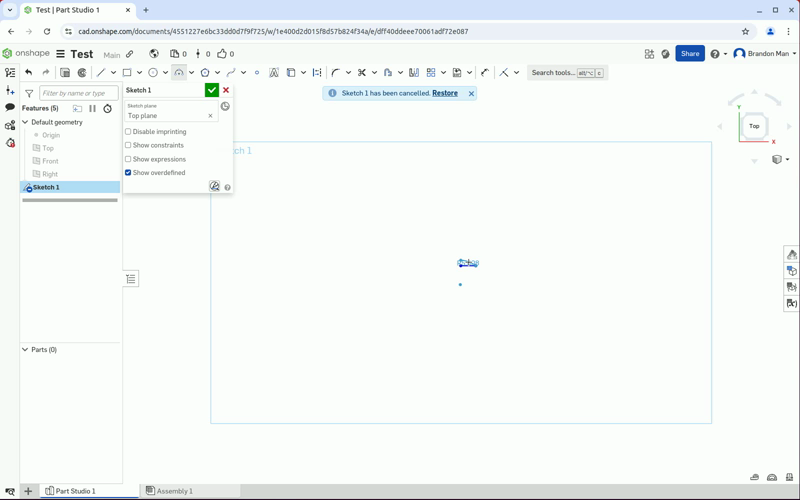
key(esc)
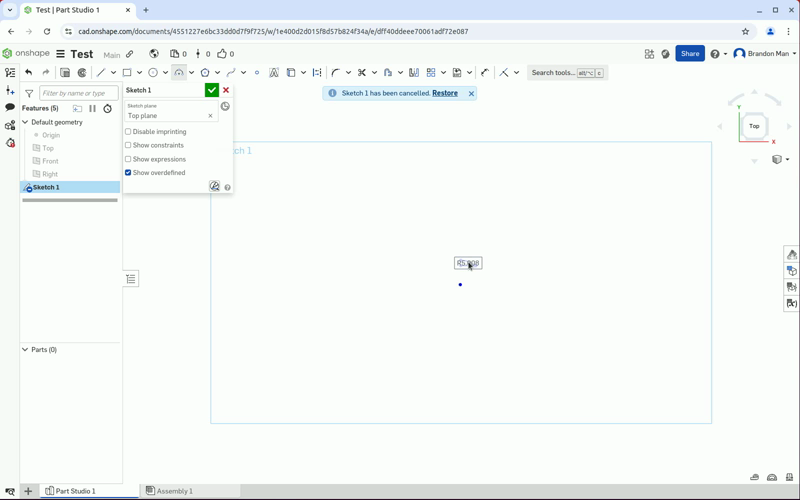
key(l)
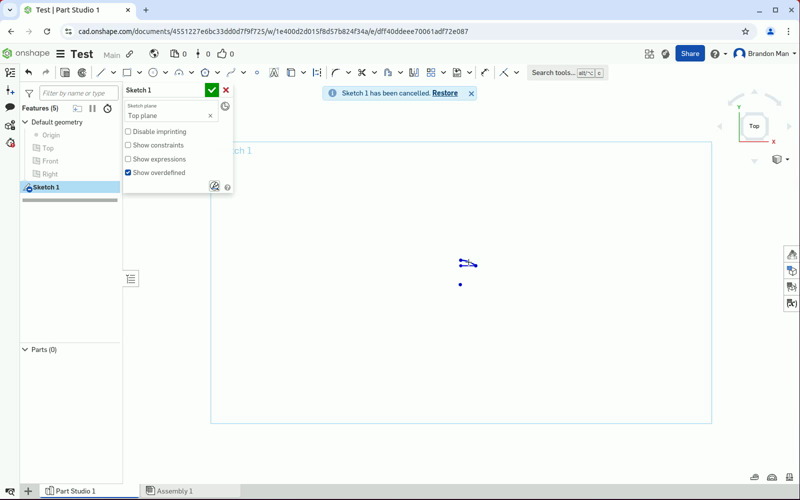
mouse_move(460, 260)
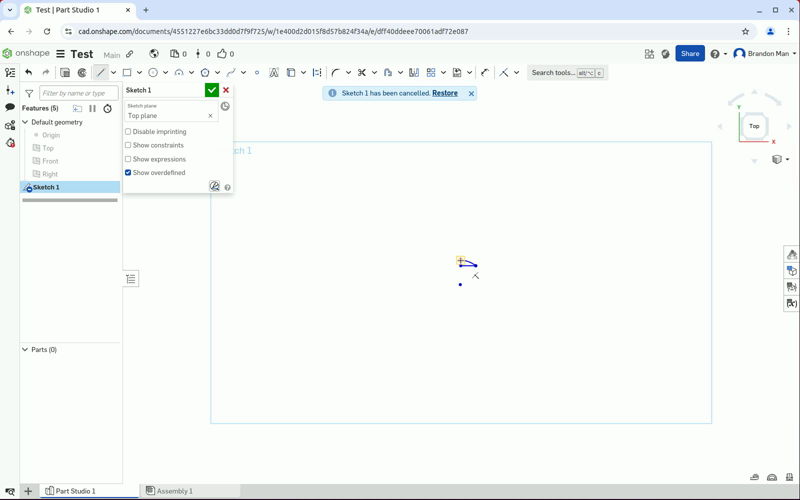
click(460, 260)
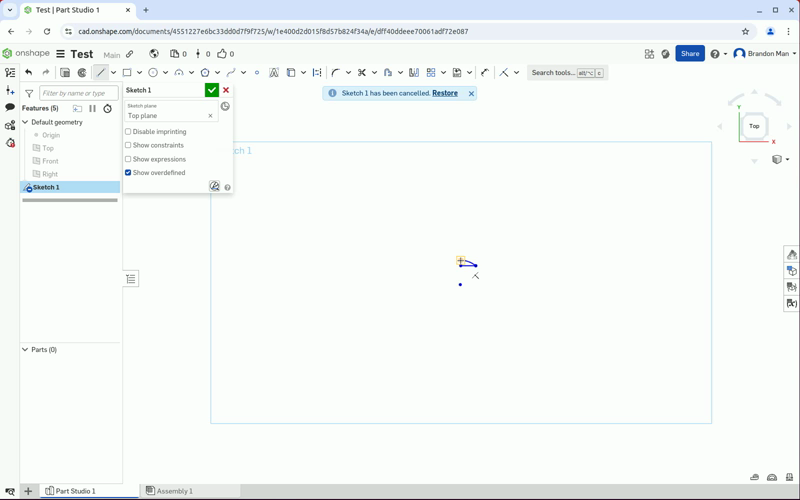
mouse_move(490, 260)
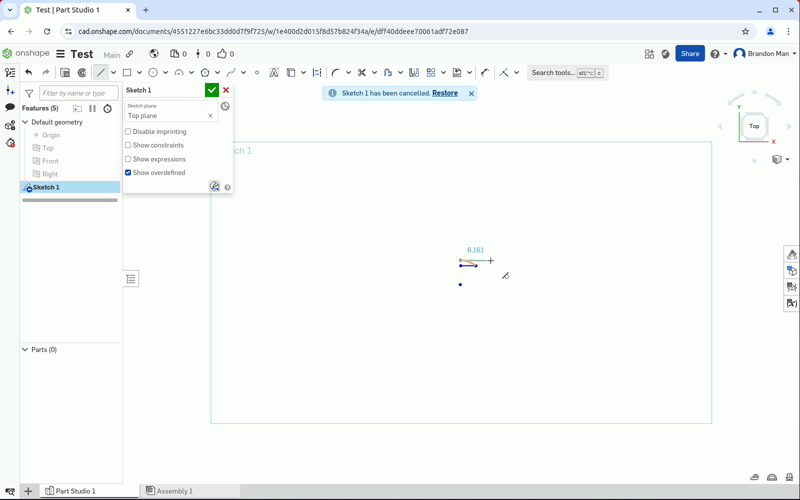
key_down(shift)
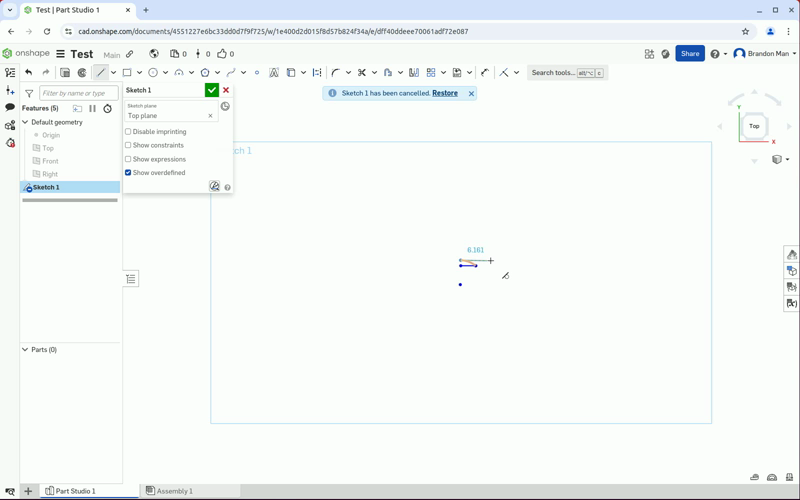
mouse_move(460, 265)
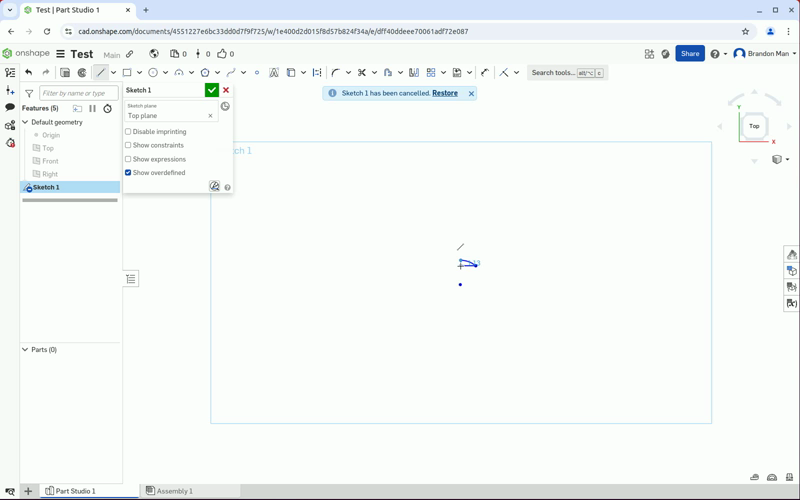
scroll(6)
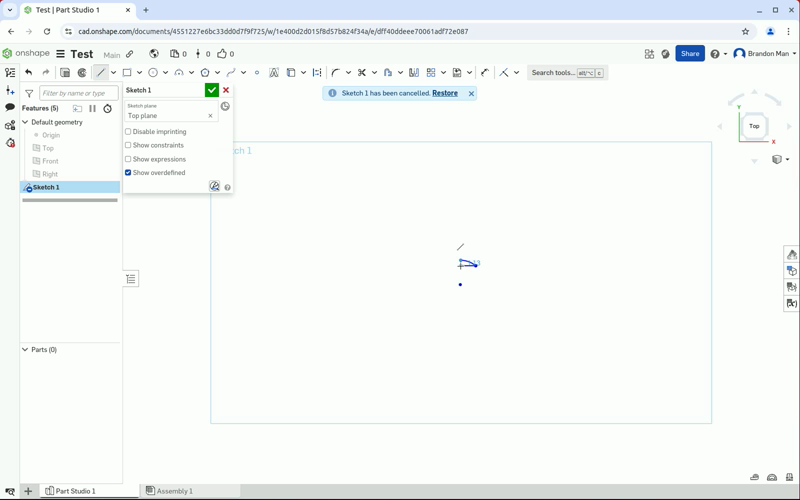
scroll(6)
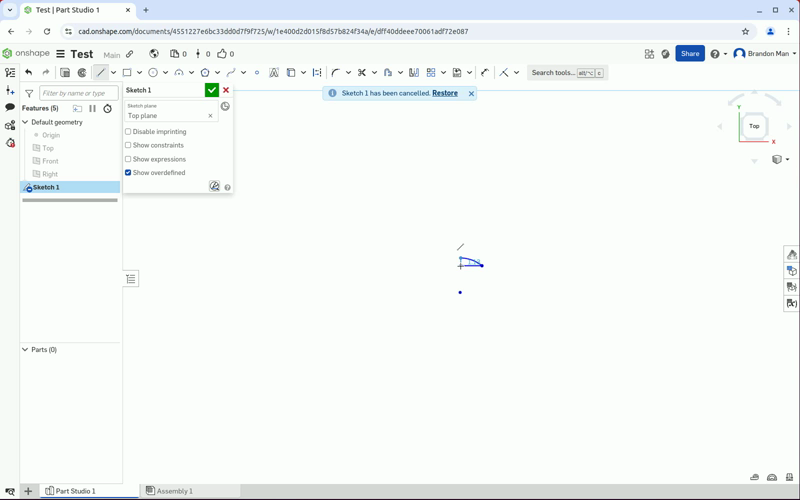
scroll(6)
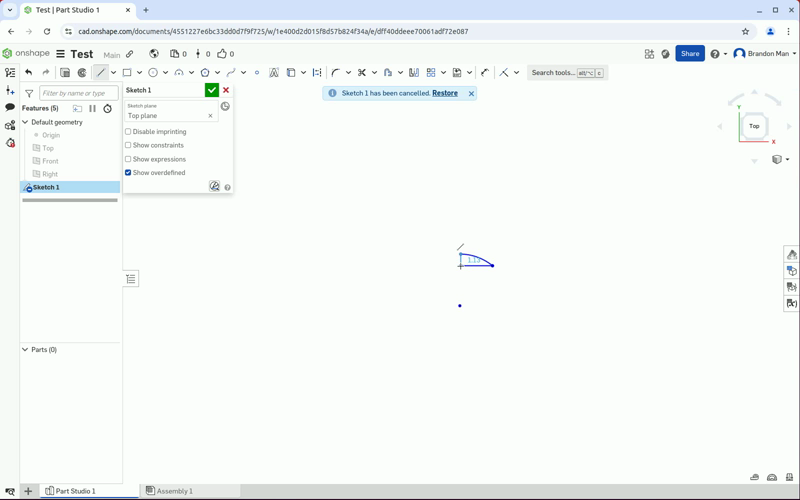
scroll(6)
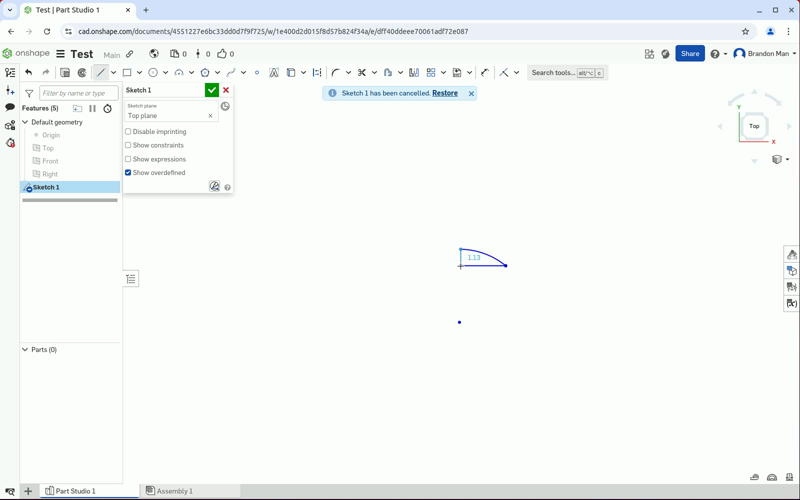
scroll(6)
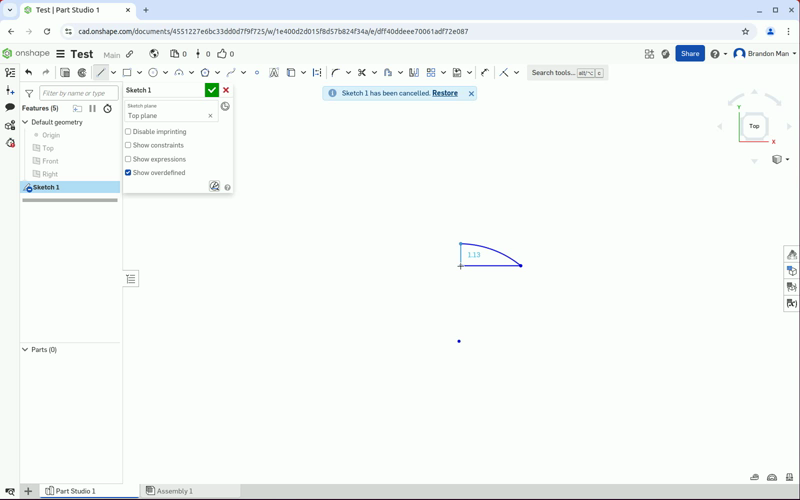
scroll(6)
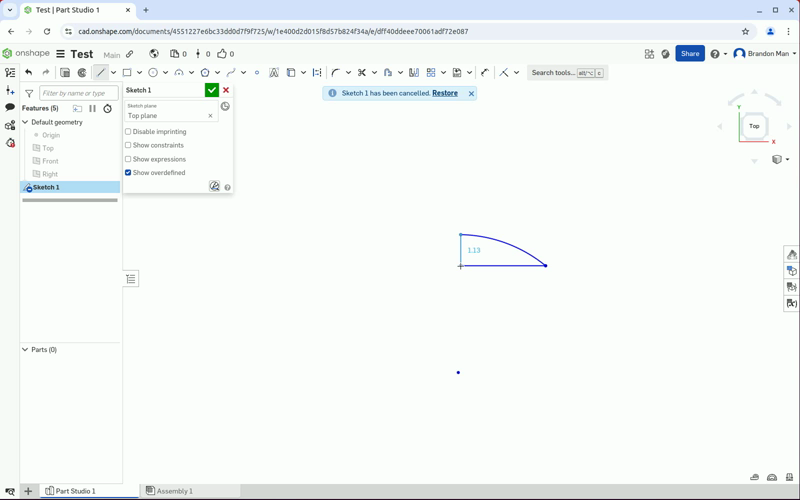
scroll(6)
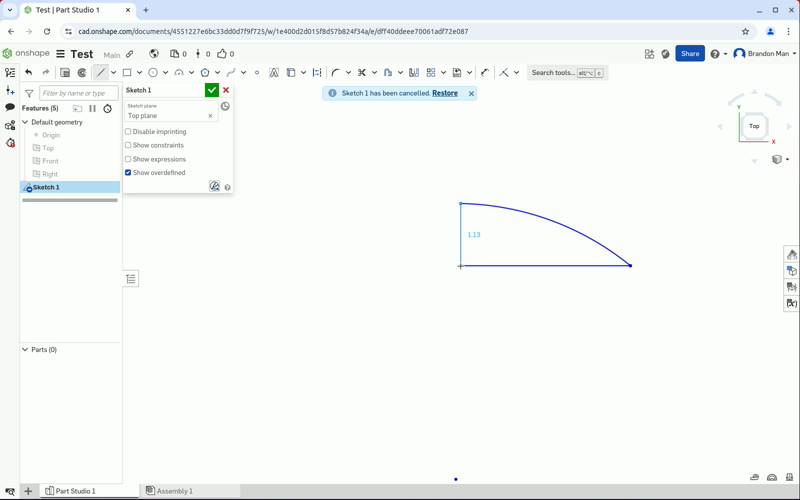
key_up(shift)
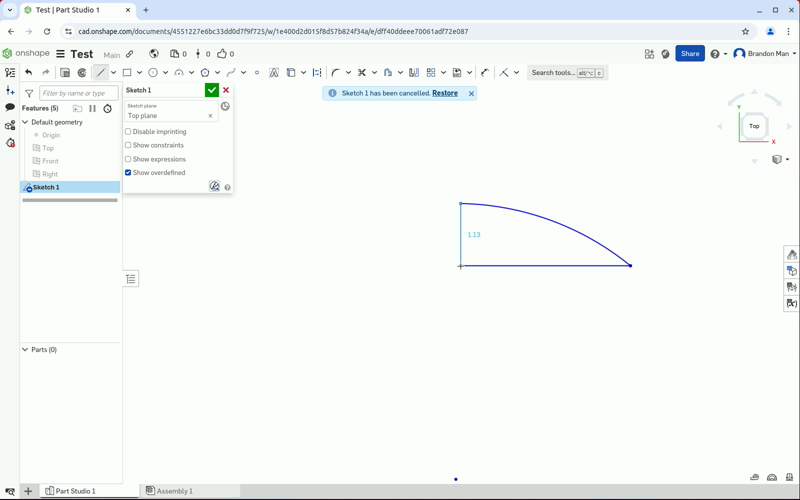
click(460, 265)
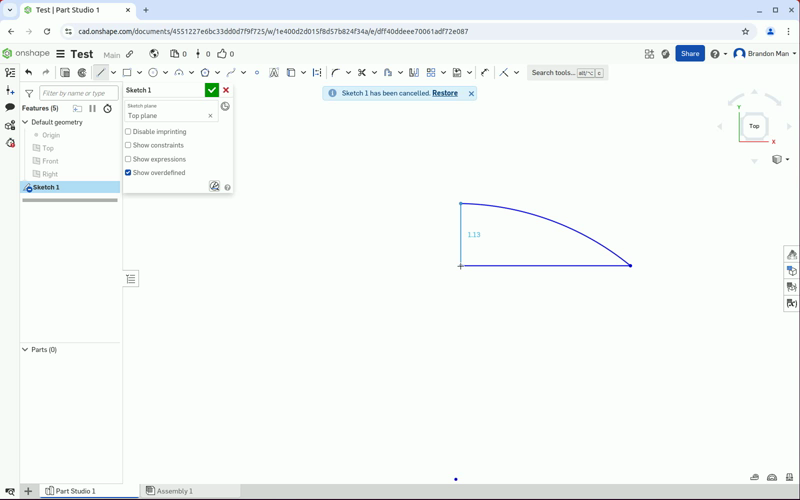
scroll(-6)
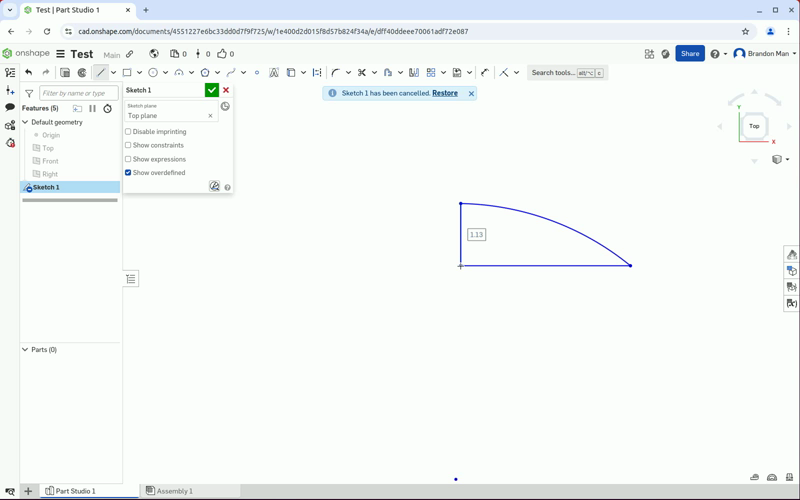
scroll(-6)
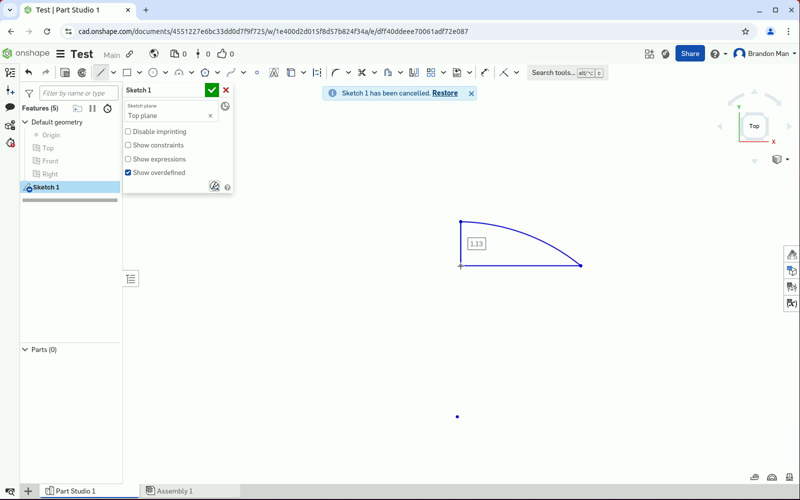
scroll(-6)
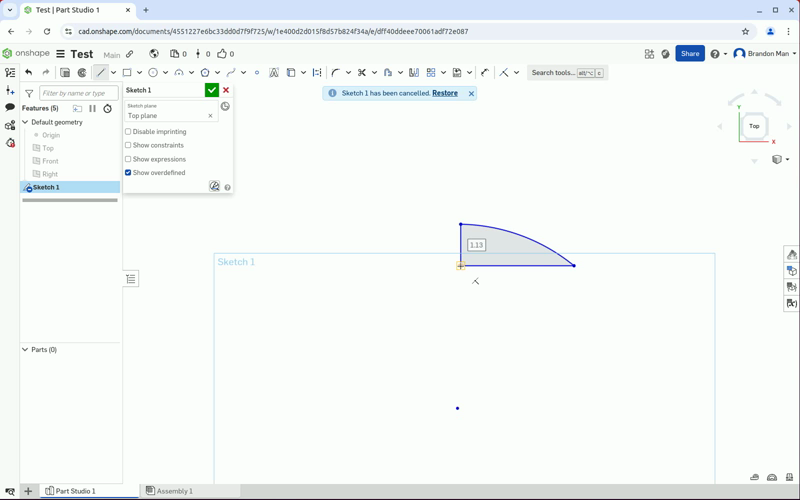
scroll(-6)
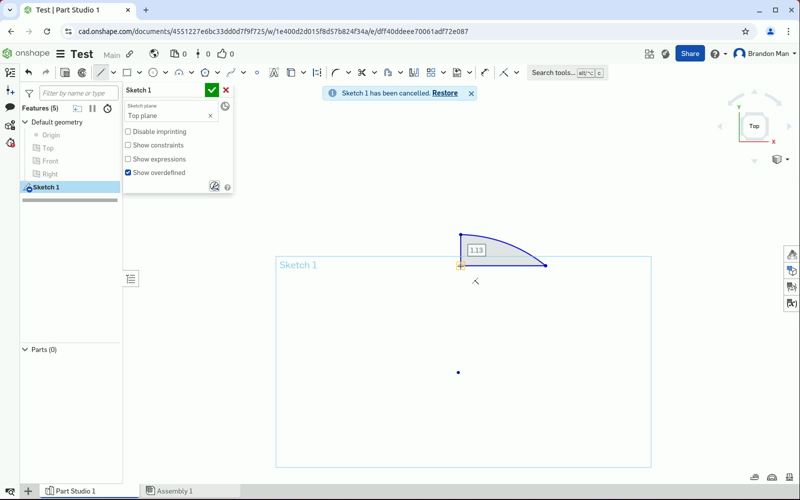
scroll(-6)
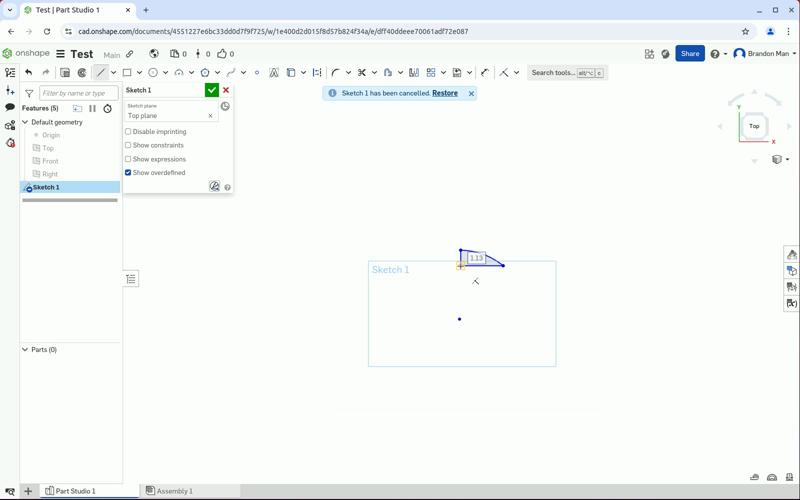
scroll(-6)
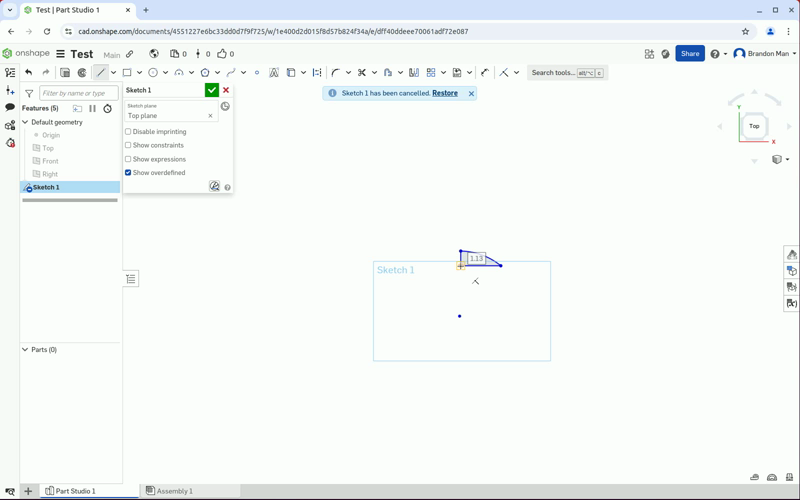
scroll(-6)
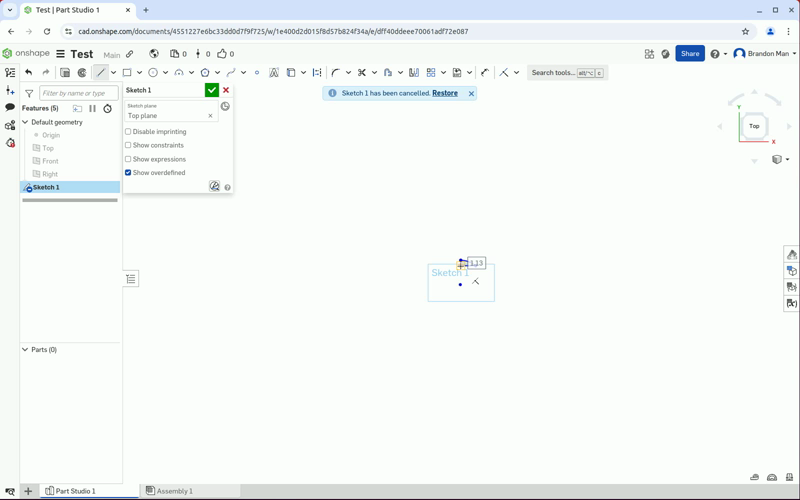
key(esc)
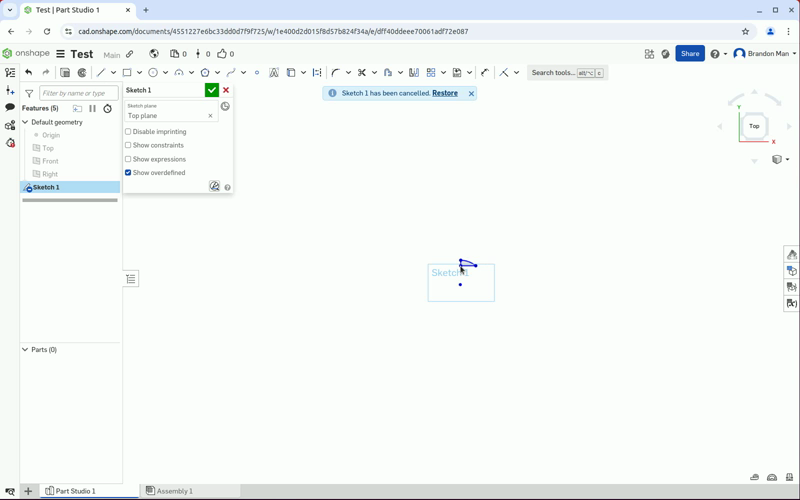
mouse_move(470, 264)
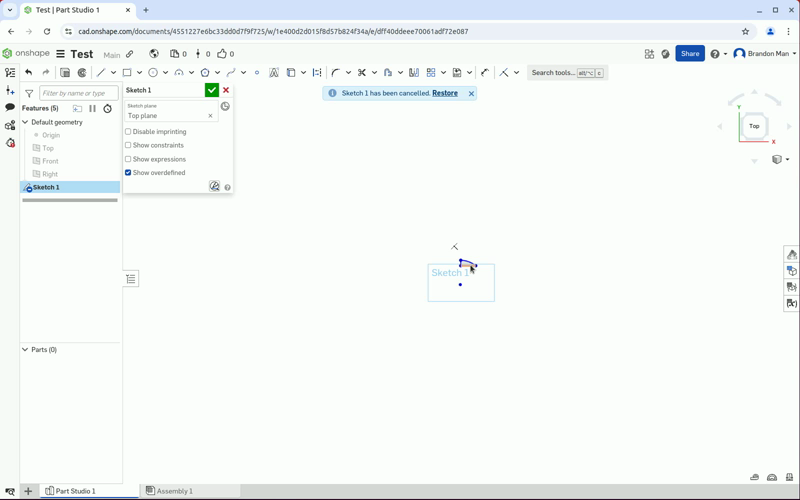
scroll(6)
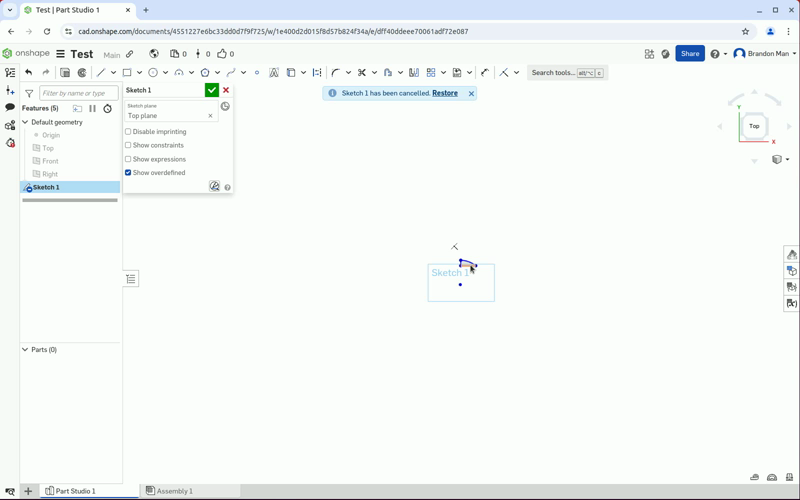
scroll(6)
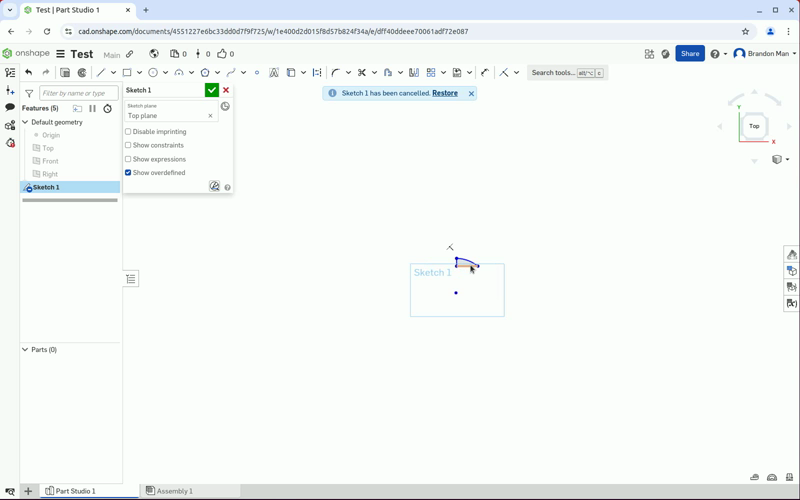
scroll(6)
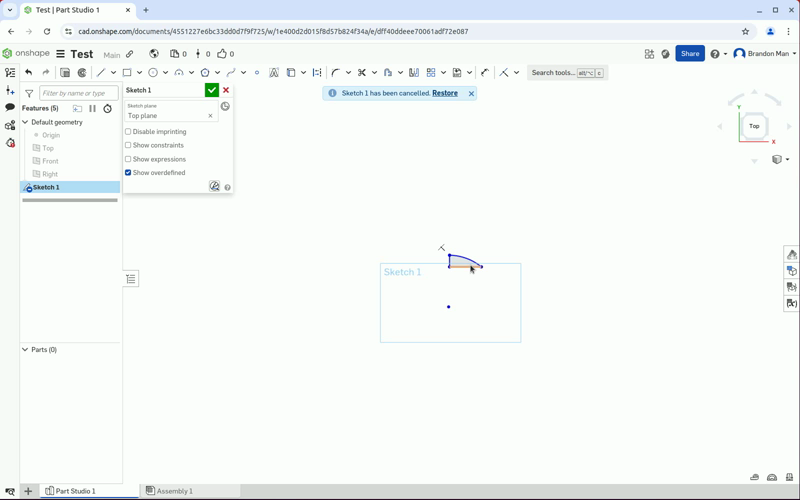
scroll(6)
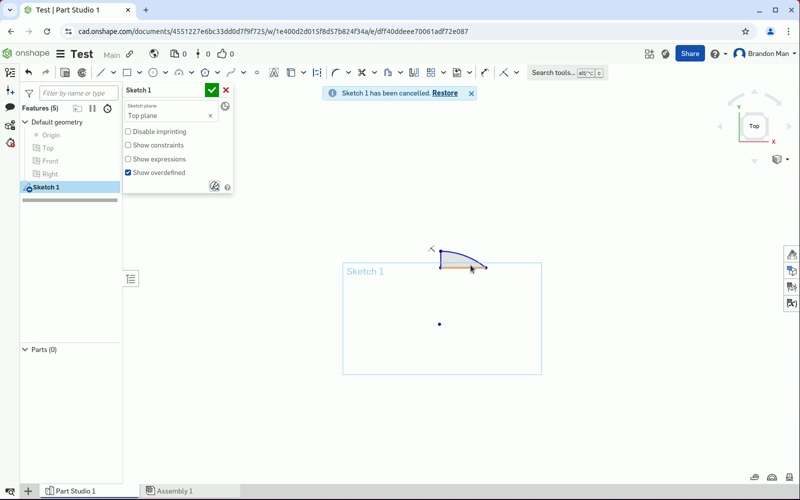
scroll(6)
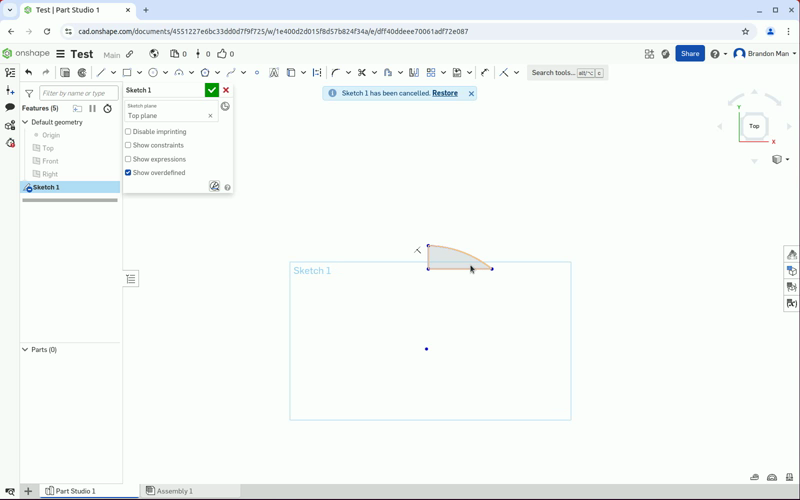
scroll(6)
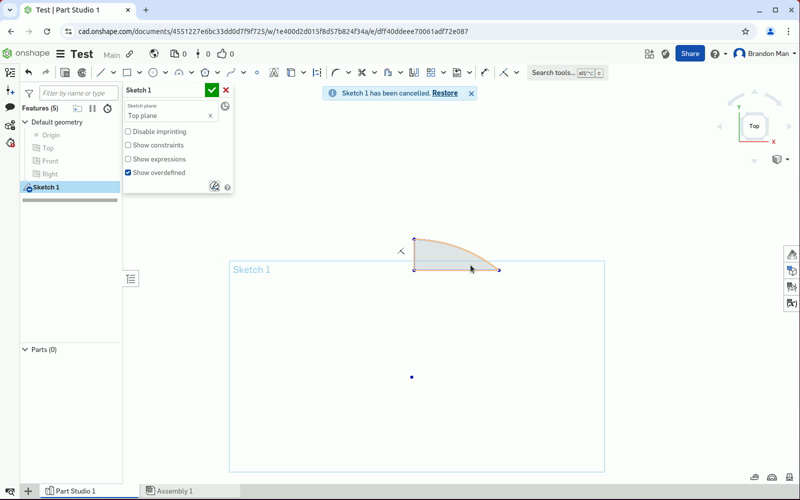
scroll(6)
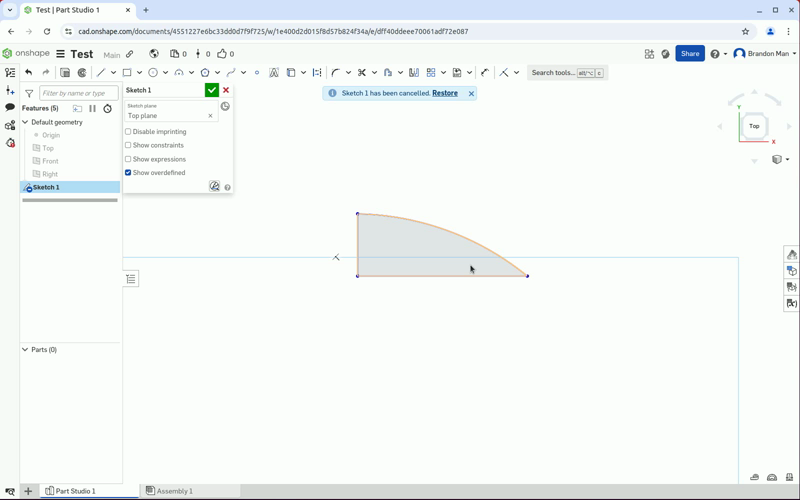
click(470, 264)
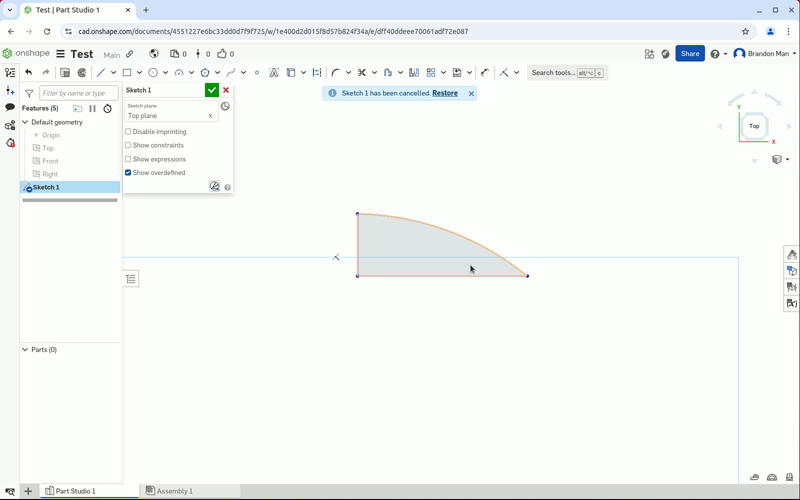
scroll(-6)
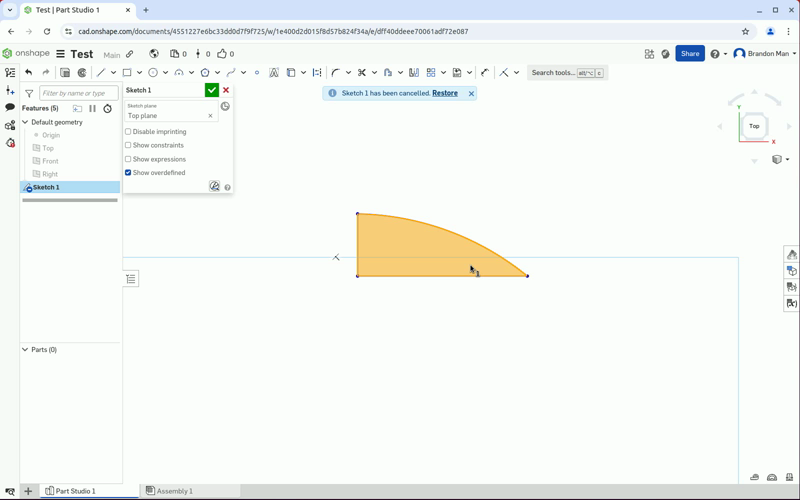
scroll(-6)
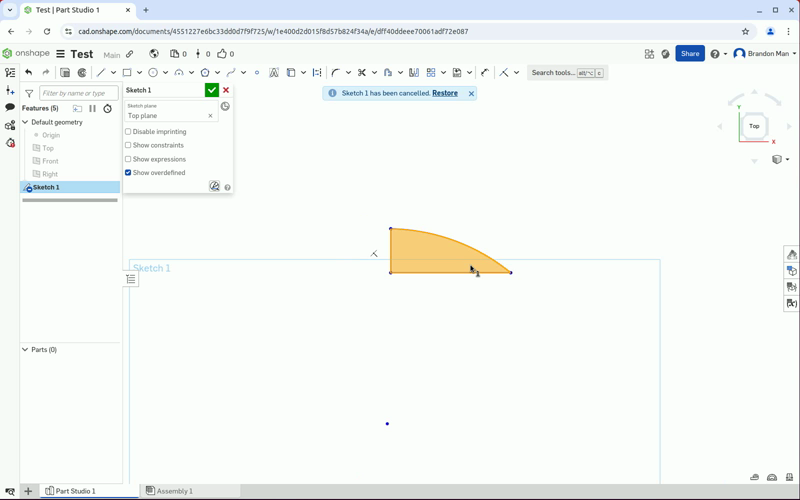
scroll(-6)
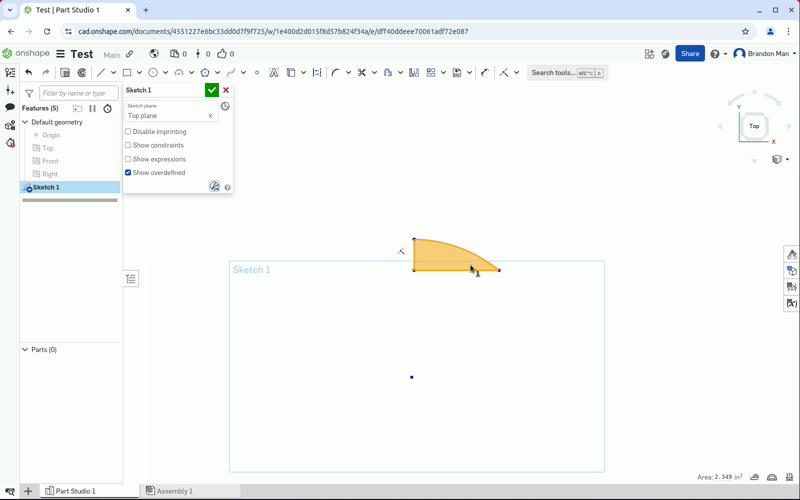
scroll(-6)
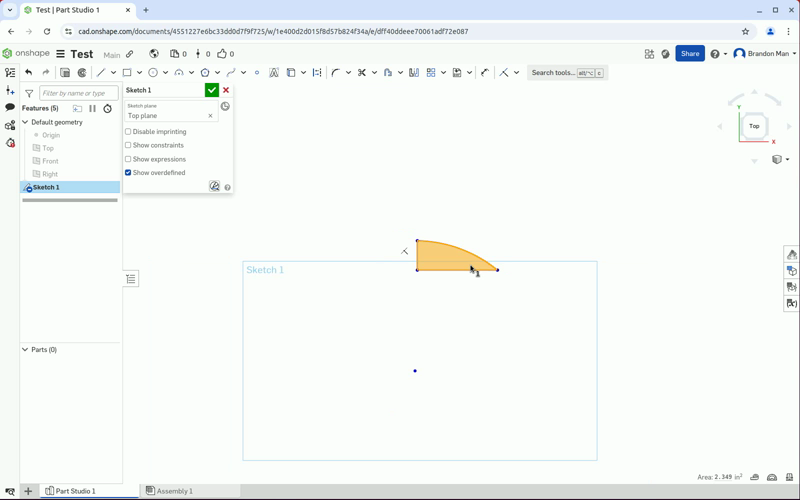
scroll(-6)
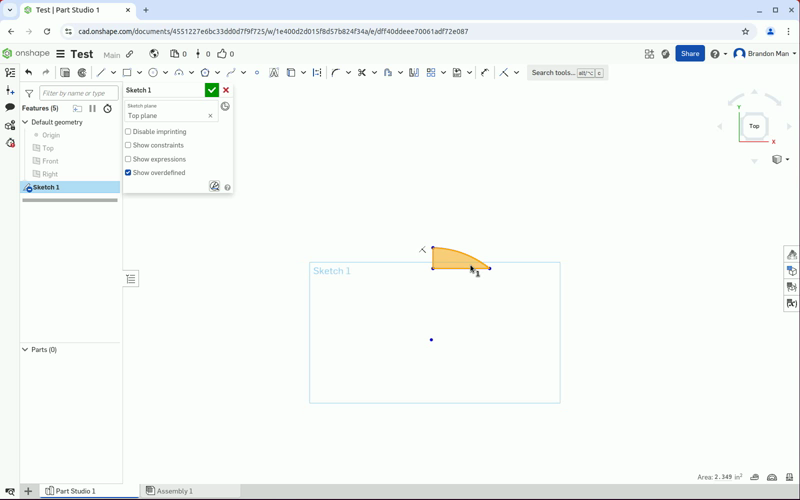
scroll(-6)
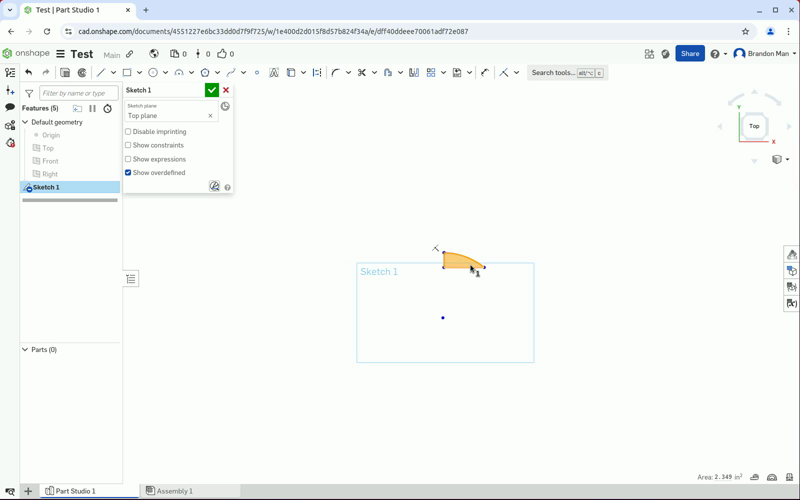
scroll(-6)
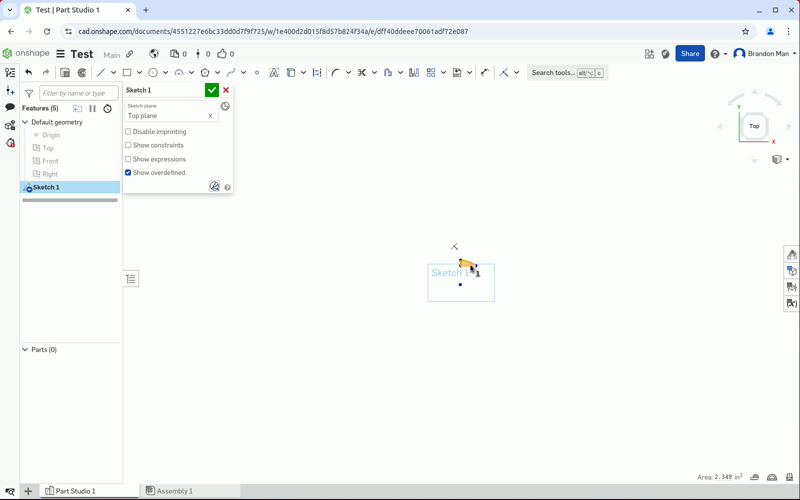
mouse_move(73, 352)
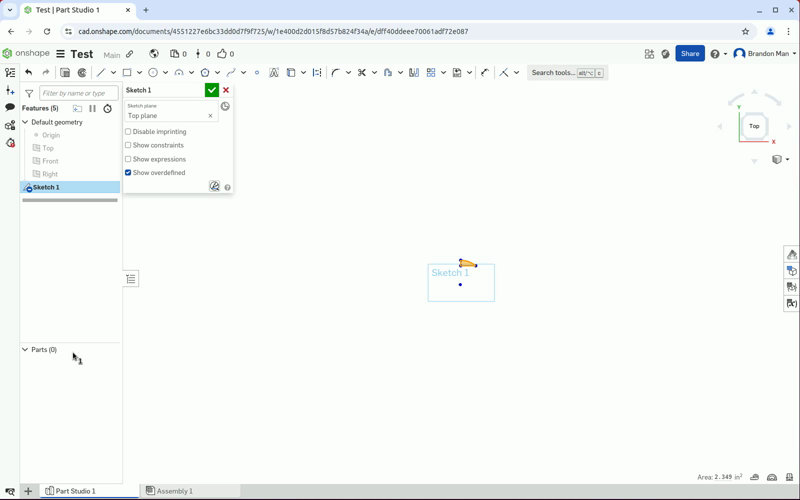
key(shift+y)
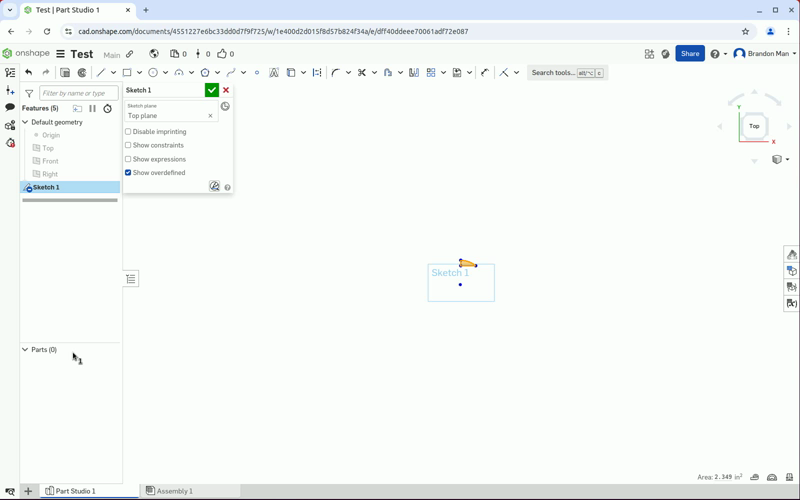
key(shift+e)
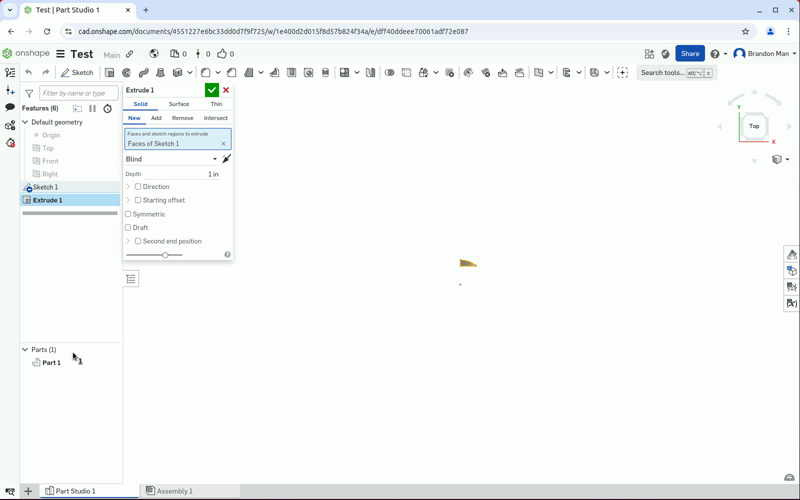
mouse_move(143, 106)
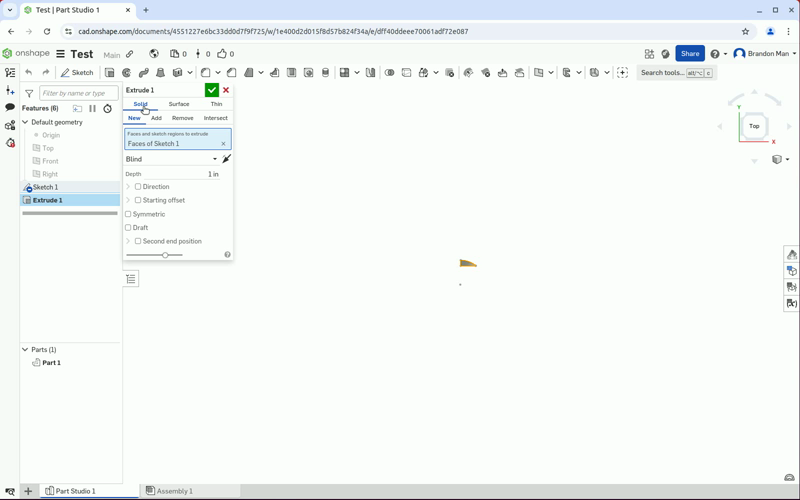
click(143, 106)
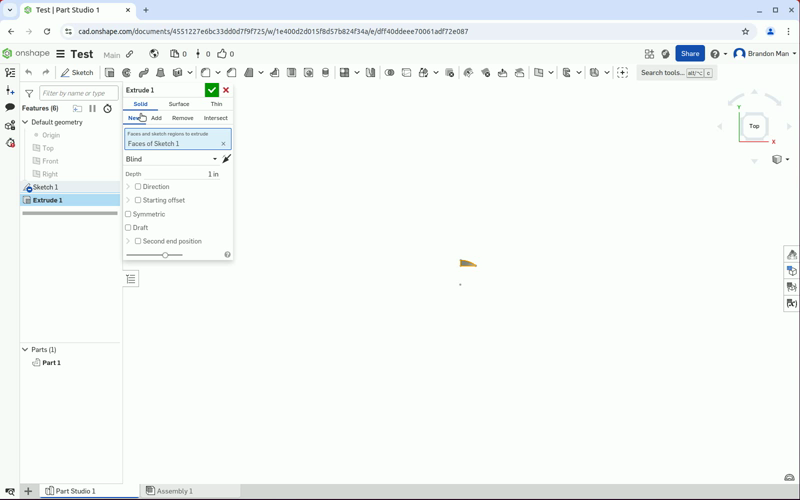
mouse_move(137, 120)
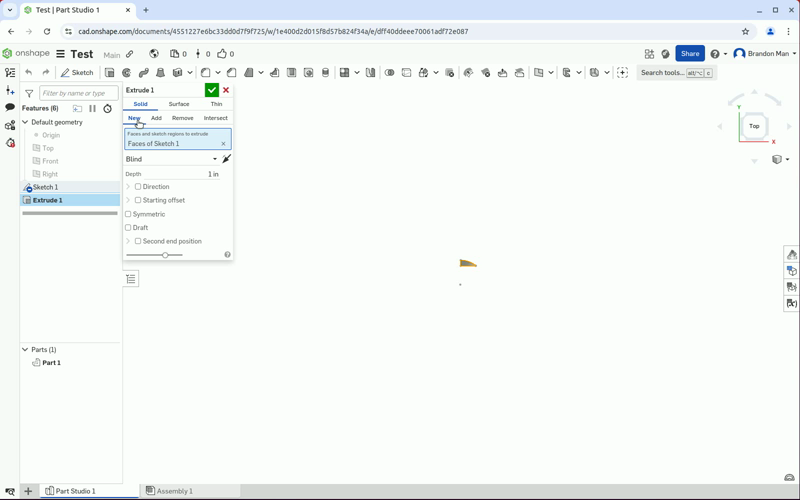
click(137, 120)
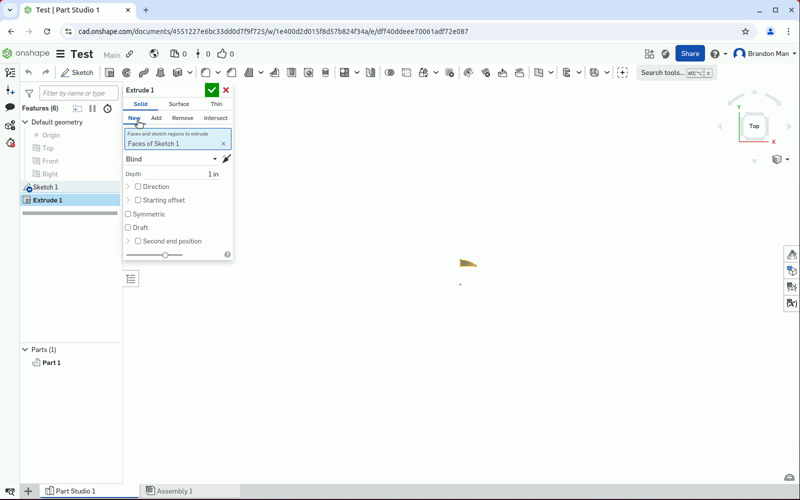
key(tab, 4)
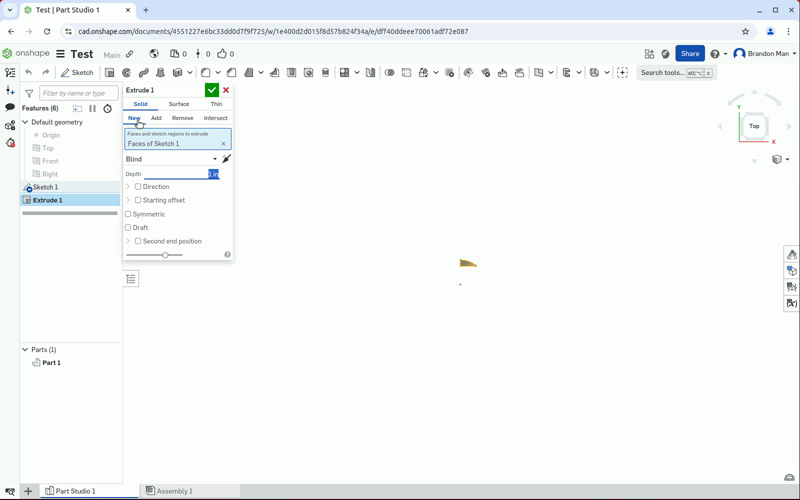
text(1.685)
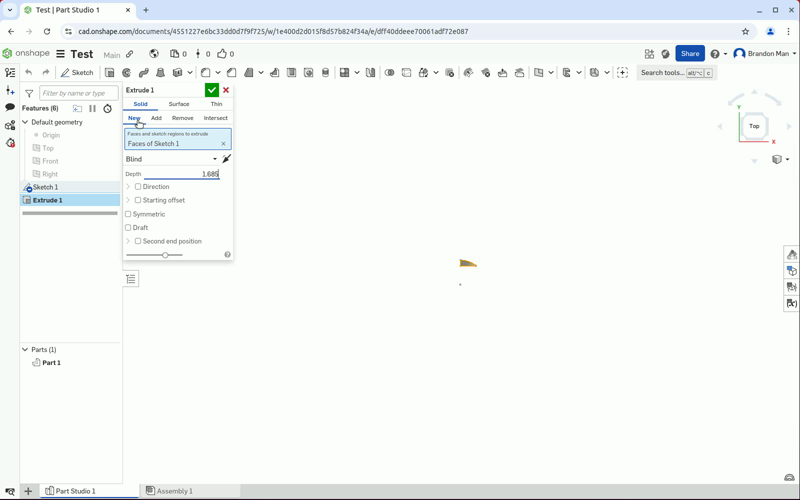
key(enter)
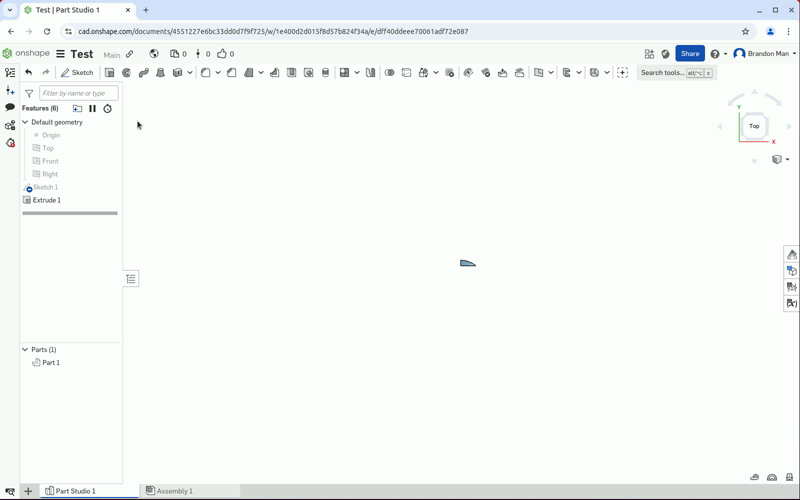
key(shift+h)
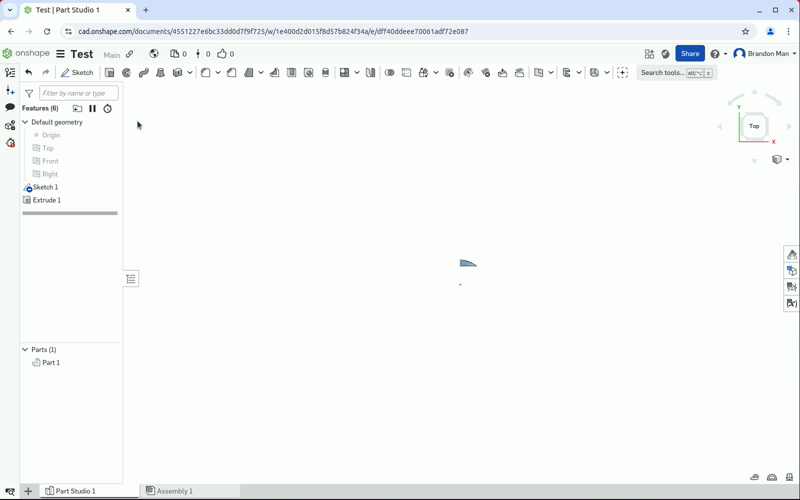
key(shift+h)
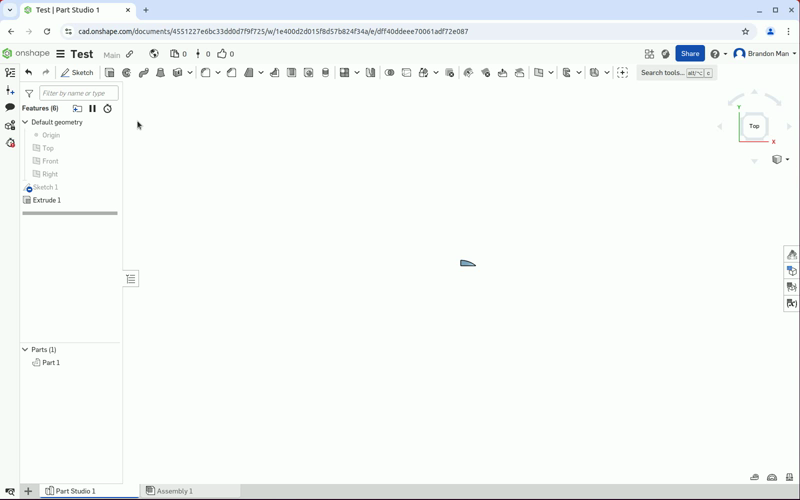
mouse_move(73, 189)
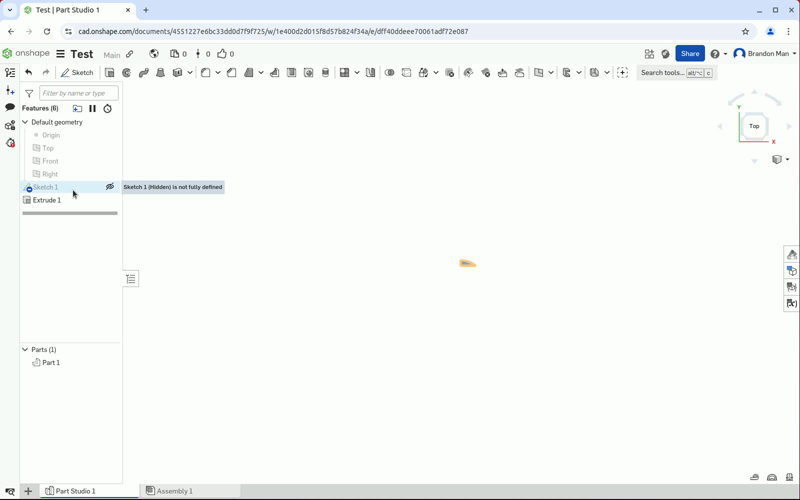
click(73, 189)
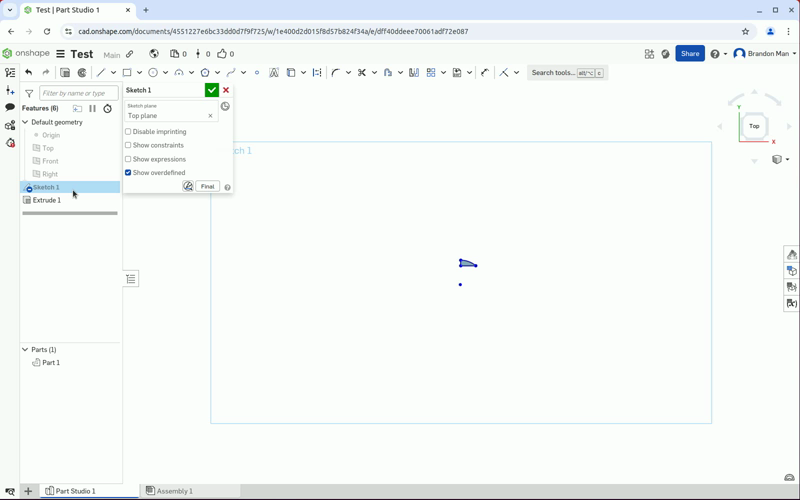
mouse_move(229, 92)
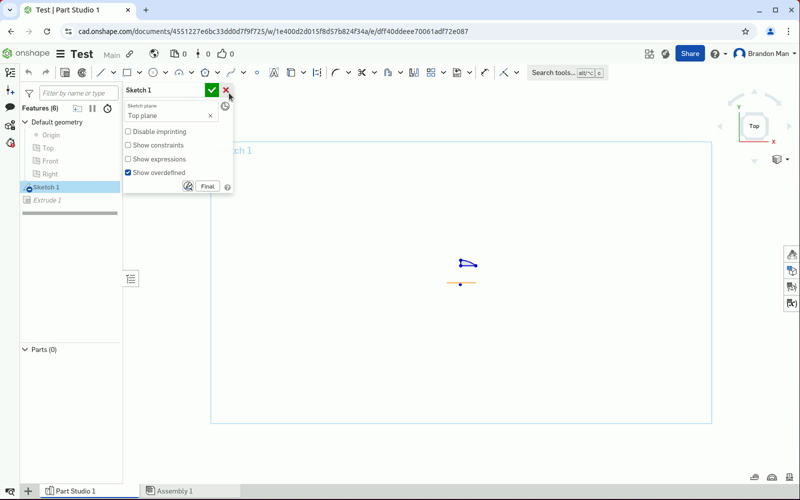
click(229, 92)
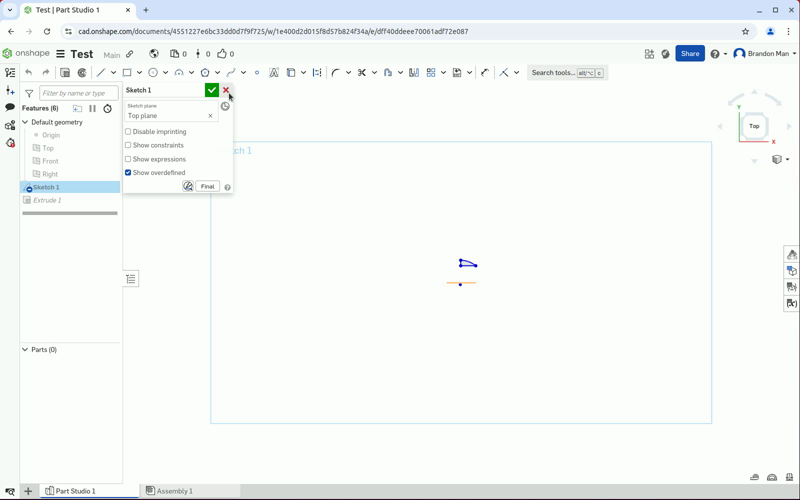
key(shift+s)
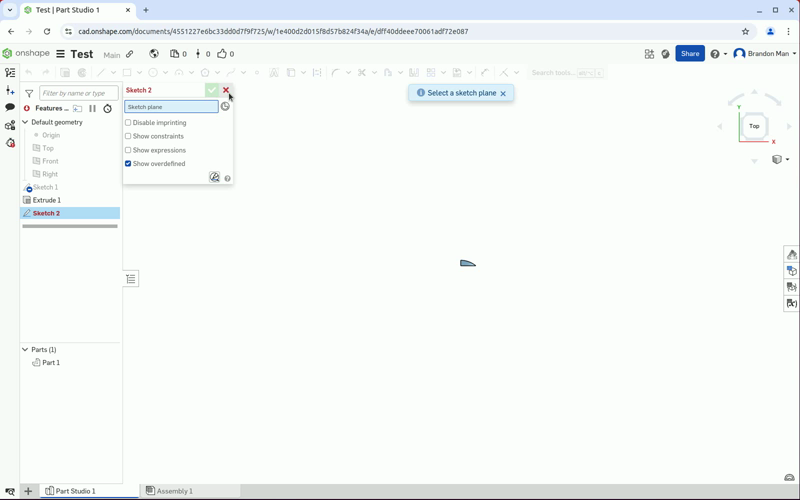
mouse_move(73, 150)
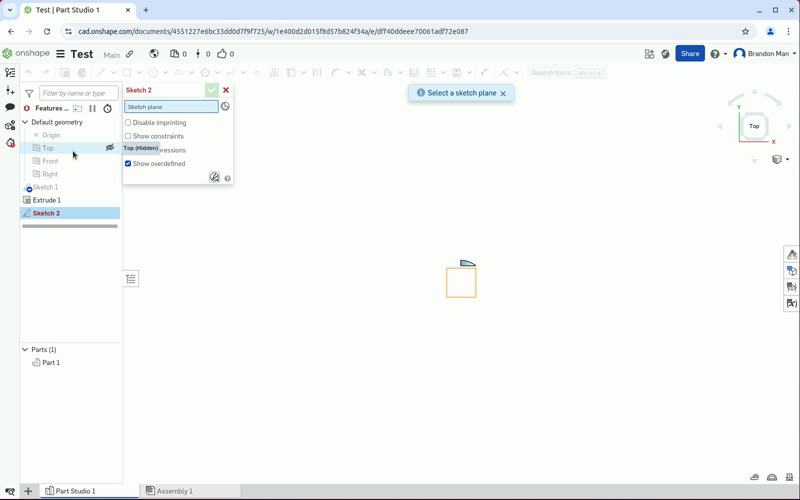
click(73, 150)
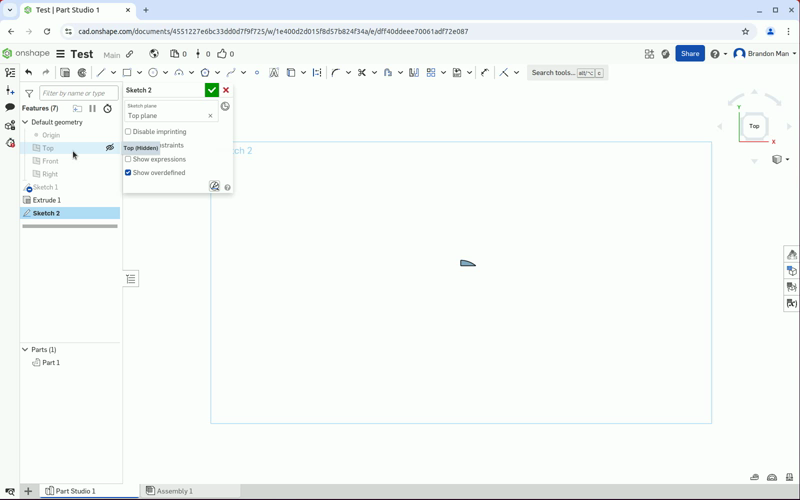
mouse_move(73, 352)
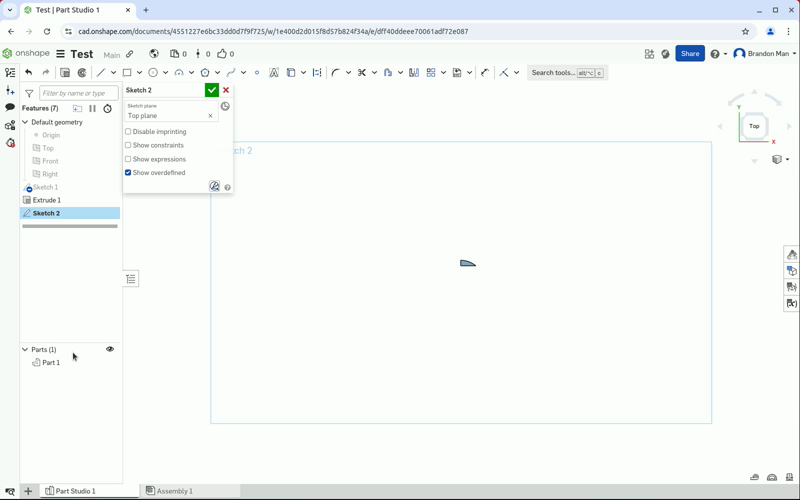
key(y)
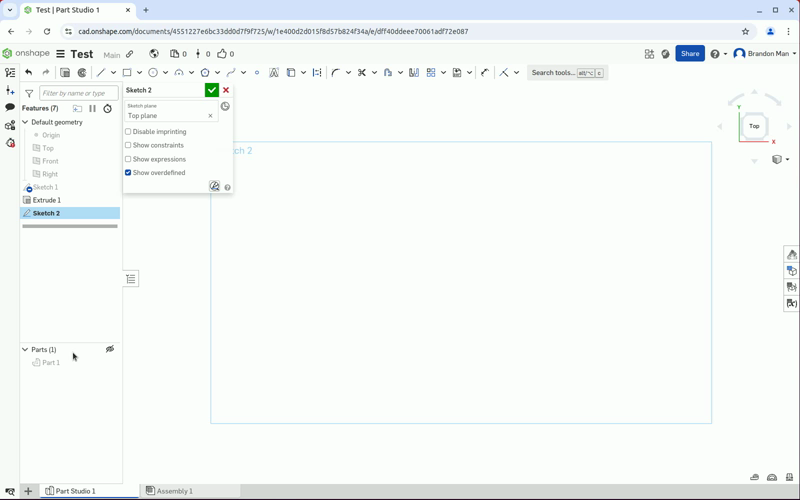
key(l)
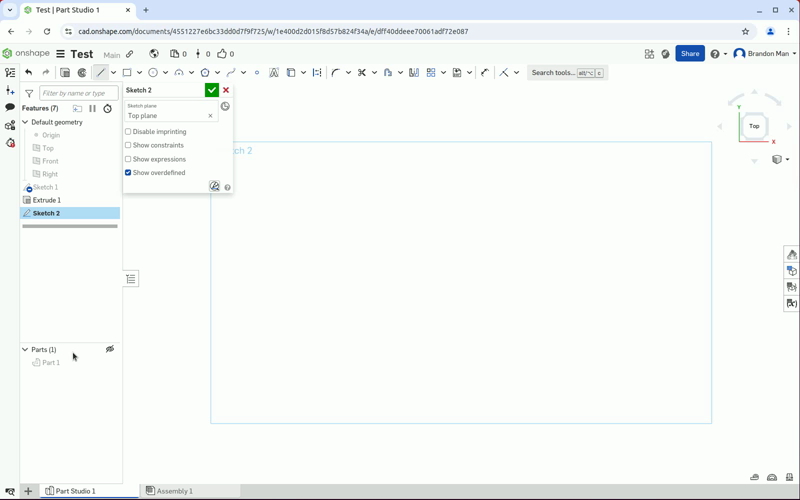
key_down(shift)
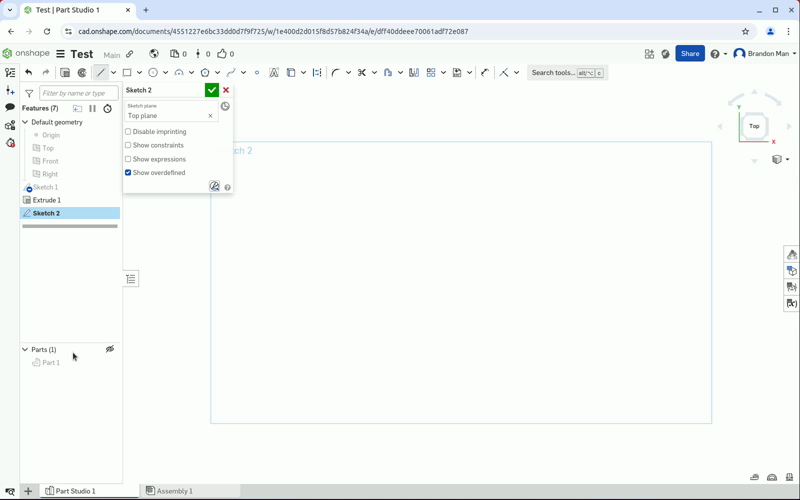
mouse_move(446, 265)
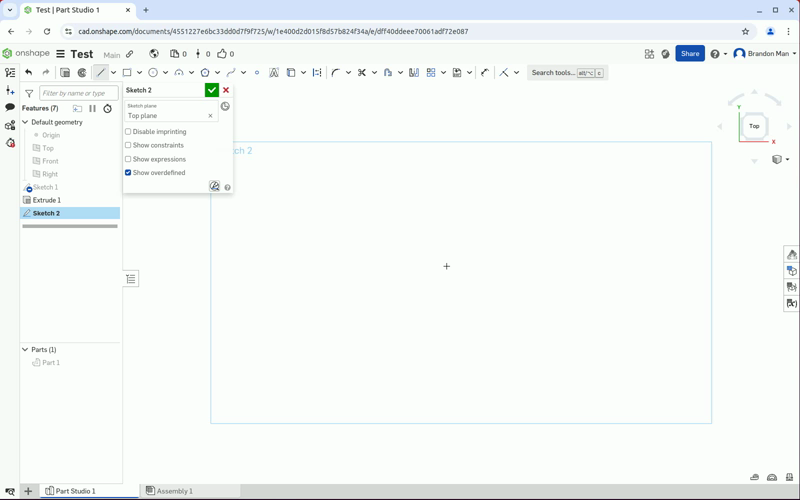
click(446, 265)
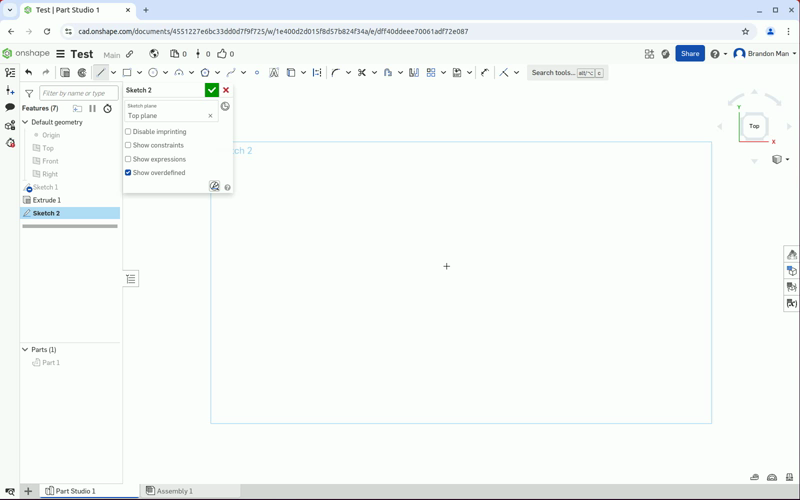
key_up(shift)
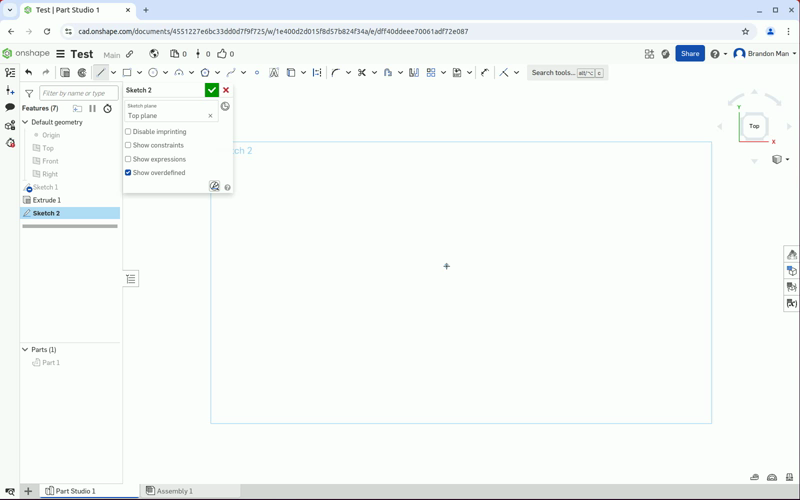
key_down(shift)
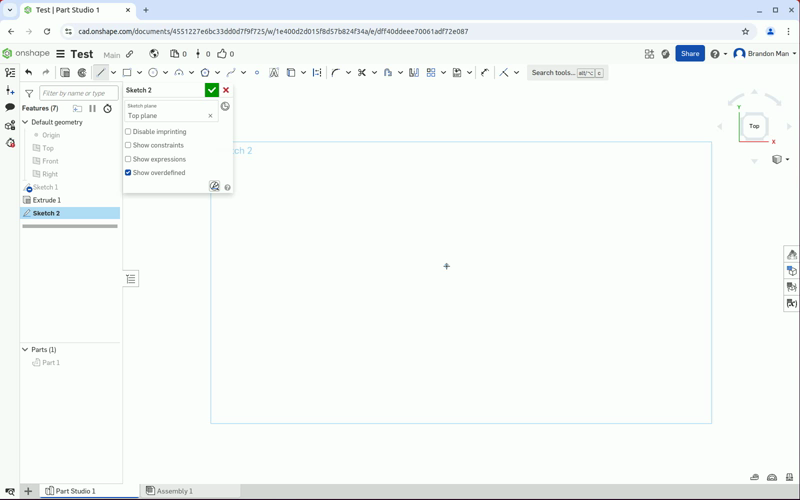
mouse_move(476, 265)
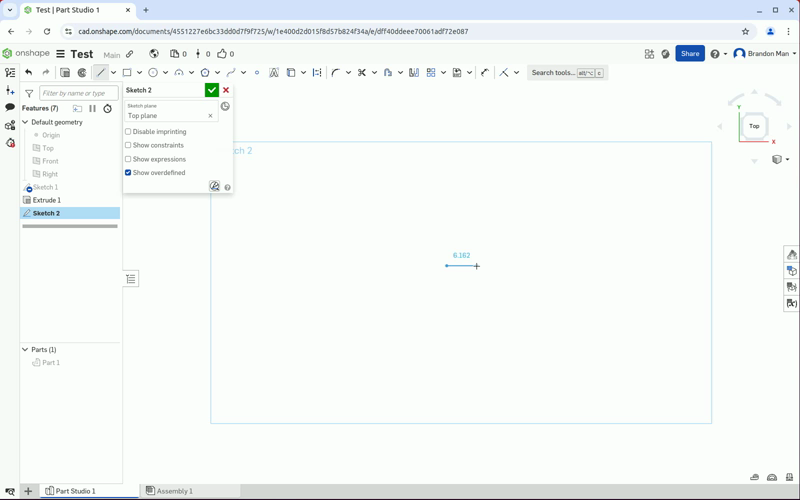
mouse_move(461, 265)
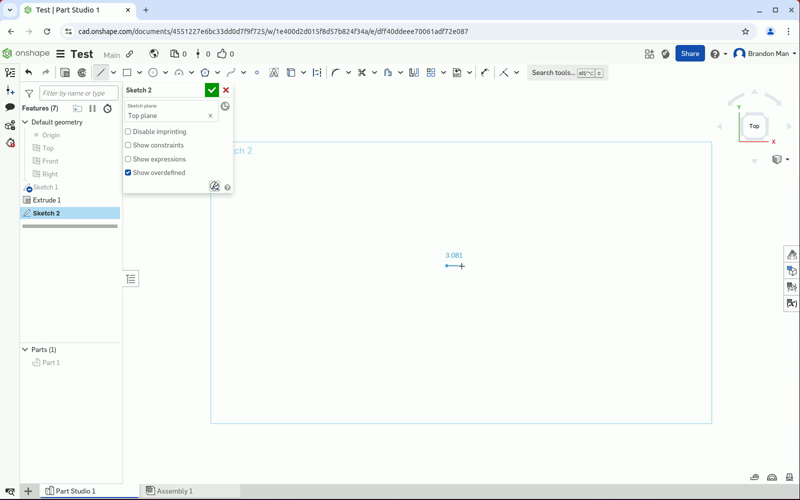
click(461, 265)
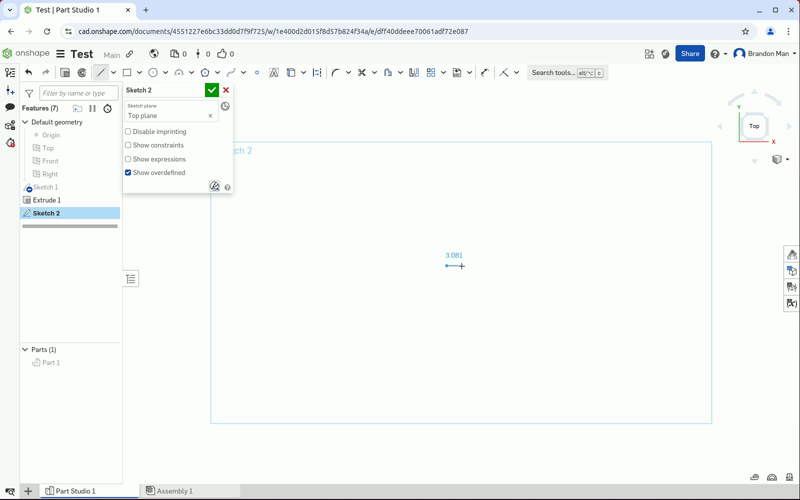
key_up(shift)
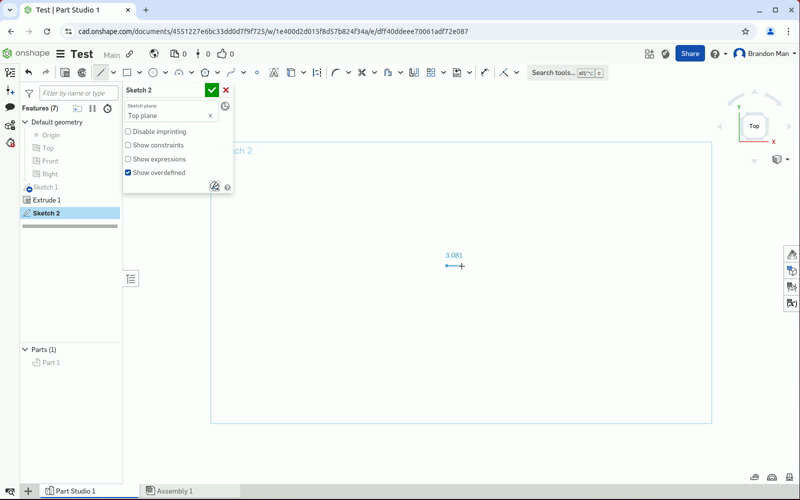
key_down(shift)
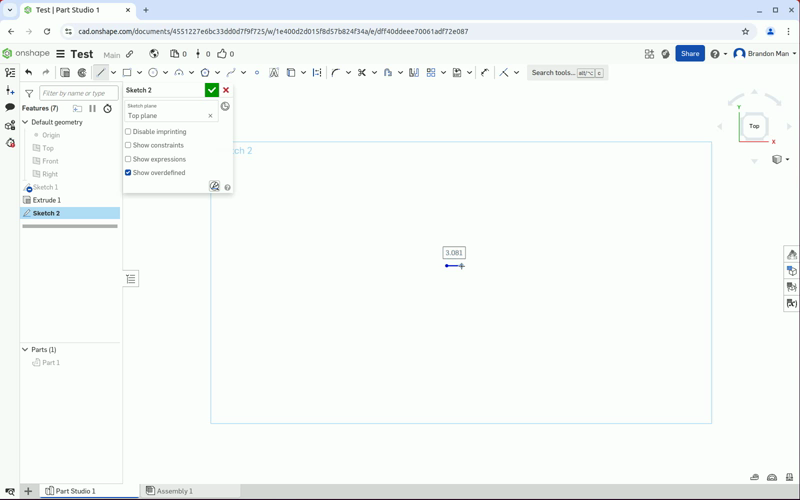
mouse_move(491, 265)
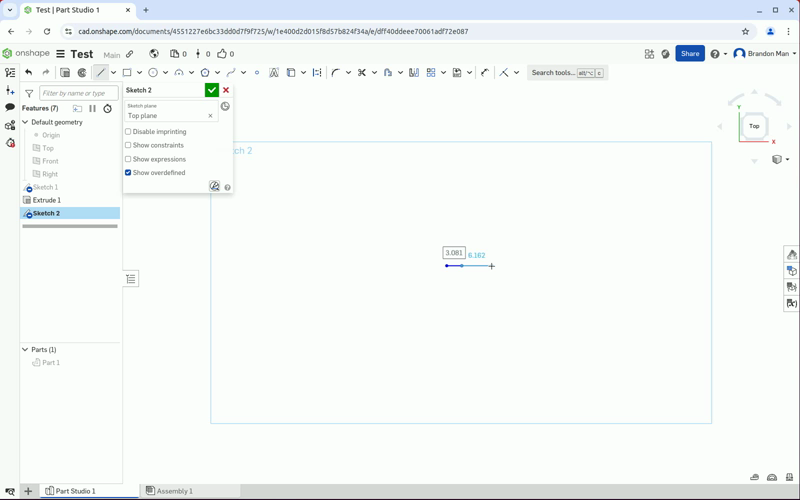
mouse_move(461, 260)
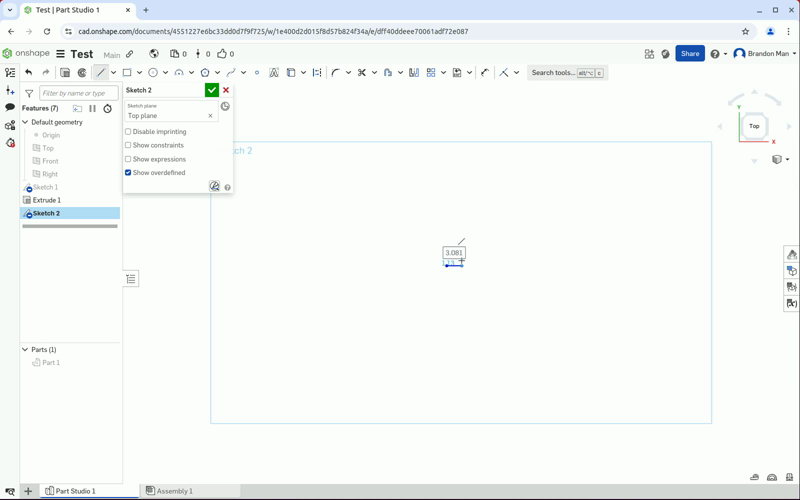
scroll(6)
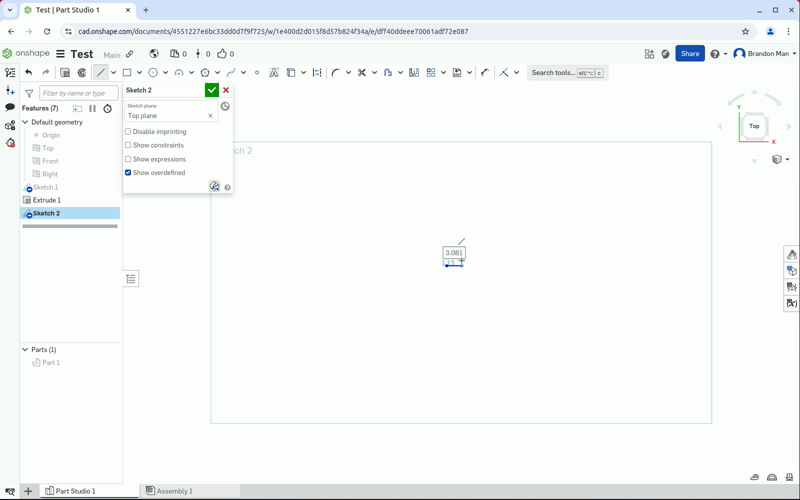
scroll(6)
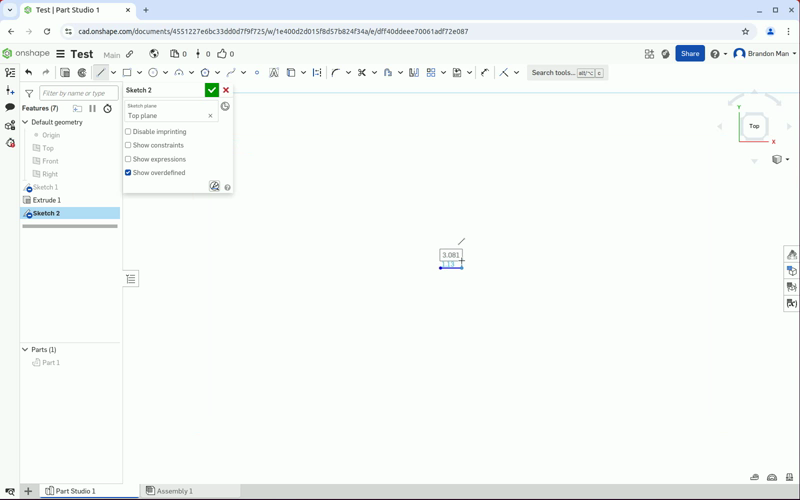
scroll(6)
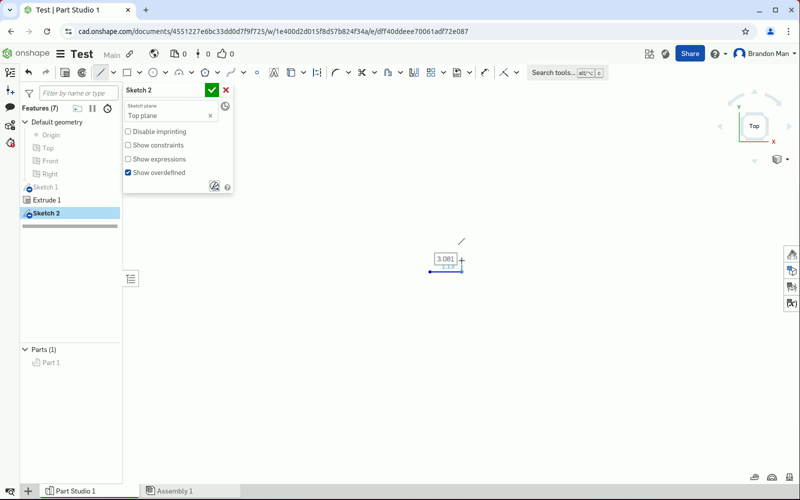
scroll(6)
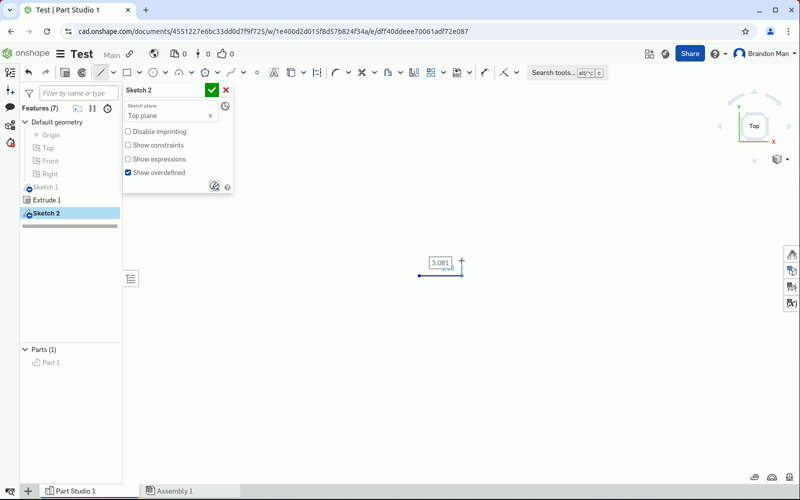
scroll(6)
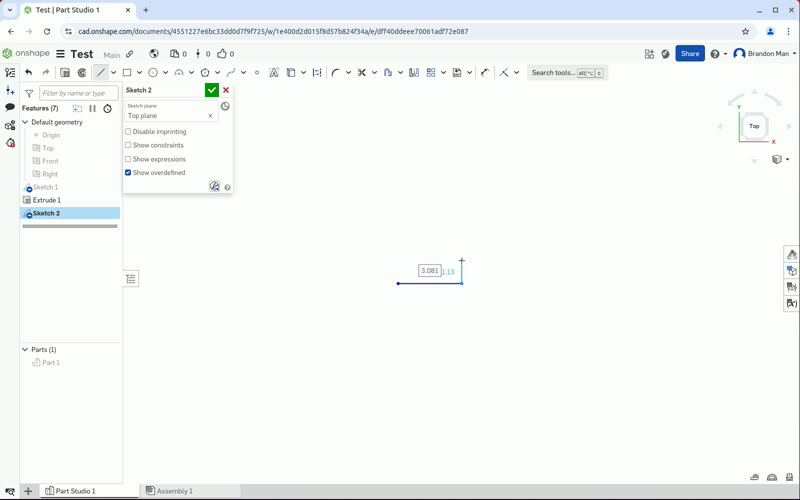
scroll(6)
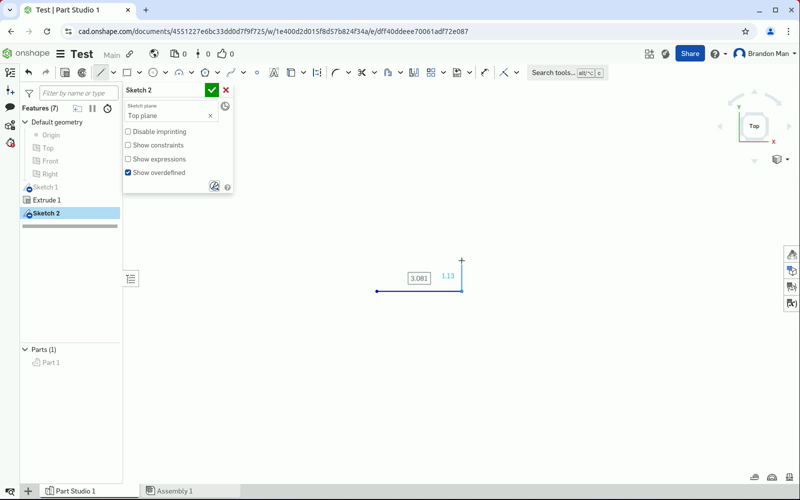
scroll(6)
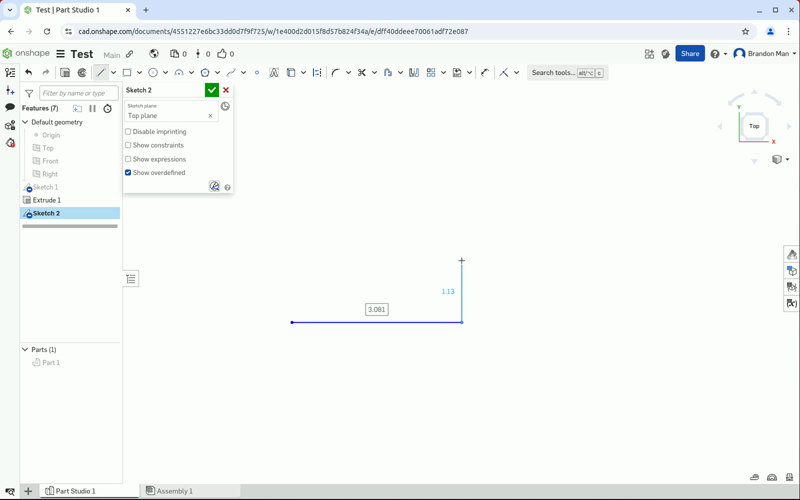
click(461, 260)
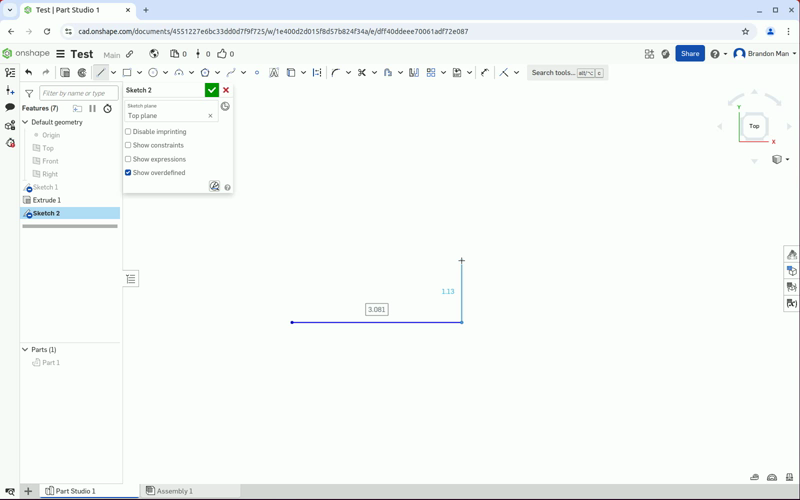
scroll(-6)
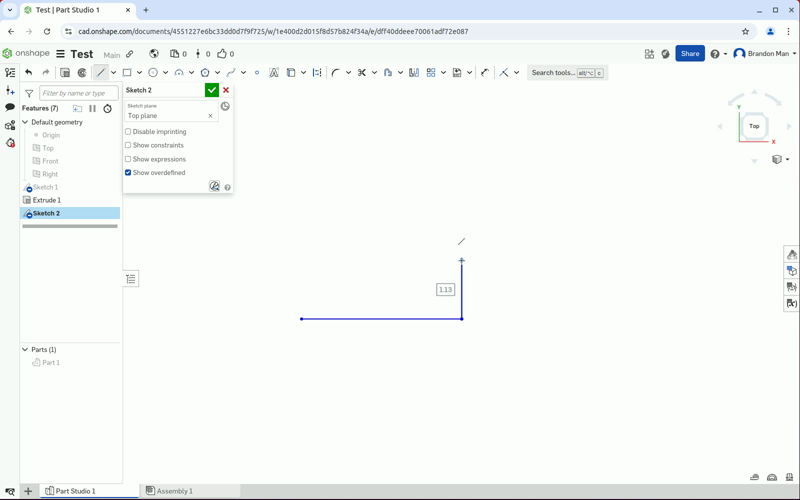
scroll(-6)
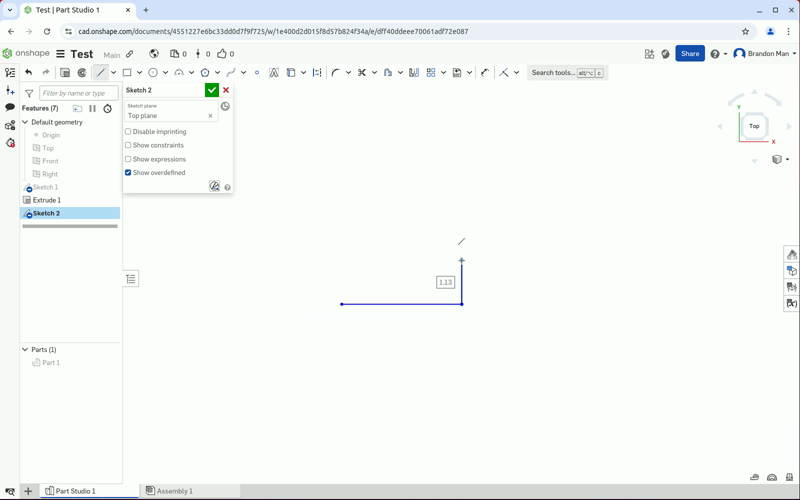
scroll(-6)
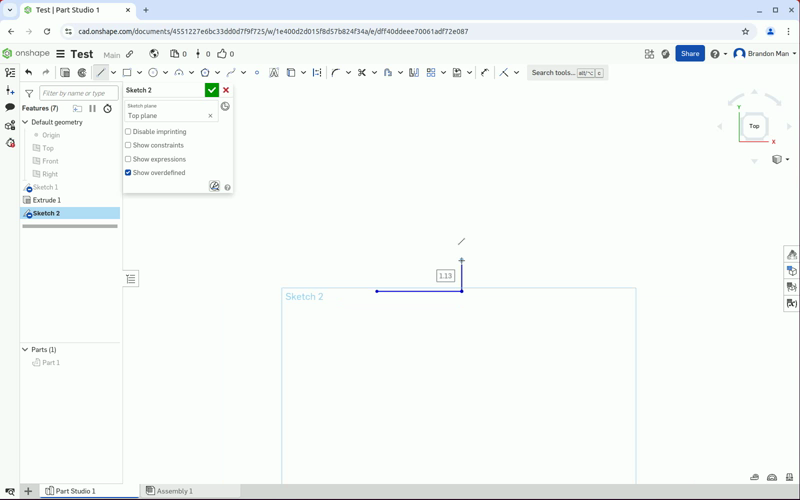
scroll(-6)
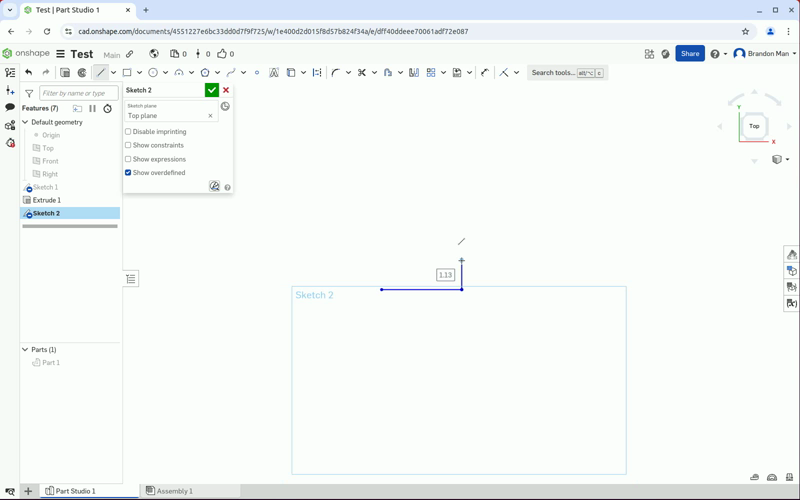
scroll(-6)
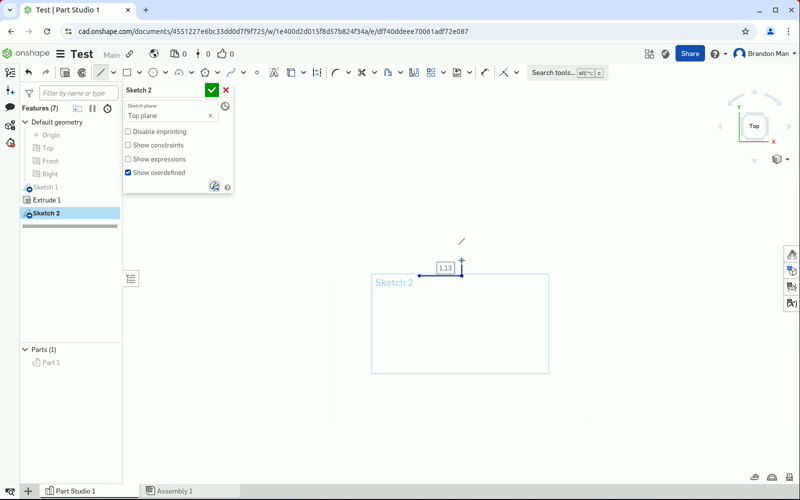
scroll(-6)
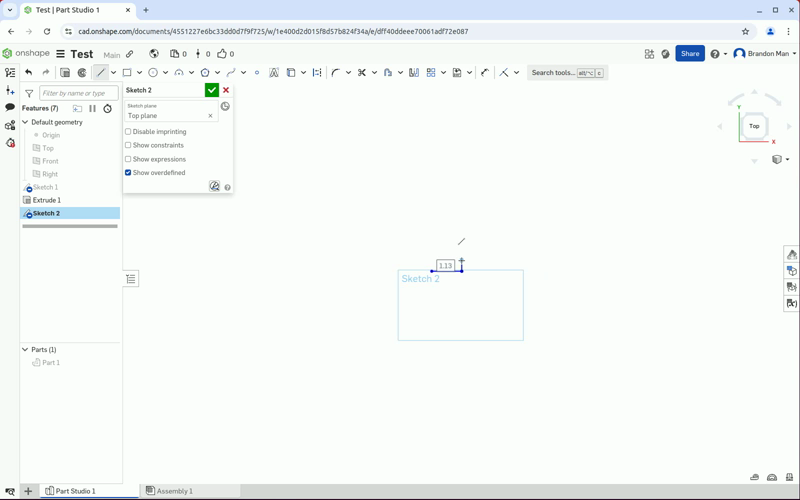
scroll(-6)
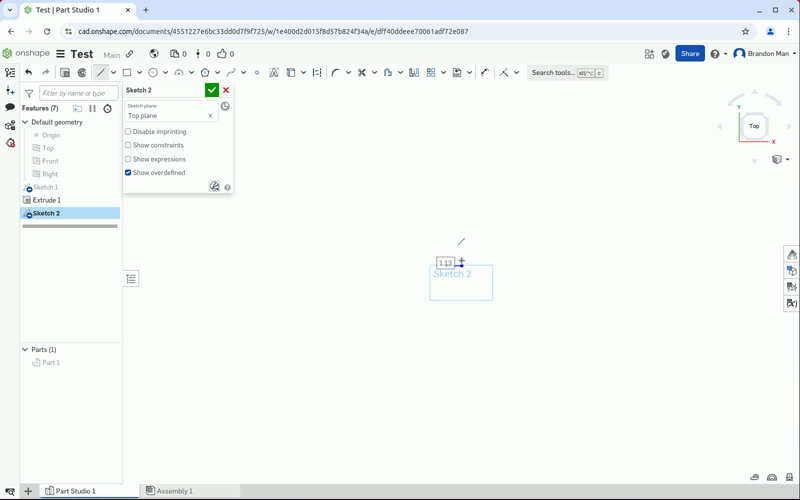
key_up(shift)
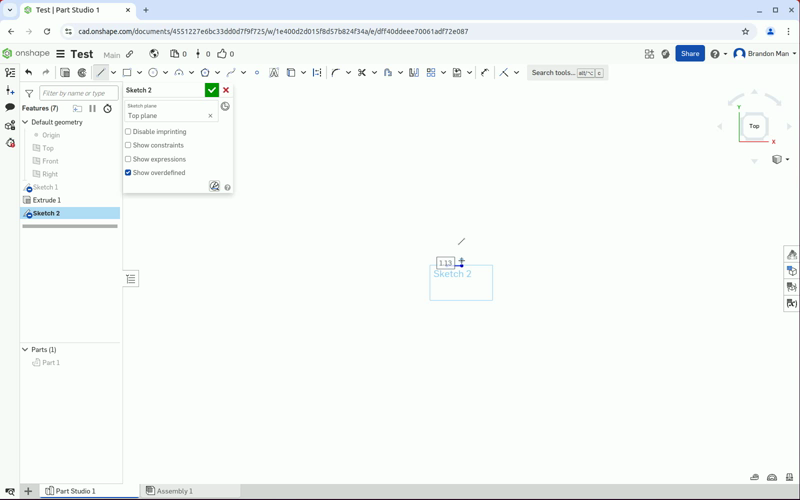
key(esc)
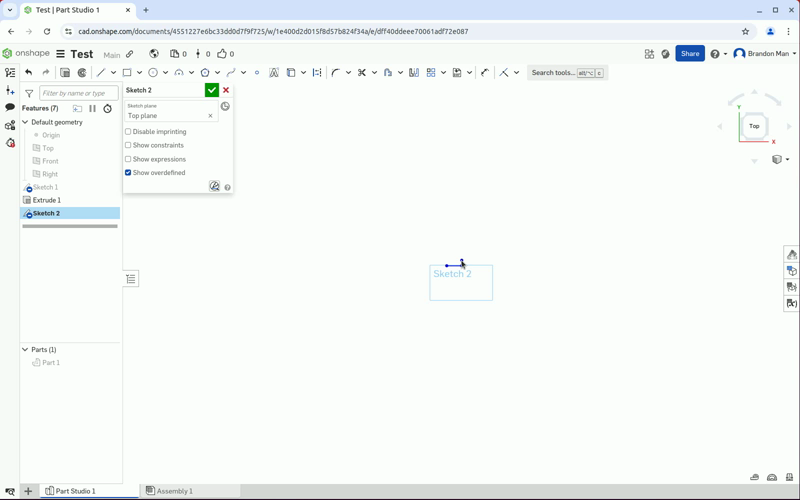
key(a)
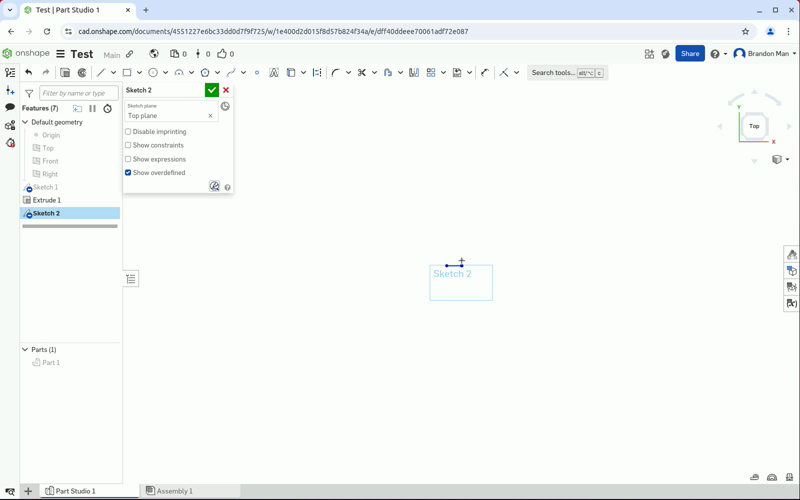
mouse_move(461, 260)
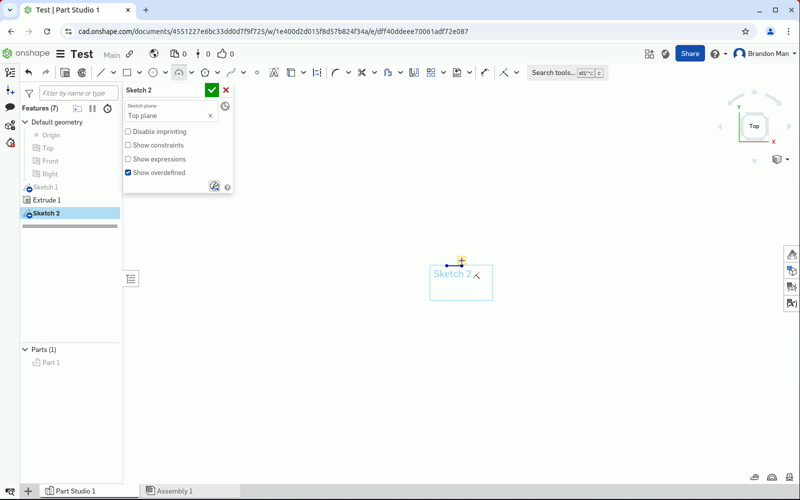
click(461, 260)
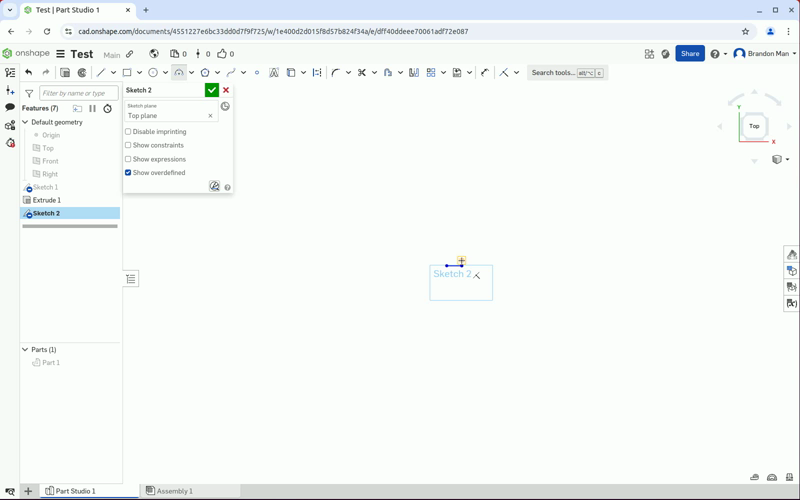
mouse_move(446, 265)
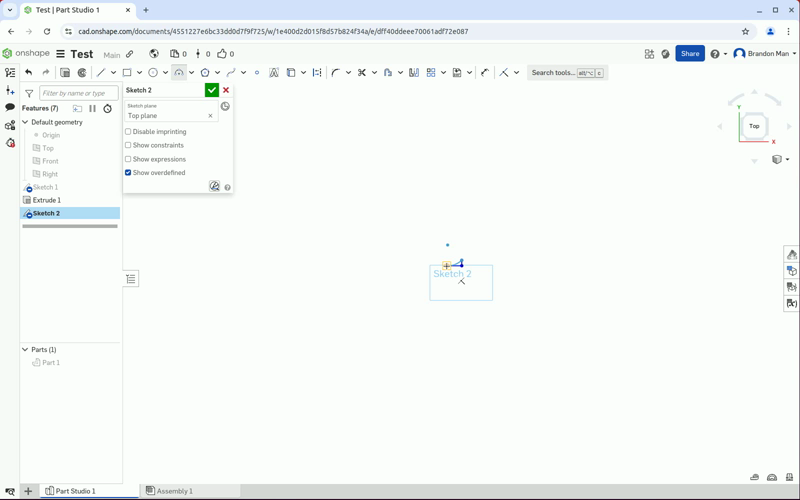
click(446, 265)
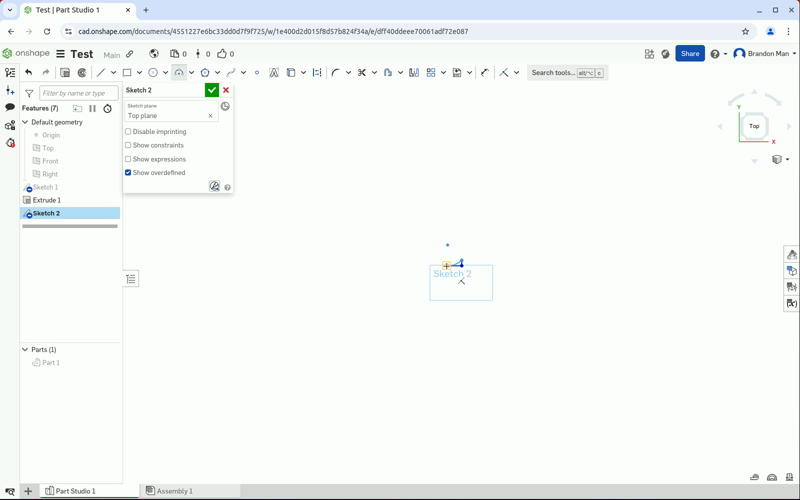
key_down(shift)
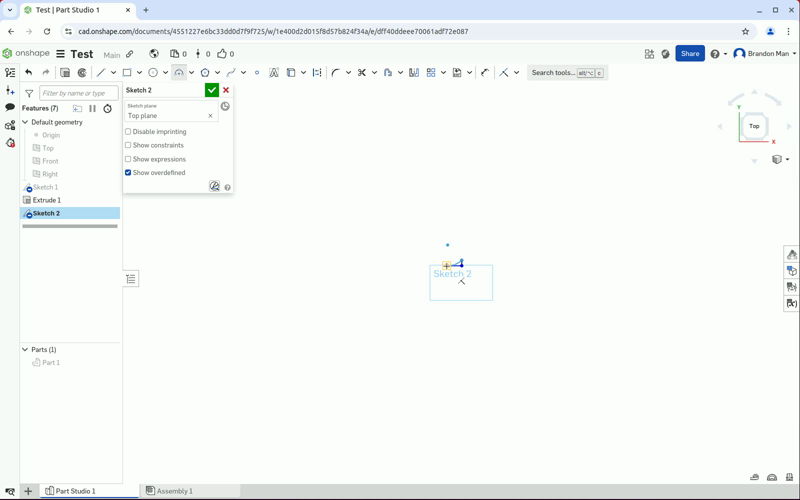
mouse_move(453, 261)
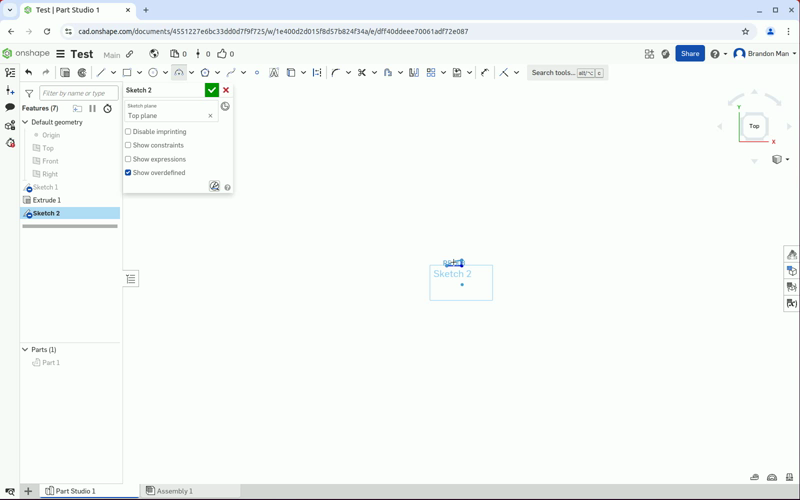
click(453, 261)
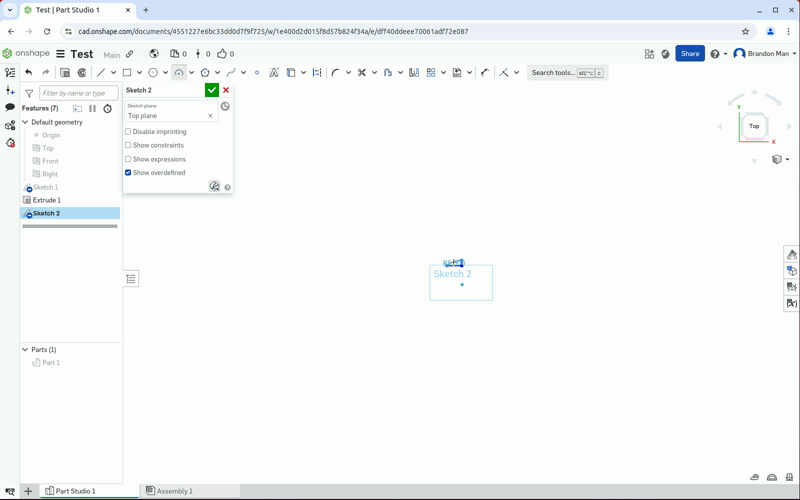
key_up(shift)
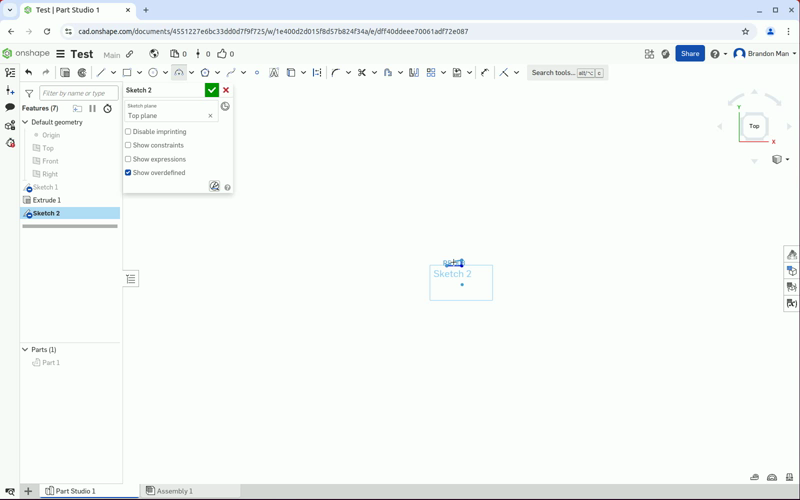
key(esc)
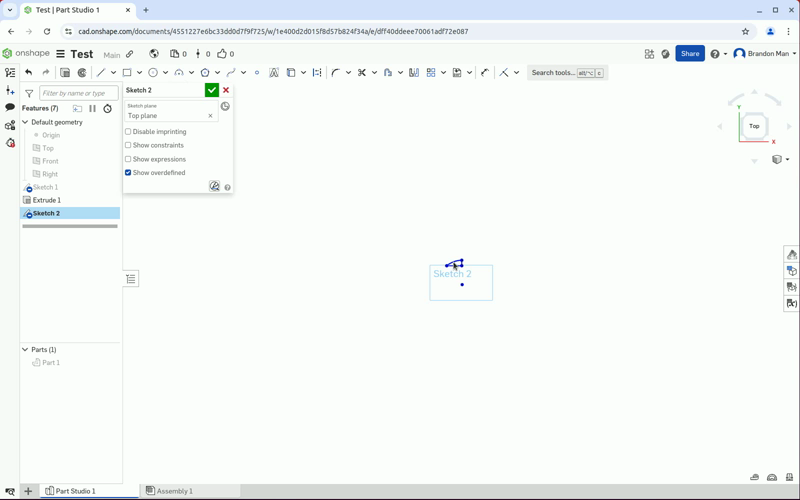
mouse_move(453, 264)
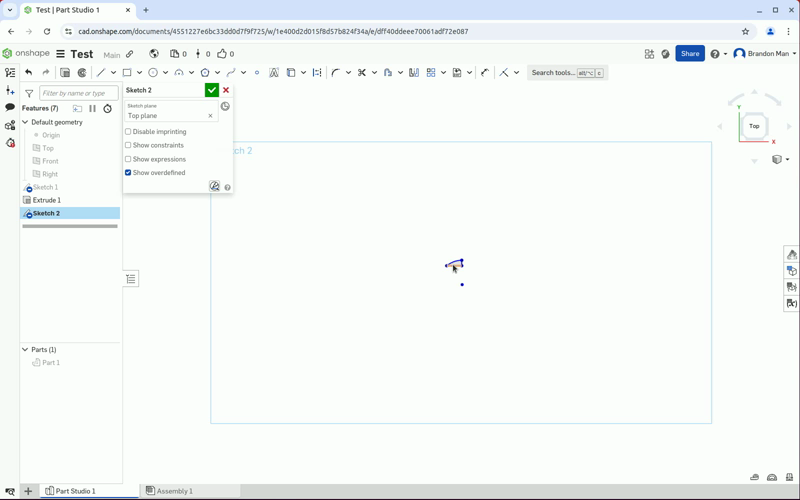
scroll(6)
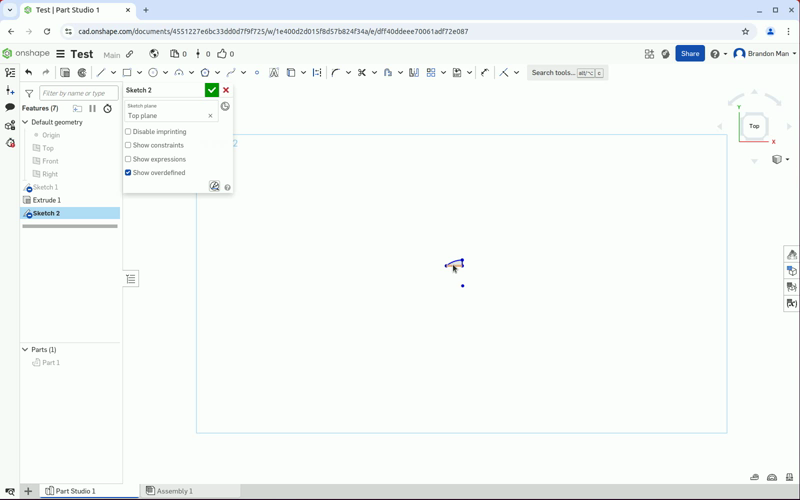
scroll(6)
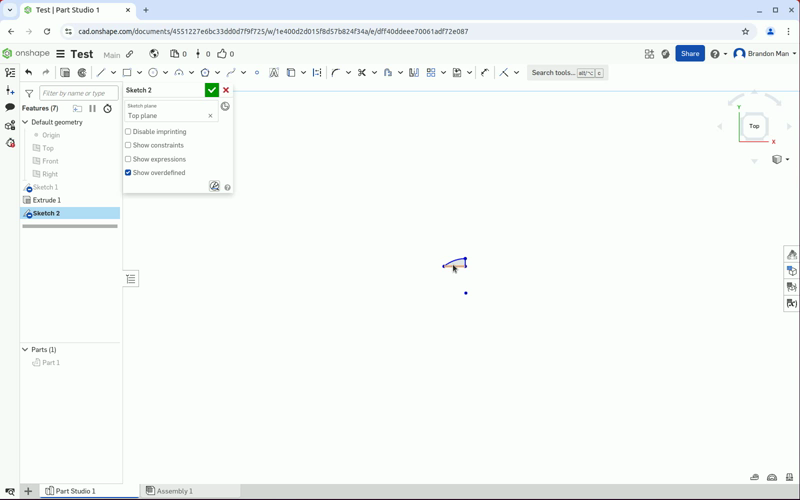
scroll(6)
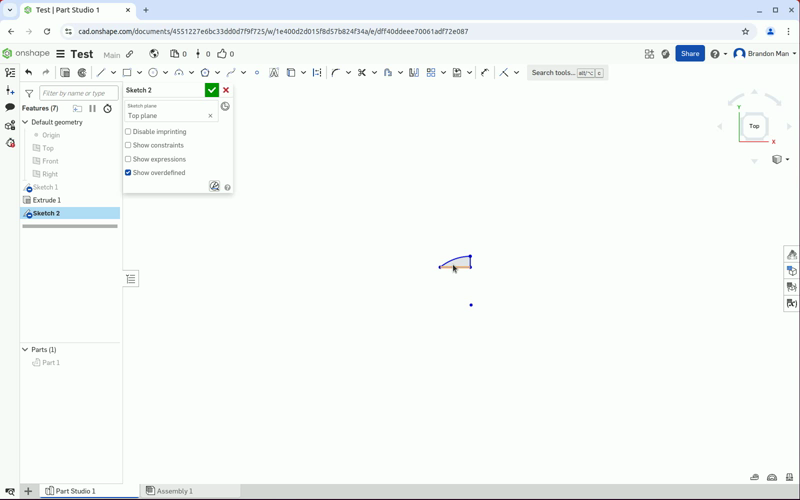
scroll(6)
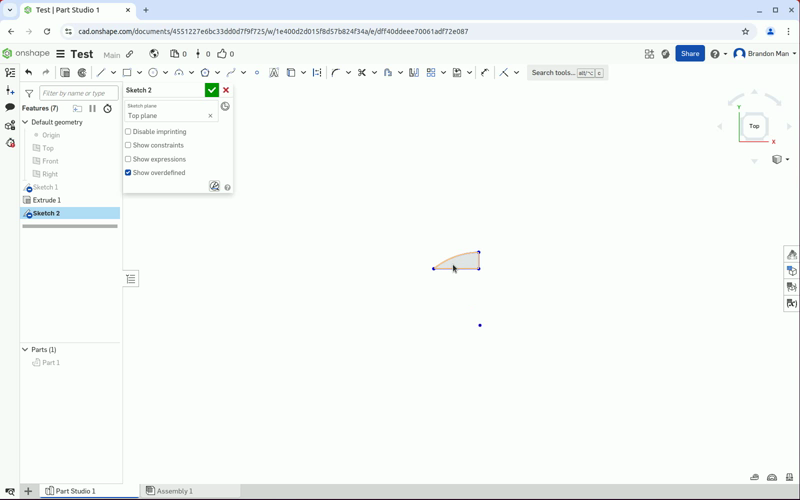
scroll(6)
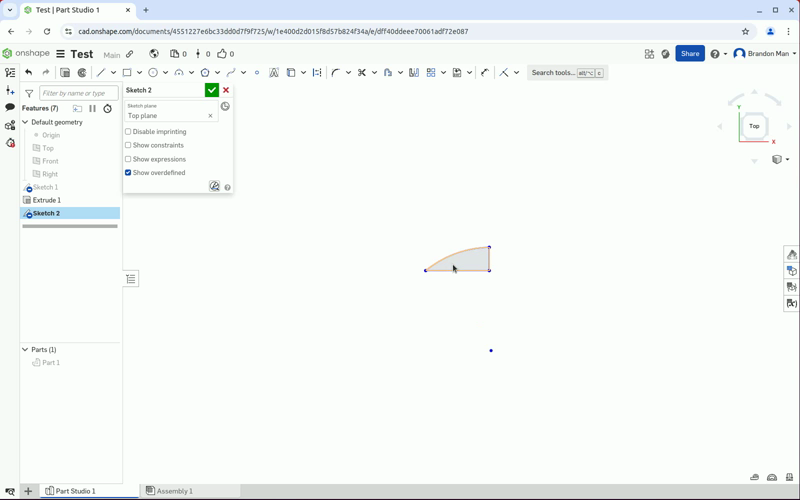
scroll(6)
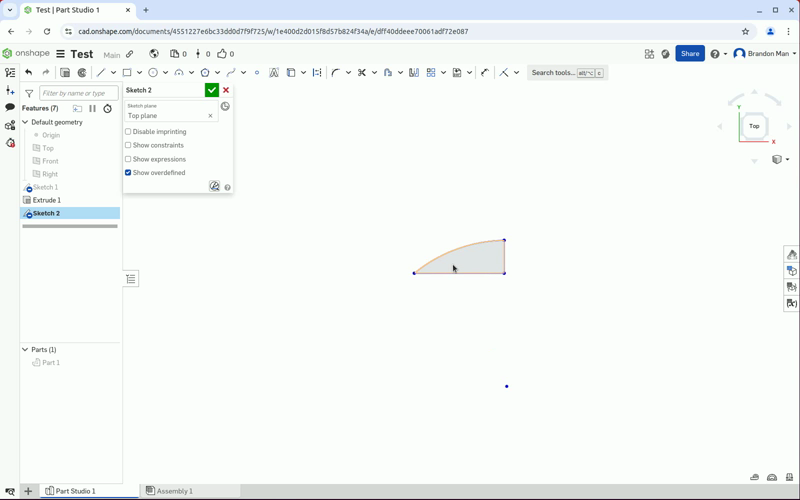
scroll(6)
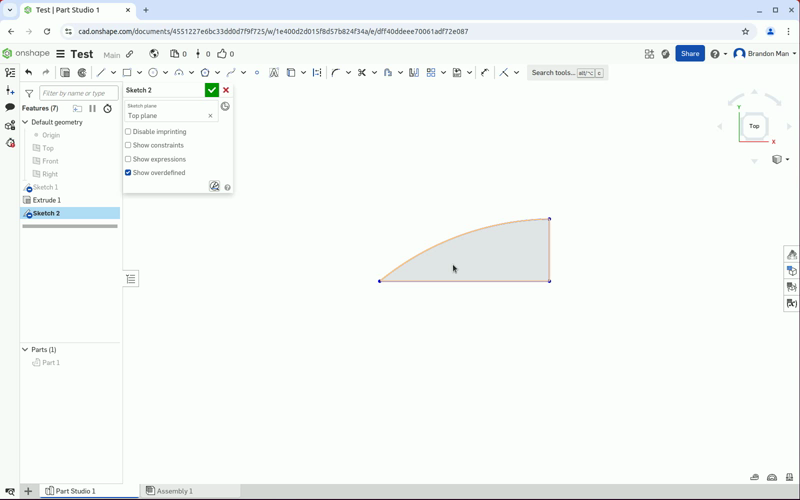
click(453, 264)
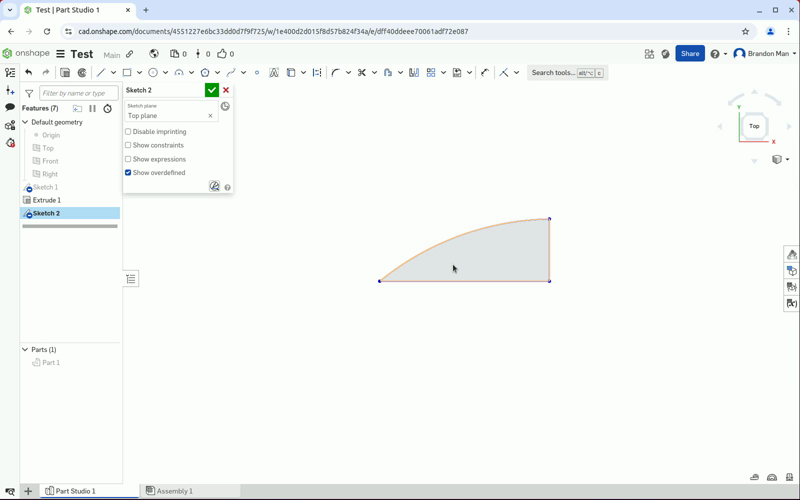
scroll(-6)
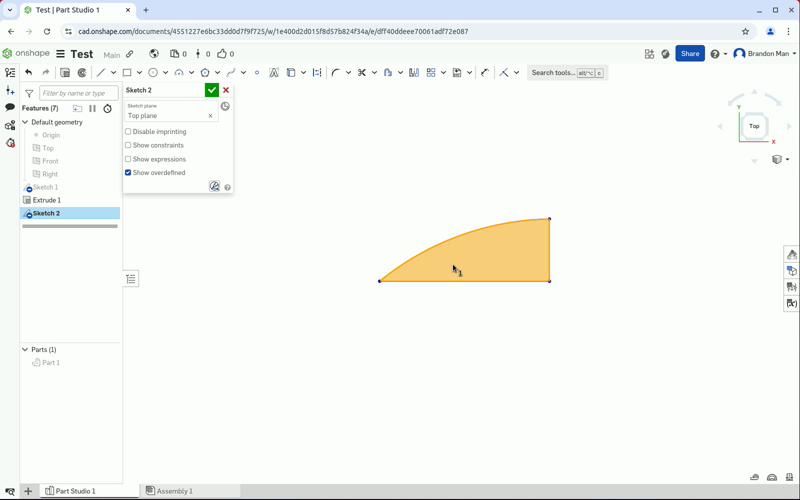
scroll(-6)
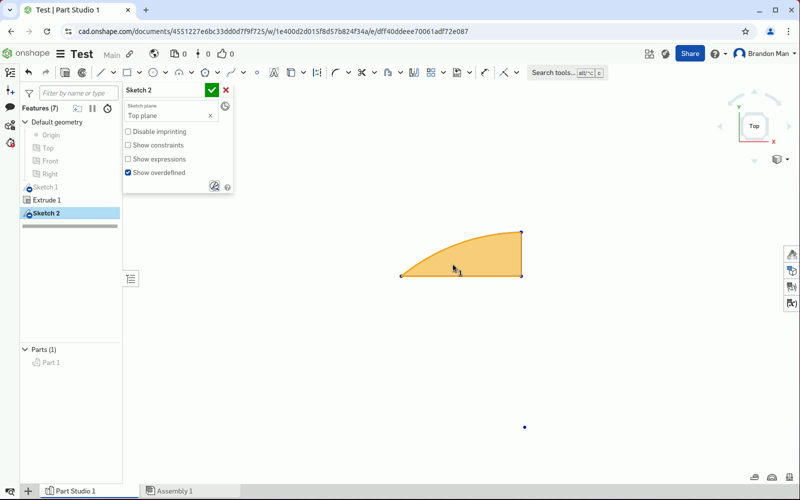
scroll(-6)
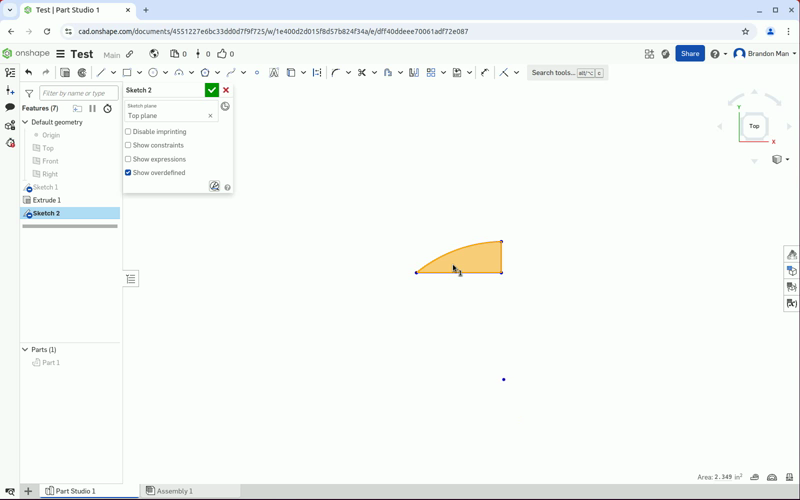
scroll(-6)
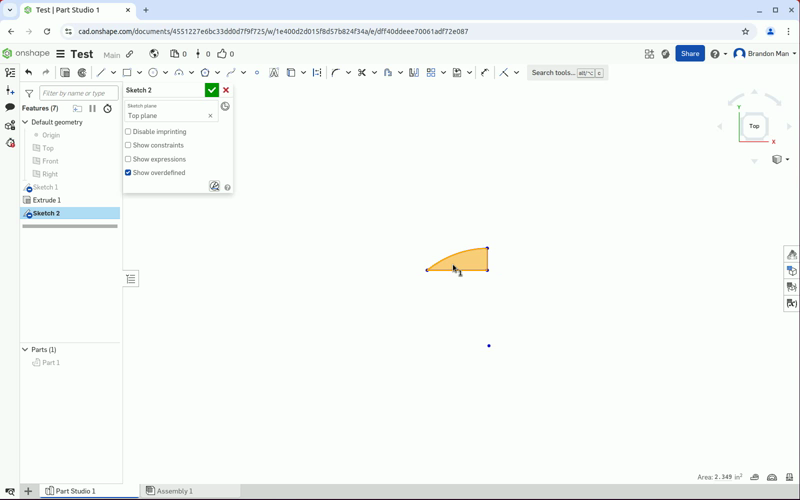
scroll(-6)
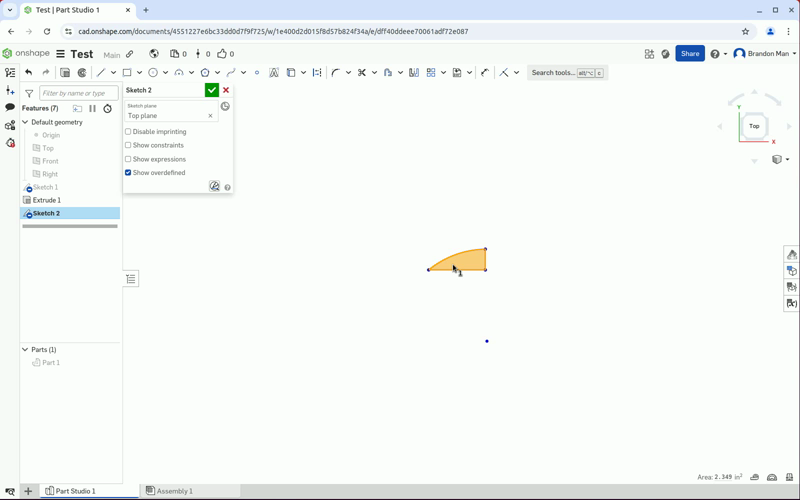
scroll(-6)
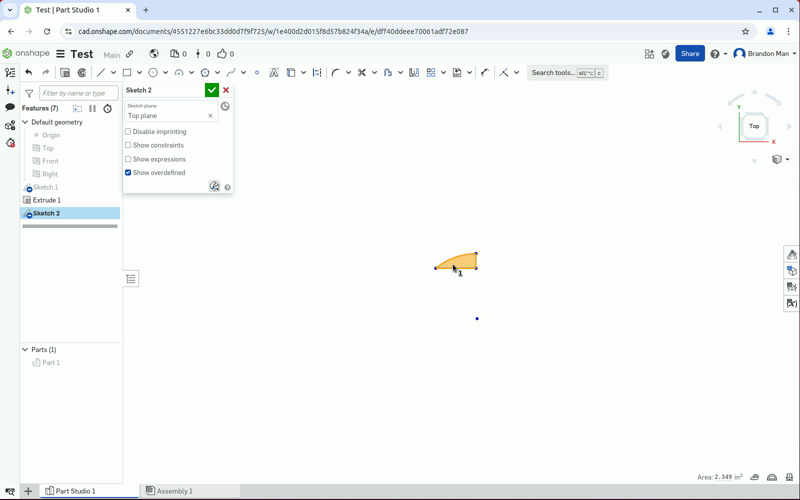
scroll(-6)
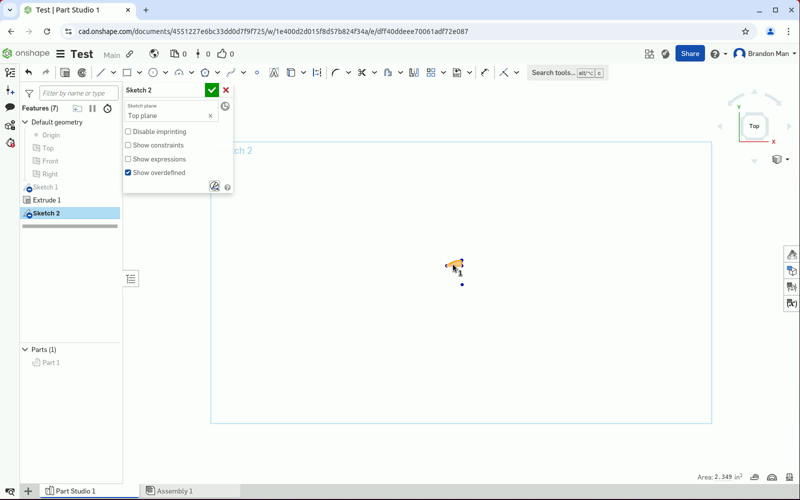
mouse_move(73, 352)
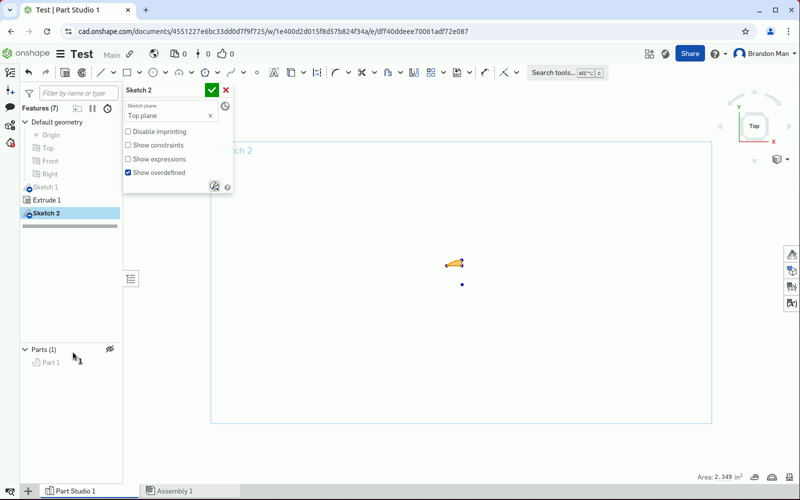
key(shift+y)
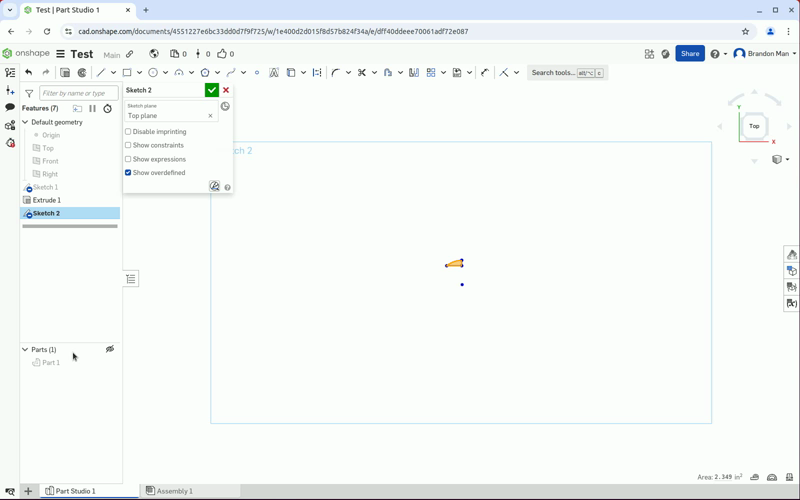
key(shift+e)
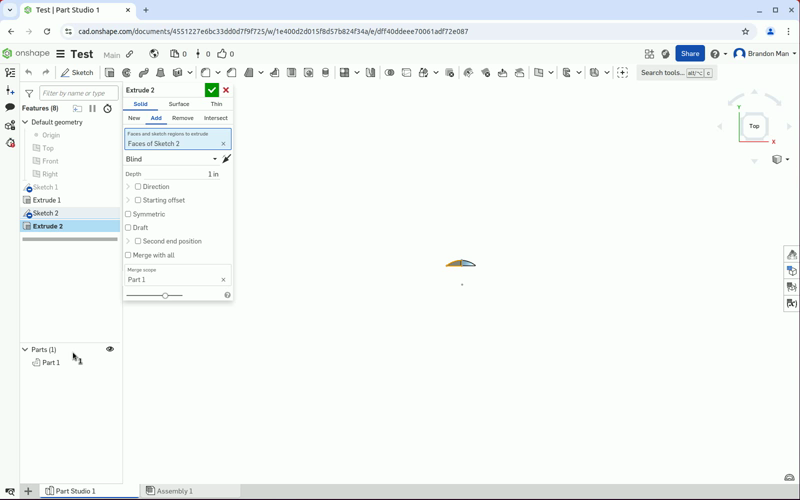
mouse_move(143, 106)
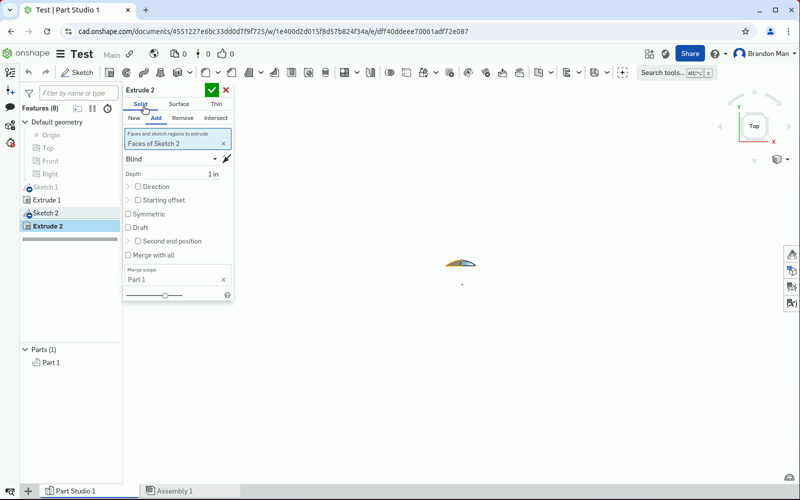
click(143, 106)
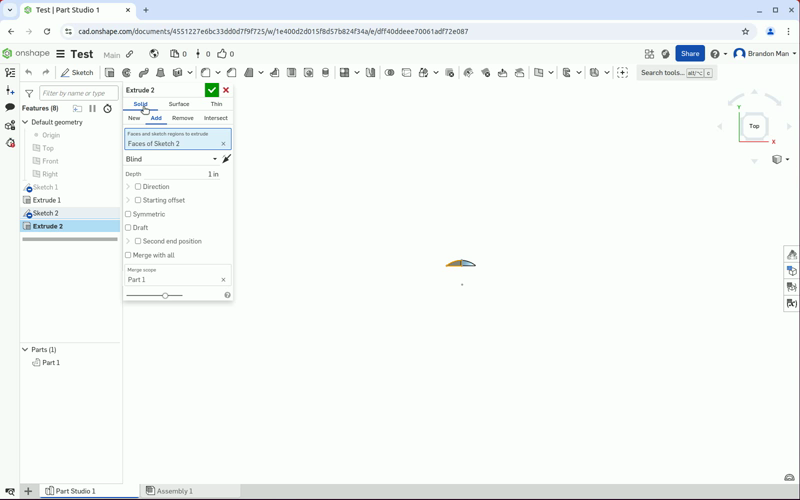
mouse_move(137, 120)
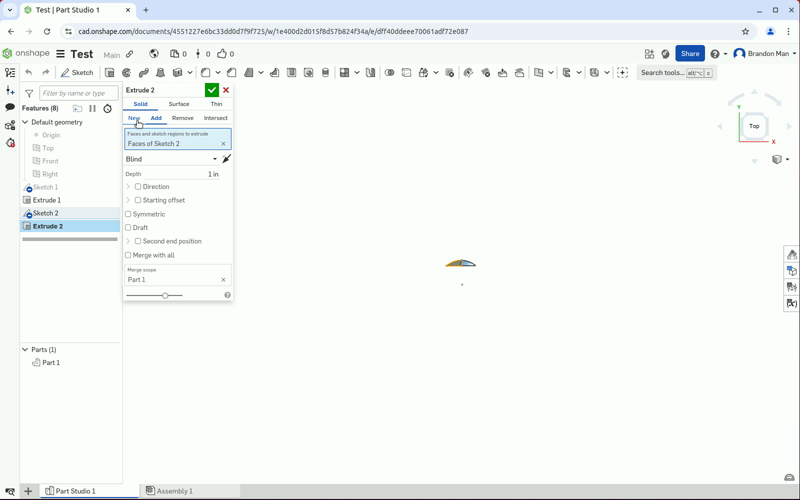
click(137, 120)
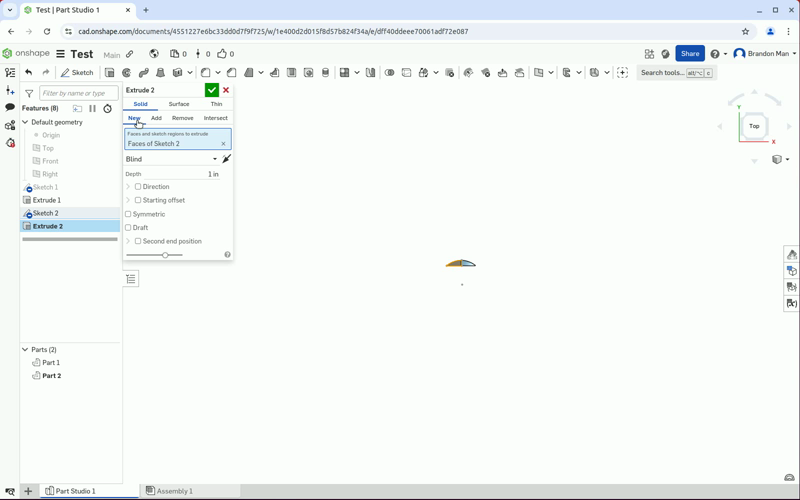
key(tab, 4)
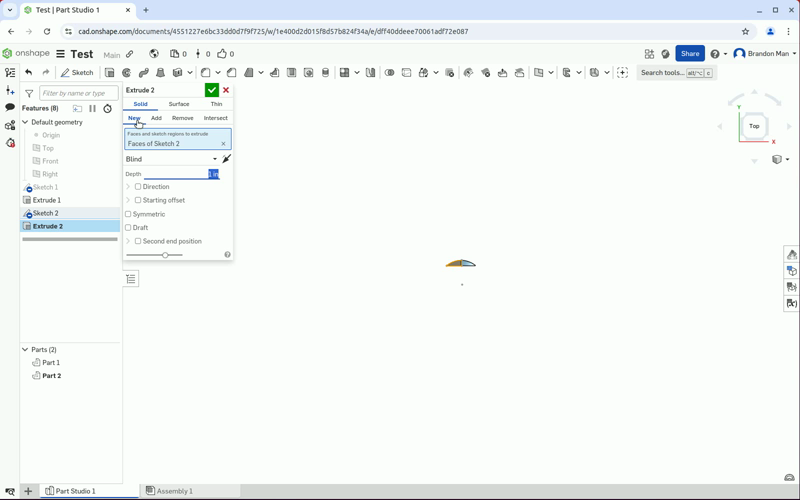
text(1.685)
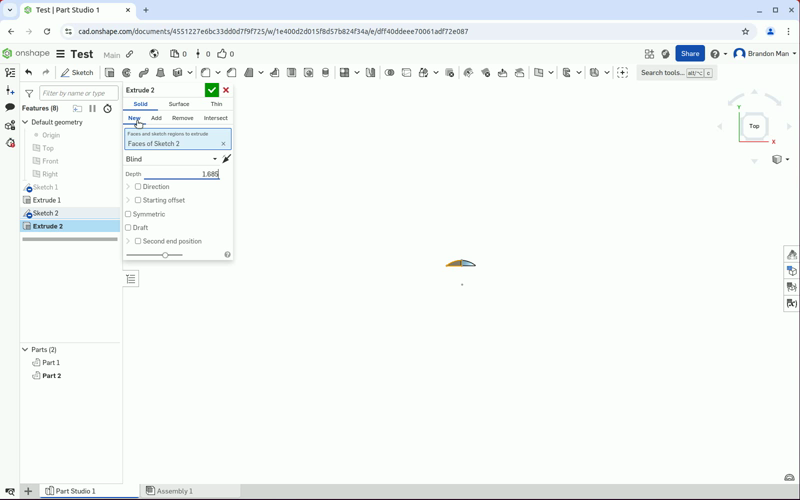
key(enter)
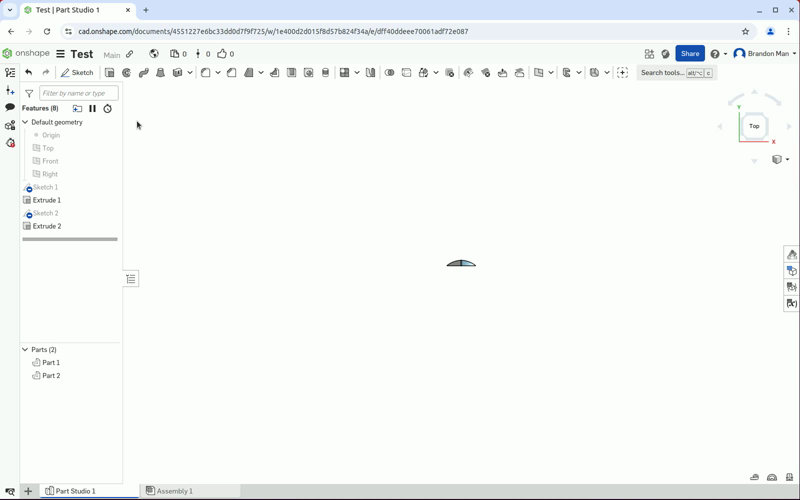
key(shift+h)
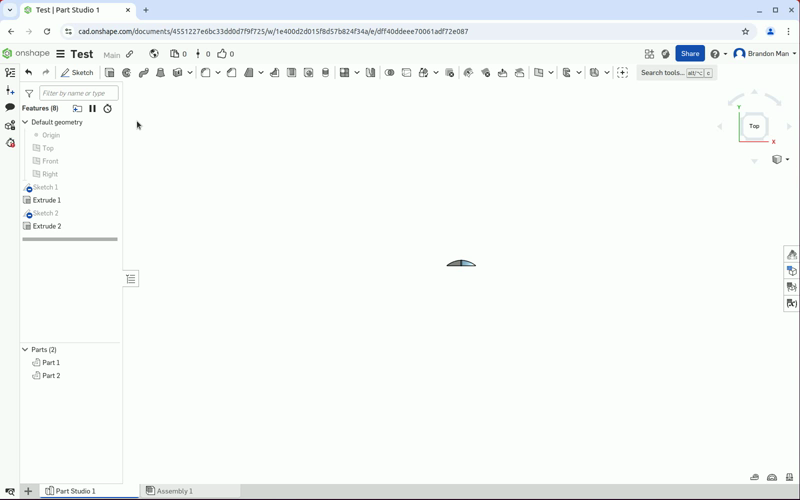
key(shift+h)
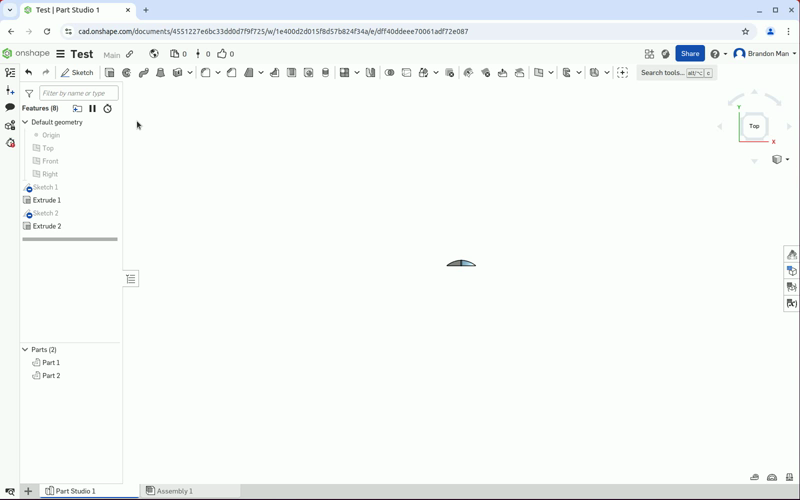
mouse_move(73, 189)
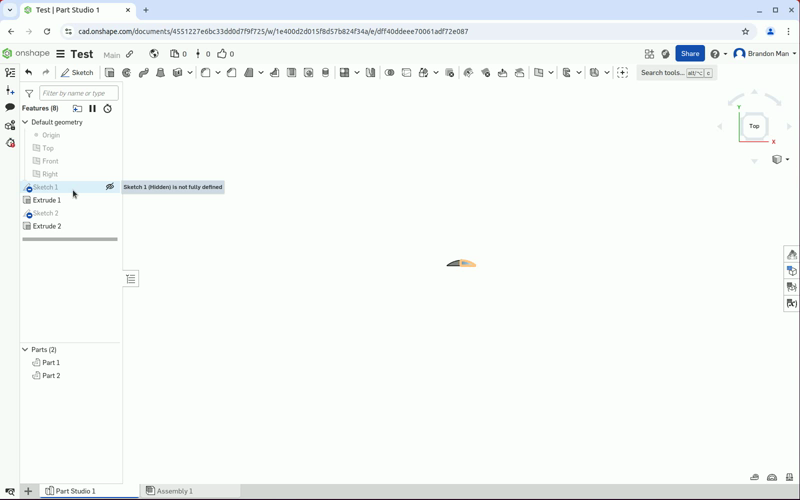
click(73, 189)
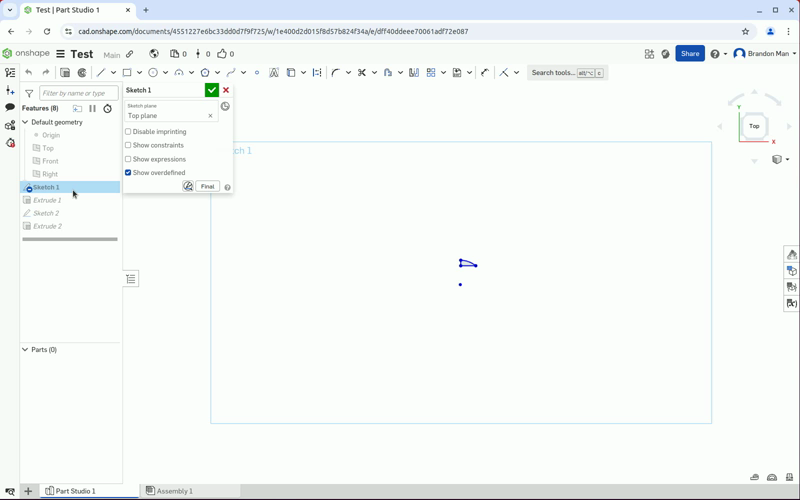
mouse_move(229, 92)
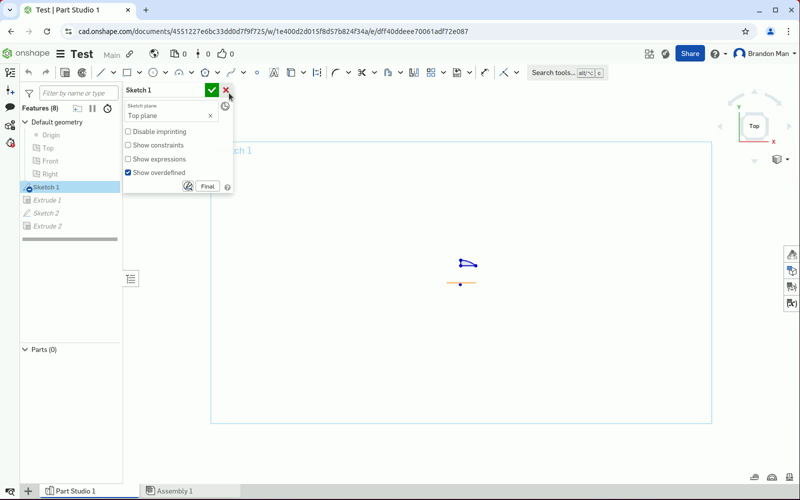
click(229, 92)
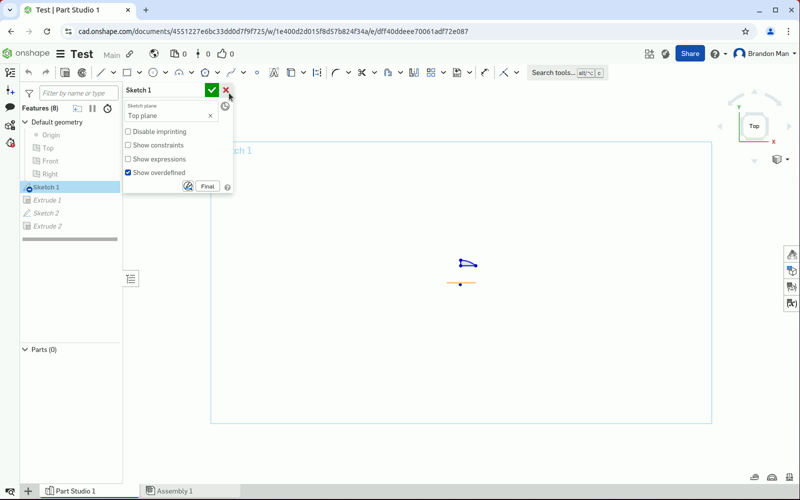
key(shift+s)
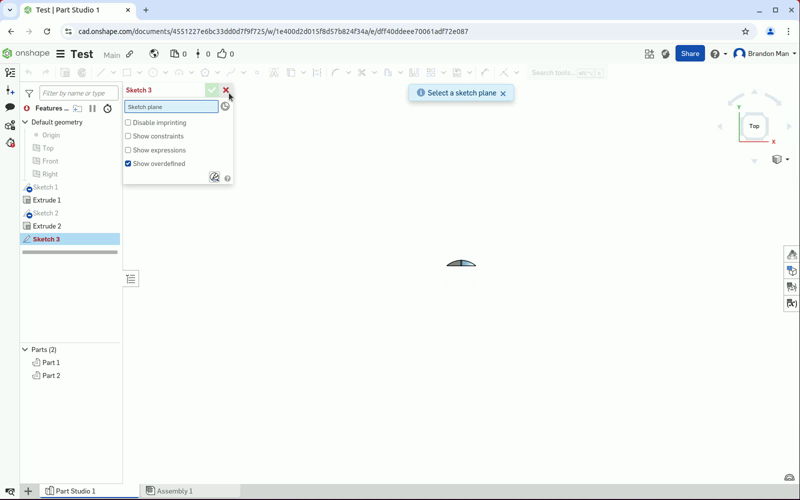
mouse_move(73, 150)
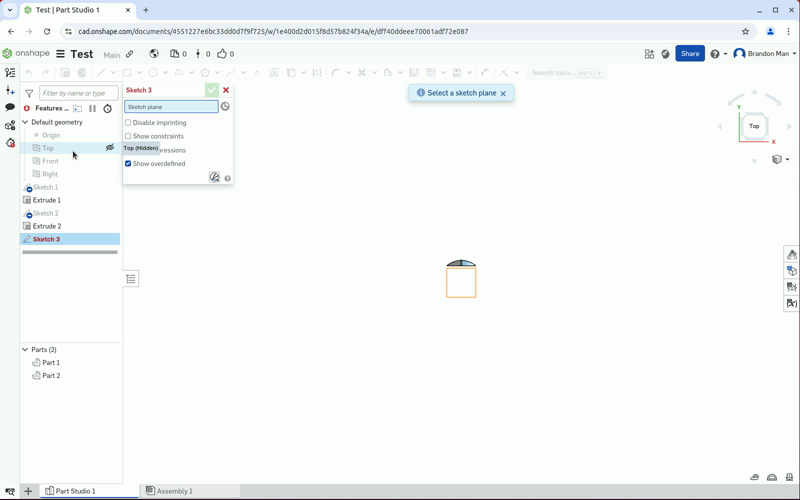
click(73, 150)
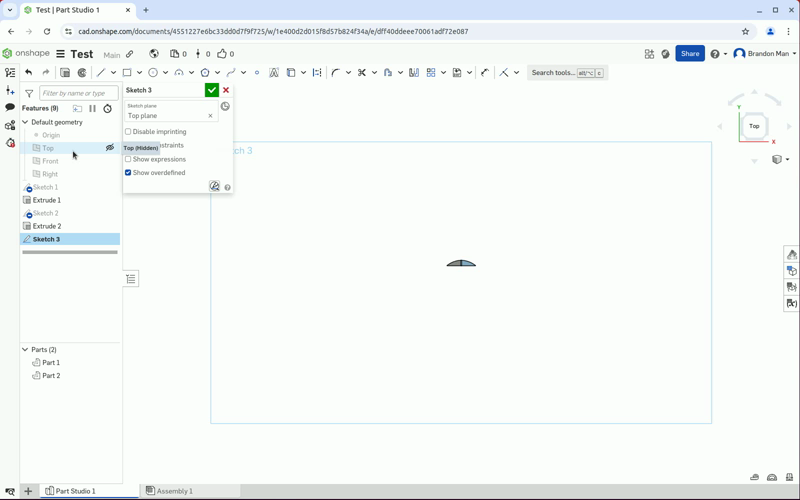
mouse_move(73, 352)
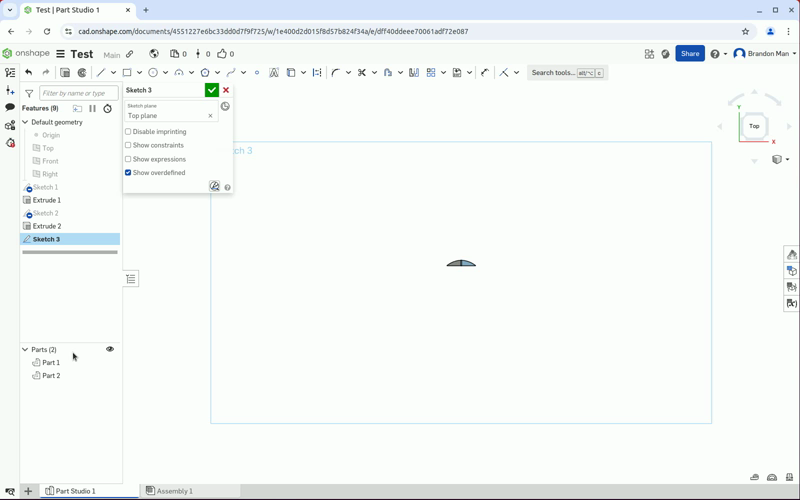
key(y)
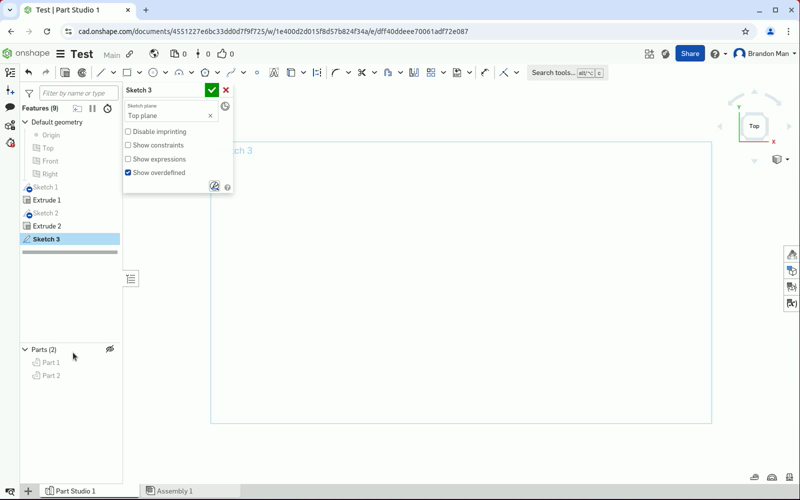
key(a)
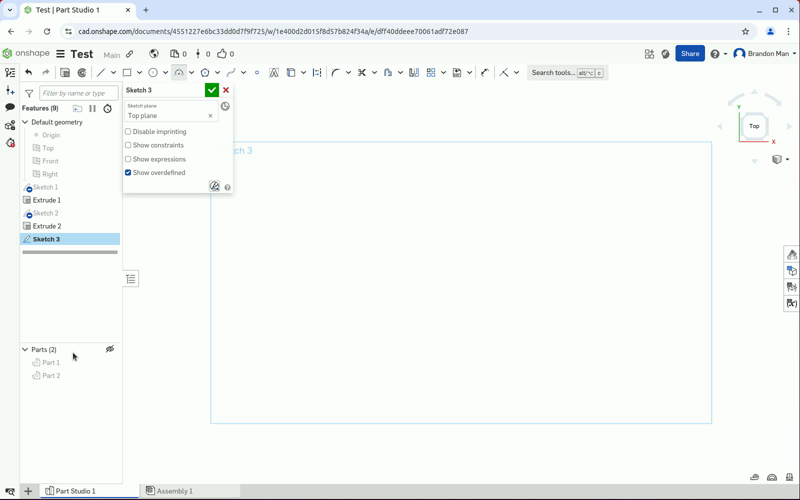
key_down(shift)
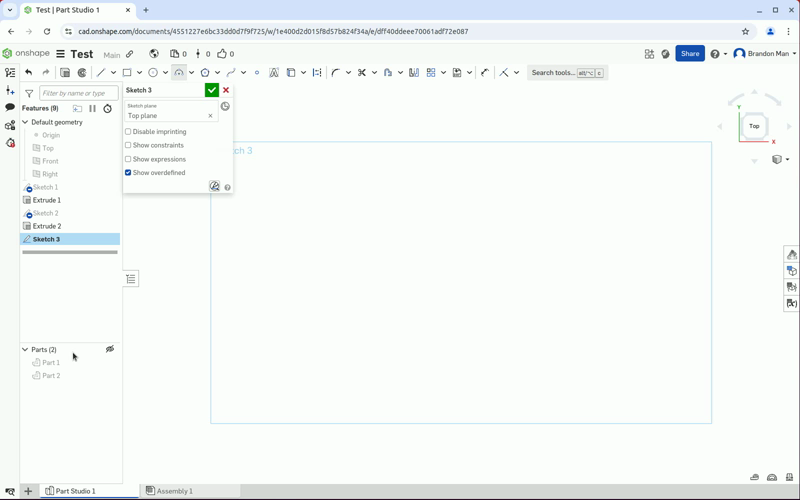
mouse_move(446, 300)
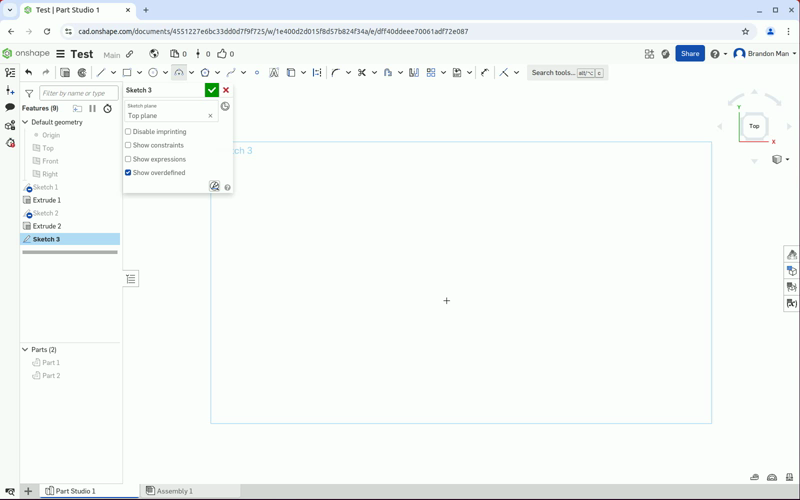
click(446, 300)
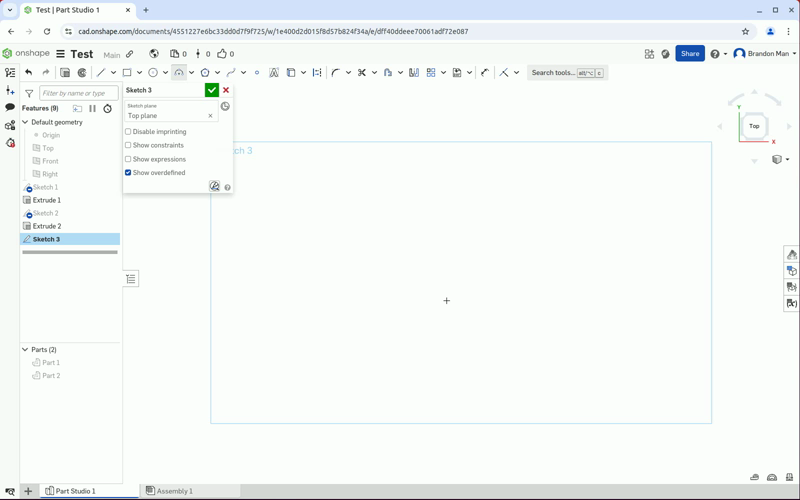
key_up(shift)
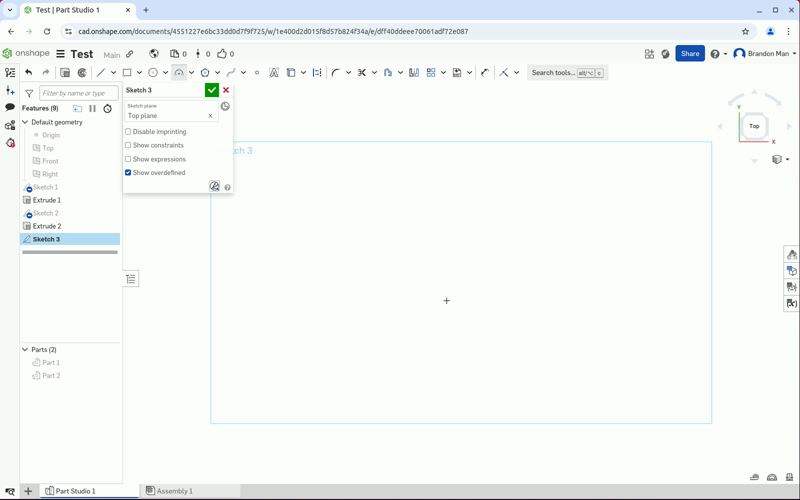
key_down(shift)
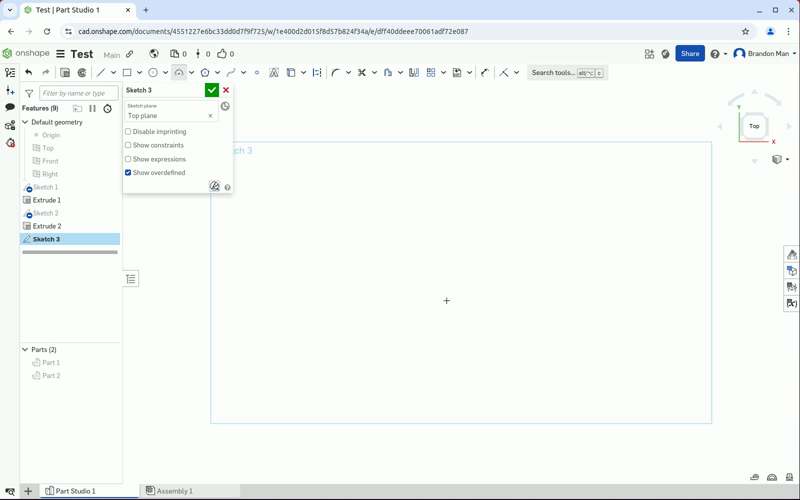
mouse_move(461, 305)
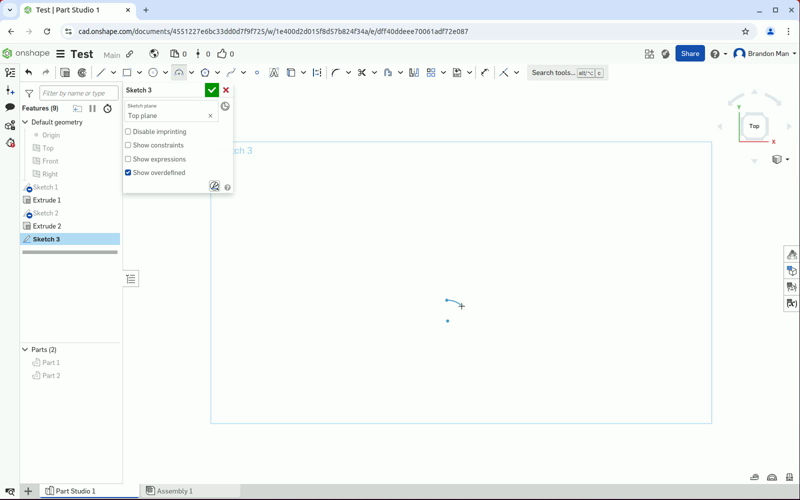
click(461, 305)
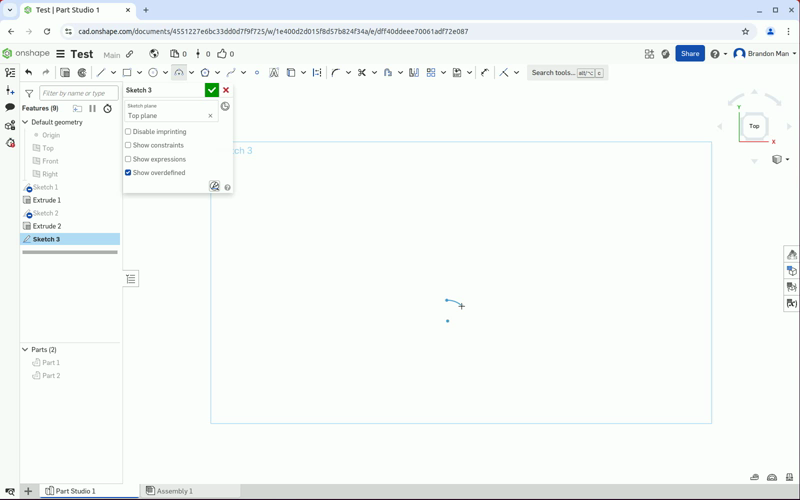
mouse_move(453, 304)
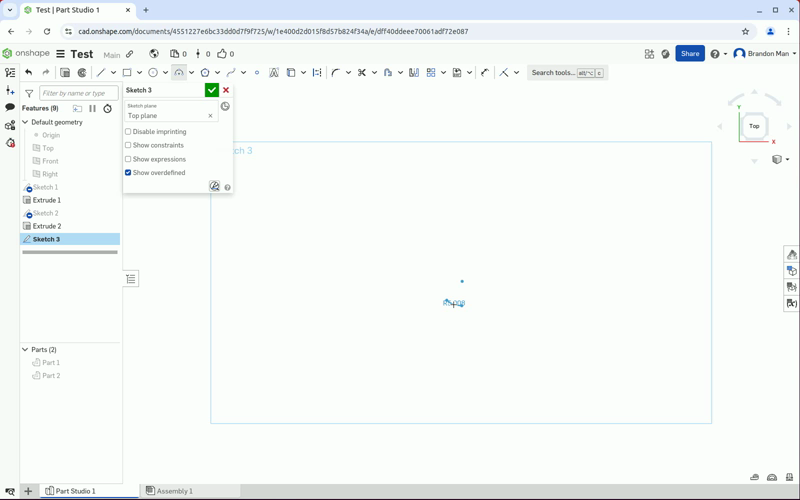
click(453, 304)
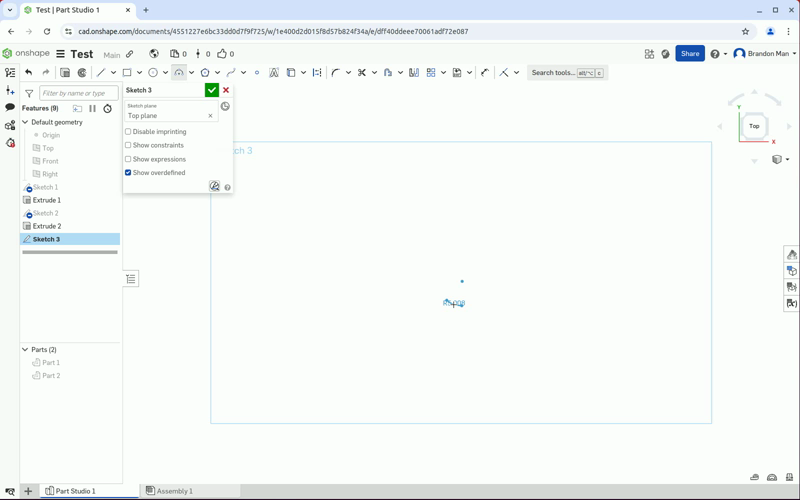
key_up(shift)
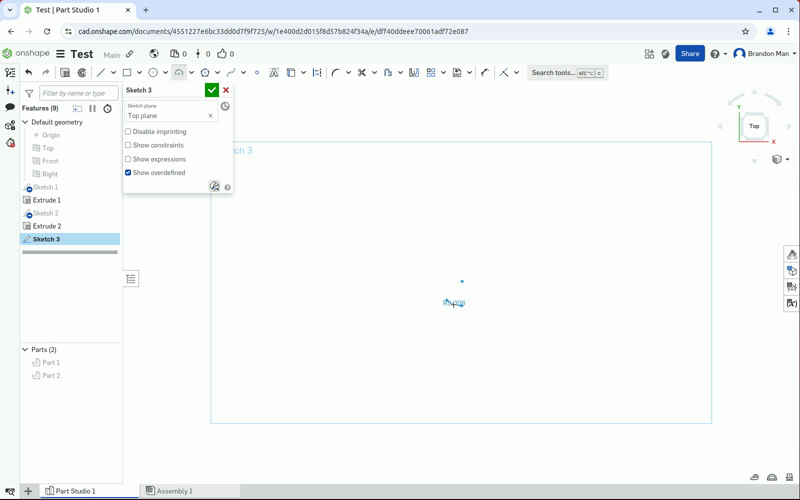
key(esc)
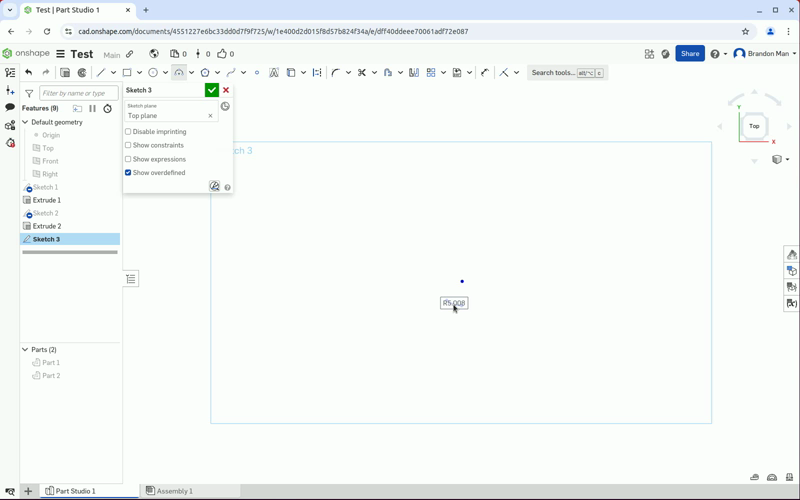
key(l)
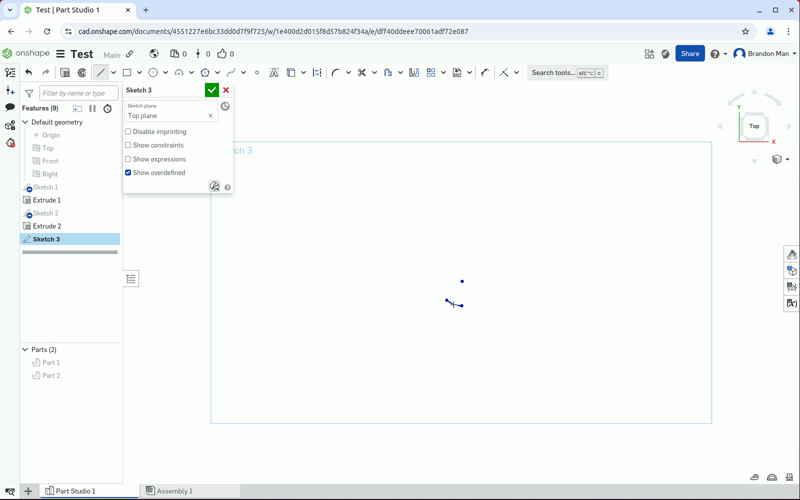
mouse_move(461, 305)
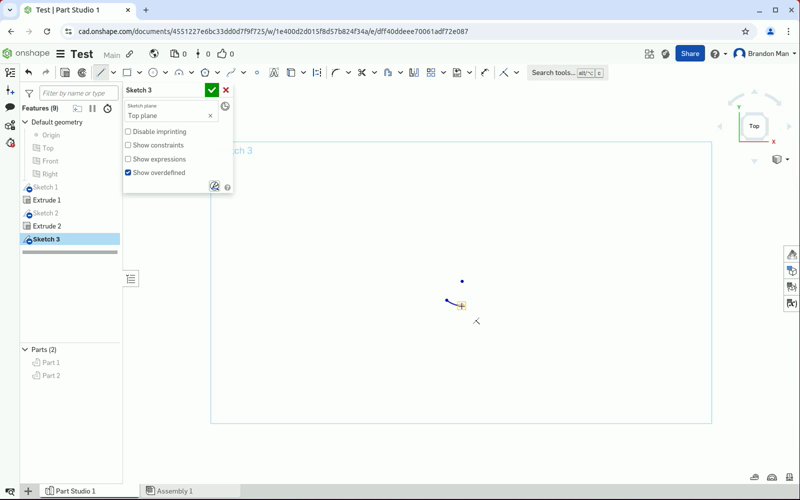
click(461, 305)
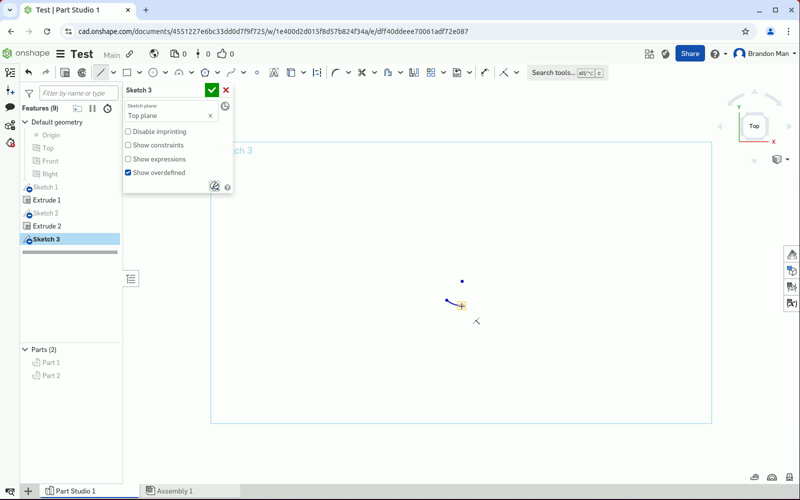
key_down(shift)
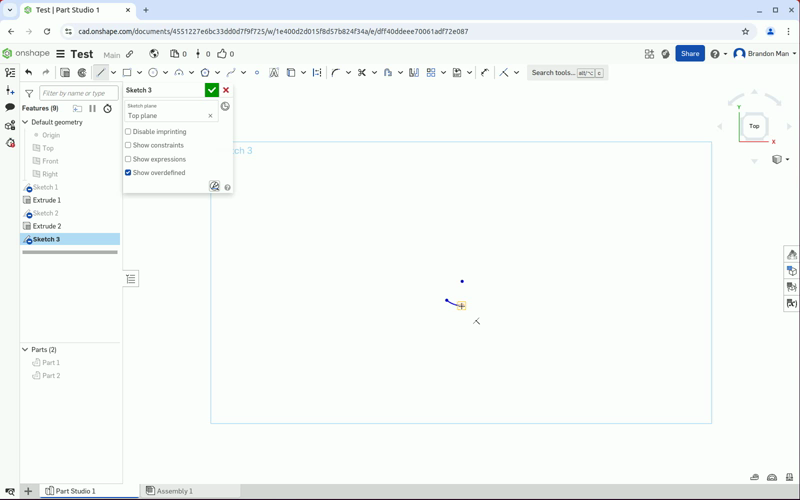
mouse_move(491, 305)
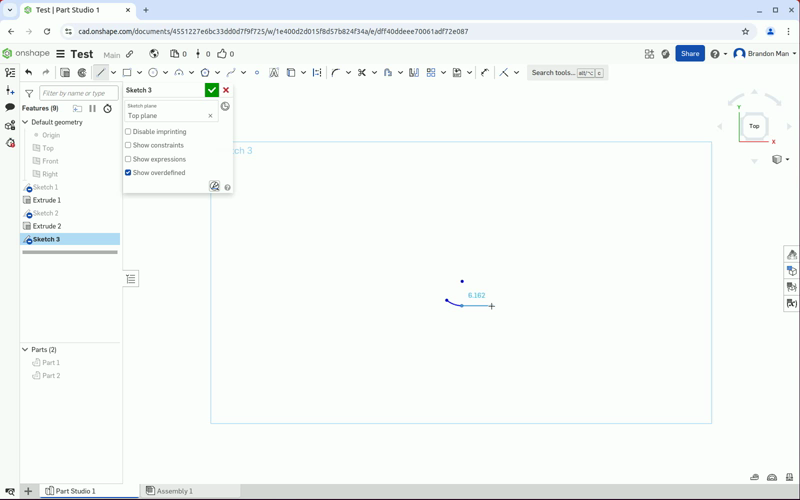
mouse_move(461, 300)
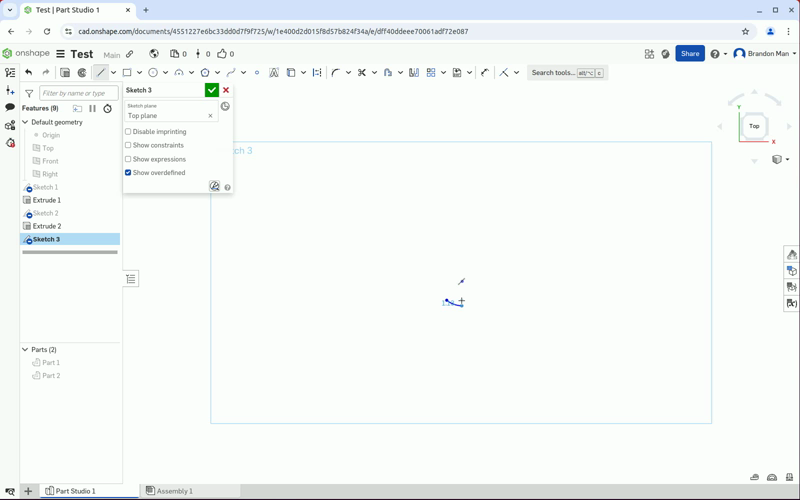
scroll(6)
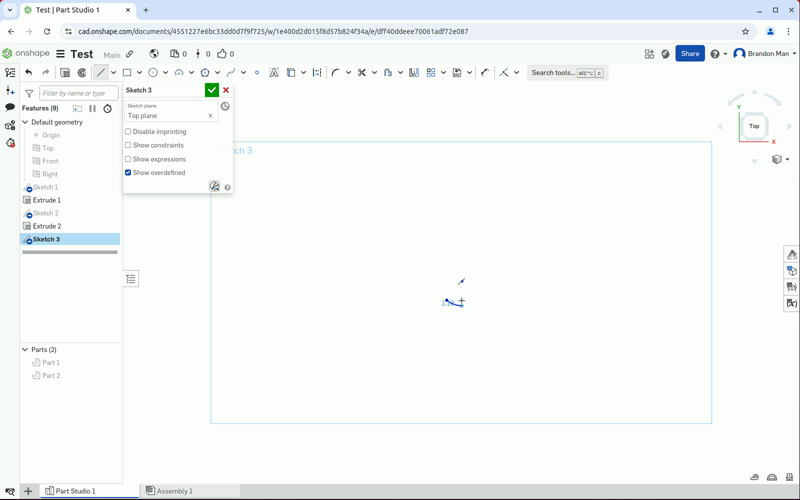
scroll(6)
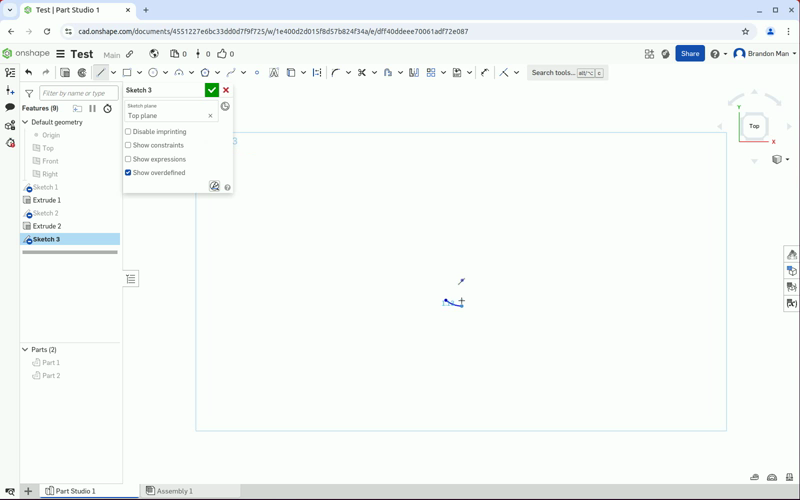
scroll(6)
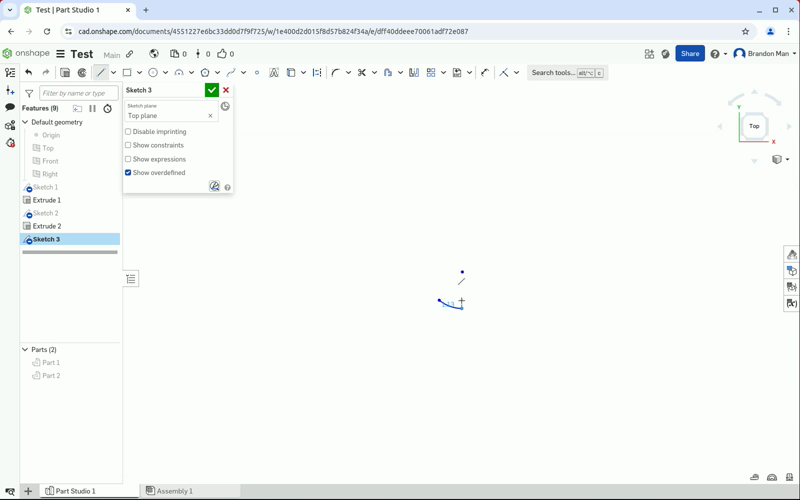
scroll(6)
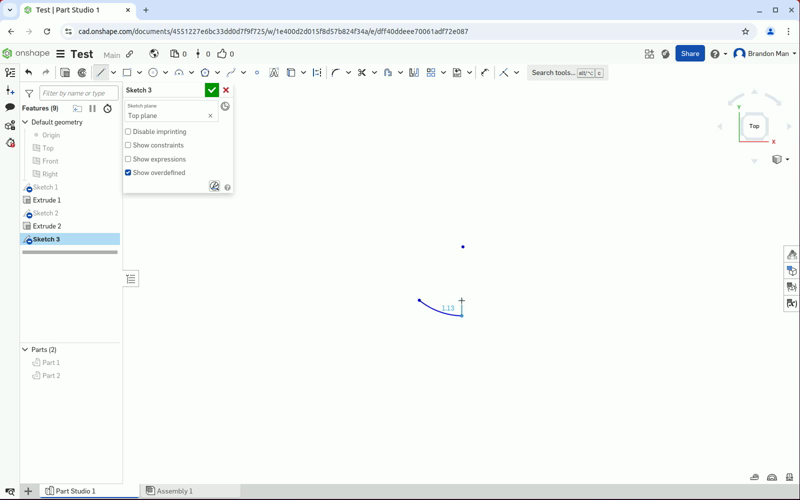
scroll(6)
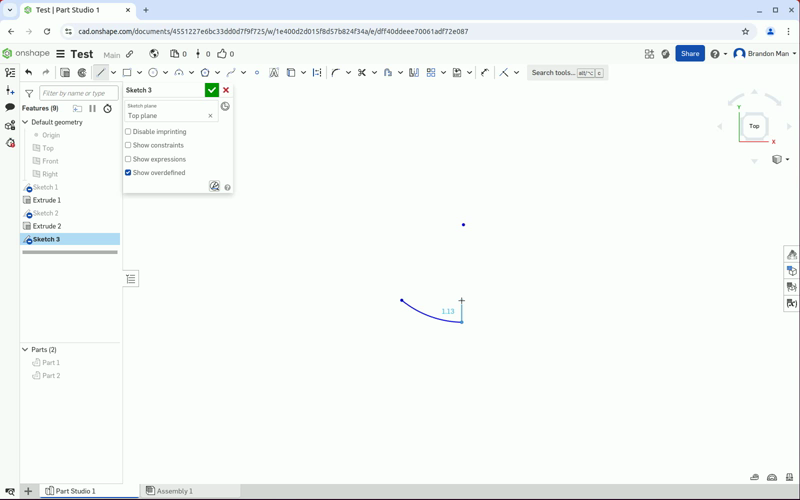
scroll(6)
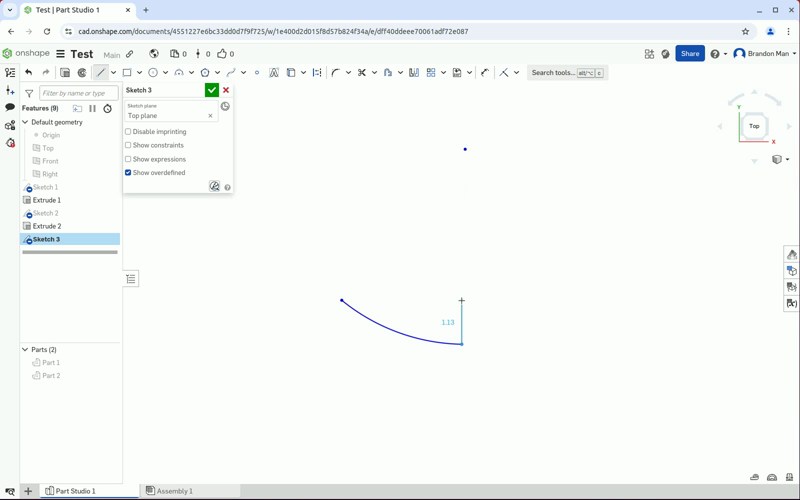
scroll(6)
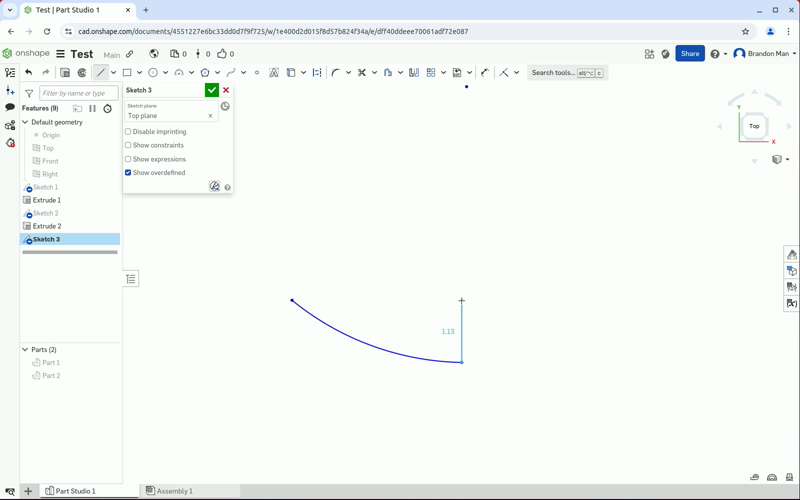
click(461, 300)
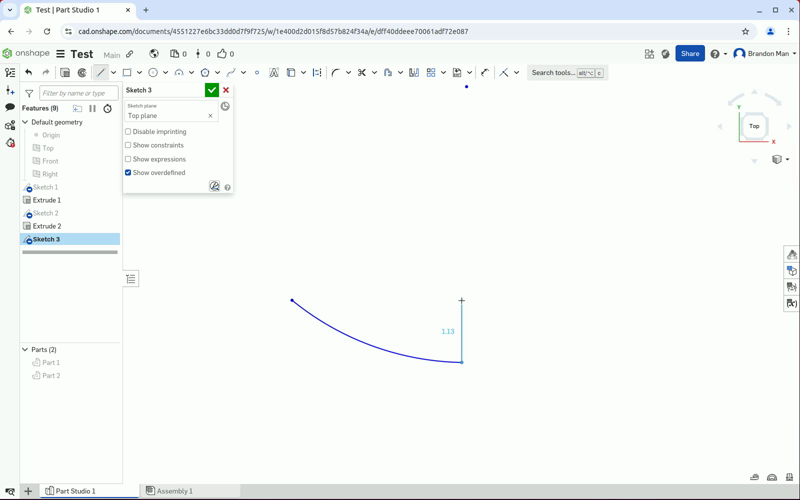
scroll(-6)
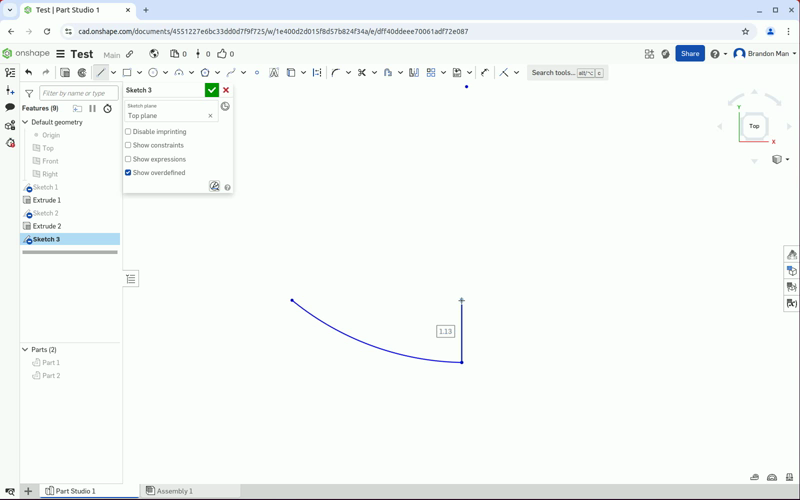
scroll(-6)
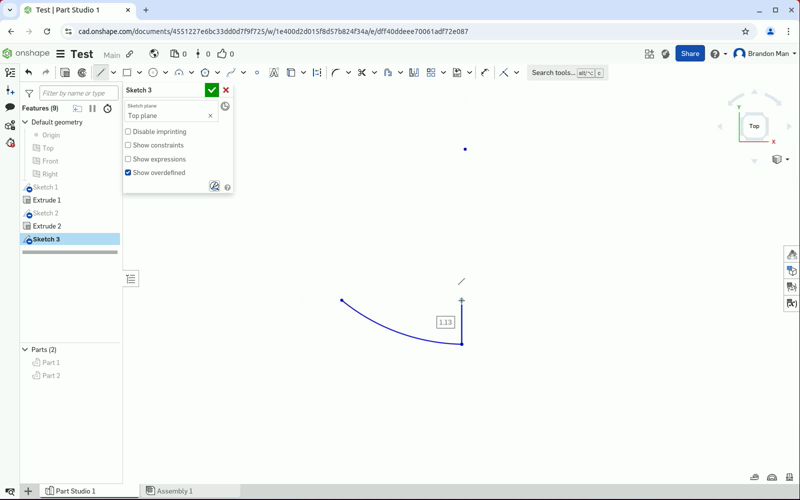
scroll(-6)
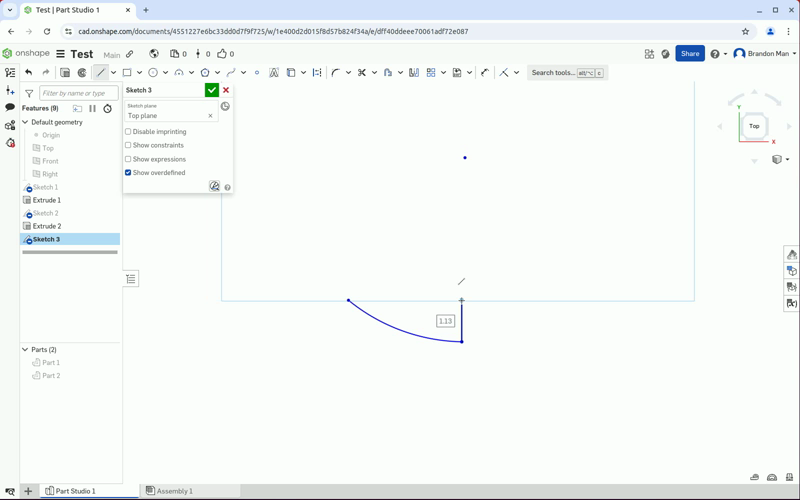
scroll(-6)
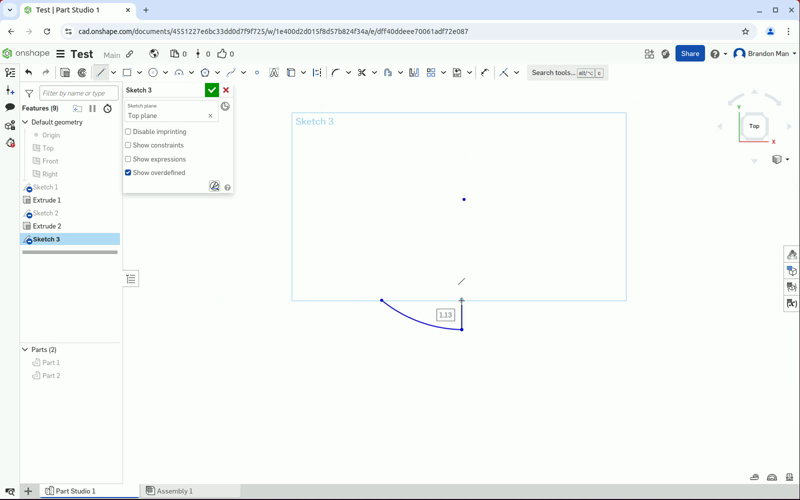
scroll(-6)
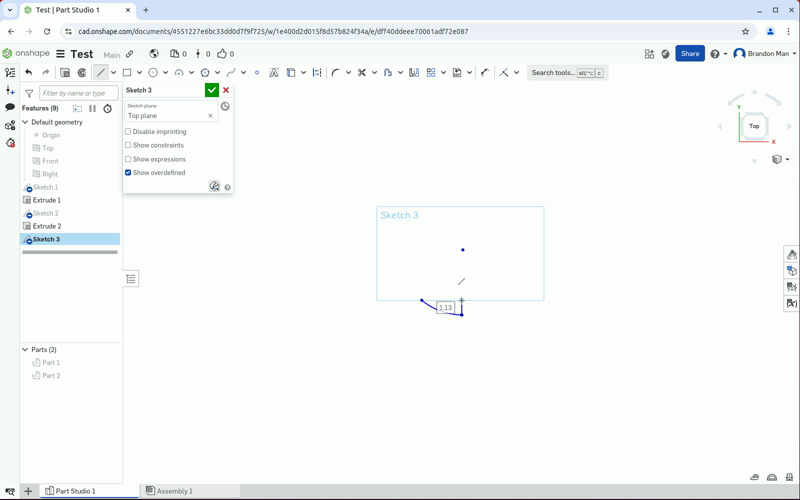
scroll(-6)
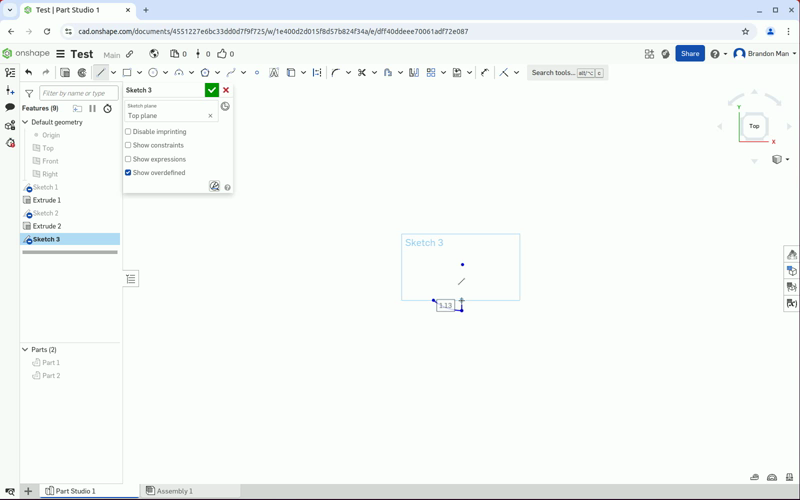
scroll(-6)
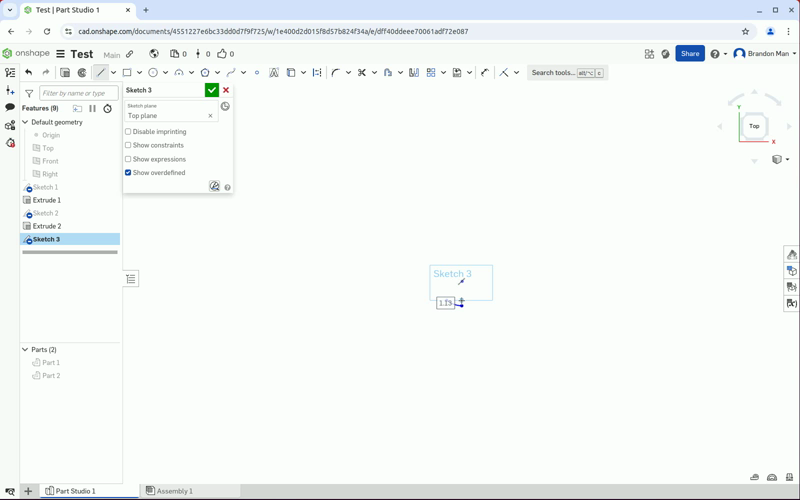
key_up(shift)
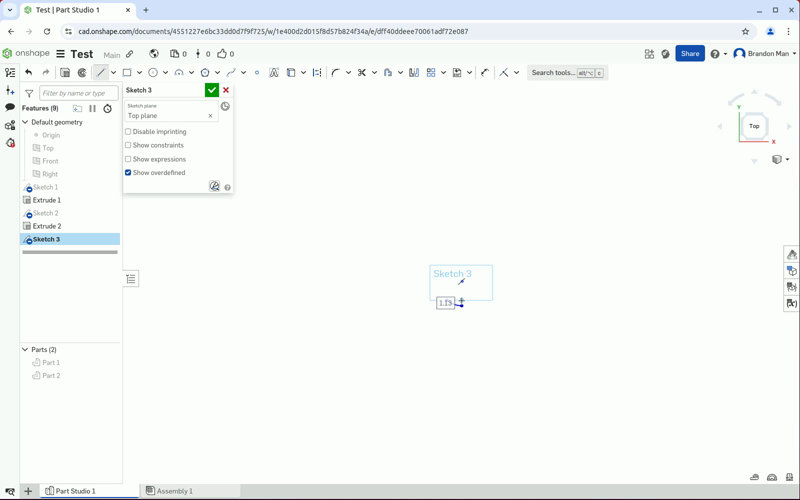
mouse_move(491, 300)
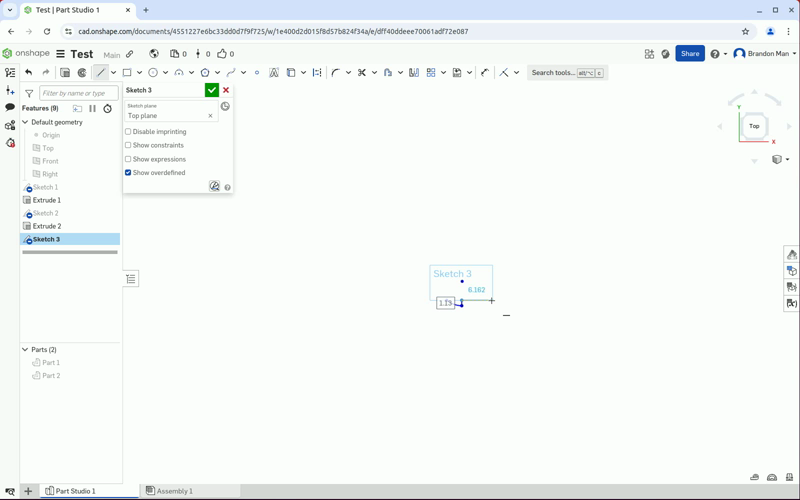
key_down(shift)
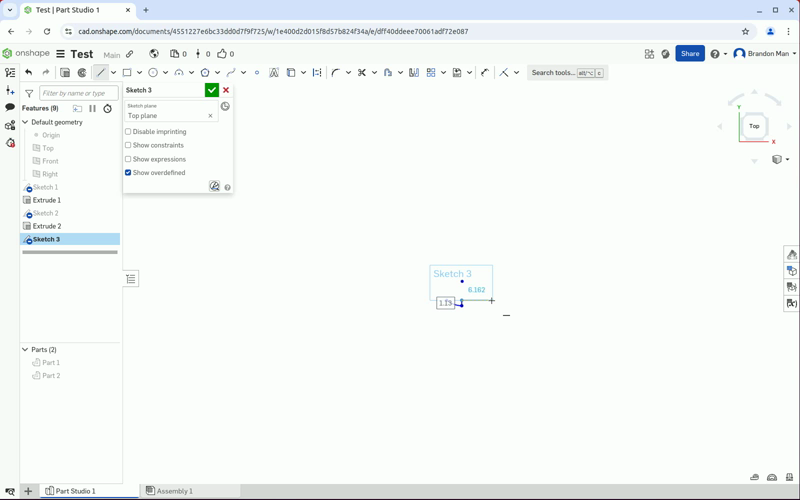
mouse_move(446, 300)
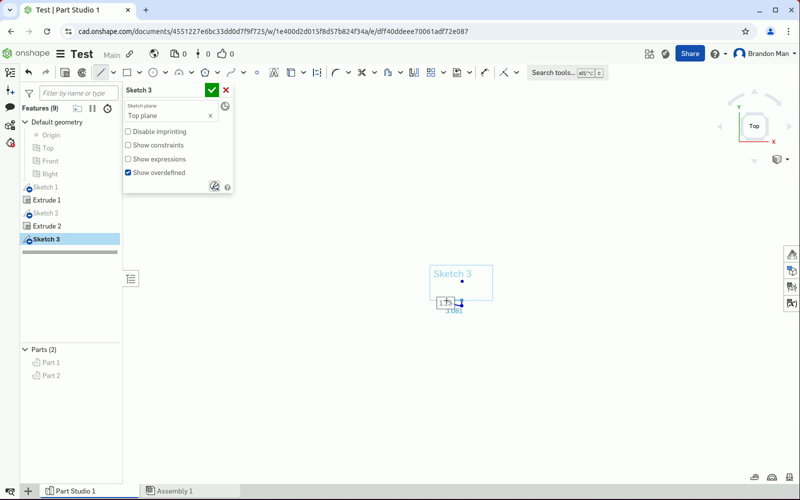
key_up(shift)
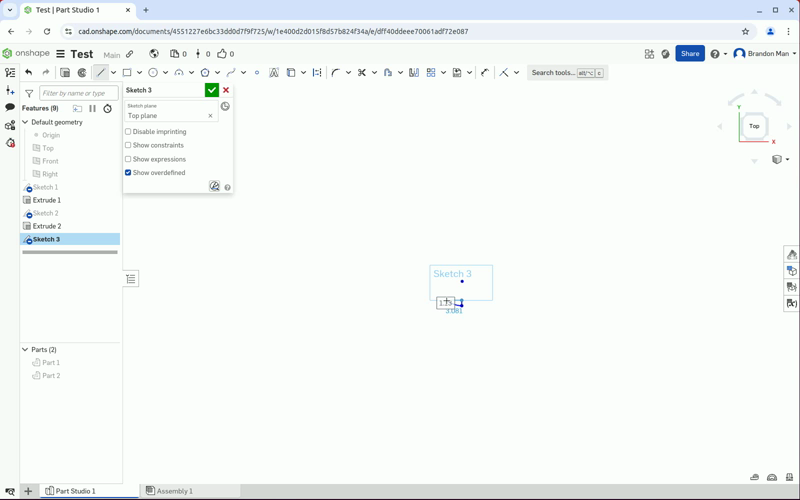
click(446, 300)
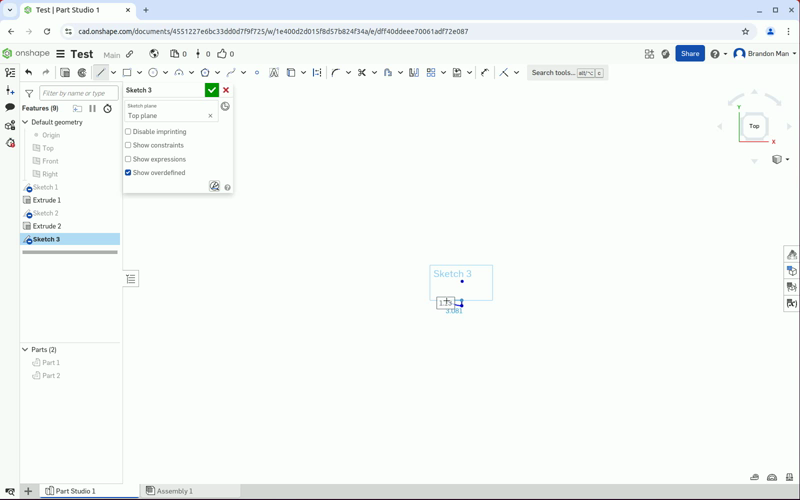
key(esc)
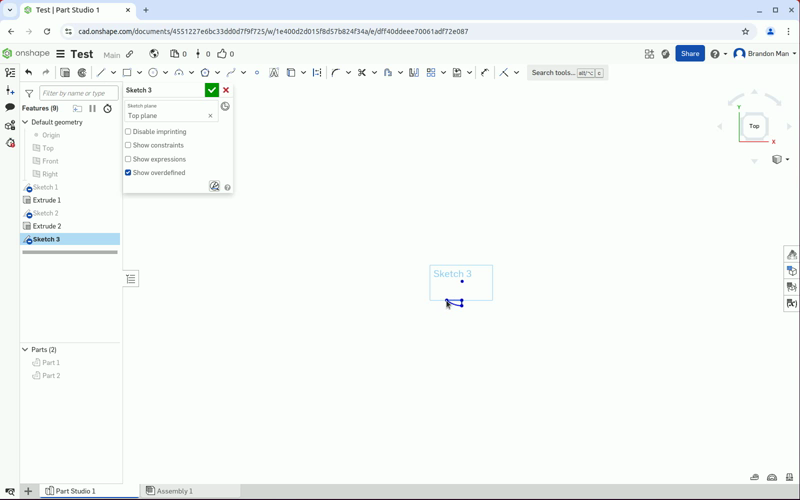
mouse_move(449, 300)
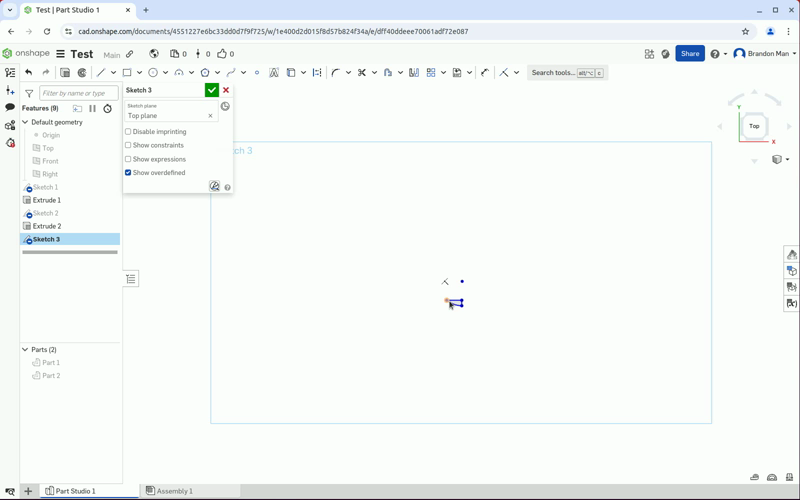
scroll(6)
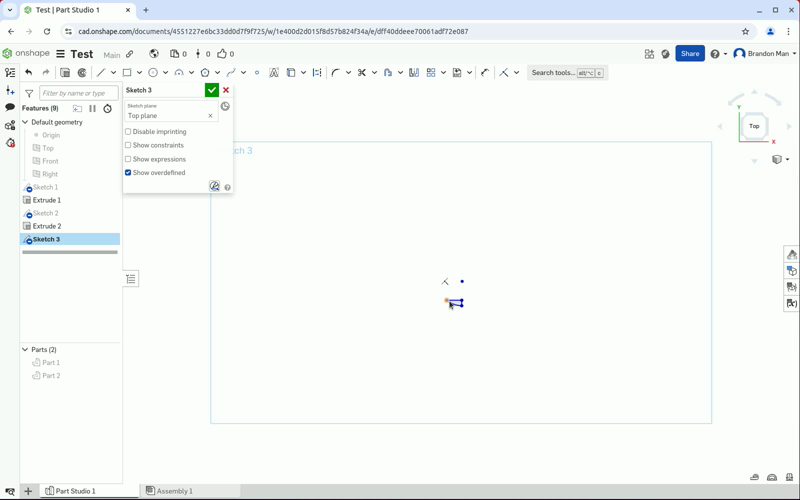
scroll(6)
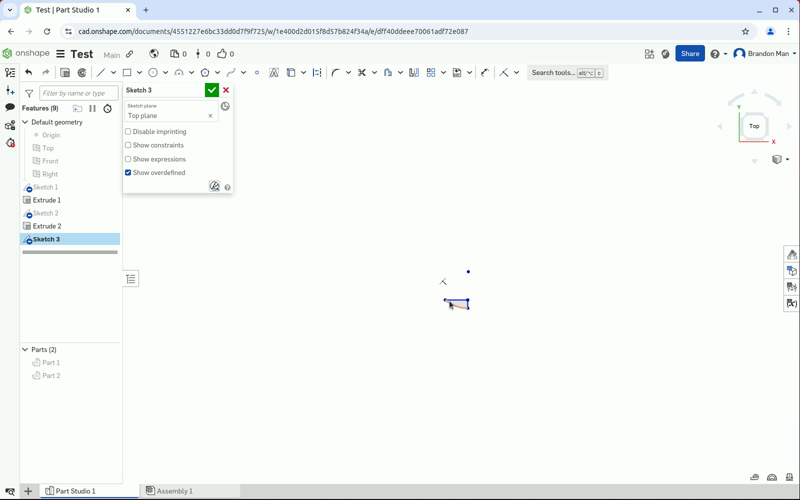
scroll(6)
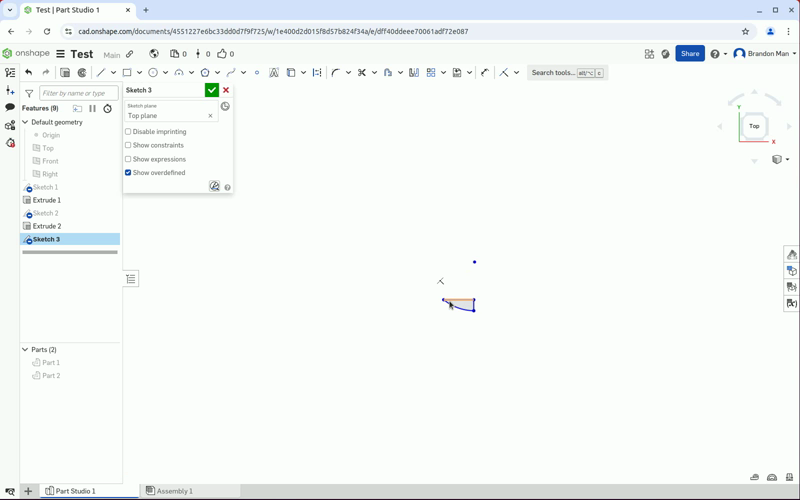
scroll(6)
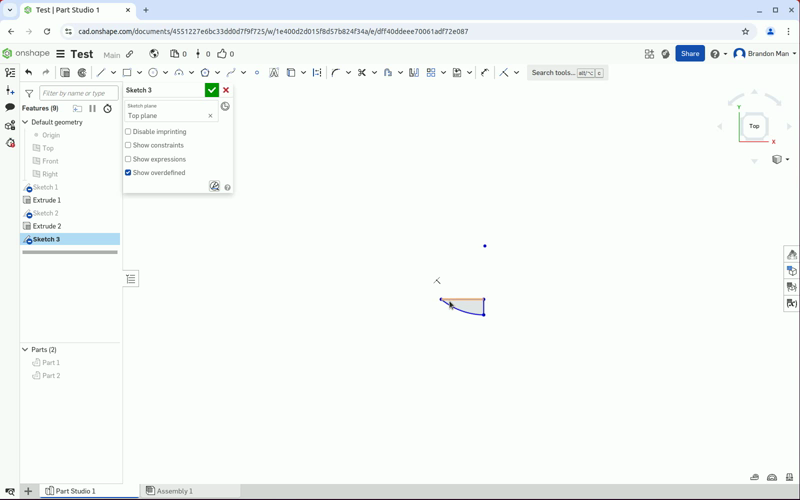
scroll(6)
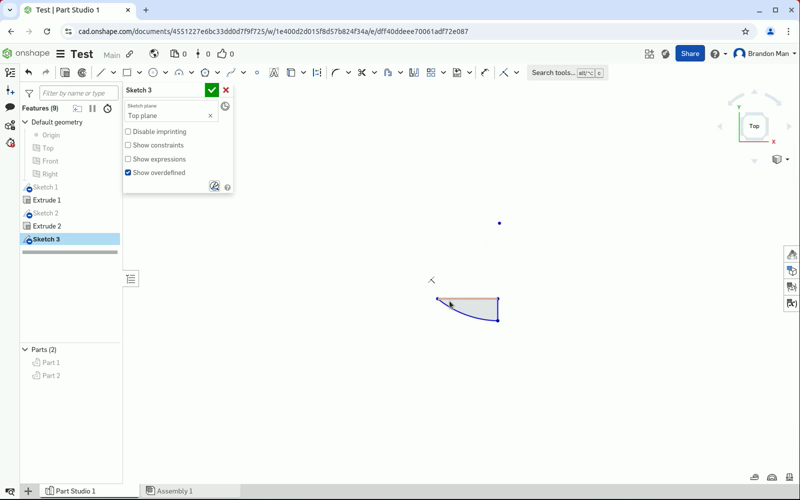
scroll(6)
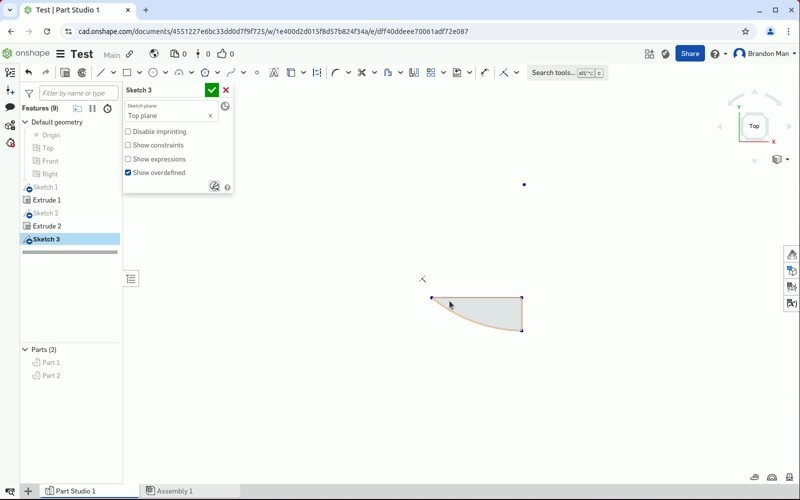
scroll(6)
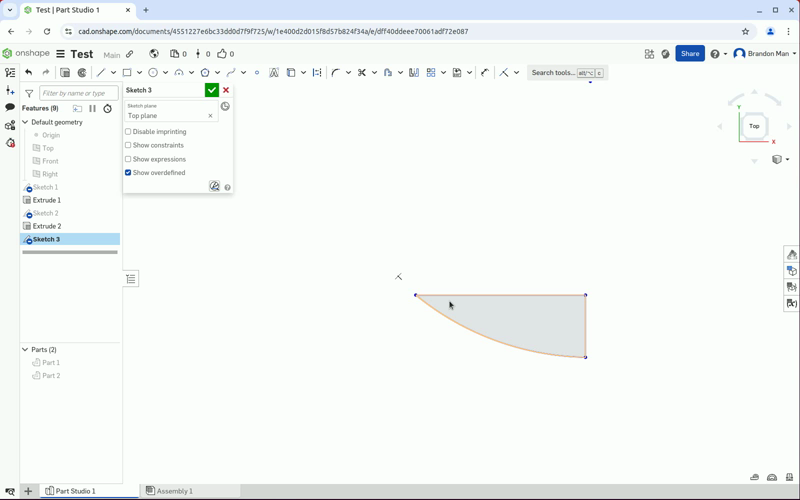
click(449, 300)
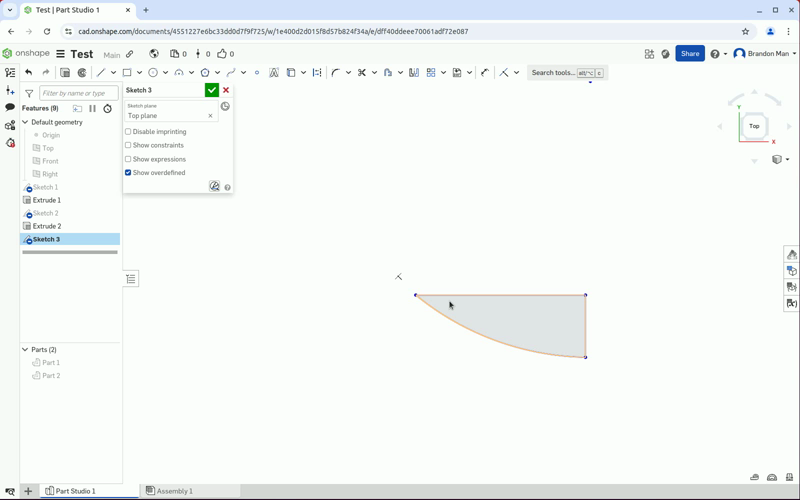
scroll(-6)
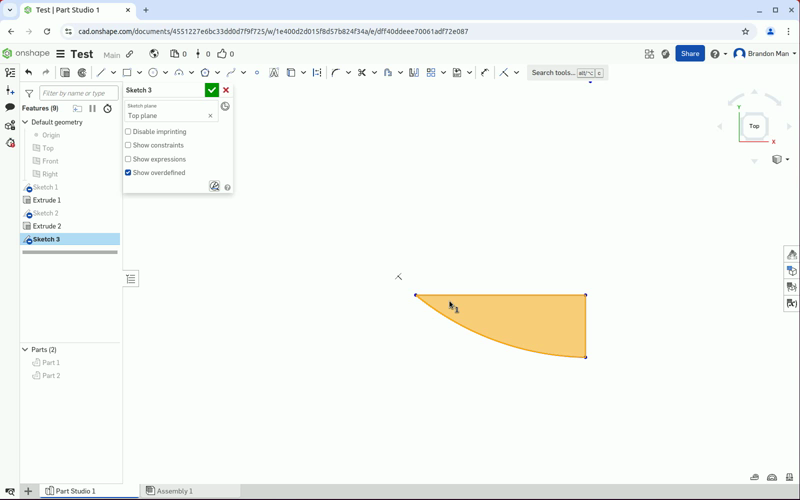
scroll(-6)
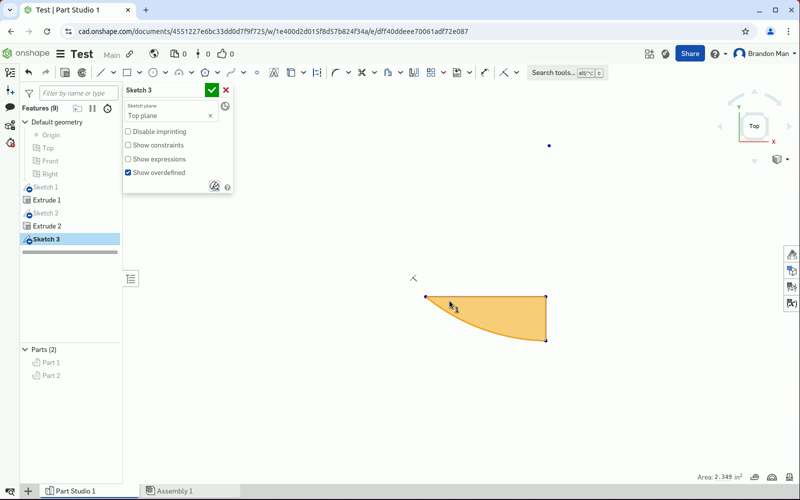
scroll(-6)
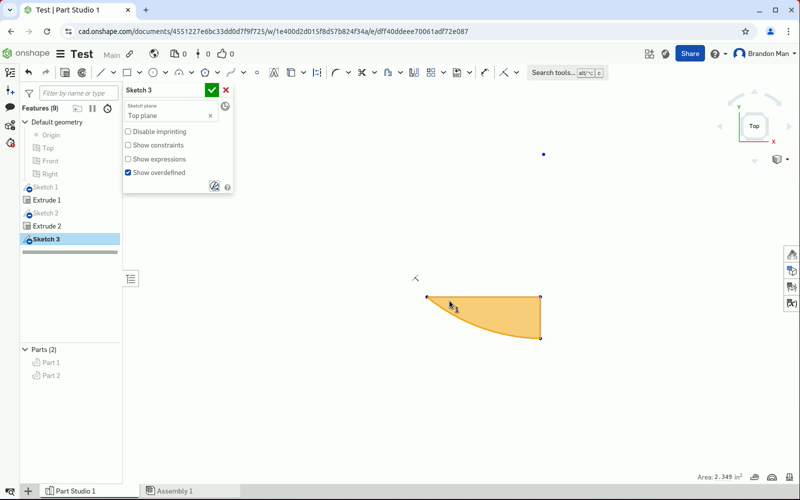
scroll(-6)
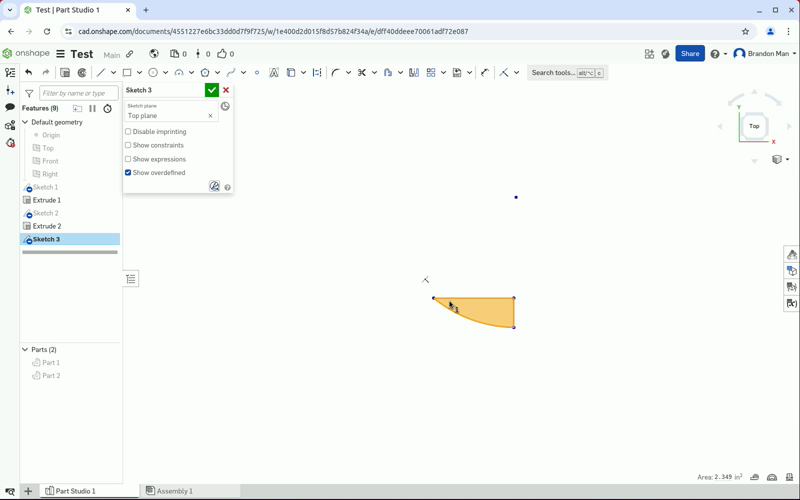
scroll(-6)
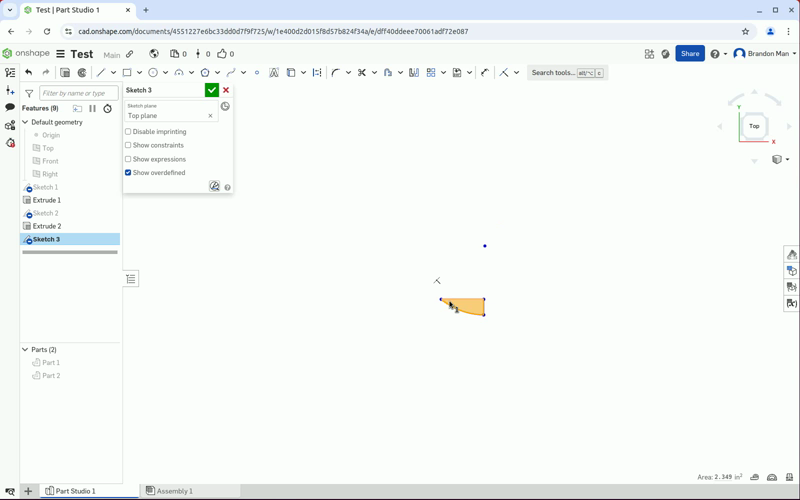
scroll(-6)
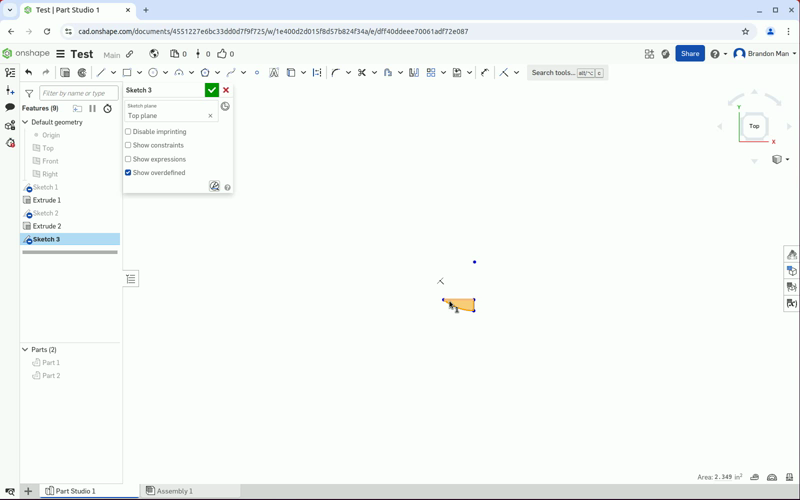
scroll(-6)
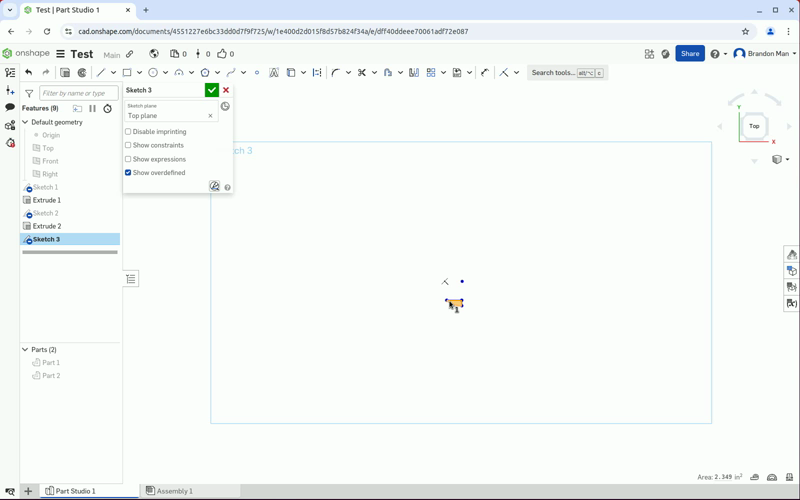
mouse_move(73, 352)
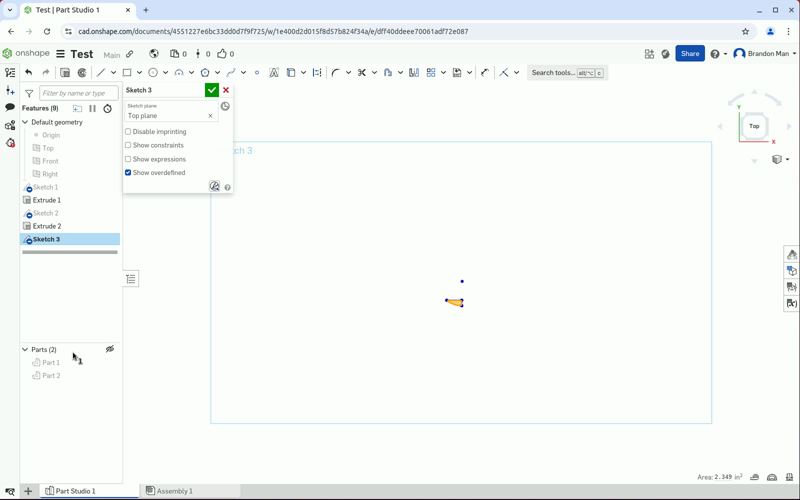
key(shift+y)
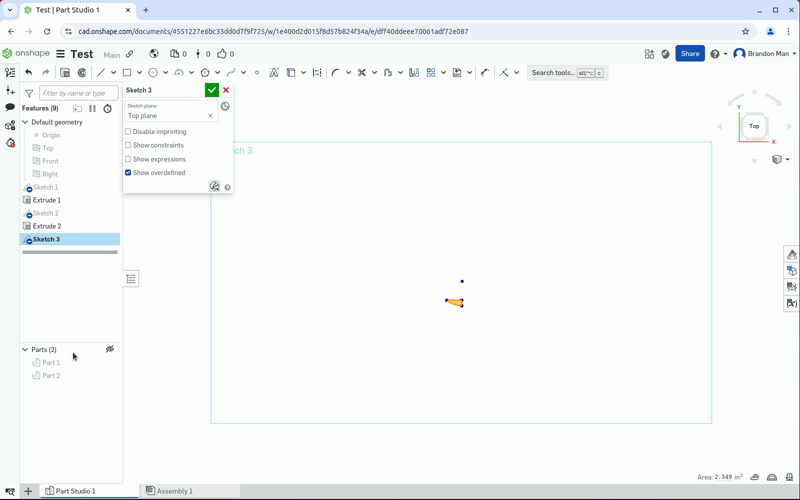
key(shift+e)
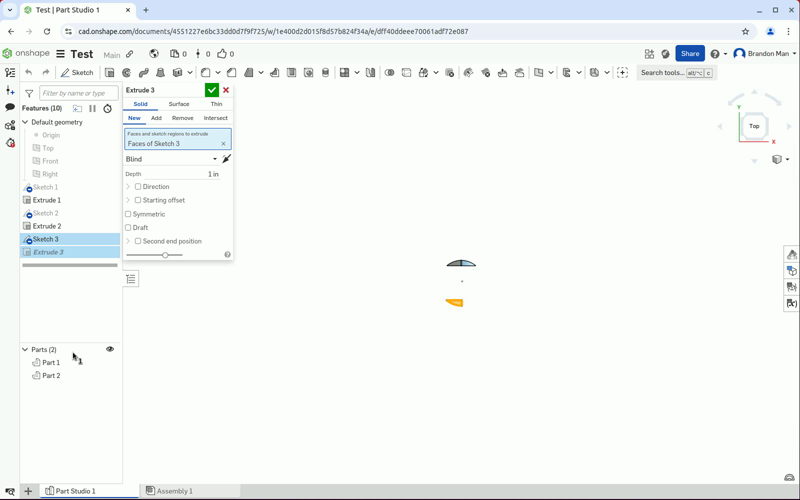
mouse_move(143, 106)
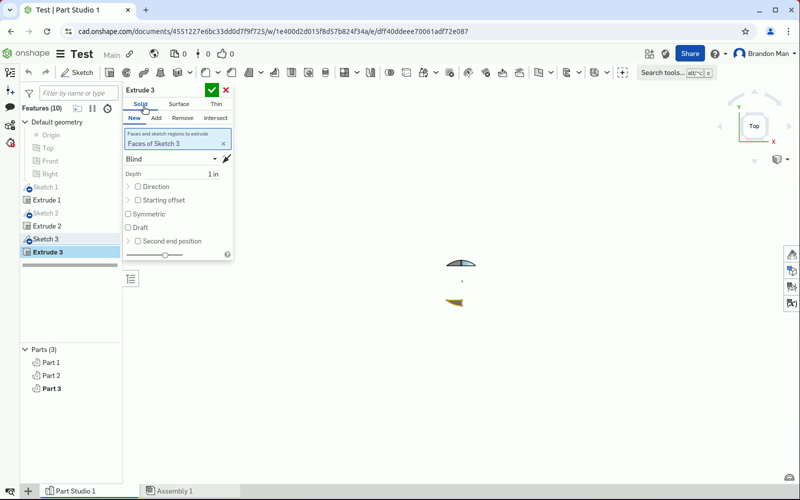
click(143, 106)
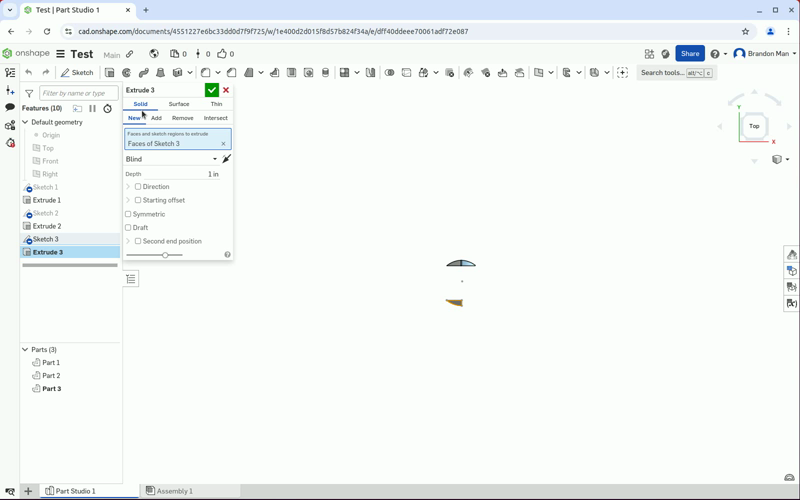
mouse_move(137, 120)
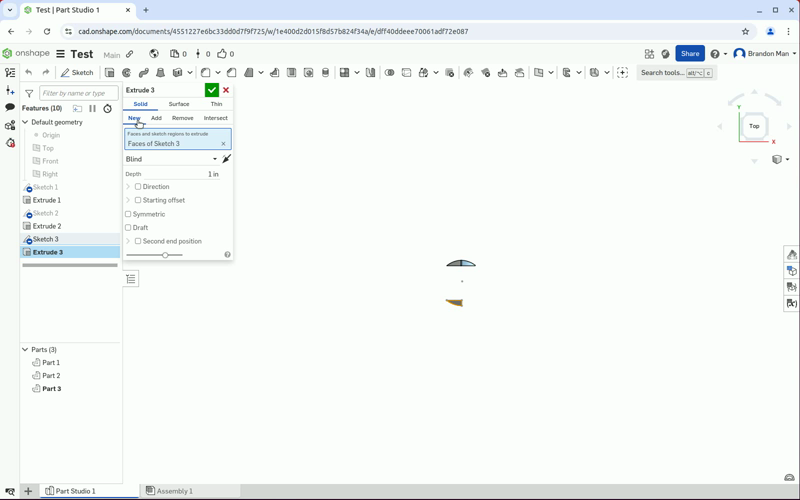
click(137, 120)
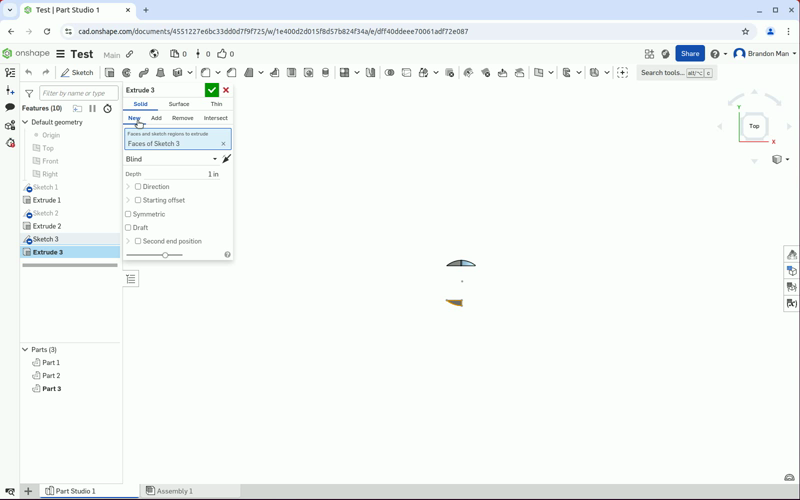
key(tab, 4)
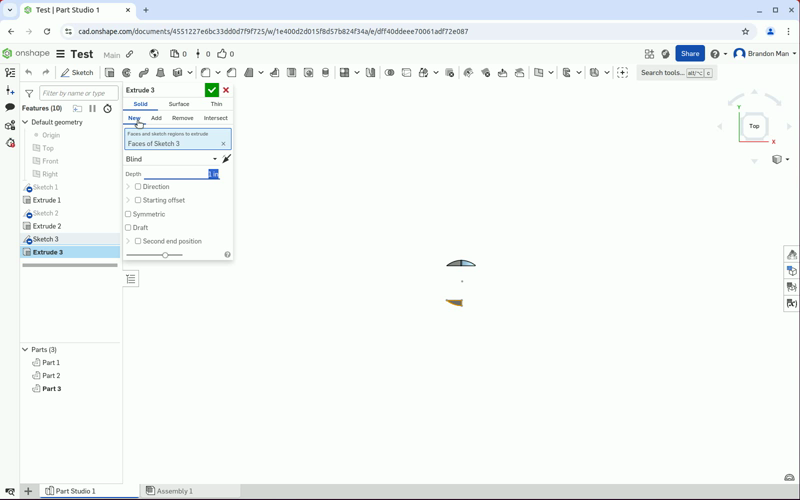
text(1.685)
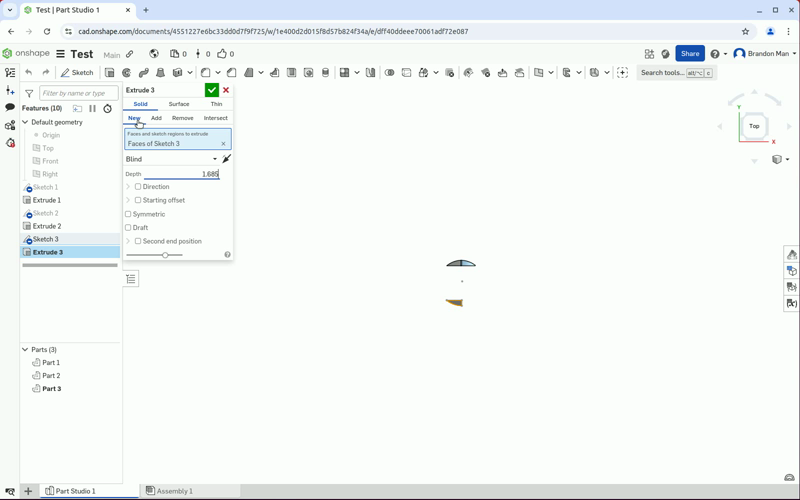
key(enter)
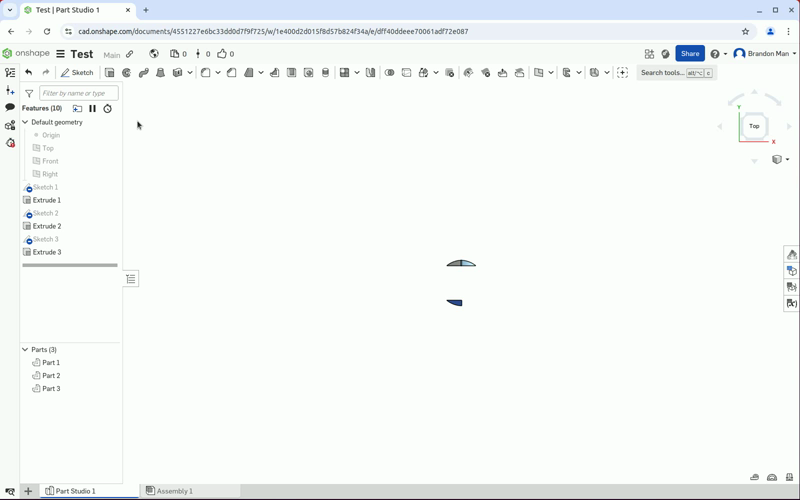
key(shift+h)
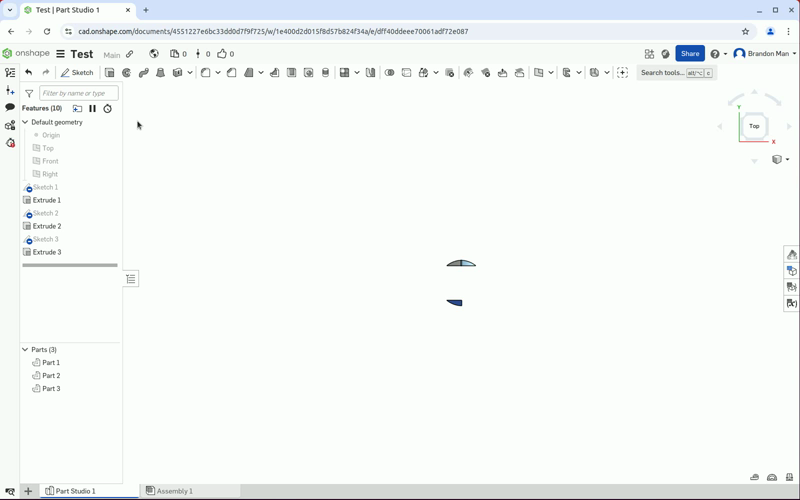
key(shift+h)
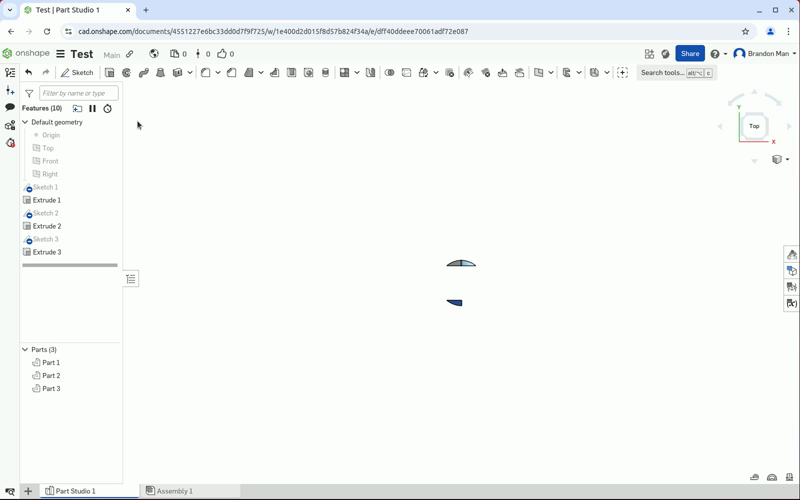
mouse_move(73, 189)
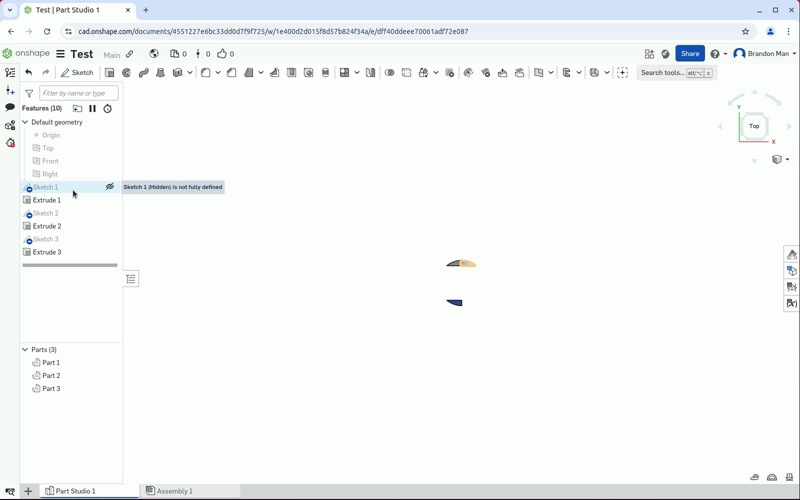
click(73, 189)
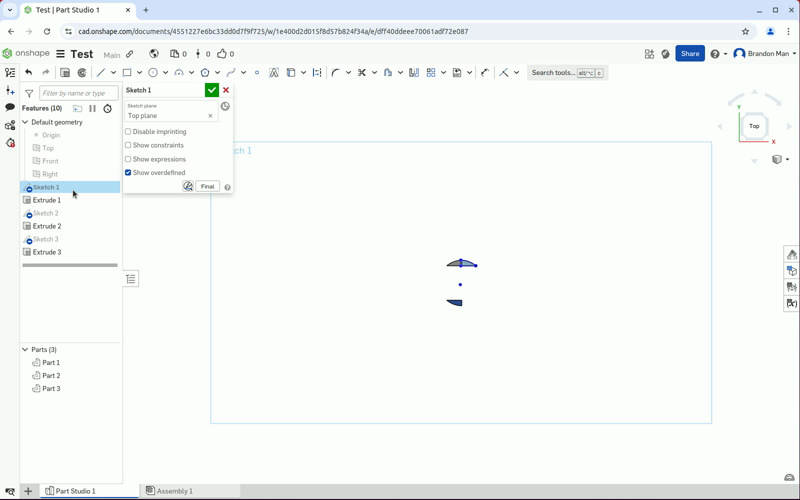
mouse_move(229, 92)
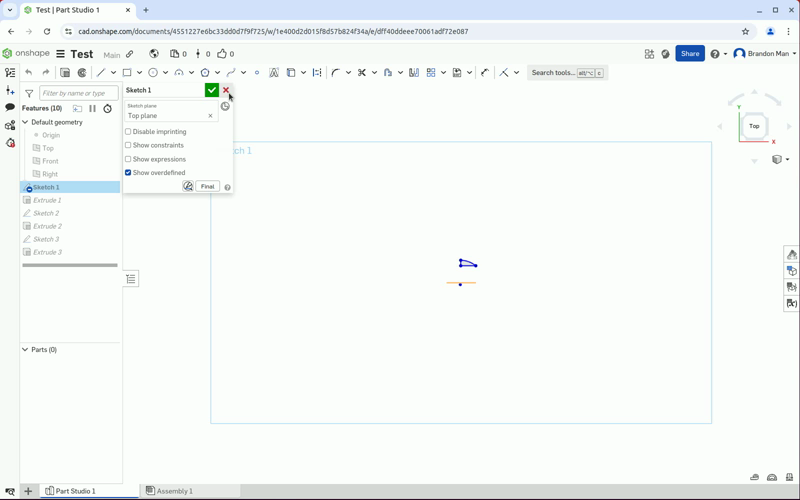
click(229, 92)
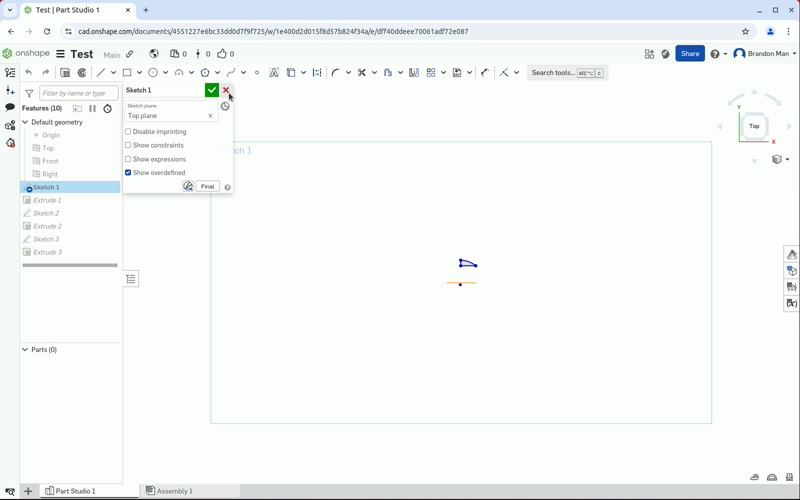
key(shift+s)
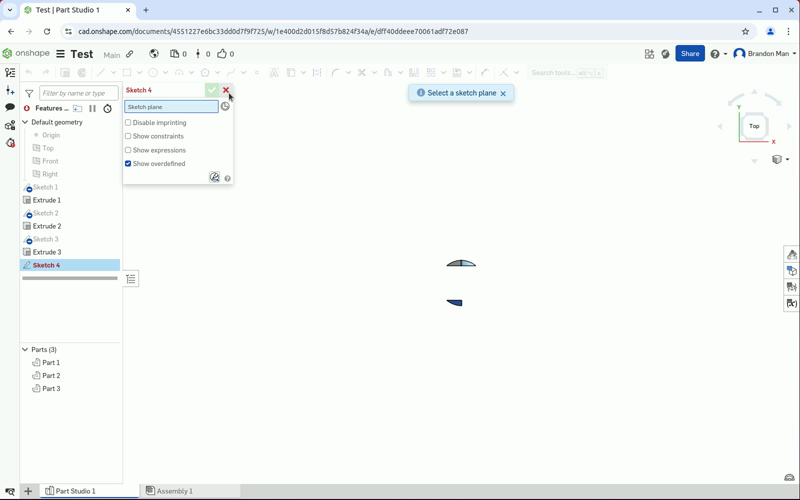
mouse_move(73, 150)
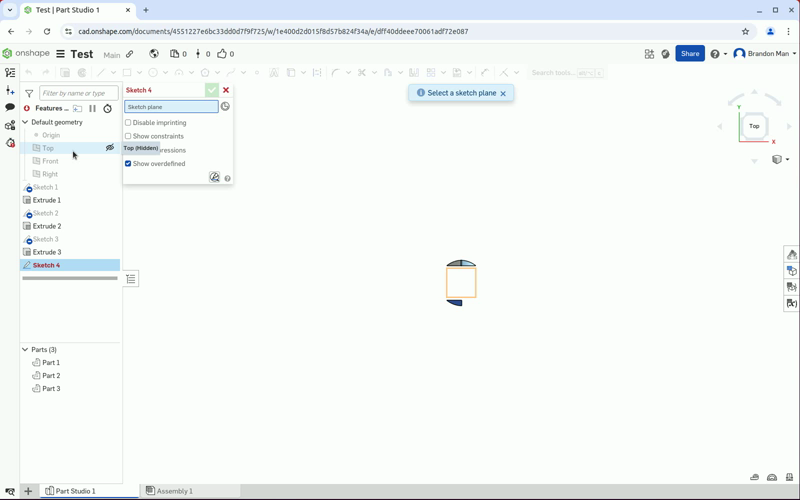
click(73, 150)
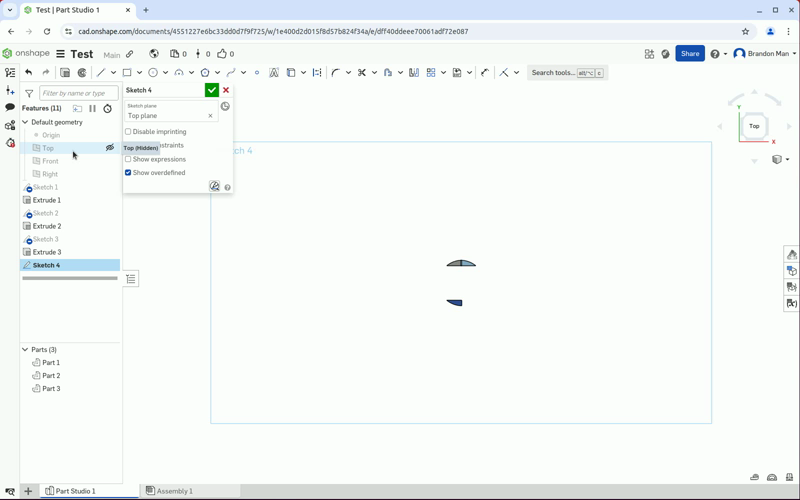
mouse_move(73, 352)
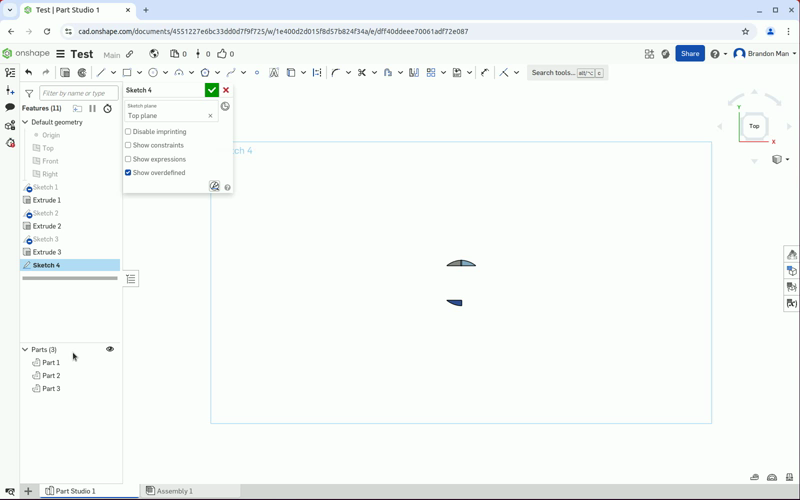
key(y)
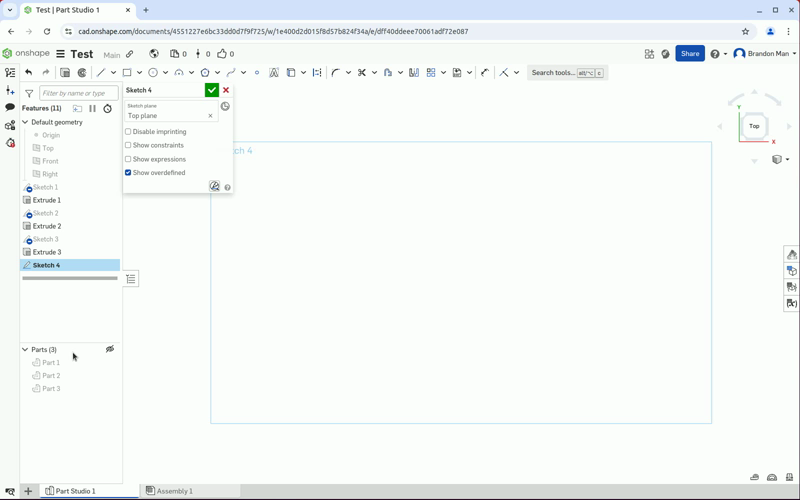
key(a)
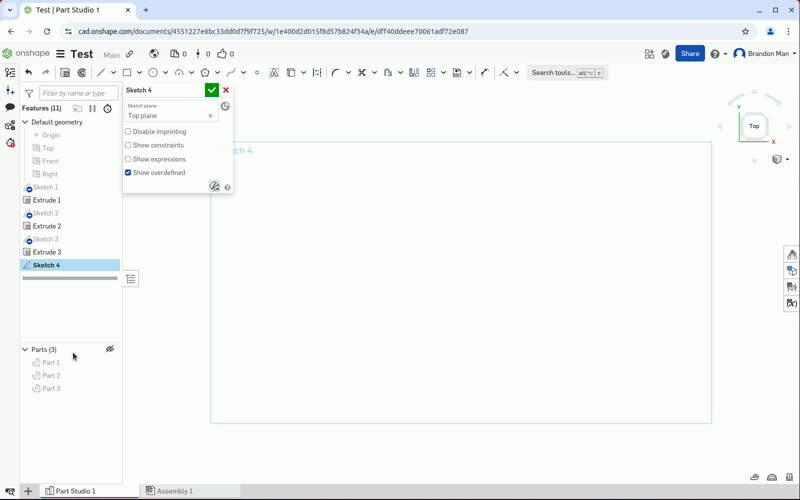
key_down(shift)
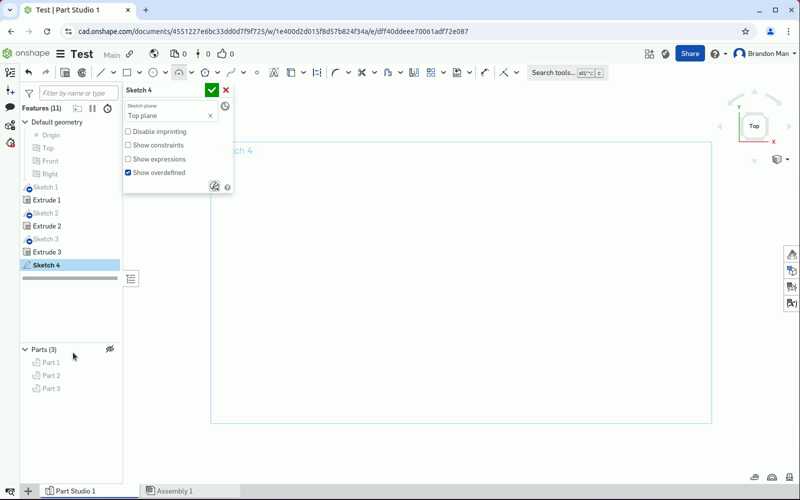
mouse_move(460, 305)
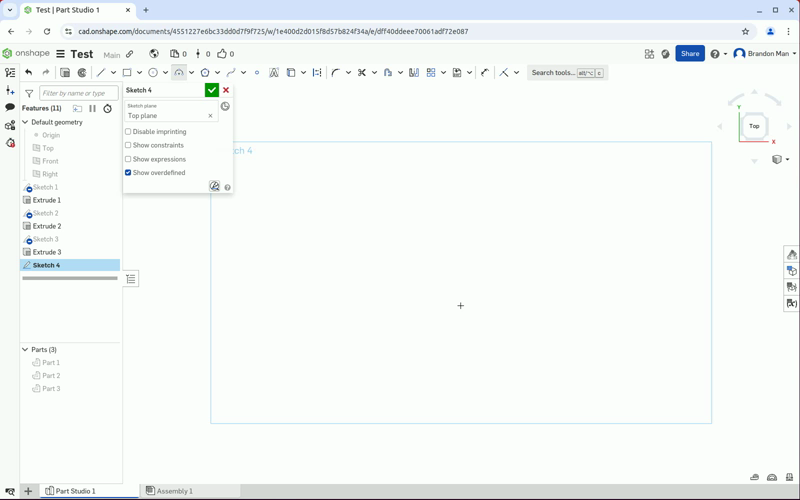
click(460, 305)
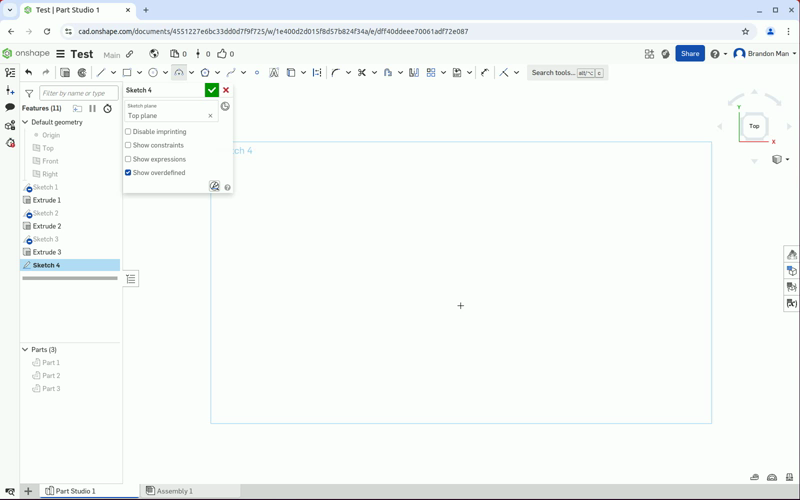
key_up(shift)
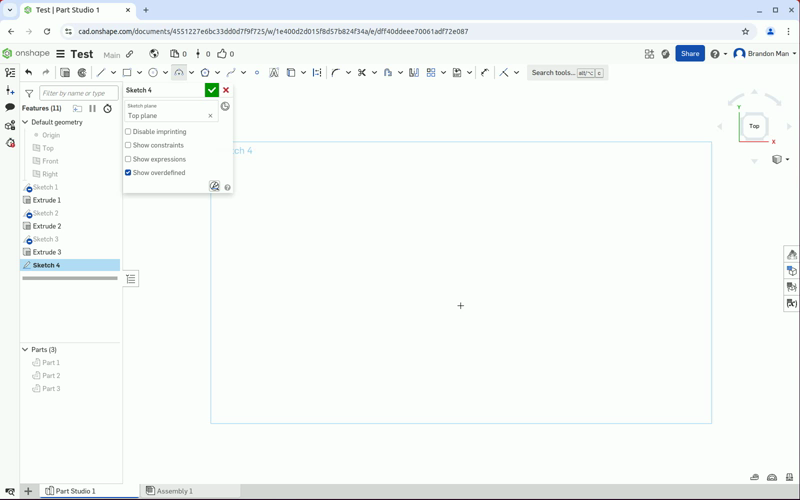
key_down(shift)
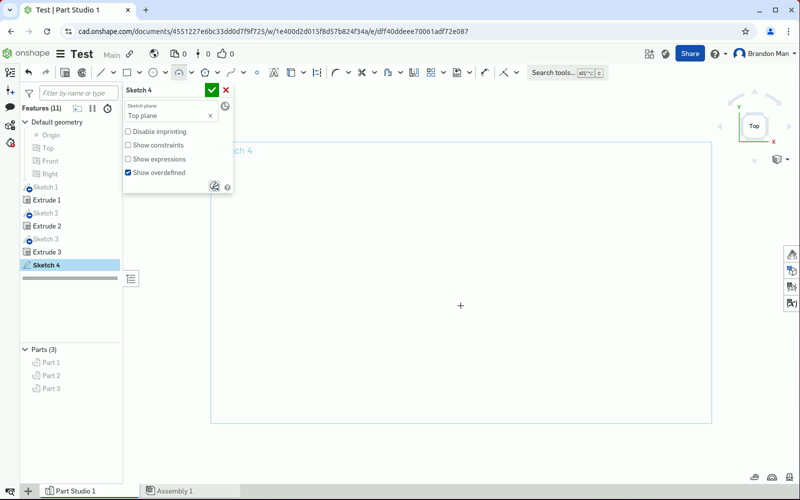
mouse_move(475, 300)
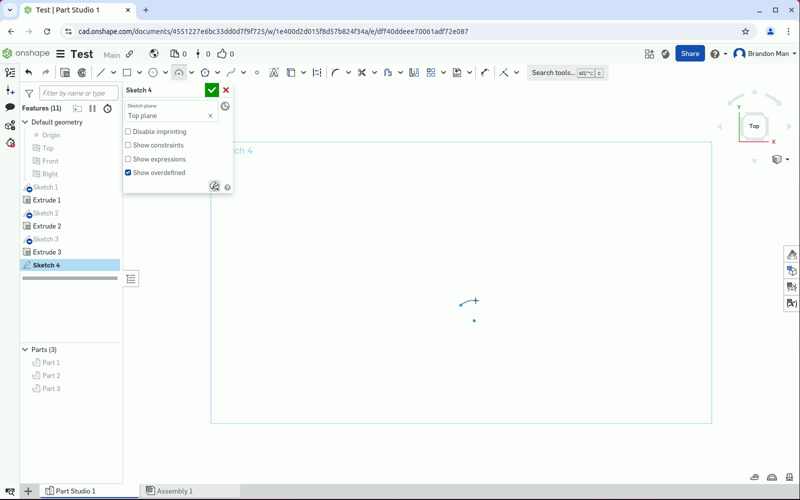
click(475, 300)
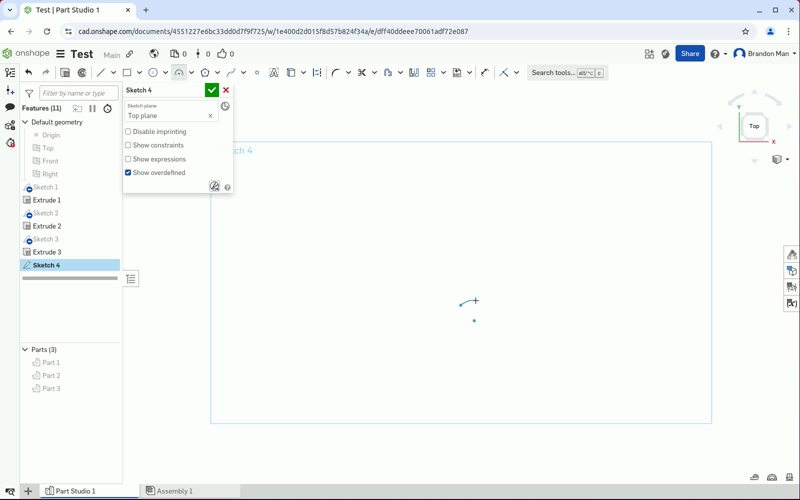
mouse_move(468, 303)
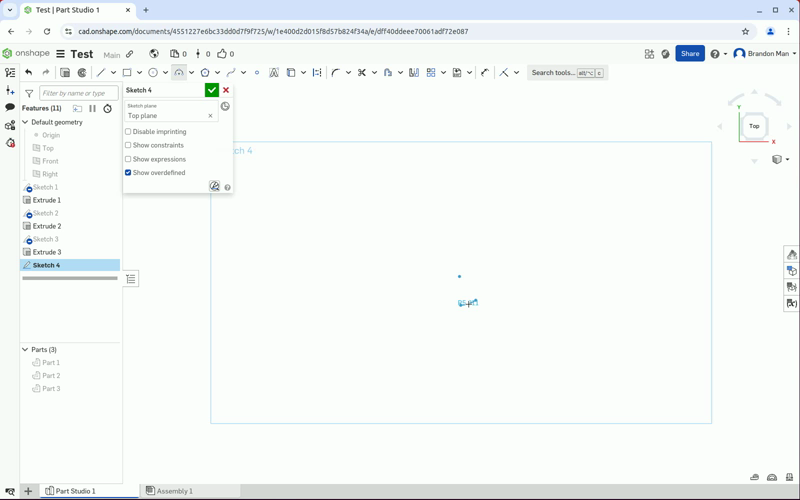
click(468, 303)
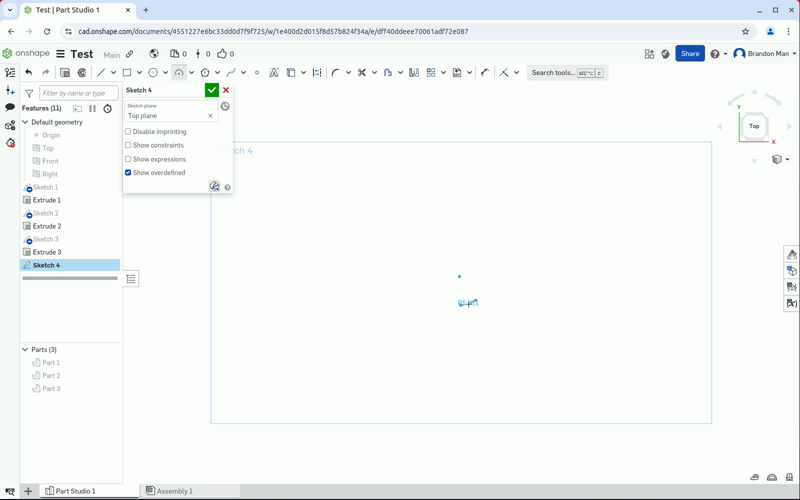
key_up(shift)
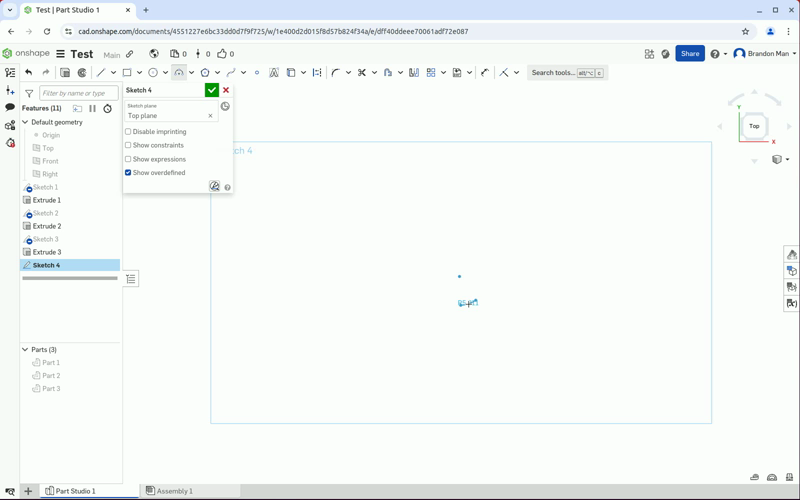
key(esc)
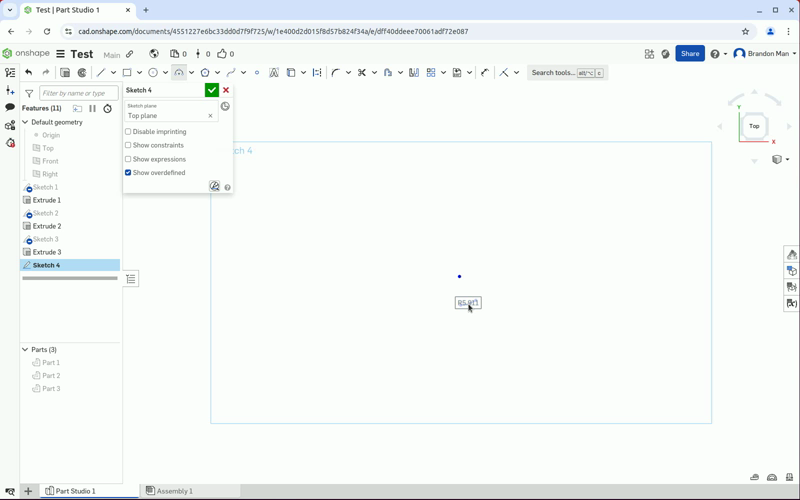
key(l)
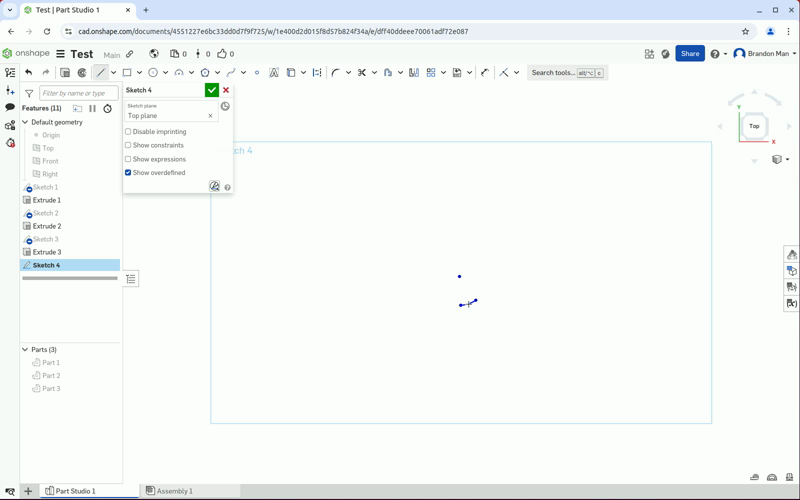
mouse_move(475, 300)
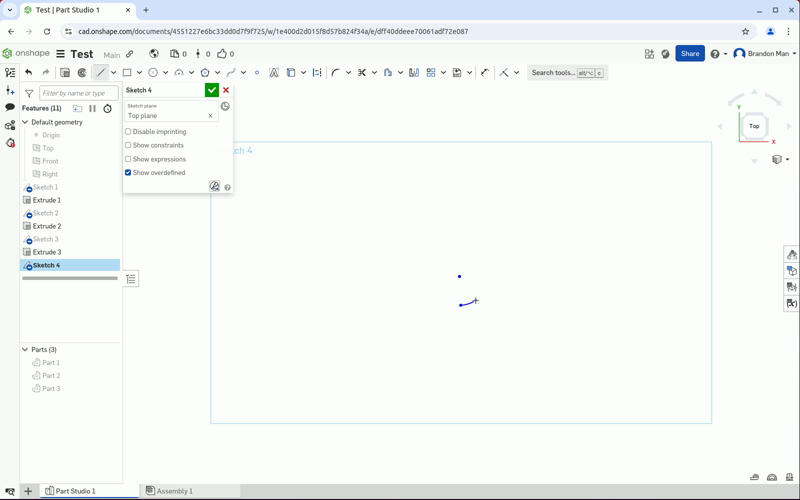
click(475, 300)
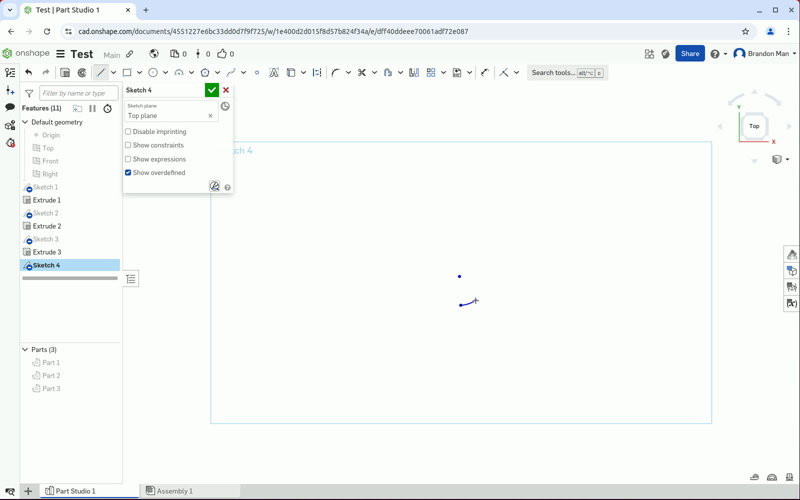
key_down(shift)
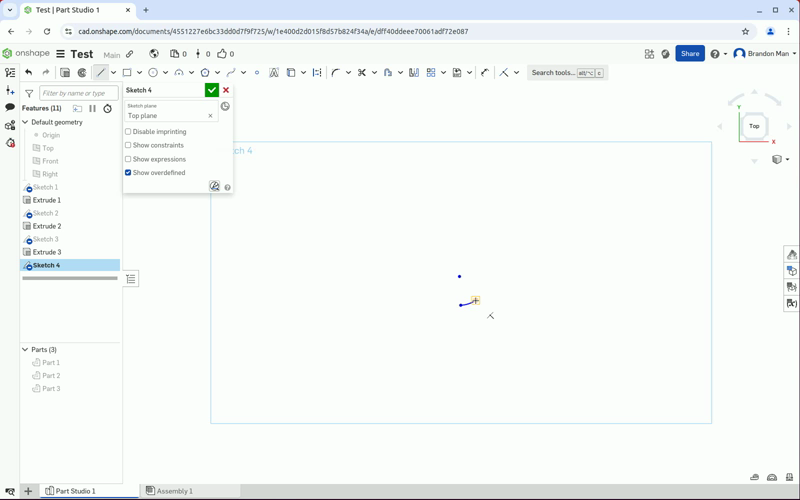
mouse_move(505, 300)
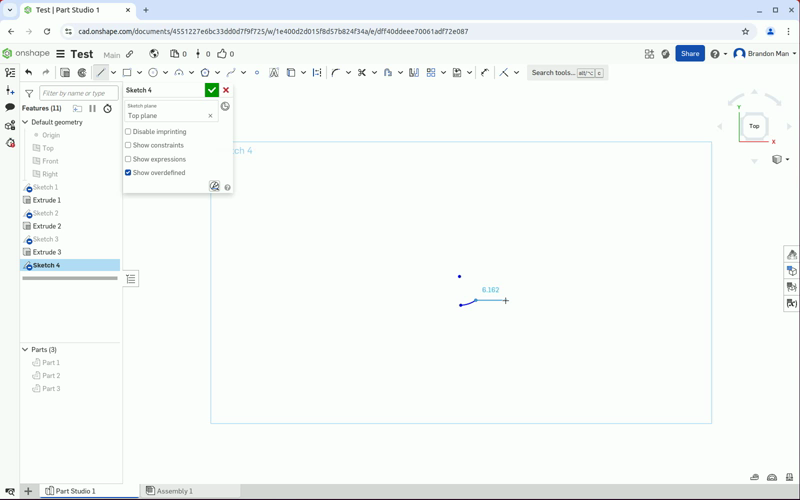
mouse_move(460, 300)
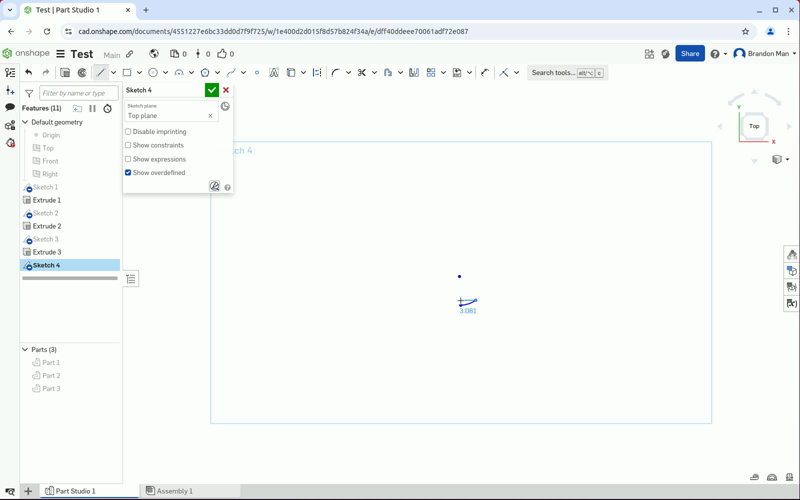
click(460, 300)
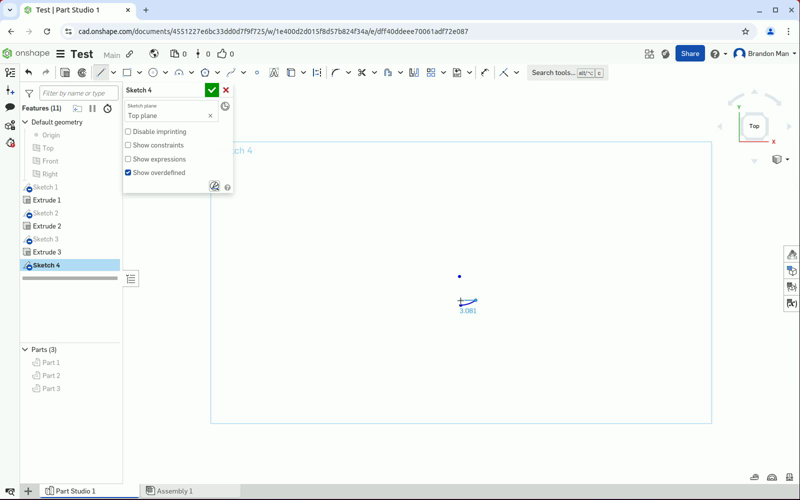
key_up(shift)
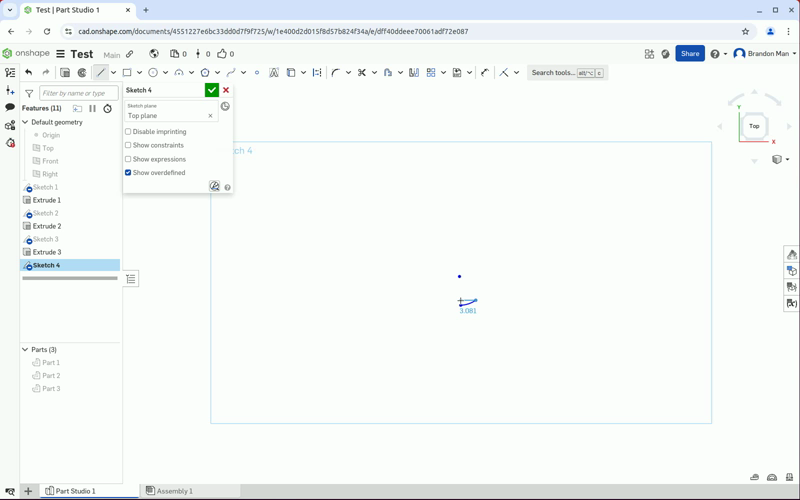
mouse_move(490, 300)
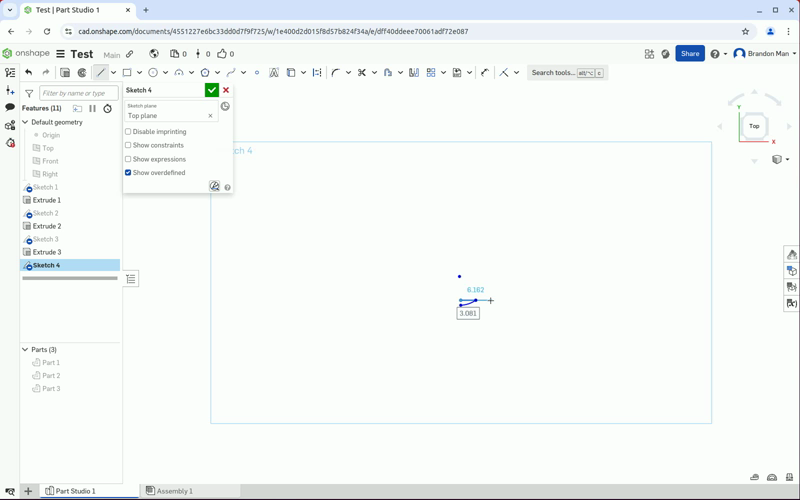
key_down(shift)
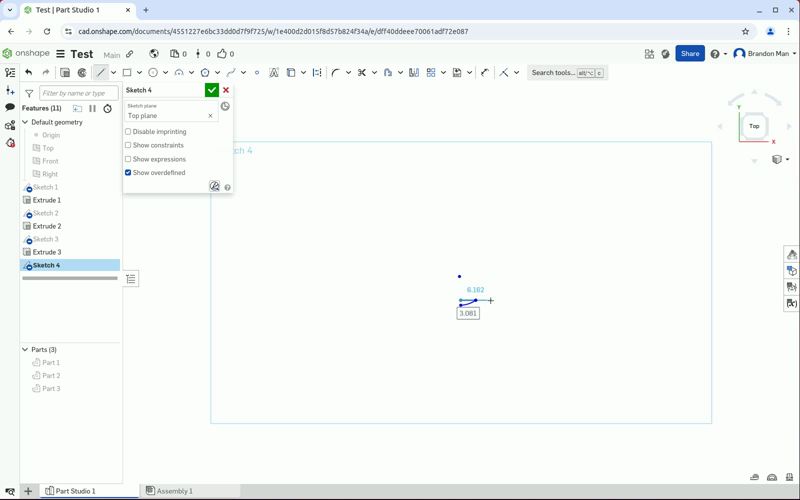
mouse_move(460, 305)
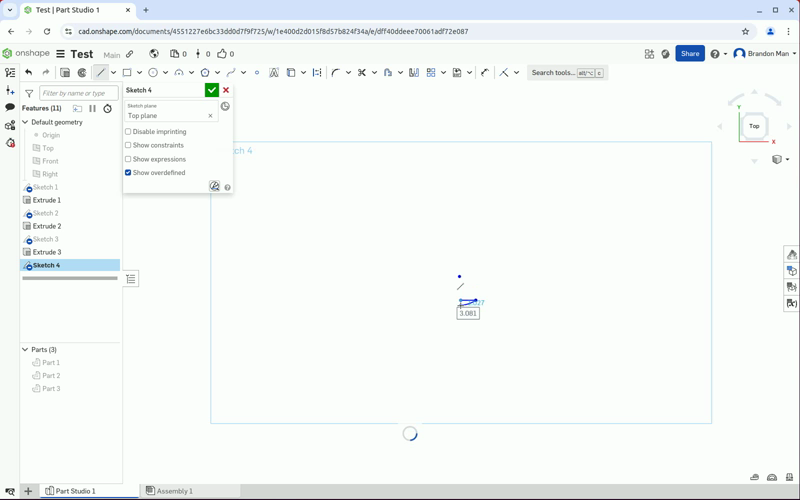
scroll(6)
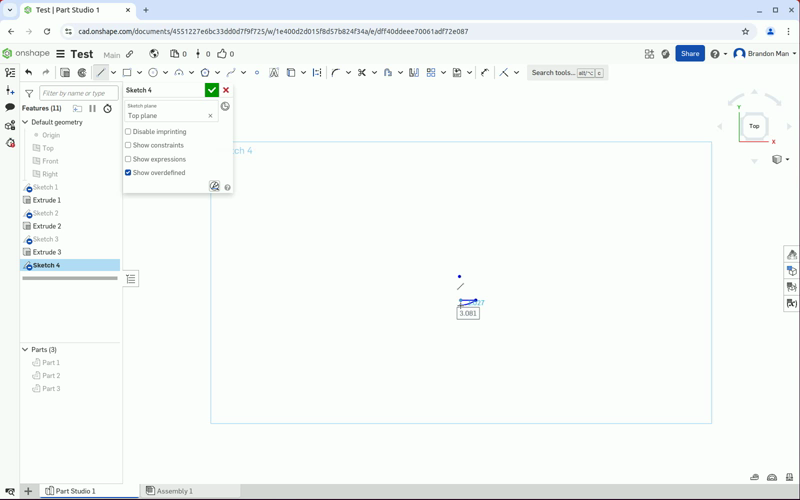
scroll(6)
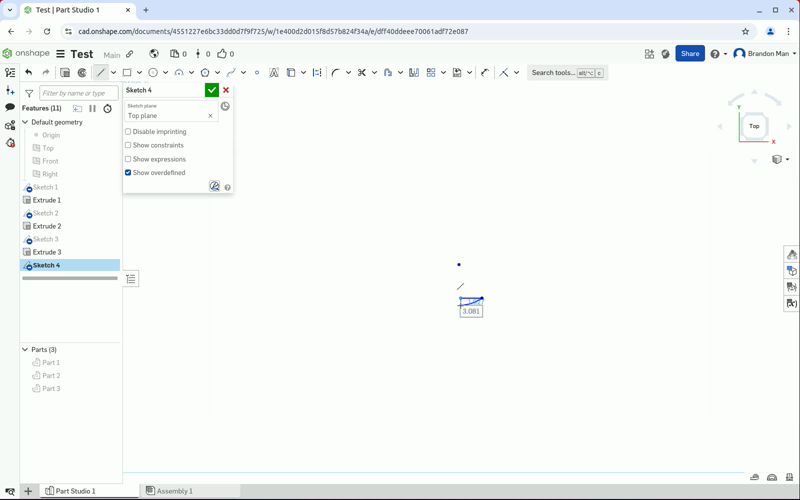
scroll(6)
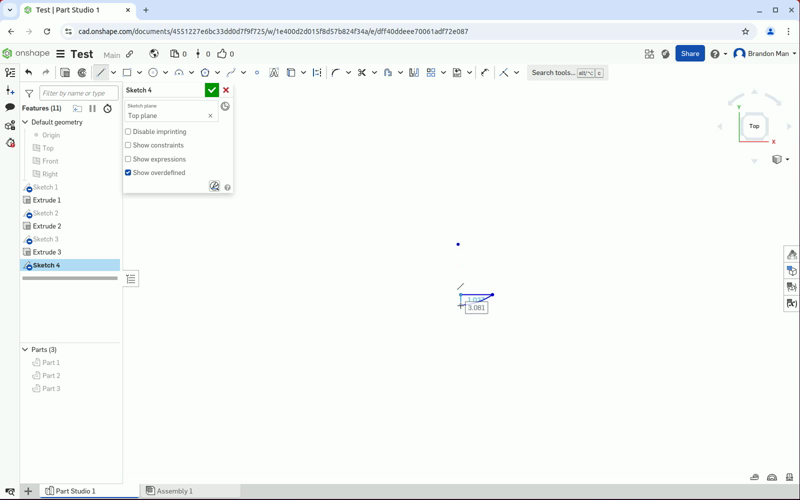
scroll(6)
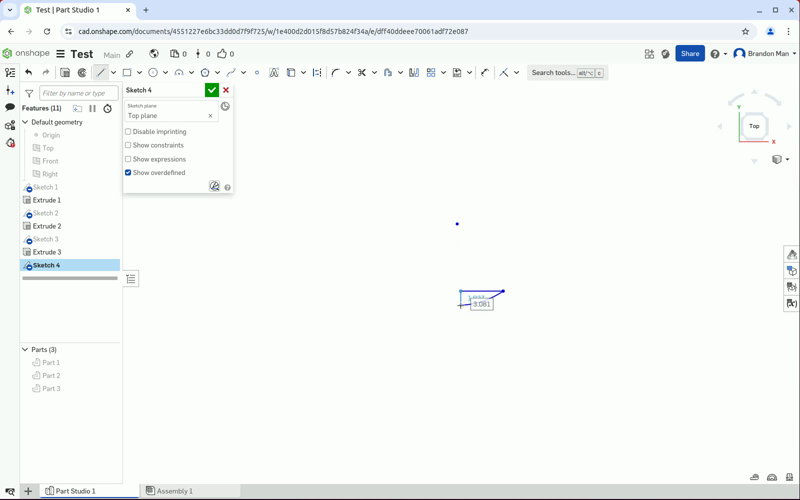
scroll(6)
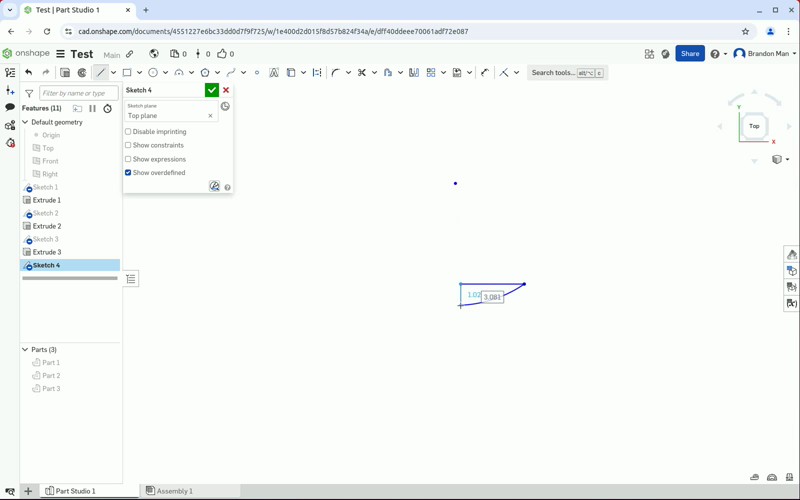
scroll(6)
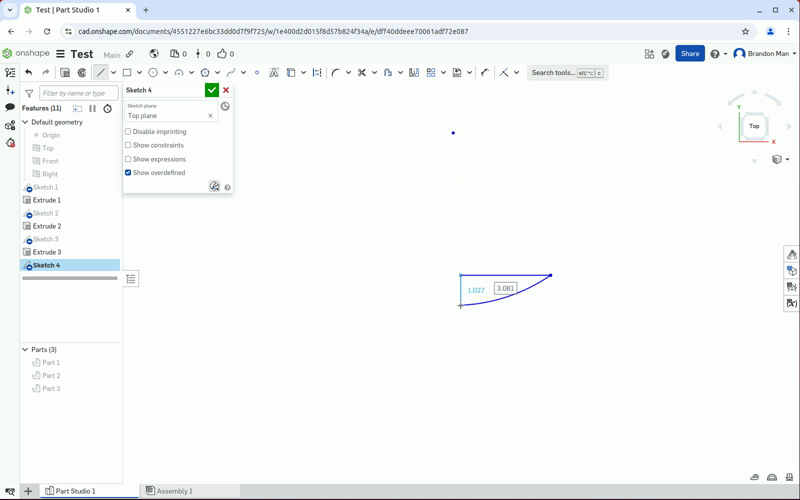
scroll(6)
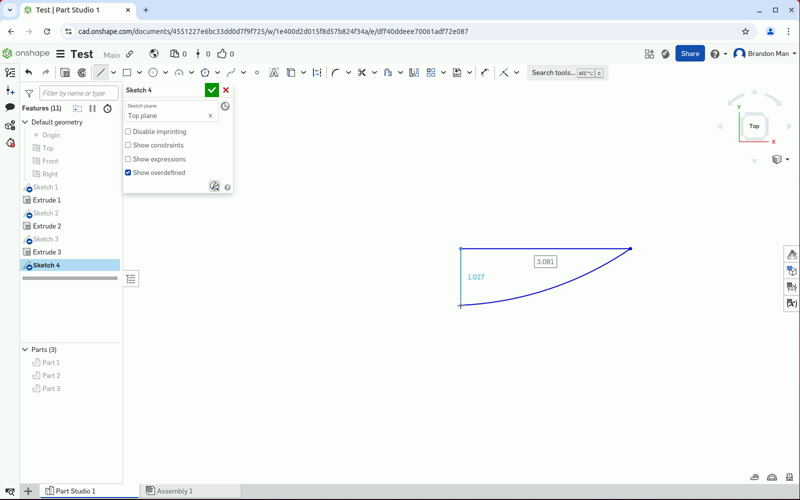
key_up(shift)
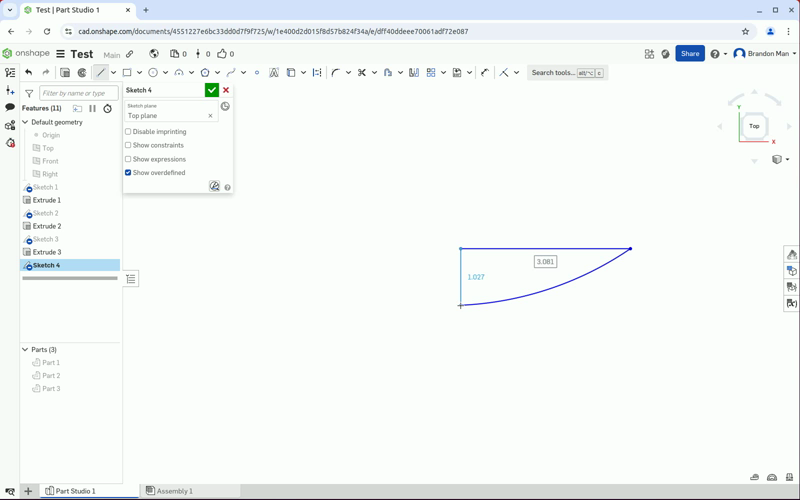
click(460, 305)
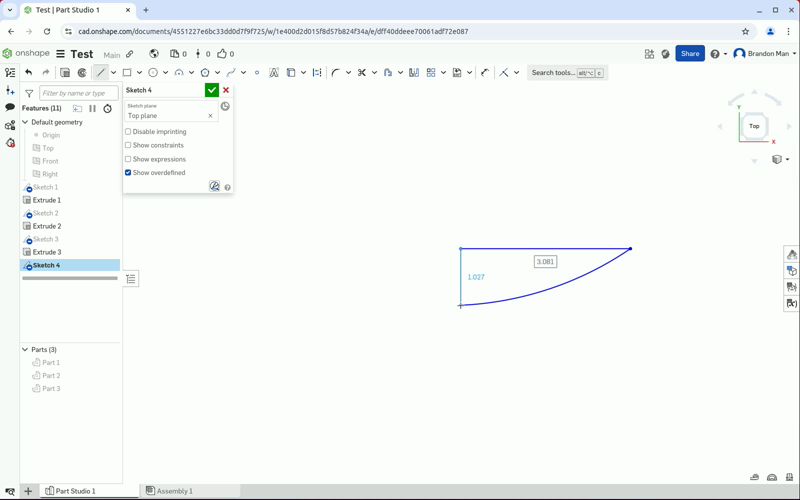
scroll(-6)
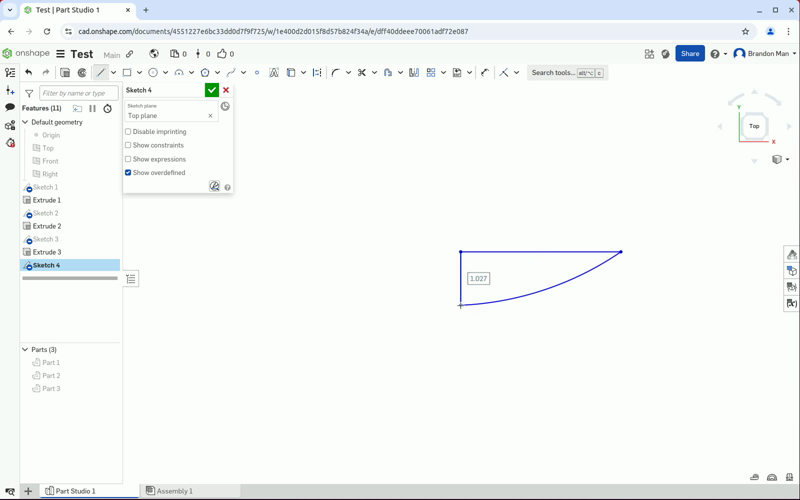
scroll(-6)
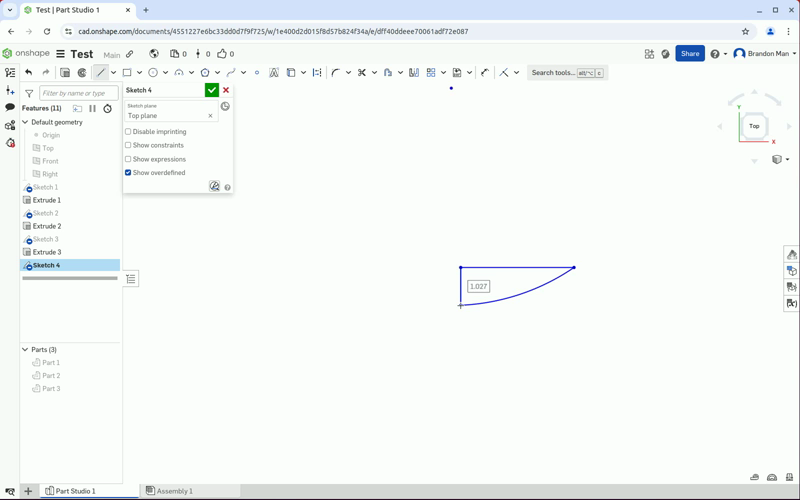
scroll(-6)
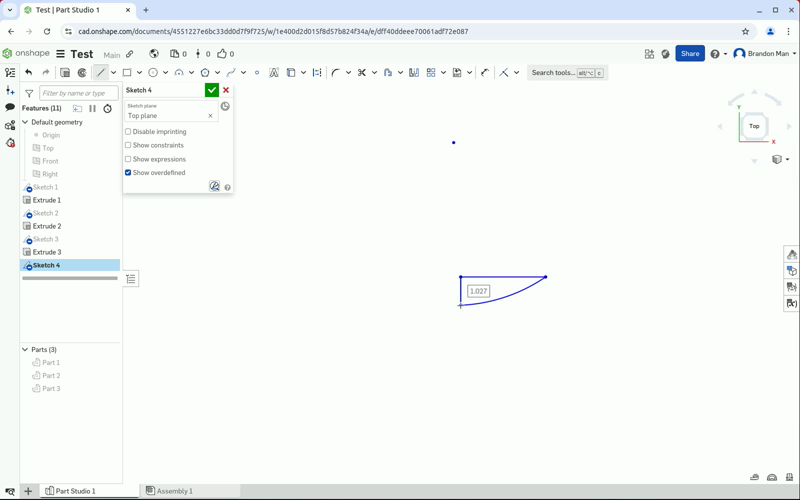
scroll(-6)
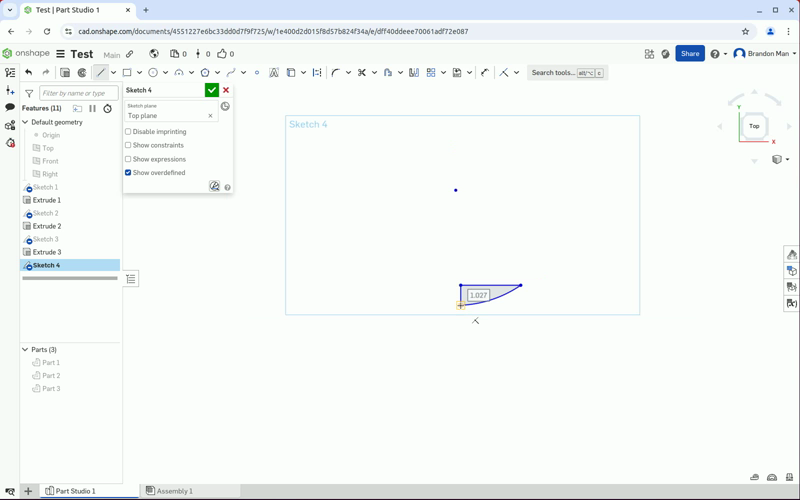
scroll(-6)
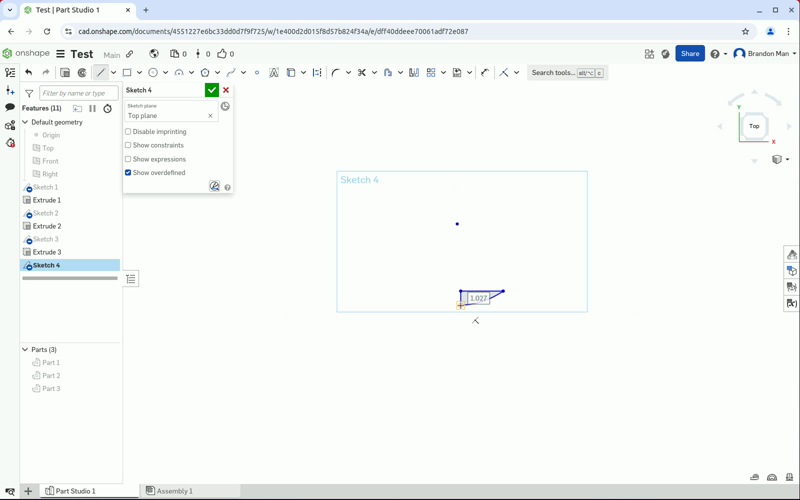
scroll(-6)
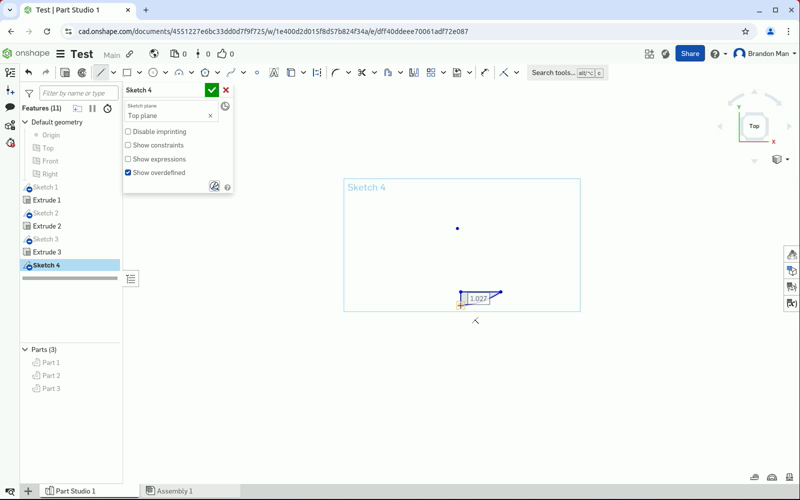
scroll(-6)
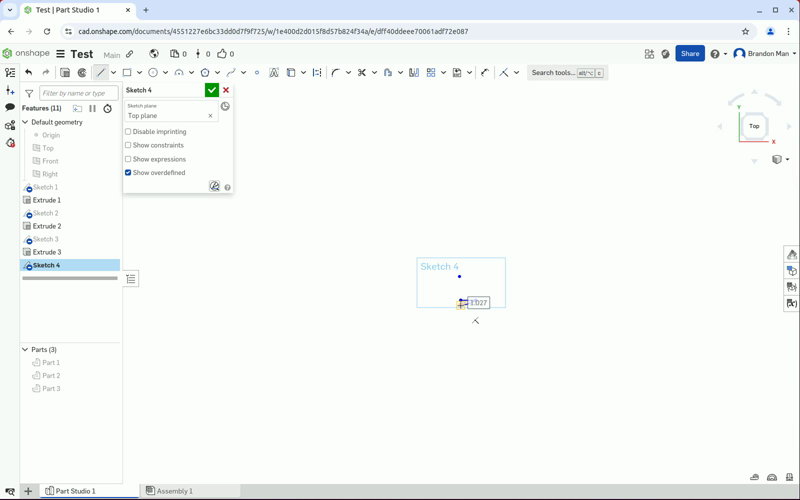
key(esc)
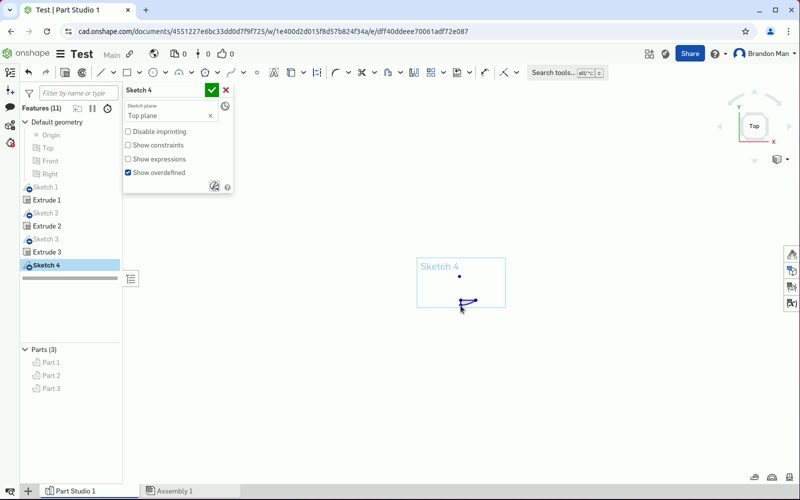
mouse_move(467, 302)
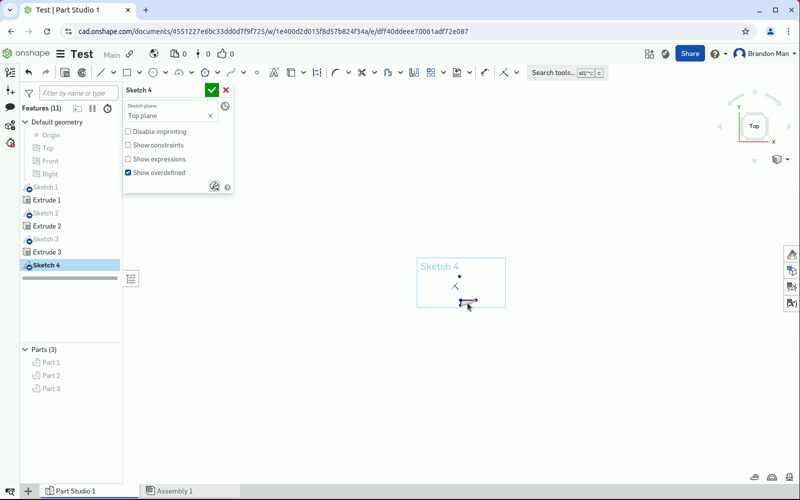
scroll(6)
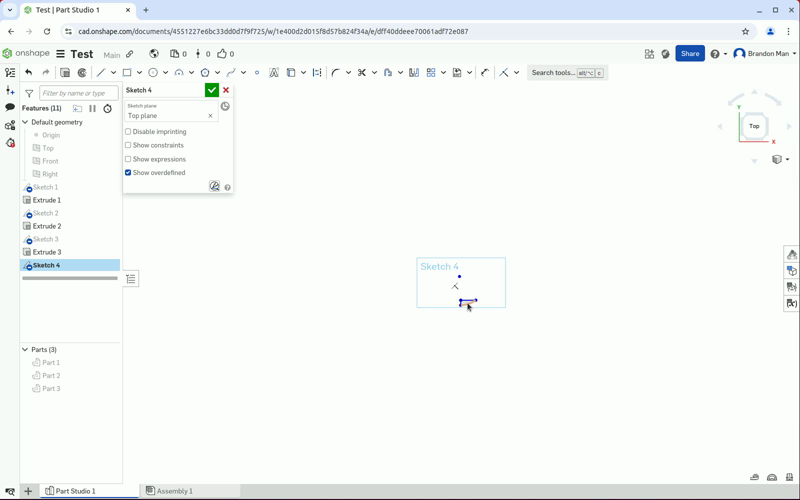
scroll(6)
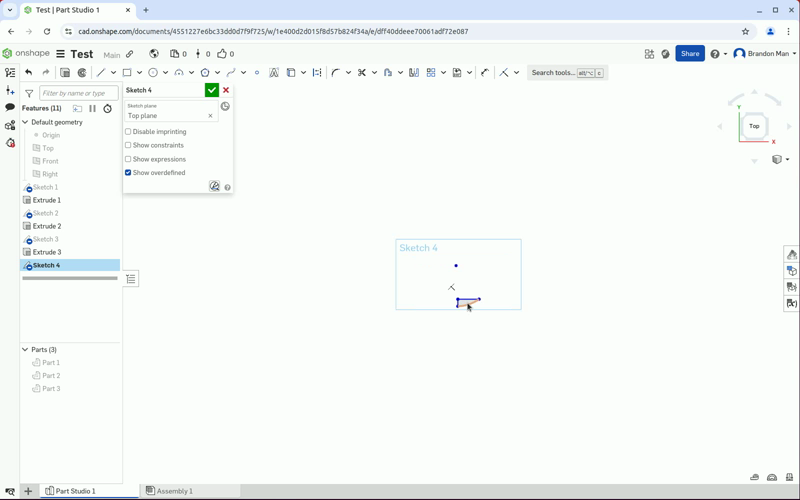
scroll(6)
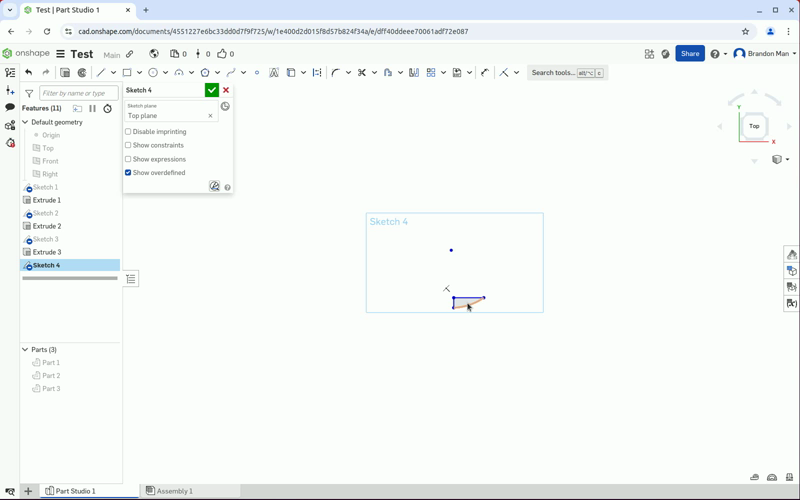
scroll(6)
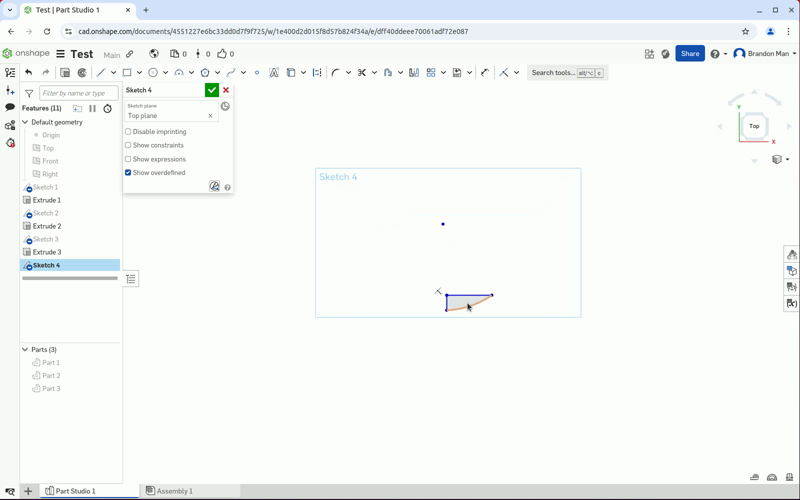
scroll(6)
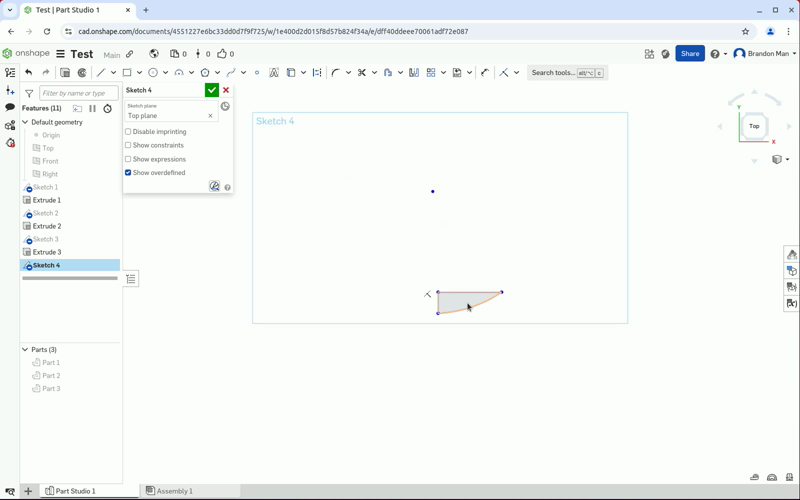
scroll(6)
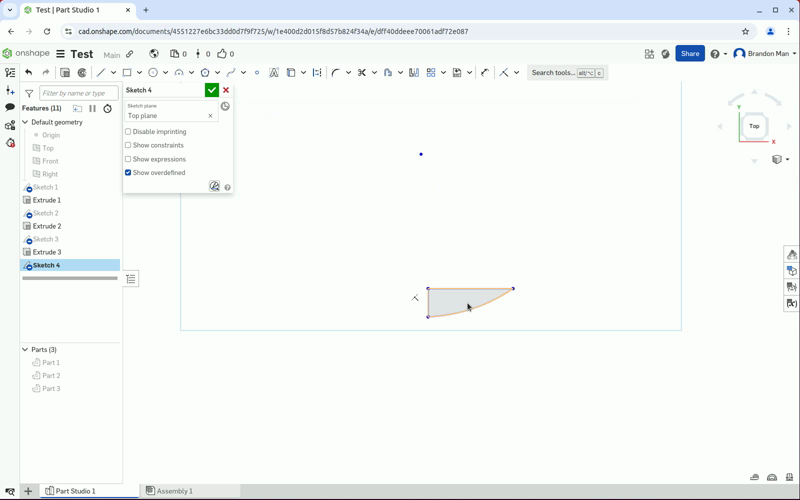
scroll(6)
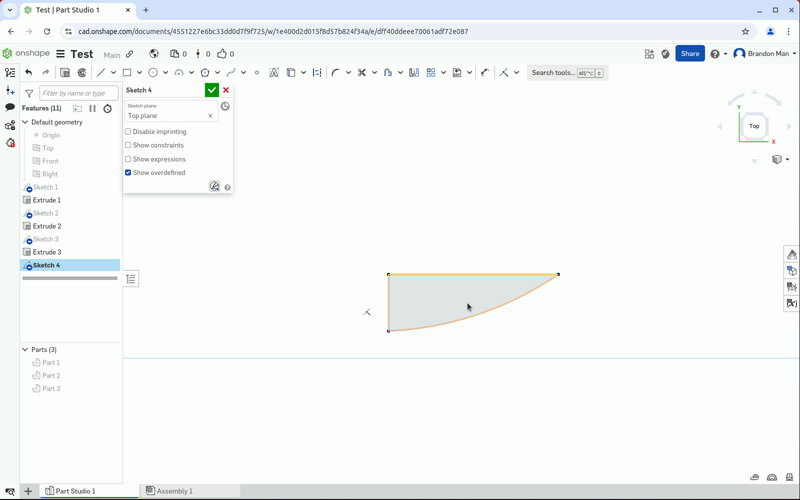
click(467, 302)
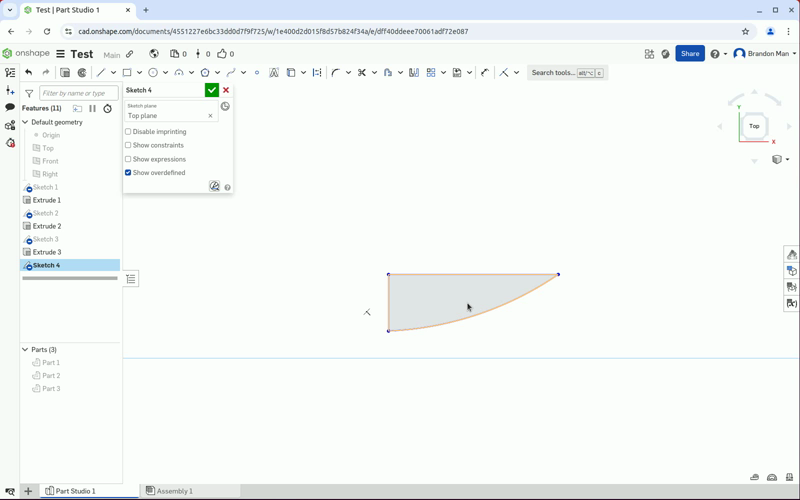
scroll(-6)
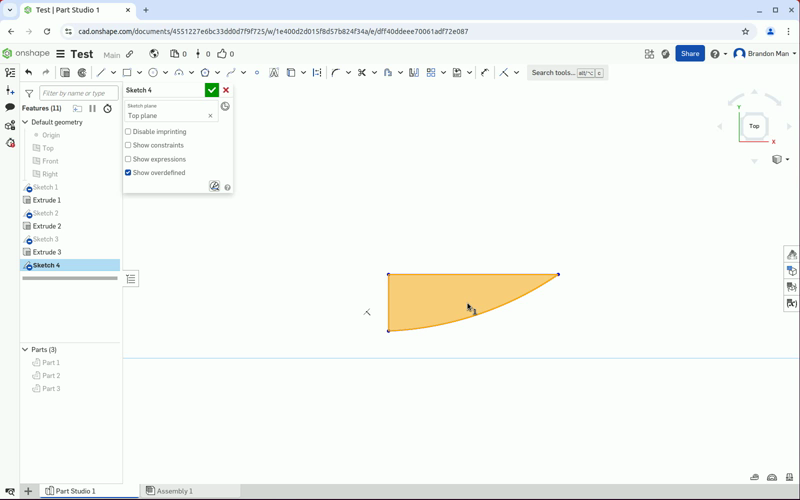
scroll(-6)
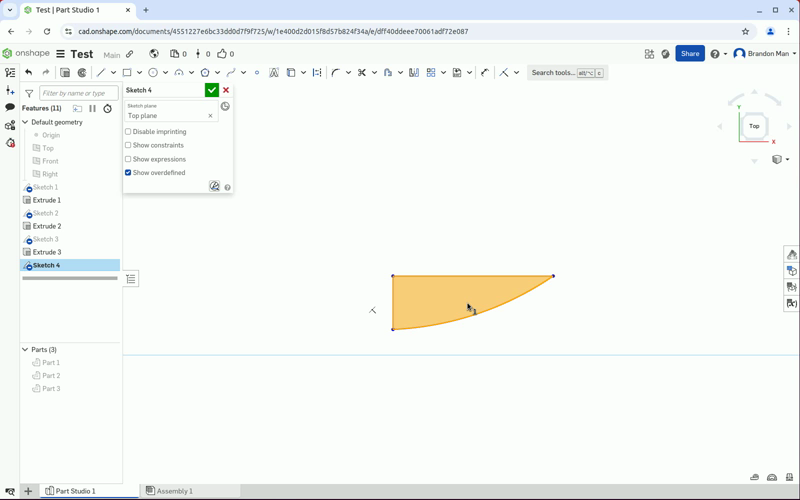
scroll(-6)
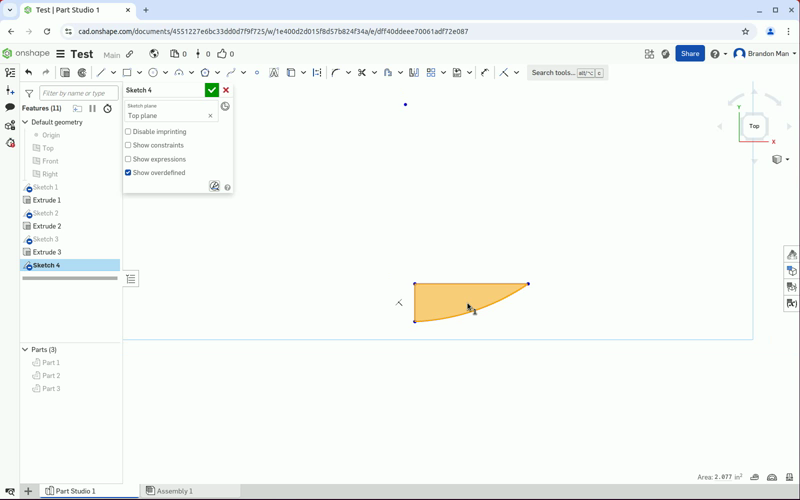
scroll(-6)
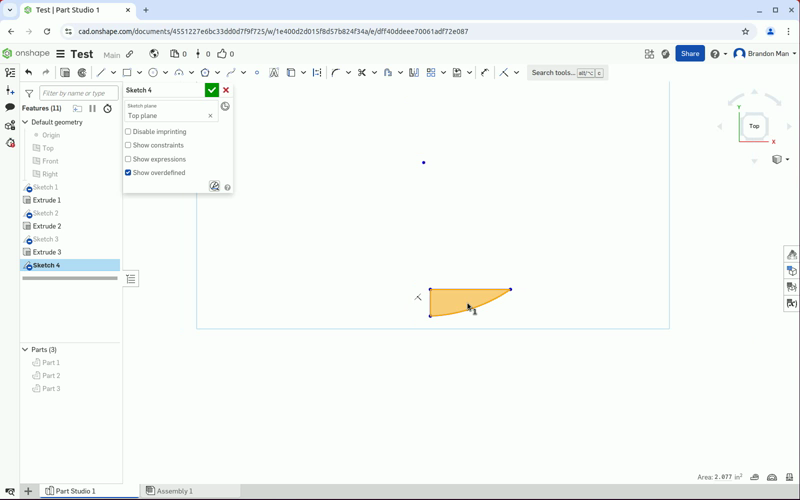
scroll(-6)
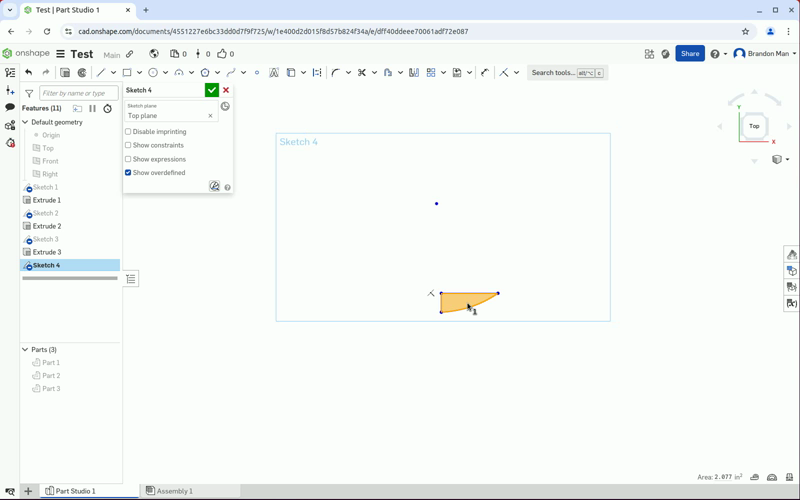
scroll(-6)
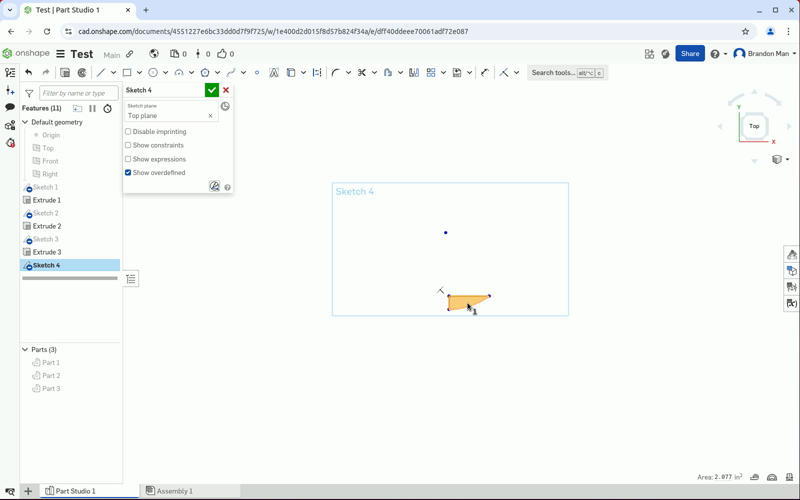
scroll(-6)
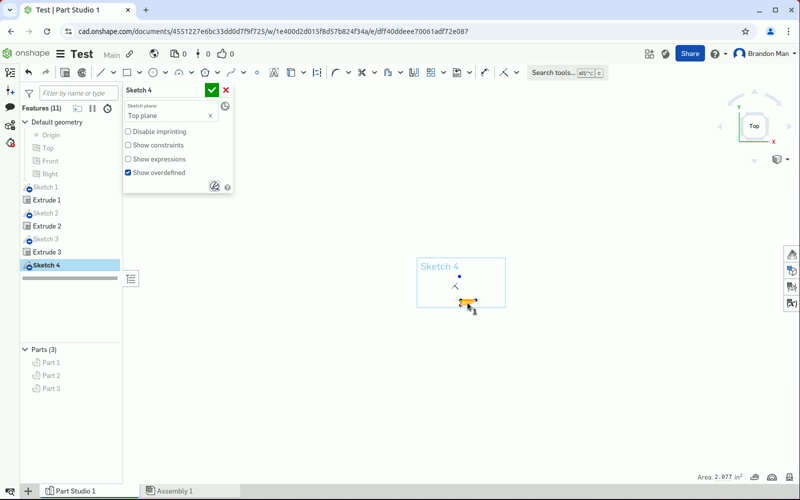
mouse_move(73, 352)
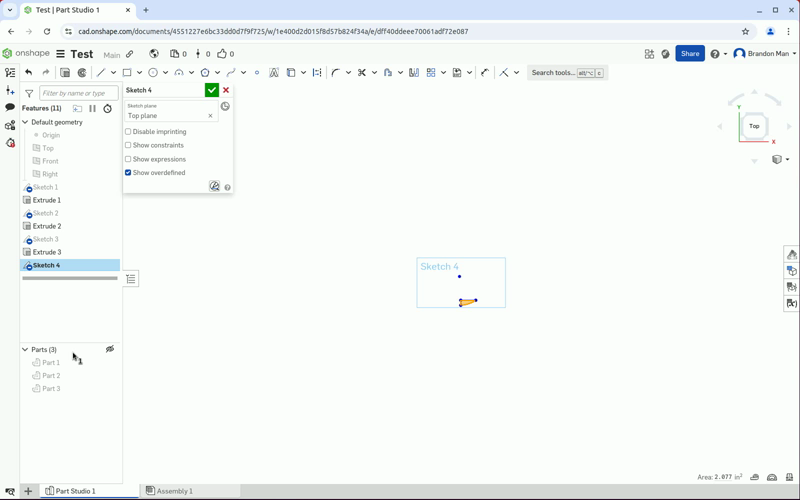
key(shift+y)
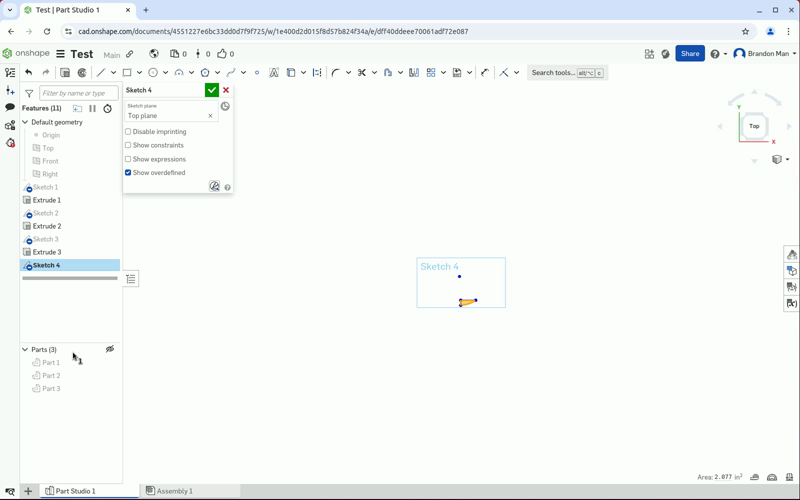
key(shift+e)
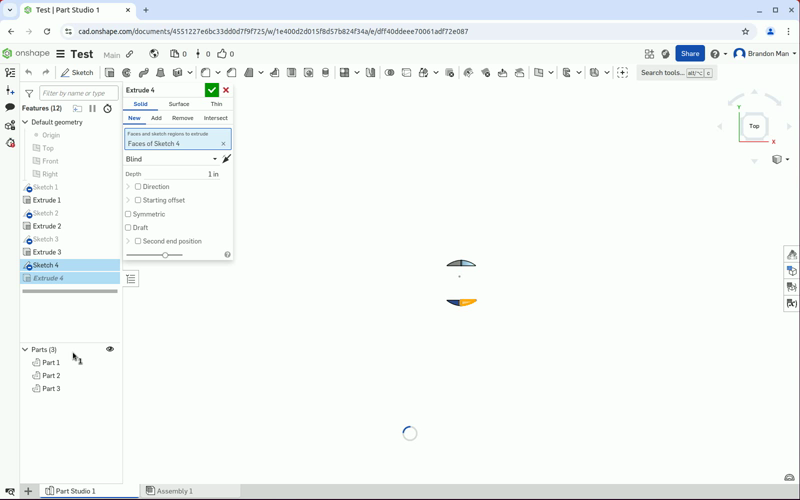
mouse_move(143, 106)
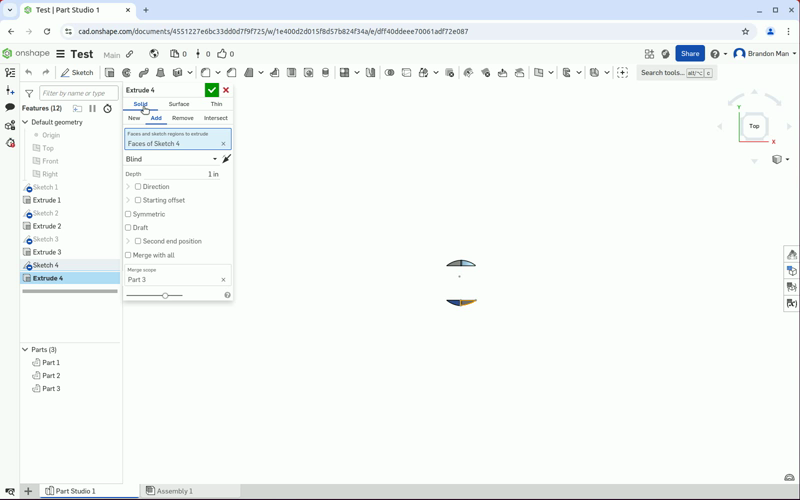
click(143, 106)
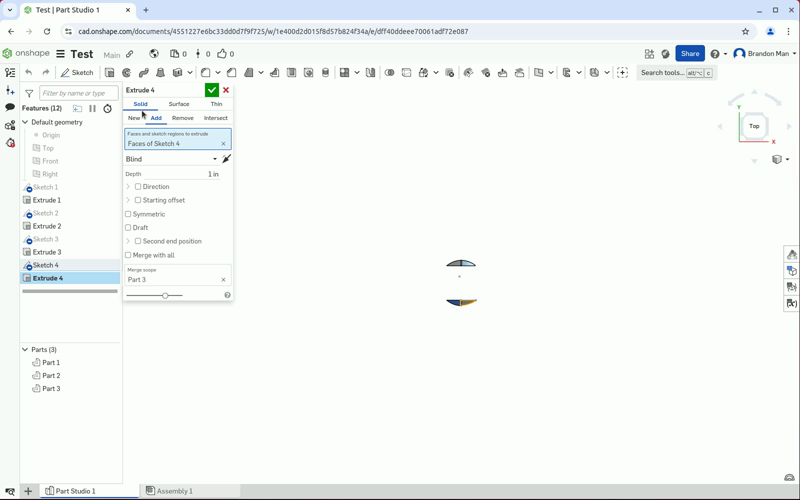
mouse_move(137, 120)
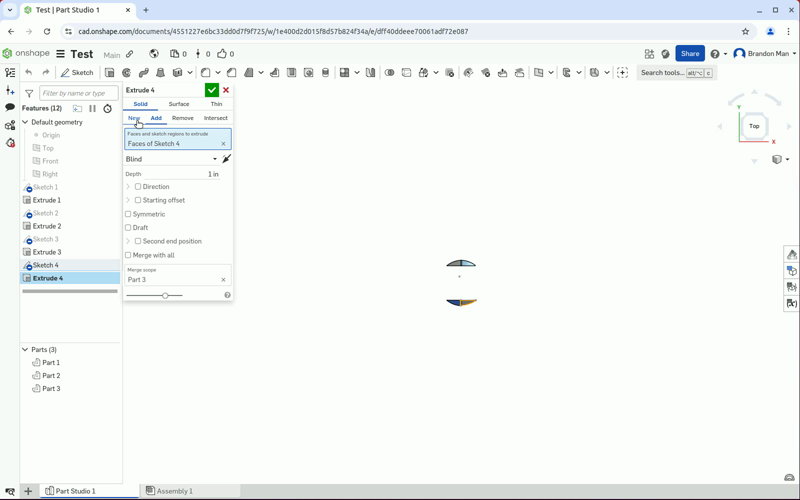
click(137, 120)
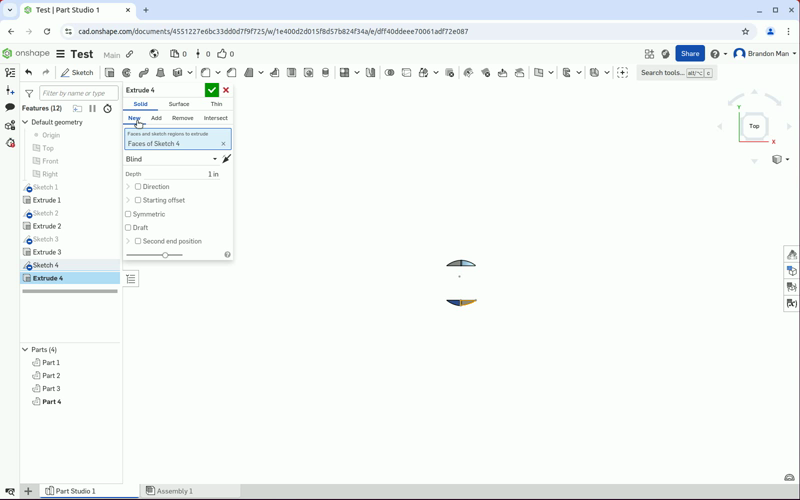
key(tab, 4)
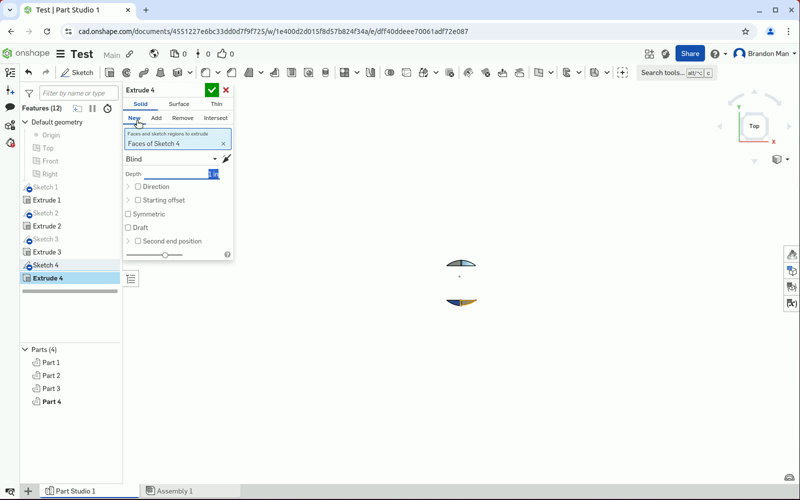
text(1.685)
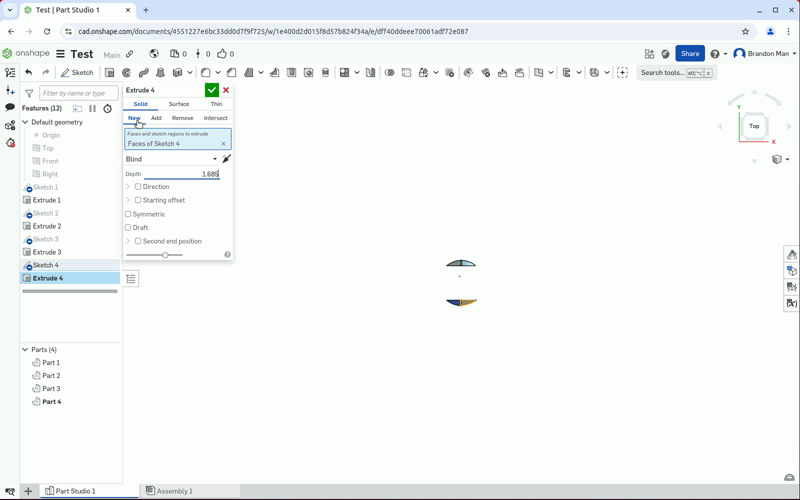
key(enter)
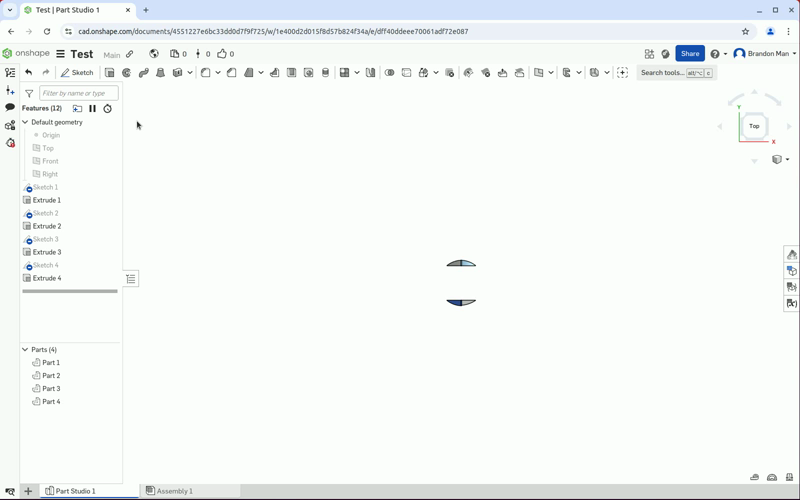
key(shift+h)
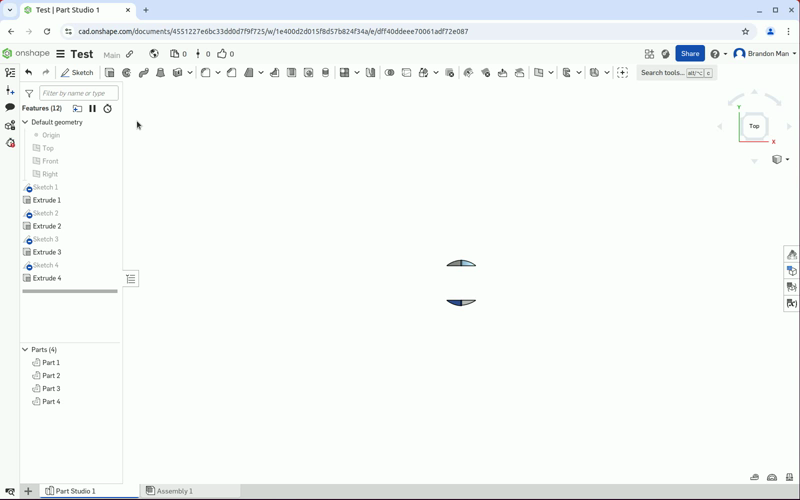
key(shift+h)
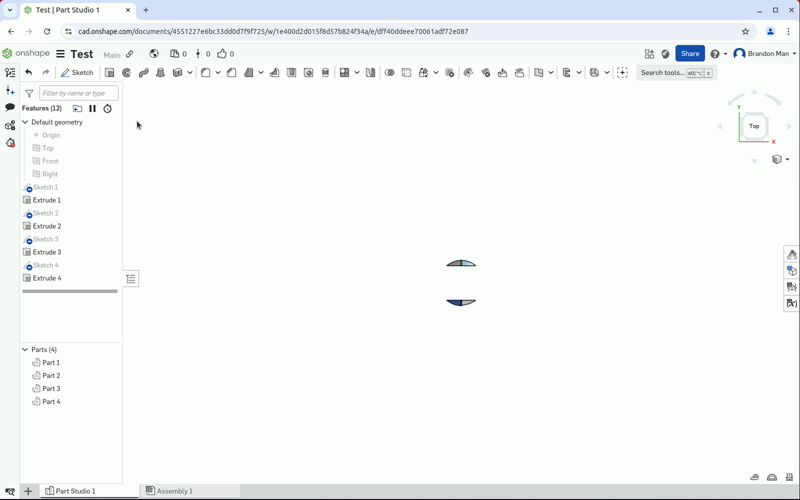
mouse_move(73, 189)
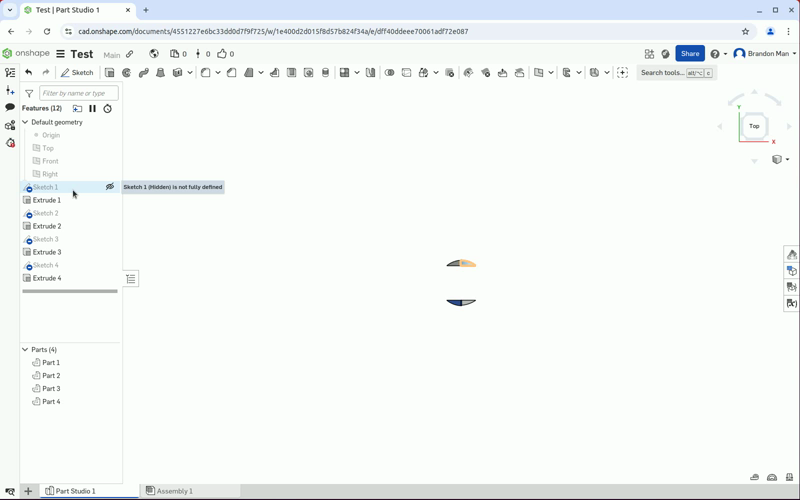
click(73, 189)
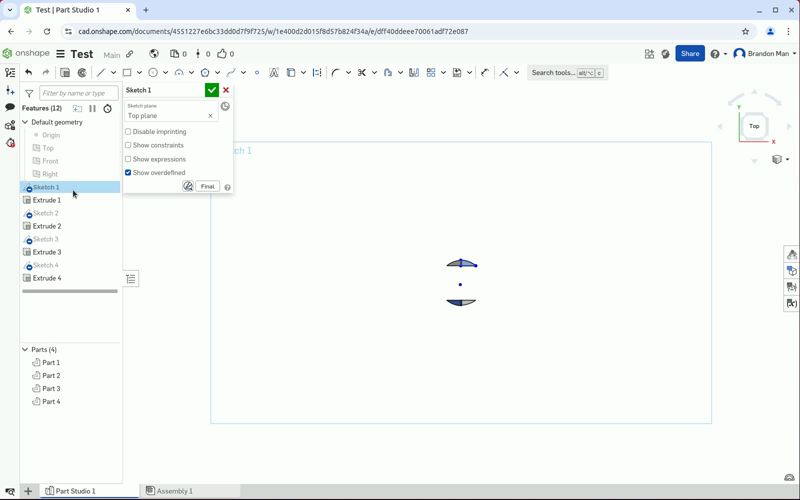
mouse_move(229, 92)
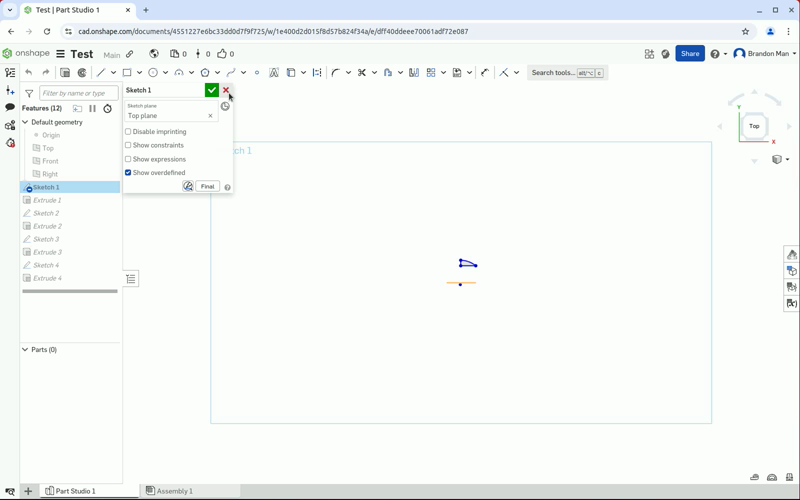
click(229, 92)
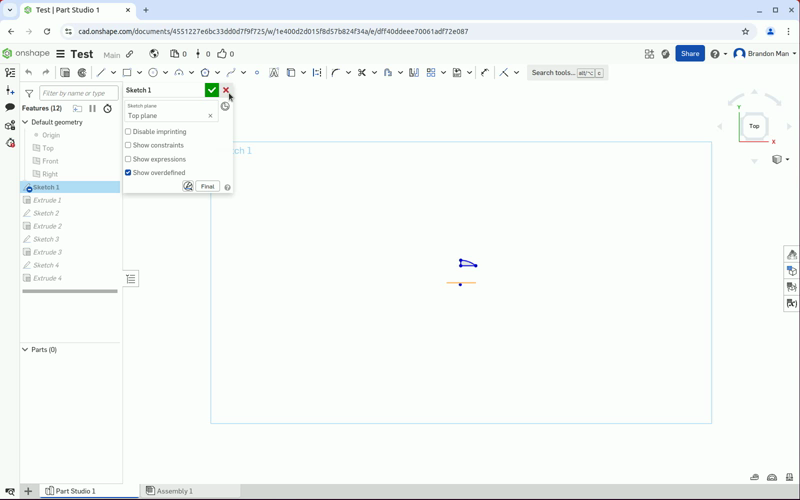
key(shift+s)
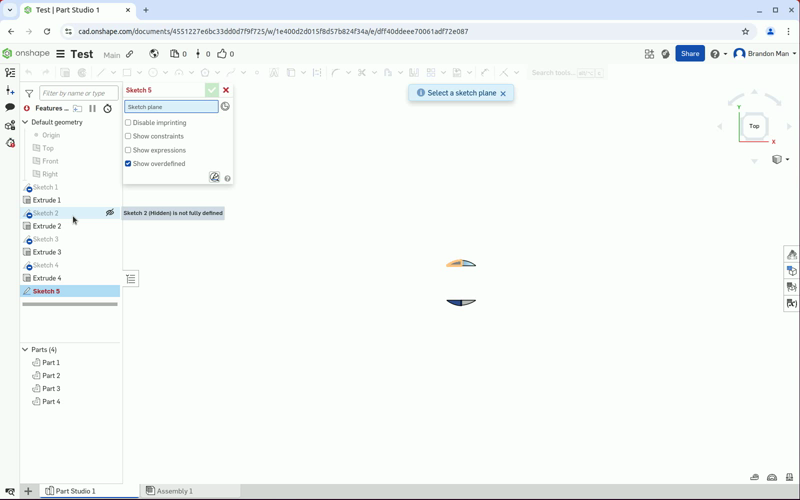
scroll(3)
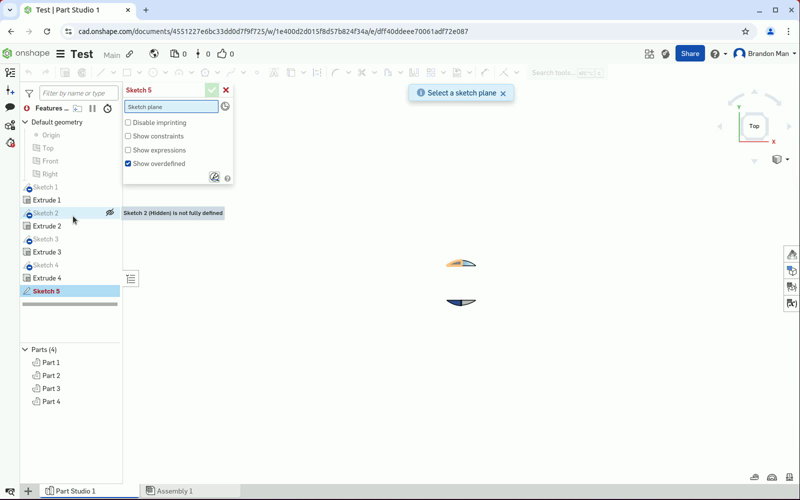
mouse_move(73, 150)
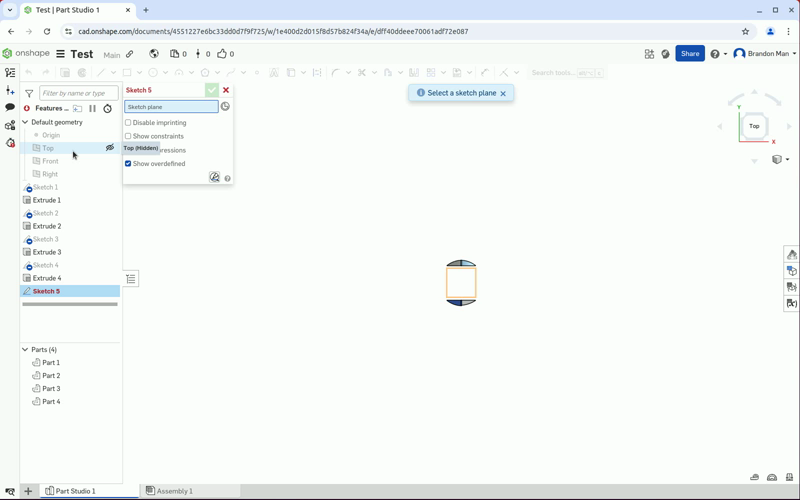
click(73, 150)
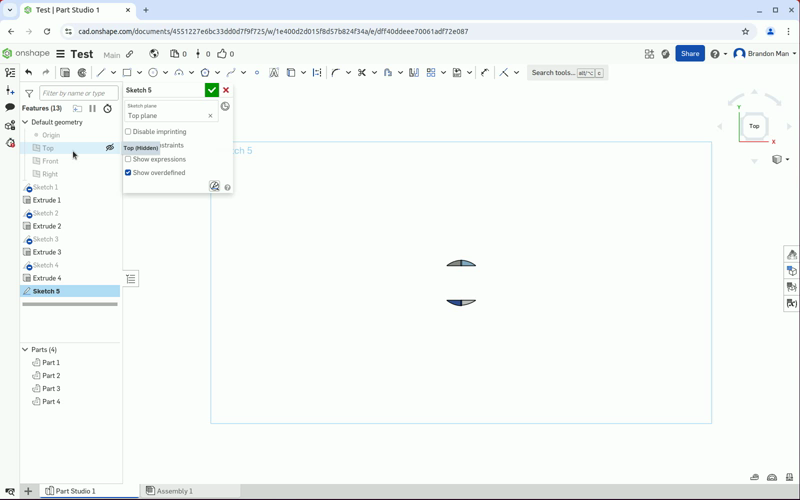
mouse_move(73, 352)
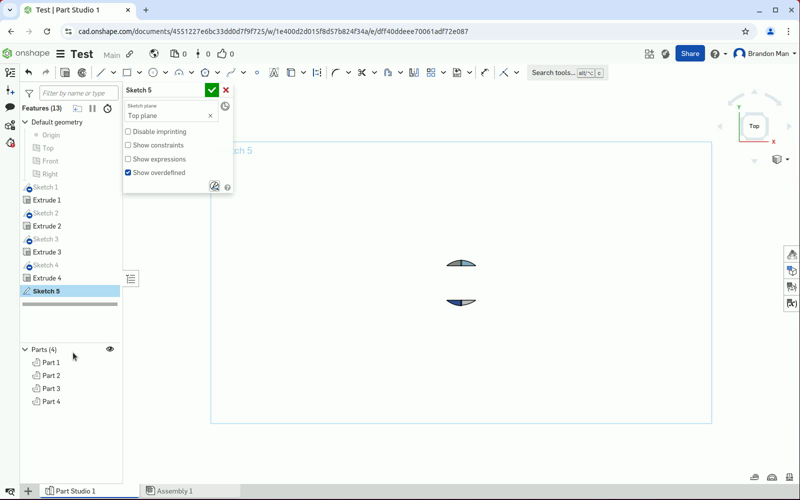
key(y)
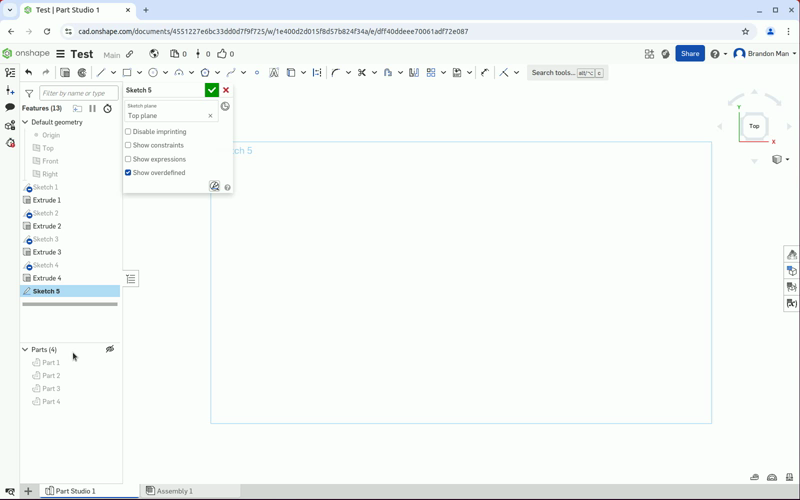
key(l)
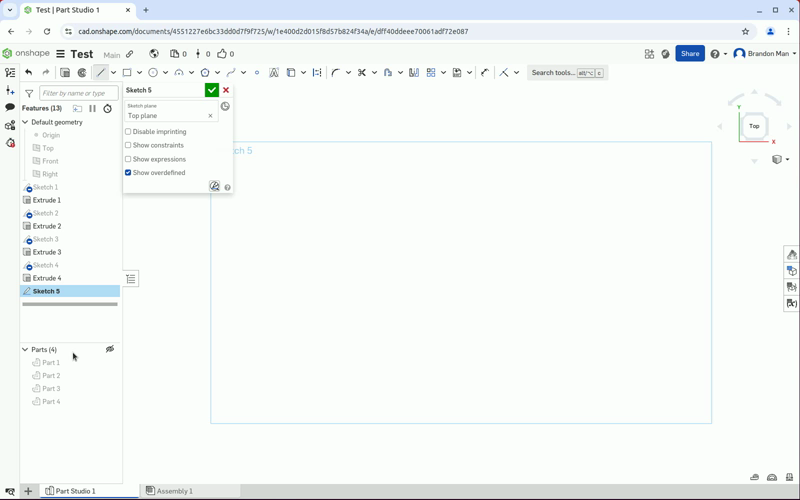
key_down(shift)
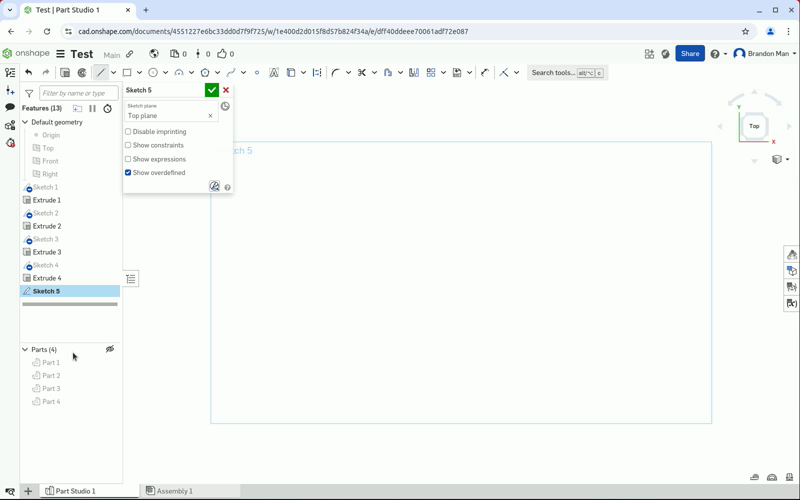
mouse_move(446, 300)
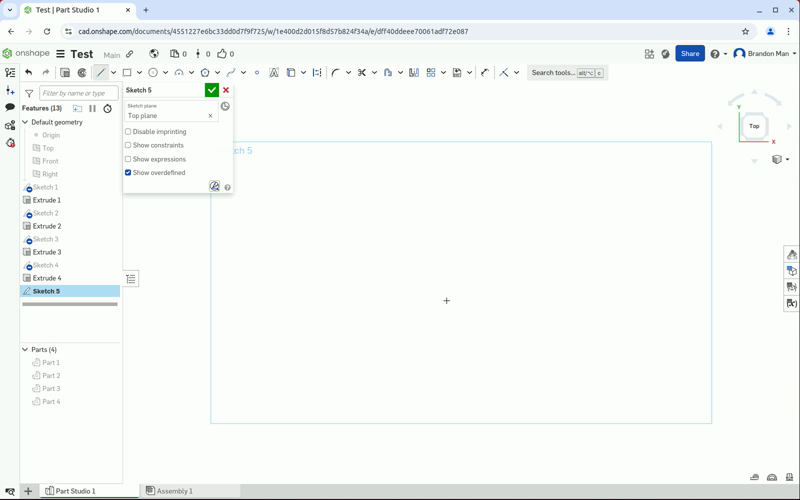
click(446, 300)
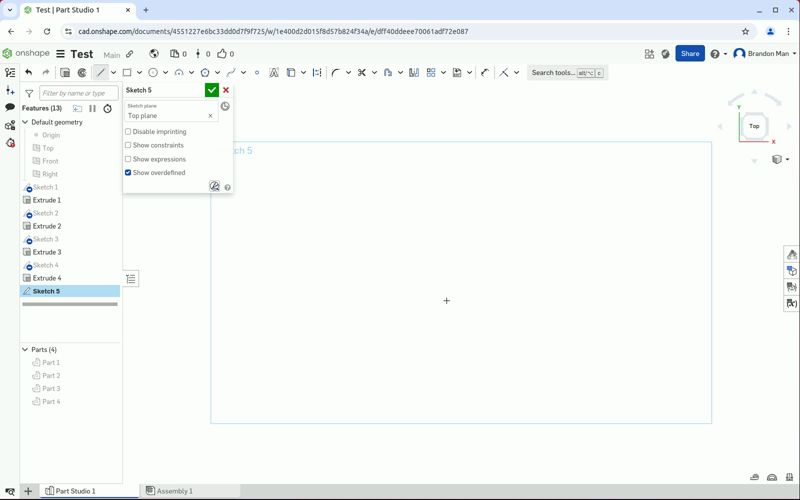
key_up(shift)
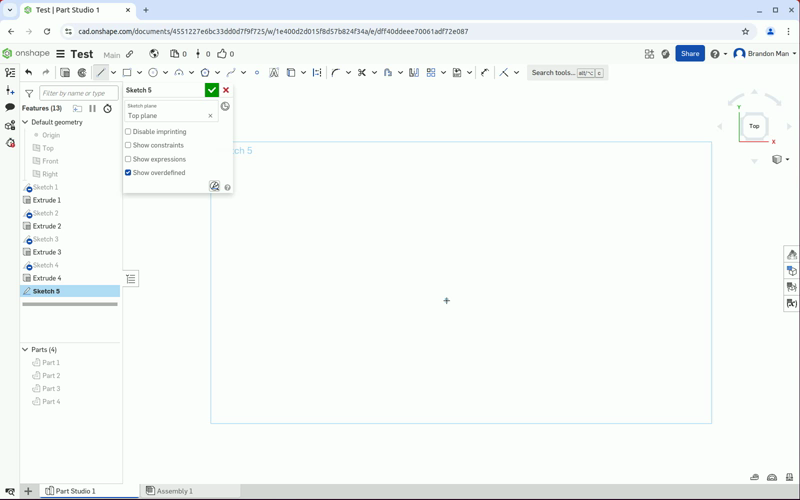
key_down(shift)
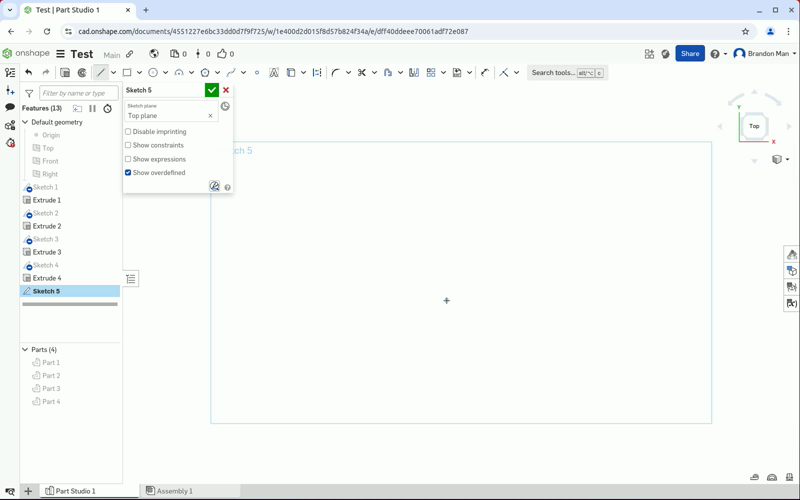
mouse_move(476, 300)
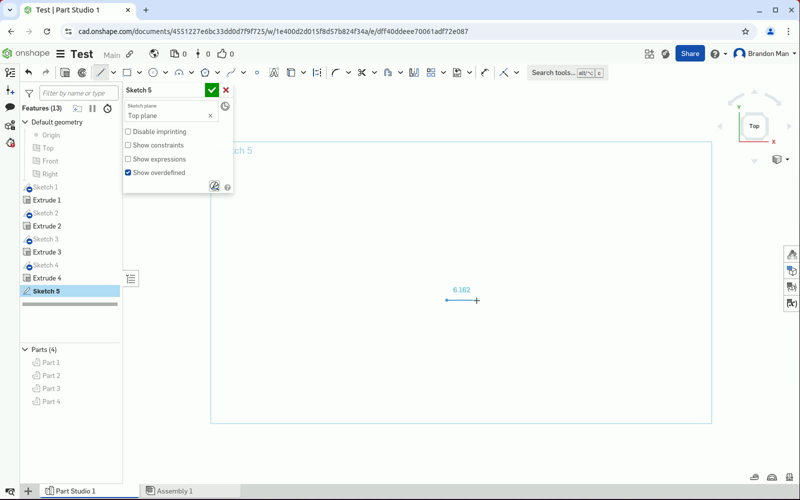
mouse_move(460, 300)
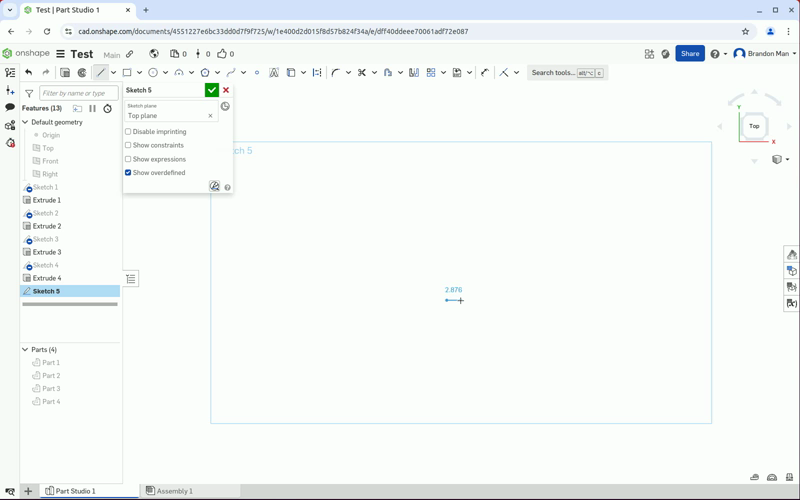
click(460, 300)
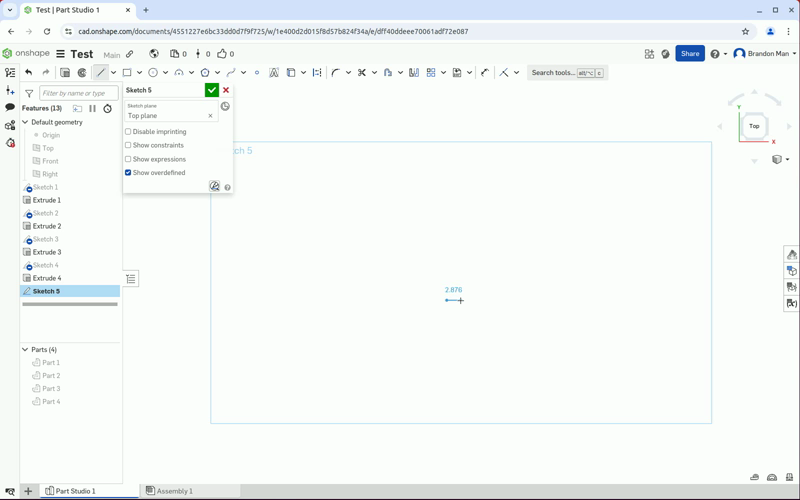
key_up(shift)
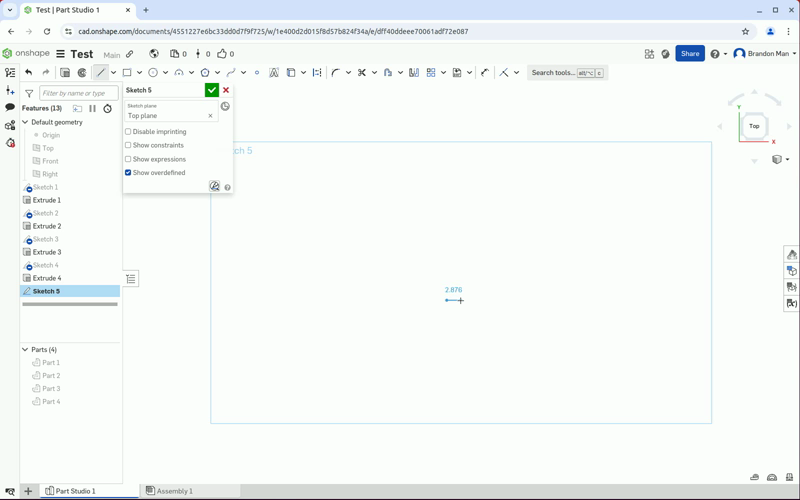
key_down(shift)
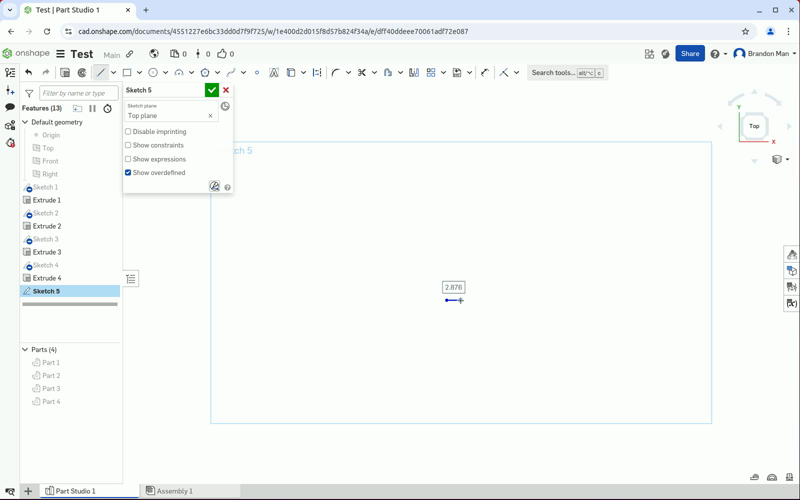
mouse_move(490, 300)
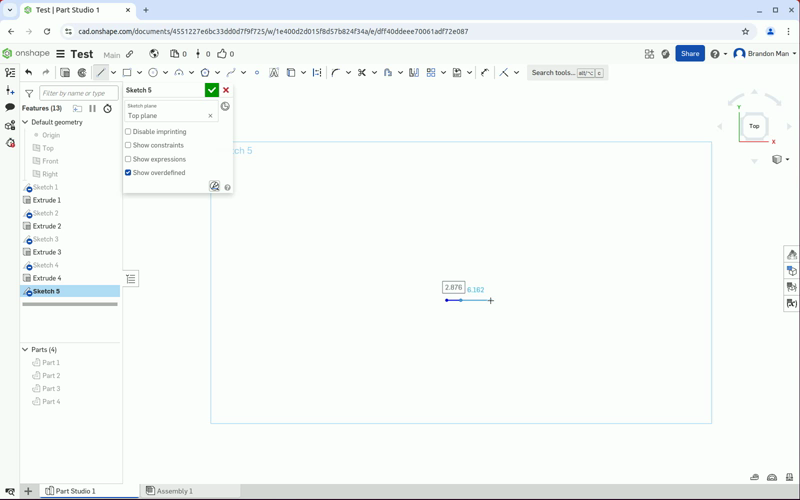
mouse_move(460, 290)
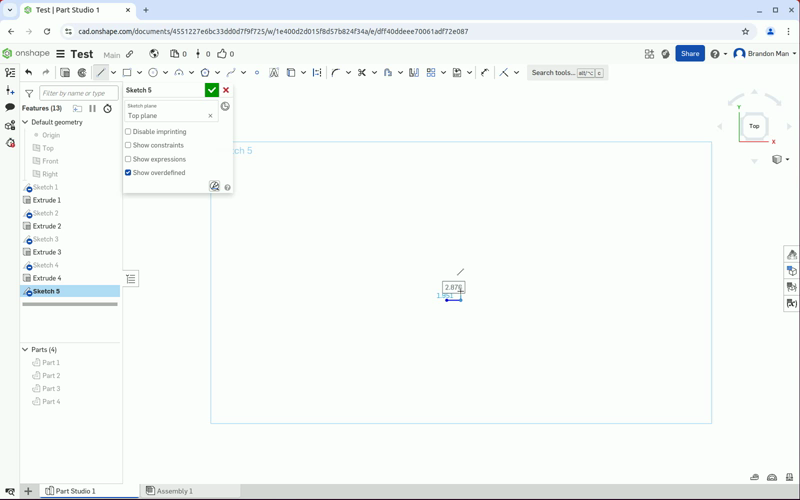
click(460, 290)
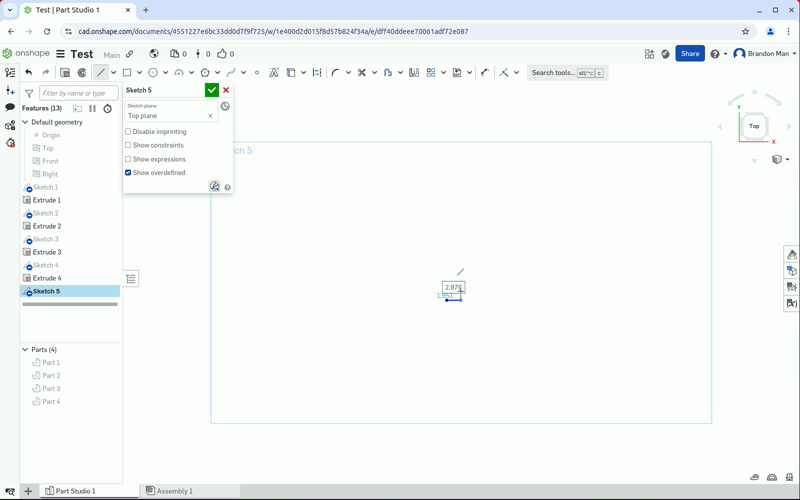
key_up(shift)
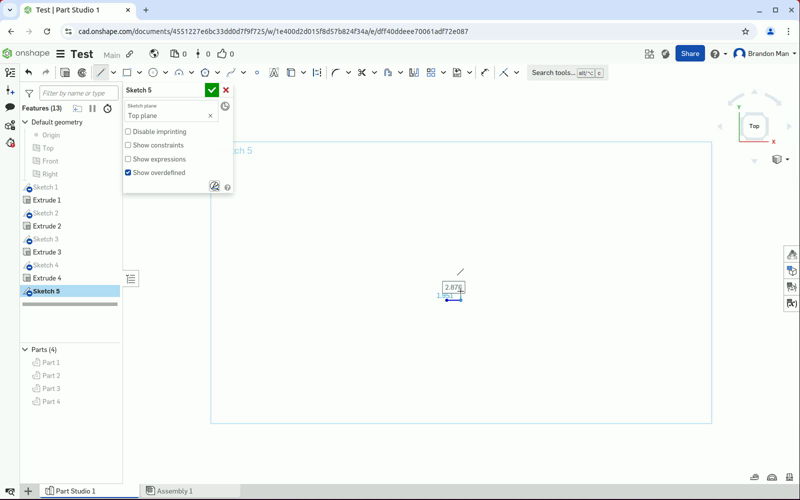
key(esc)
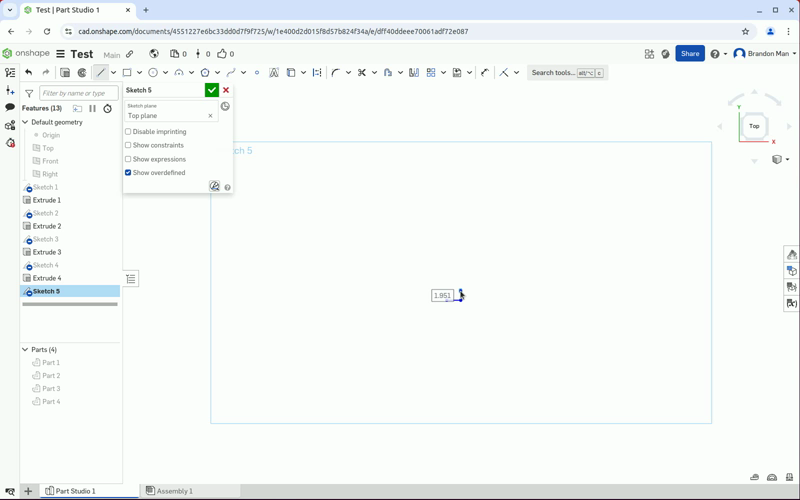
key(a)
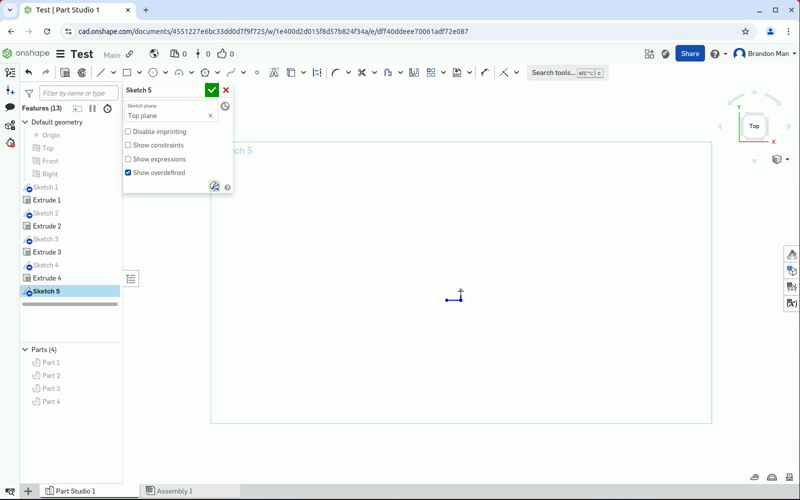
mouse_move(460, 290)
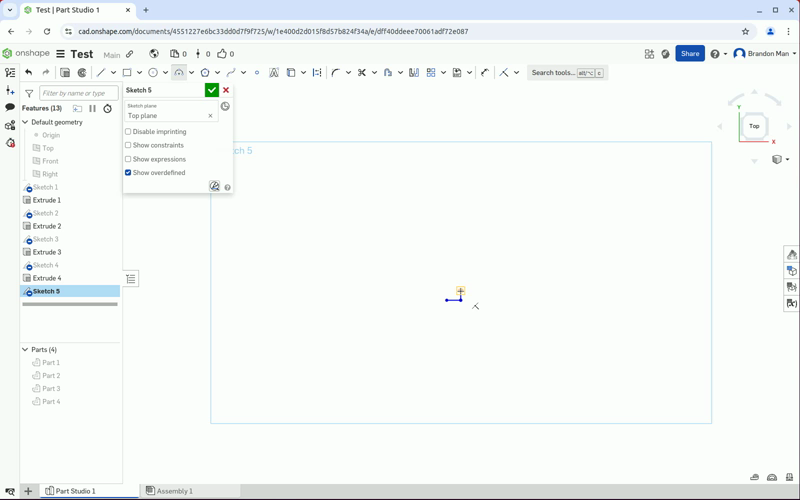
click(460, 290)
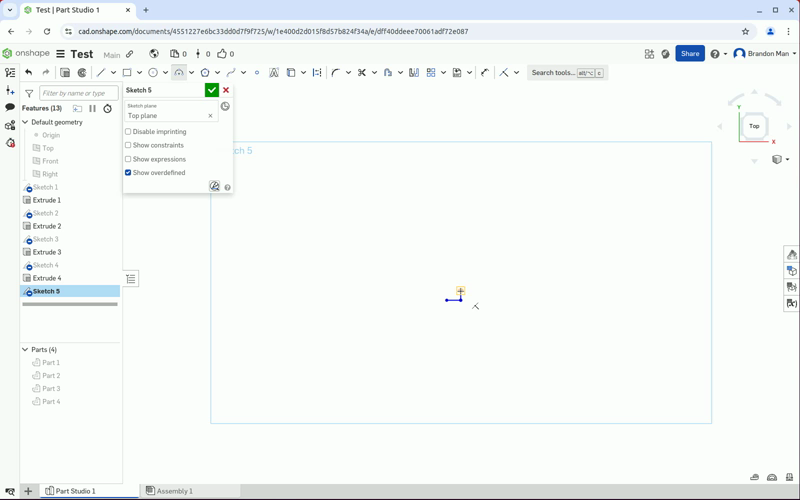
key_down(shift)
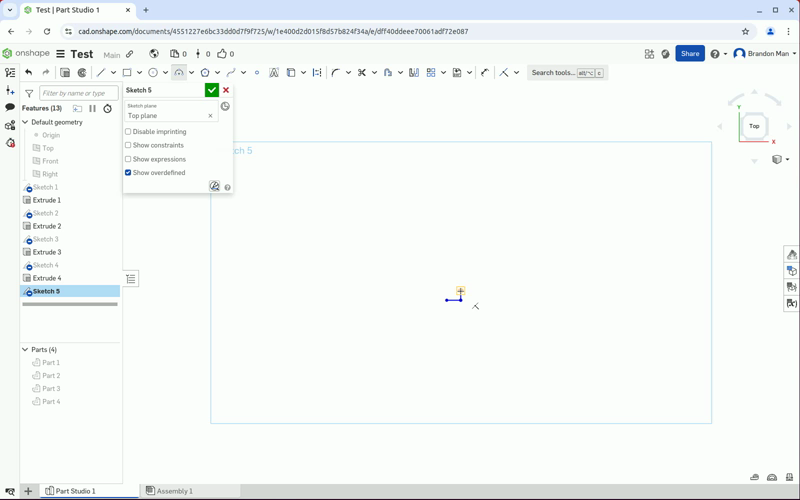
mouse_move(460, 274)
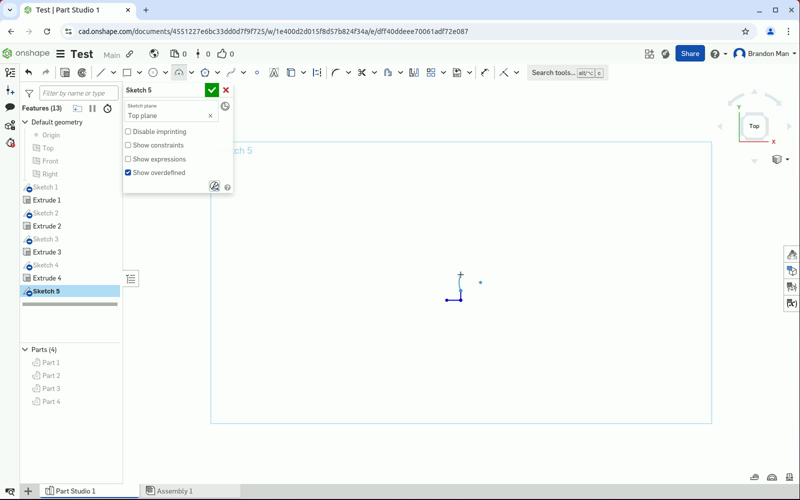
click(460, 274)
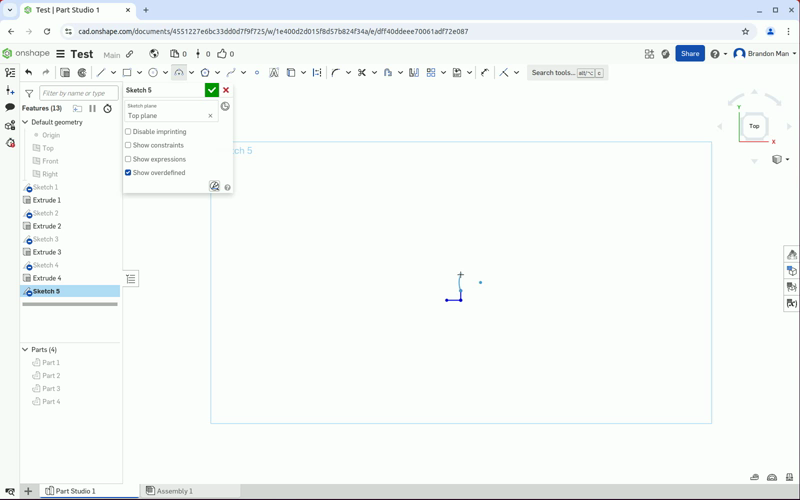
mouse_move(452, 282)
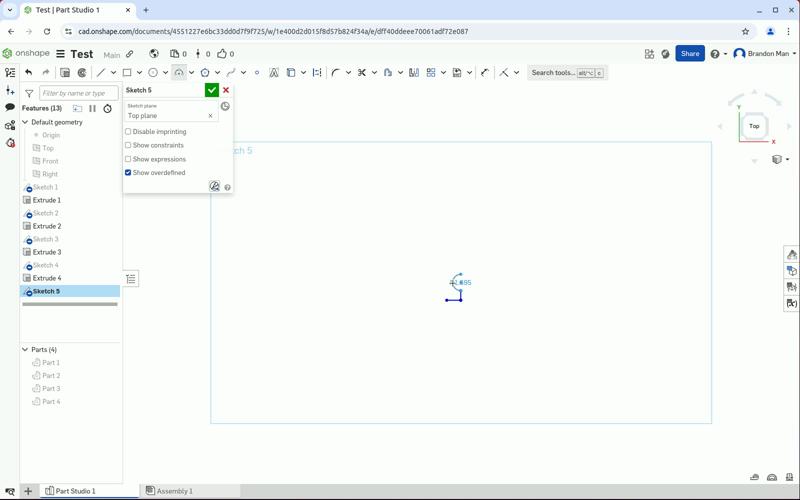
click(452, 282)
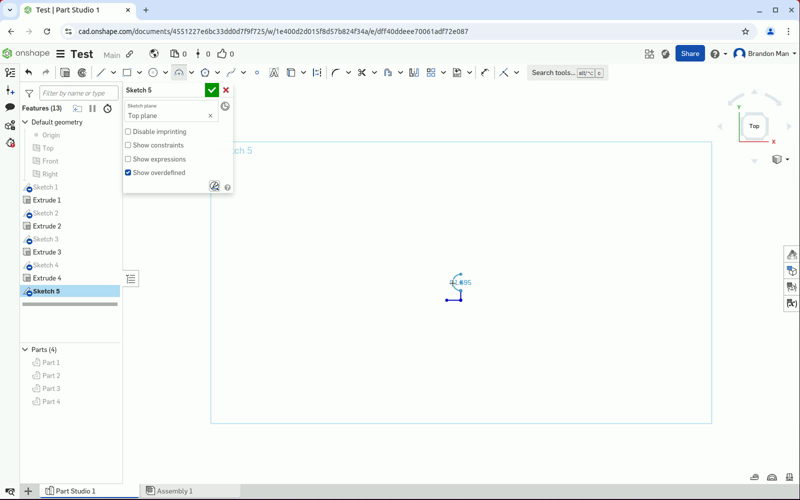
key_up(shift)
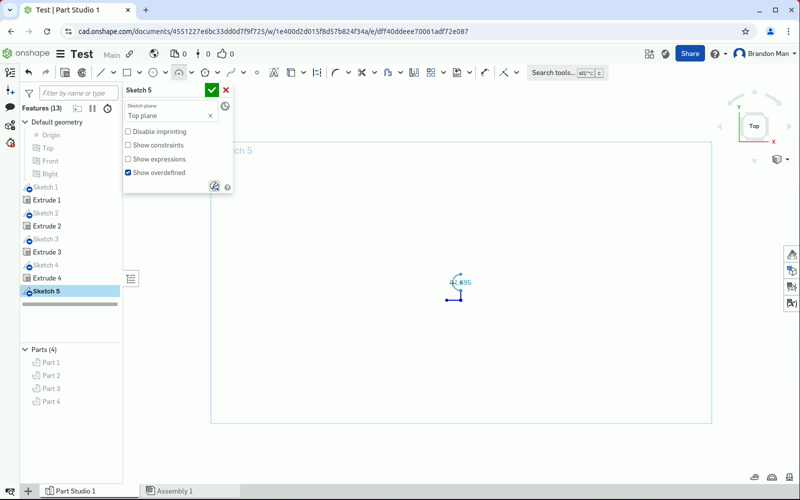
key(esc)
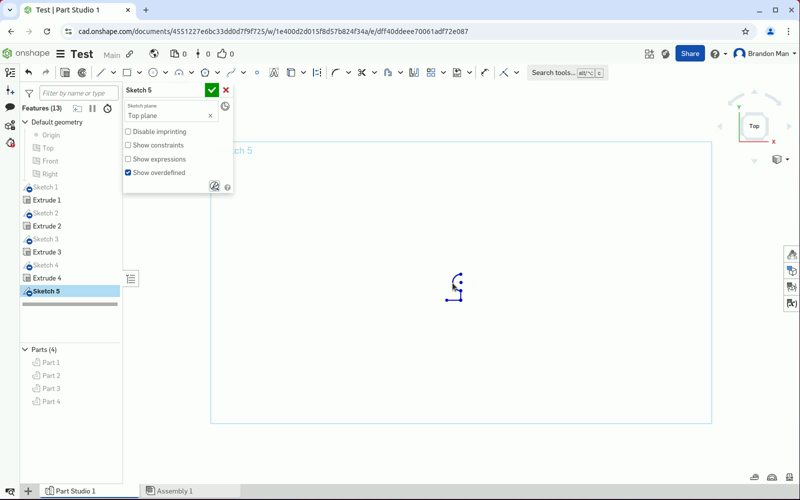
key(l)
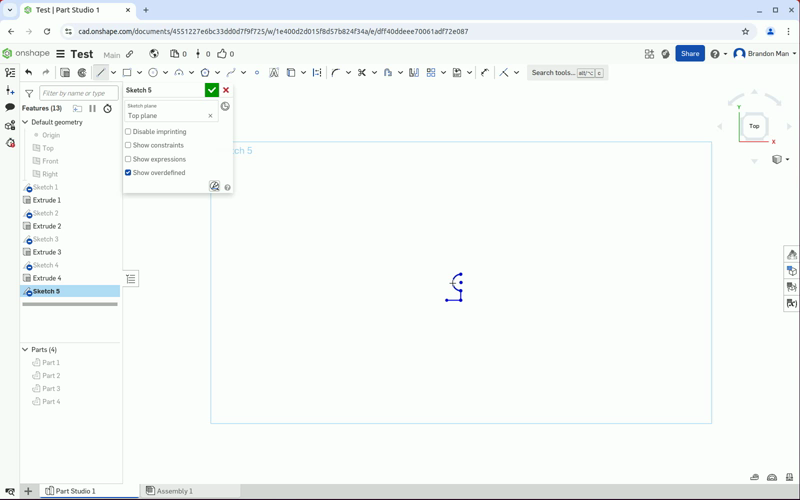
mouse_move(460, 274)
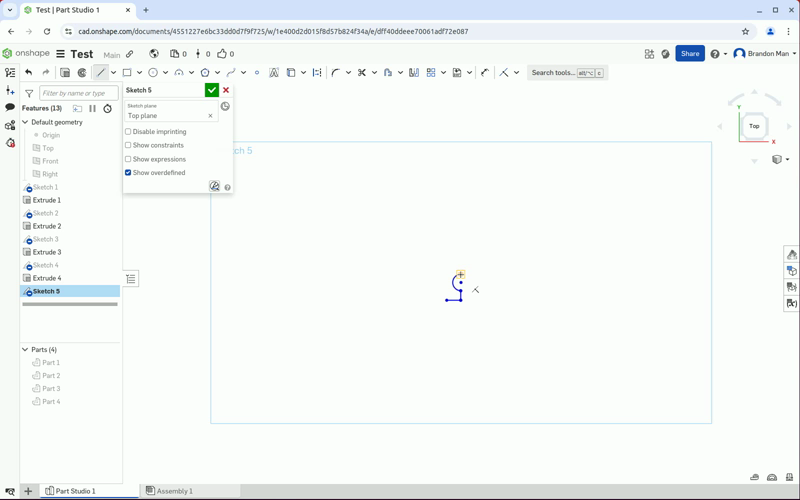
click(460, 274)
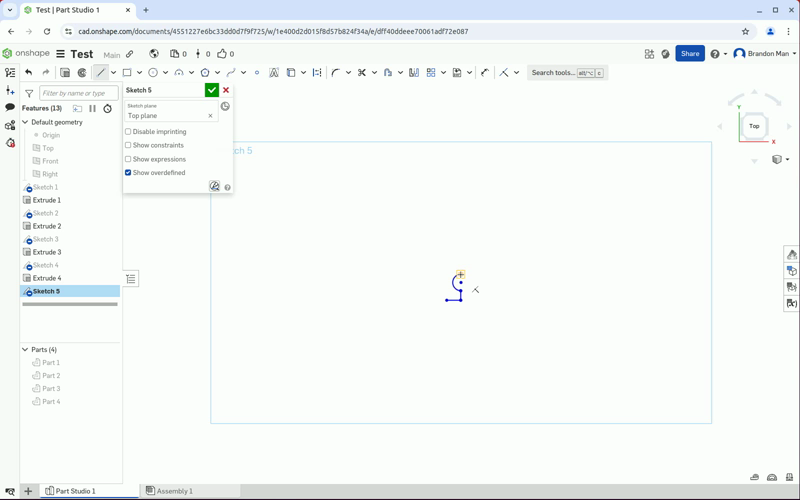
key_down(shift)
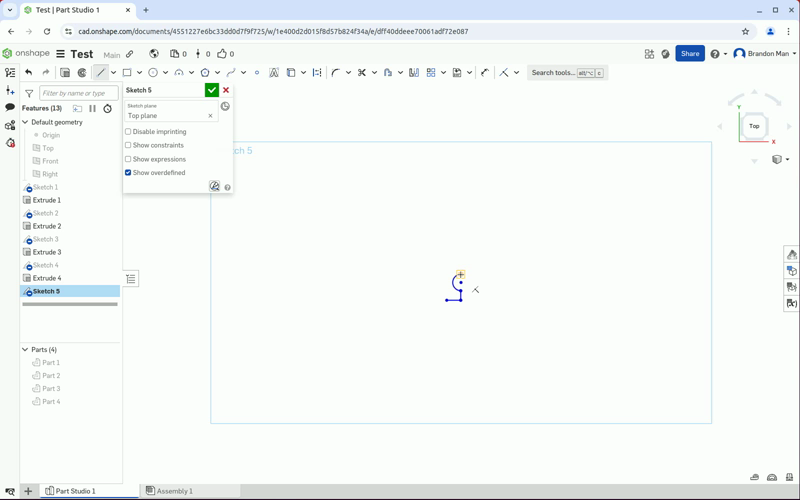
mouse_move(490, 274)
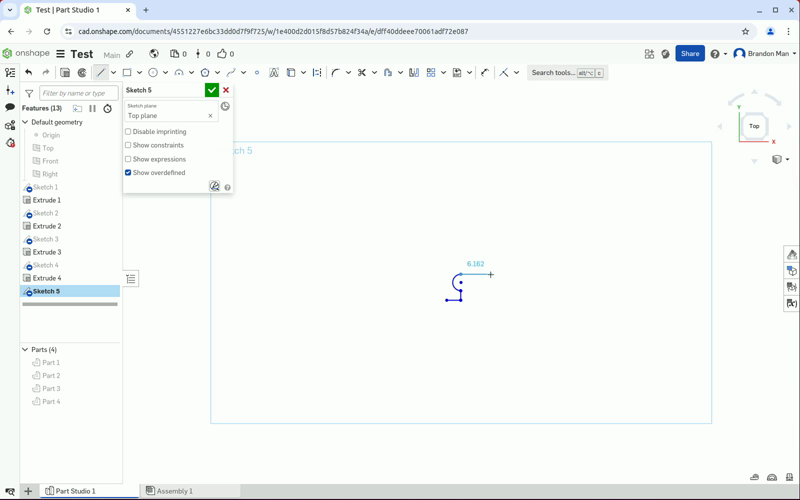
mouse_move(460, 264)
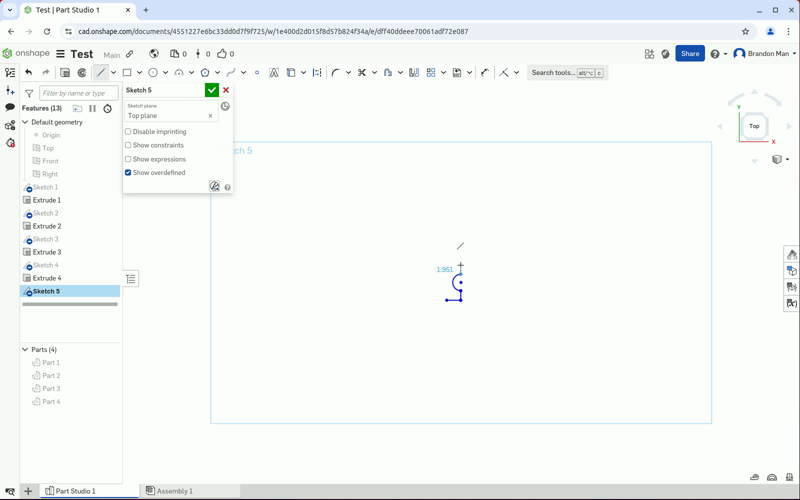
click(460, 264)
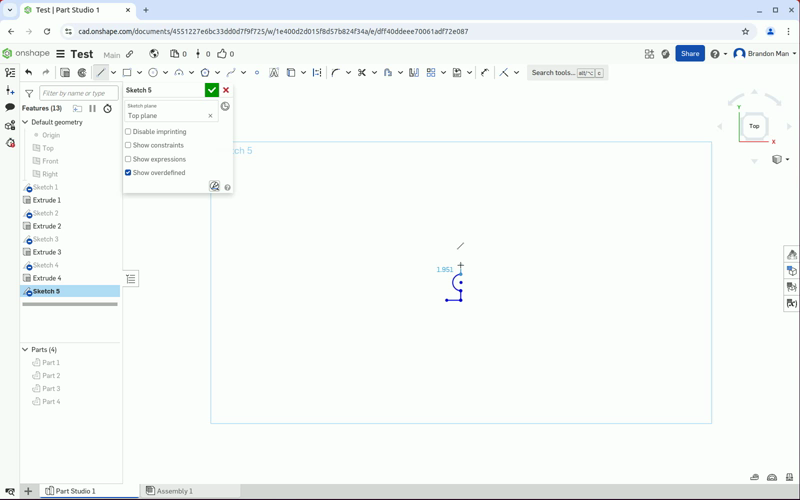
key_up(shift)
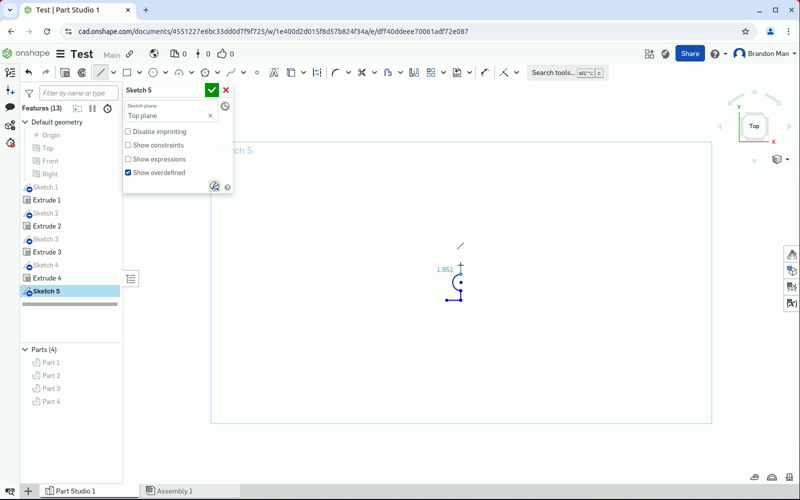
key_down(shift)
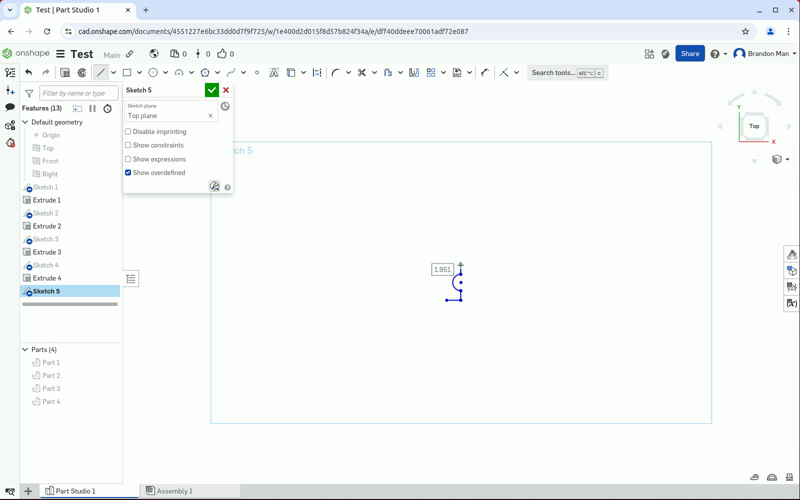
mouse_move(490, 264)
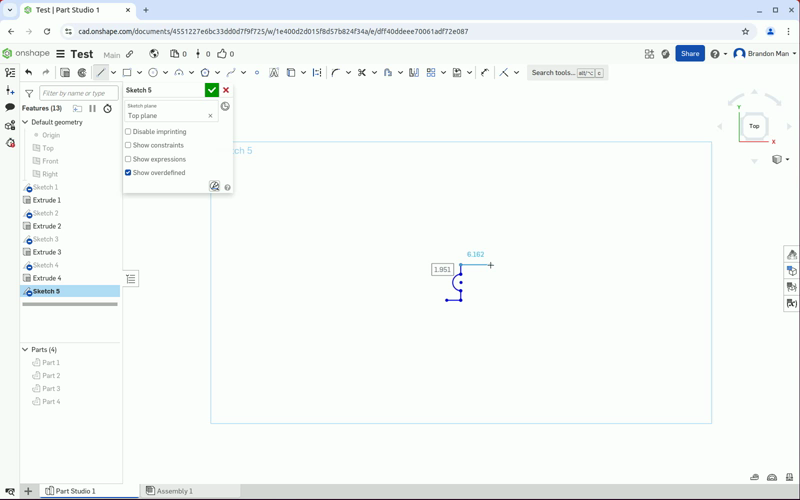
mouse_move(446, 264)
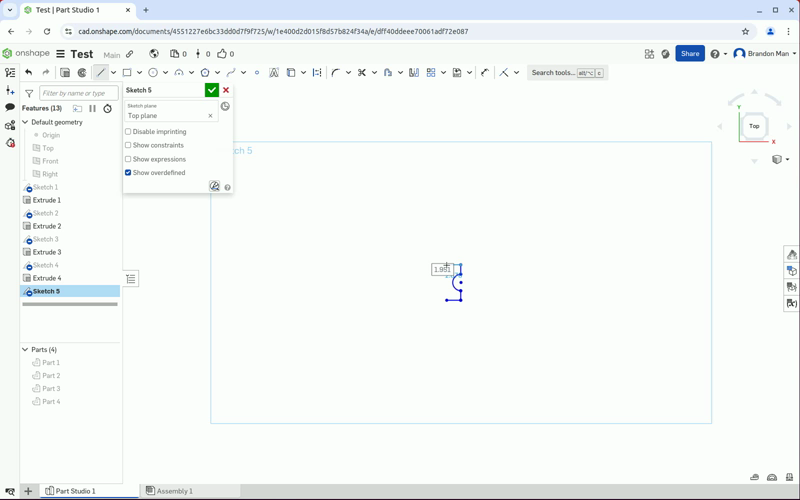
click(446, 264)
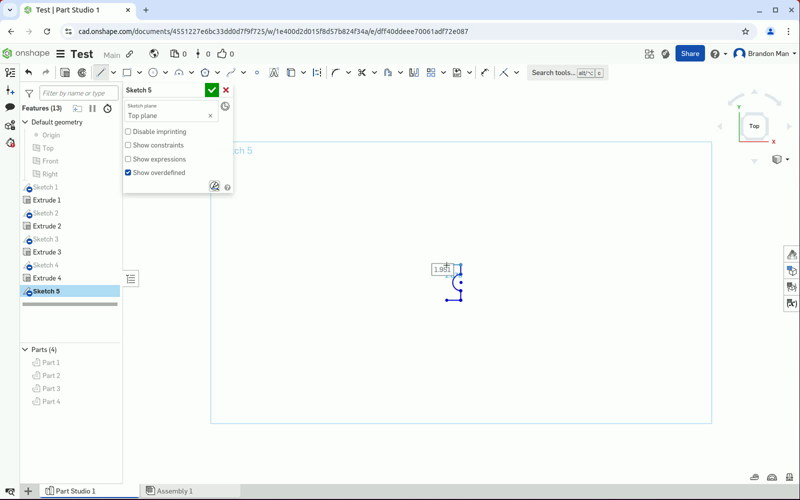
key_up(shift)
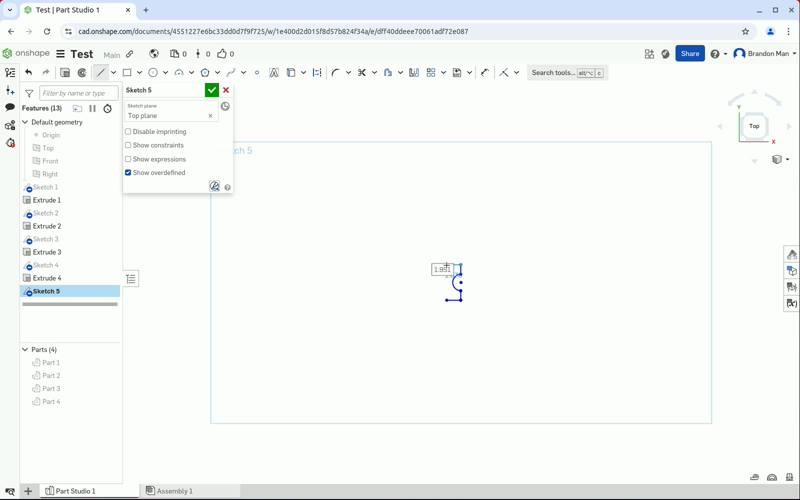
key(esc)
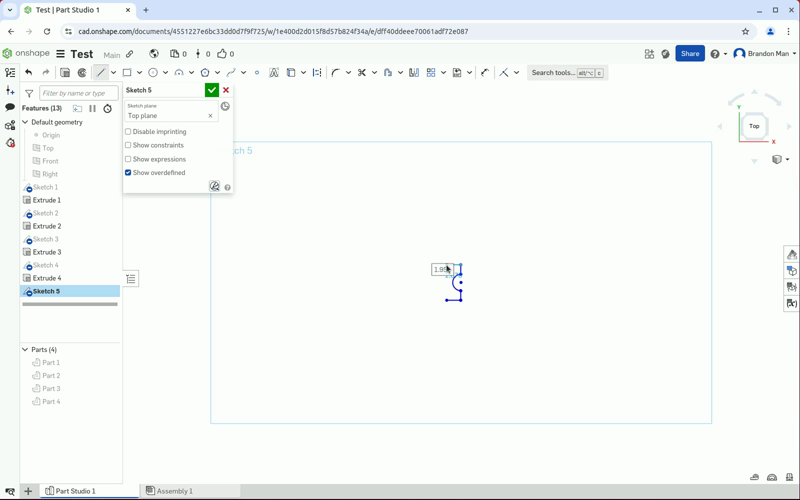
key(a)
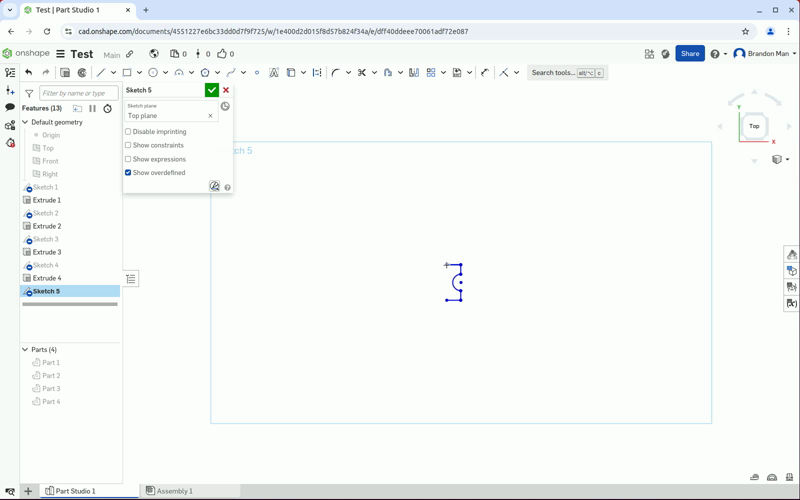
mouse_move(446, 264)
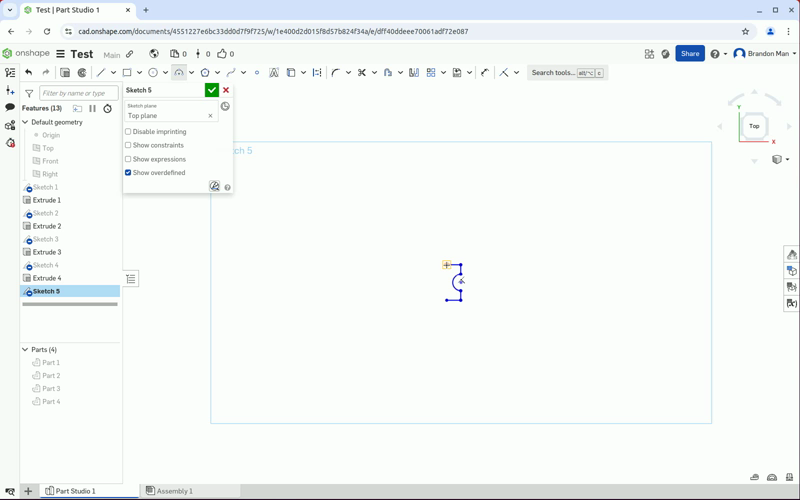
click(446, 264)
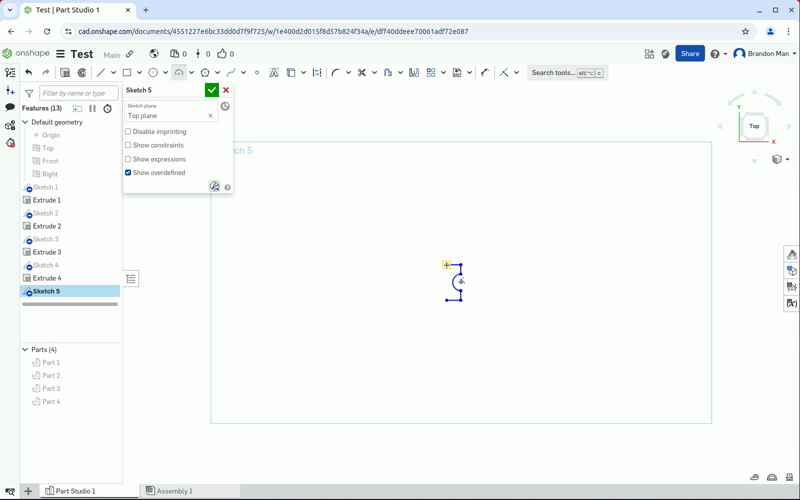
mouse_move(446, 300)
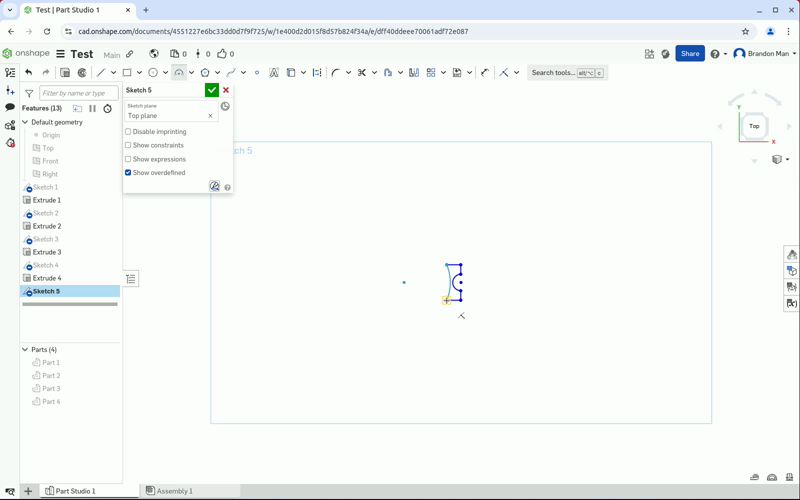
click(446, 300)
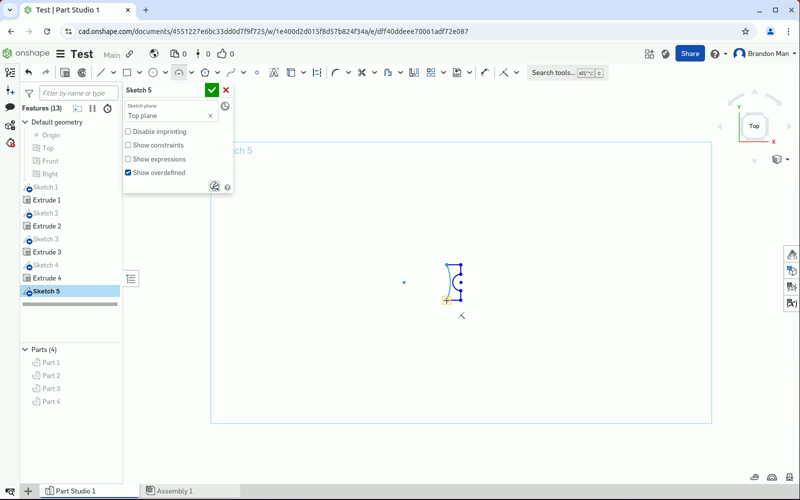
key_down(shift)
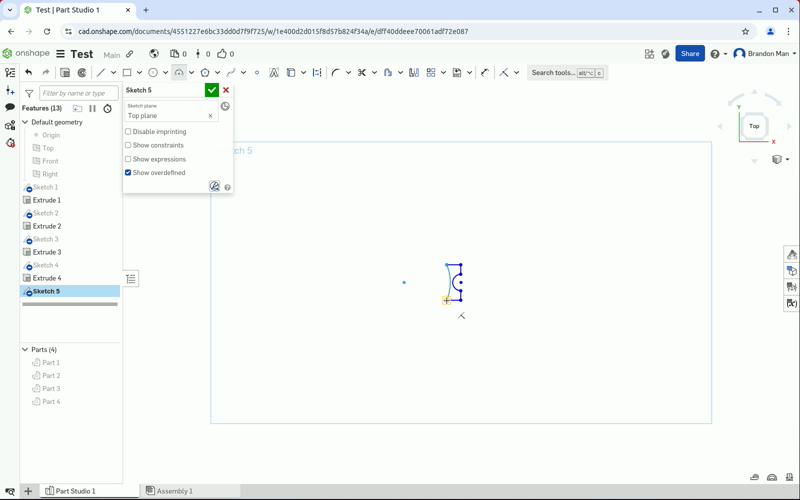
mouse_move(437, 282)
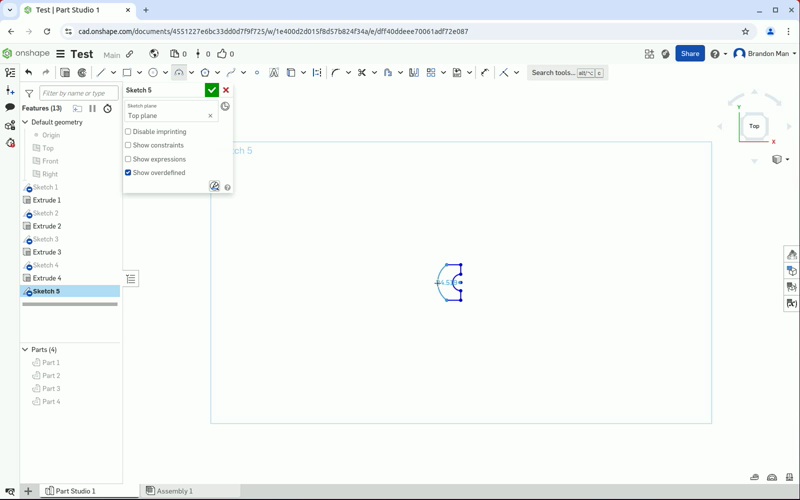
click(437, 282)
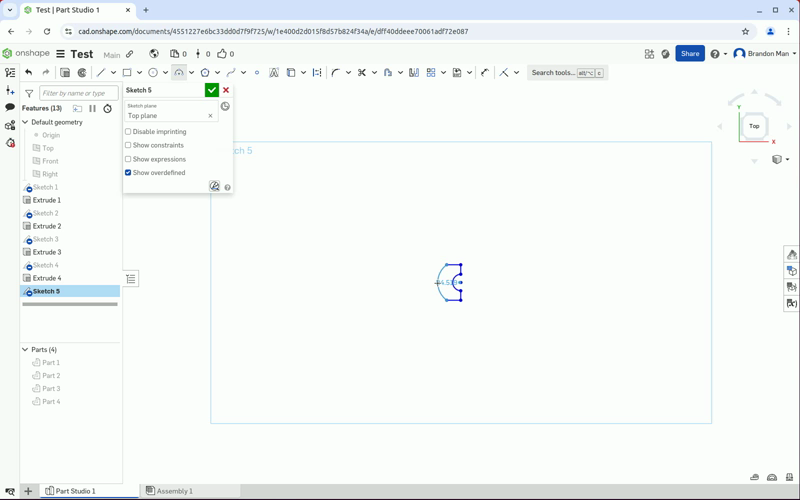
key_up(shift)
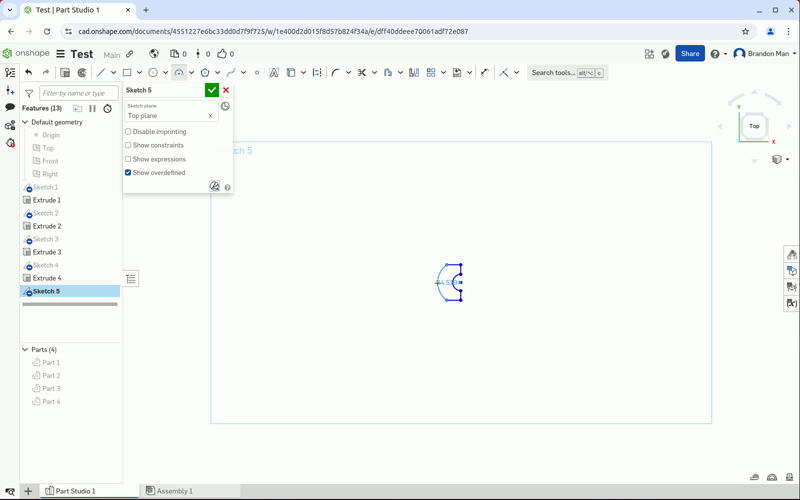
key(esc)
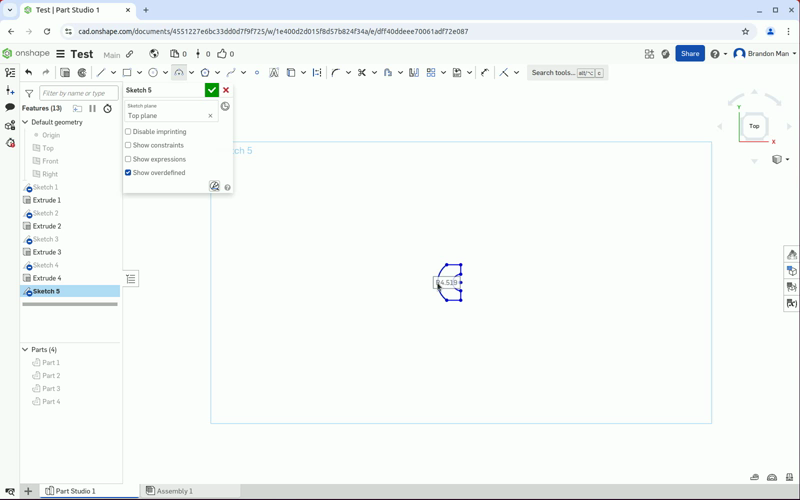
mouse_move(440, 282)
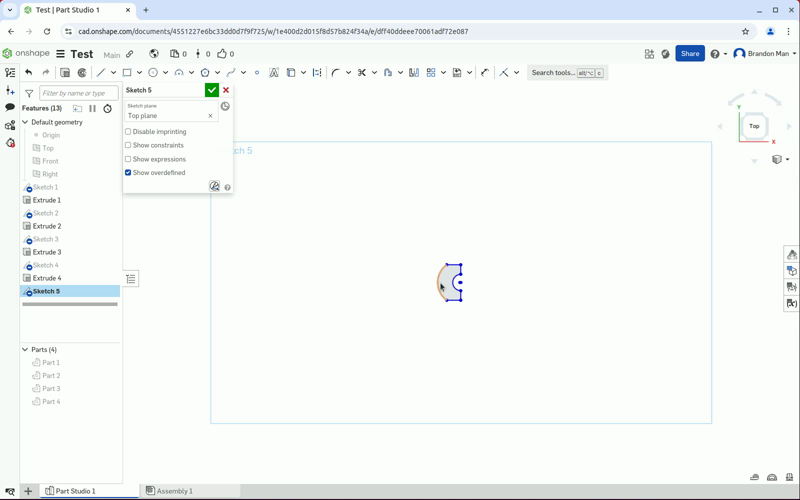
scroll(6)
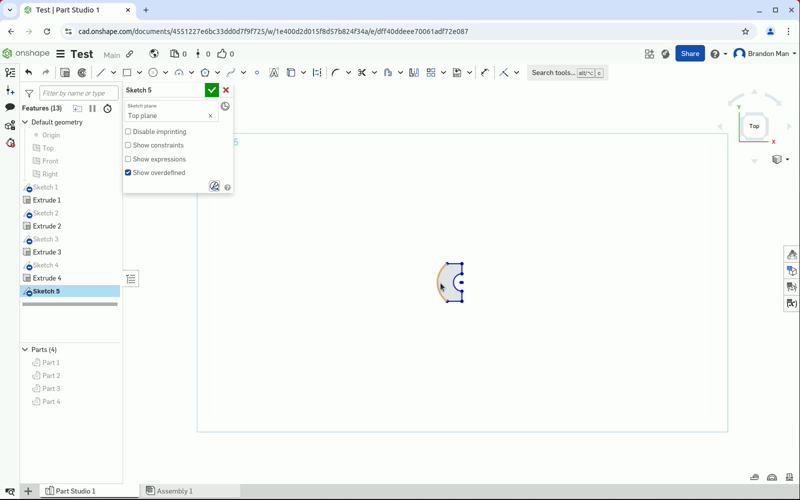
scroll(6)
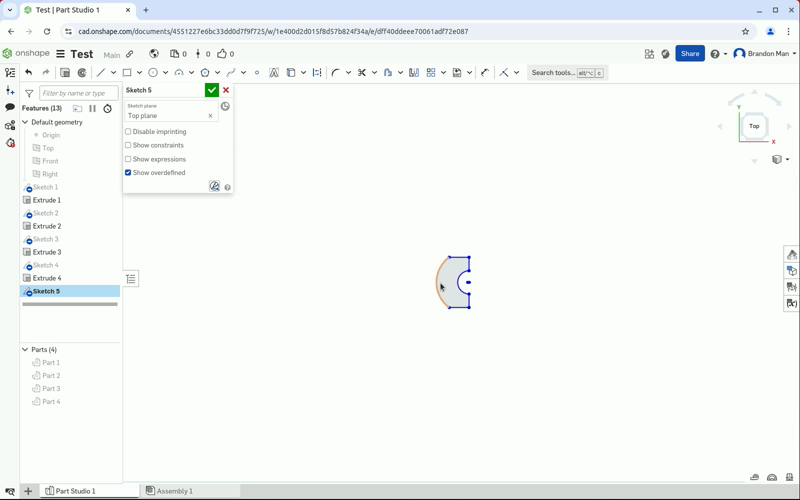
scroll(6)
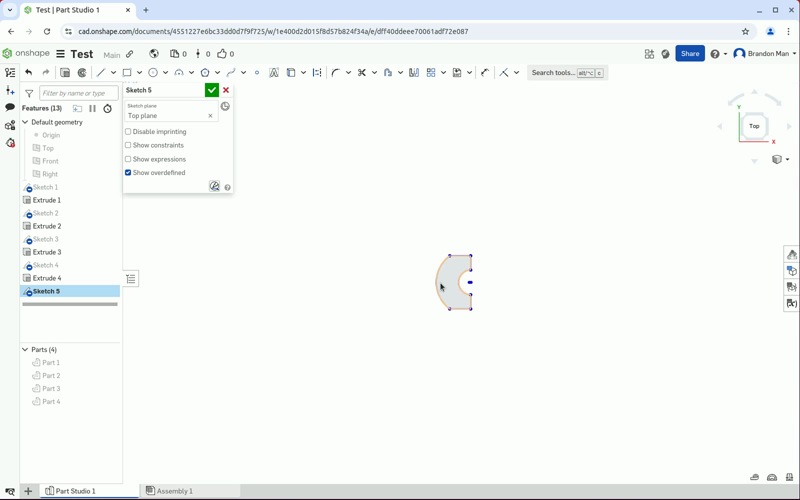
scroll(6)
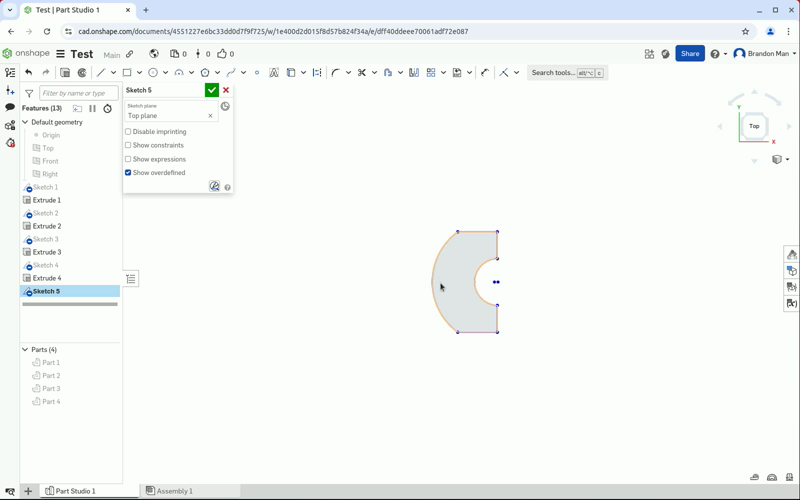
scroll(6)
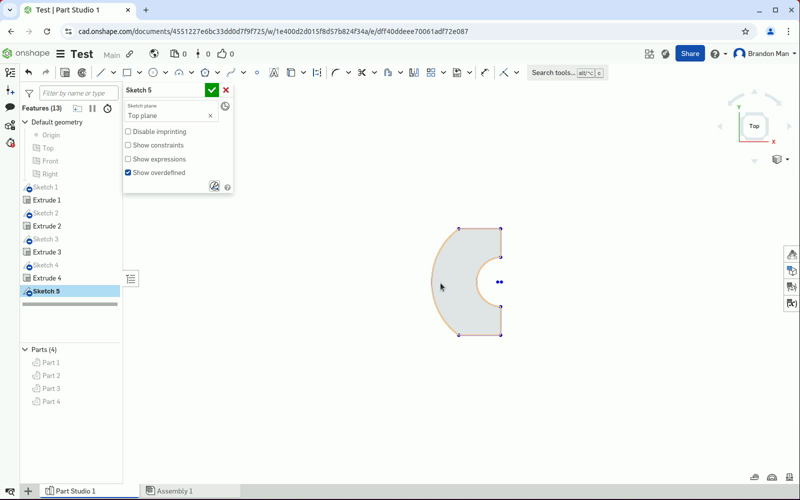
scroll(6)
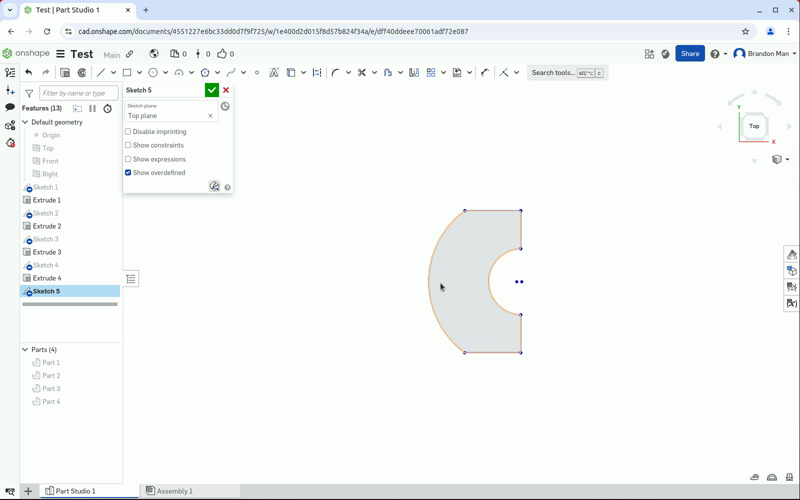
scroll(6)
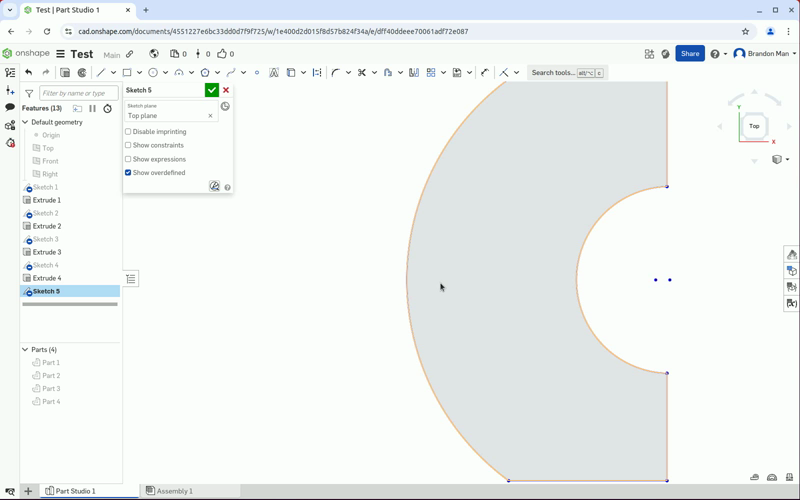
click(440, 282)
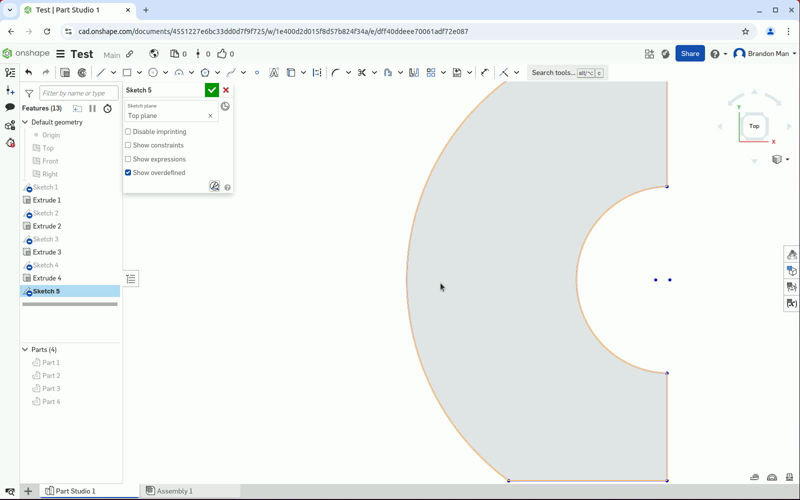
scroll(-6)
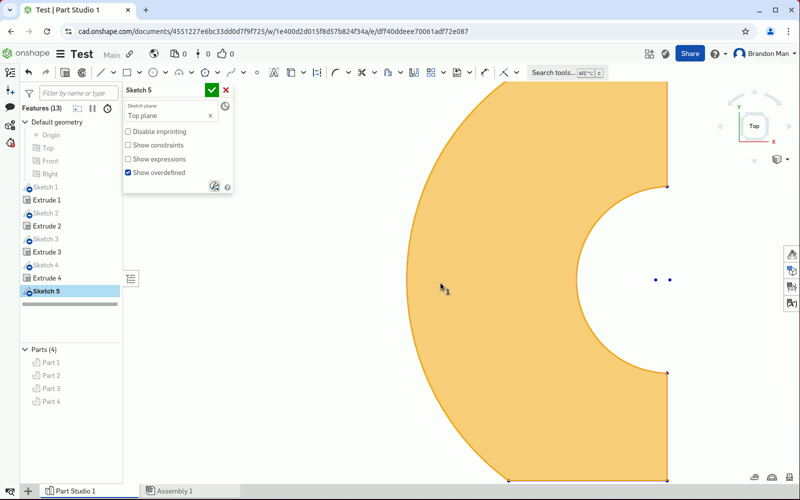
scroll(-6)
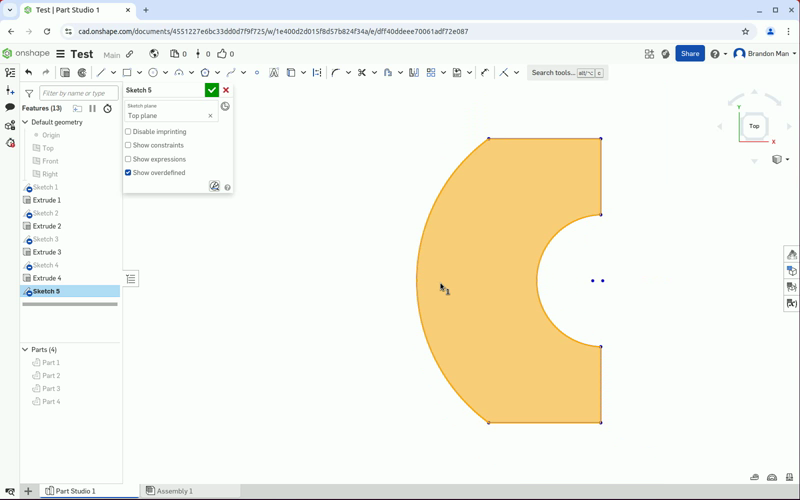
scroll(-6)
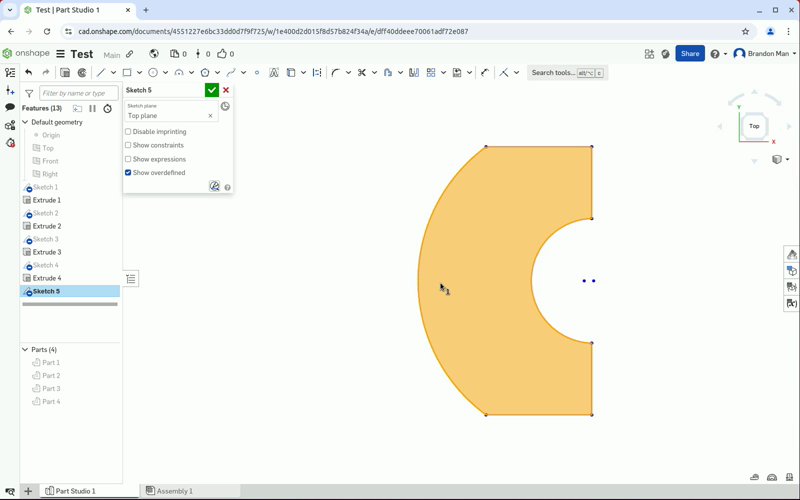
scroll(-6)
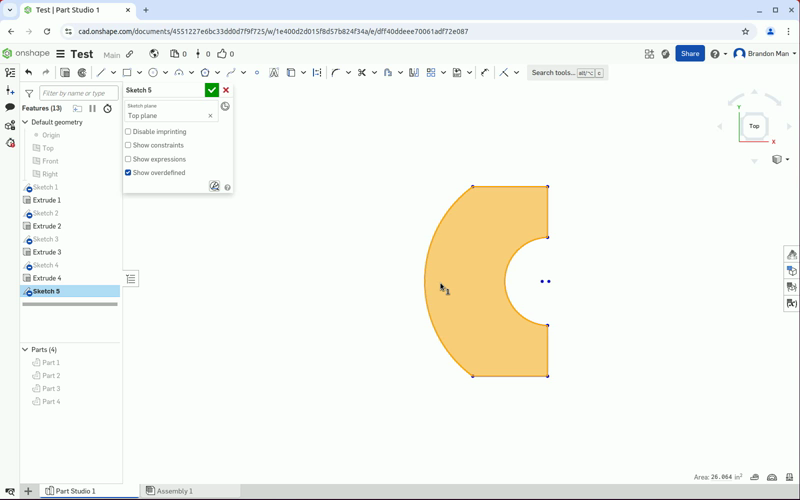
scroll(-6)
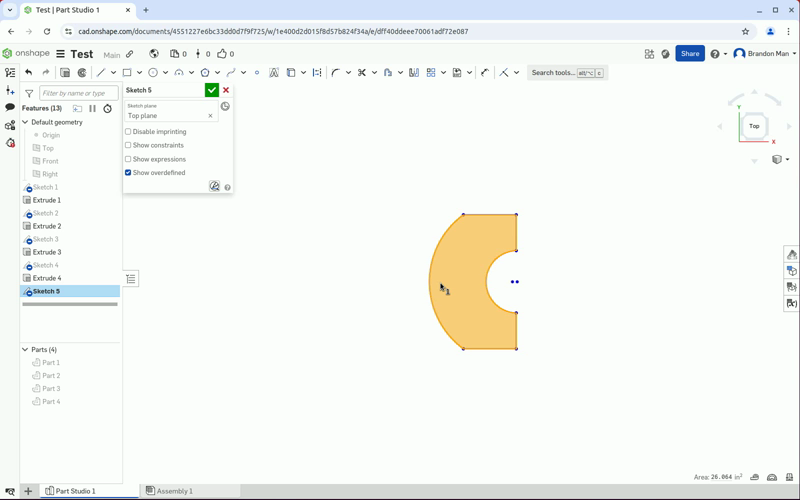
scroll(-6)
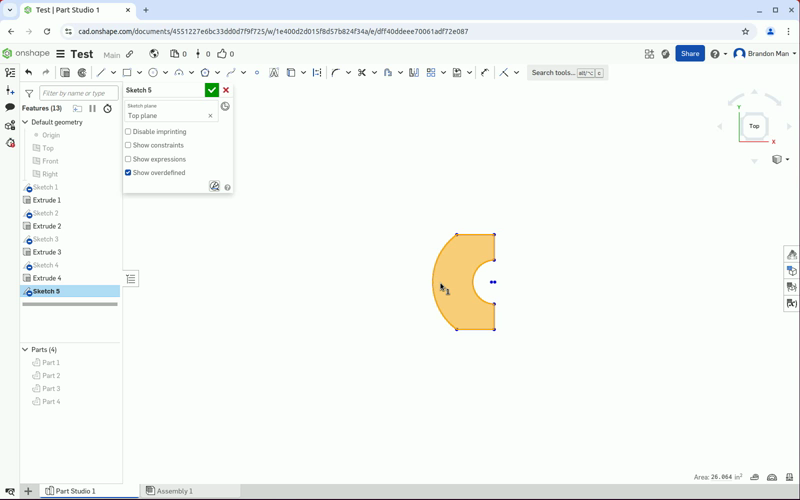
scroll(-6)
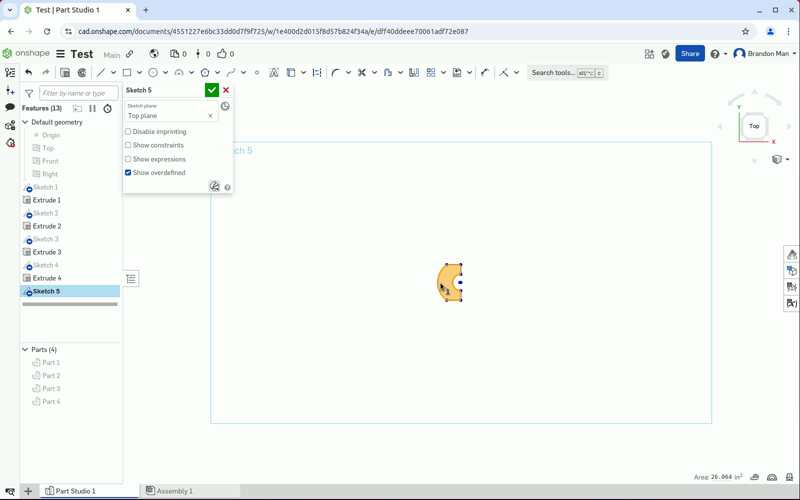
mouse_move(73, 352)
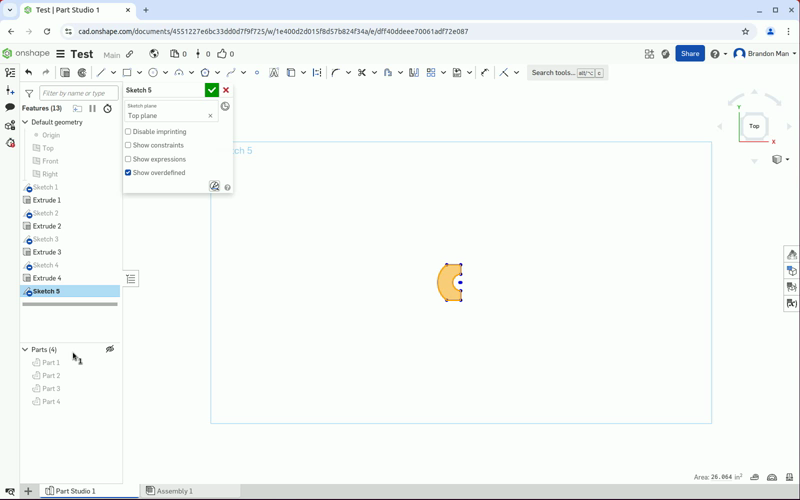
key(shift+y)
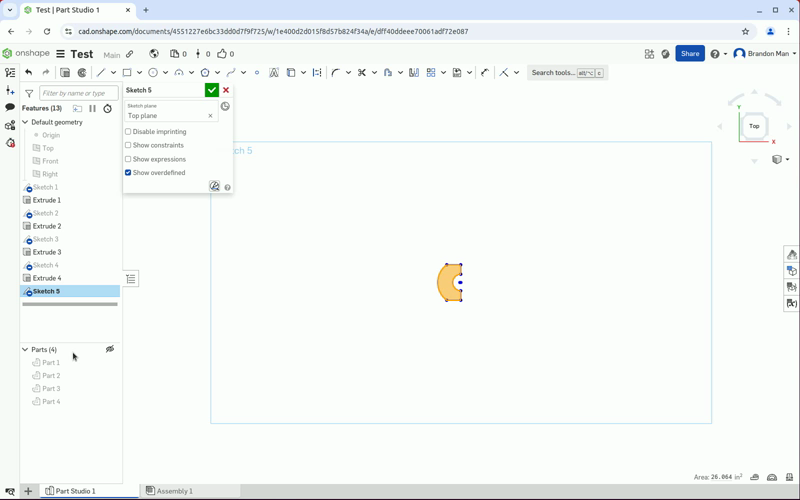
key(shift+e)
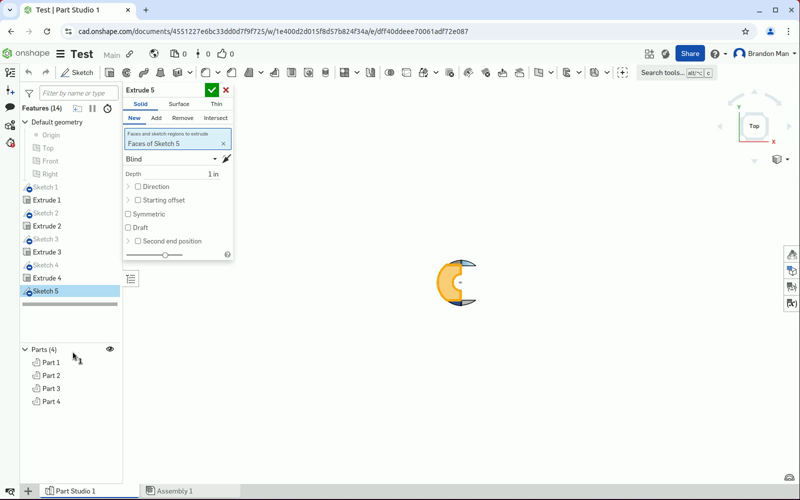
mouse_move(143, 106)
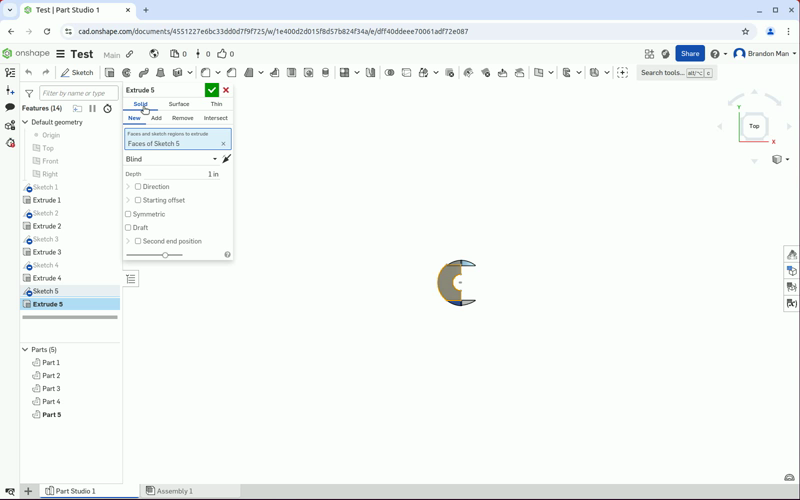
click(143, 106)
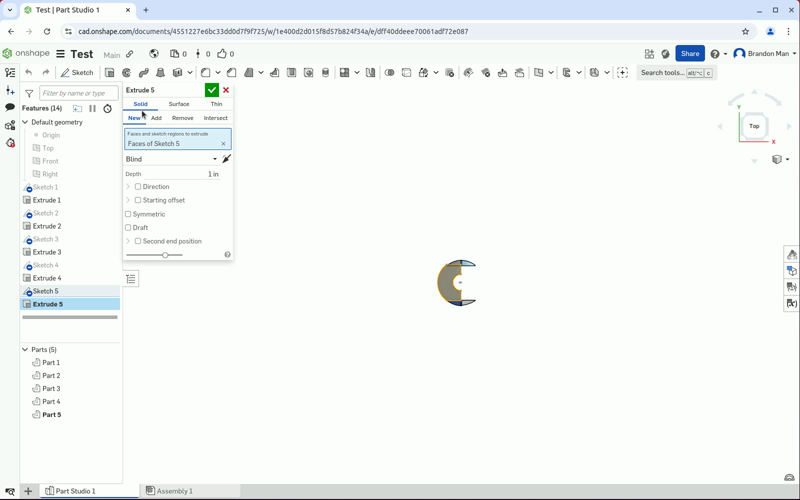
mouse_move(137, 120)
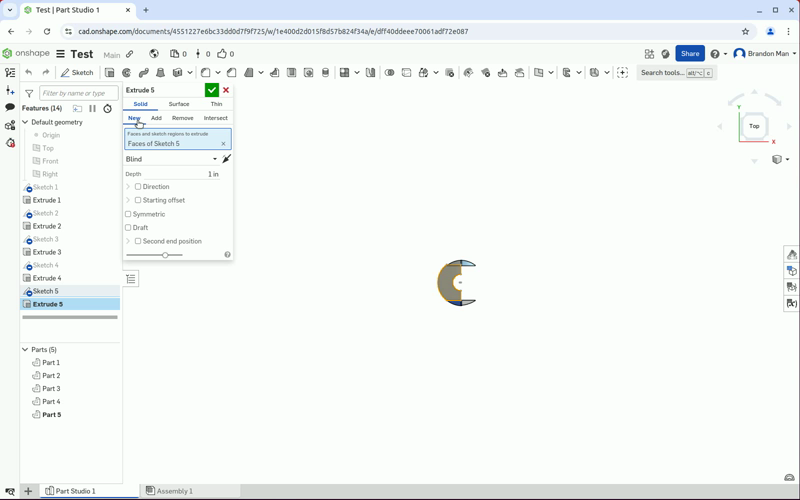
click(137, 120)
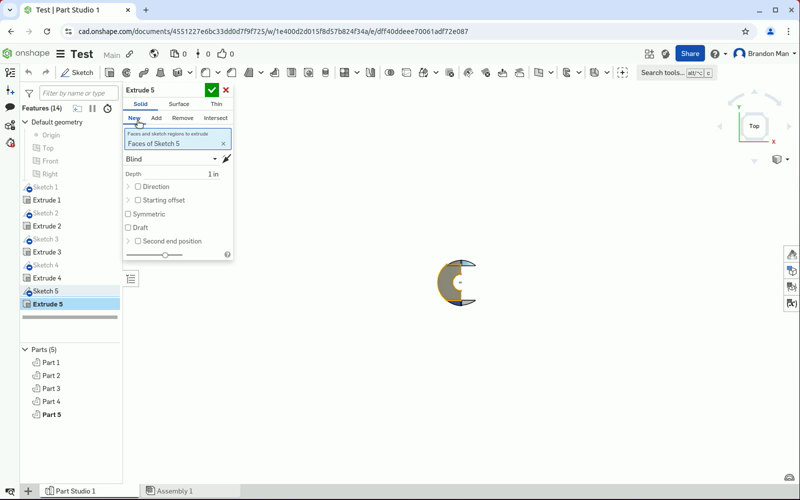
key(tab, 4)
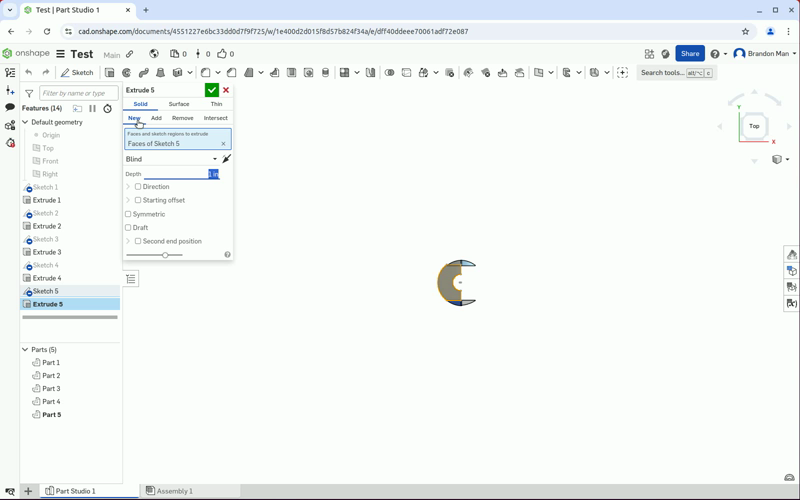
text(1.685)
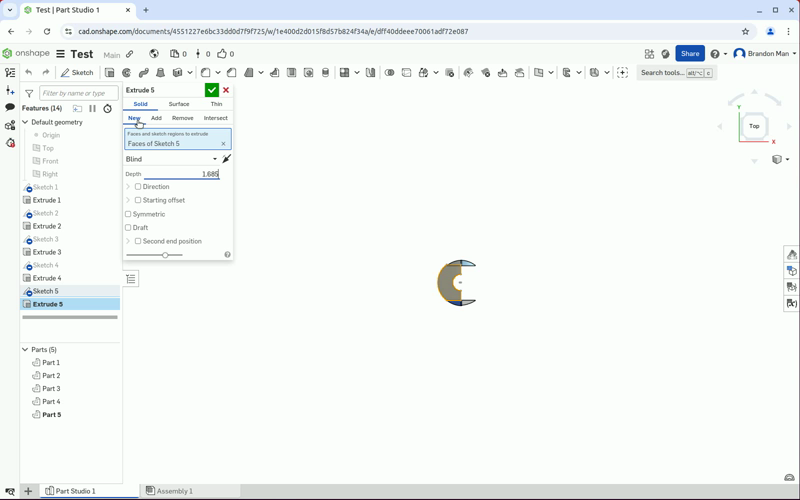
key(enter)
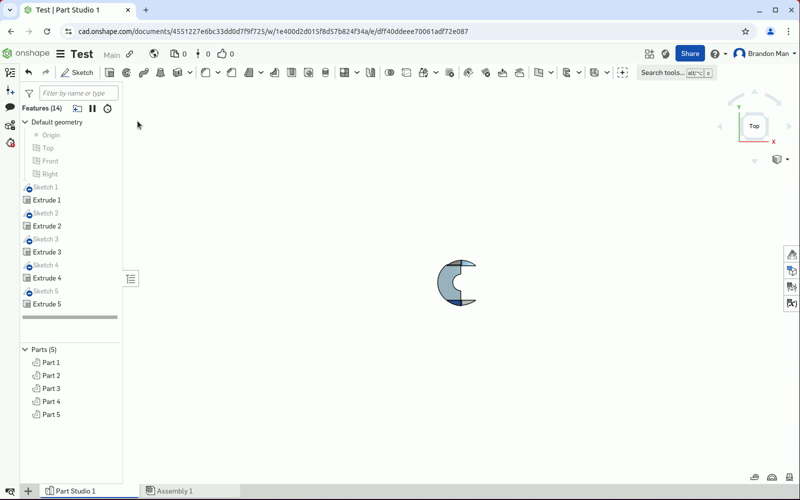
key(shift+h)
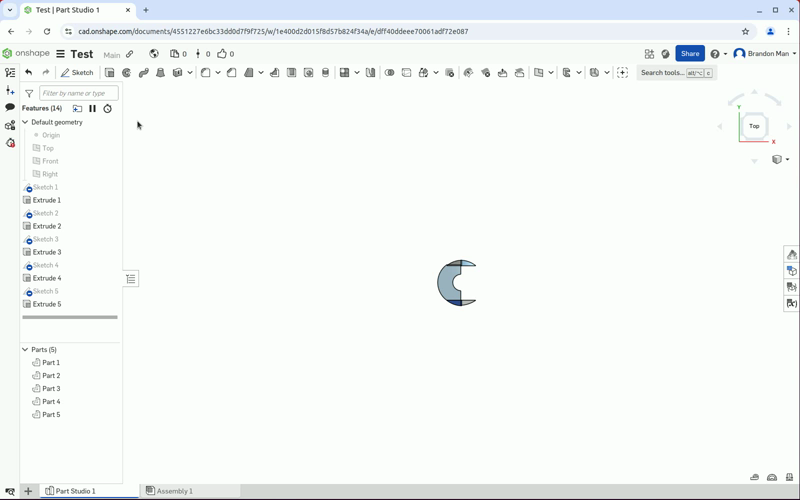
key(shift+h)
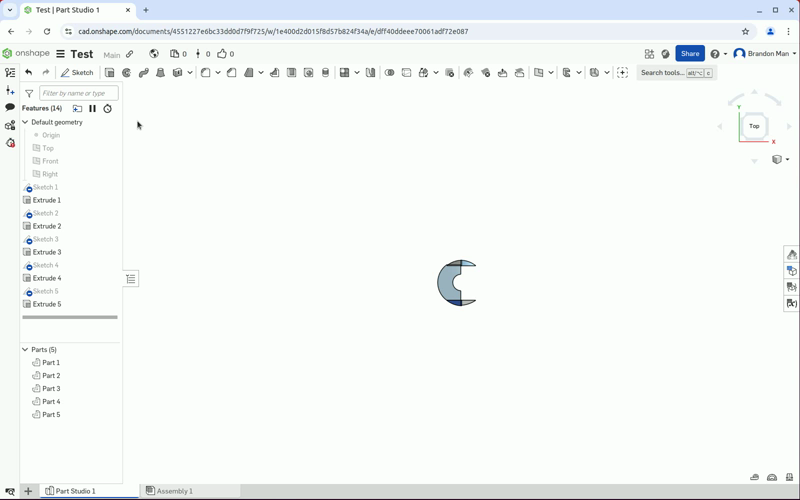
mouse_move(73, 189)
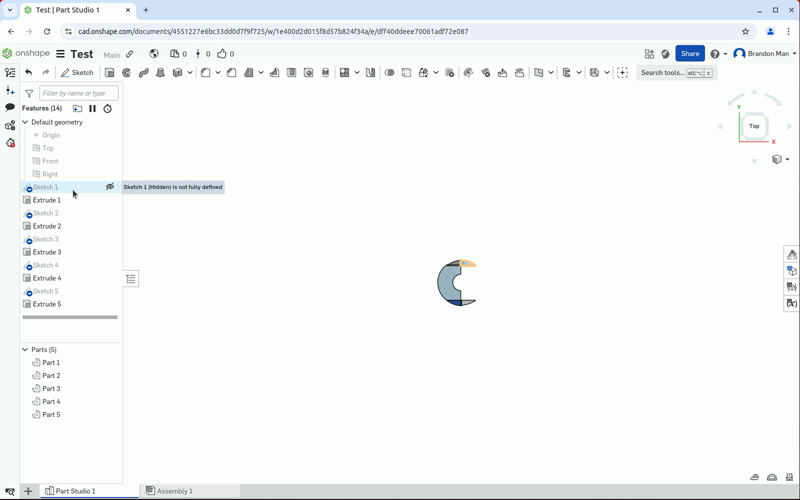
click(73, 189)
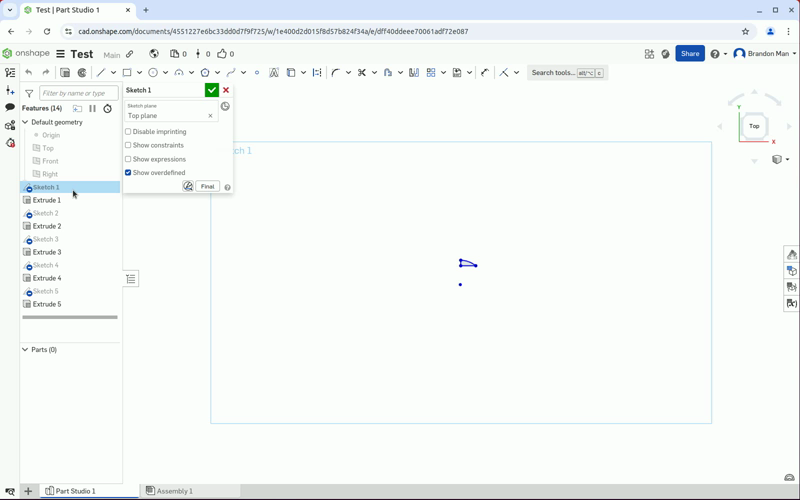
mouse_move(229, 92)
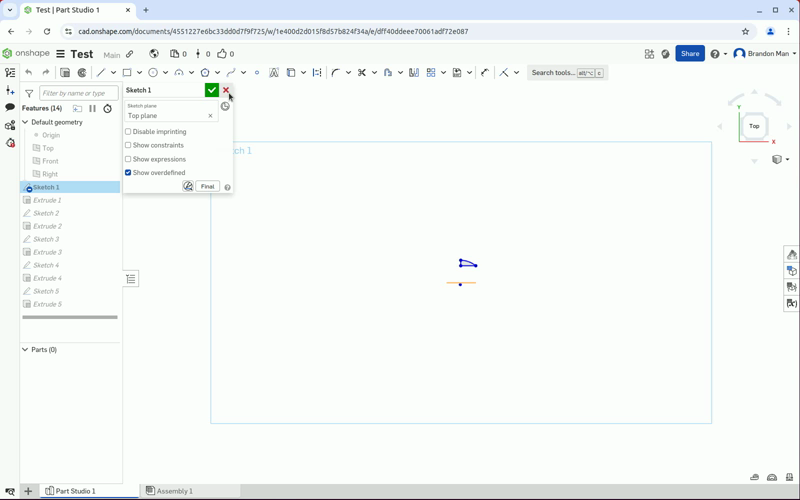
click(229, 92)
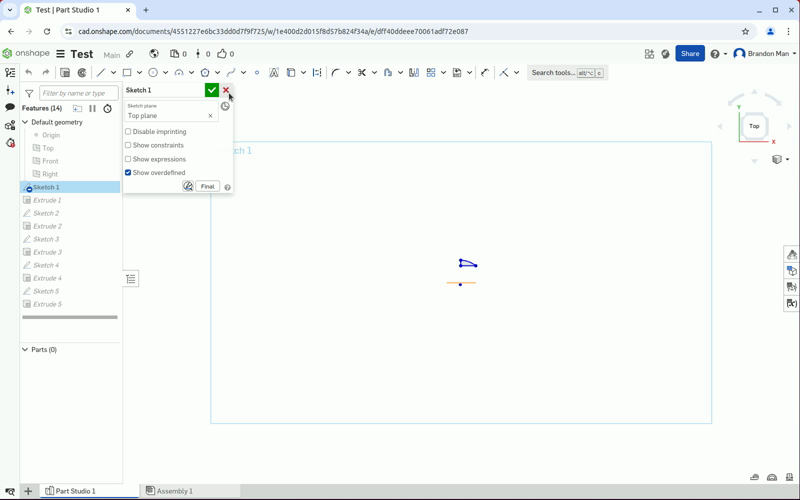
key(shift+s)
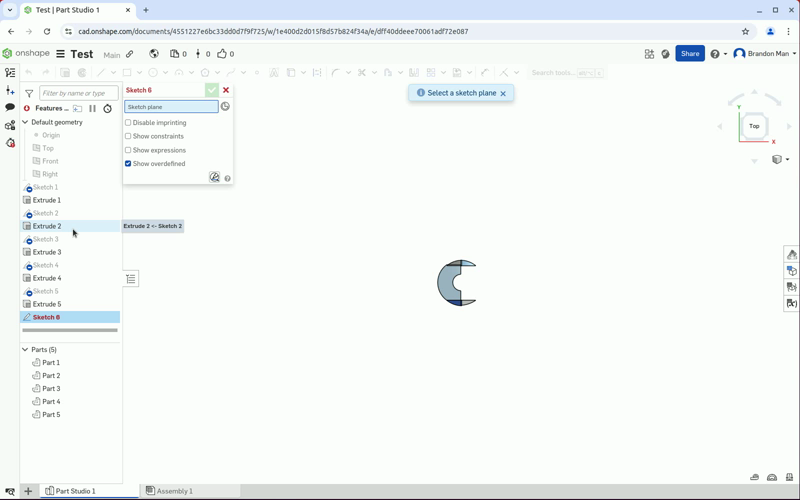
scroll(3)
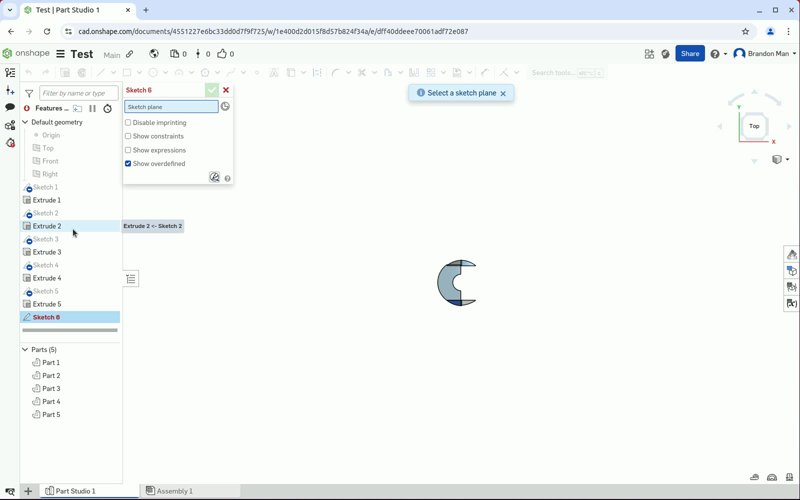
mouse_move(73, 150)
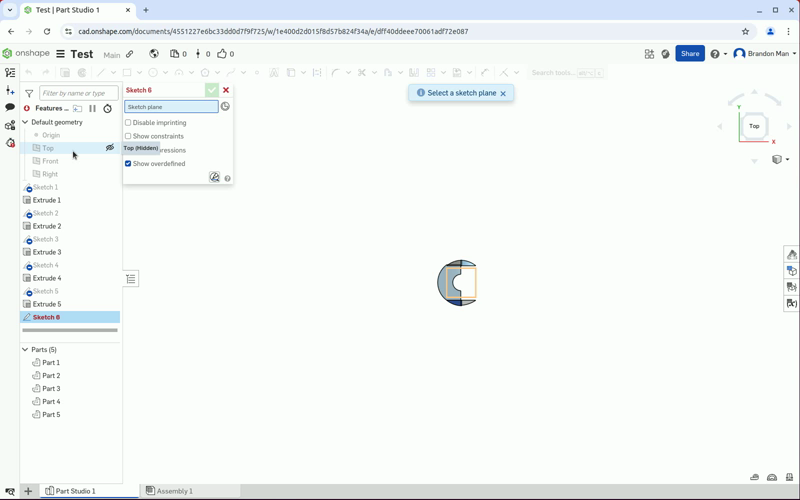
click(73, 150)
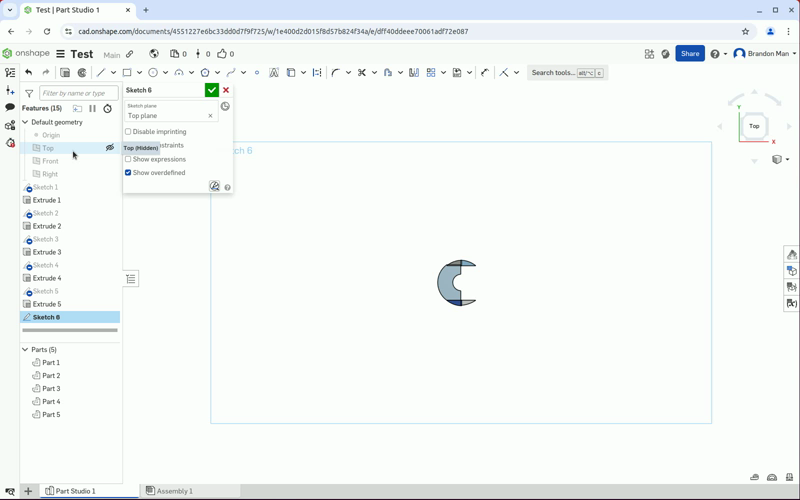
mouse_move(73, 352)
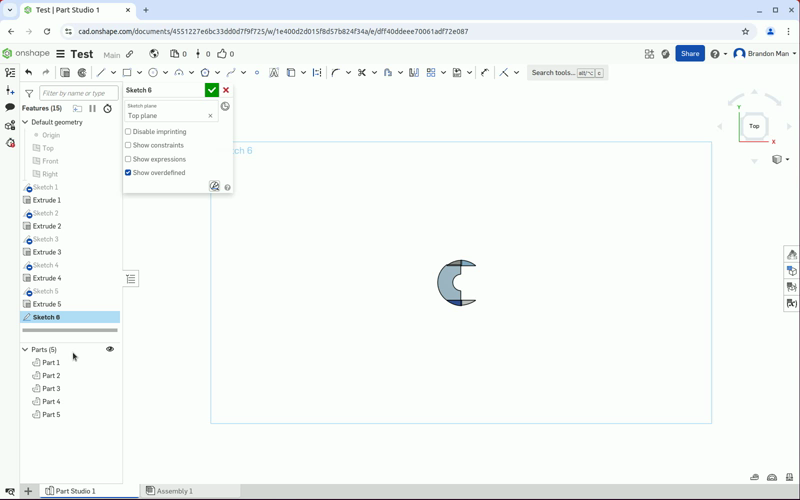
key(y)
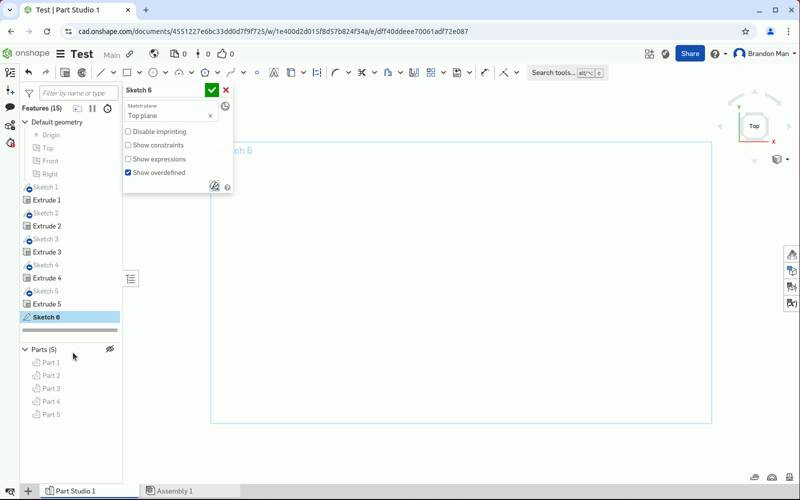
key(l)
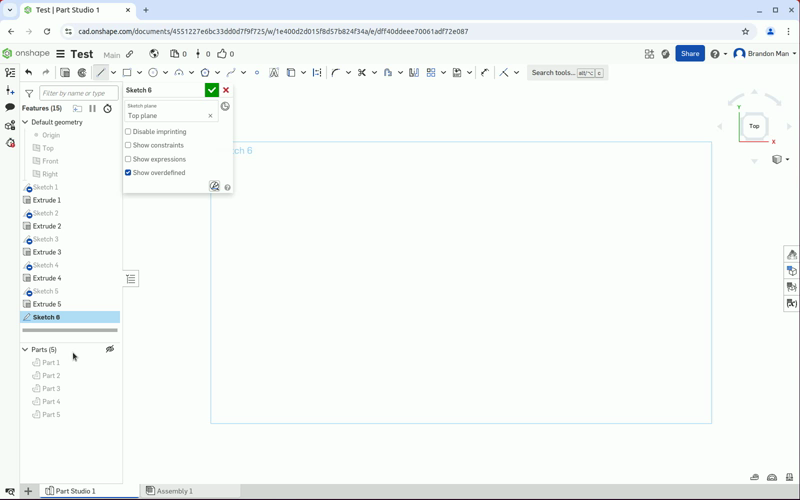
key_down(shift)
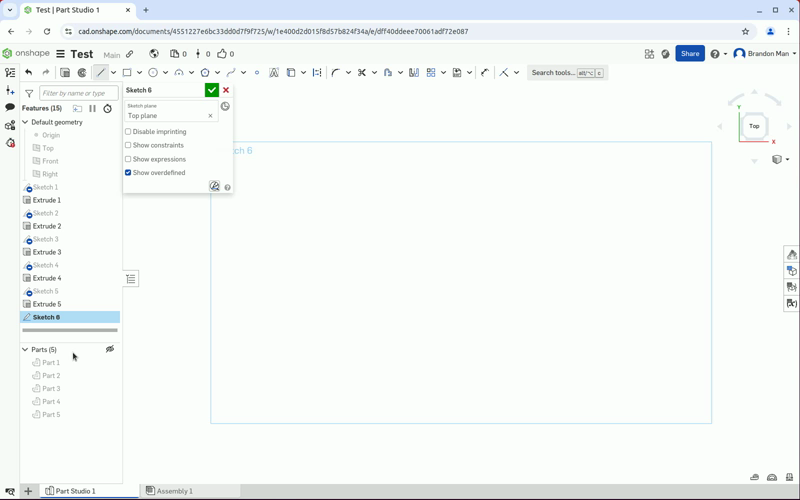
mouse_move(460, 300)
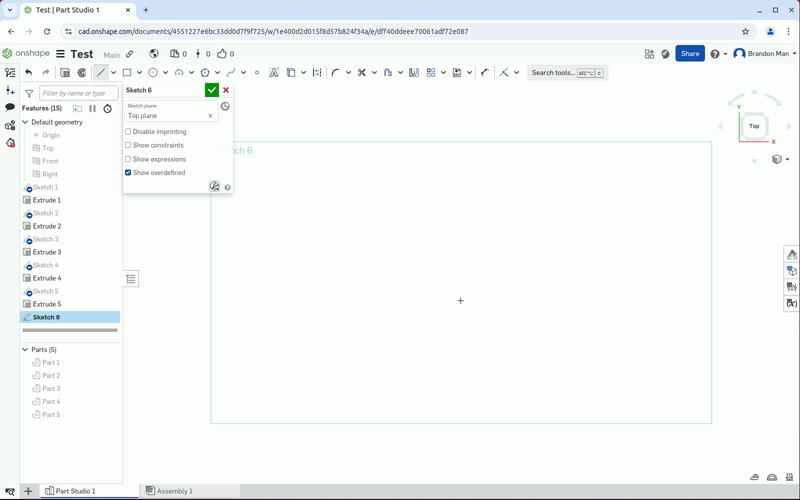
click(460, 300)
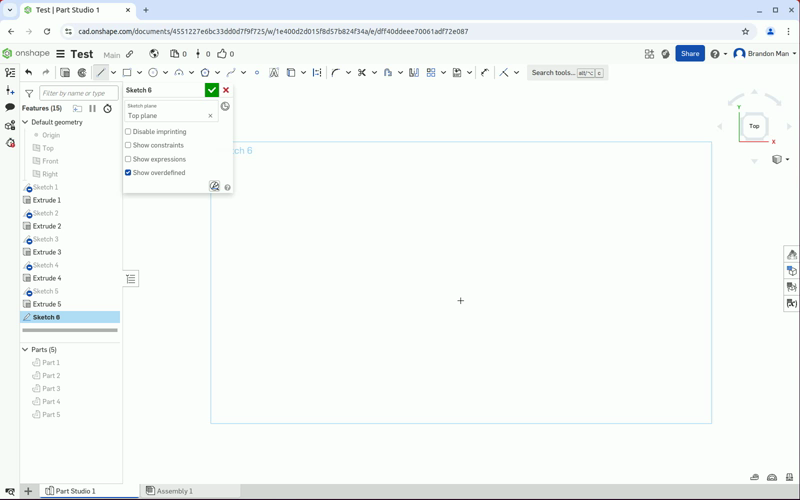
key_up(shift)
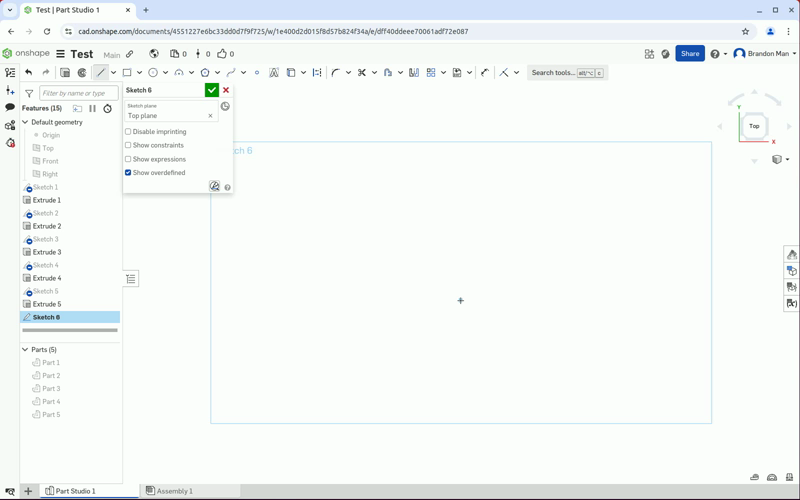
key_down(shift)
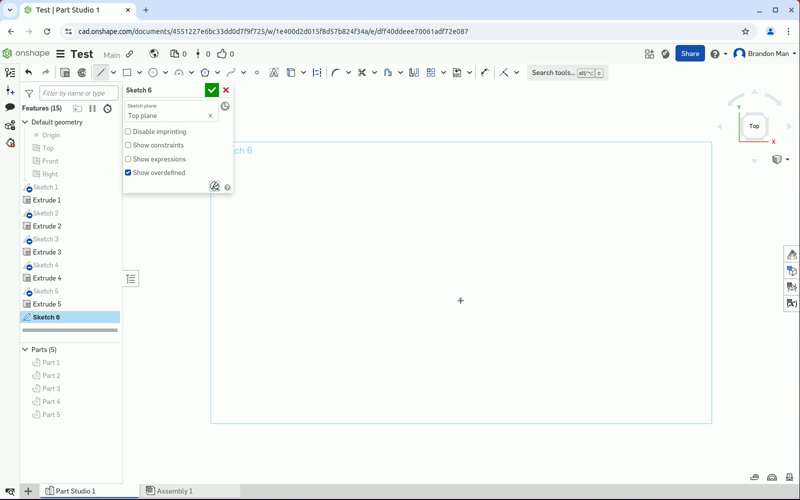
mouse_move(490, 300)
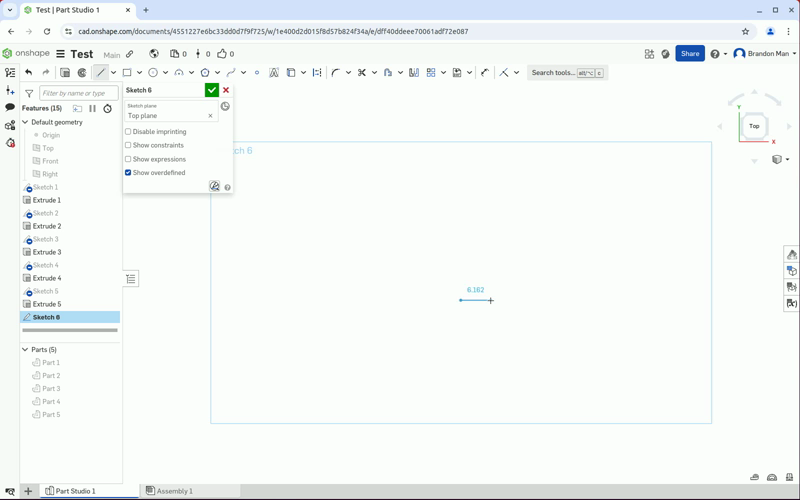
mouse_move(474, 300)
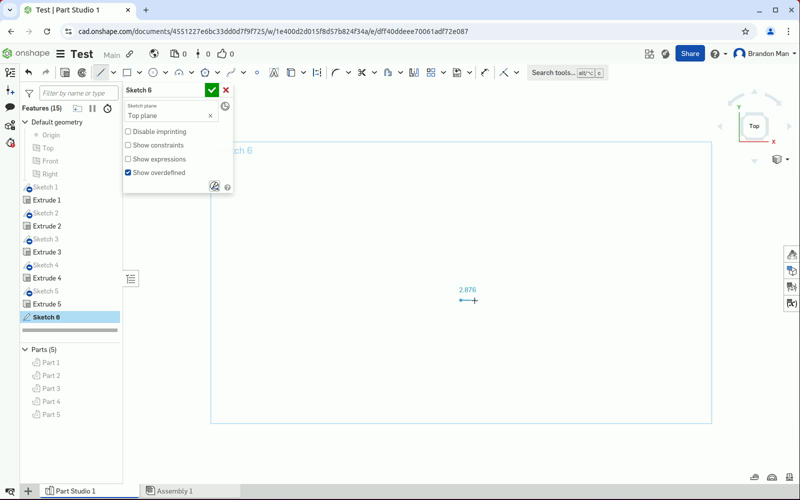
click(474, 300)
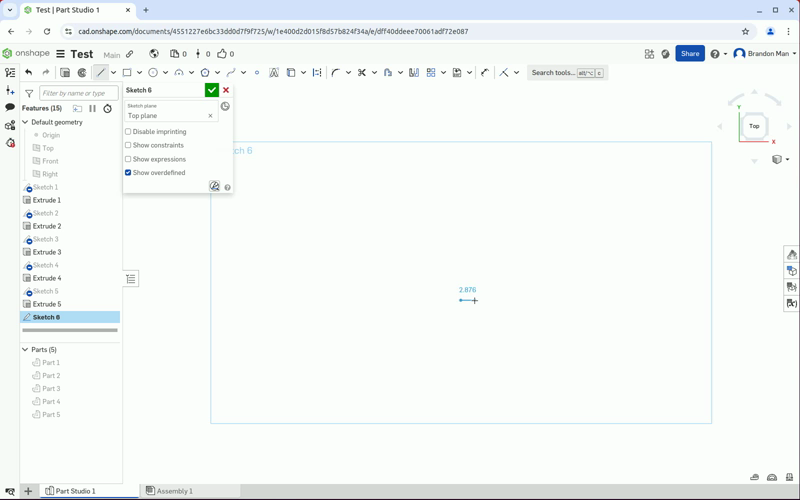
key_up(shift)
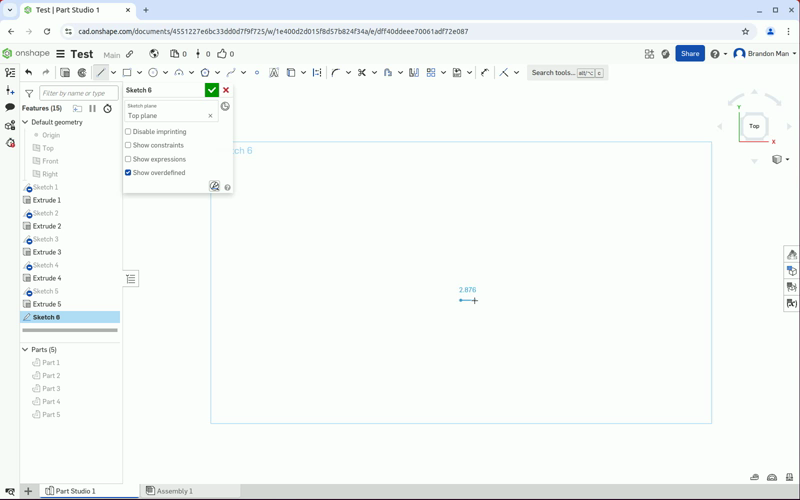
key(esc)
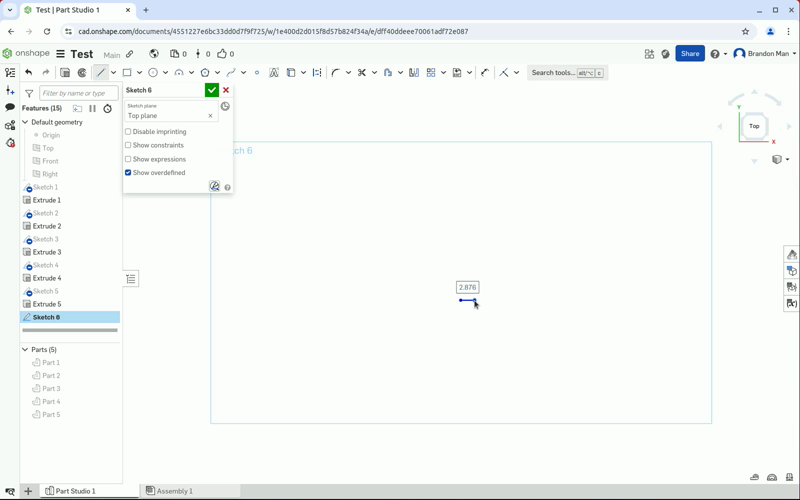
key(a)
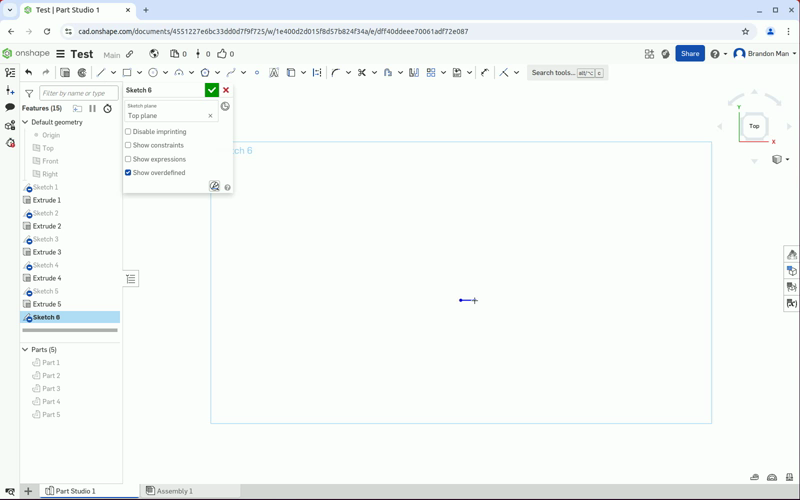
mouse_move(474, 300)
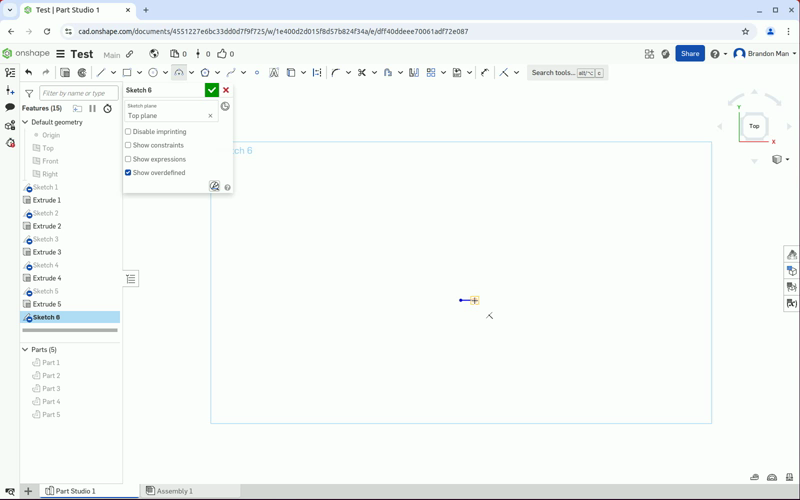
click(474, 300)
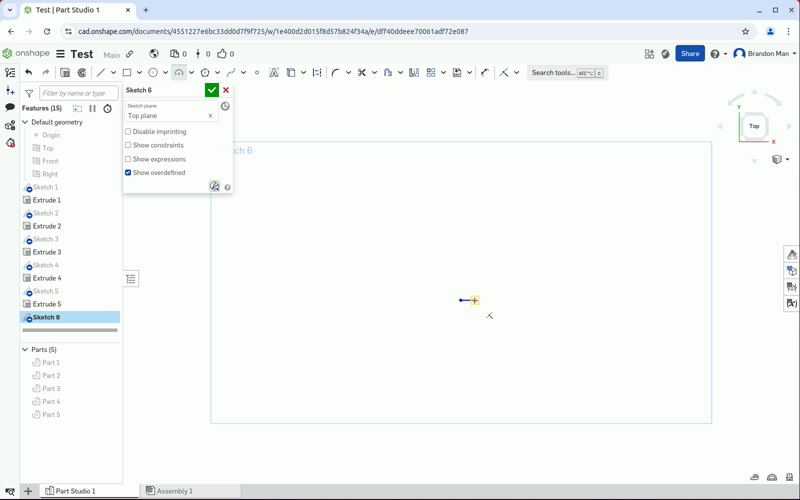
key_down(shift)
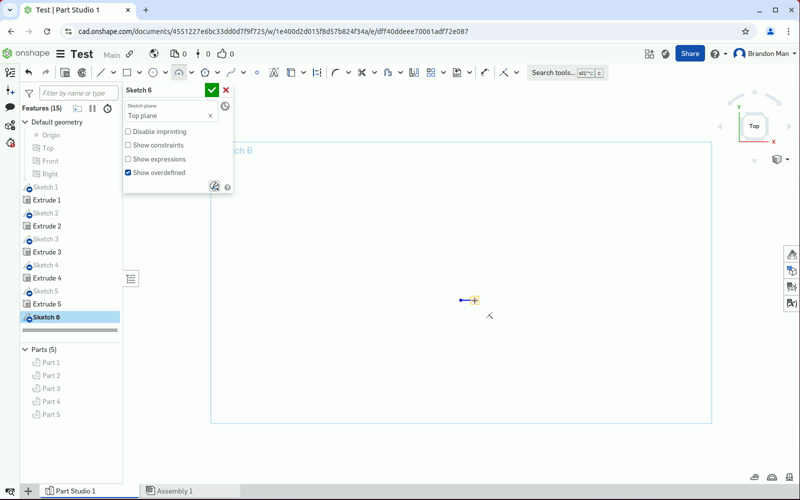
mouse_move(474, 264)
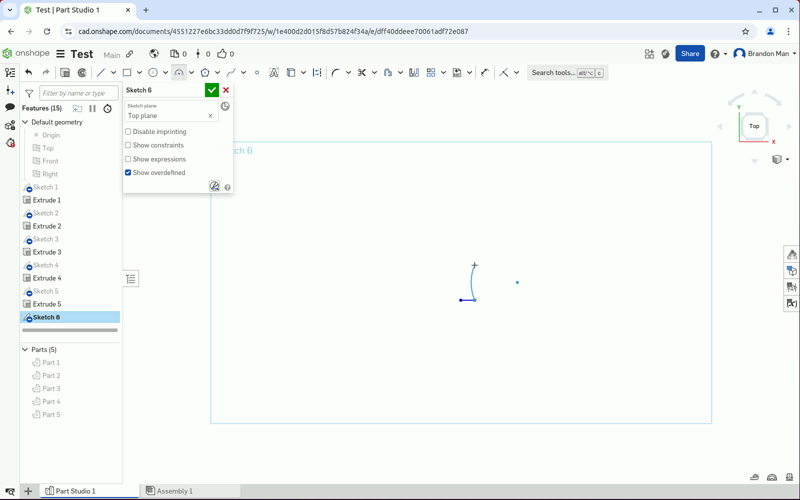
click(474, 264)
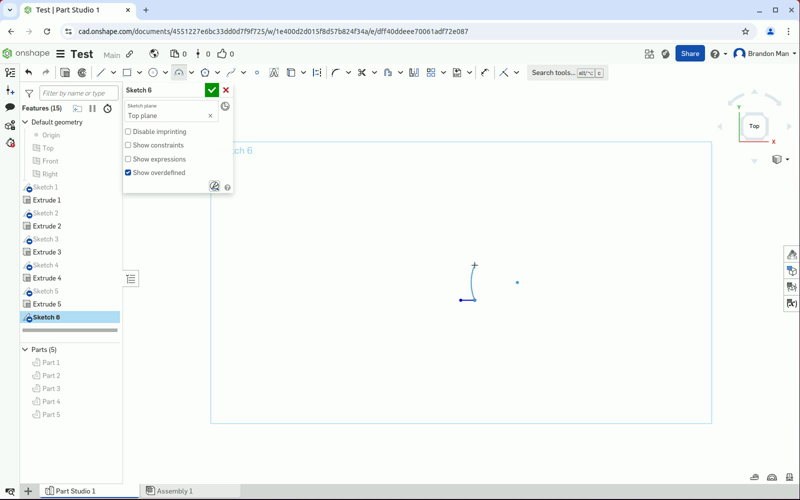
mouse_move(483, 282)
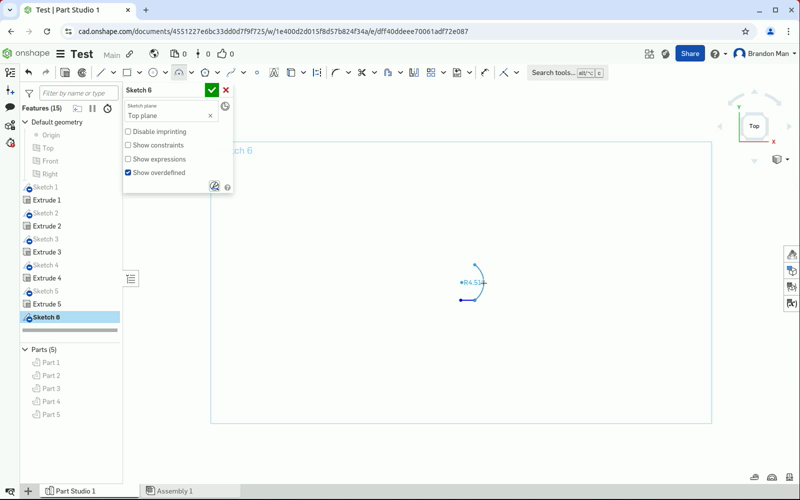
click(483, 282)
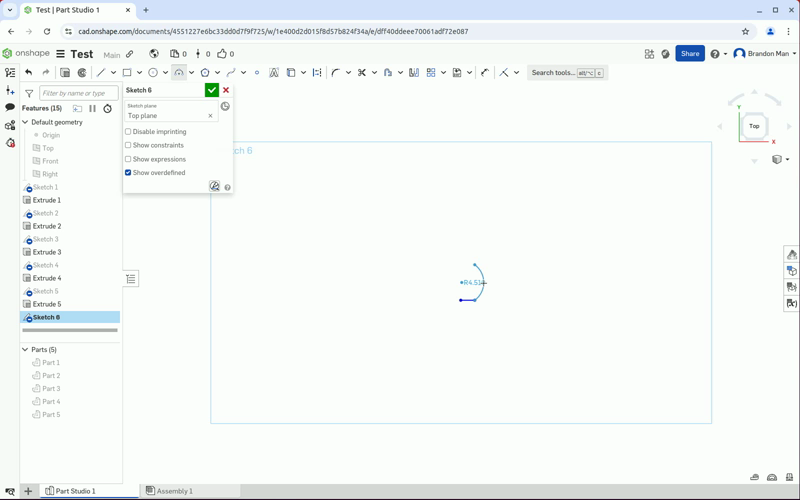
key_up(shift)
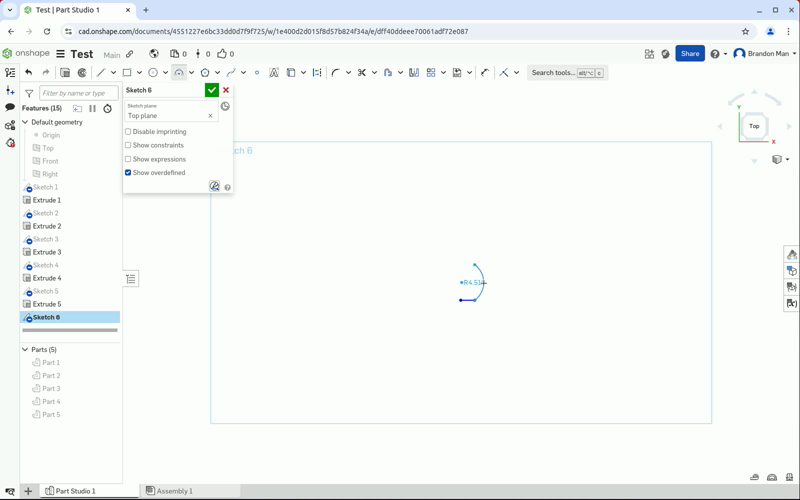
key(esc)
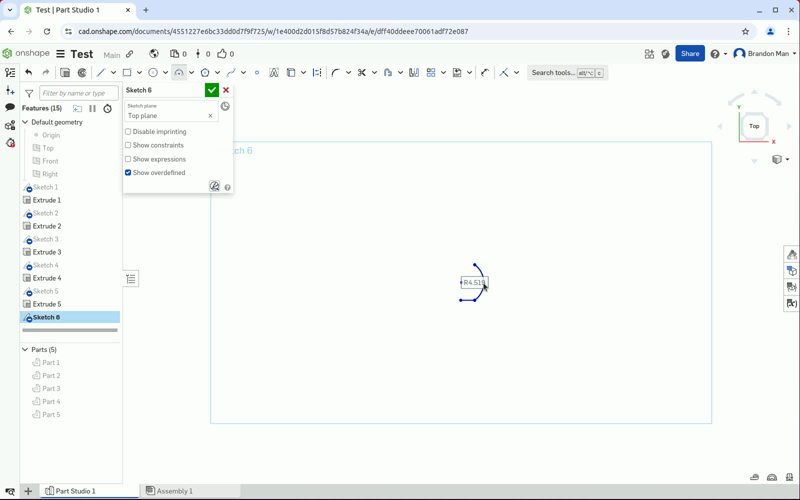
key(l)
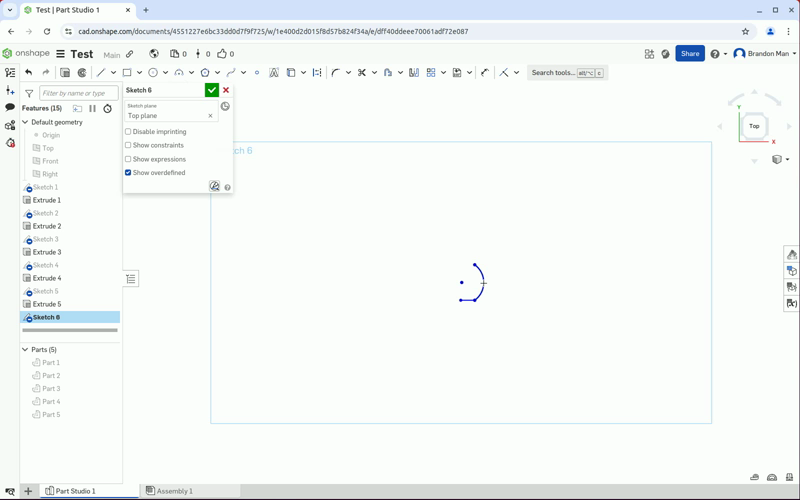
mouse_move(474, 264)
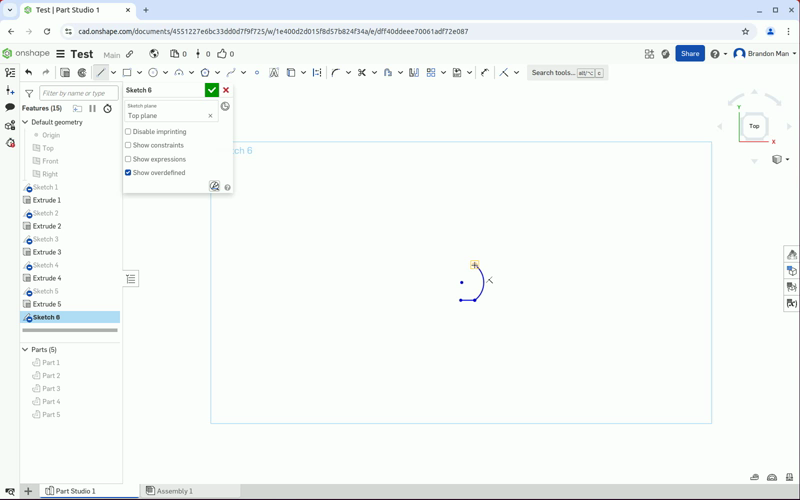
click(474, 264)
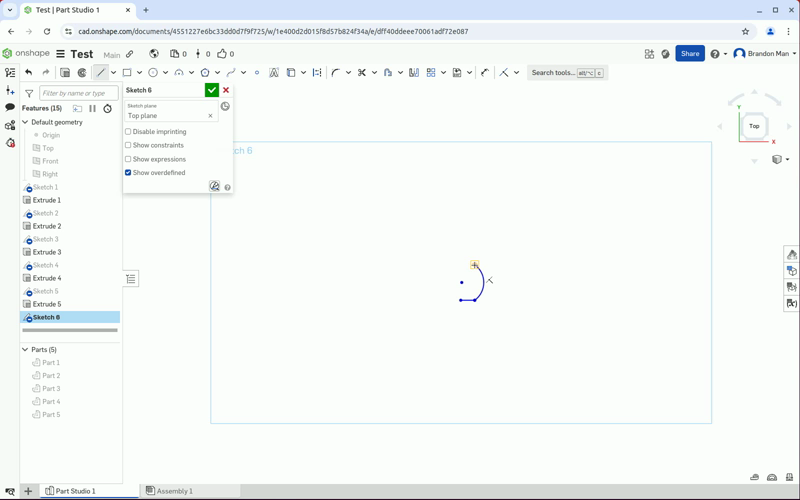
key_down(shift)
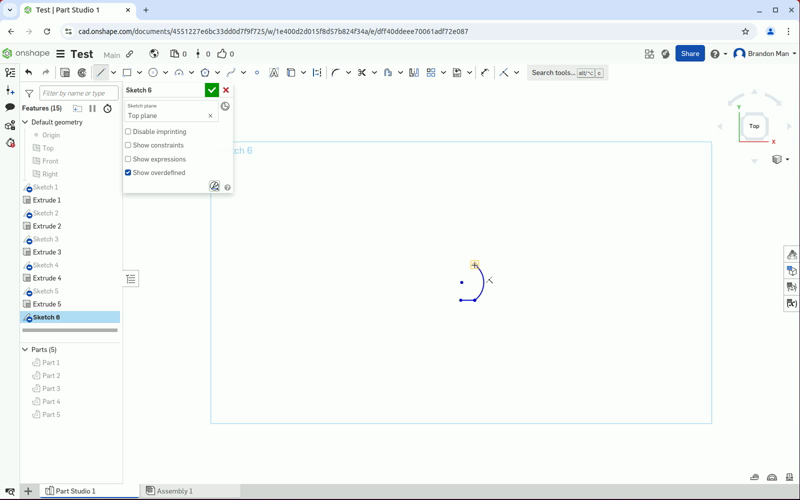
mouse_move(504, 264)
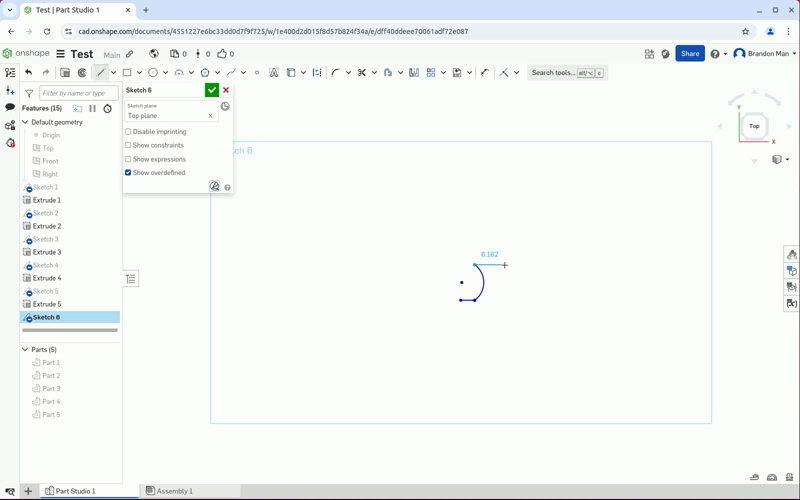
mouse_move(460, 264)
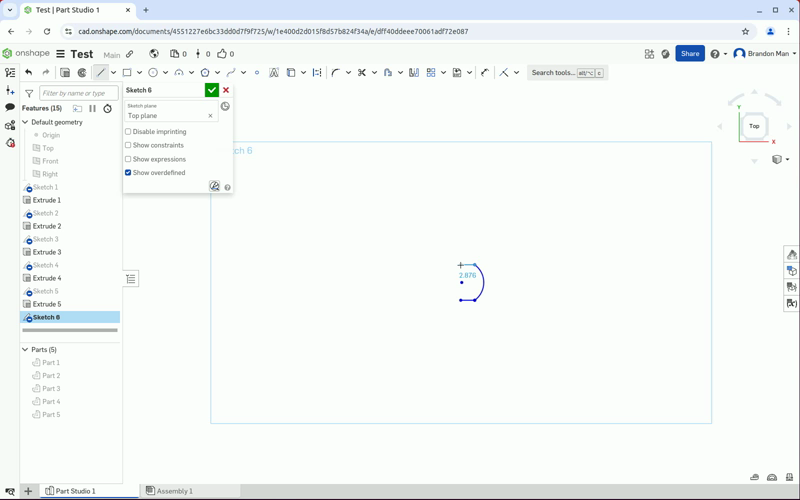
click(460, 264)
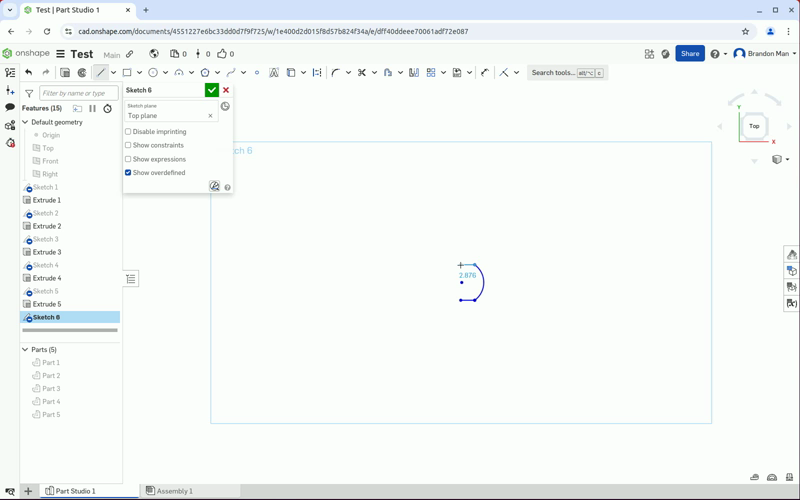
key_up(shift)
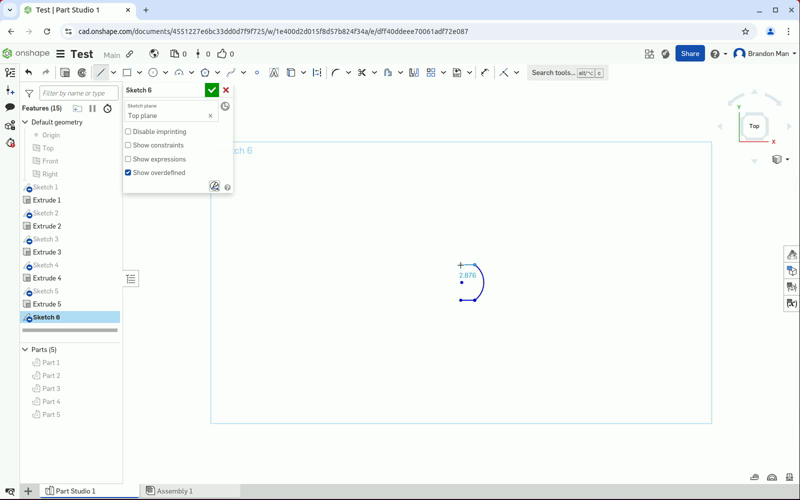
key_down(shift)
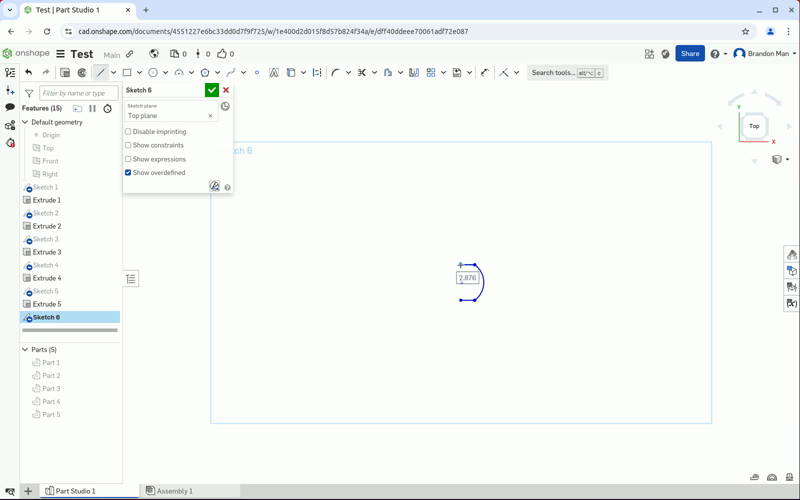
mouse_move(490, 264)
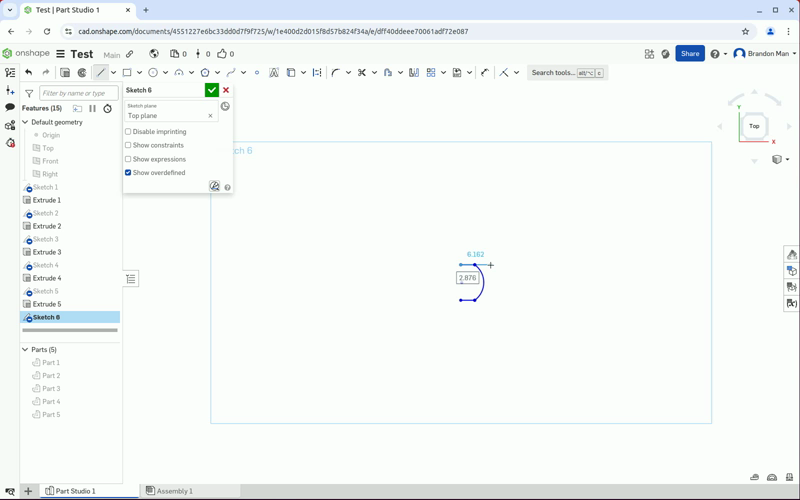
mouse_move(460, 274)
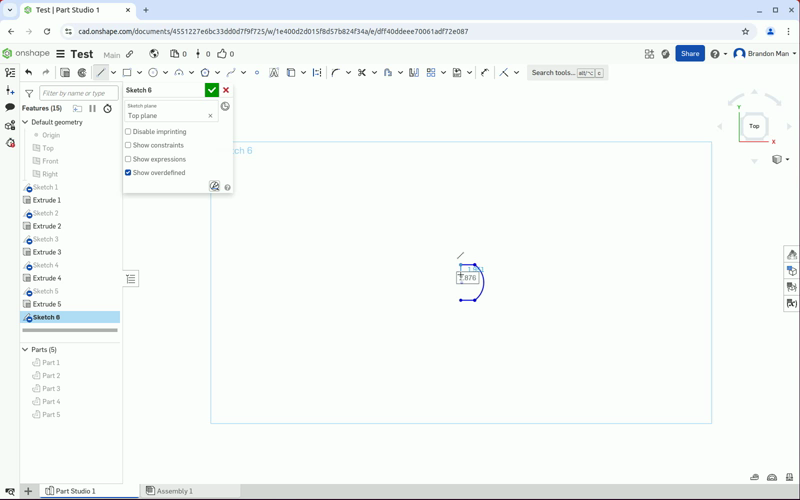
click(460, 274)
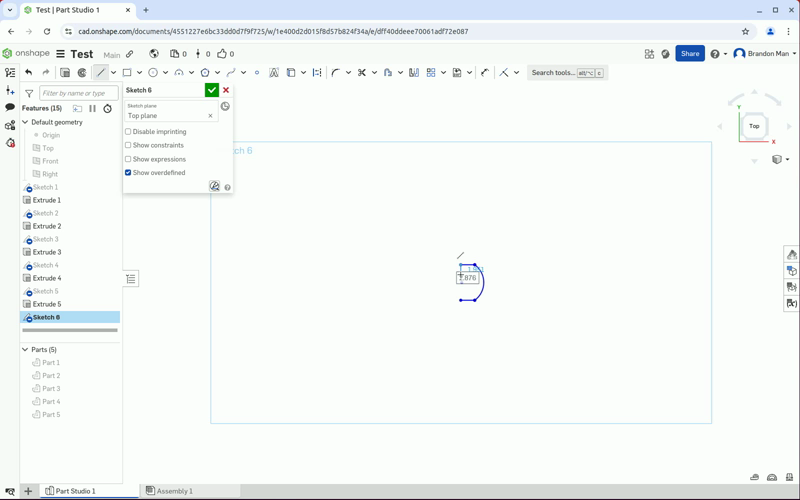
key_up(shift)
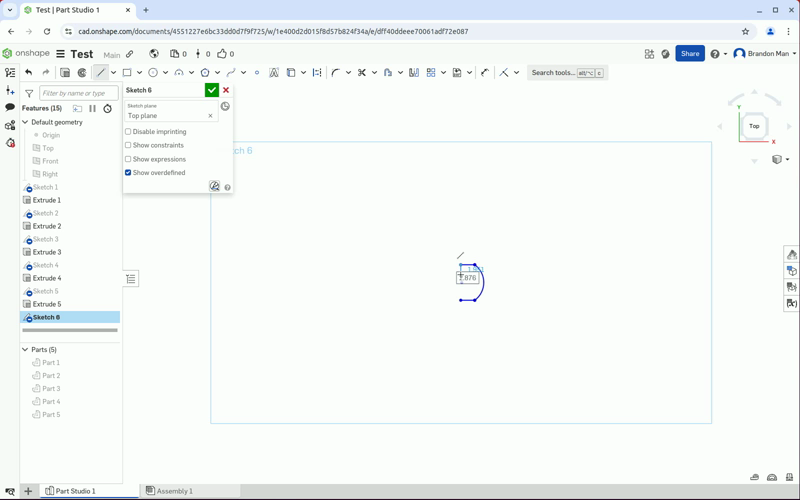
key(esc)
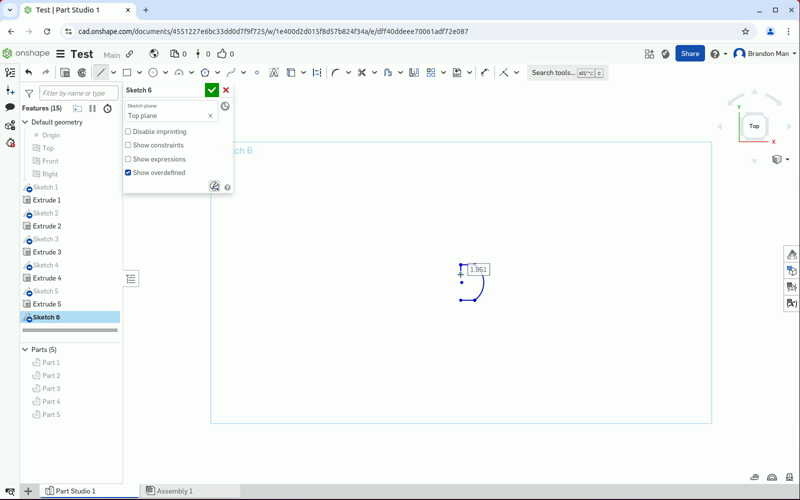
key(a)
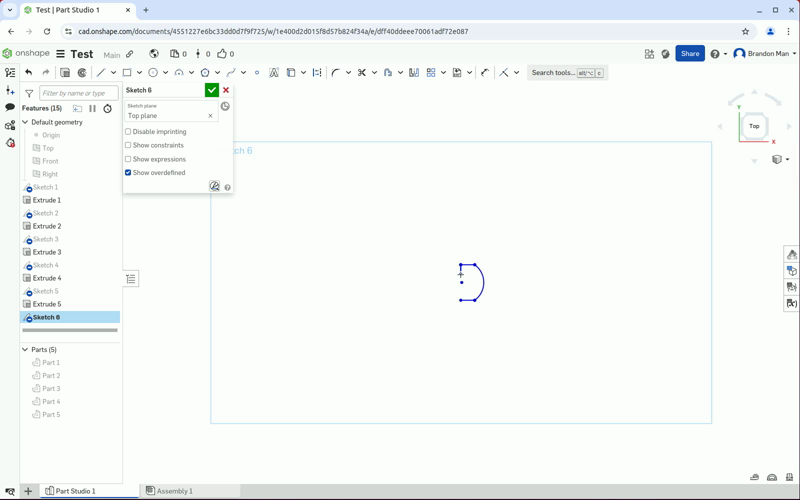
mouse_move(460, 274)
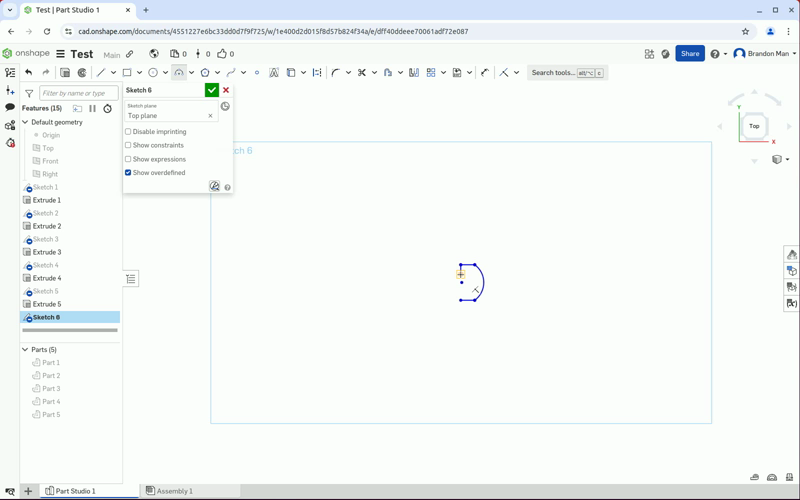
click(460, 274)
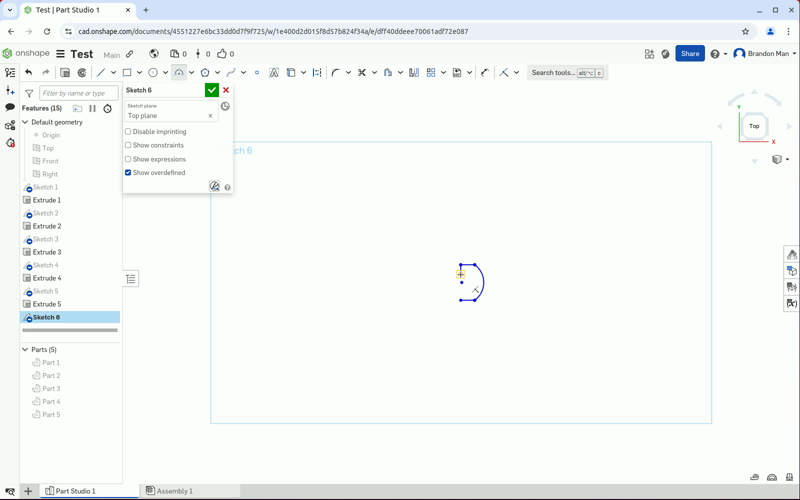
key_down(shift)
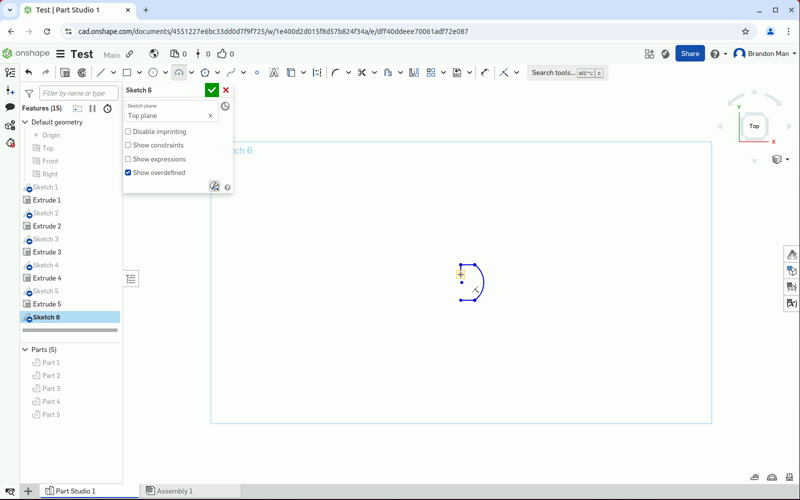
mouse_move(460, 290)
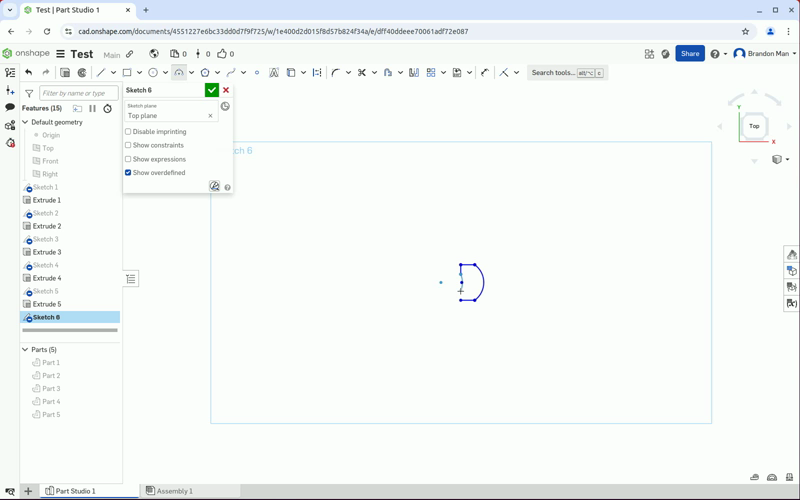
click(460, 290)
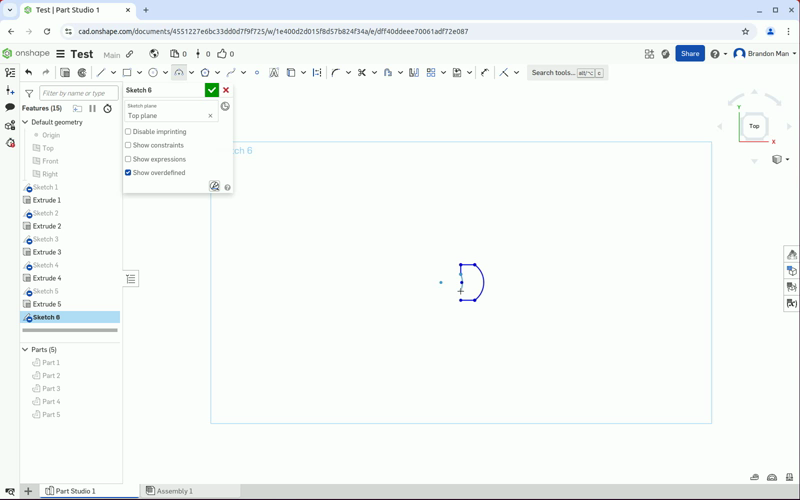
mouse_move(468, 282)
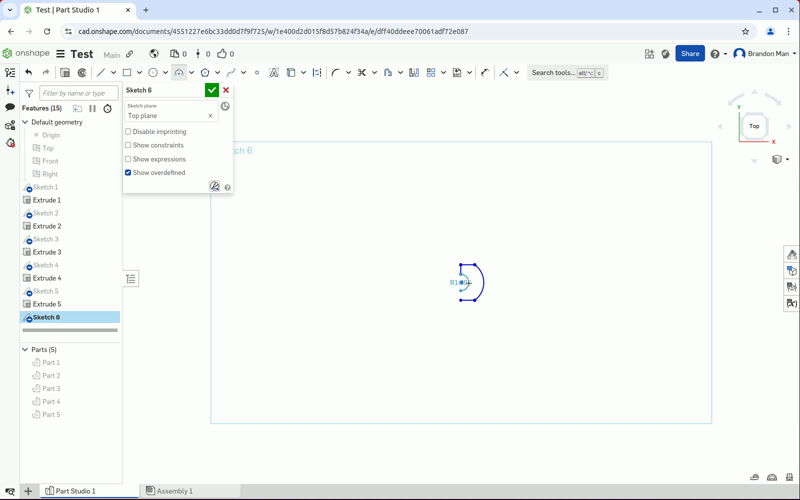
click(468, 282)
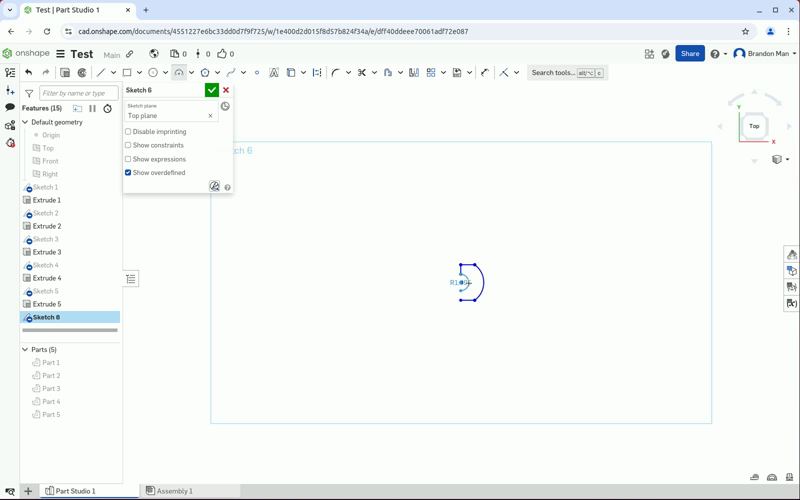
key_up(shift)
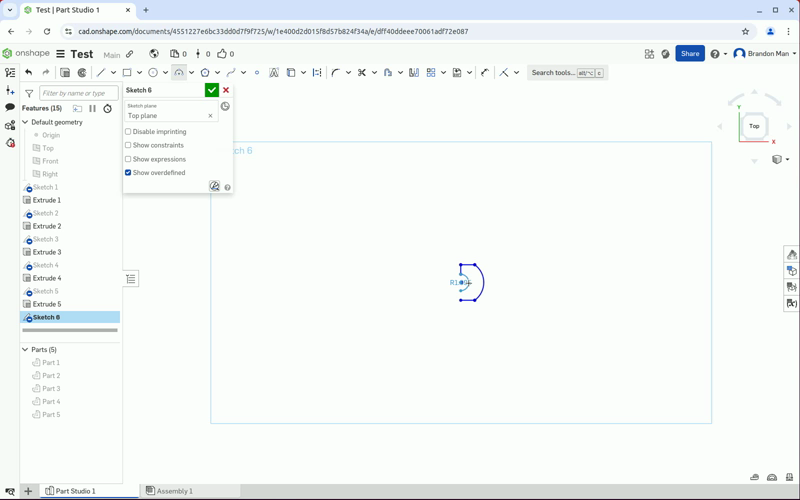
key(esc)
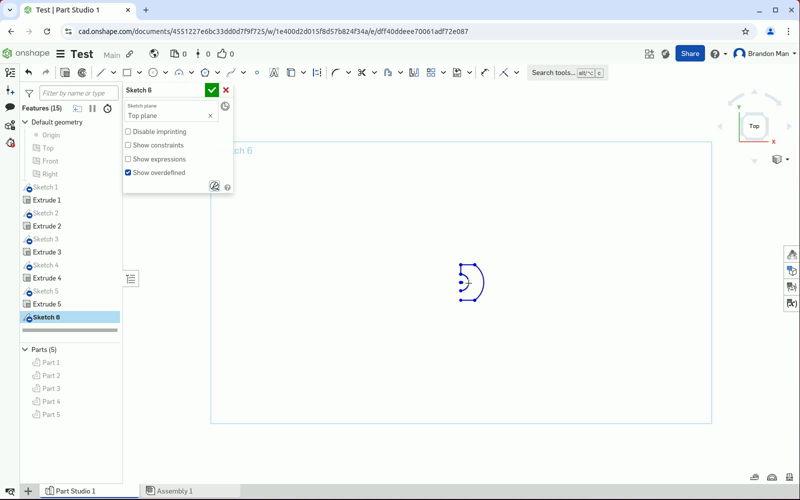
key(l)
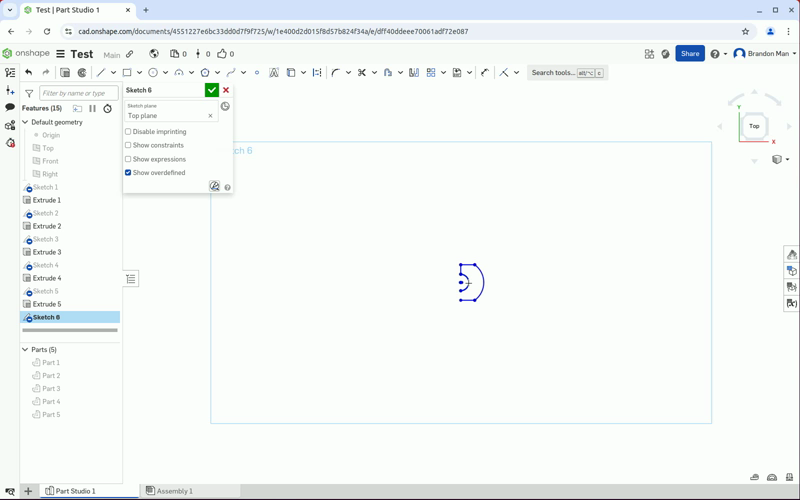
mouse_move(460, 290)
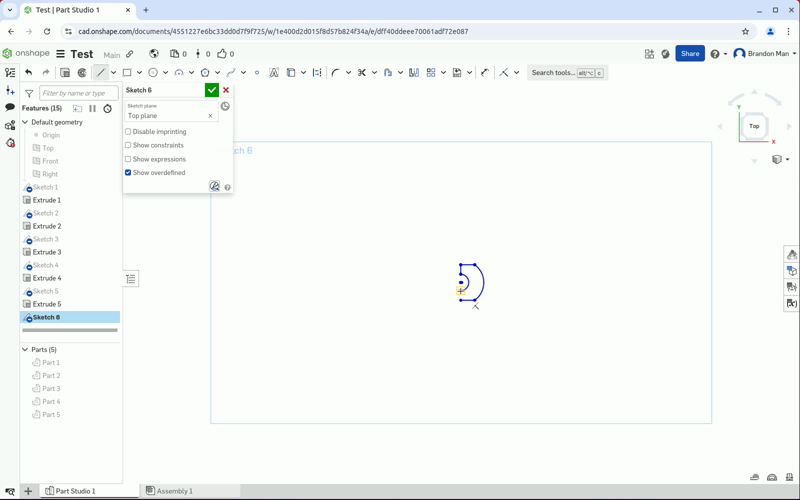
click(460, 290)
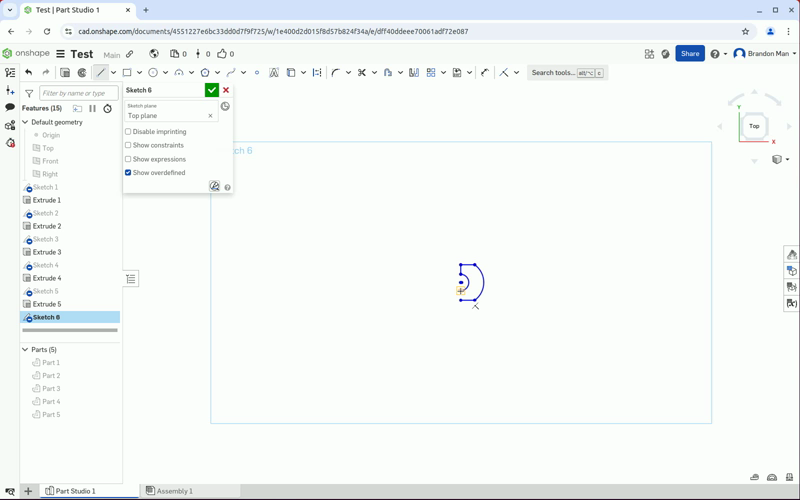
mouse_move(490, 290)
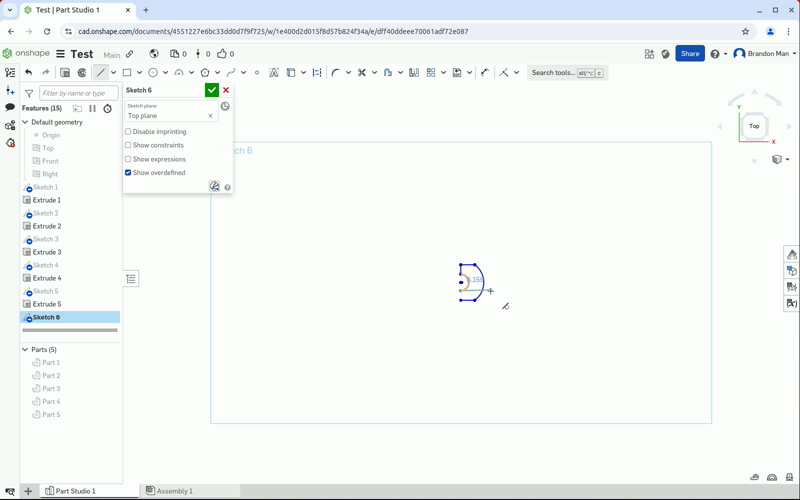
key_down(shift)
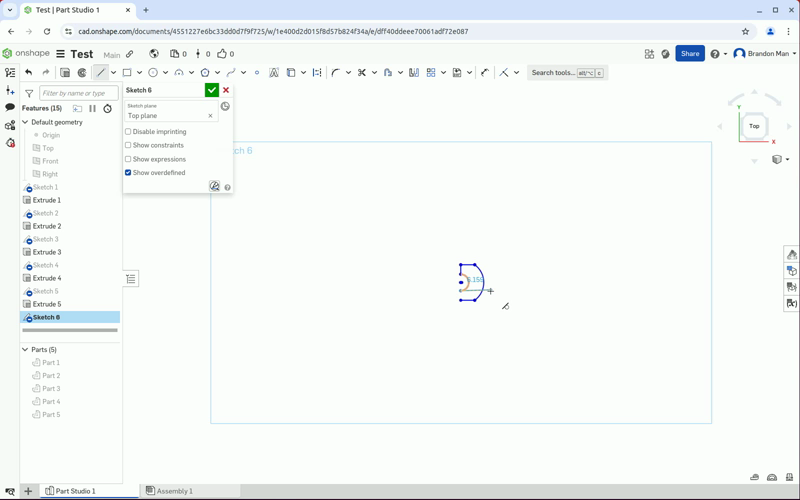
mouse_move(460, 300)
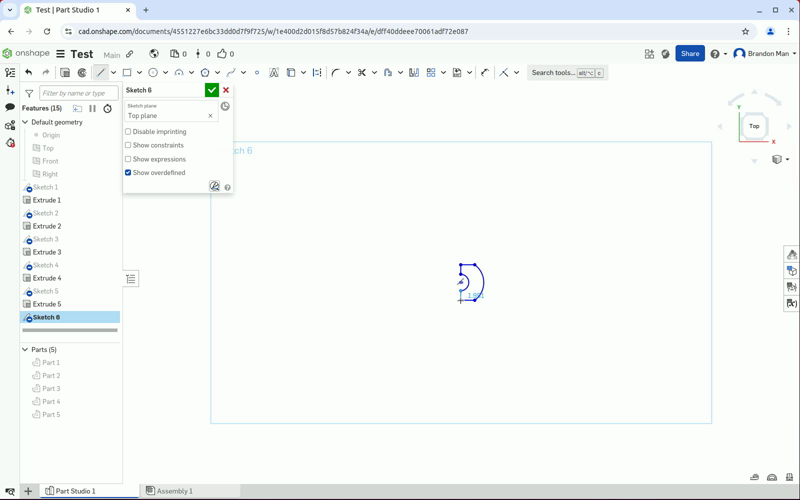
key_up(shift)
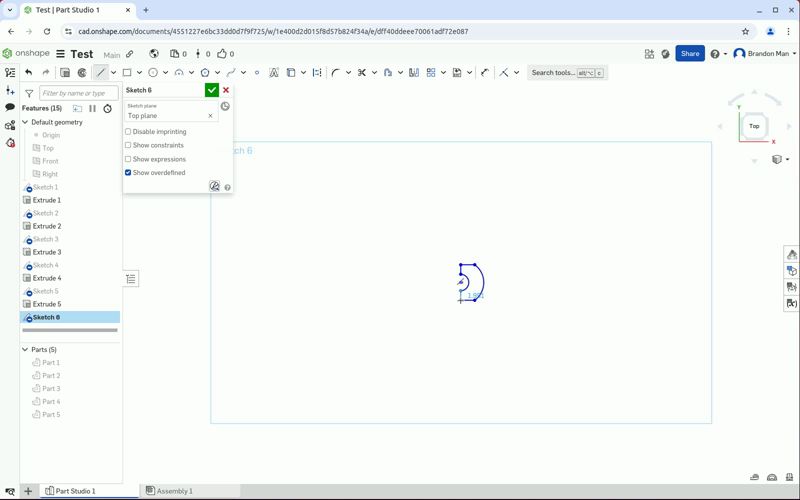
click(460, 300)
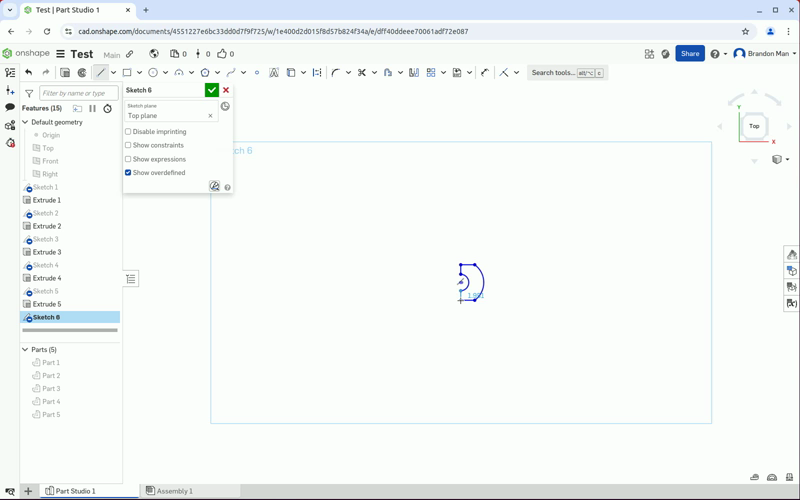
key(esc)
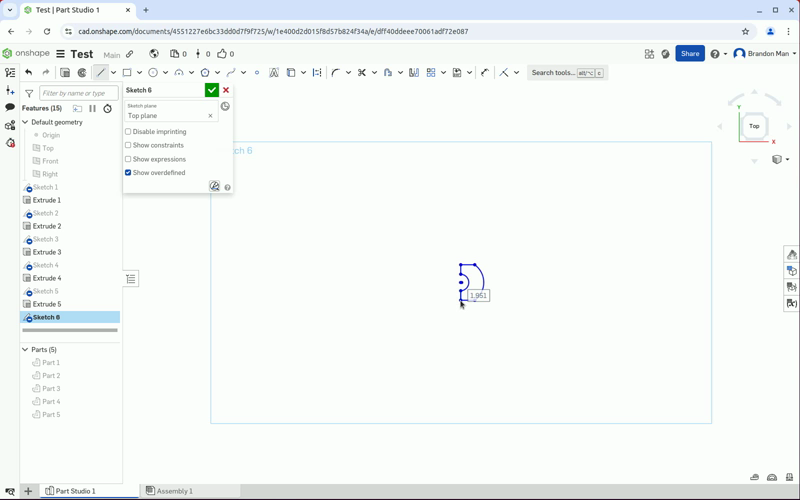
mouse_move(473, 266)
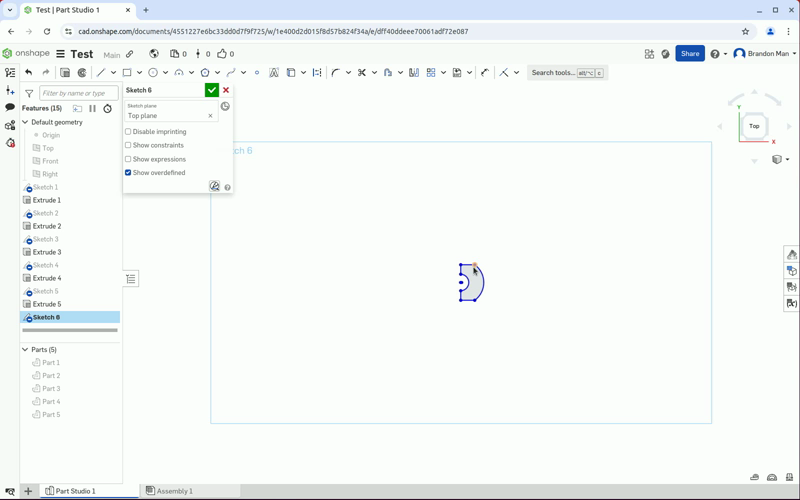
scroll(6)
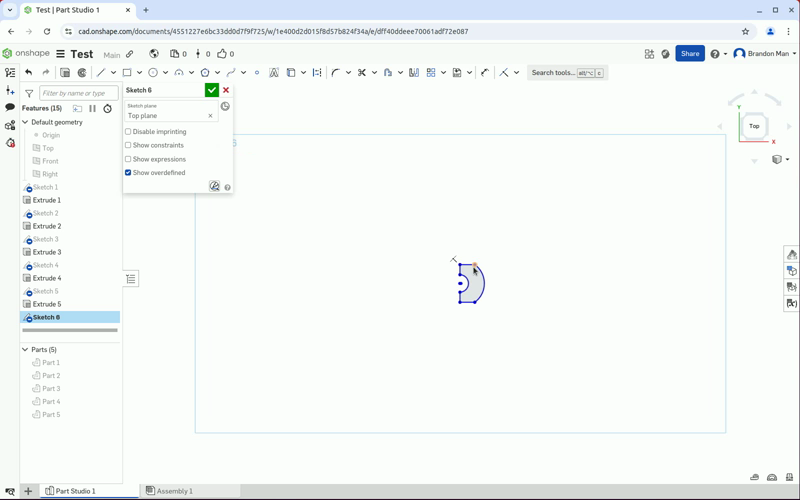
scroll(6)
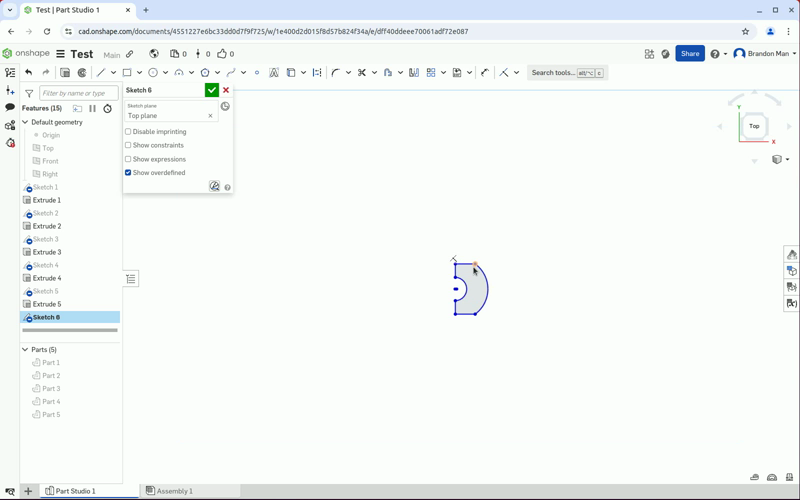
scroll(6)
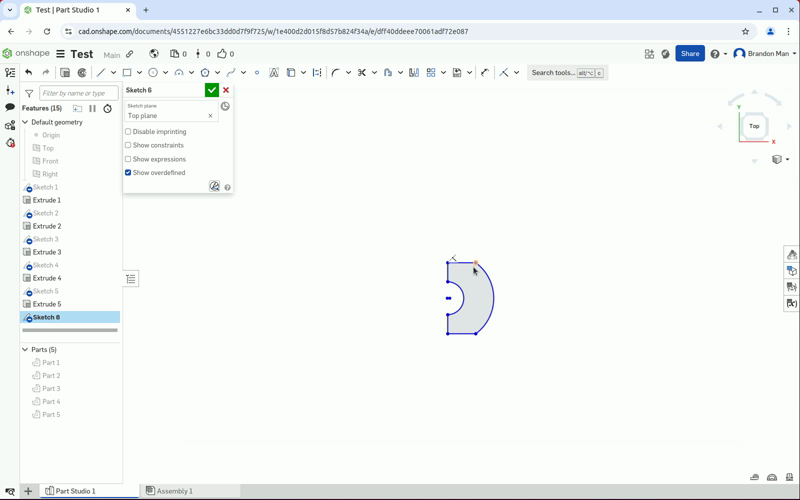
scroll(6)
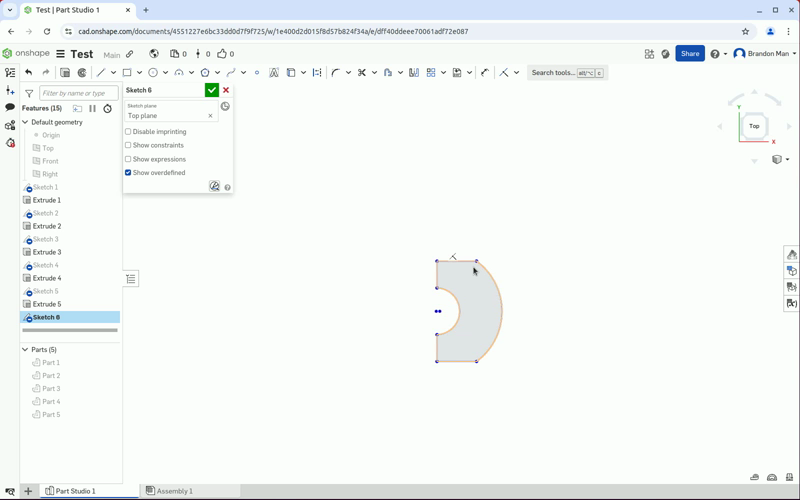
scroll(6)
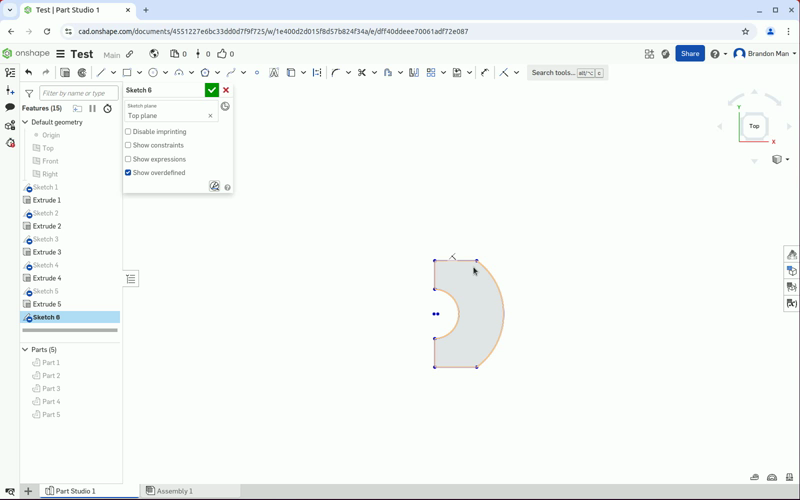
scroll(6)
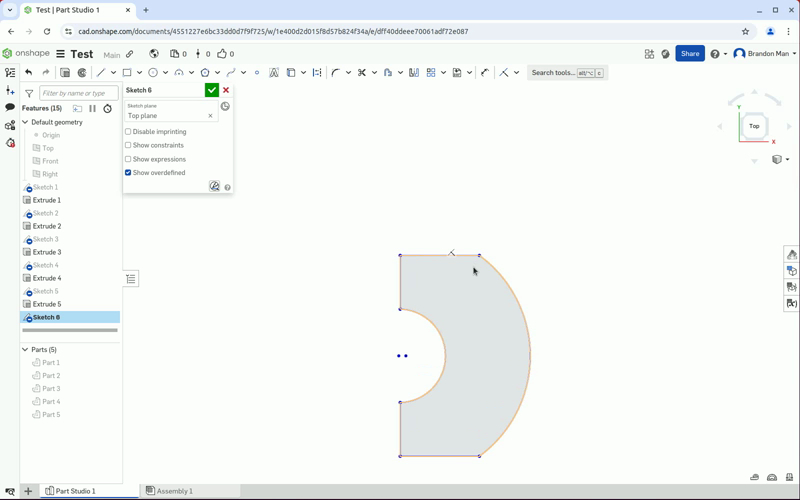
scroll(6)
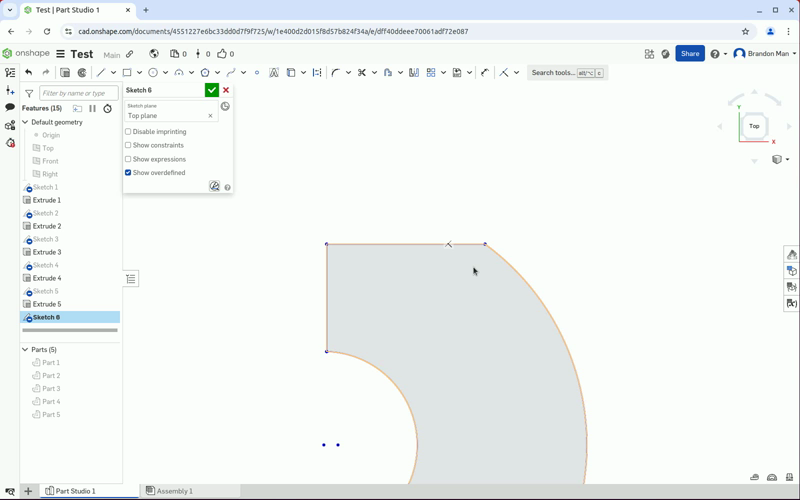
click(473, 266)
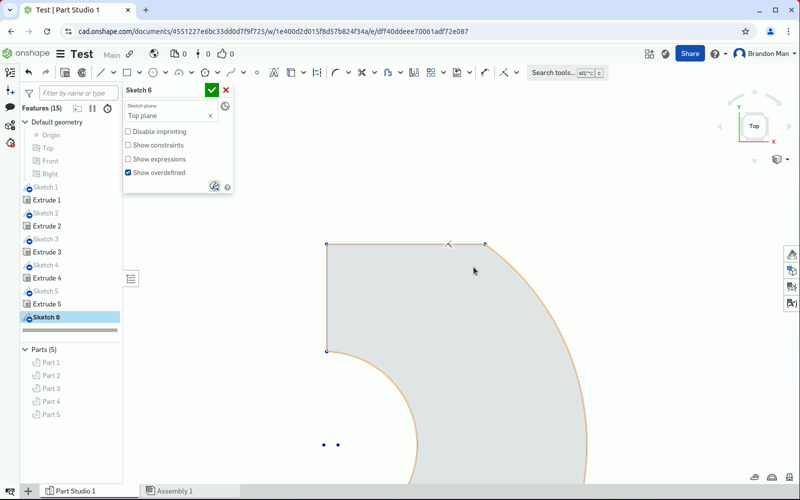
scroll(-6)
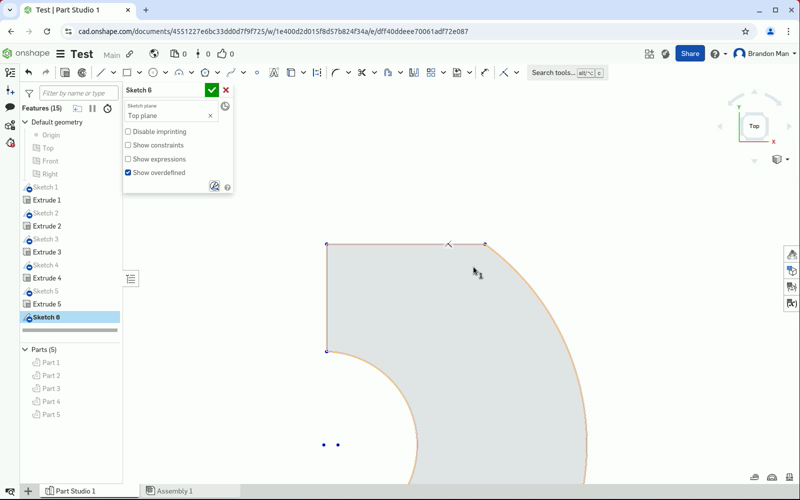
scroll(-6)
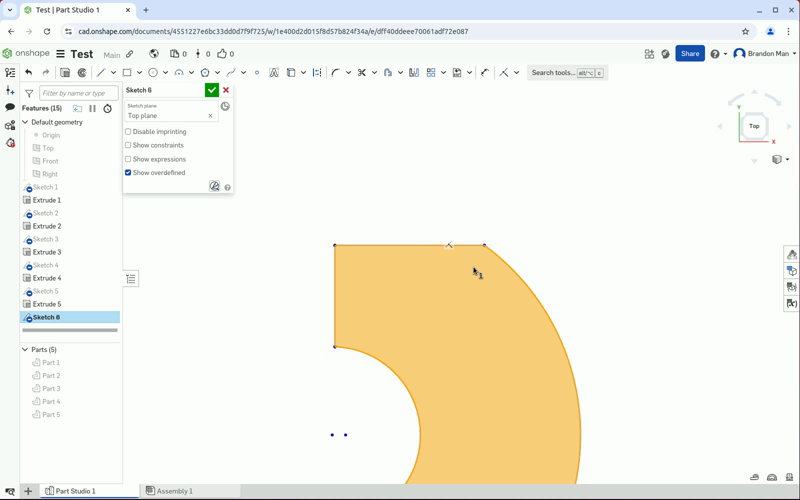
scroll(-6)
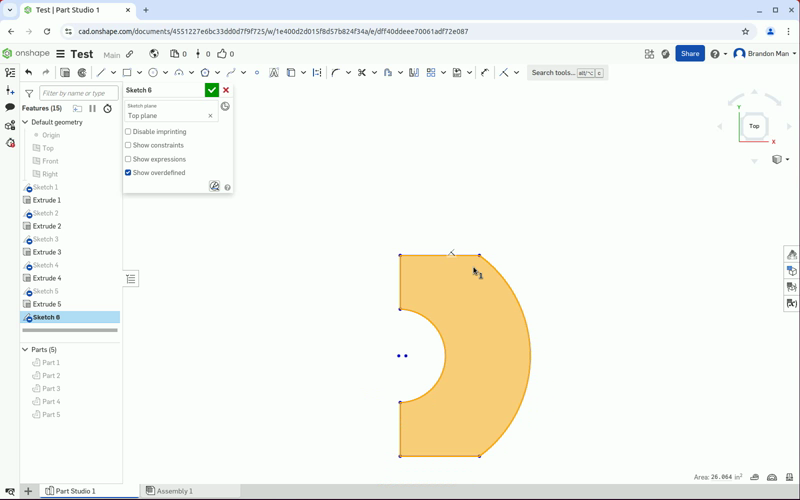
scroll(-6)
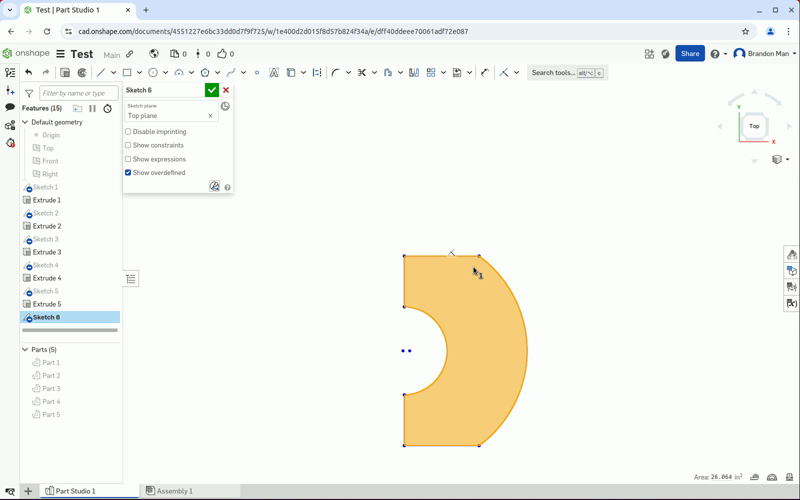
scroll(-6)
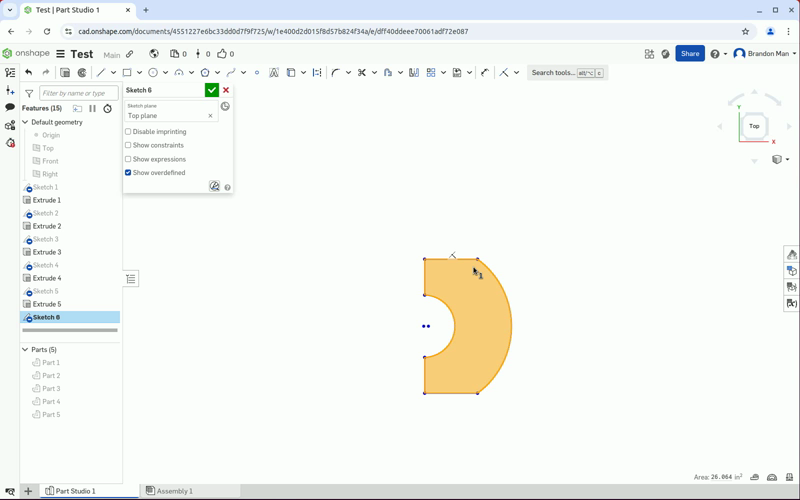
scroll(-6)
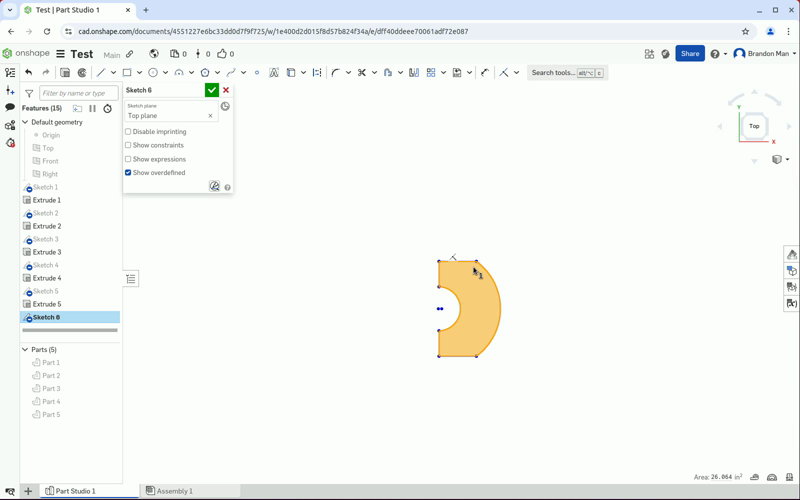
scroll(-6)
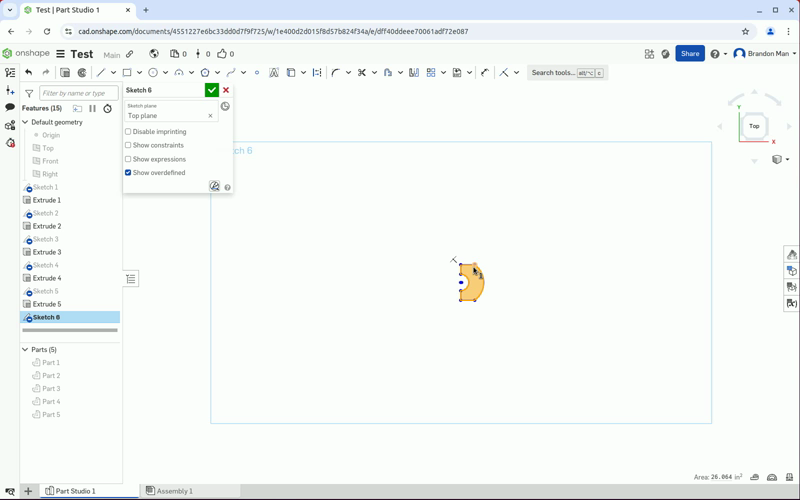
mouse_move(73, 352)
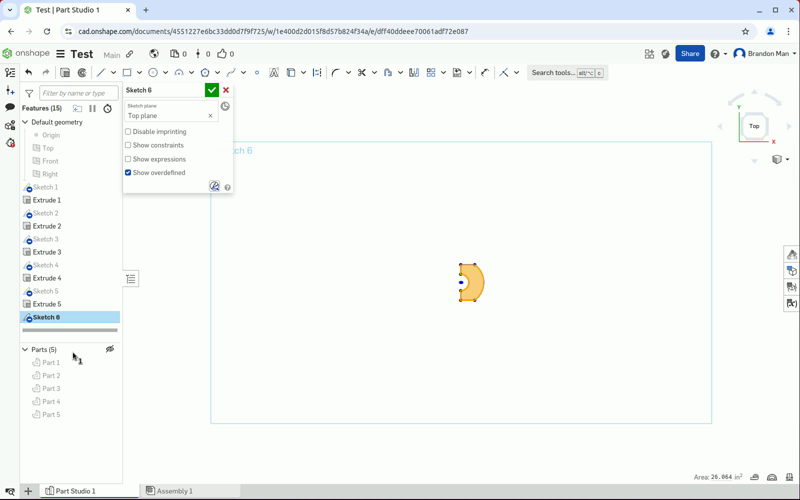
key(shift+y)
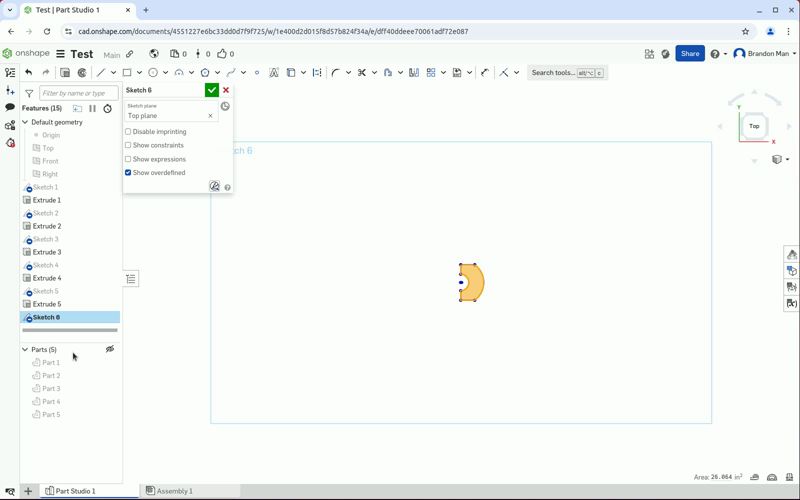
key(shift+e)
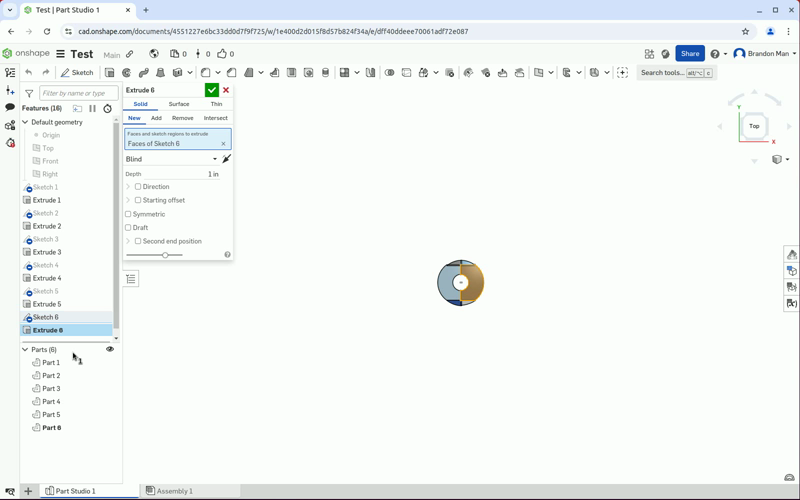
mouse_move(143, 106)
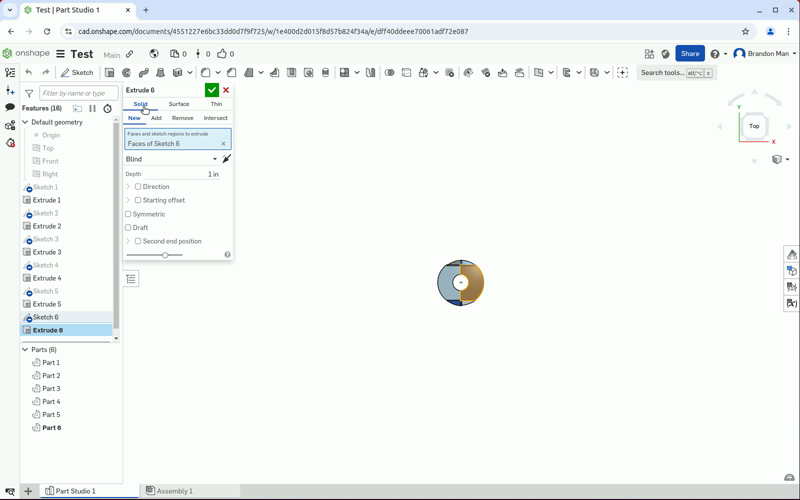
click(143, 106)
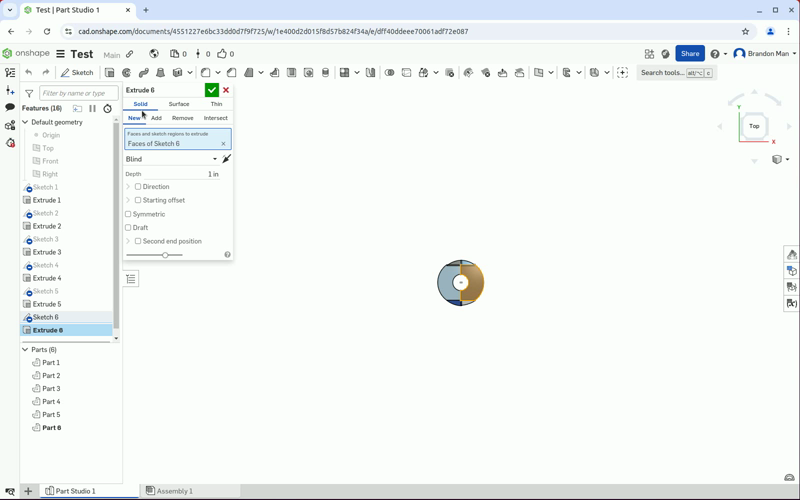
mouse_move(137, 120)
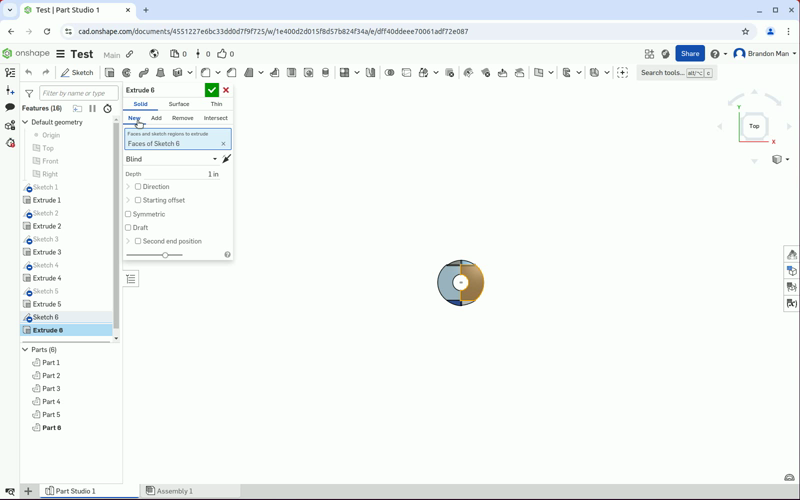
click(137, 120)
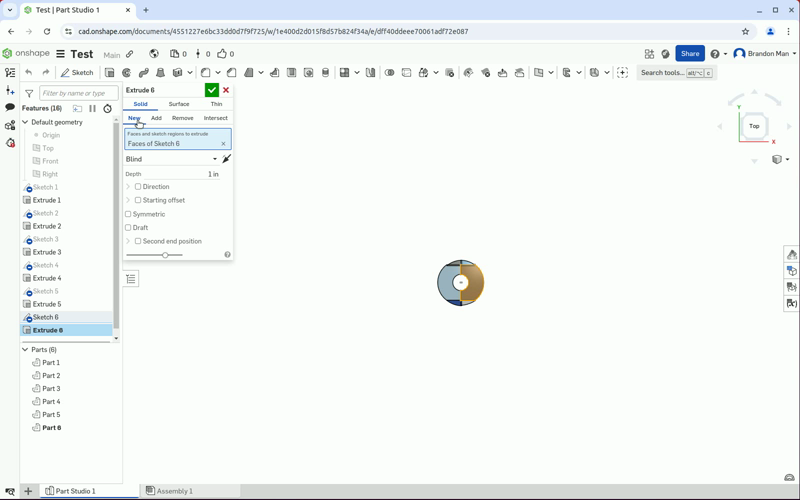
key(tab, 4)
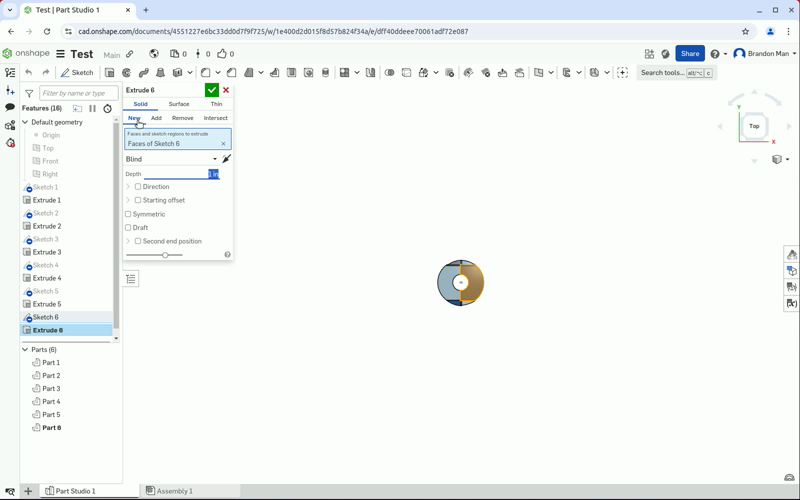
text(1.685)
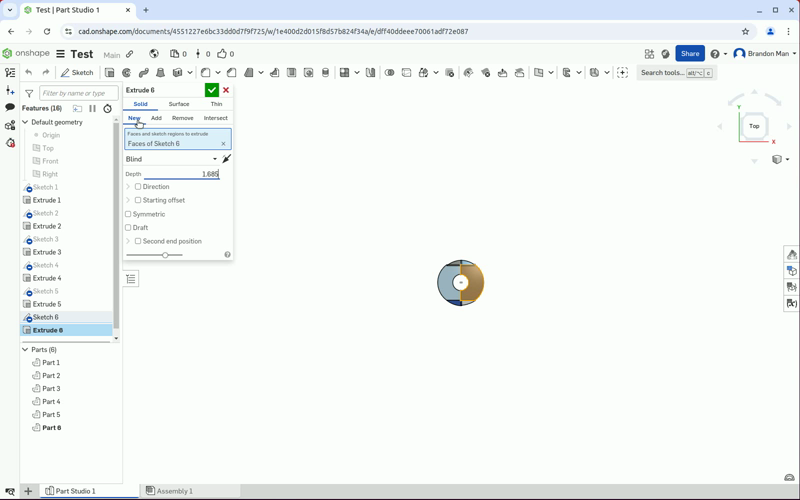
key(enter)
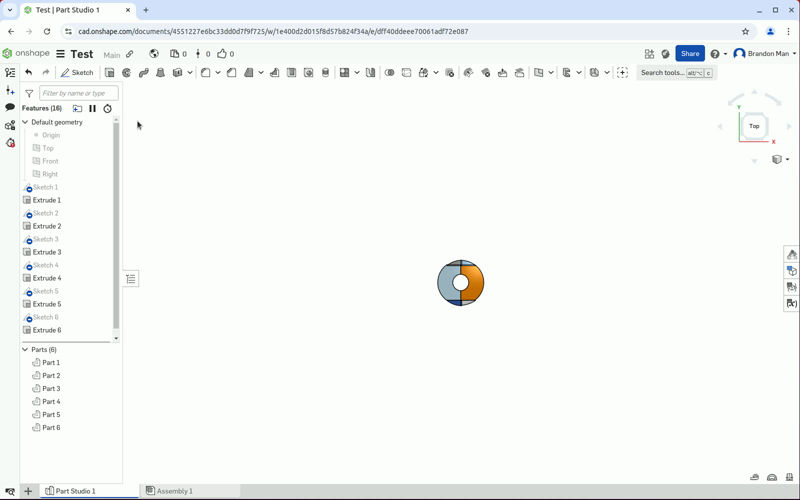
key(shift+h)
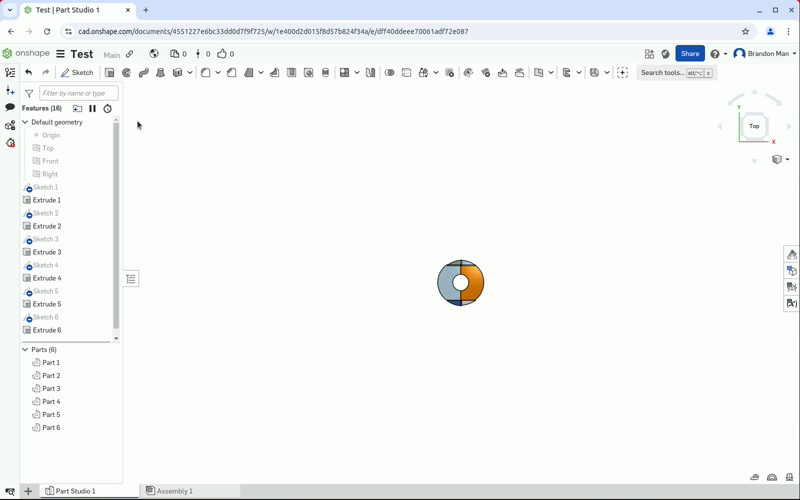
key(shift+h)
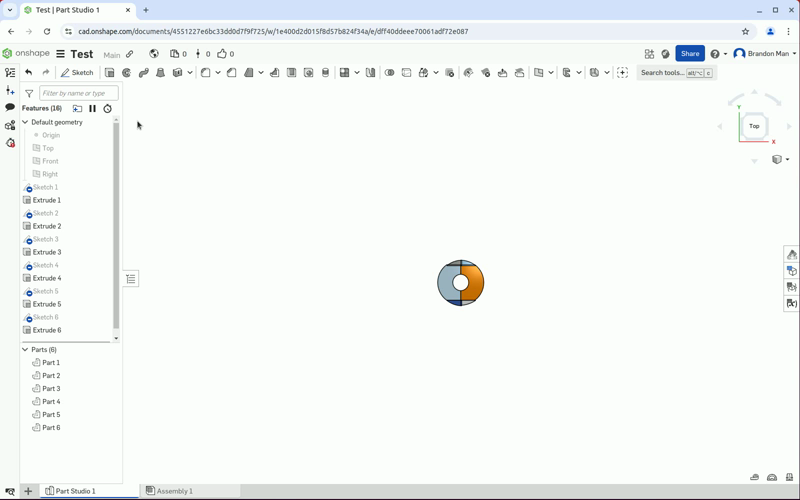
mouse_move(69, 189)
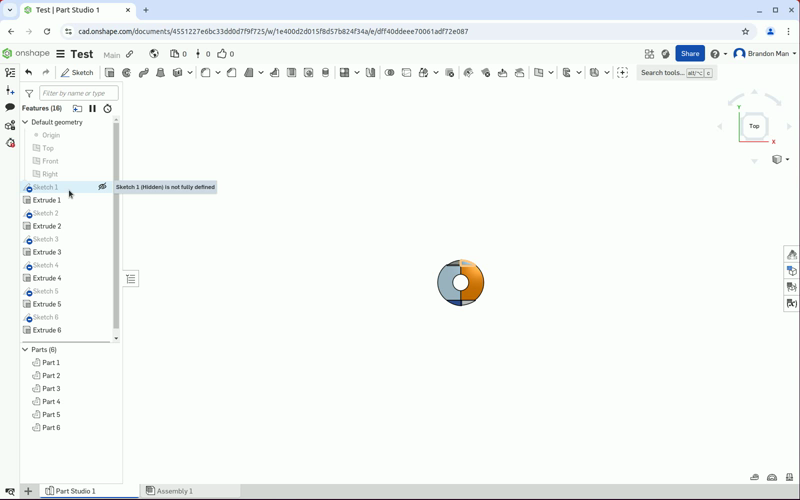
click(69, 189)
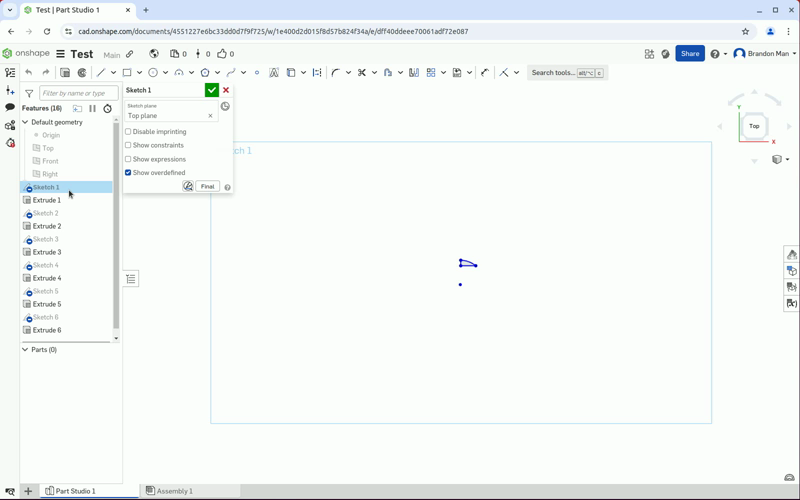
mouse_move(229, 92)
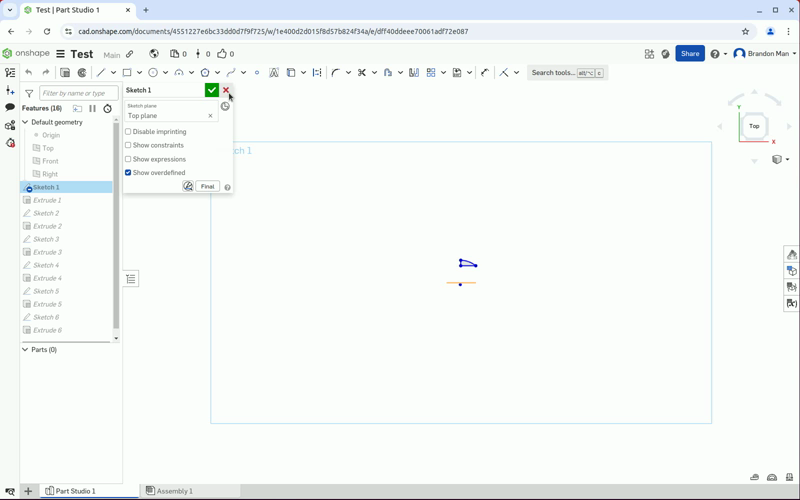
click(229, 92)
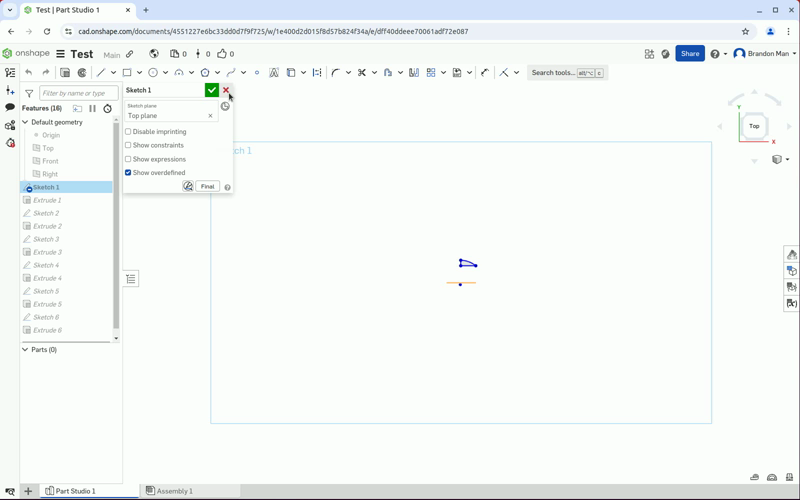
key(shift+s)
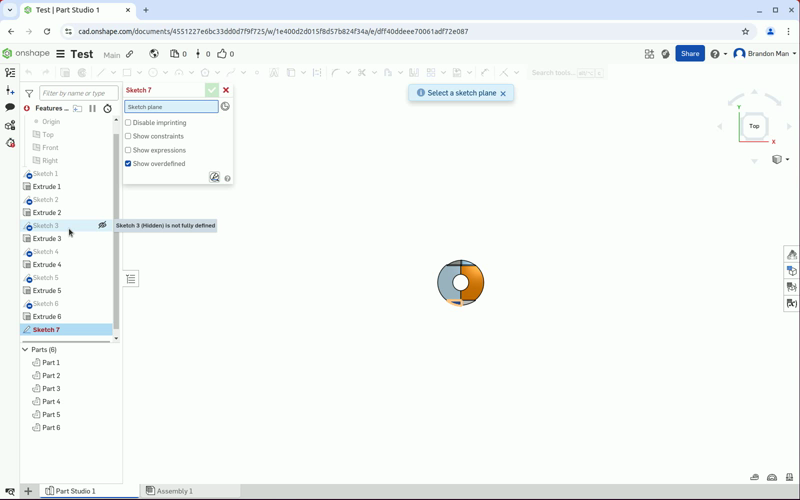
scroll(3)
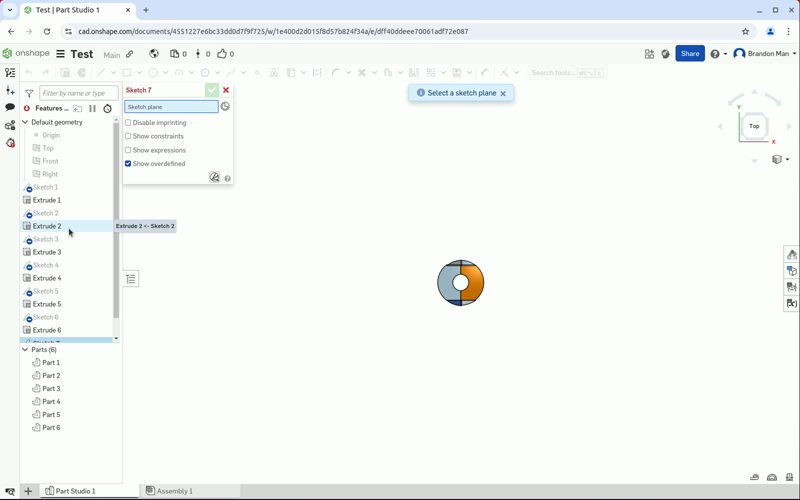
mouse_move(69, 150)
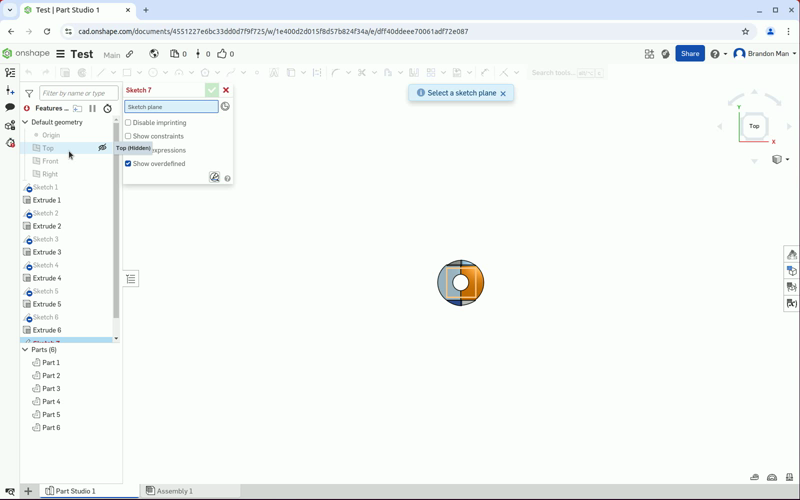
click(69, 150)
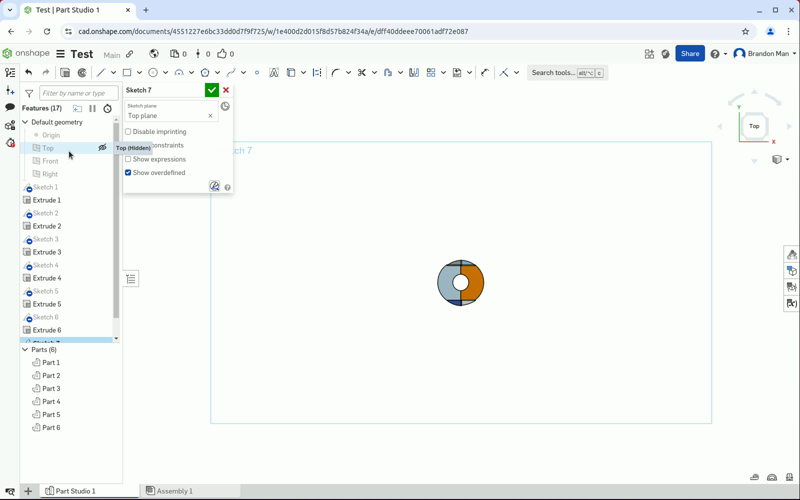
mouse_move(73, 352)
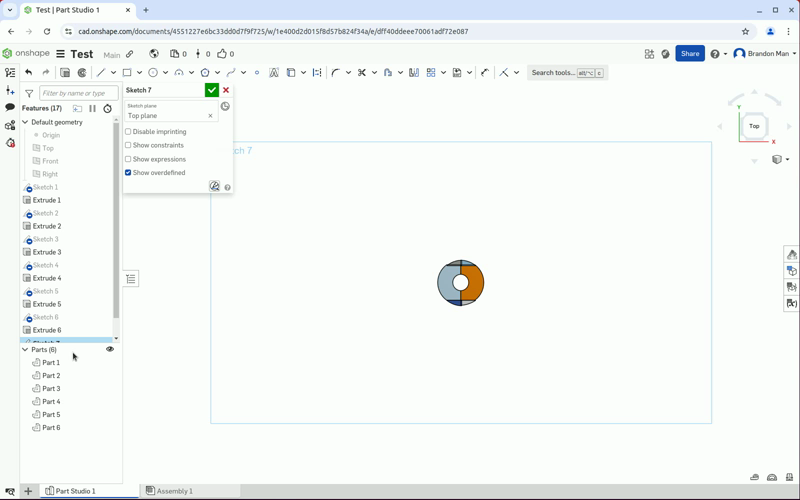
key(y)
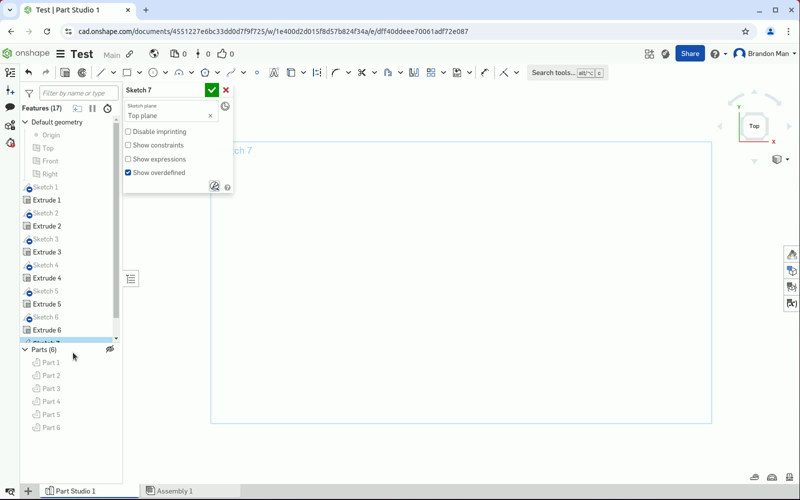
key(l)
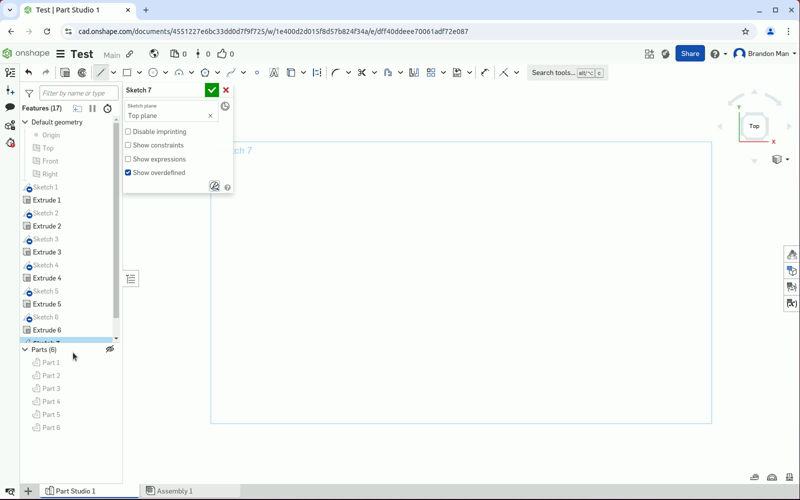
key_down(shift)
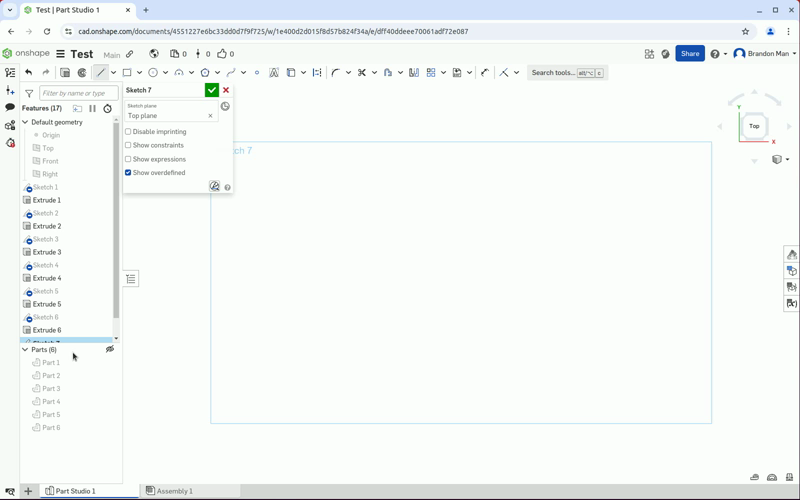
mouse_move(460, 265)
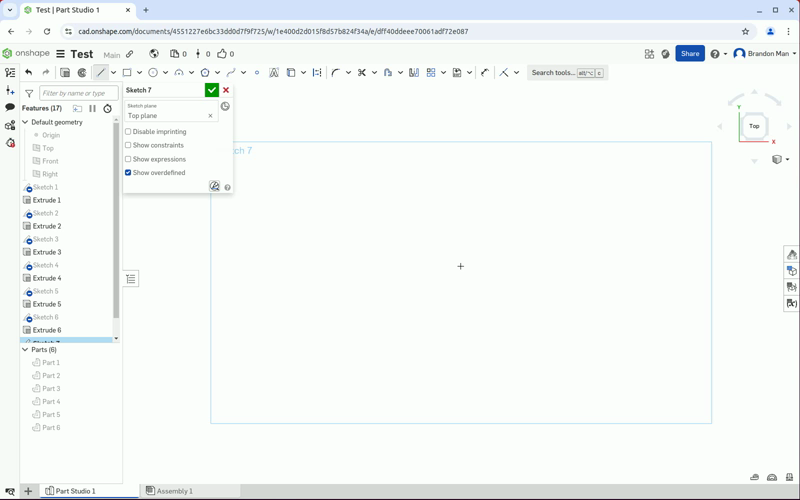
click(460, 265)
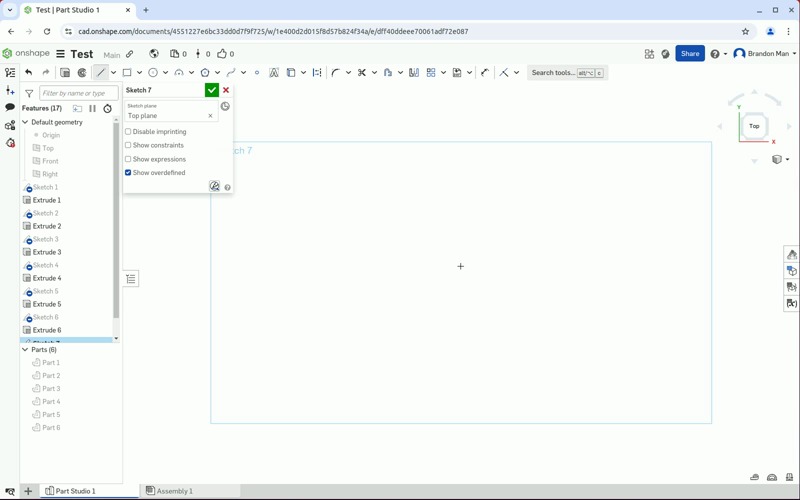
key_up(shift)
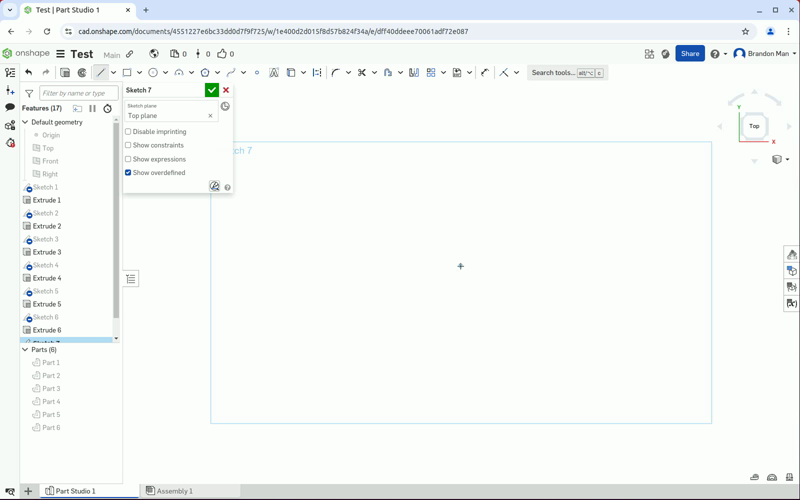
key_down(shift)
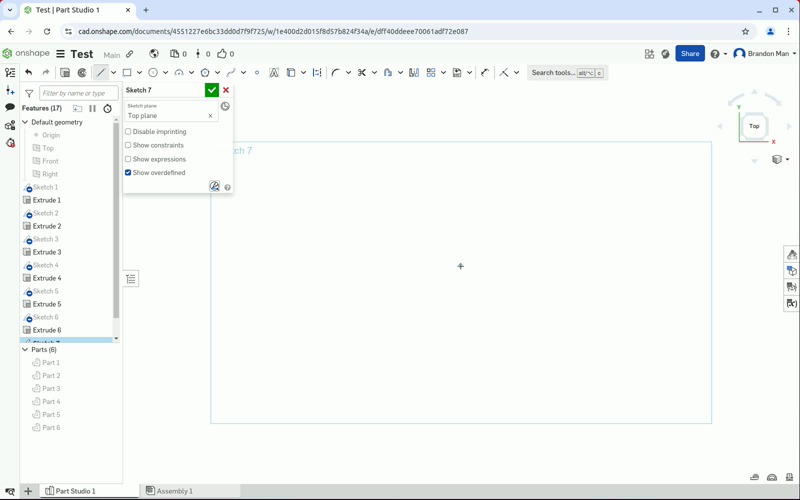
mouse_move(490, 265)
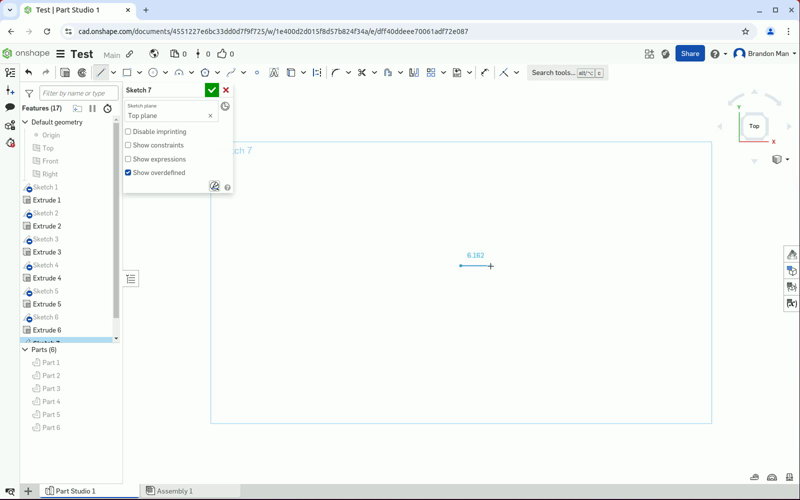
mouse_move(475, 265)
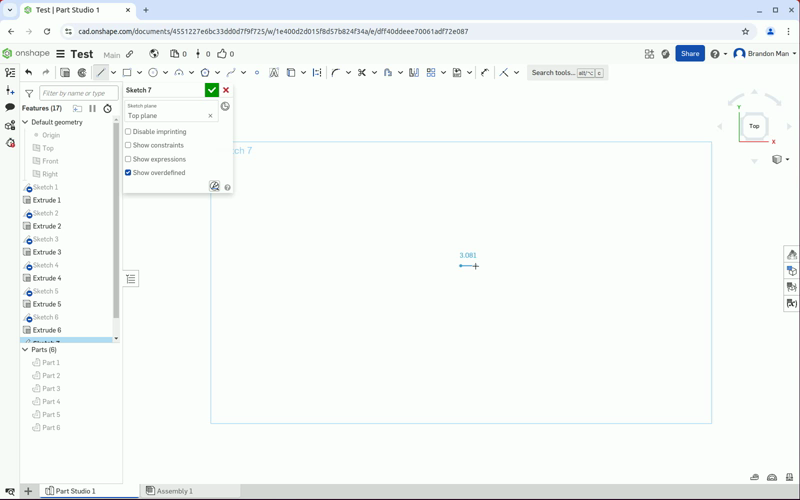
click(475, 265)
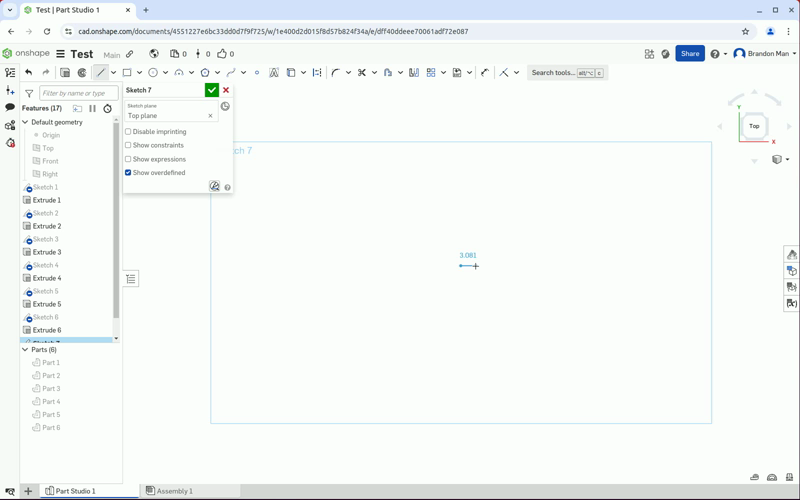
key_up(shift)
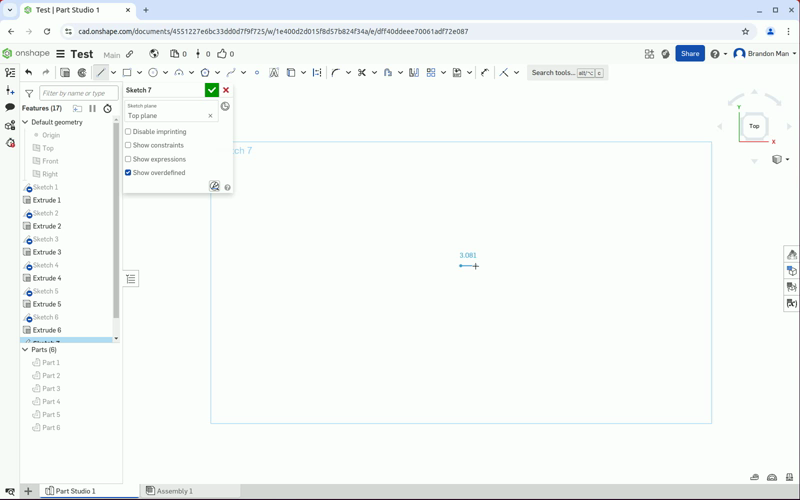
key(esc)
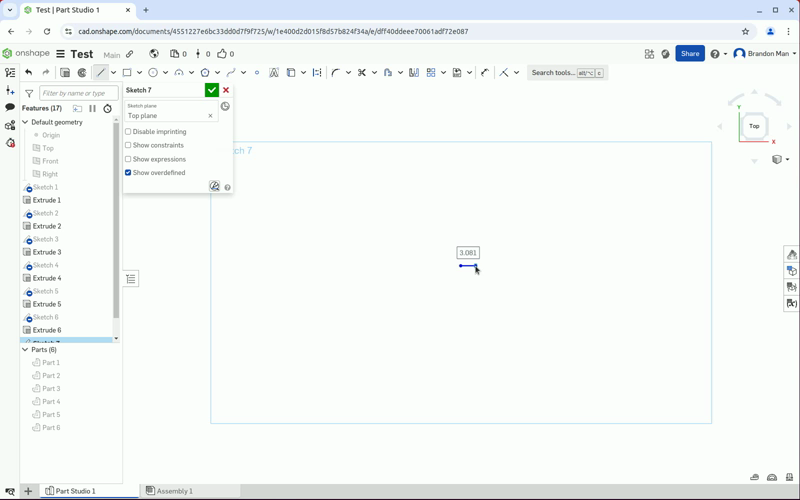
key(a)
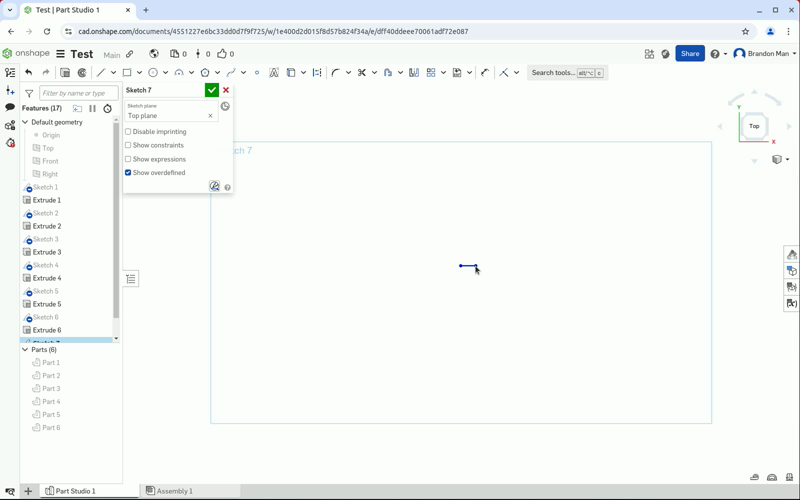
mouse_move(475, 265)
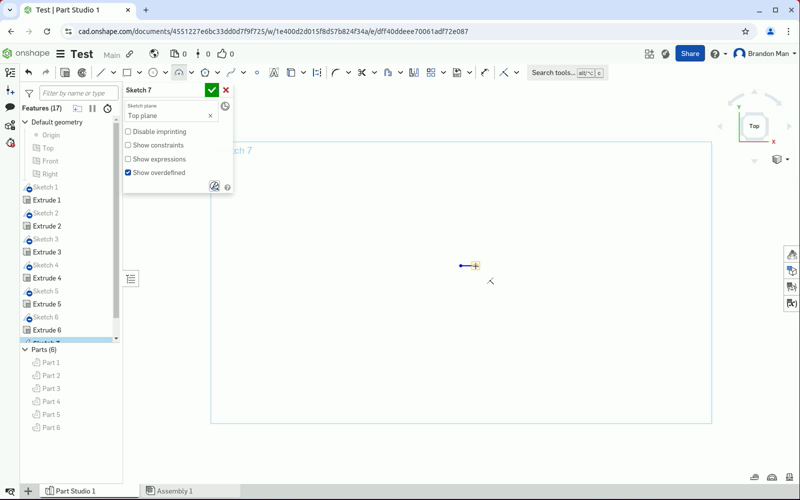
click(475, 265)
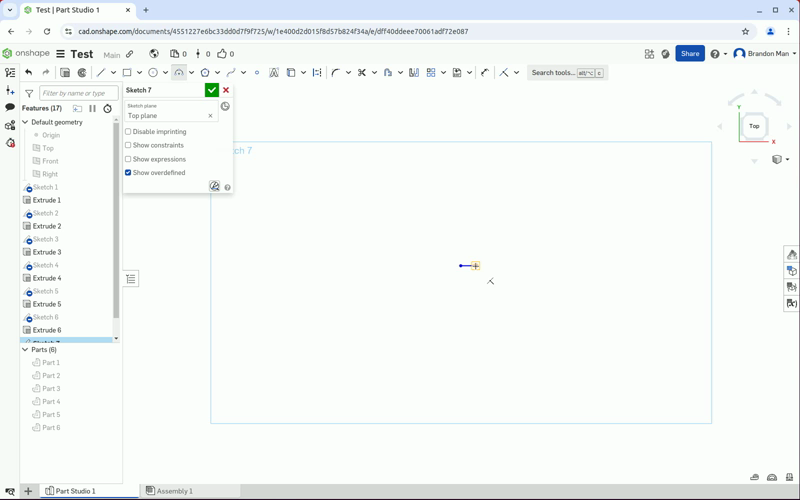
key_down(shift)
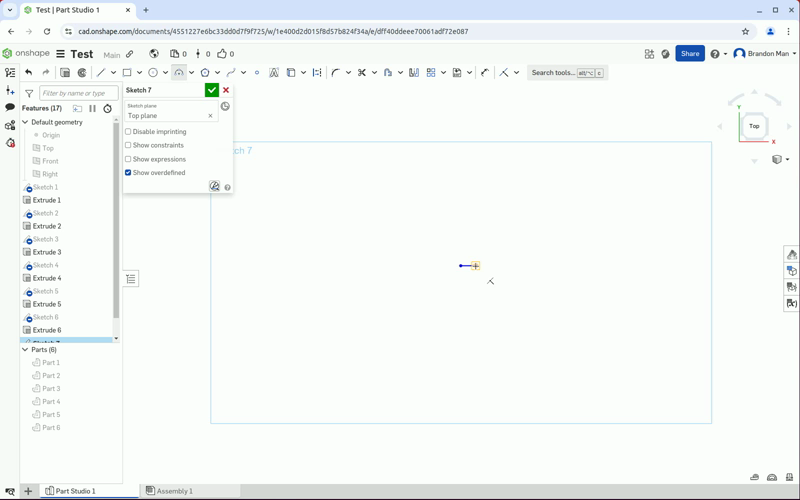
mouse_move(460, 260)
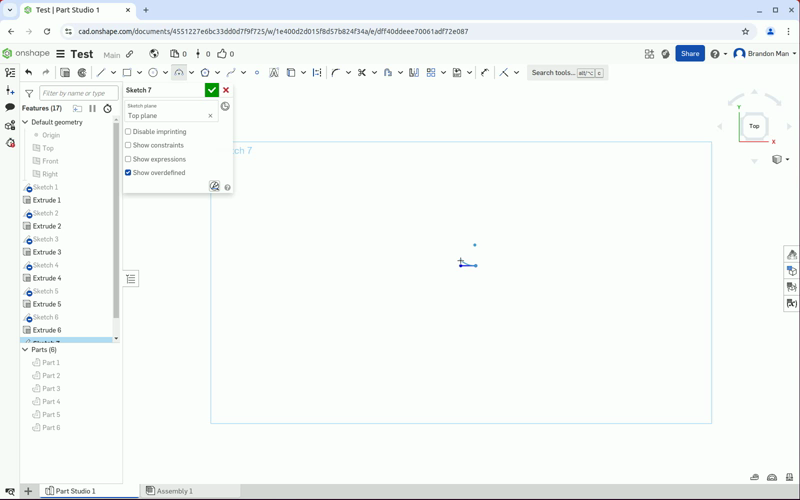
click(460, 260)
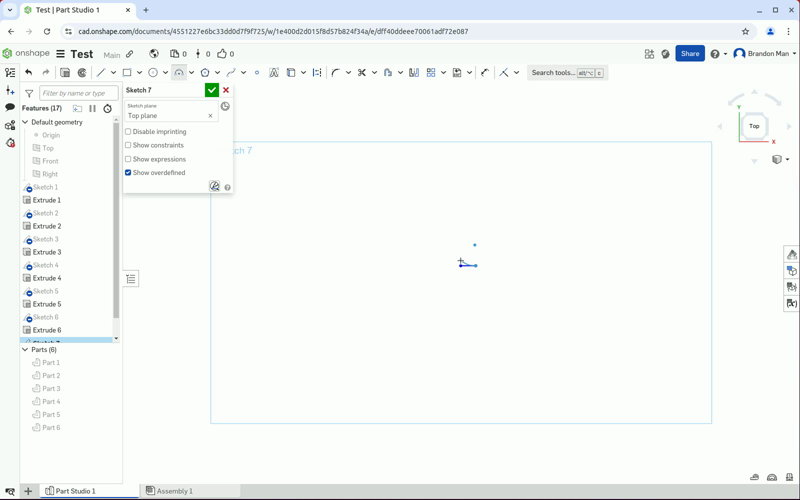
mouse_move(468, 261)
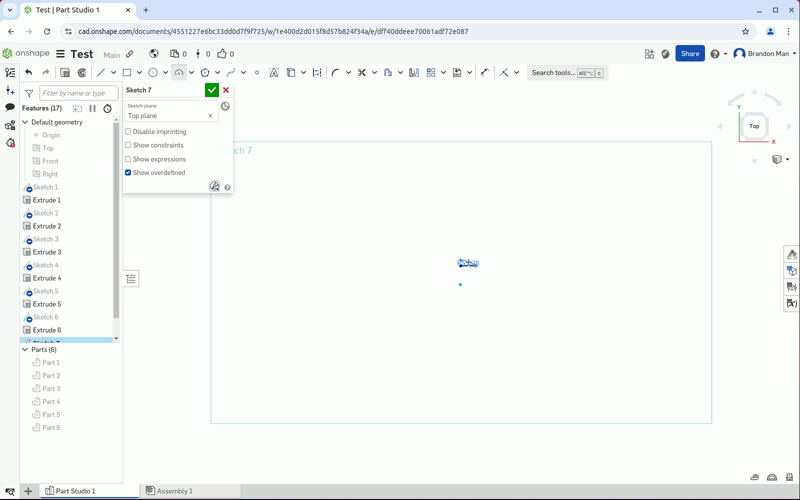
click(468, 261)
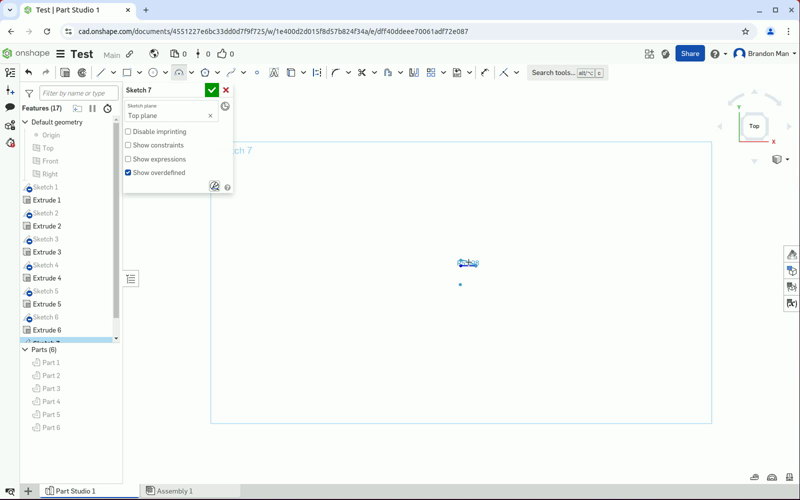
key_up(shift)
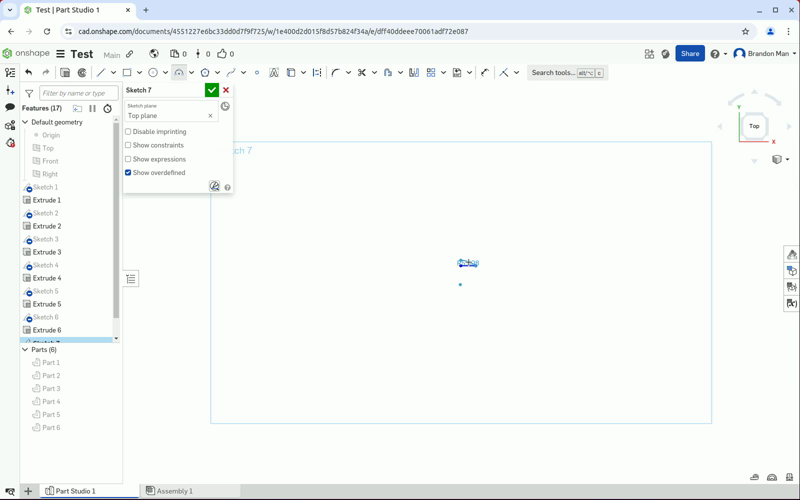
key(esc)
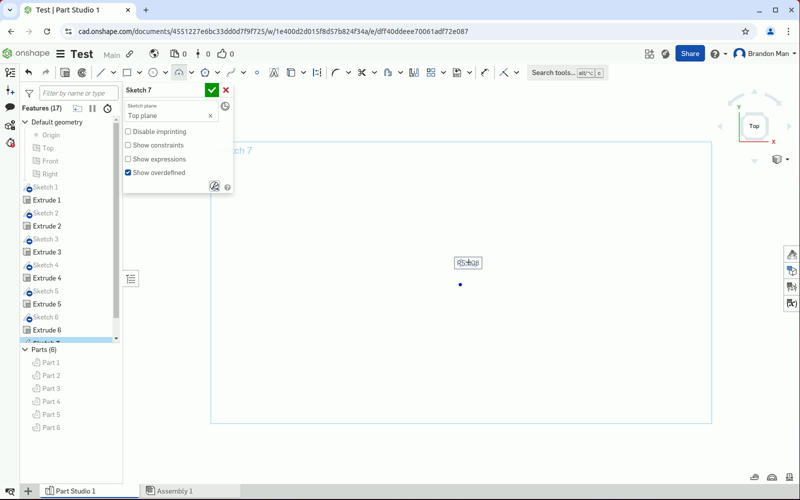
key(l)
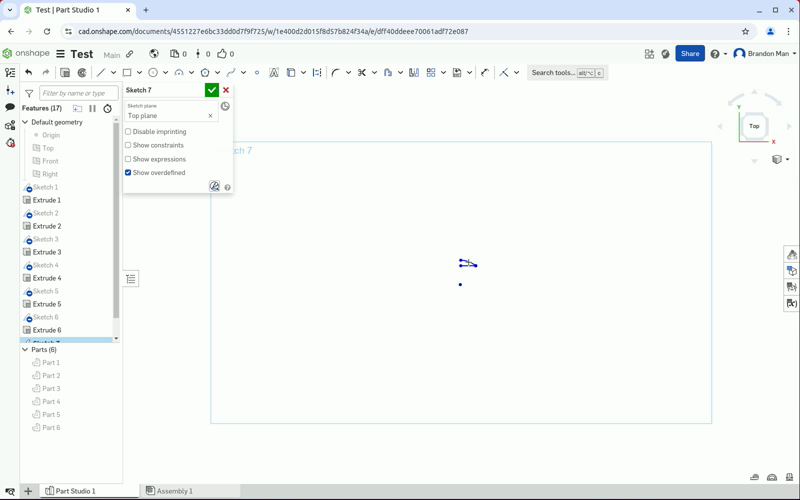
mouse_move(460, 260)
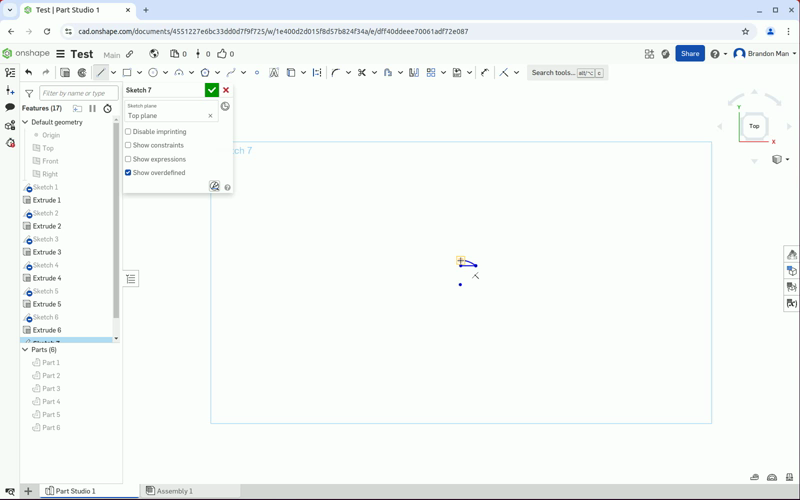
click(460, 260)
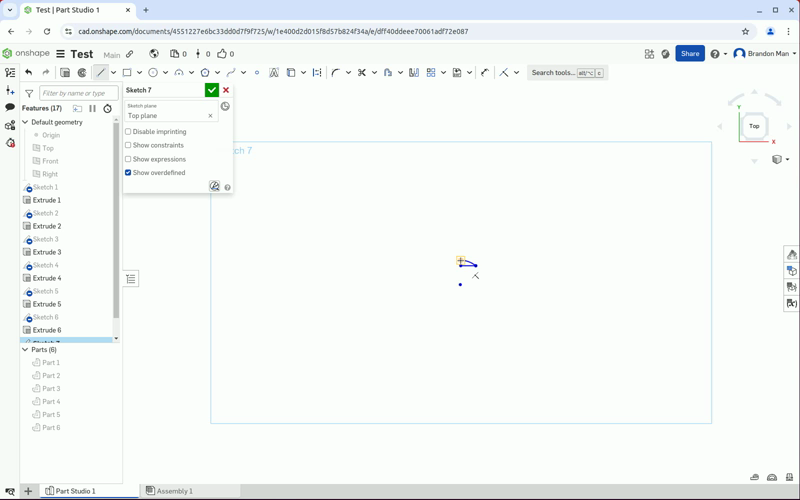
mouse_move(490, 260)
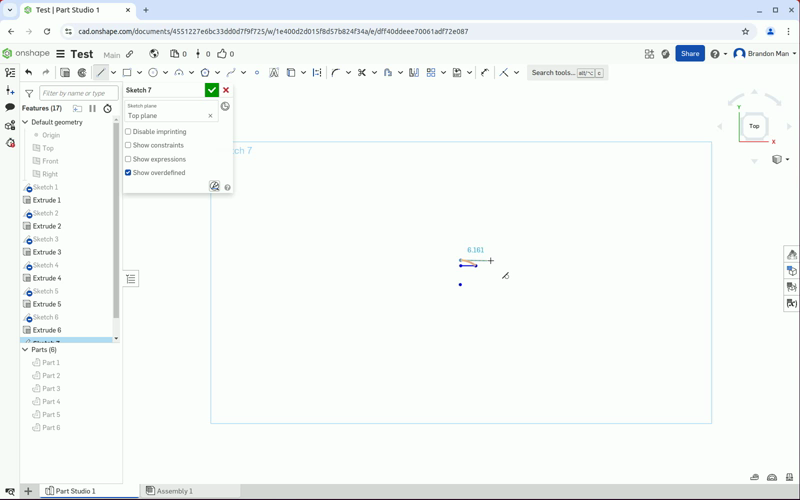
key_down(shift)
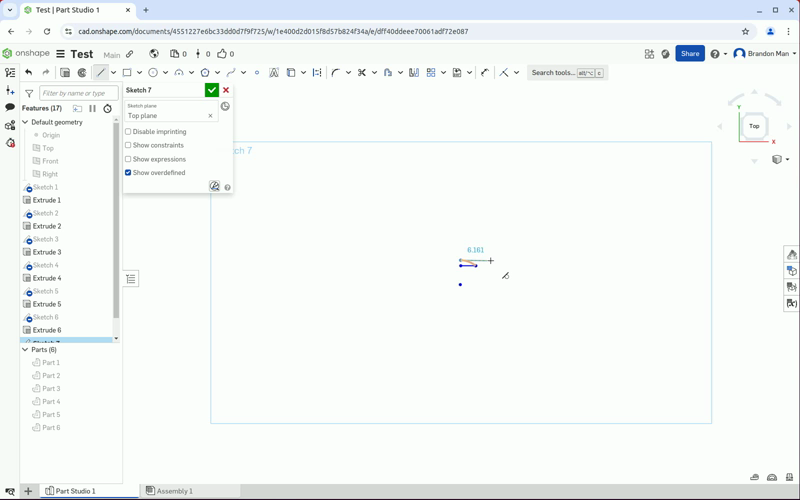
mouse_move(460, 265)
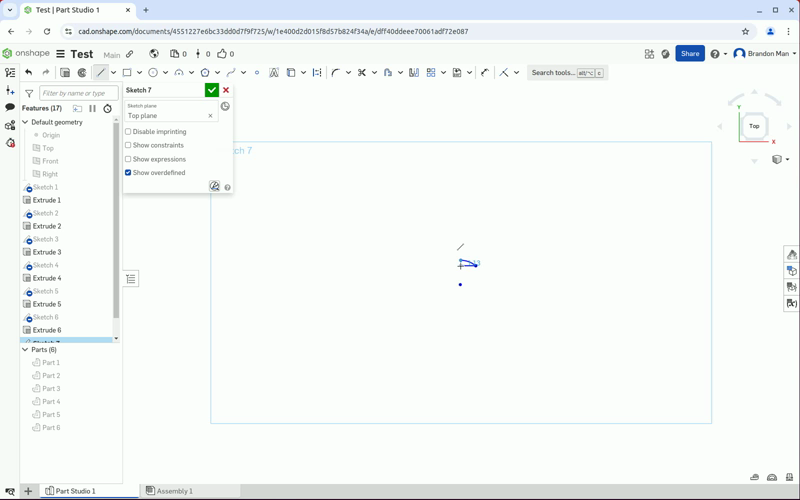
scroll(6)
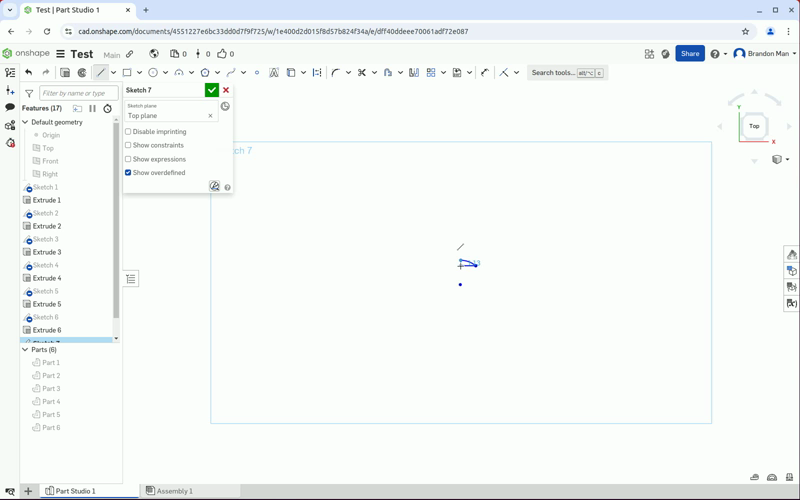
scroll(6)
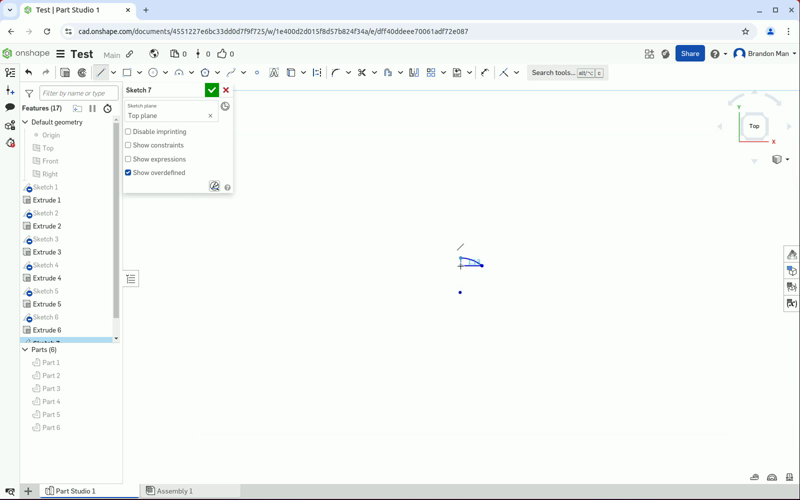
scroll(6)
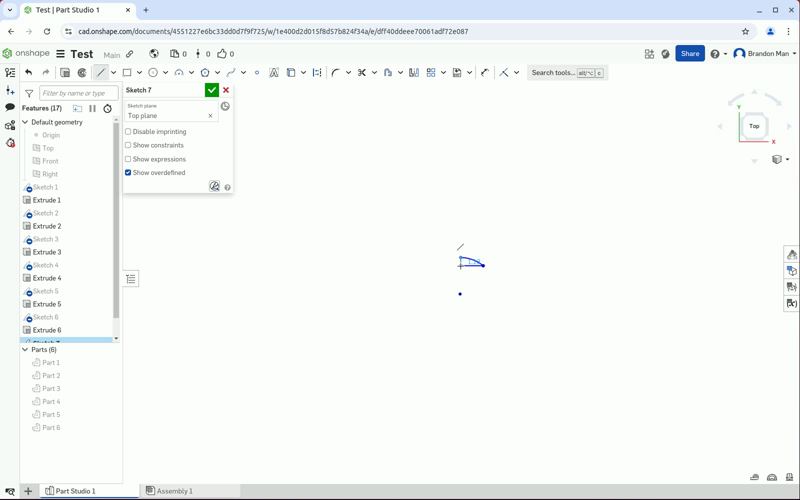
scroll(6)
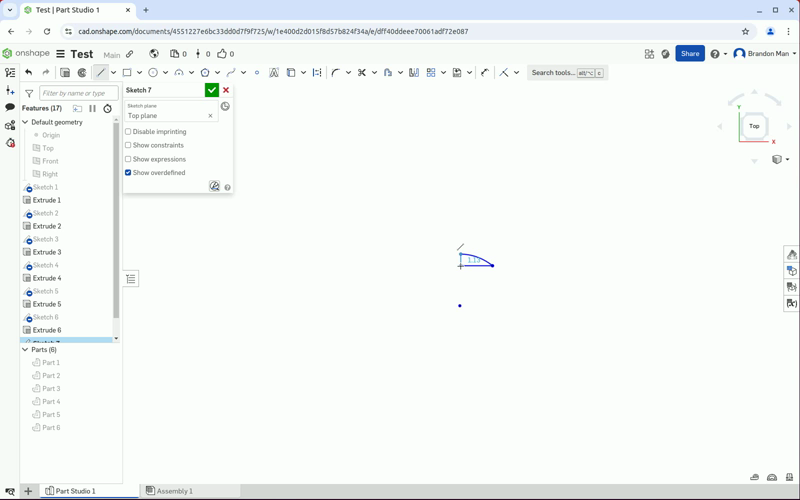
scroll(6)
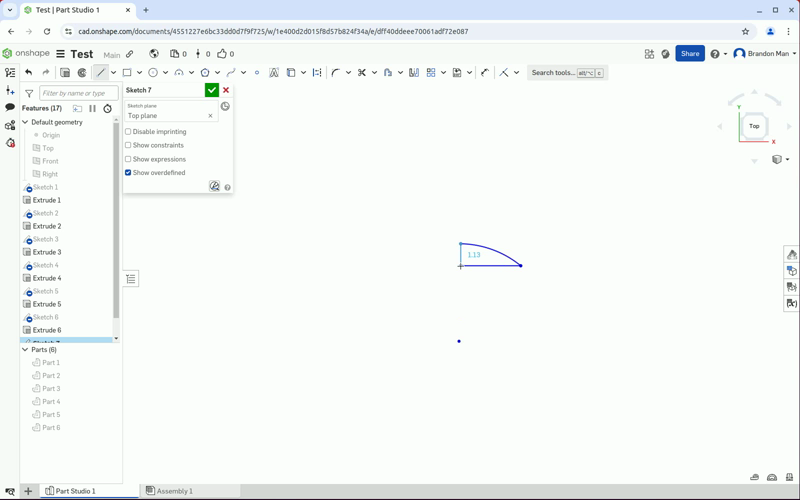
scroll(6)
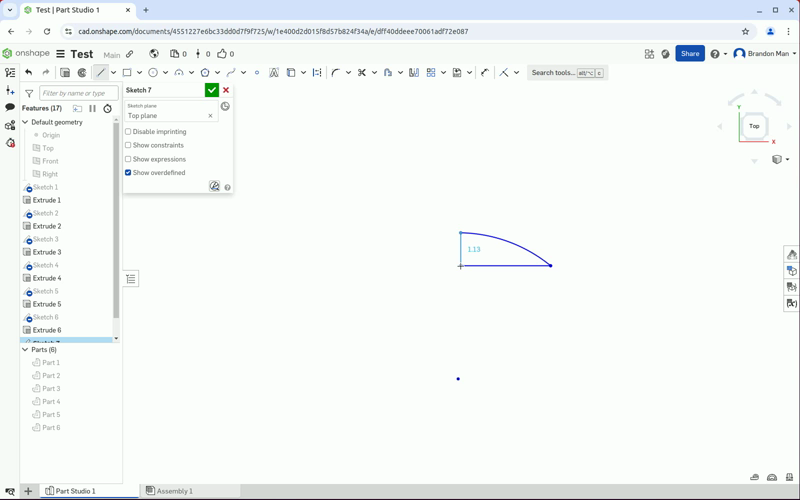
scroll(6)
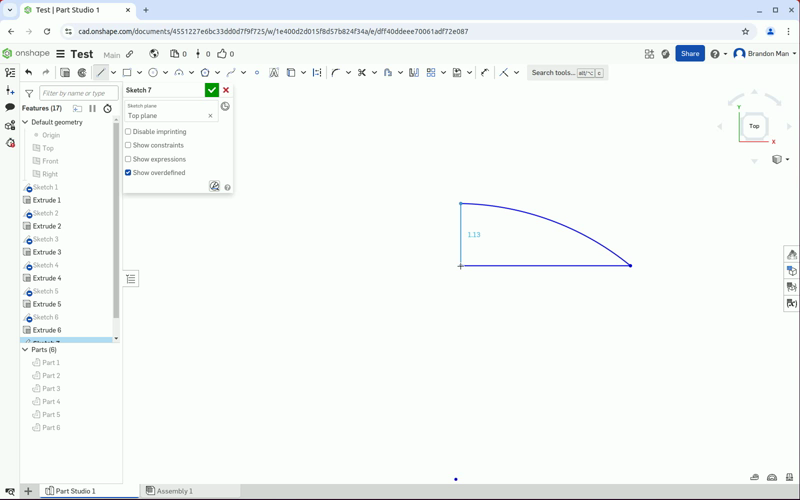
key_up(shift)
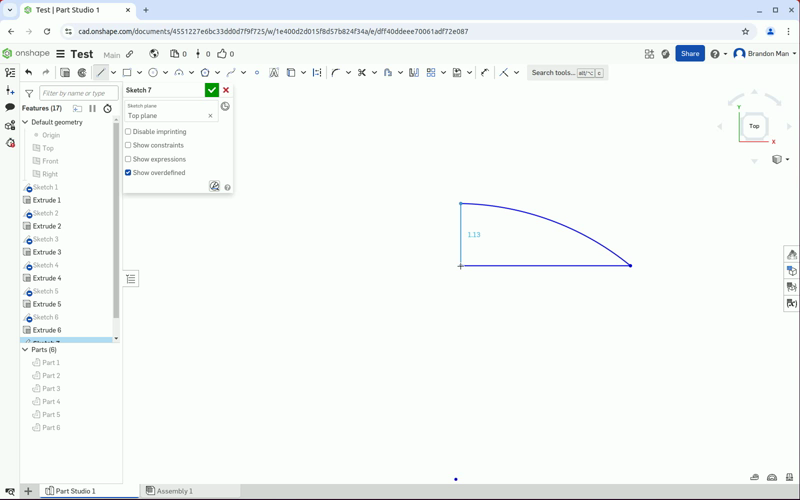
click(460, 265)
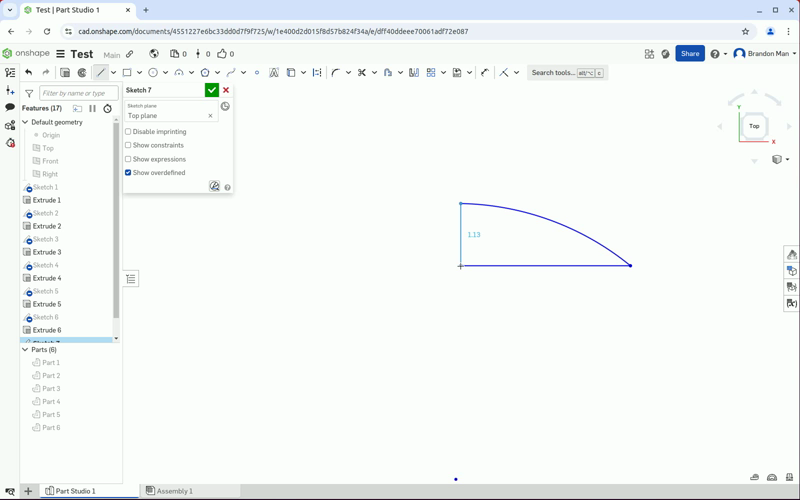
scroll(-6)
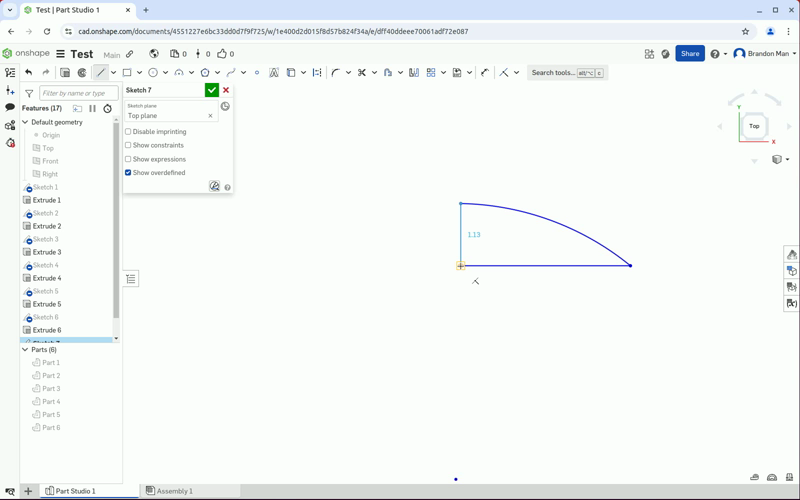
scroll(-6)
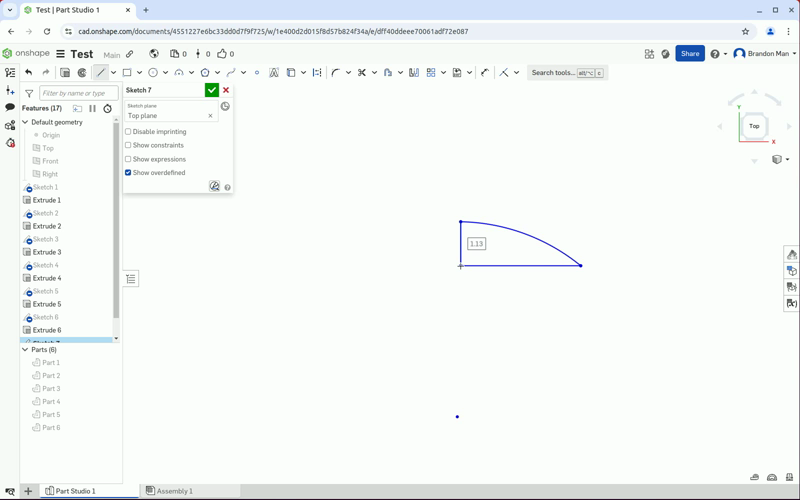
scroll(-6)
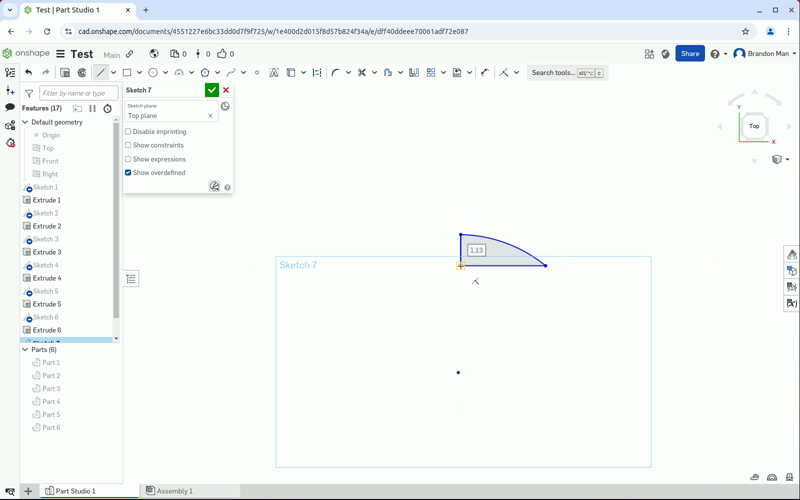
scroll(-6)
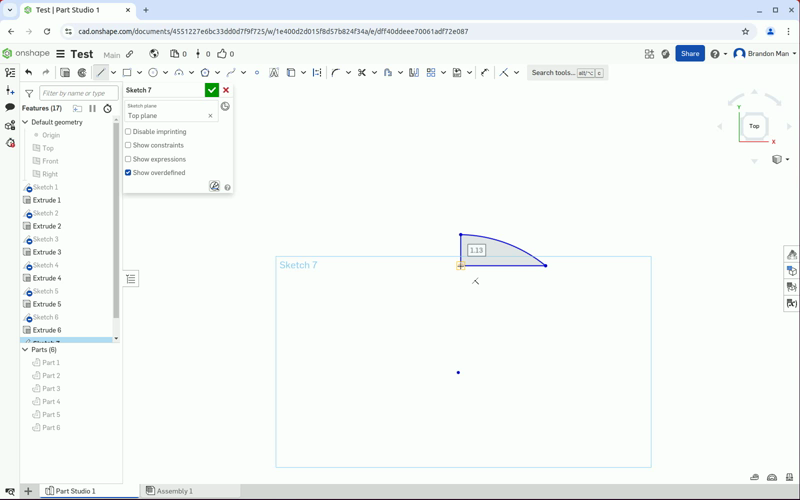
scroll(-6)
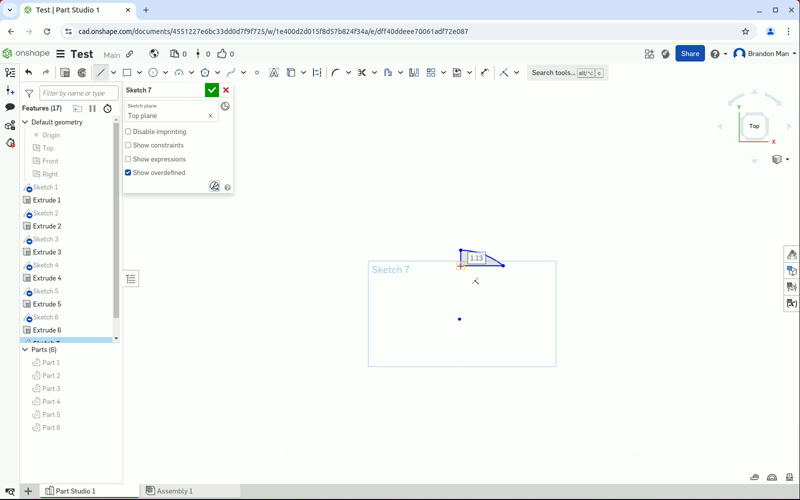
scroll(-6)
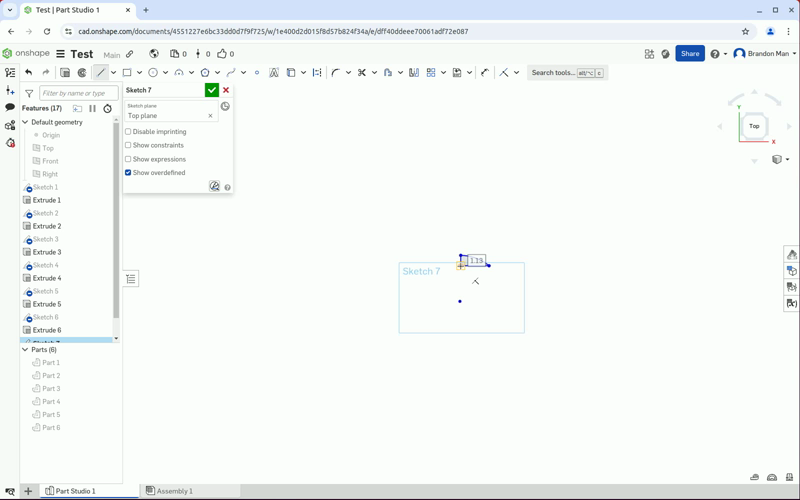
scroll(-6)
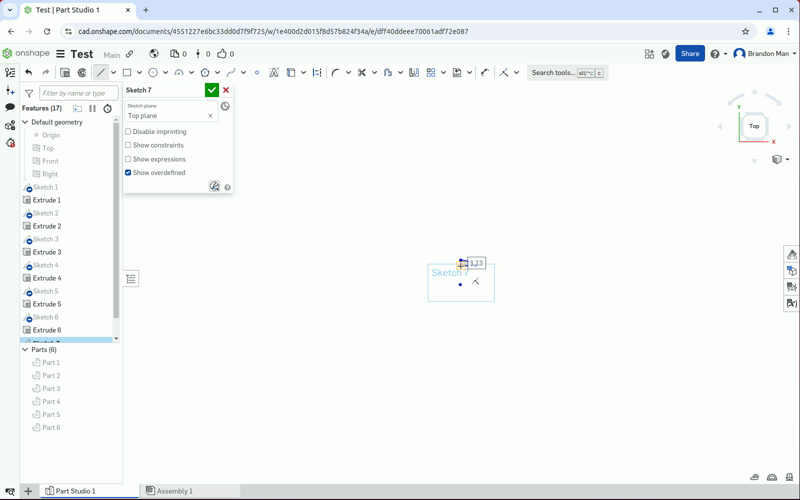
key(esc)
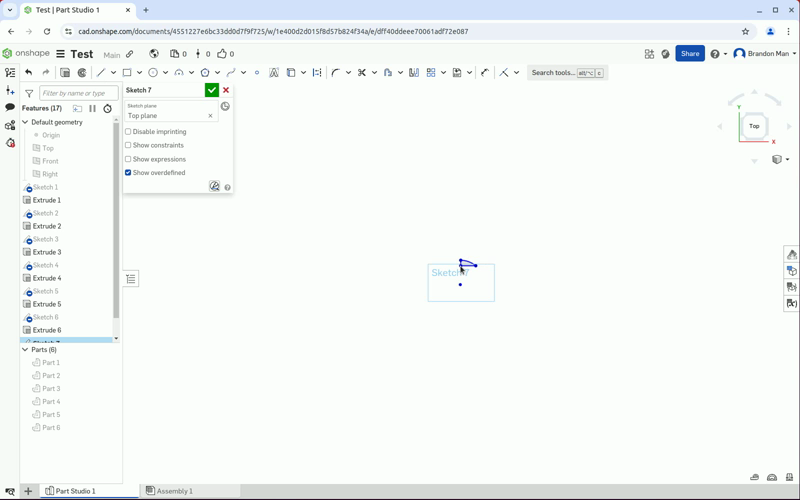
mouse_move(470, 262)
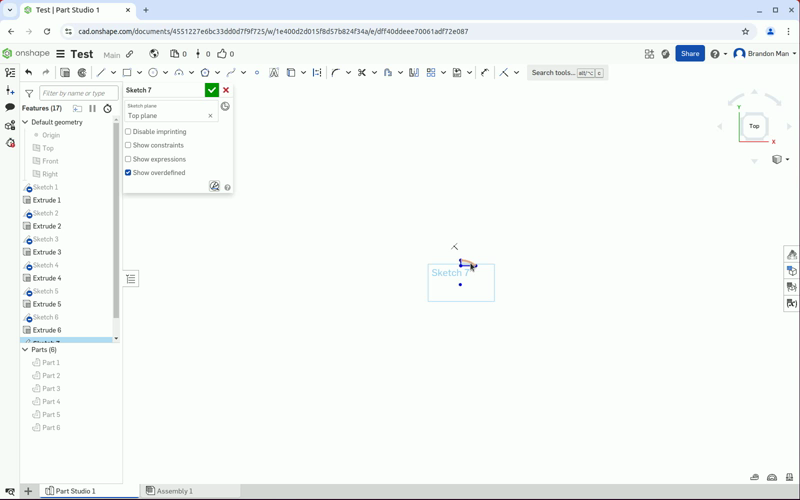
scroll(6)
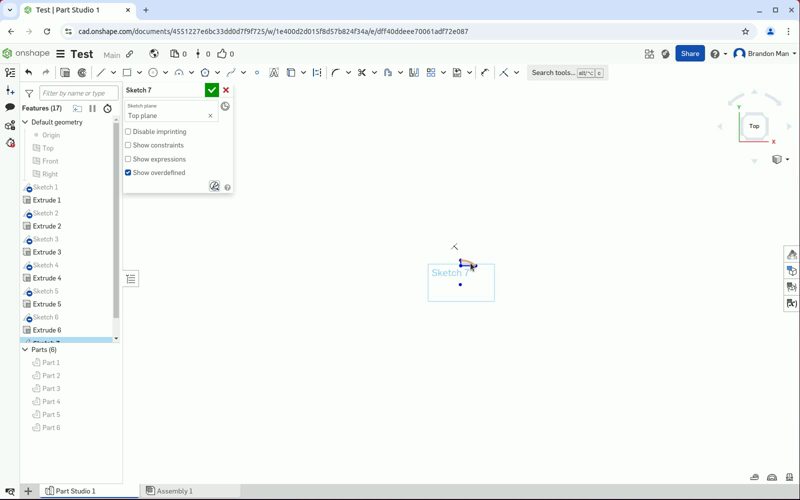
scroll(6)
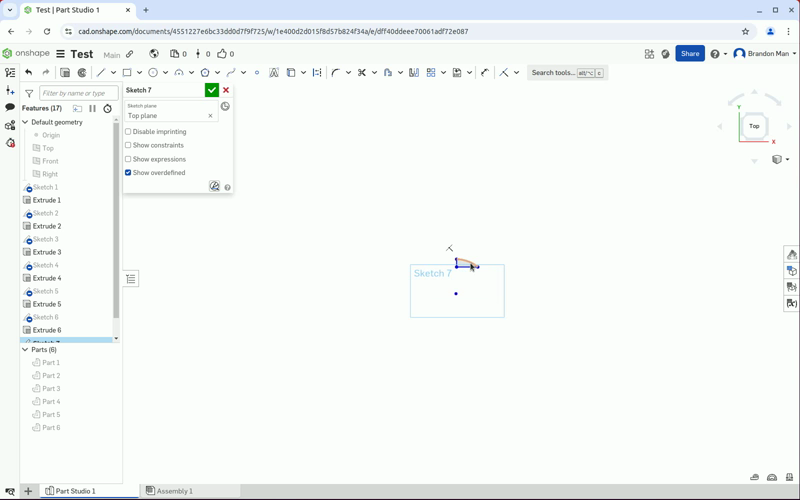
scroll(6)
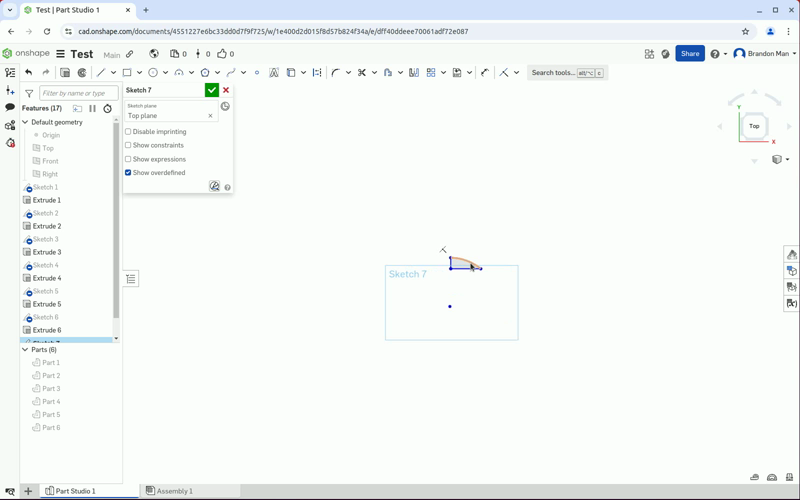
scroll(6)
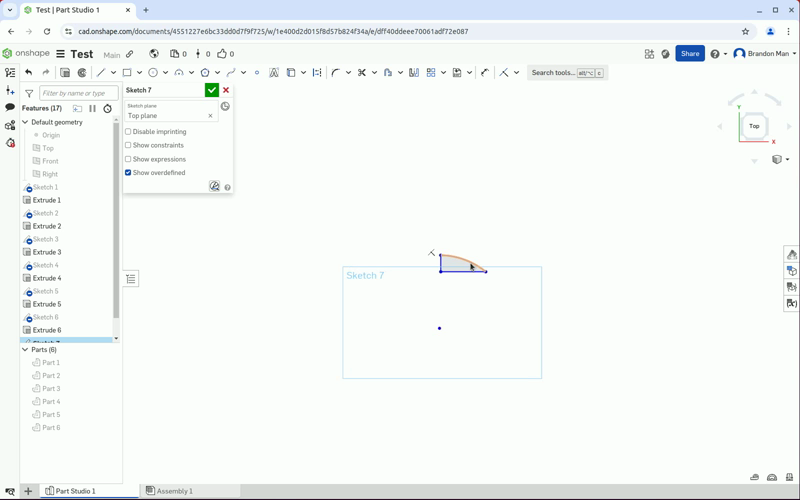
scroll(6)
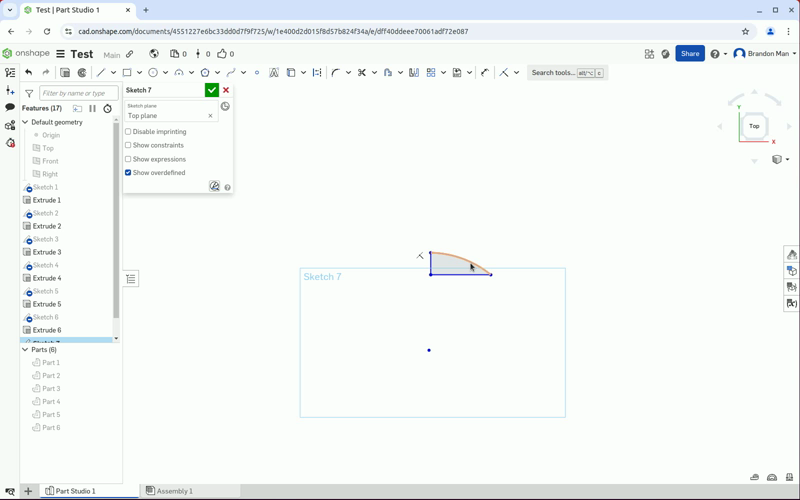
scroll(6)
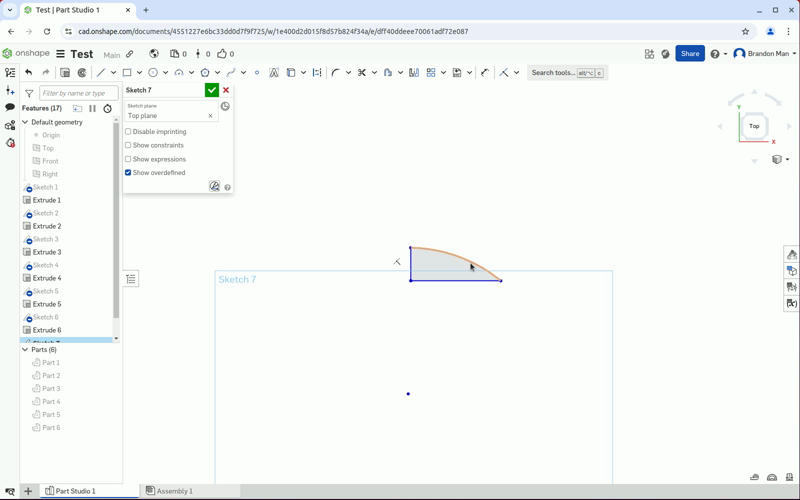
scroll(6)
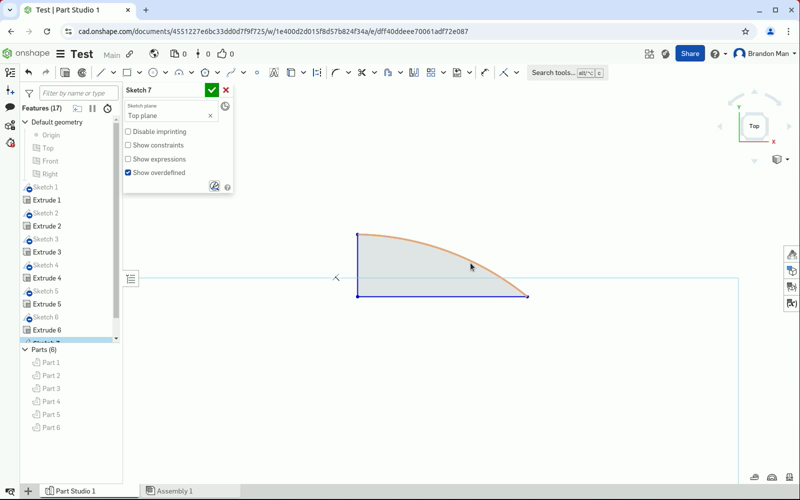
click(470, 262)
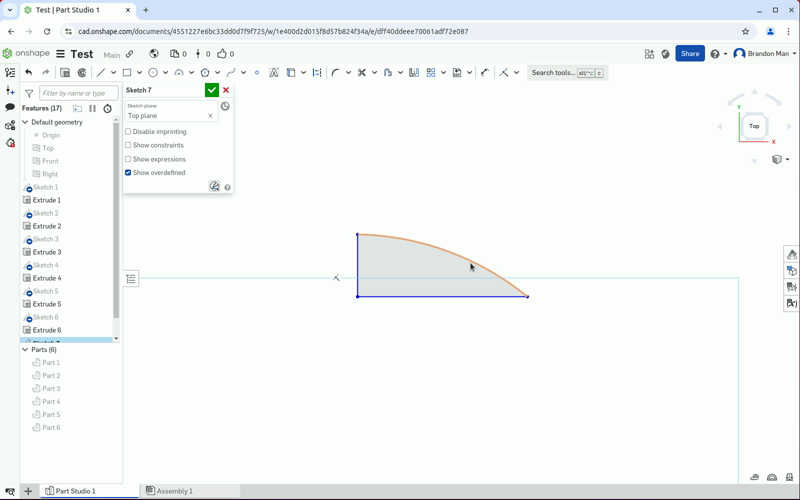
scroll(-6)
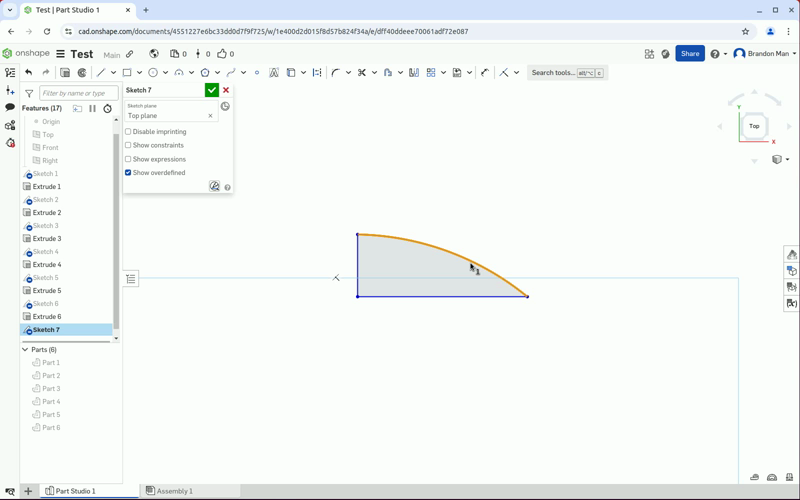
scroll(-6)
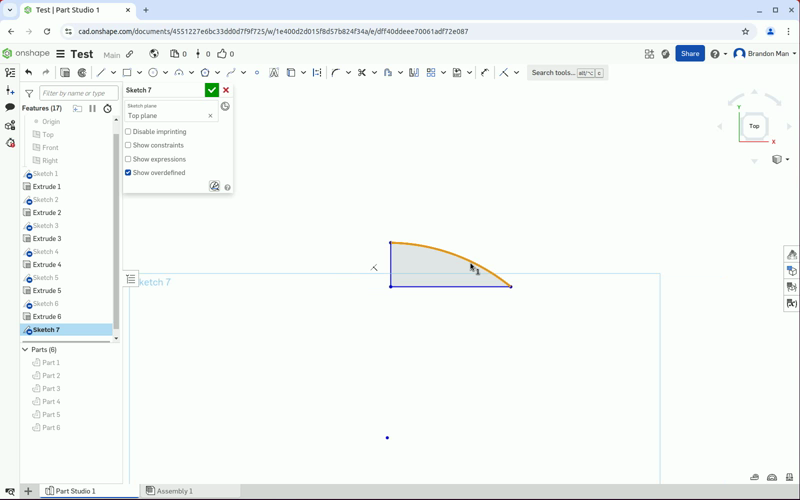
scroll(-6)
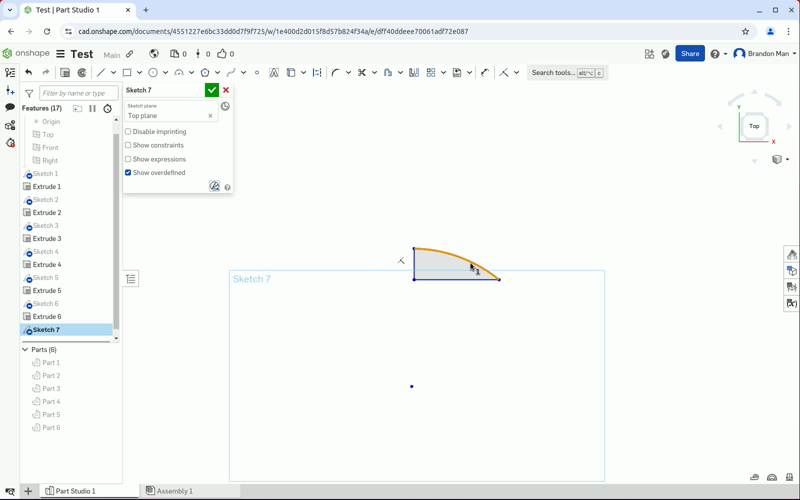
scroll(-6)
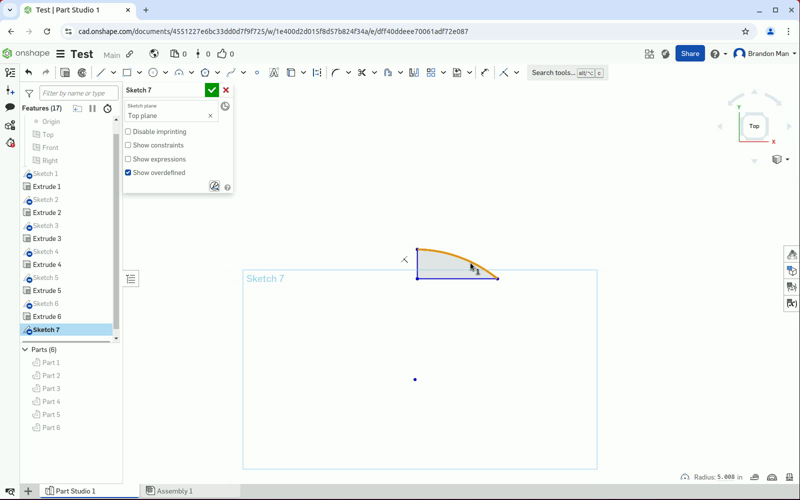
scroll(-6)
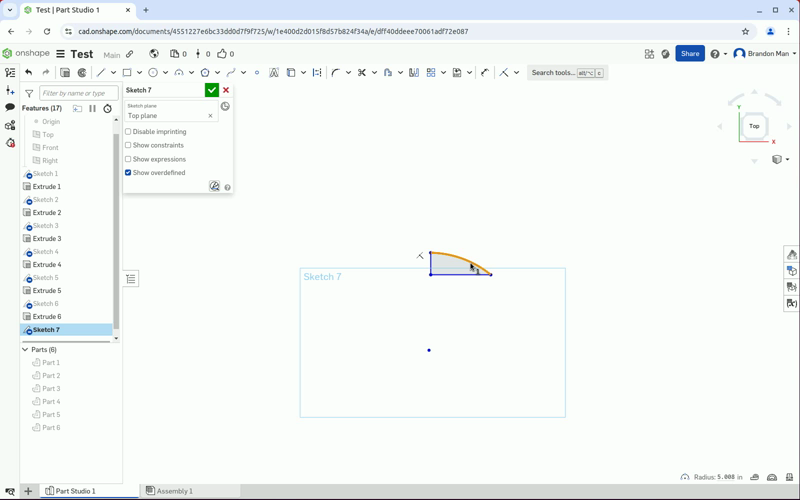
scroll(-6)
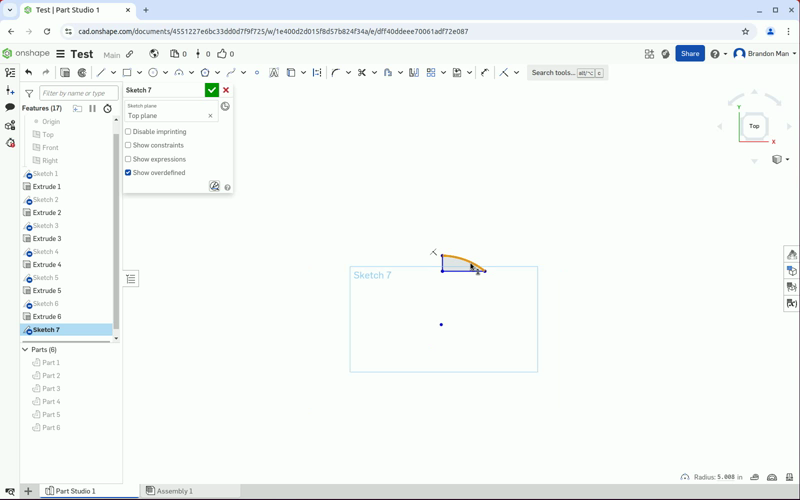
scroll(-6)
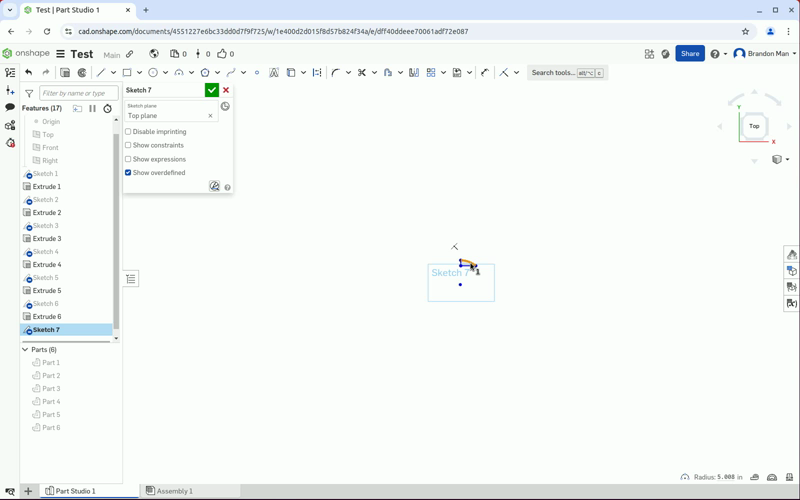
mouse_move(73, 352)
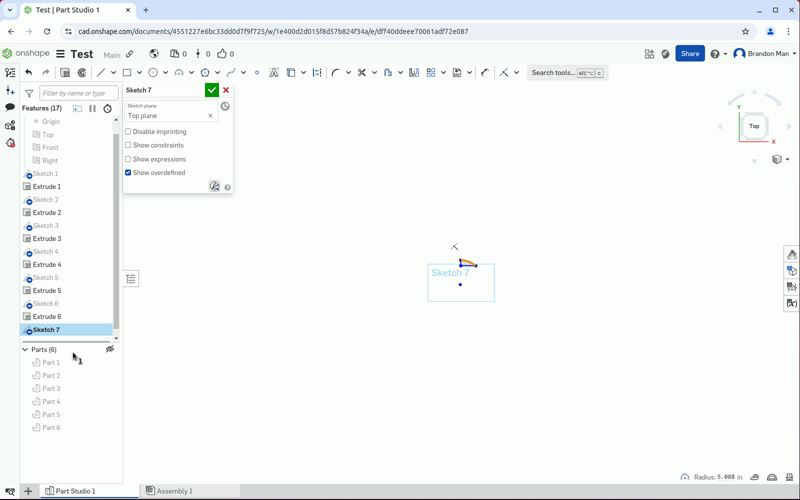
key(shift+y)
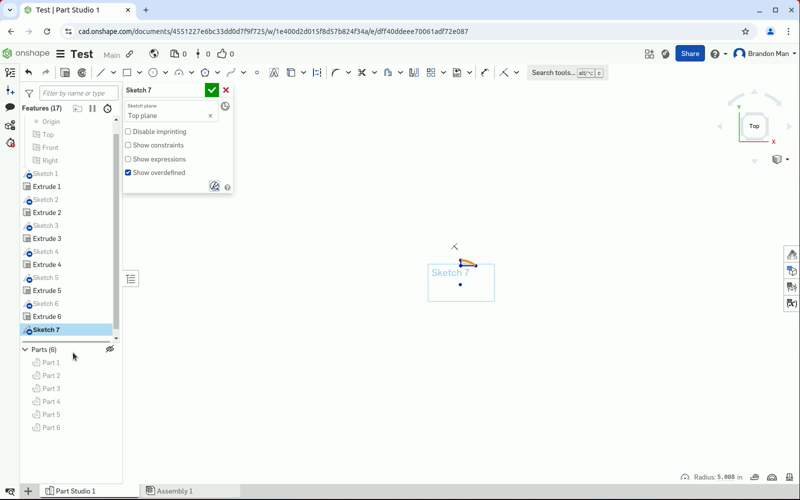
key(shift+e)
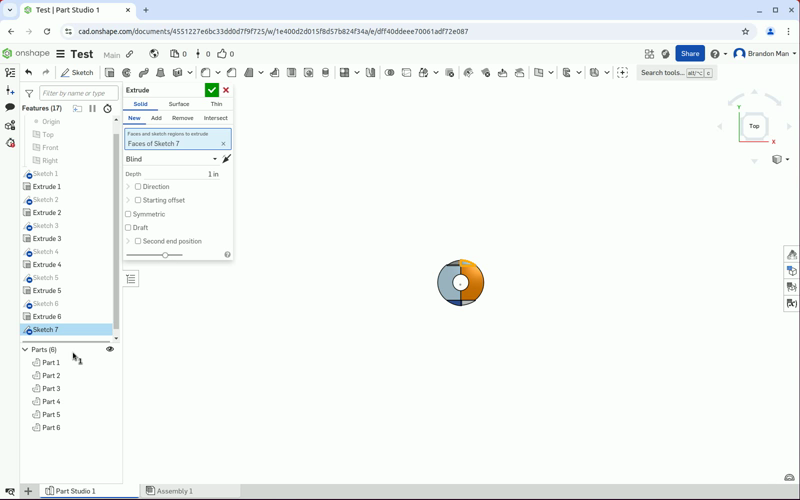
mouse_move(143, 106)
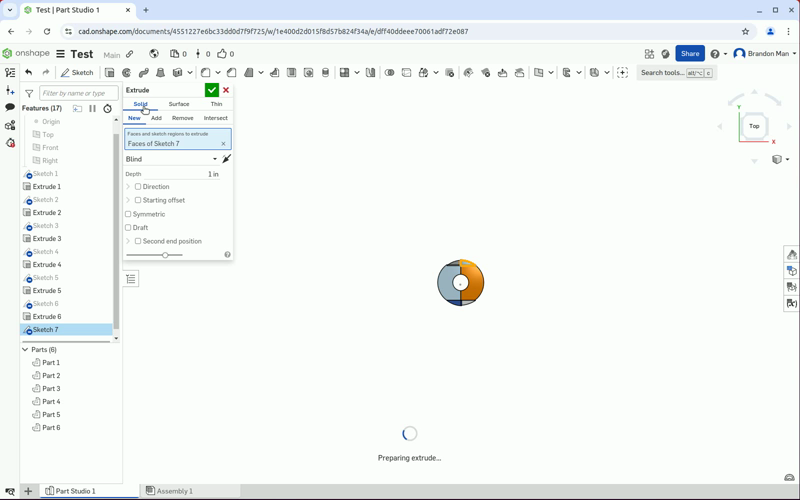
click(143, 106)
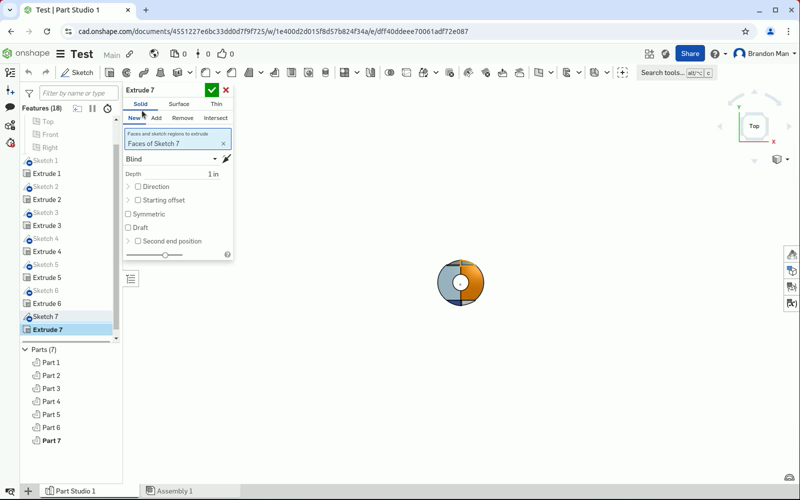
mouse_move(137, 120)
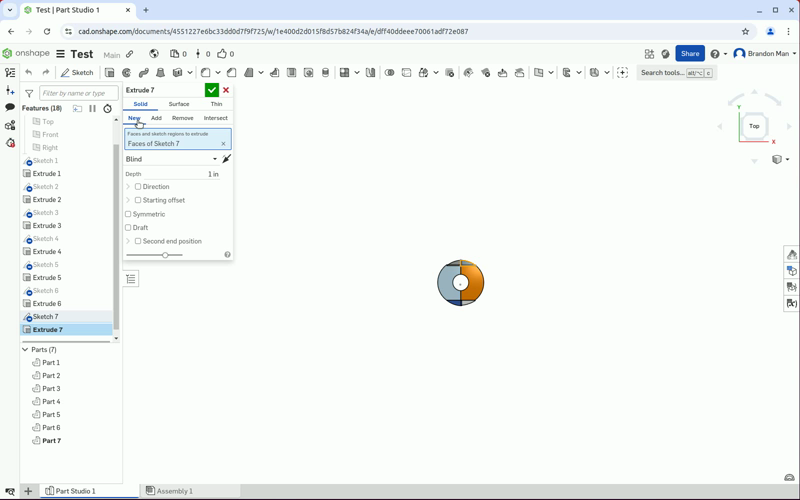
click(137, 120)
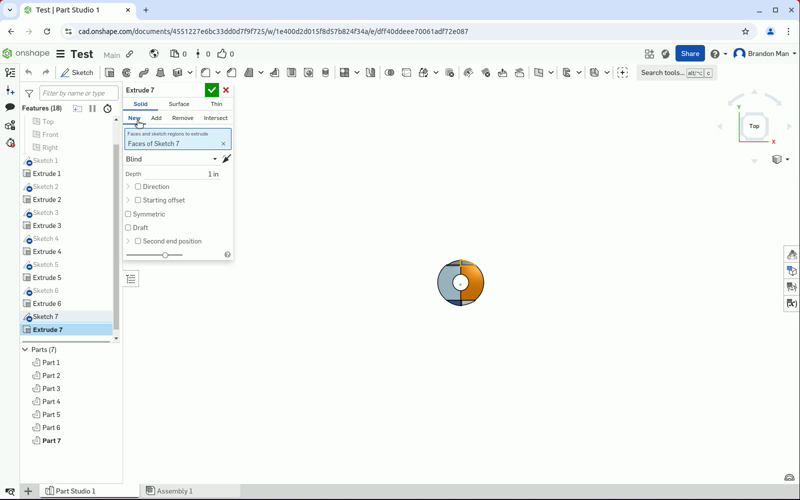
key(tab, 4)
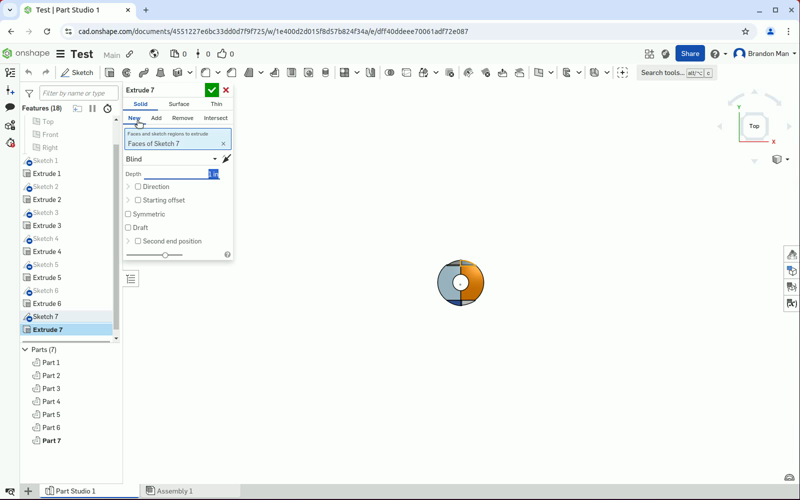
text(1.685)
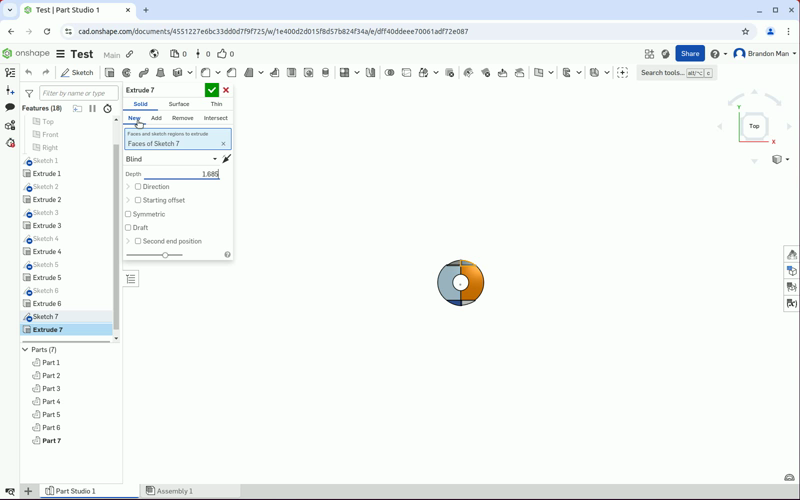
key(enter)
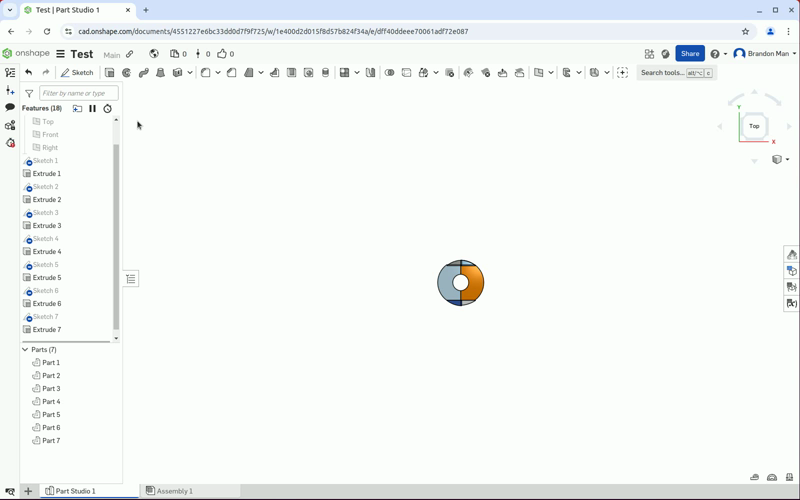
key(shift+h)
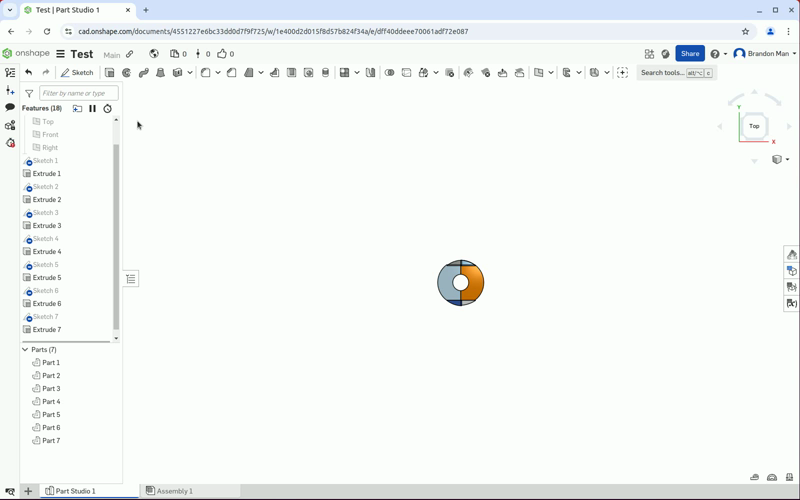
key(shift+h)
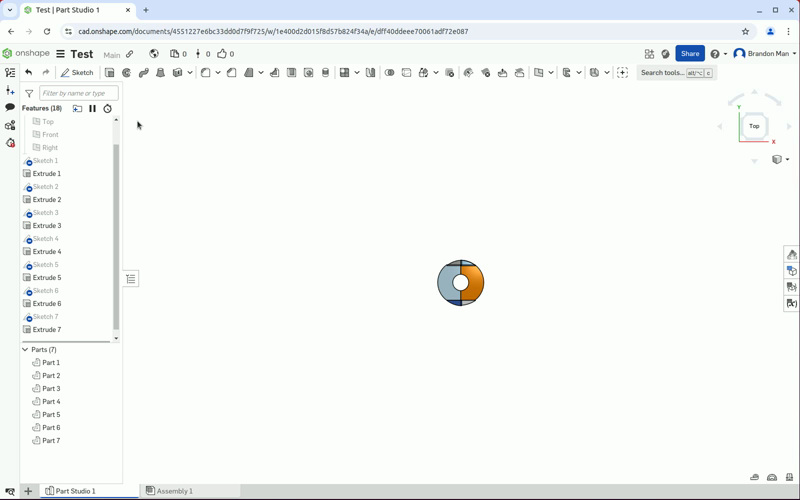
mouse_move(69, 163)
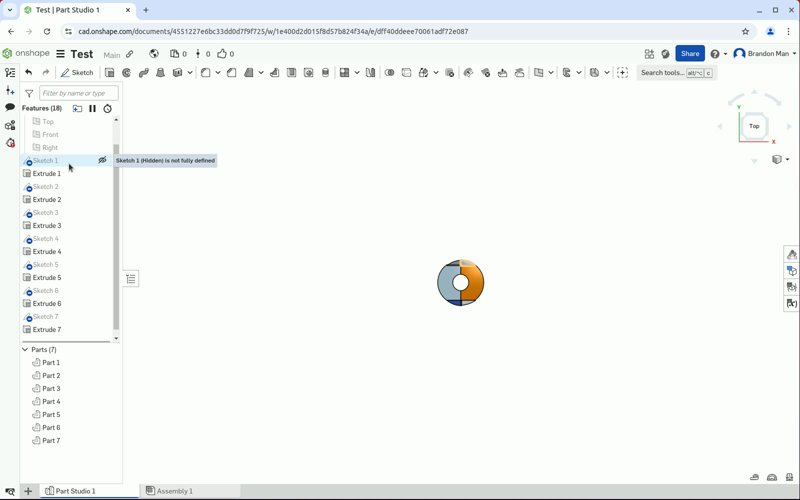
click(69, 163)
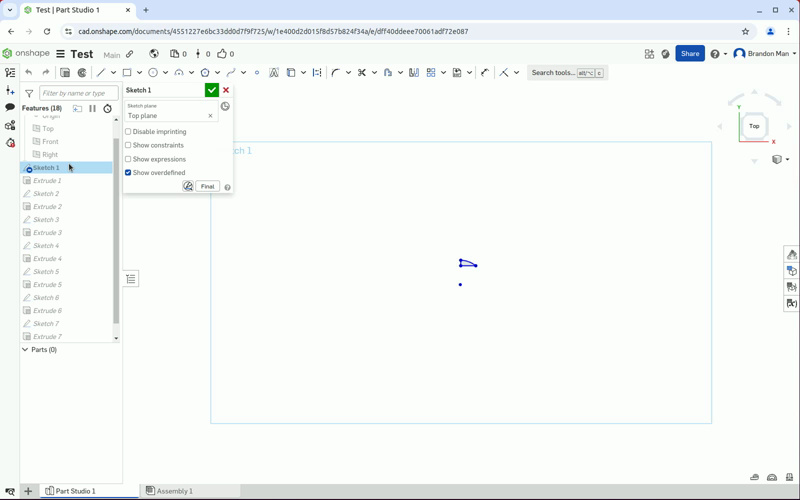
mouse_move(229, 92)
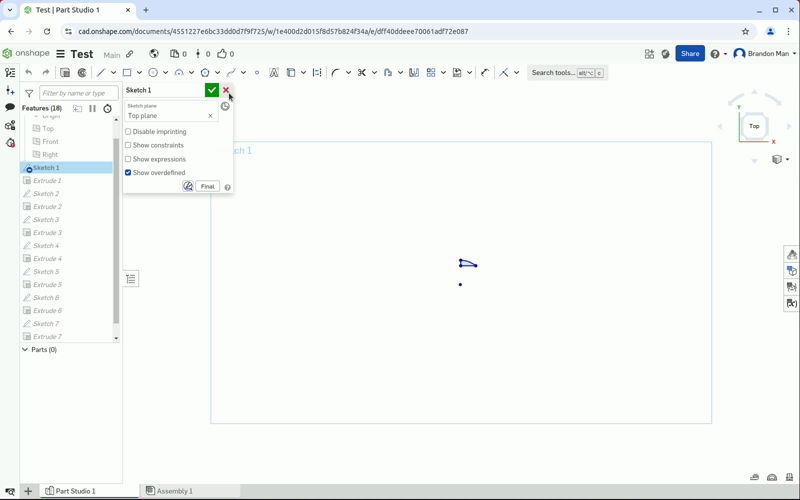
click(229, 92)
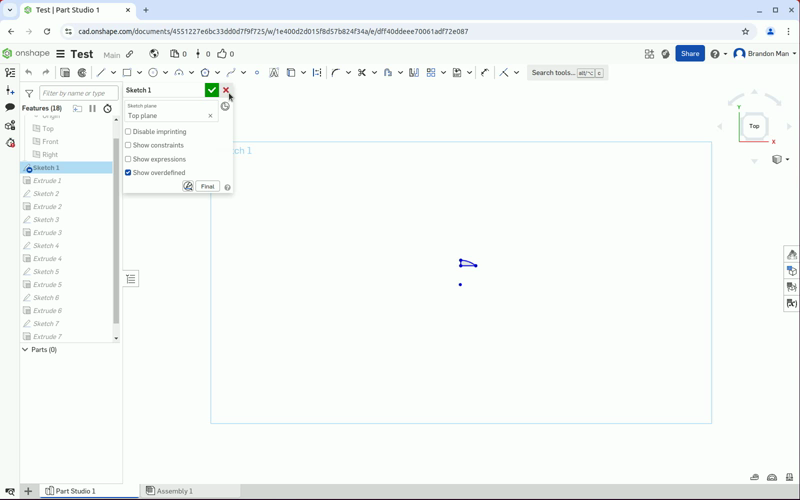
key(shift+s)
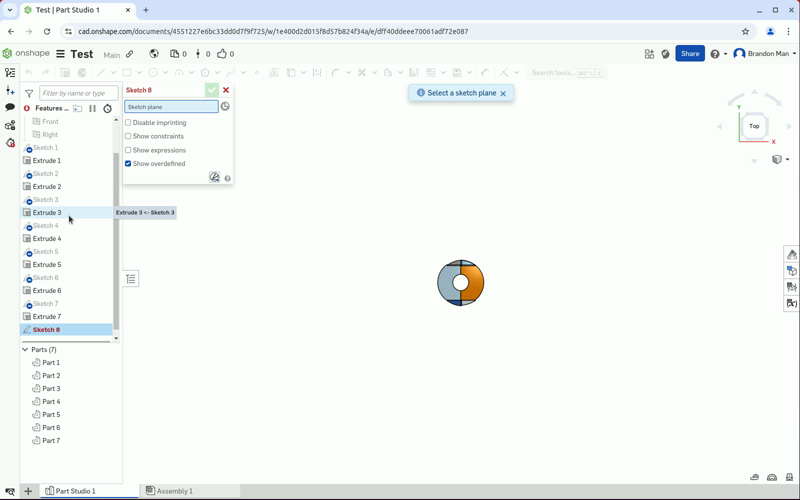
scroll(3)
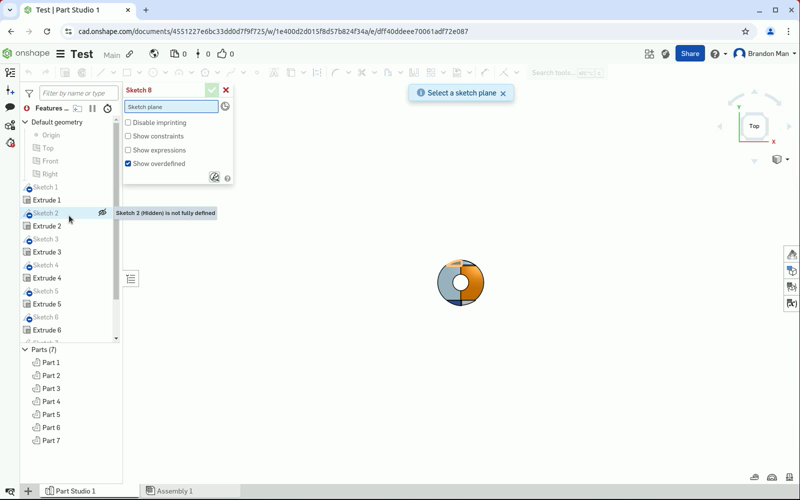
mouse_move(69, 150)
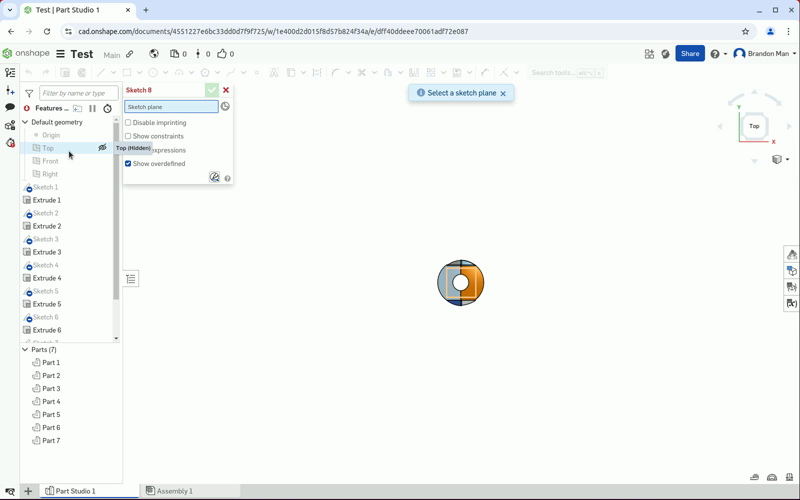
click(69, 150)
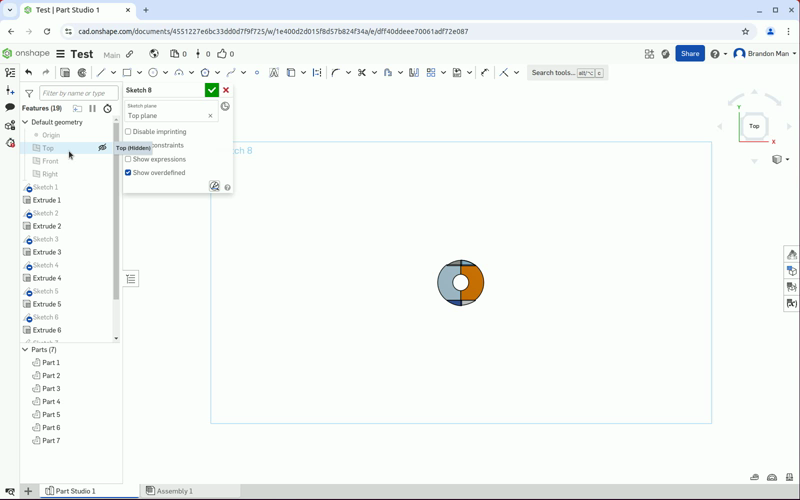
mouse_move(73, 352)
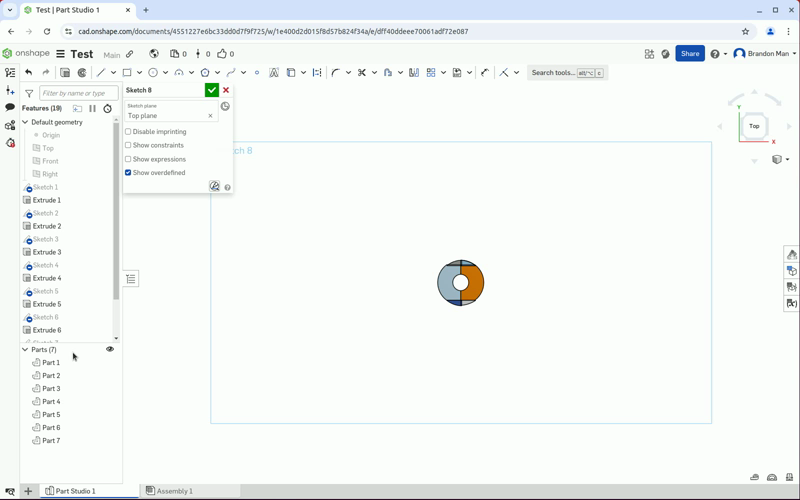
key(y)
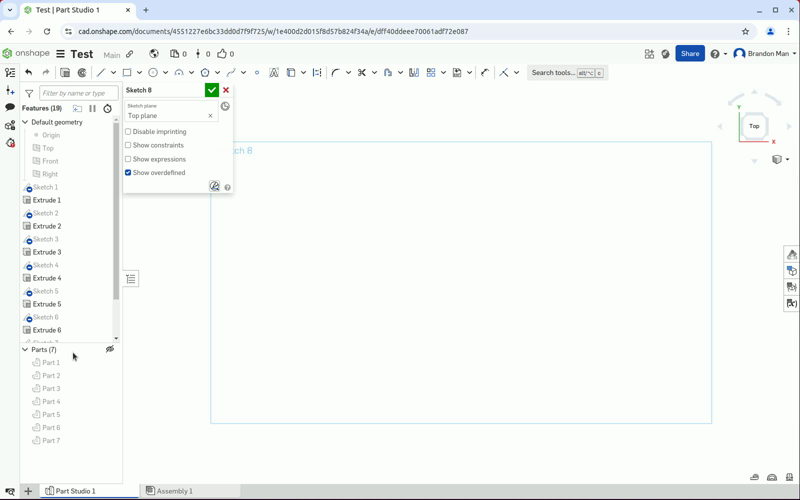
key(l)
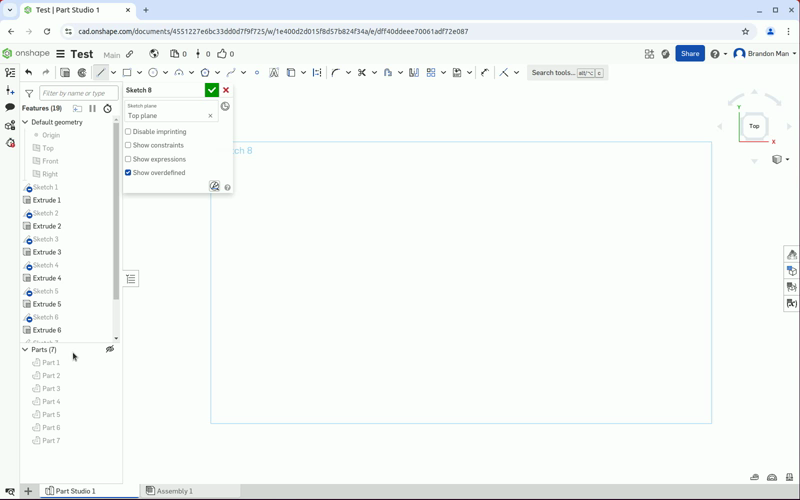
key_down(shift)
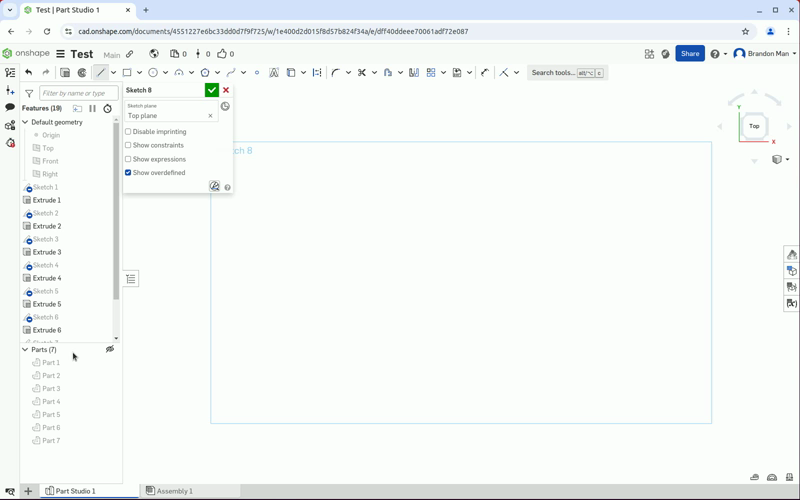
mouse_move(446, 265)
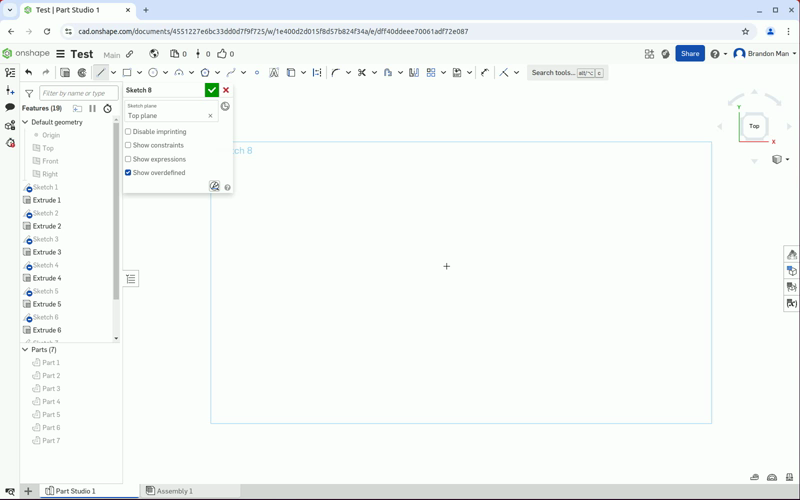
click(446, 265)
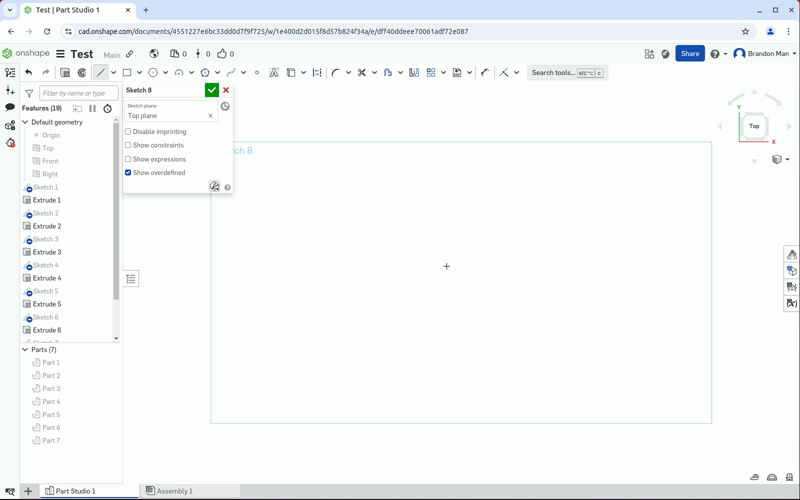
key_up(shift)
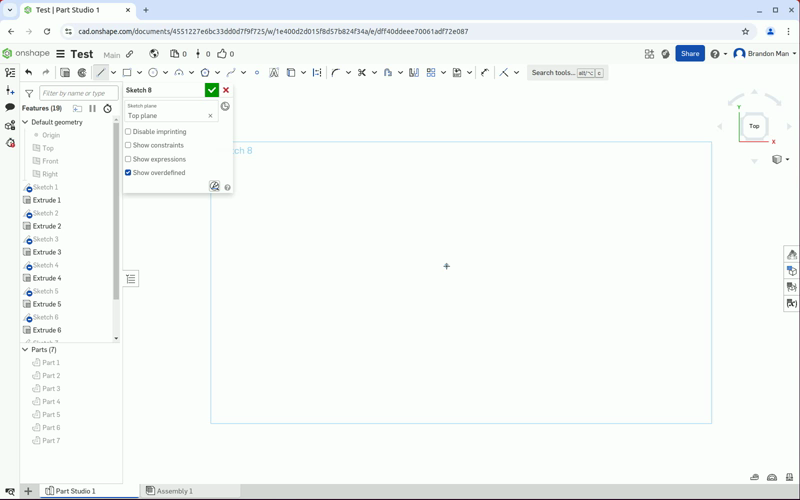
key_down(shift)
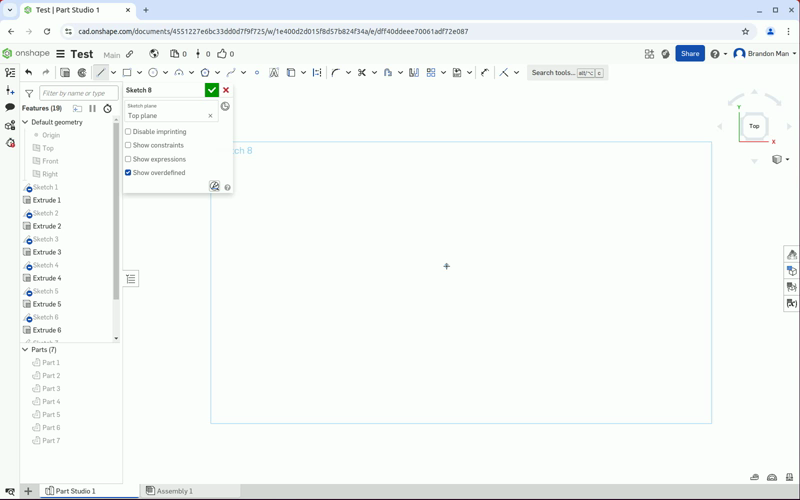
mouse_move(476, 265)
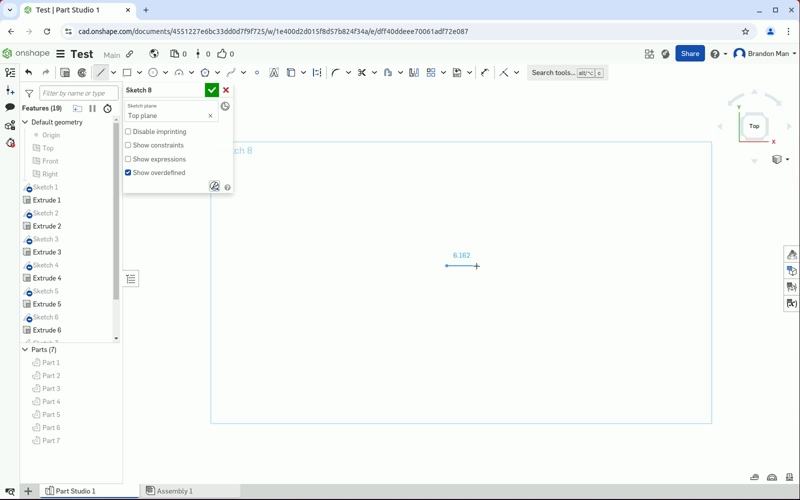
mouse_move(461, 265)
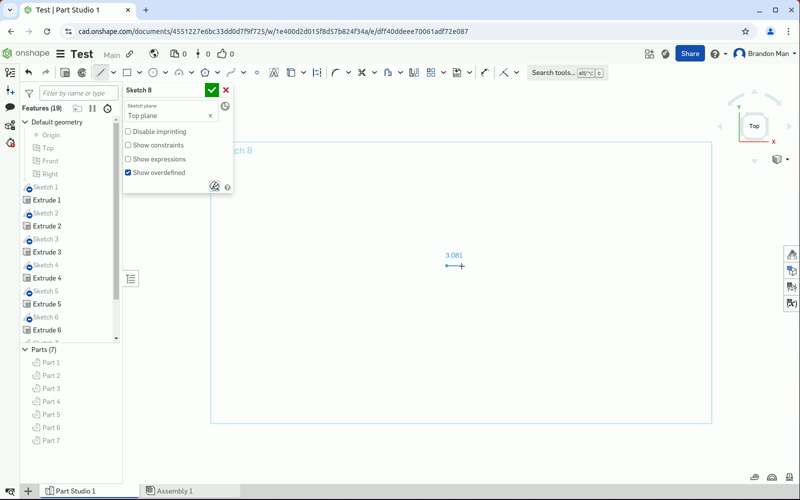
click(461, 265)
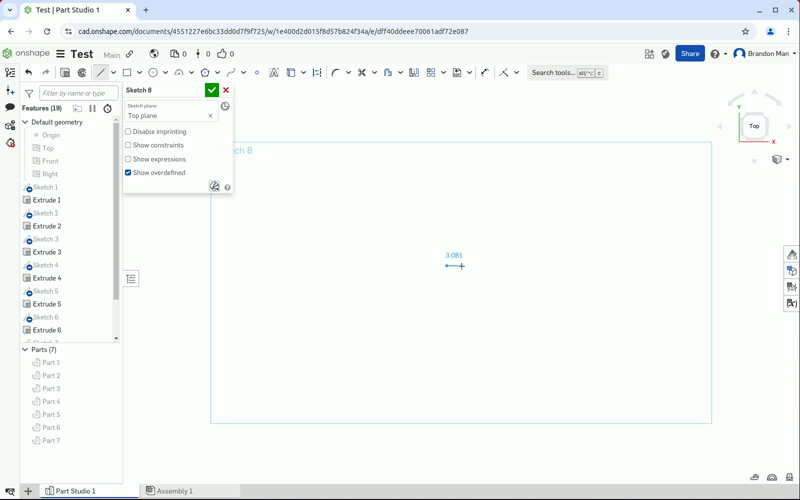
key_up(shift)
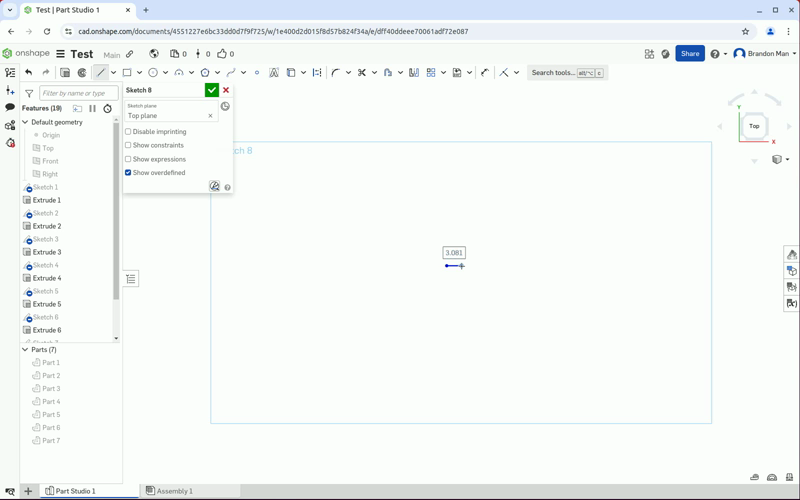
key_down(shift)
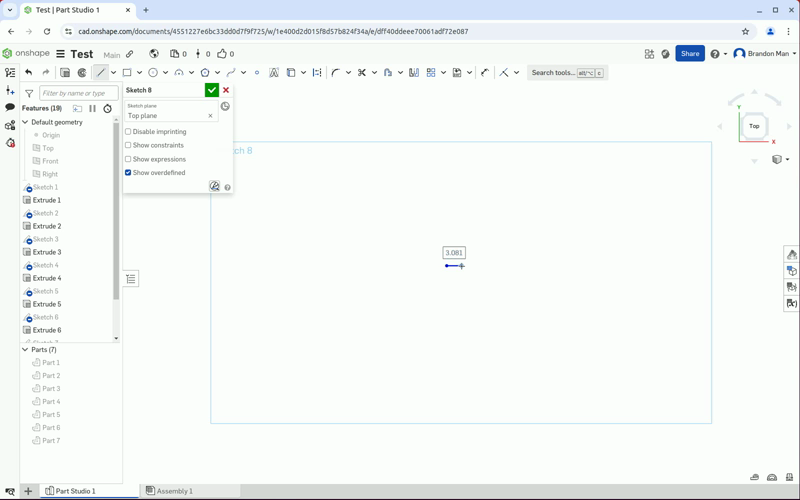
mouse_move(491, 265)
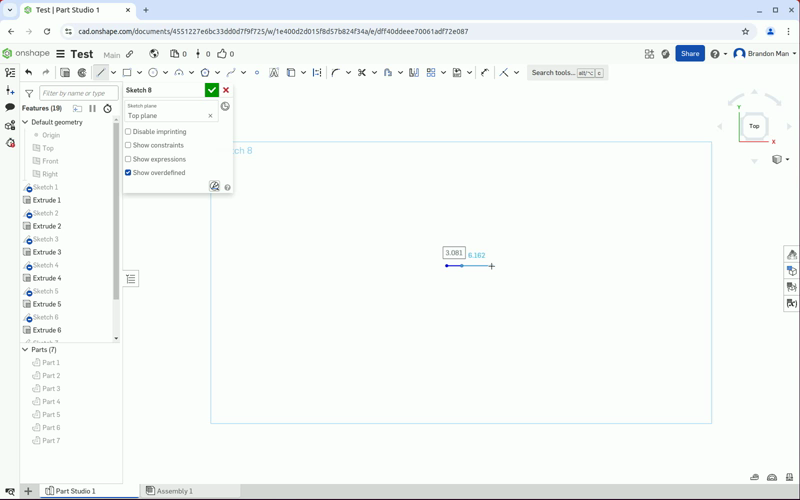
mouse_move(461, 260)
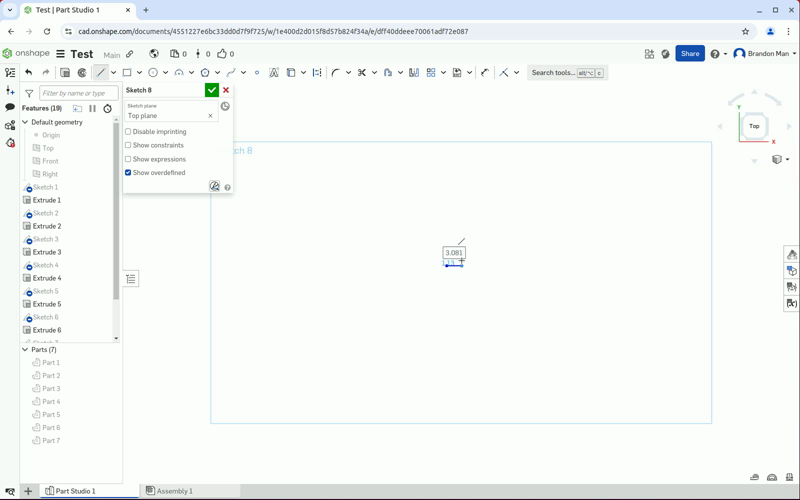
scroll(6)
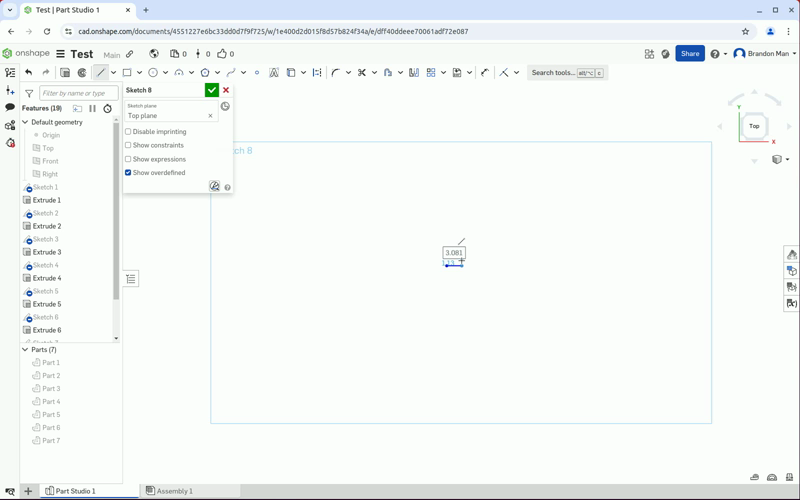
scroll(6)
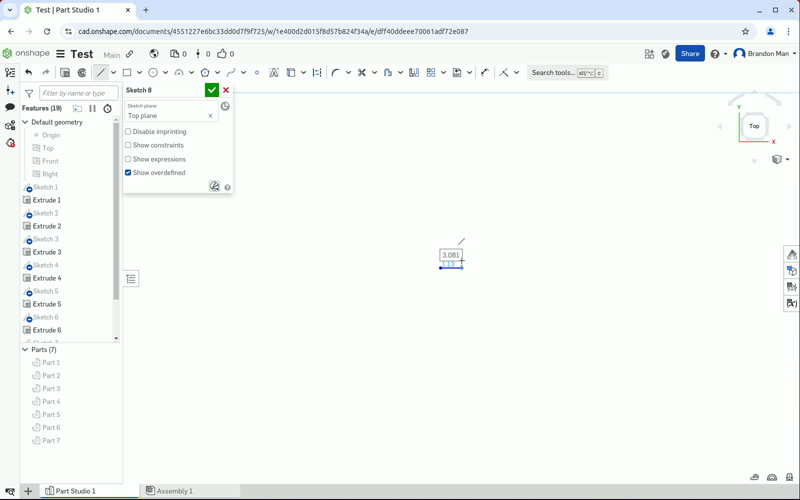
scroll(6)
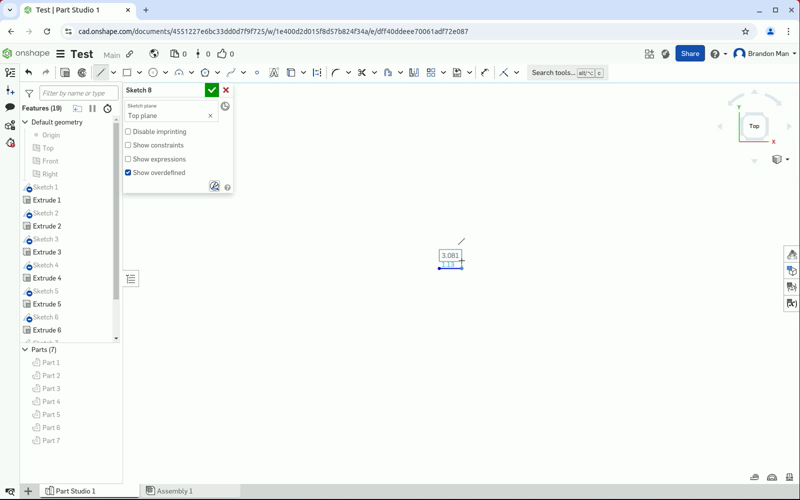
scroll(6)
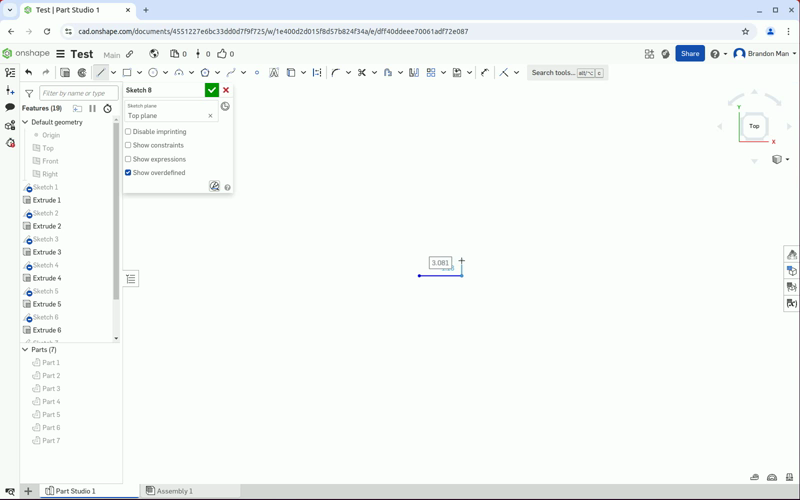
scroll(6)
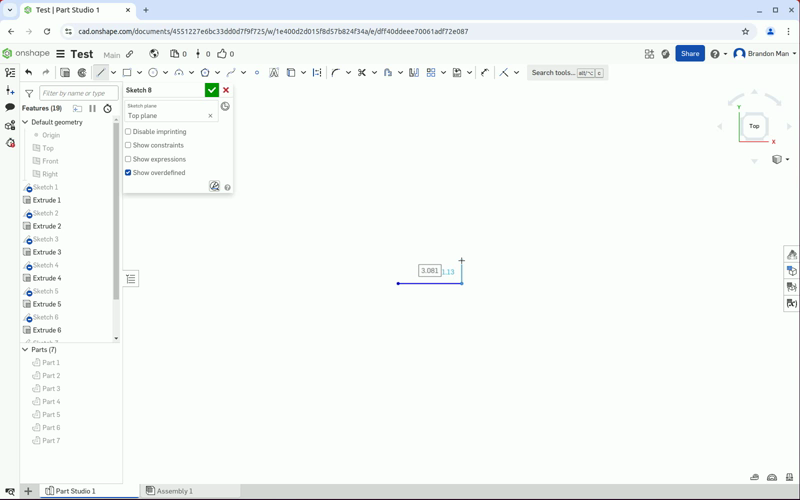
scroll(6)
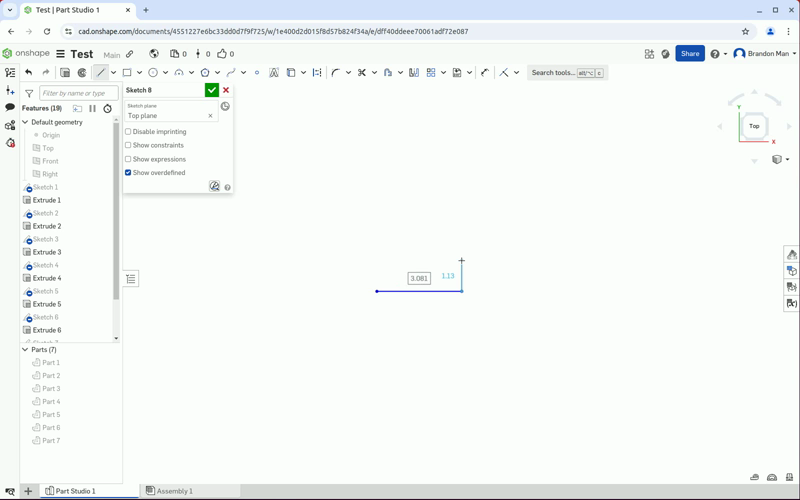
scroll(6)
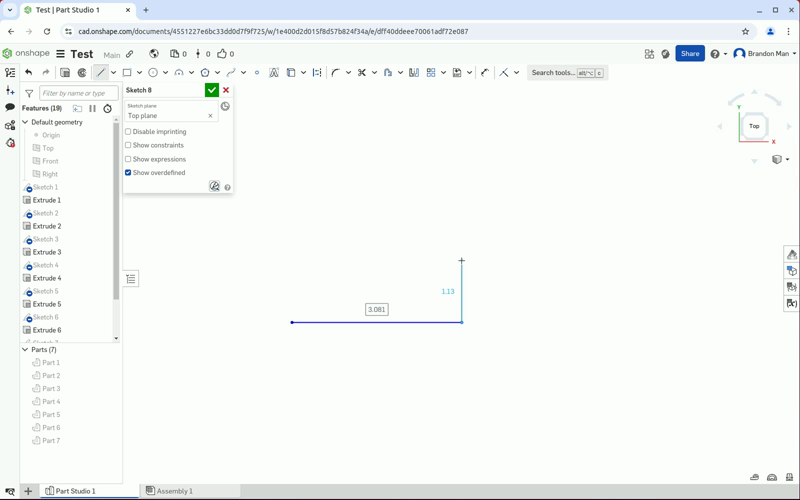
click(461, 260)
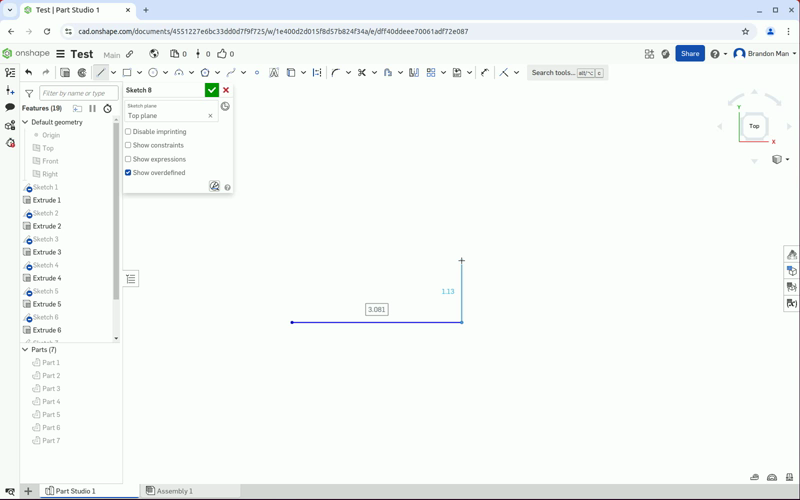
scroll(-6)
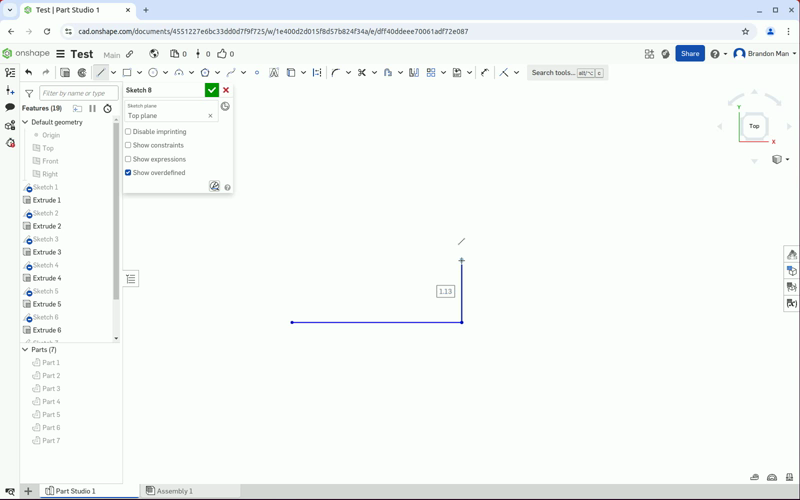
scroll(-6)
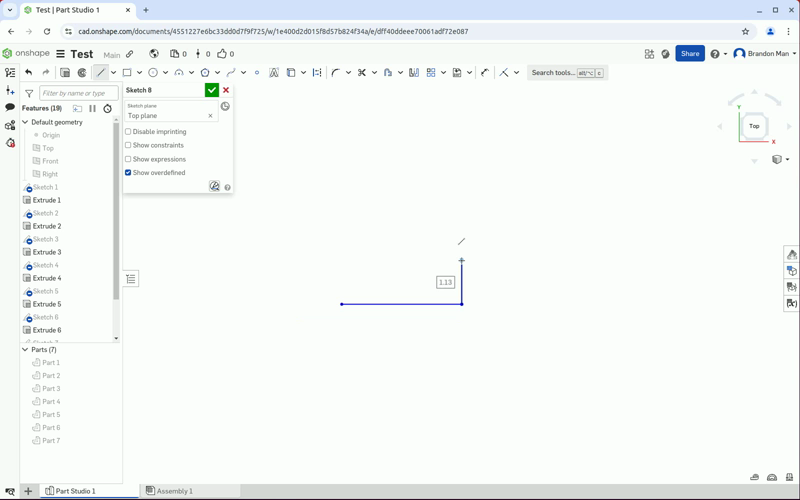
scroll(-6)
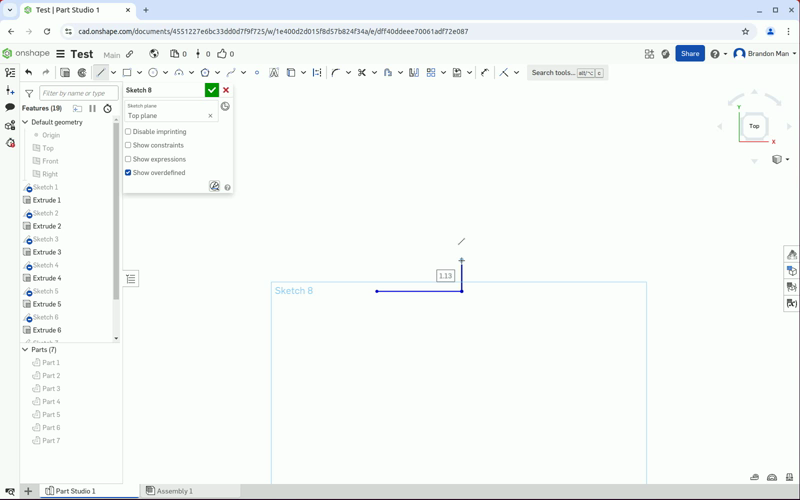
scroll(-6)
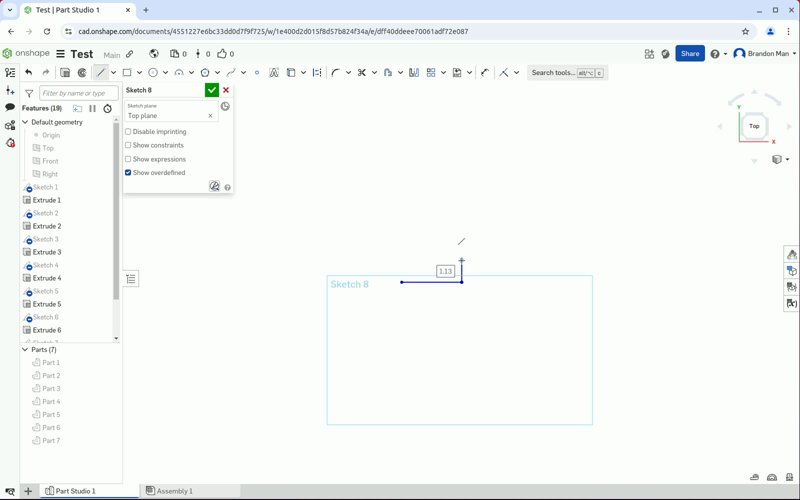
scroll(-6)
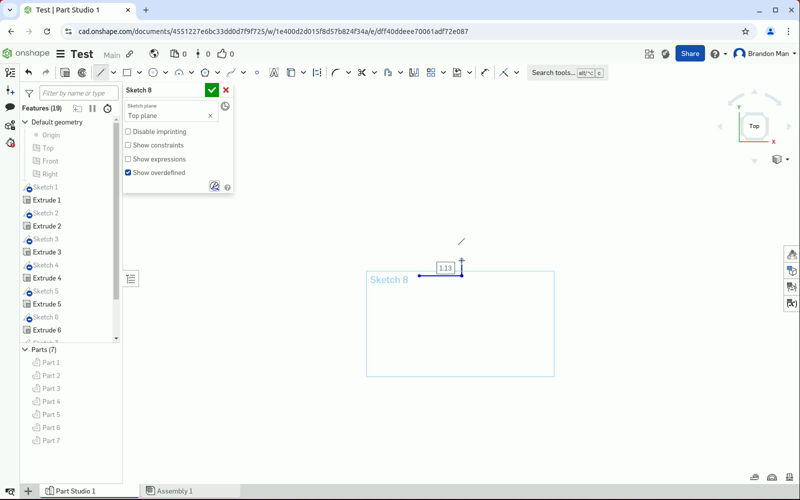
scroll(-6)
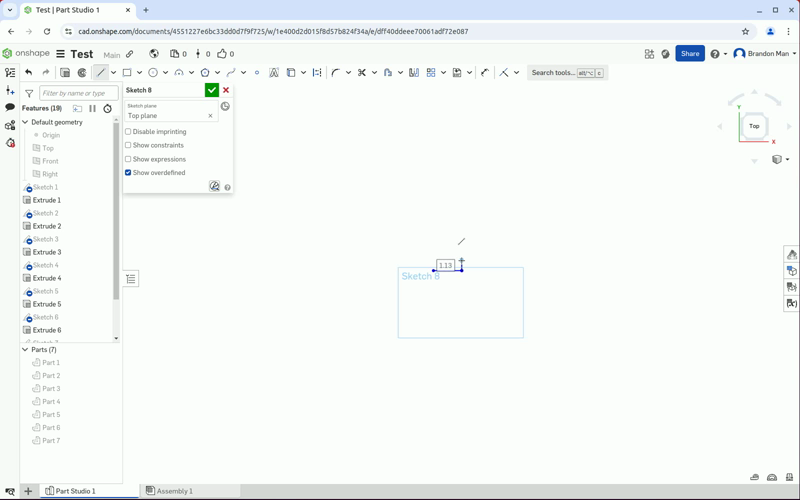
scroll(-6)
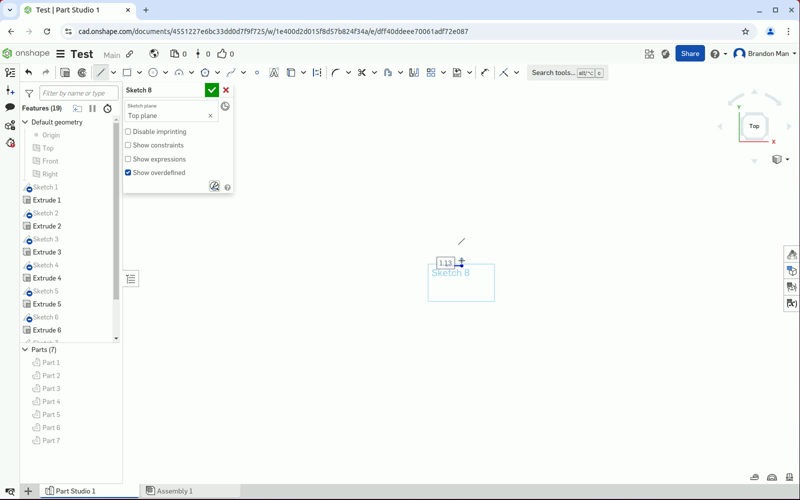
key_up(shift)
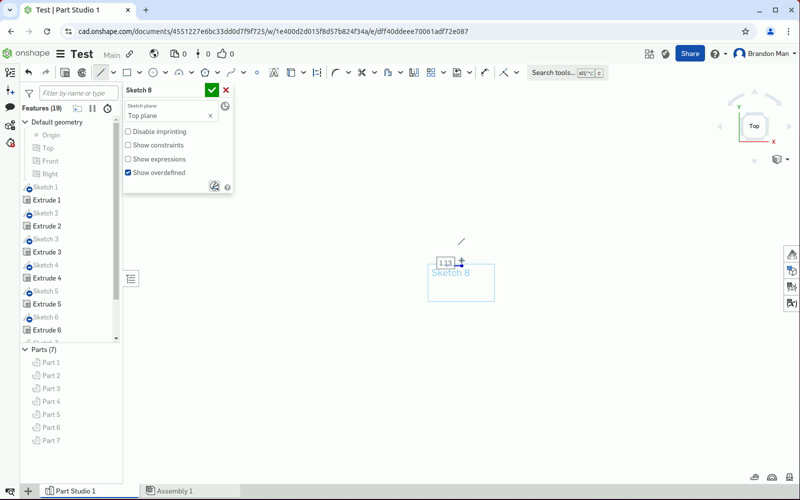
key(esc)
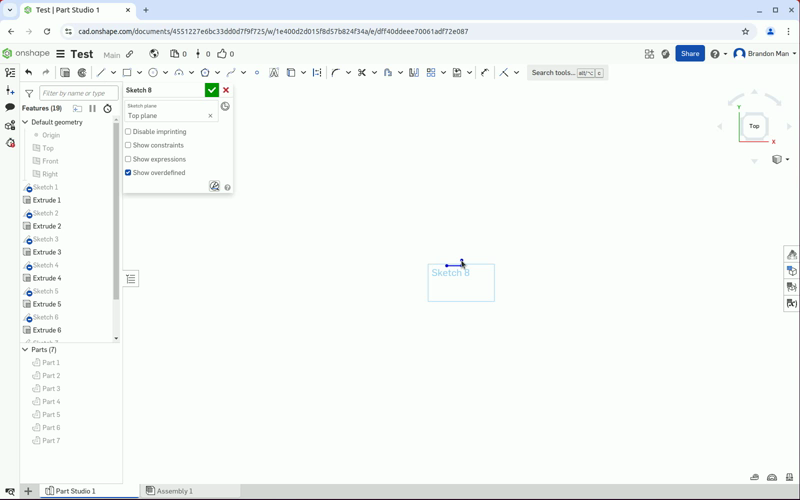
key(a)
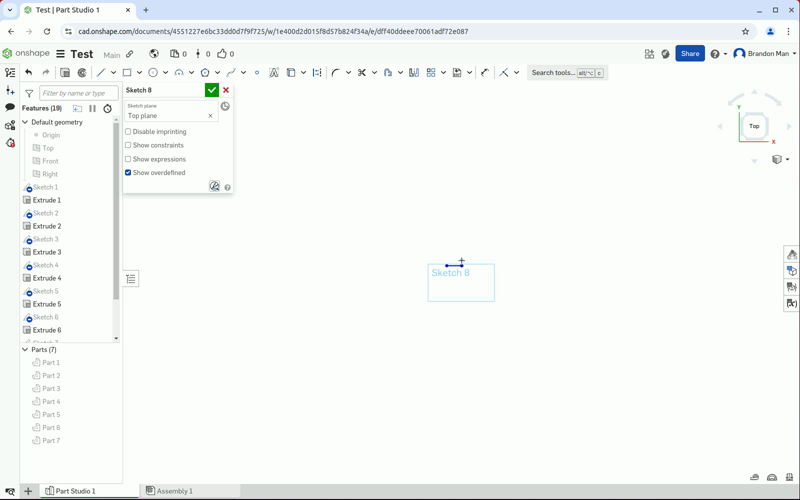
mouse_move(461, 260)
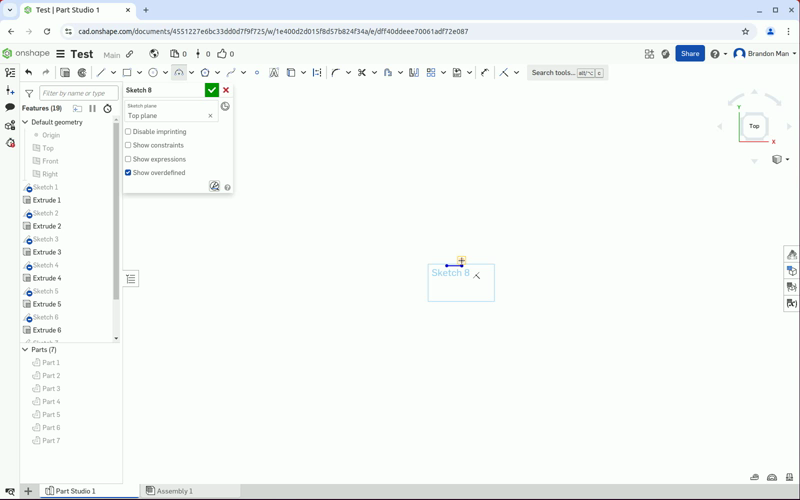
click(461, 260)
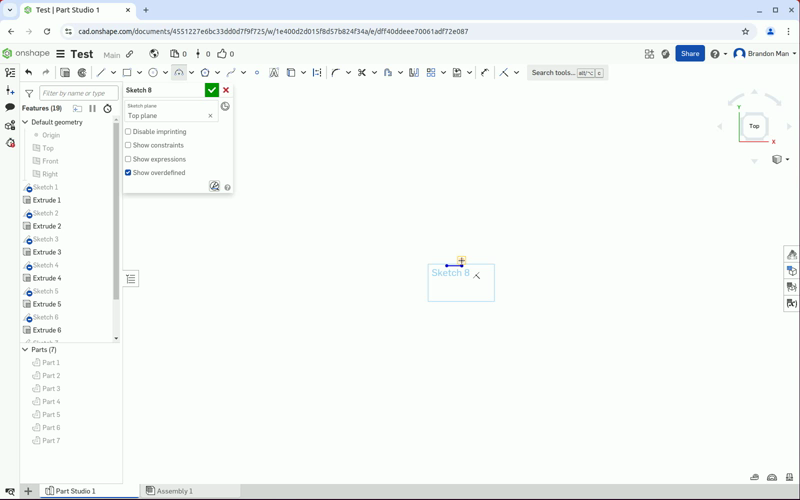
mouse_move(446, 265)
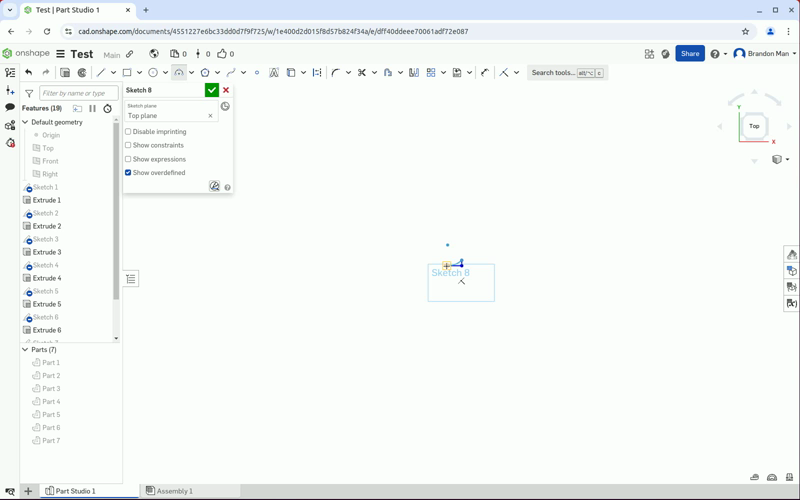
click(446, 265)
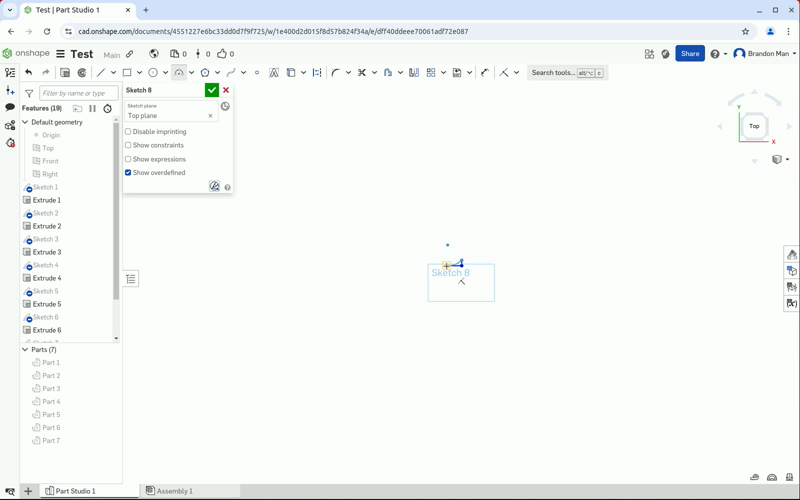
key_down(shift)
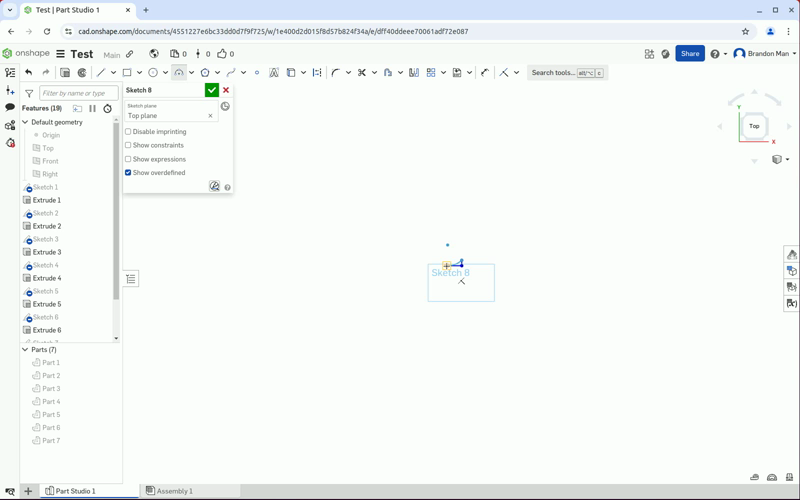
mouse_move(453, 261)
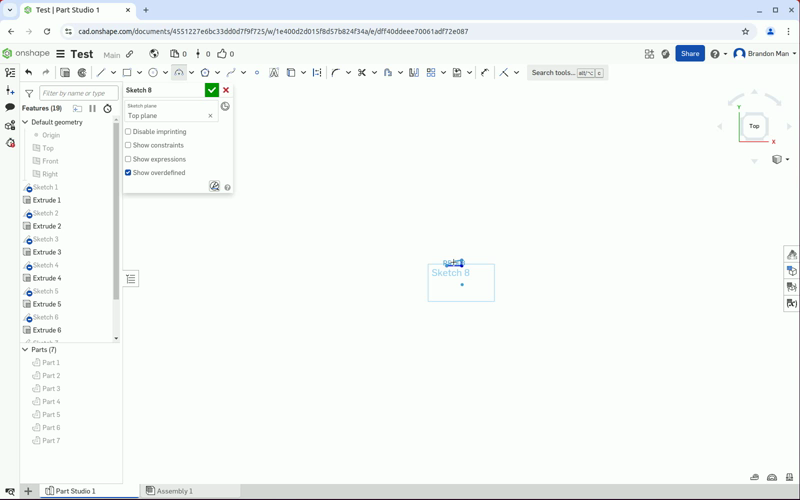
click(453, 261)
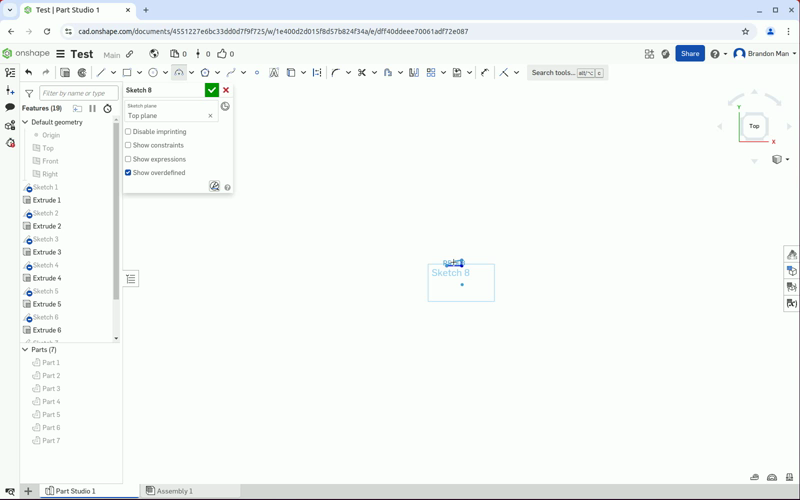
key_up(shift)
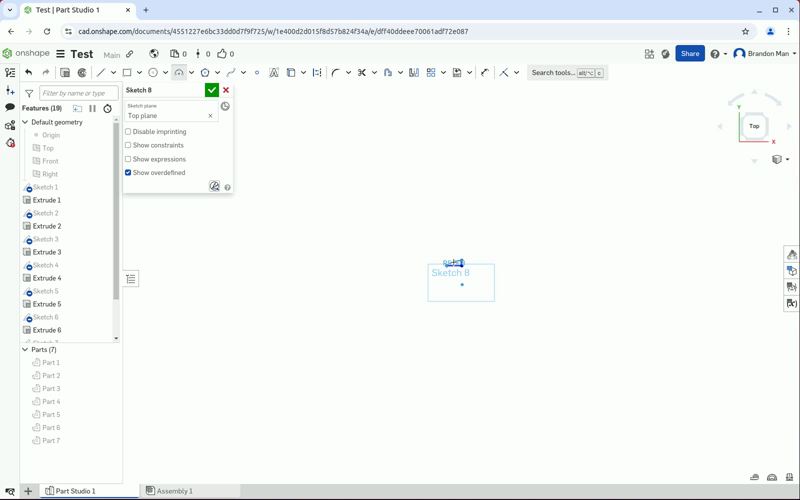
key(esc)
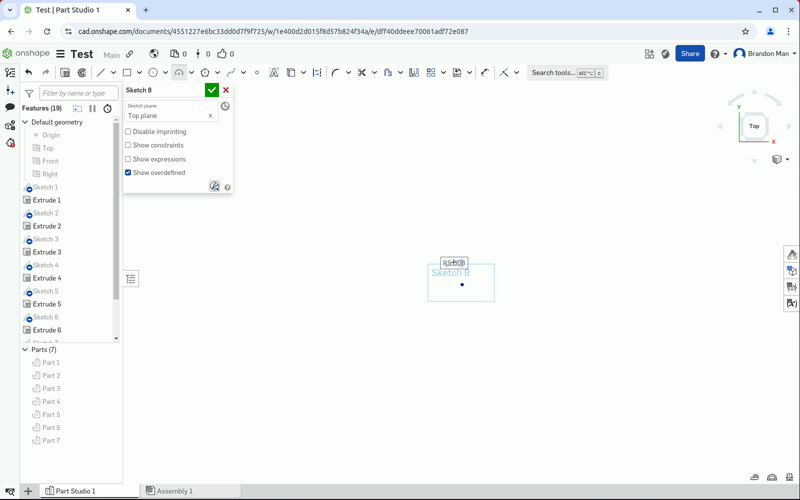
mouse_move(454, 264)
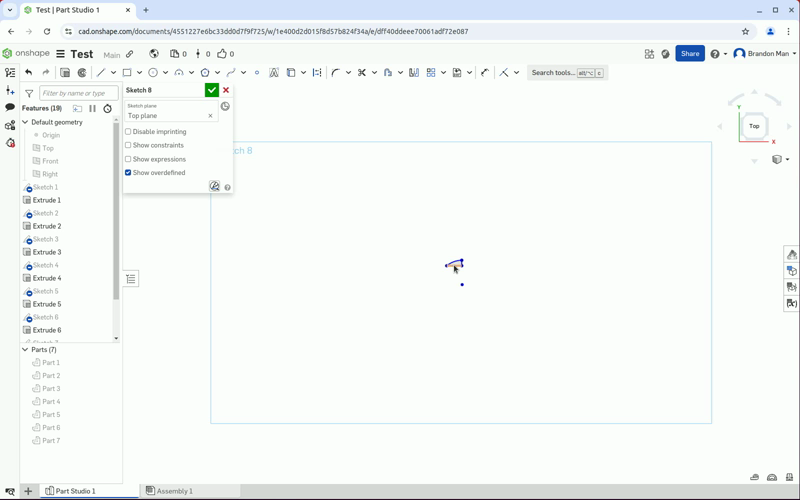
scroll(6)
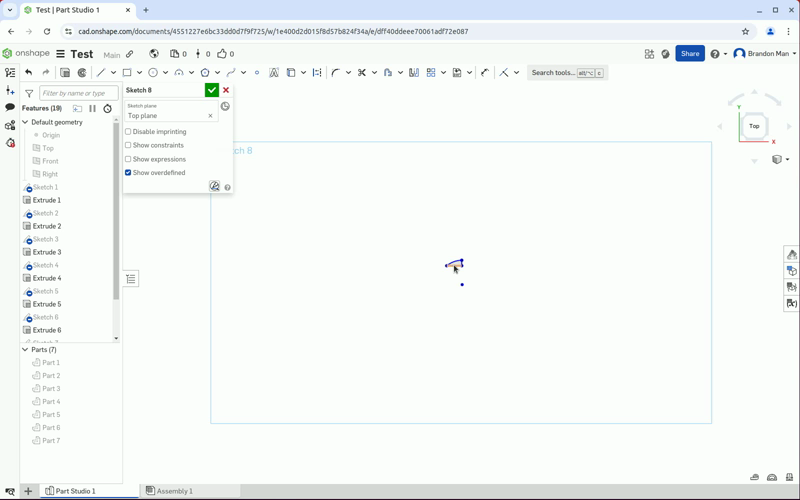
scroll(6)
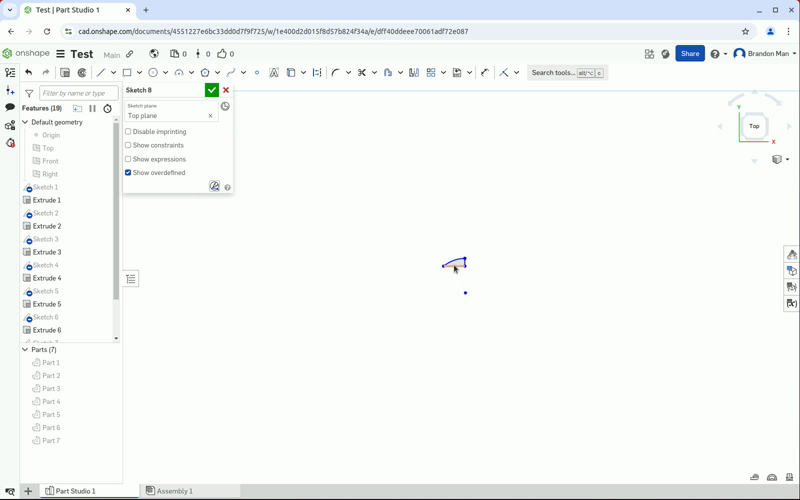
scroll(6)
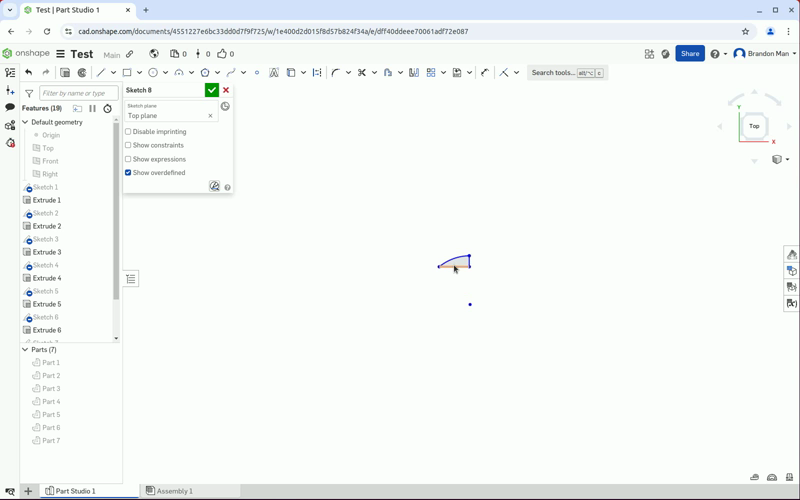
scroll(6)
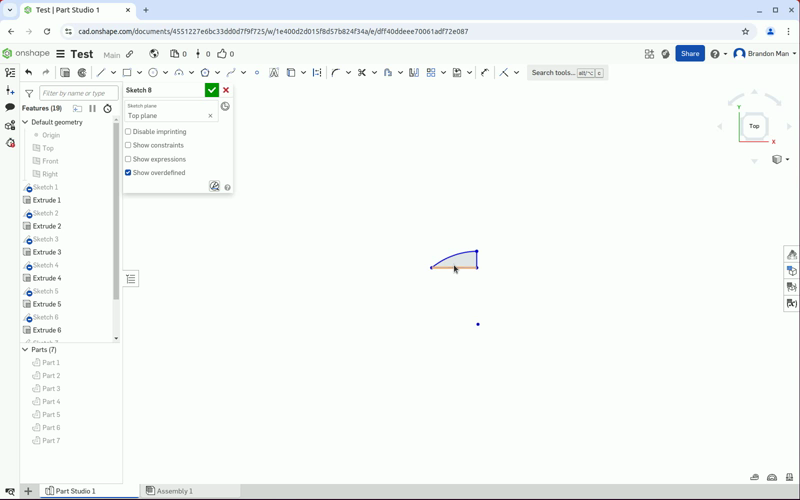
scroll(6)
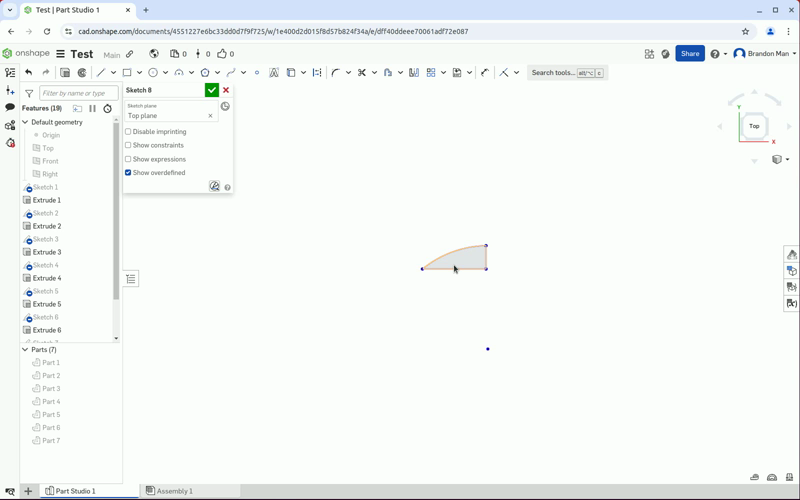
scroll(6)
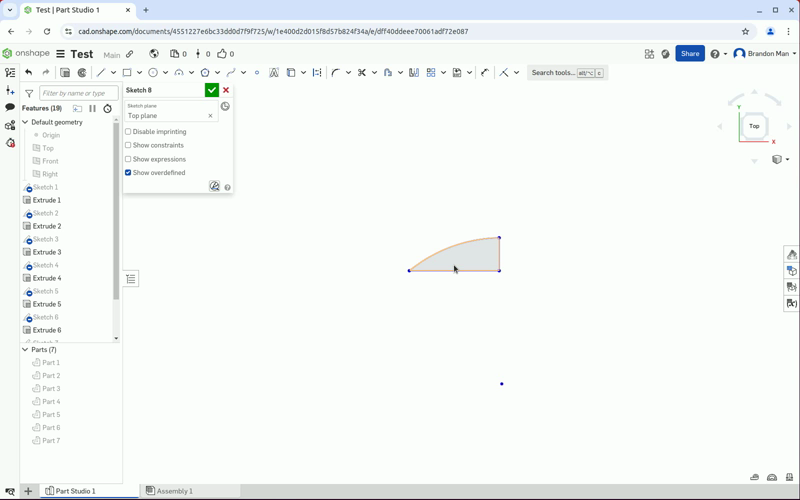
scroll(6)
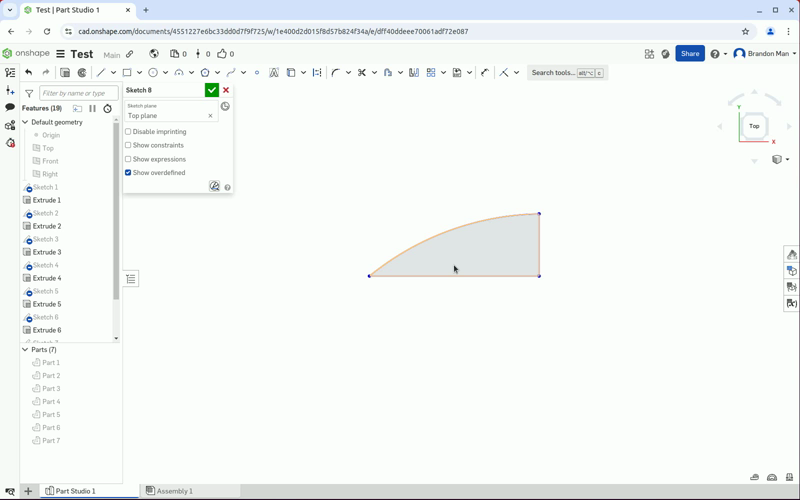
click(454, 264)
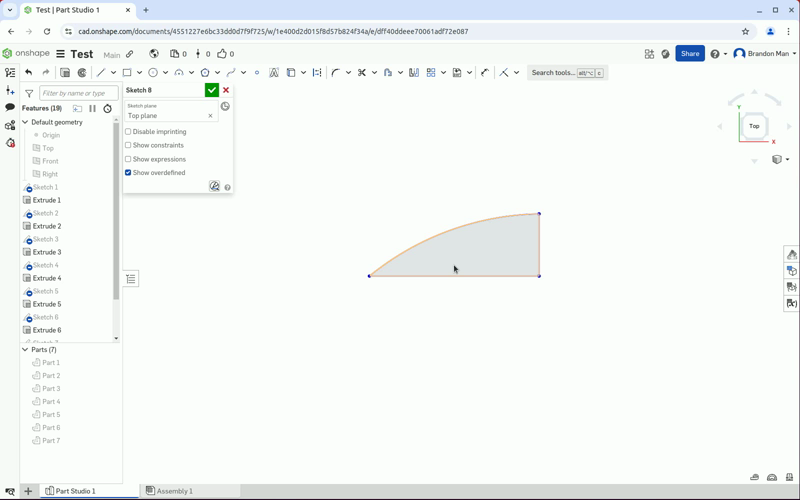
scroll(-6)
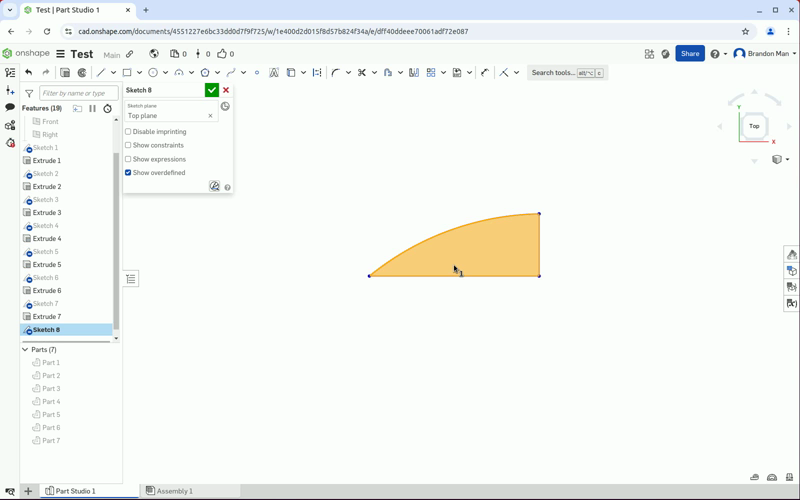
scroll(-6)
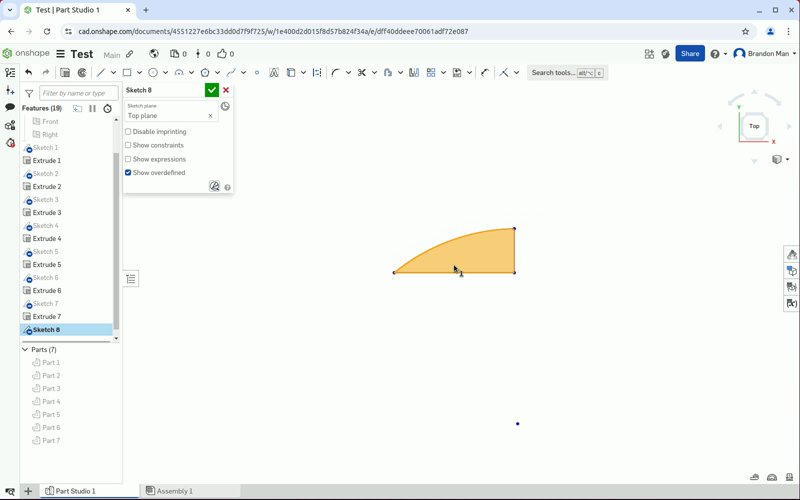
scroll(-6)
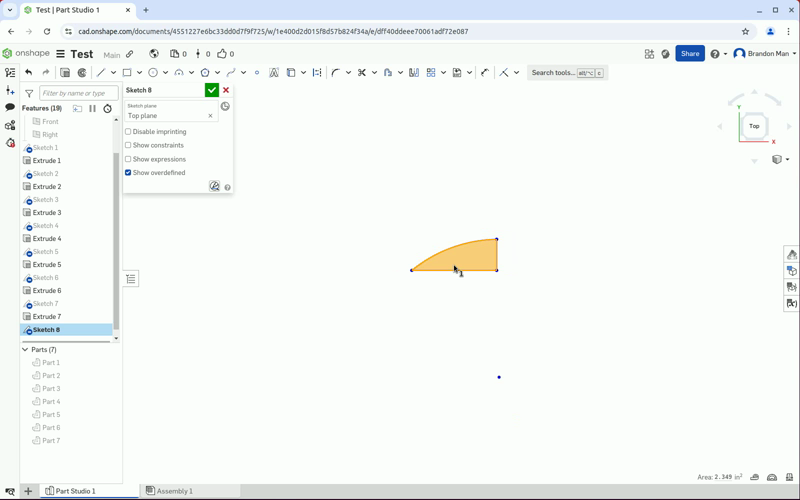
scroll(-6)
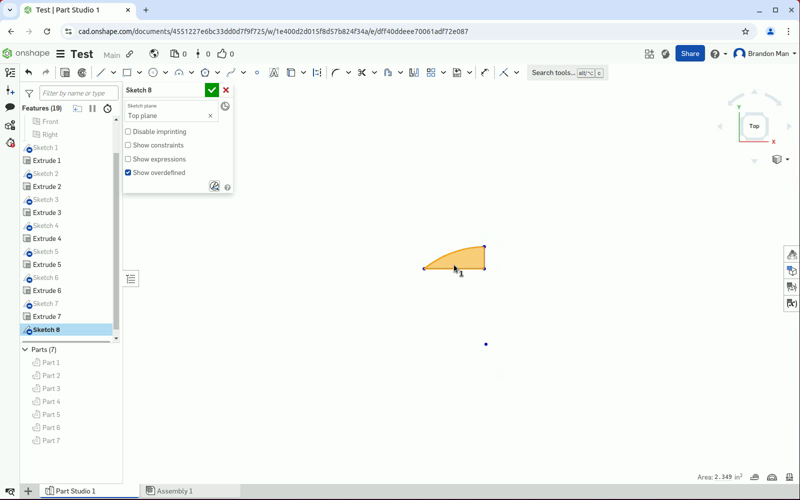
scroll(-6)
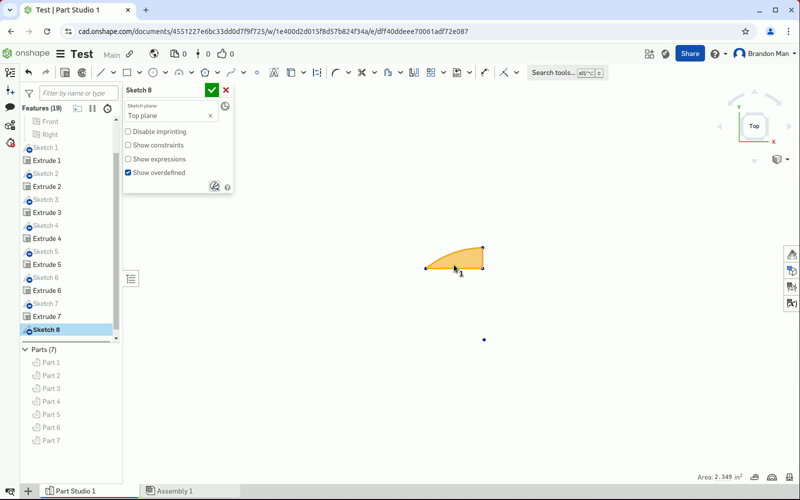
scroll(-6)
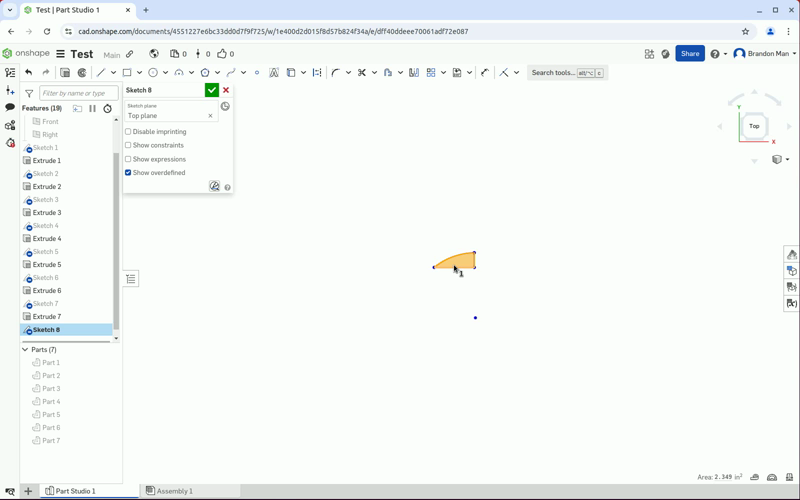
scroll(-6)
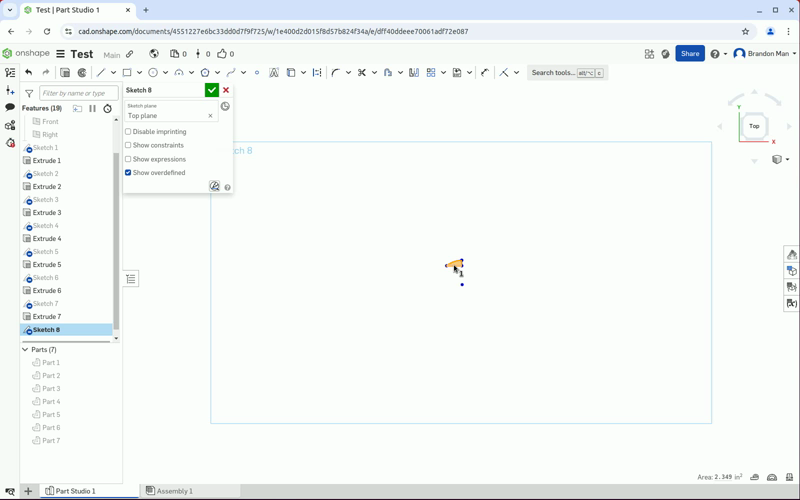
mouse_move(73, 352)
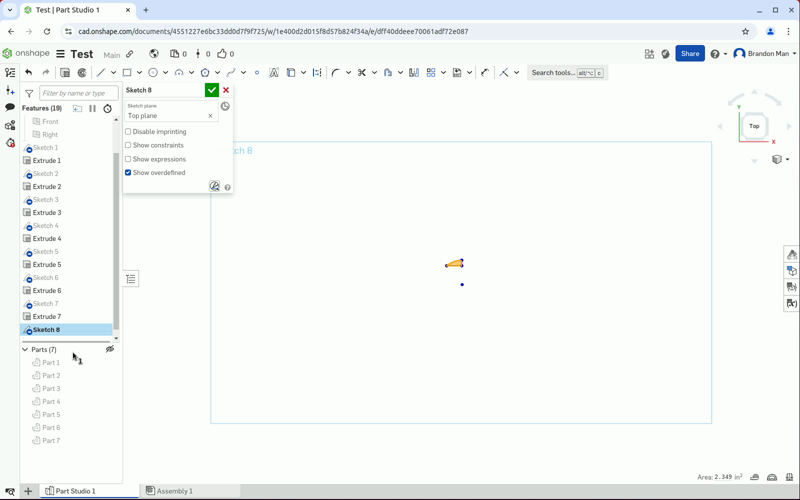
key(shift+y)
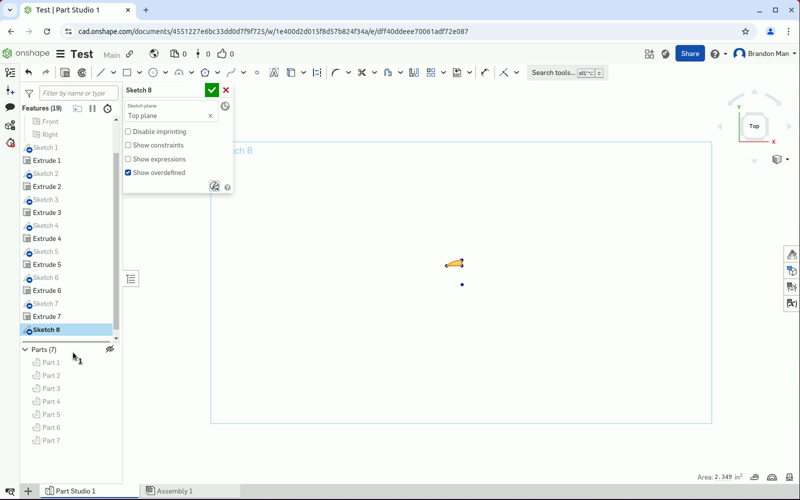
key(shift+e)
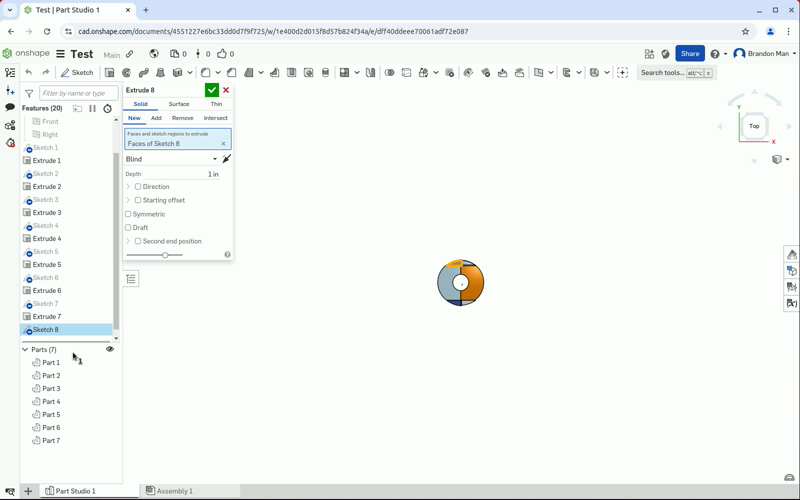
mouse_move(143, 106)
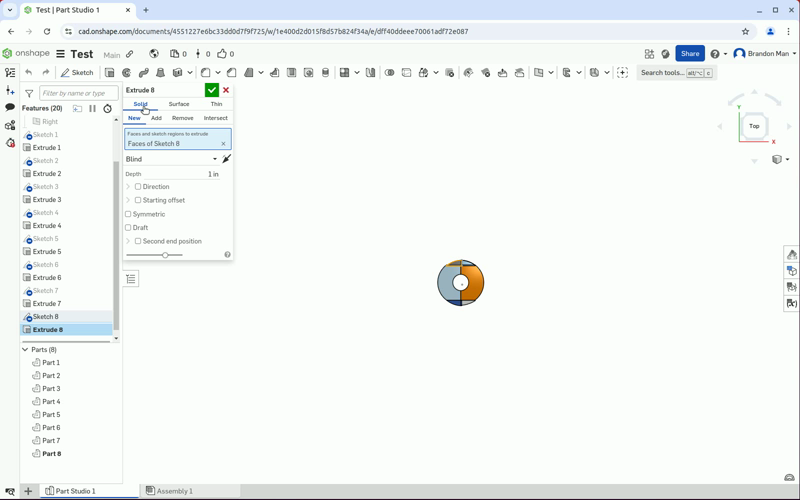
click(143, 106)
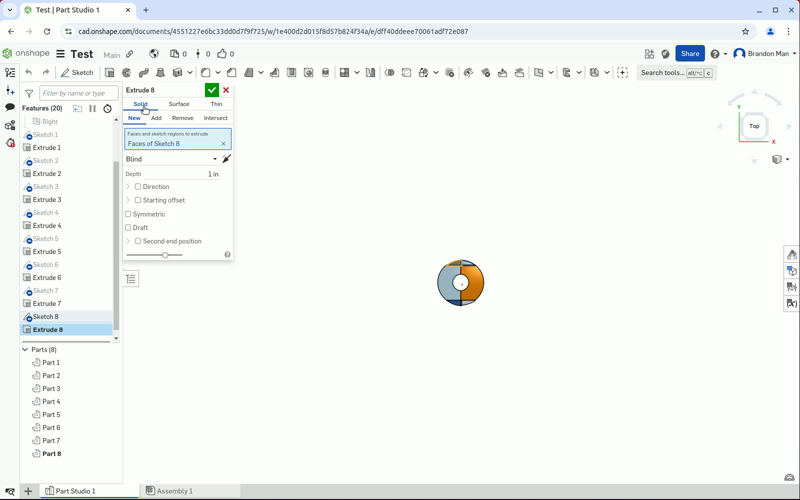
mouse_move(137, 120)
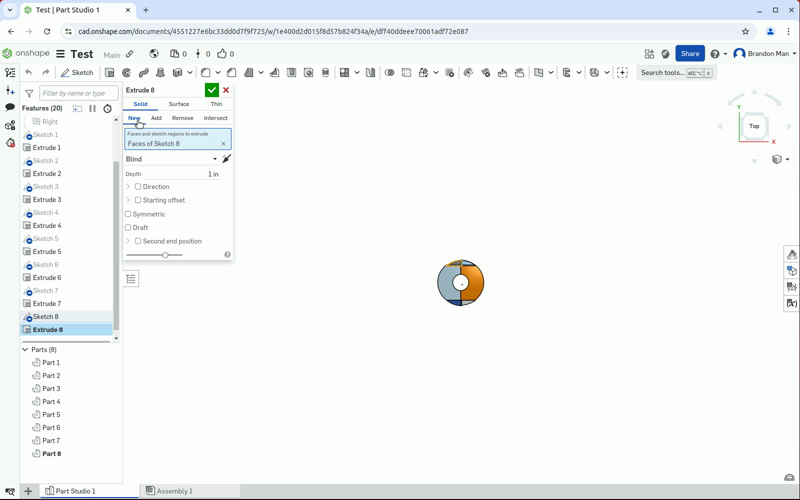
click(137, 120)
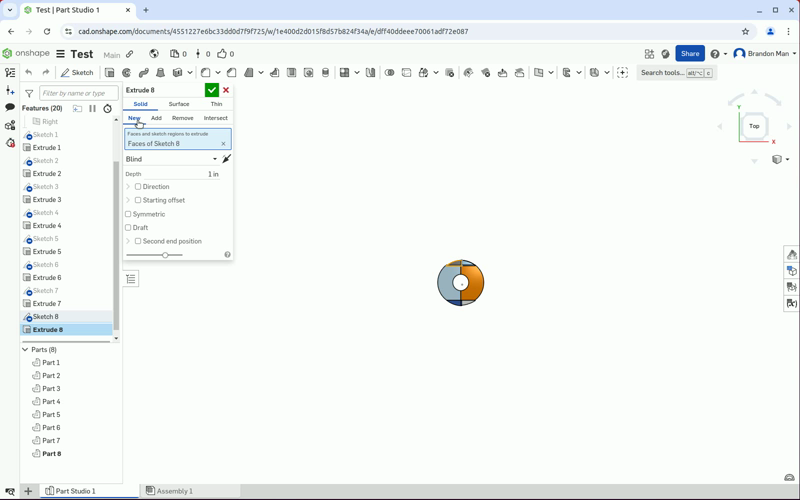
key(tab, 4)
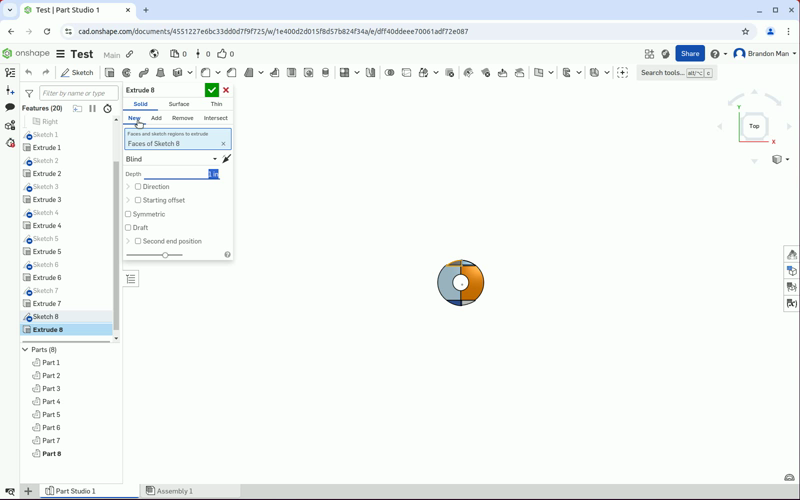
text(1.685)
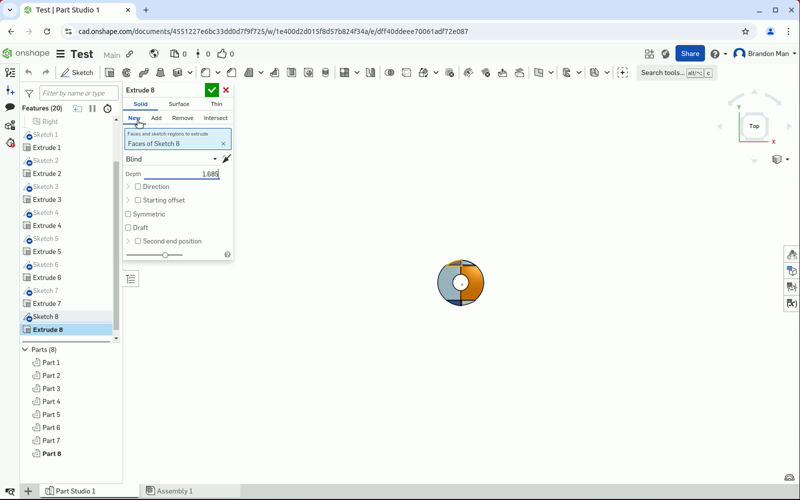
key(enter)
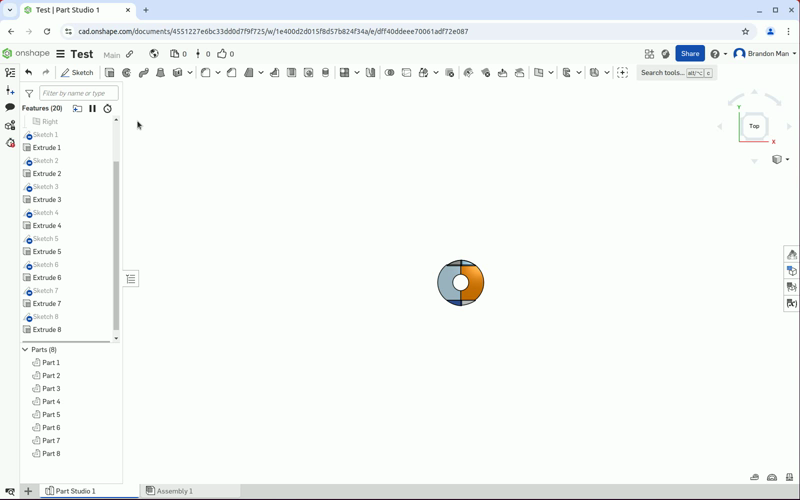
key(shift+h)
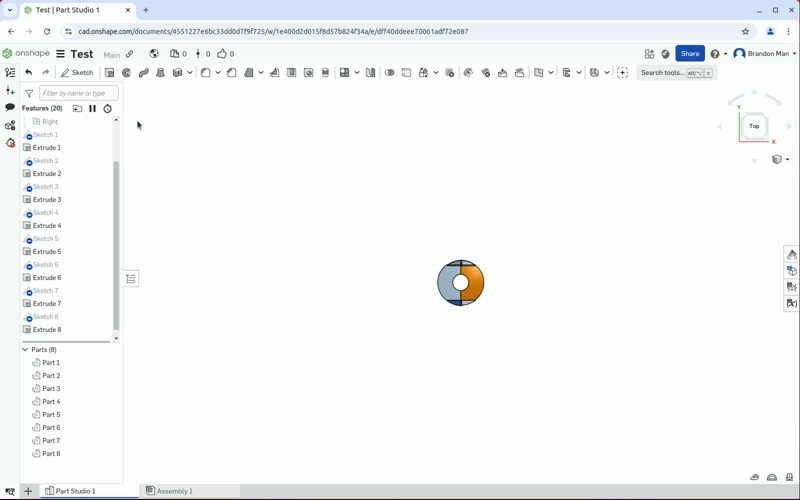
key(shift+h)
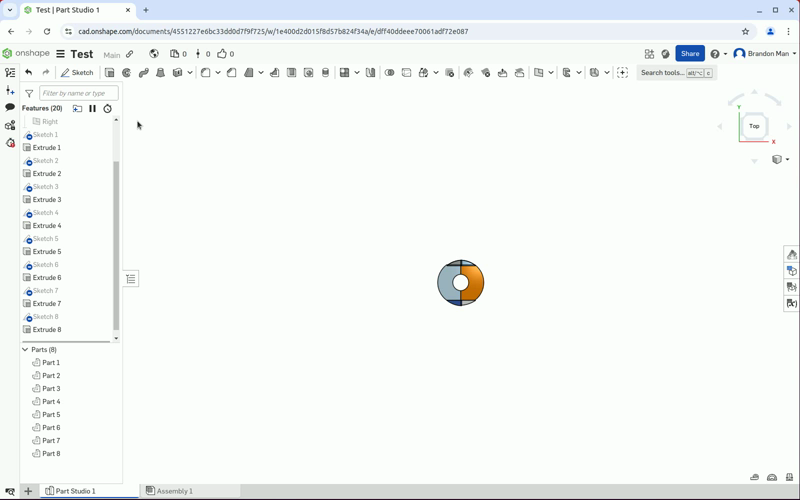
mouse_move(69, 137)
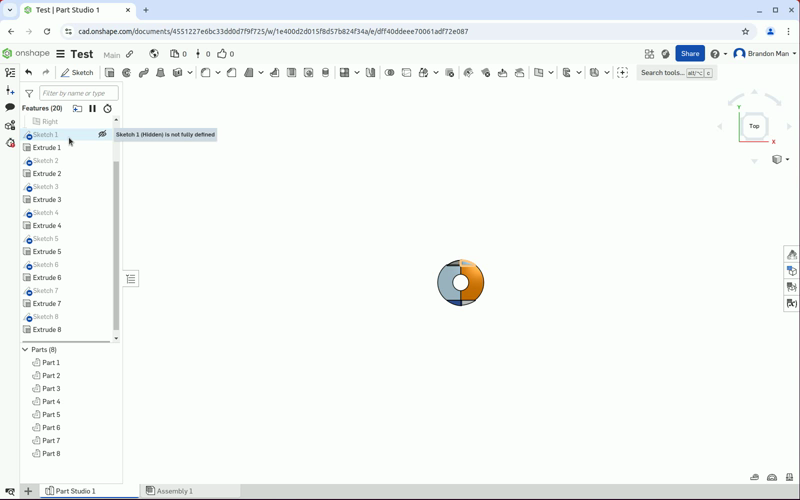
click(69, 137)
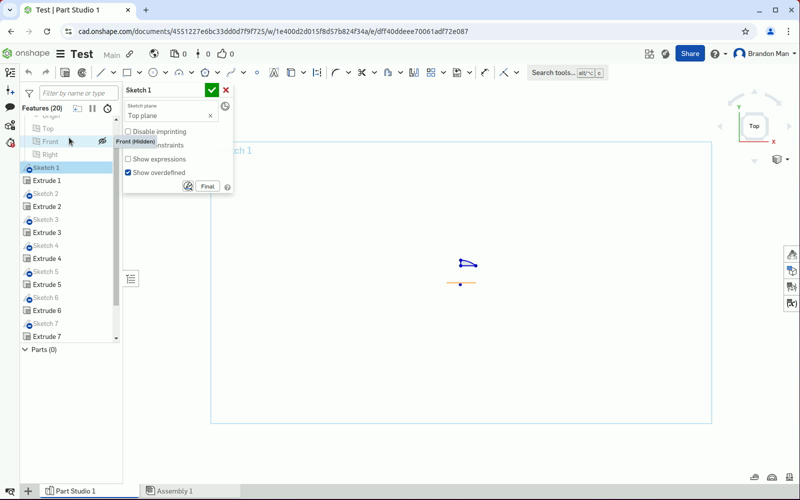
mouse_move(229, 92)
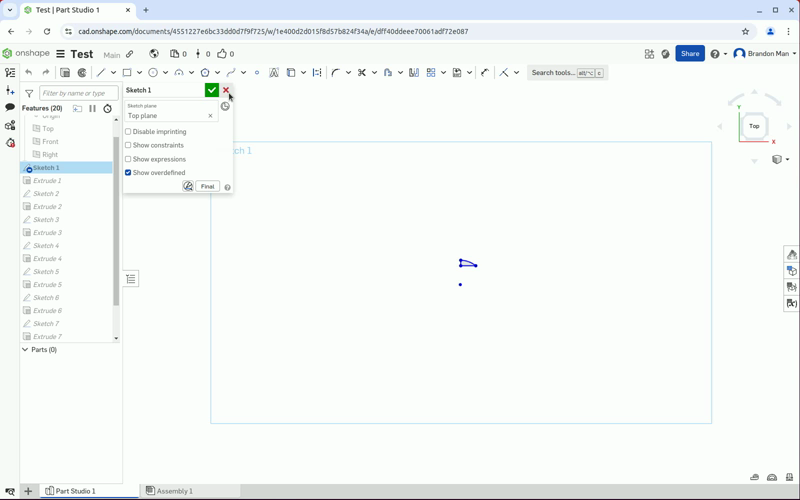
click(229, 92)
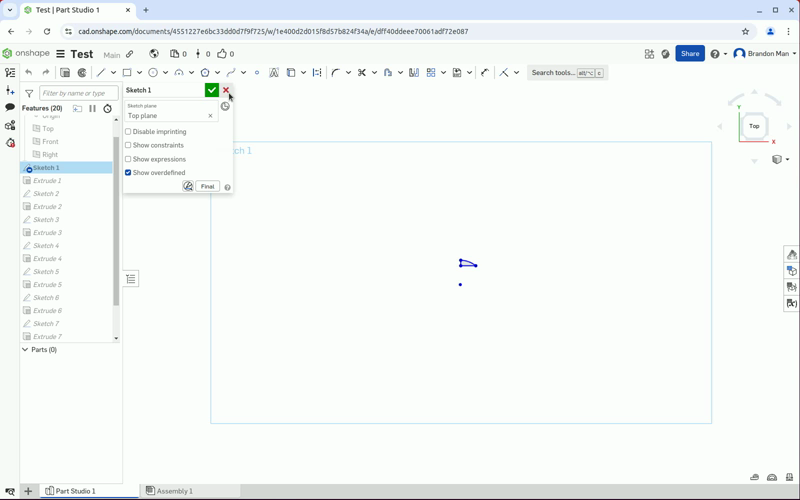
key(shift+s)
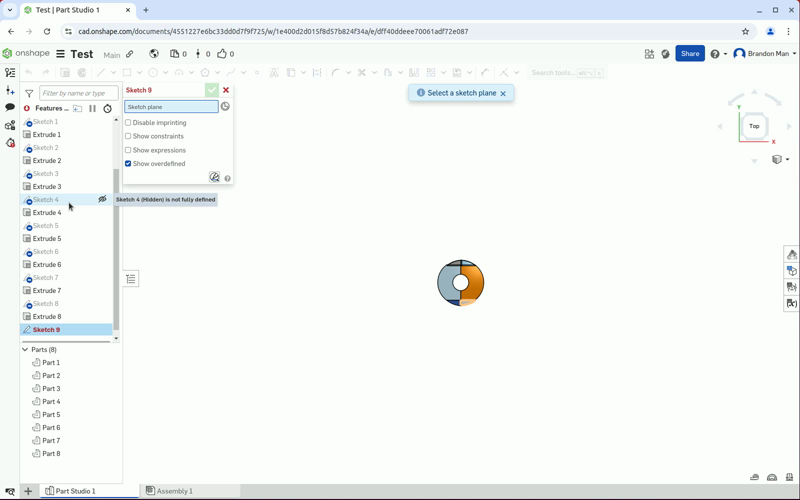
scroll(3)
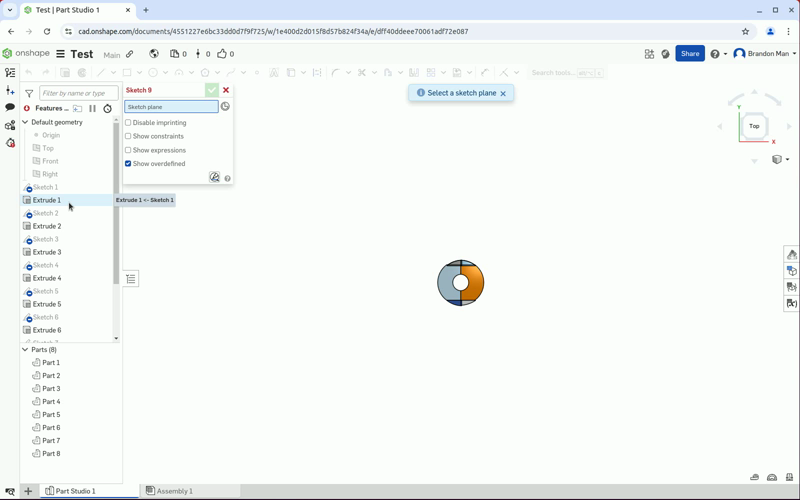
mouse_move(69, 150)
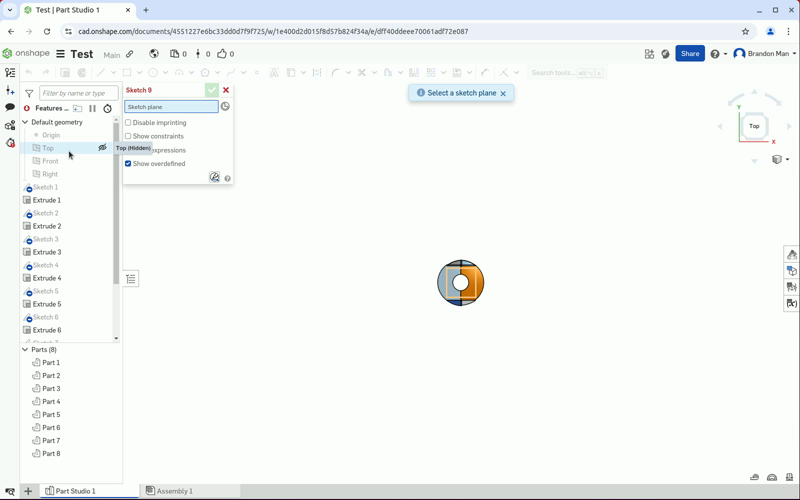
click(69, 150)
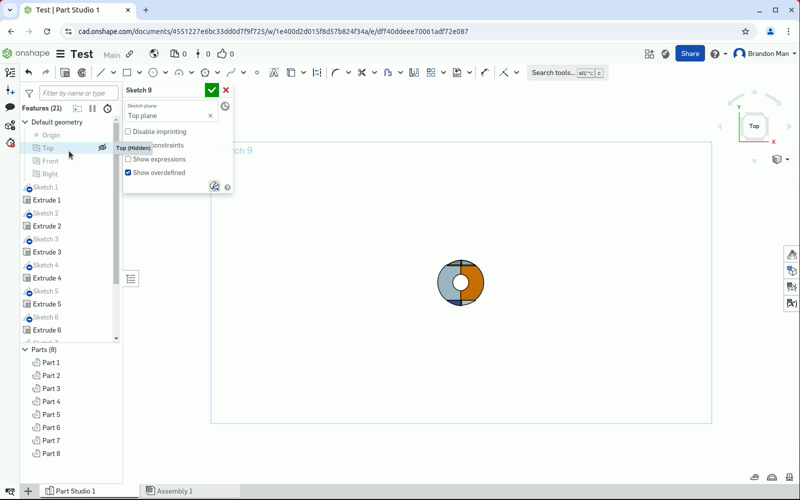
mouse_move(73, 352)
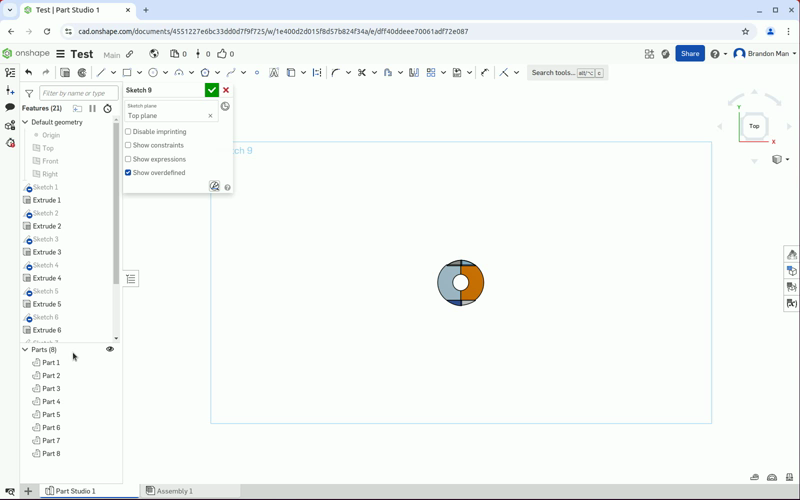
key(y)
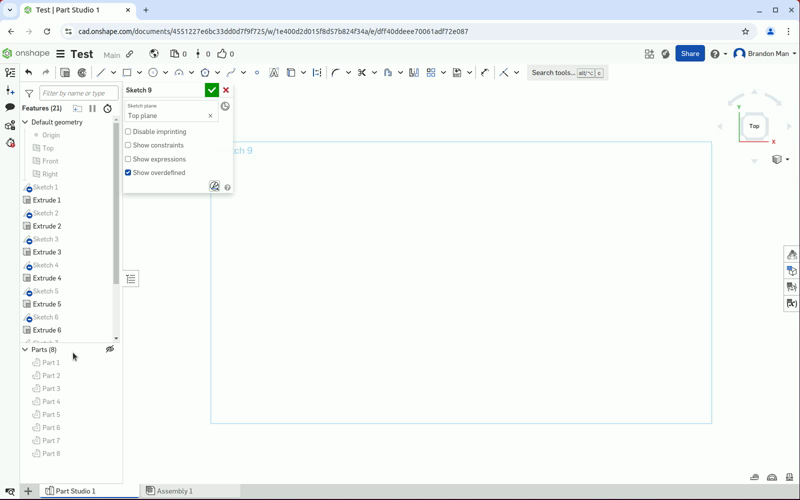
key(a)
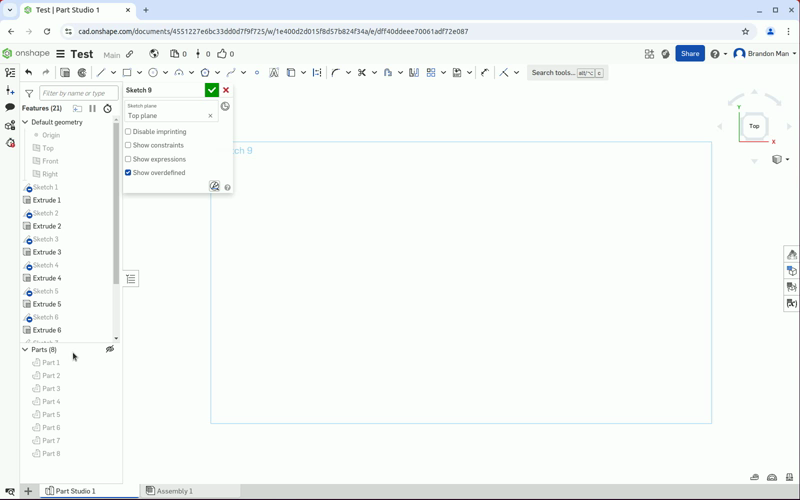
key_down(shift)
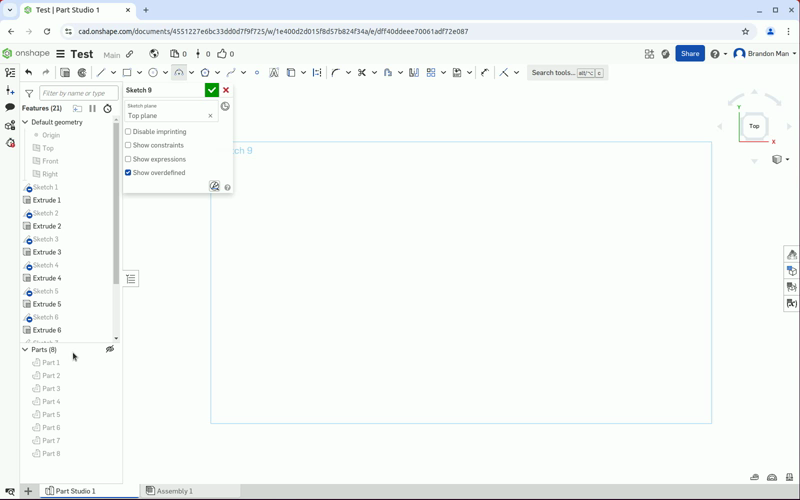
mouse_move(446, 300)
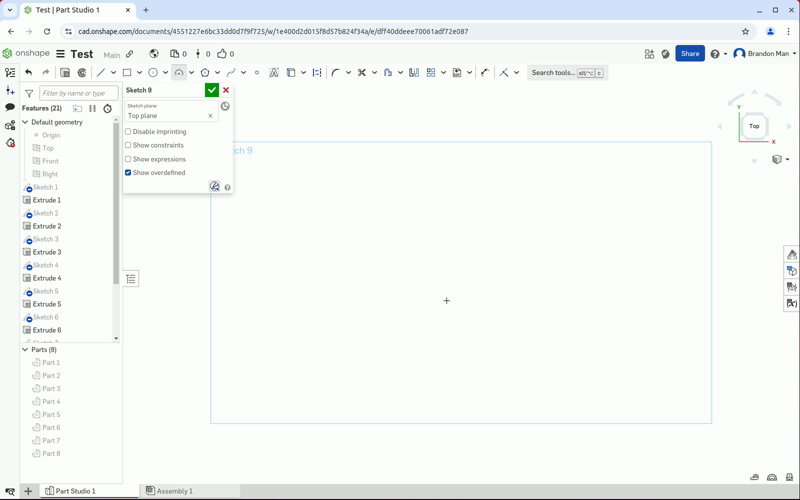
click(446, 300)
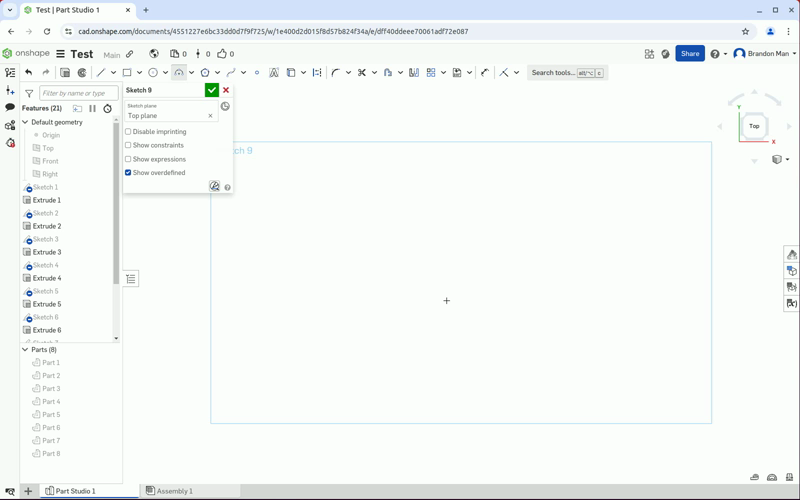
key_up(shift)
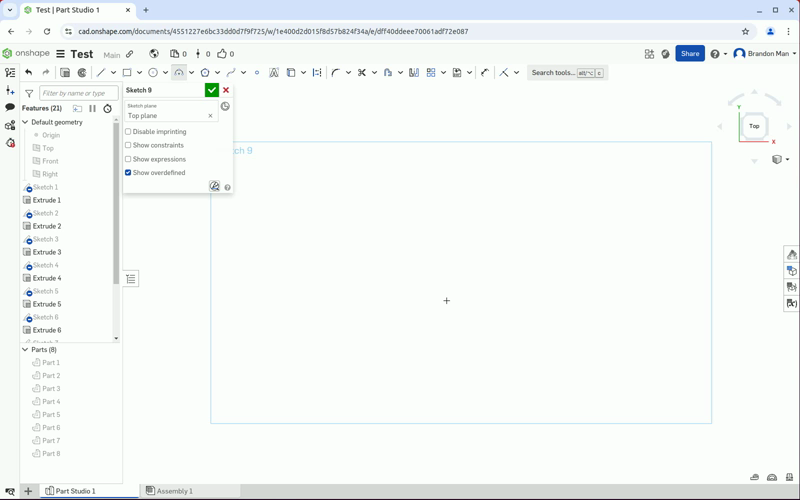
key_down(shift)
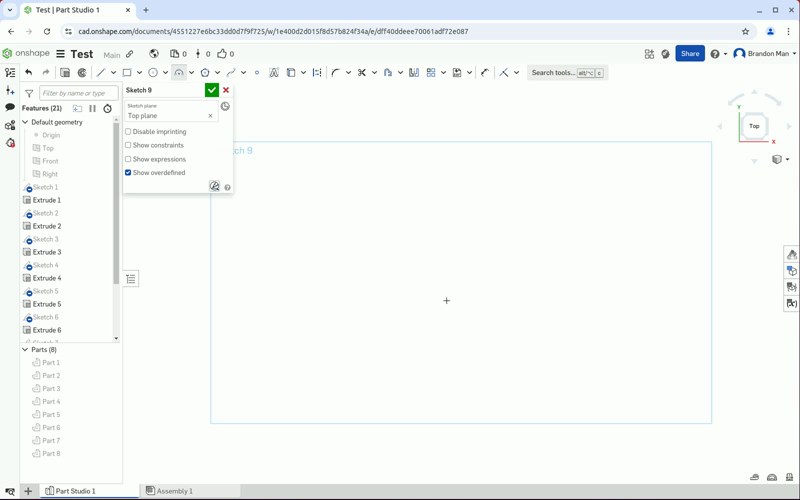
mouse_move(461, 305)
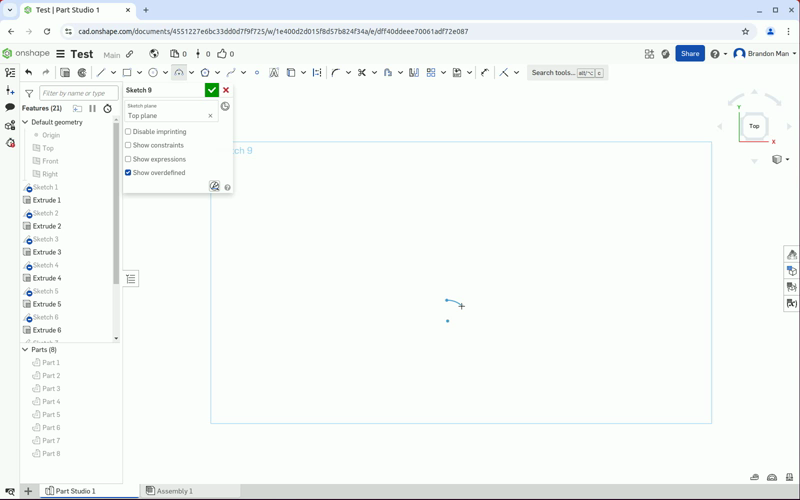
click(461, 305)
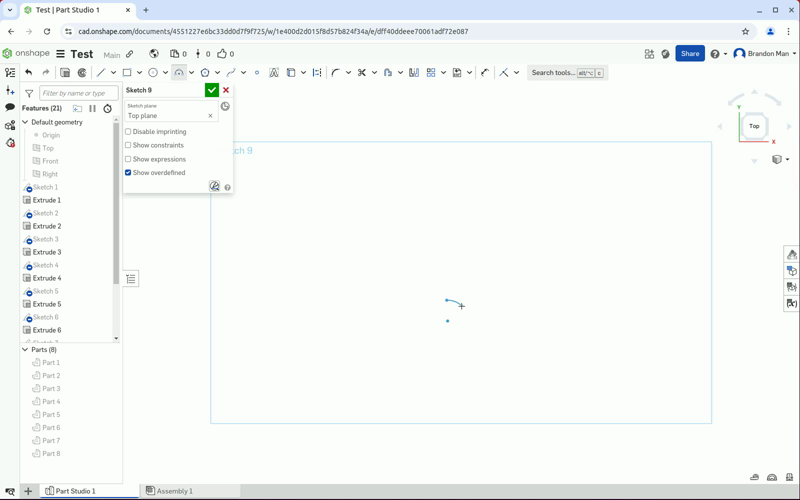
mouse_move(453, 304)
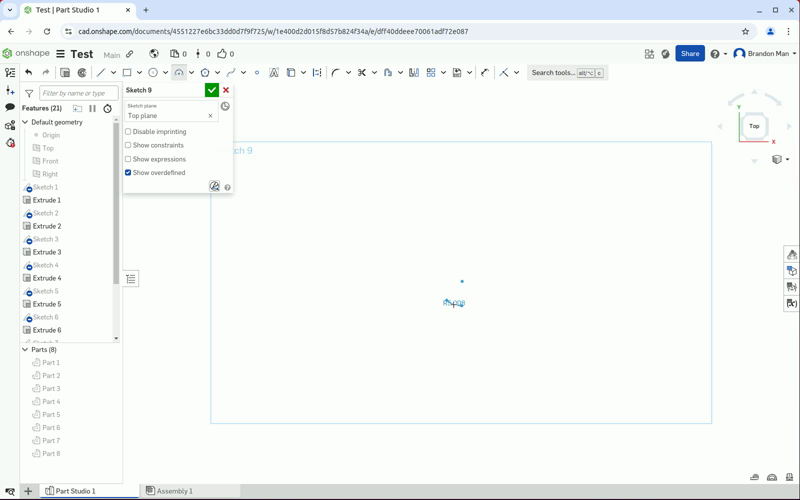
click(453, 304)
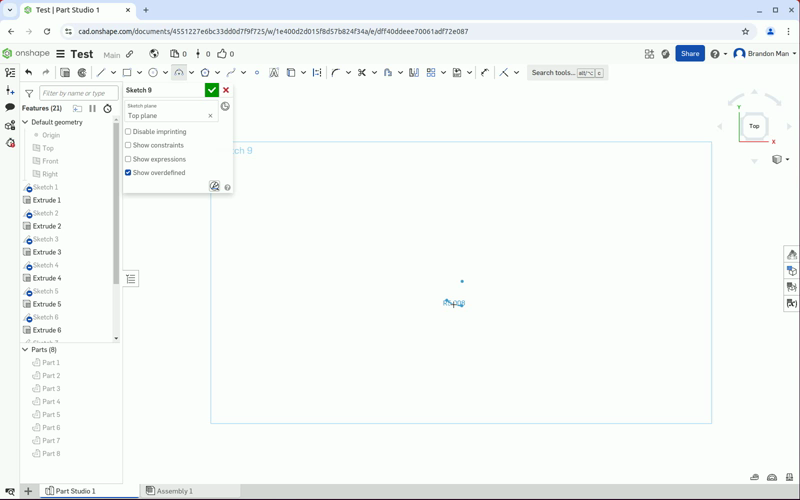
key_up(shift)
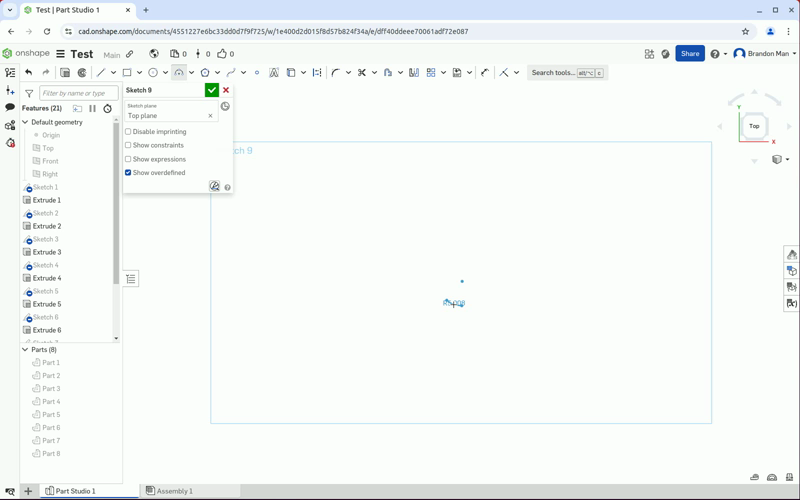
key(esc)
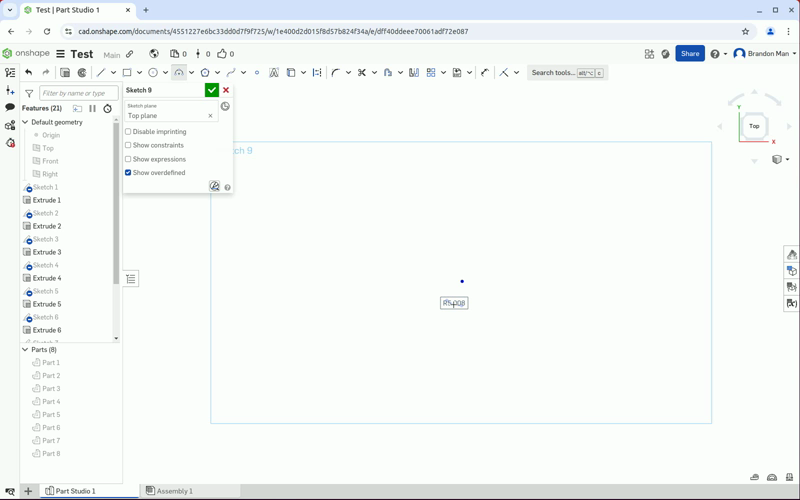
key(l)
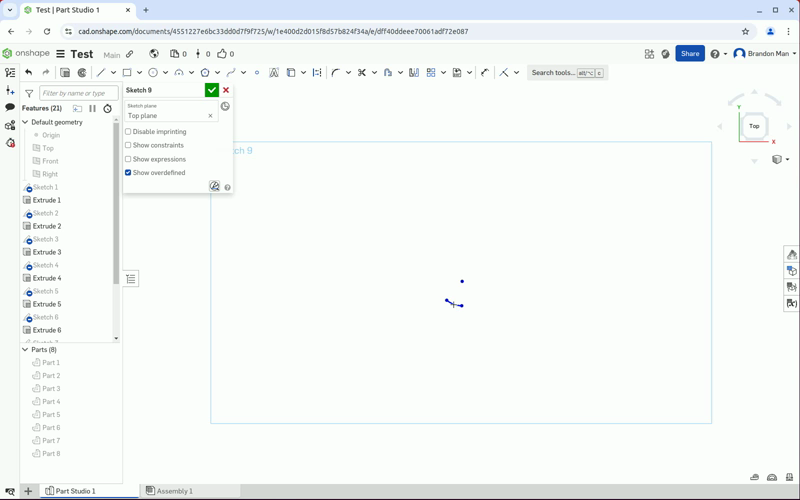
mouse_move(461, 305)
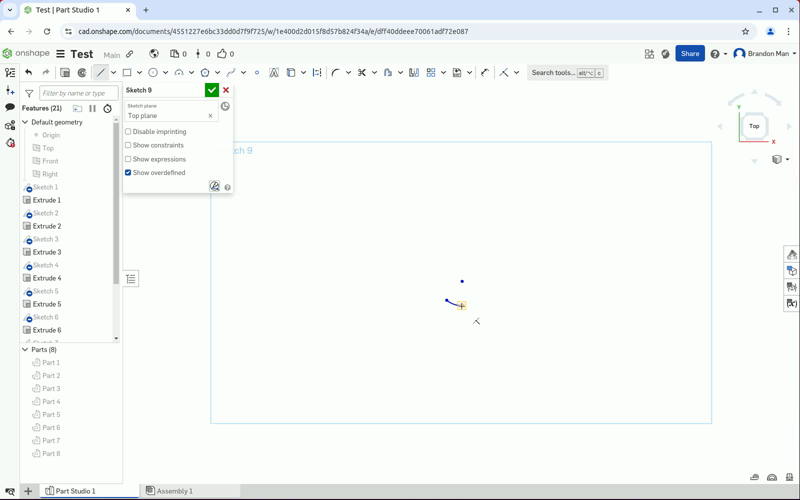
click(461, 305)
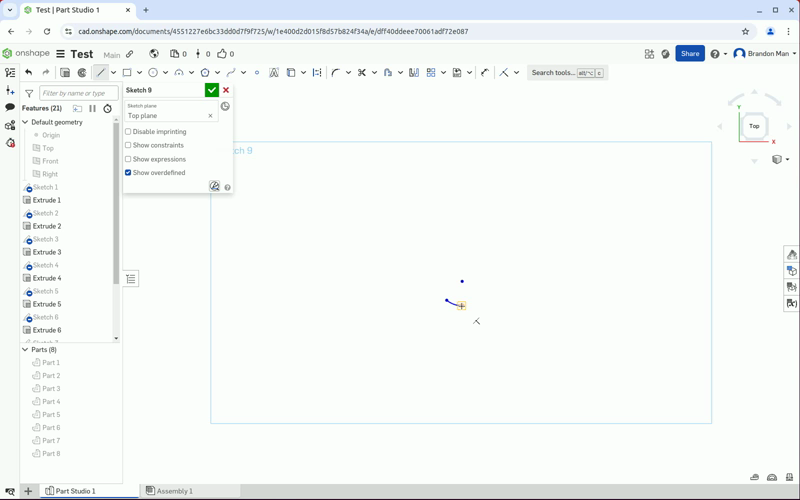
key_down(shift)
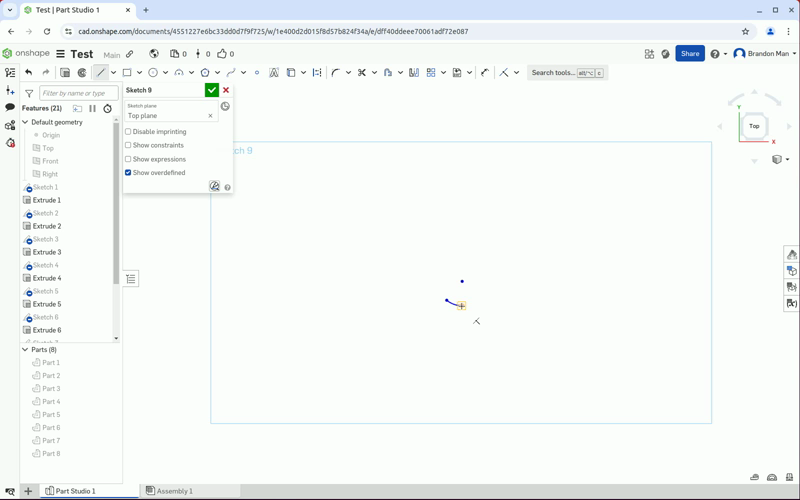
mouse_move(491, 305)
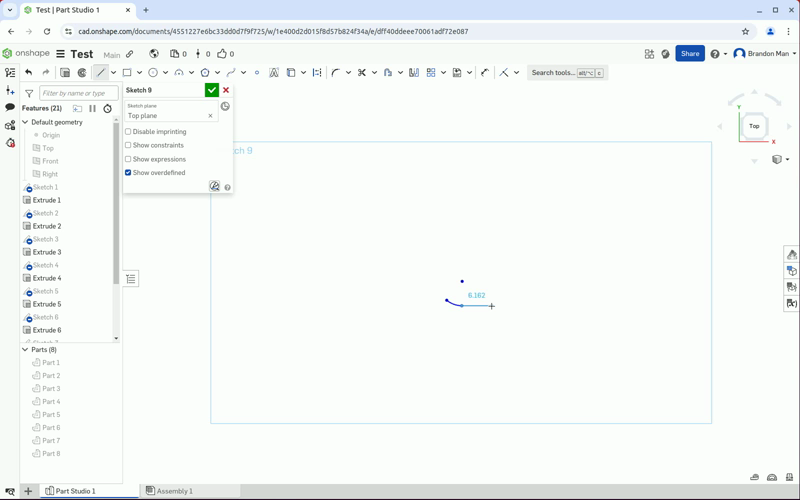
mouse_move(461, 300)
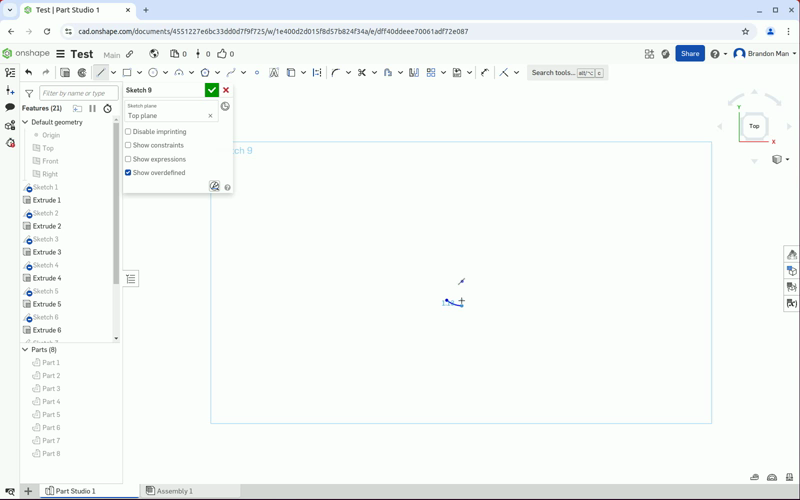
scroll(6)
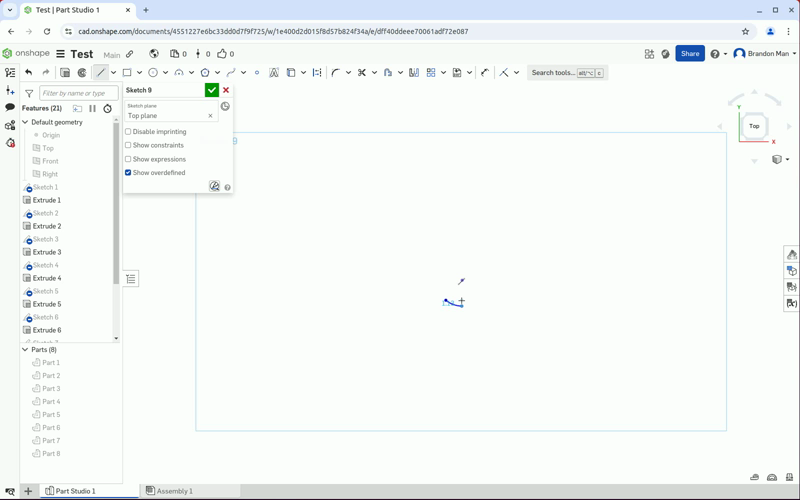
scroll(6)
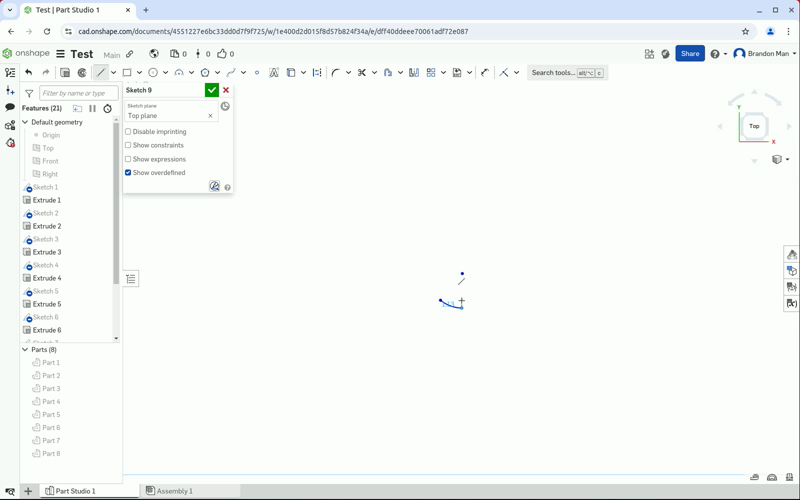
scroll(6)
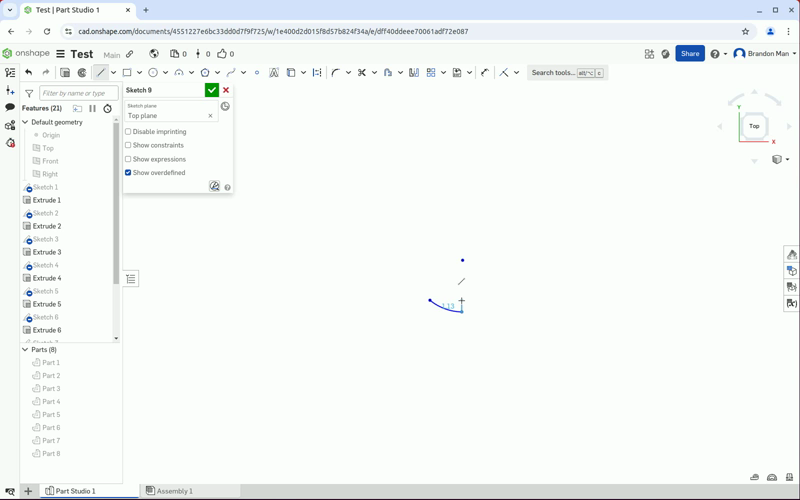
scroll(6)
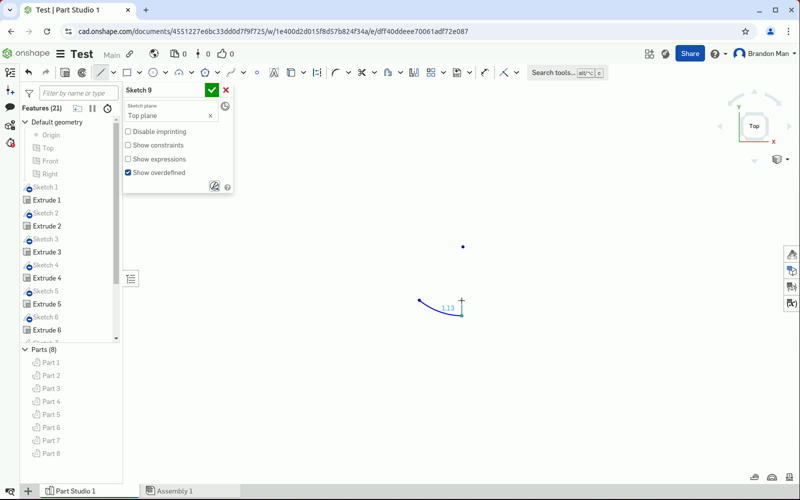
scroll(6)
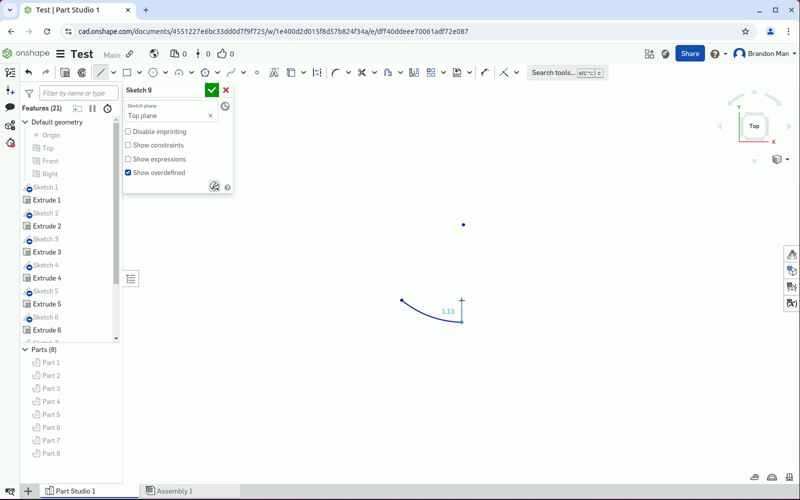
scroll(6)
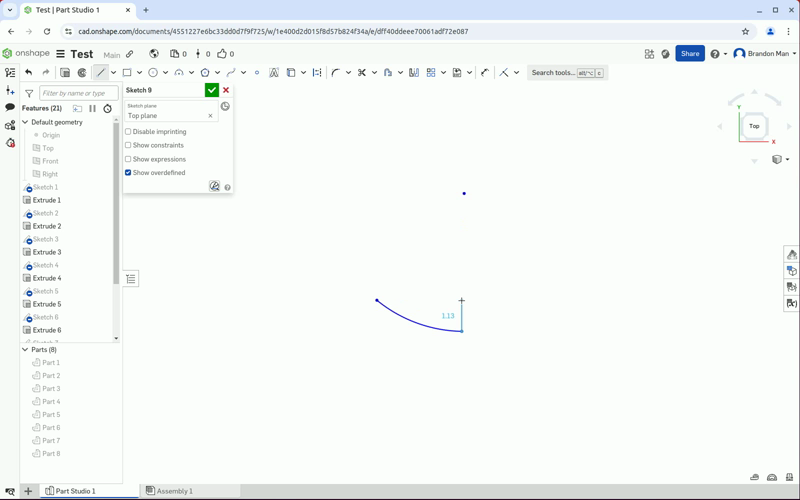
scroll(6)
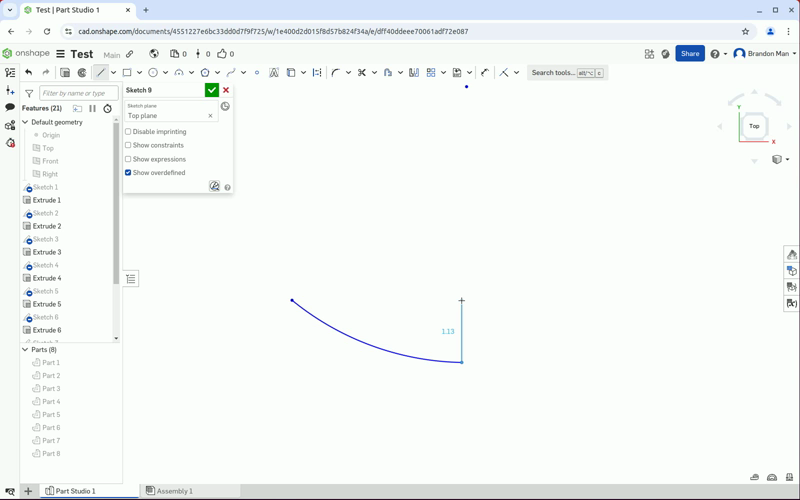
click(461, 300)
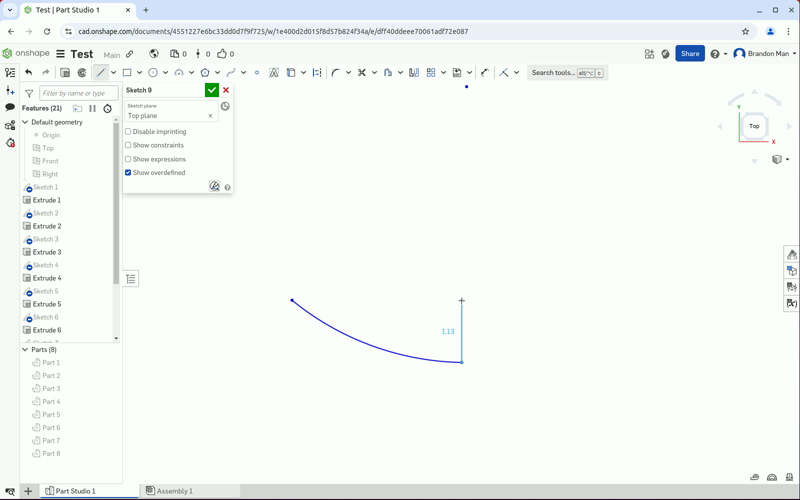
scroll(-6)
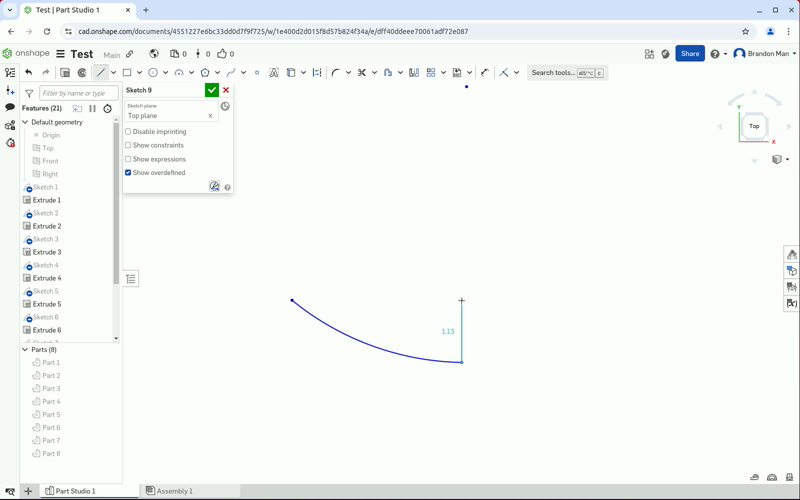
scroll(-6)
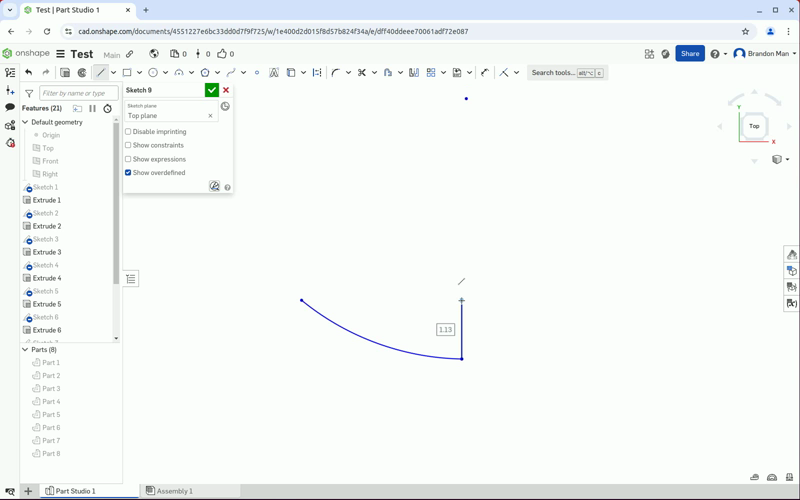
scroll(-6)
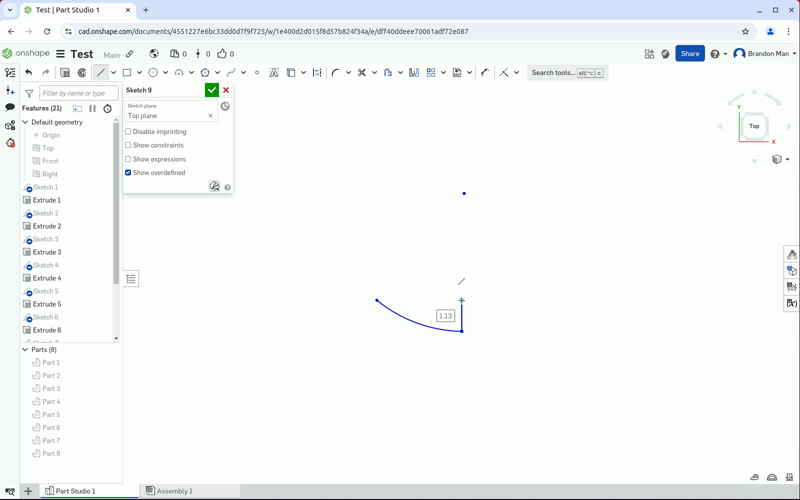
scroll(-6)
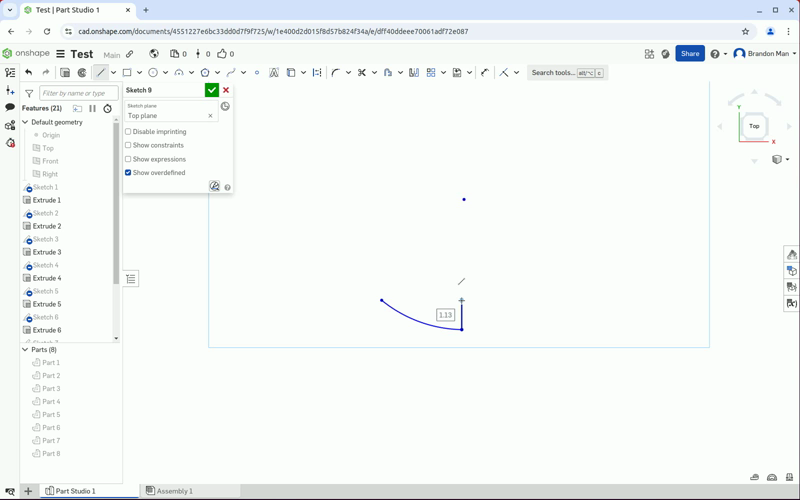
scroll(-6)
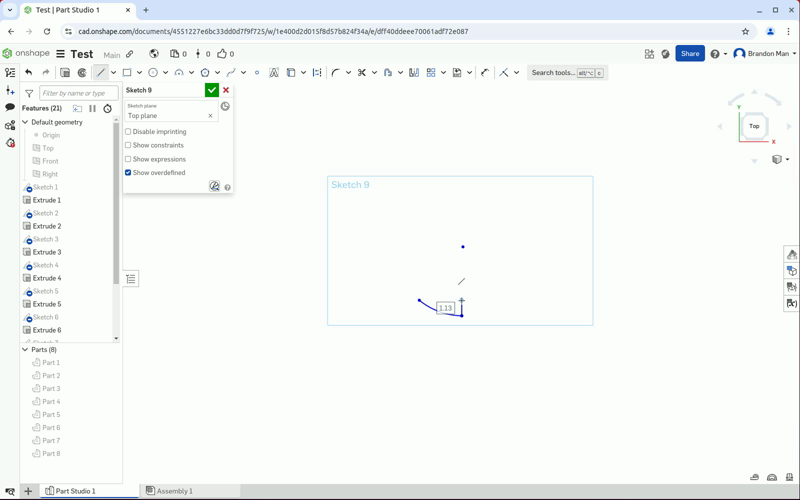
scroll(-6)
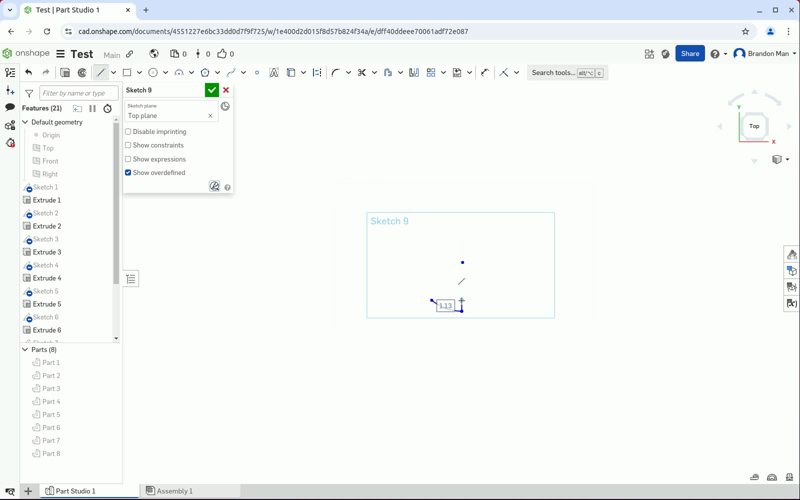
scroll(-6)
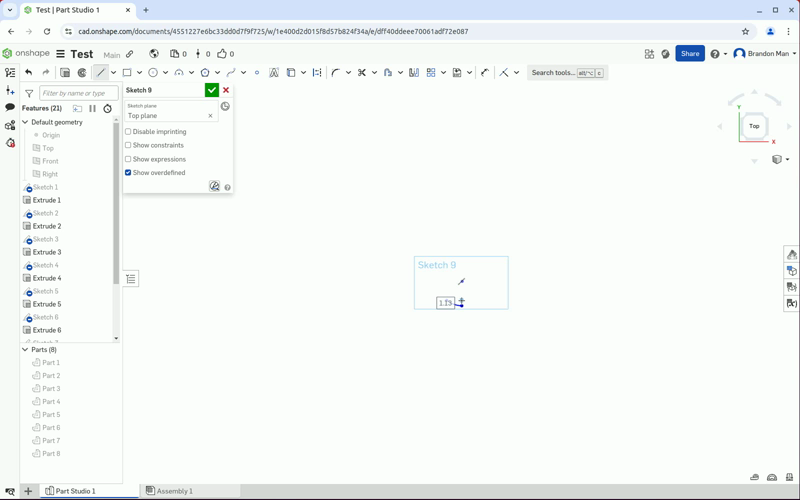
key_up(shift)
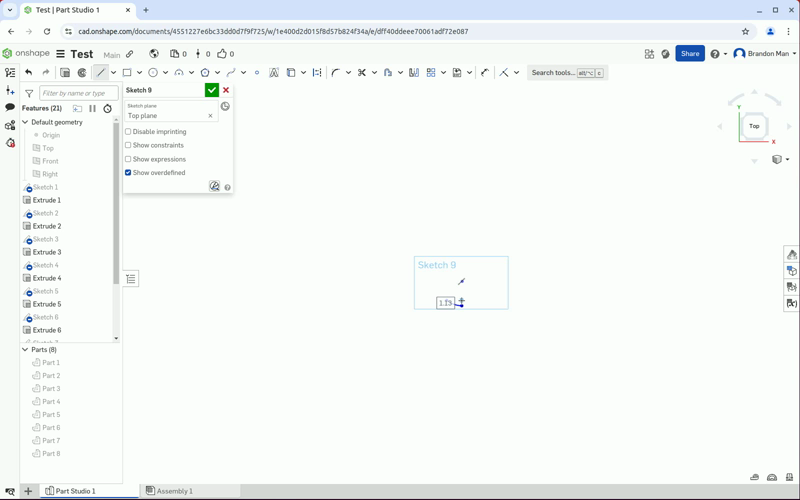
mouse_move(491, 300)
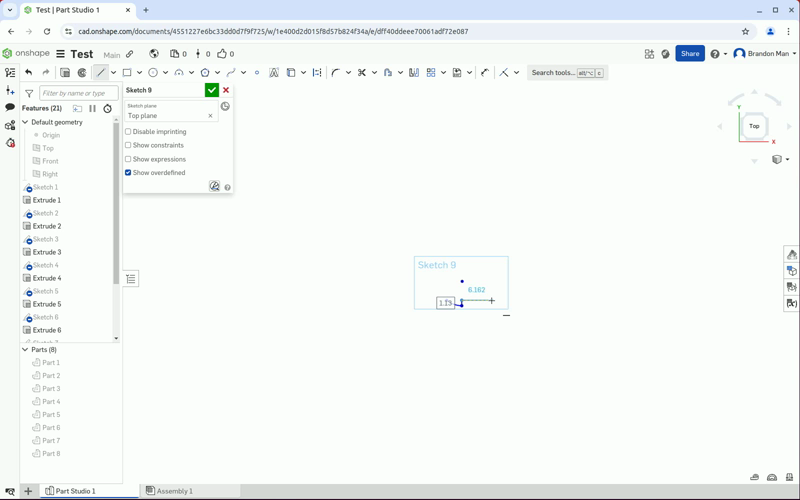
key_down(shift)
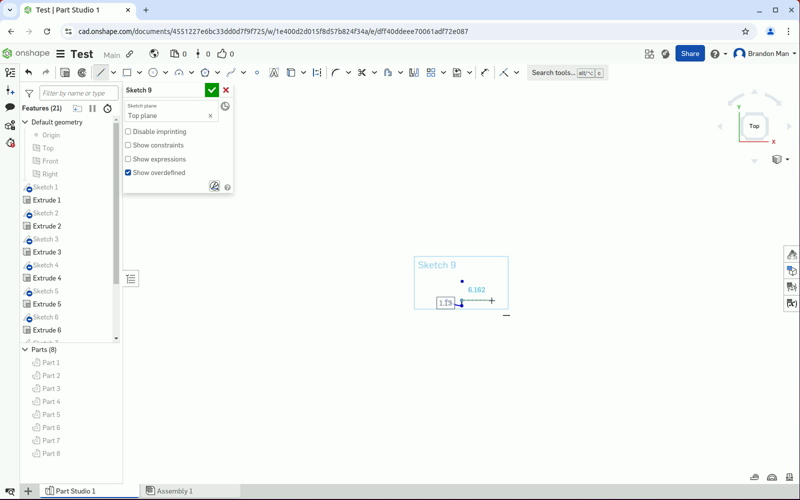
mouse_move(446, 300)
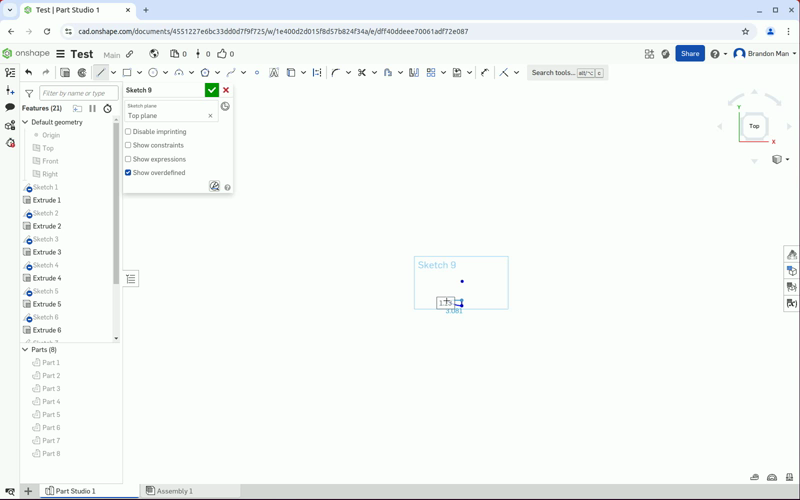
key_up(shift)
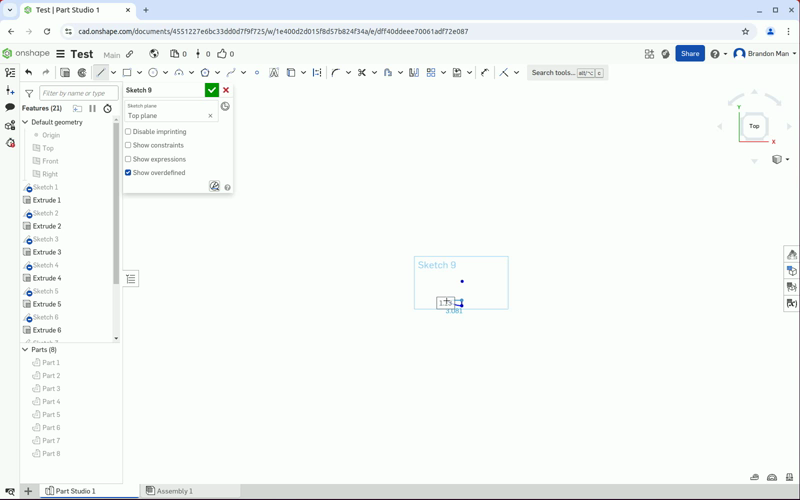
click(446, 300)
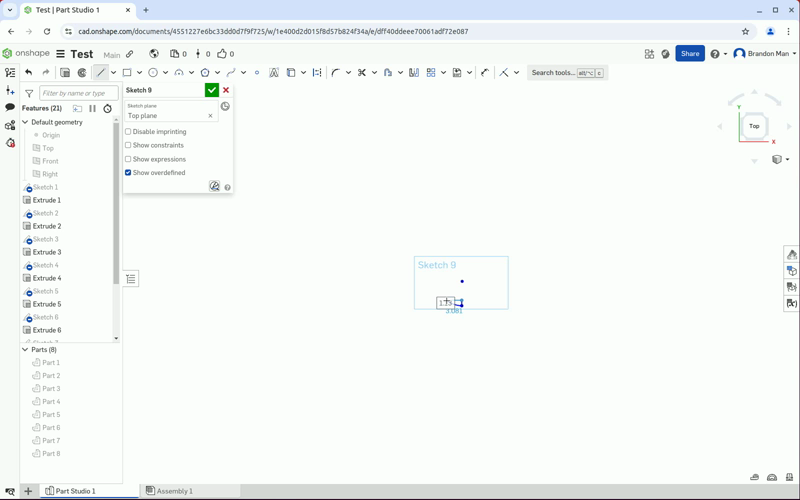
key(esc)
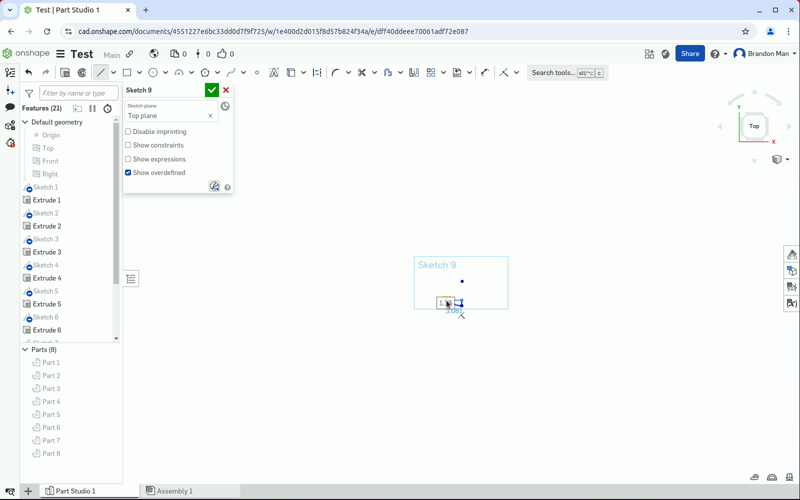
mouse_move(451, 302)
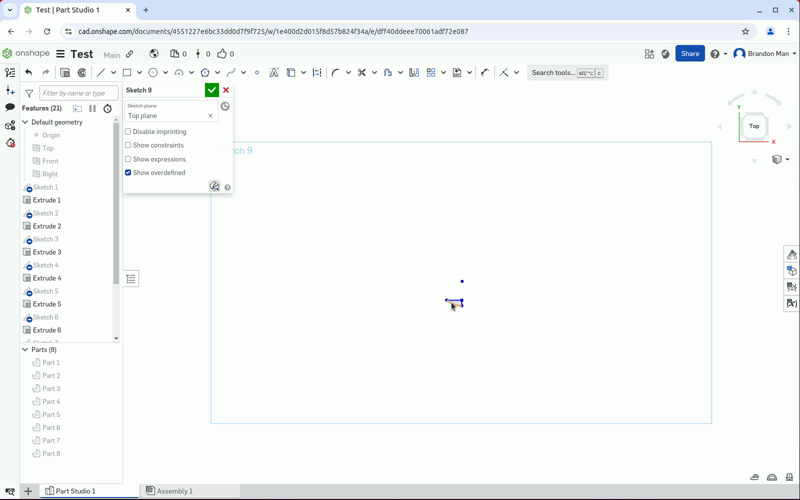
scroll(6)
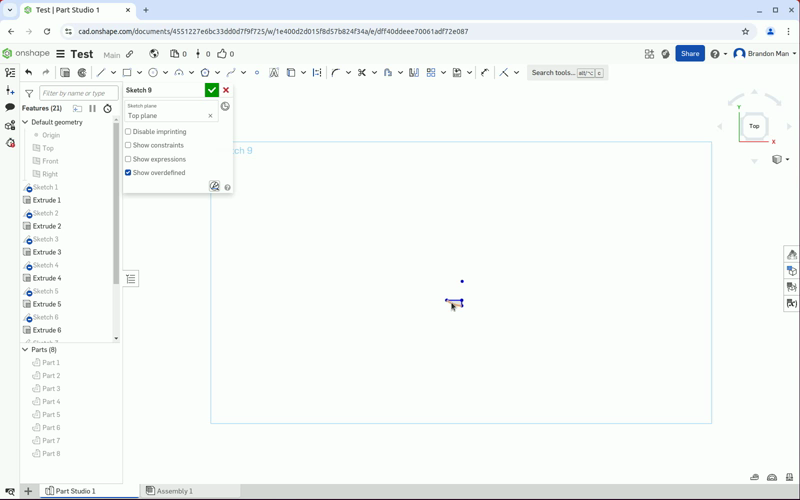
scroll(6)
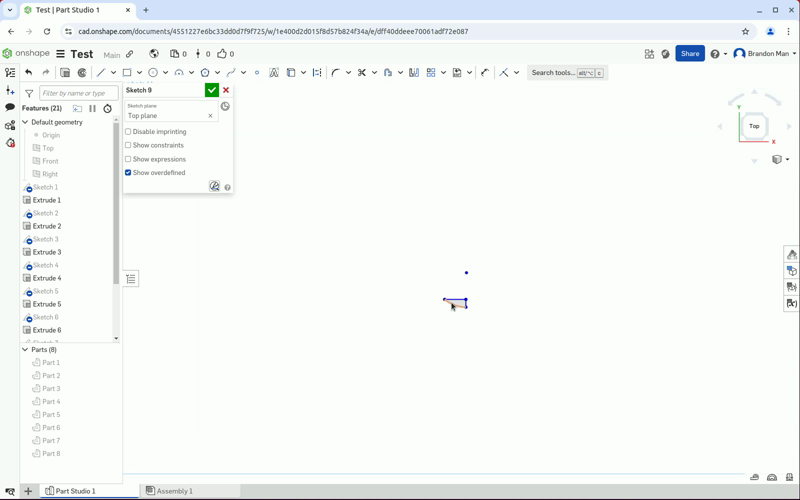
scroll(6)
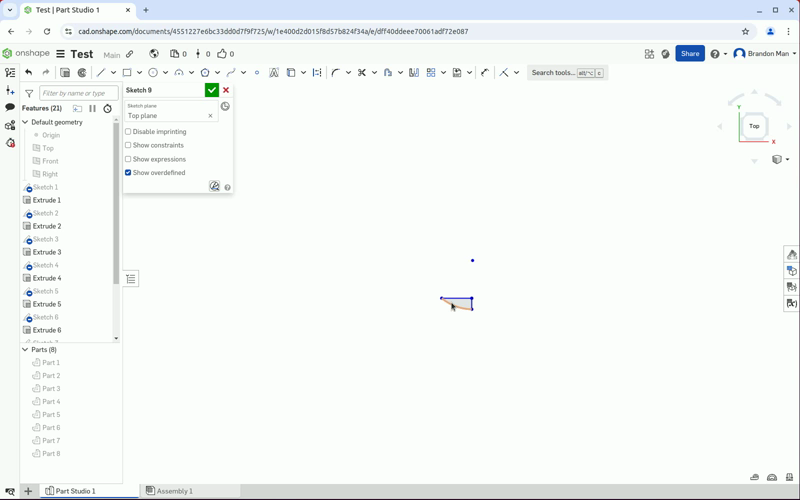
scroll(6)
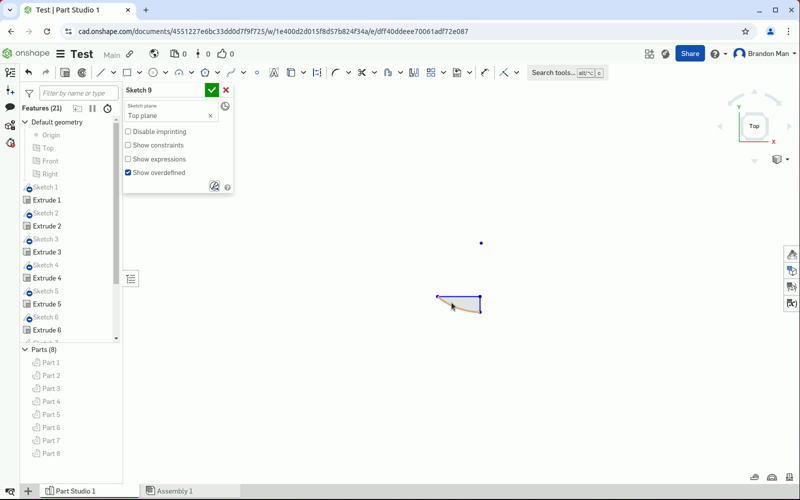
scroll(6)
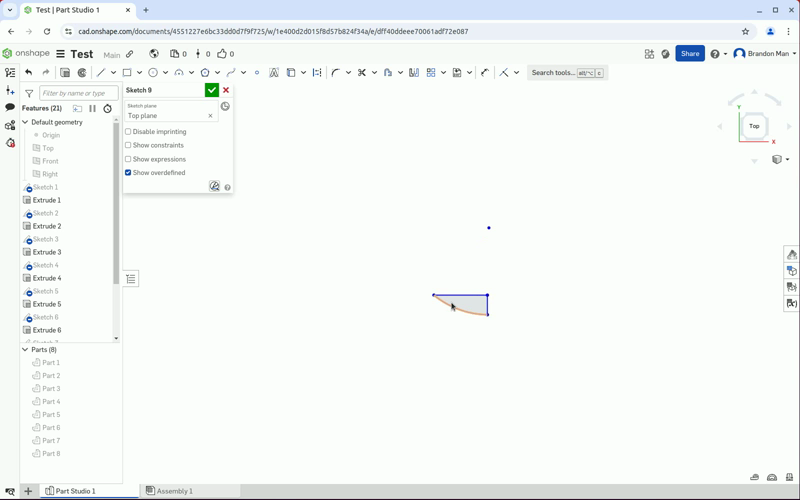
scroll(6)
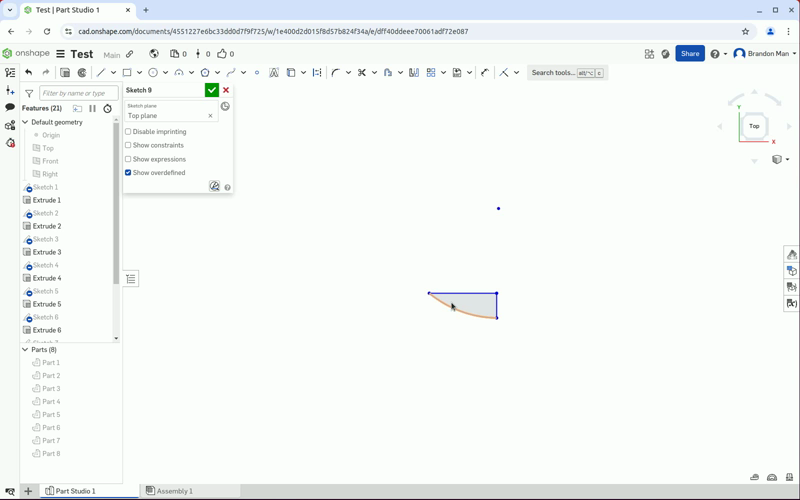
scroll(6)
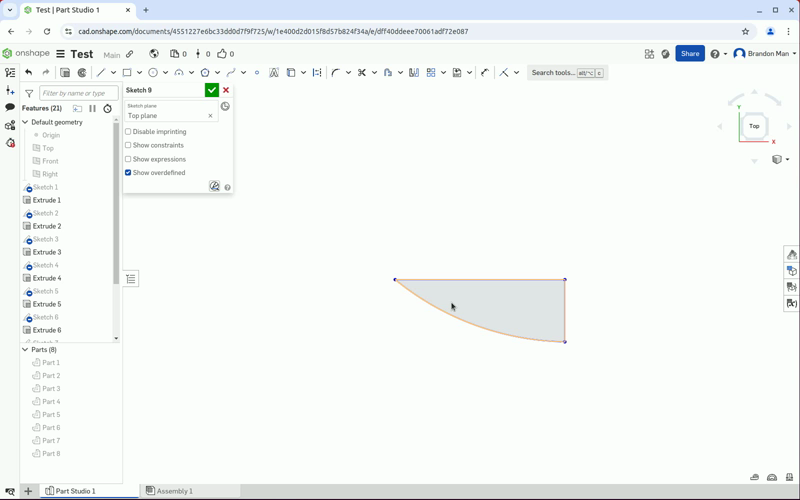
click(451, 302)
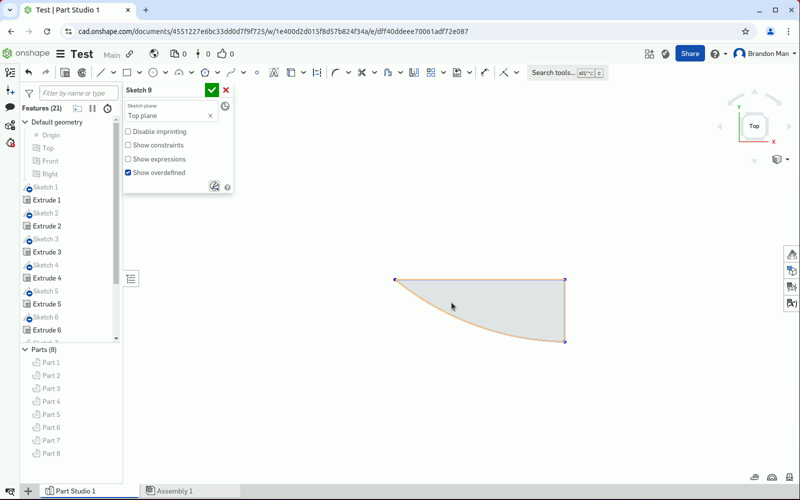
scroll(-6)
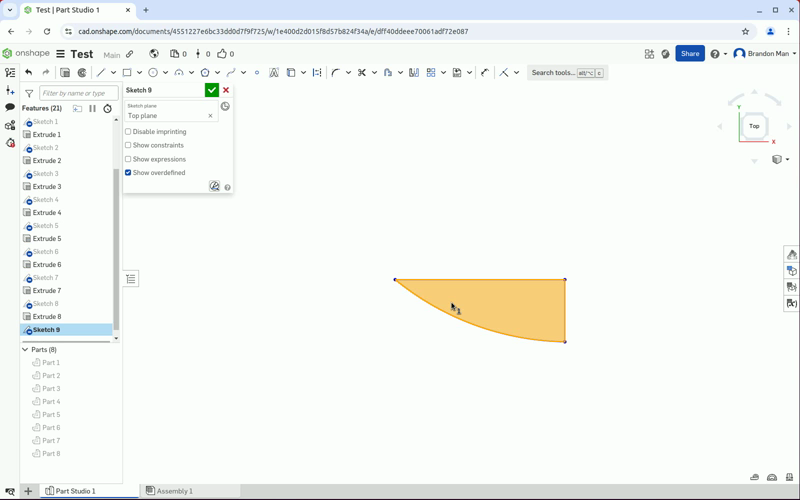
scroll(-6)
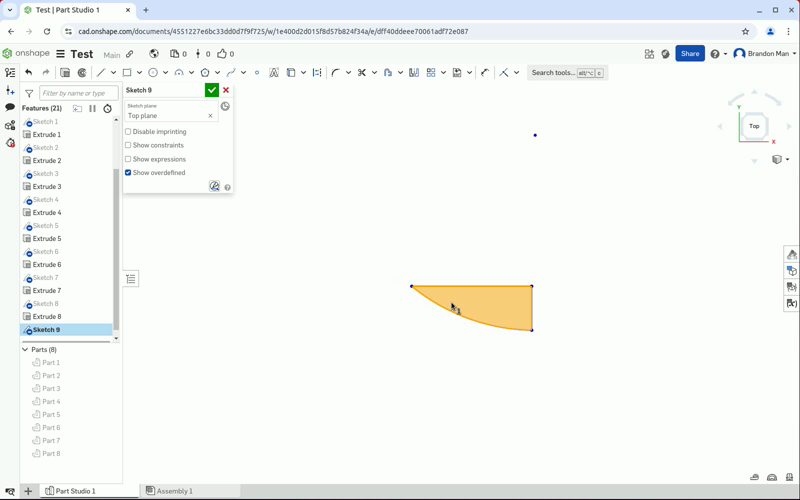
scroll(-6)
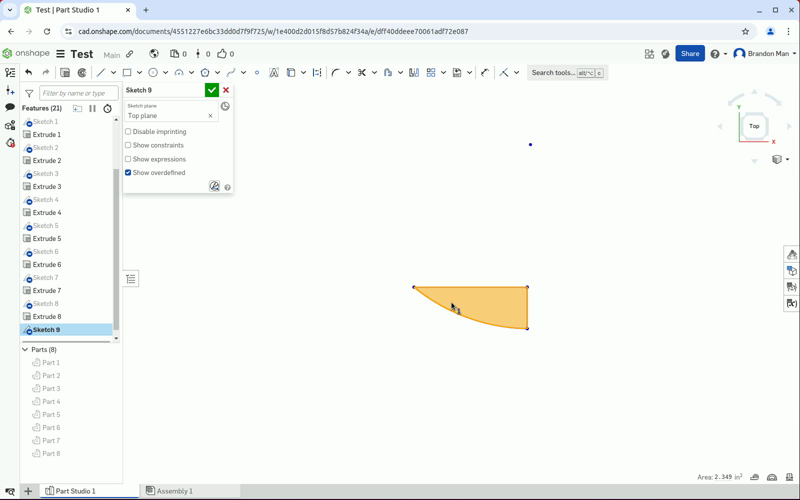
scroll(-6)
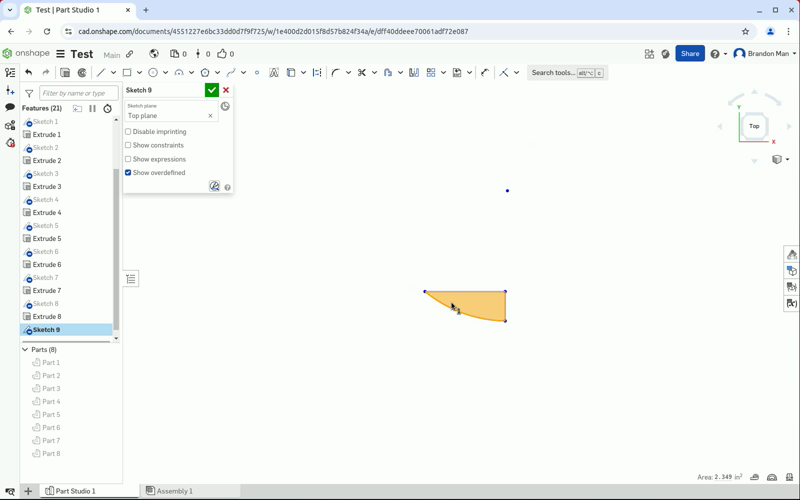
scroll(-6)
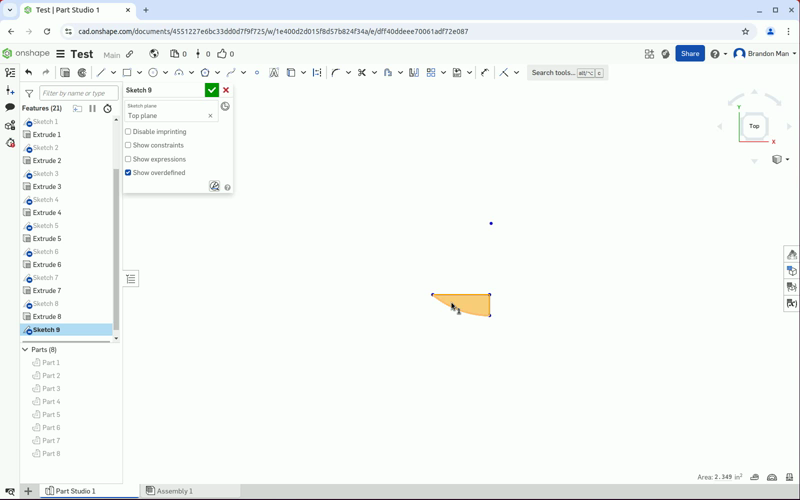
scroll(-6)
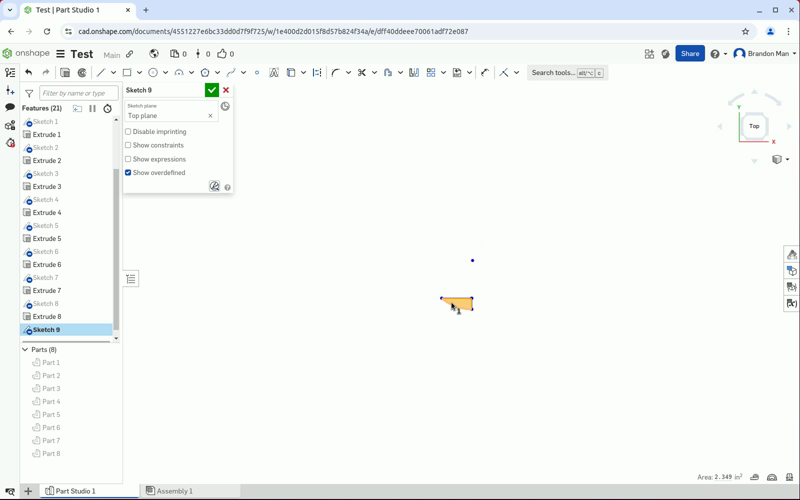
scroll(-6)
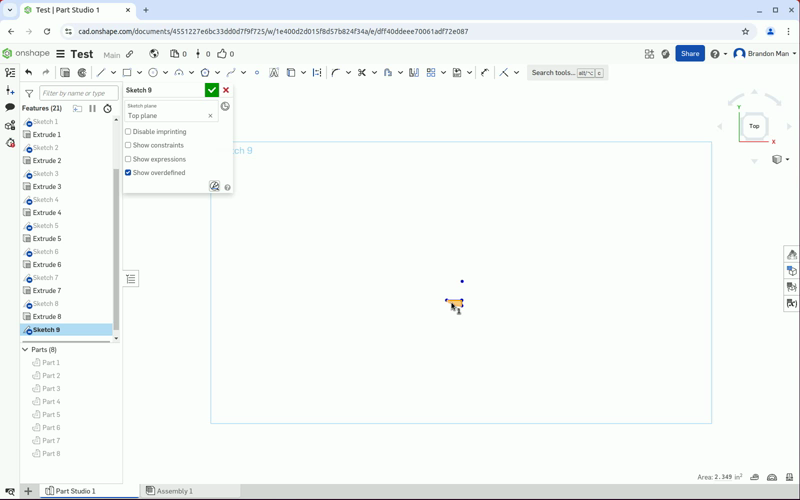
mouse_move(73, 352)
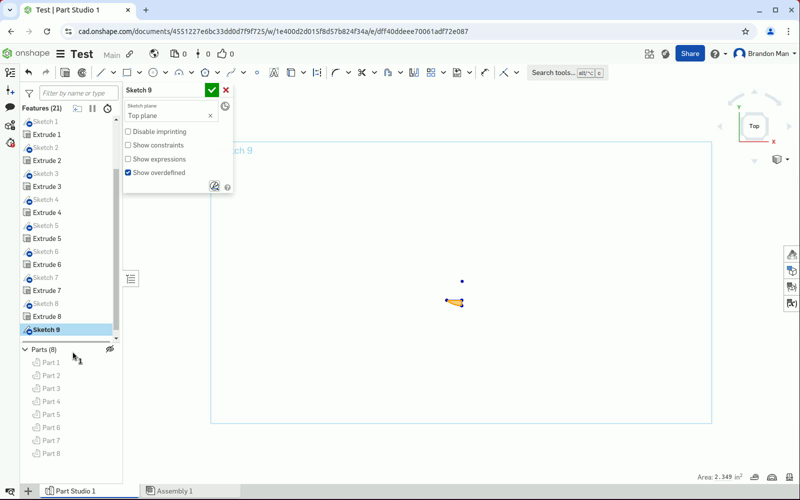
key(shift+y)
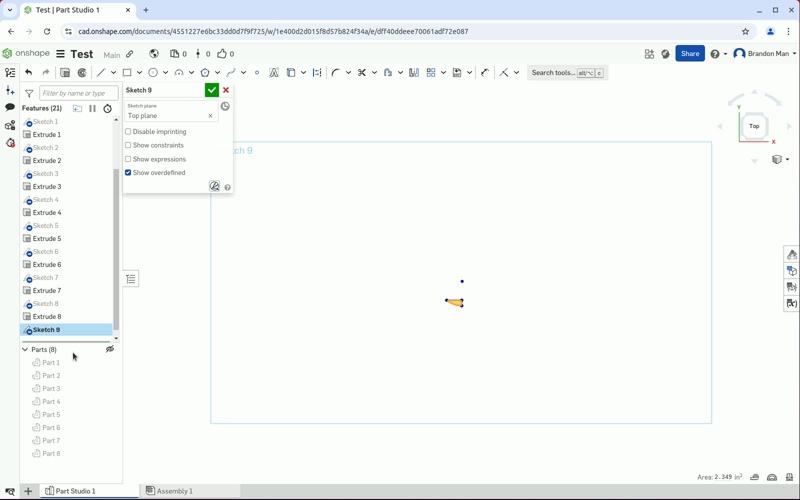
key(shift+e)
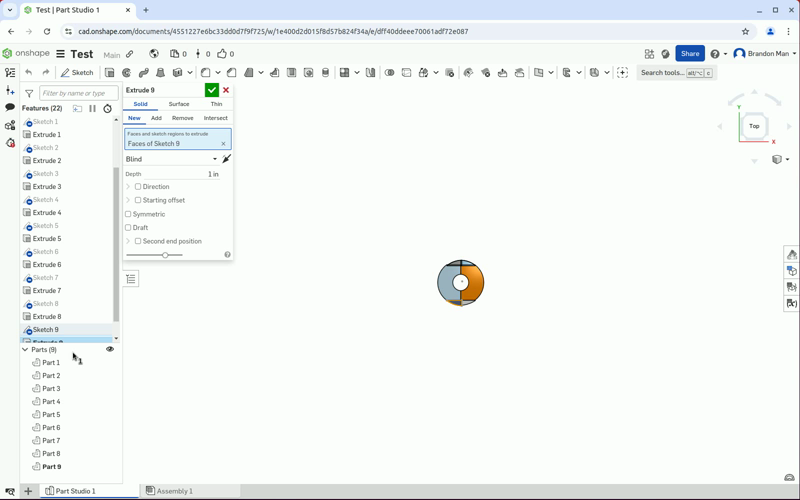
mouse_move(143, 106)
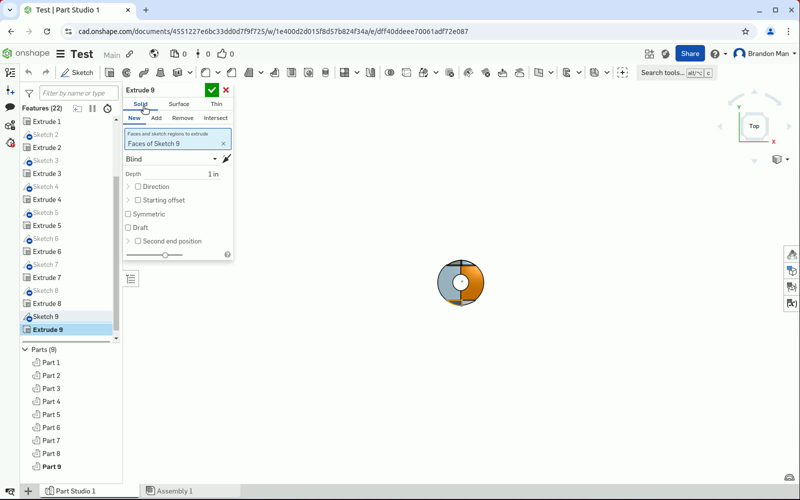
click(143, 106)
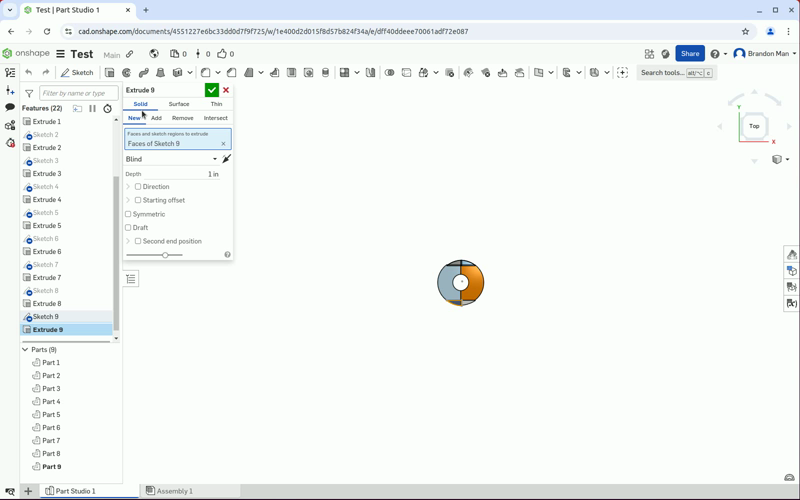
mouse_move(137, 120)
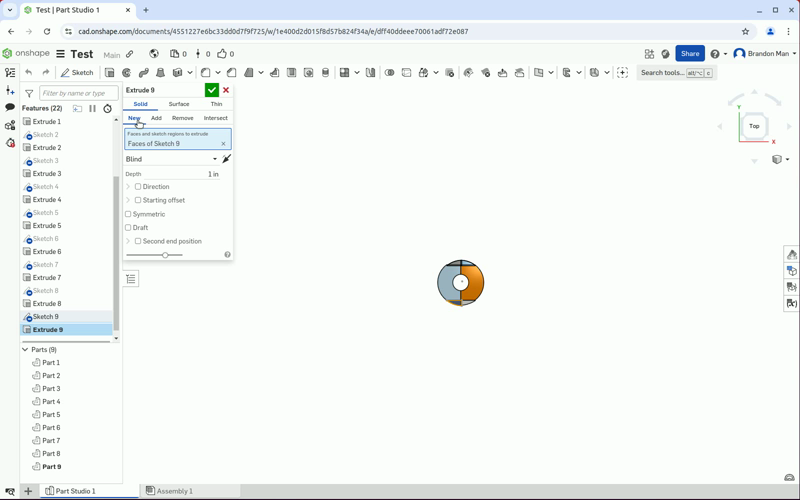
click(137, 120)
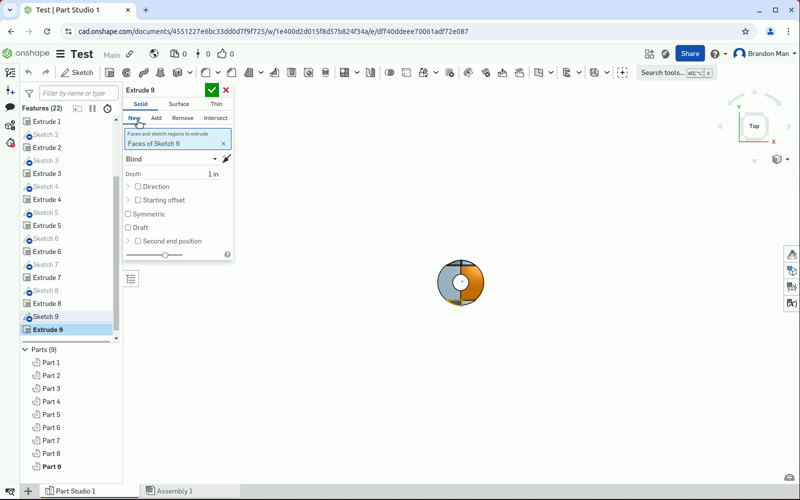
key(tab, 4)
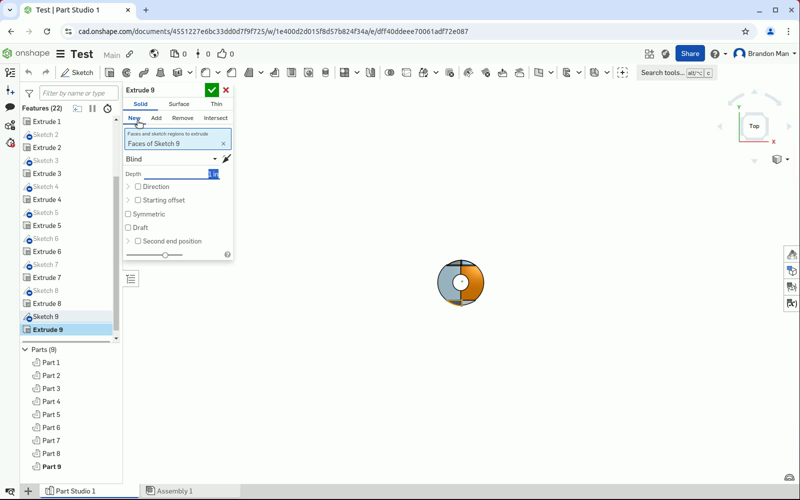
text(1.685)
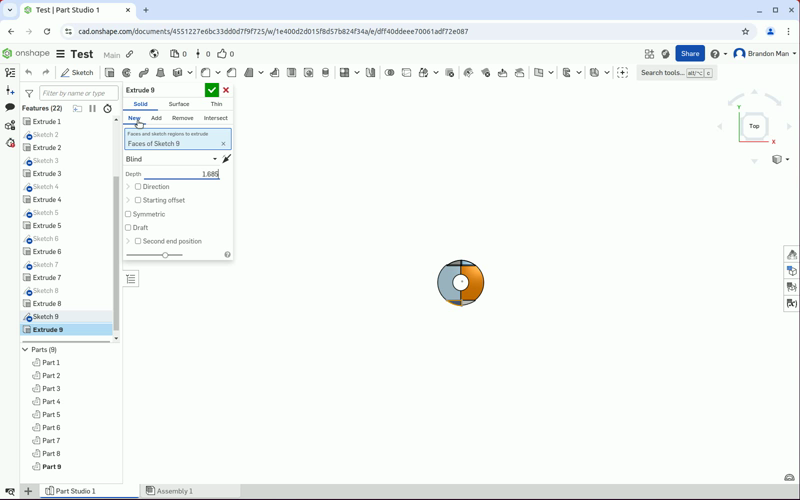
key(enter)
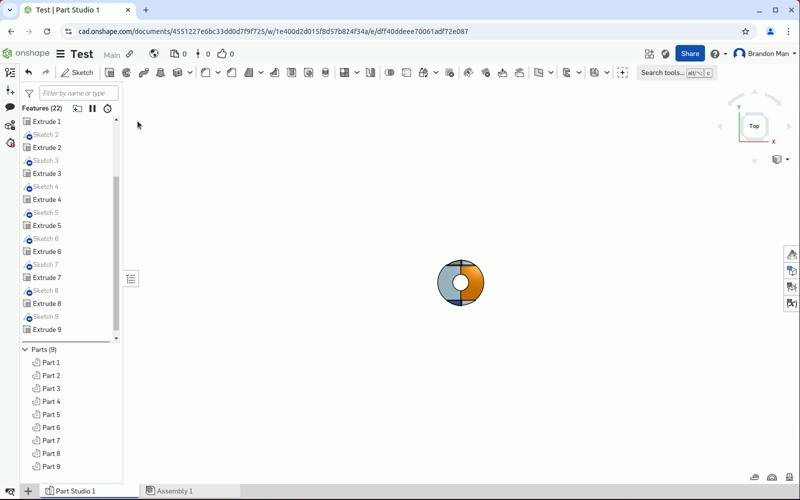
key(shift+h)
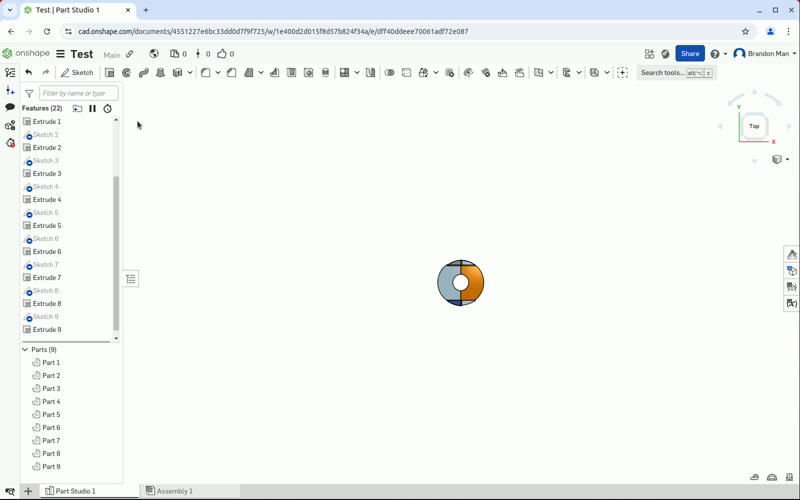
key(shift+h)
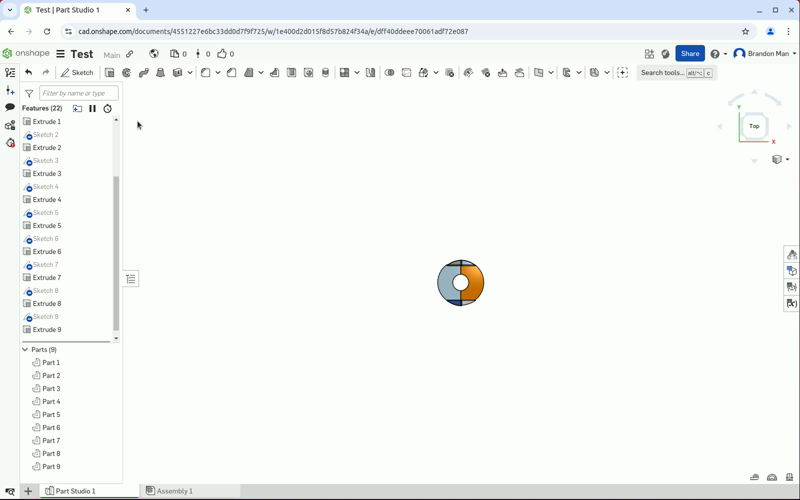
mouse_move(69, 111)
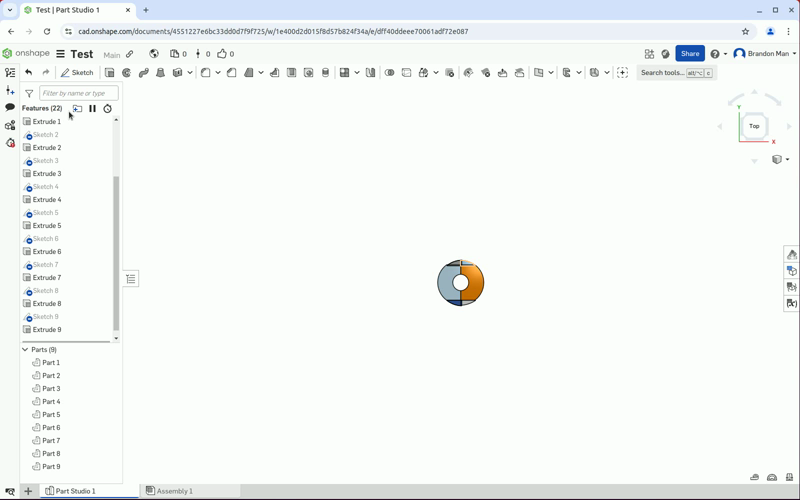
click(69, 111)
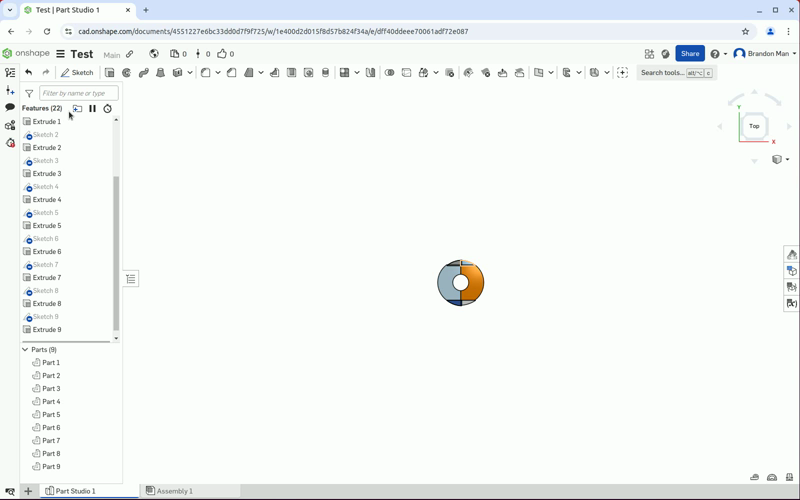
key(shift+s)
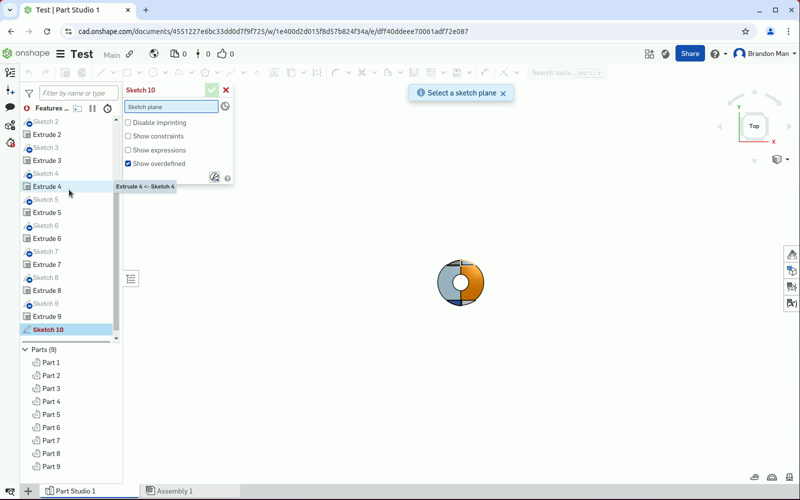
scroll(3)
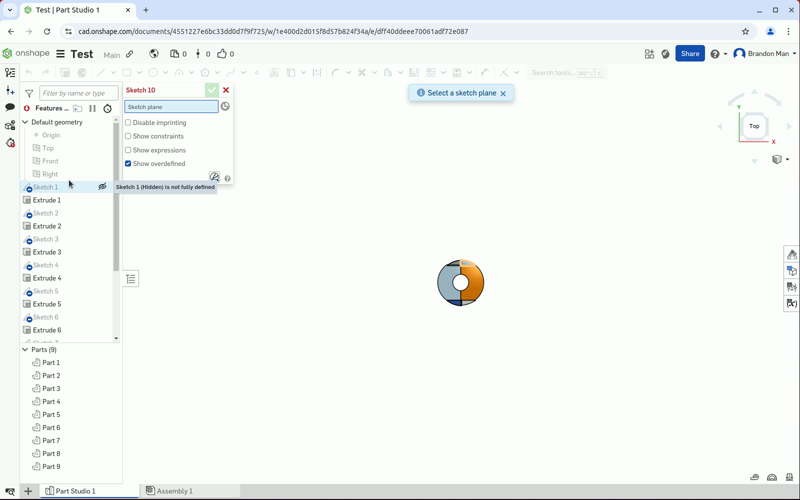
mouse_move(69, 150)
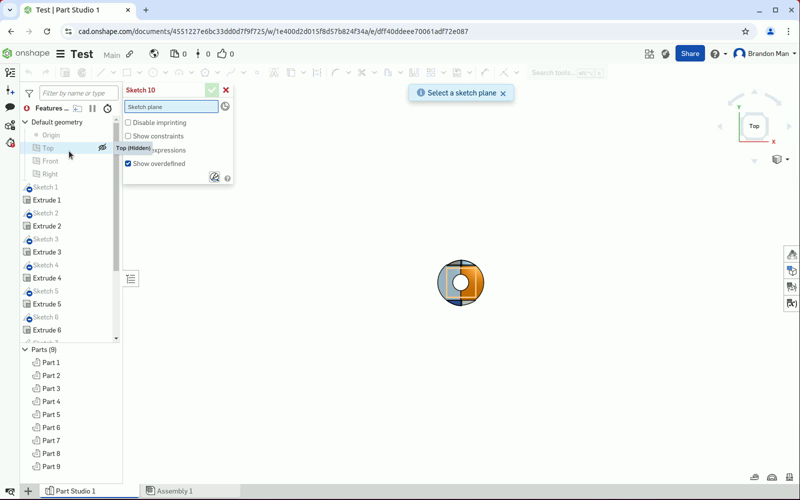
click(69, 150)
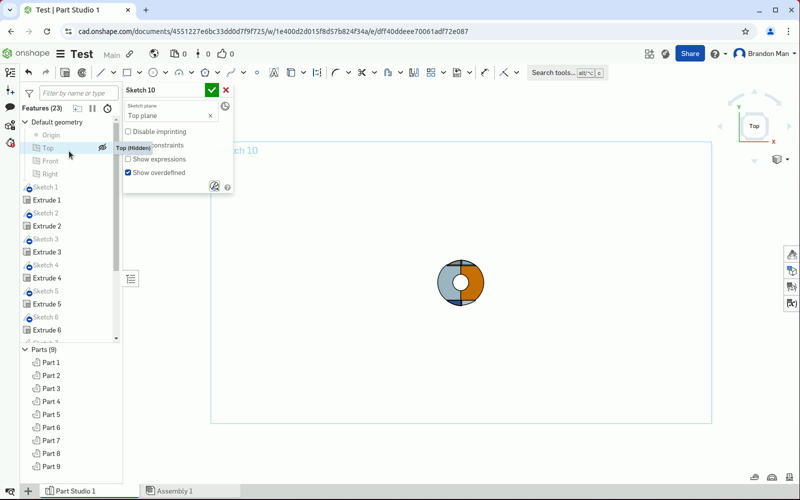
mouse_move(73, 352)
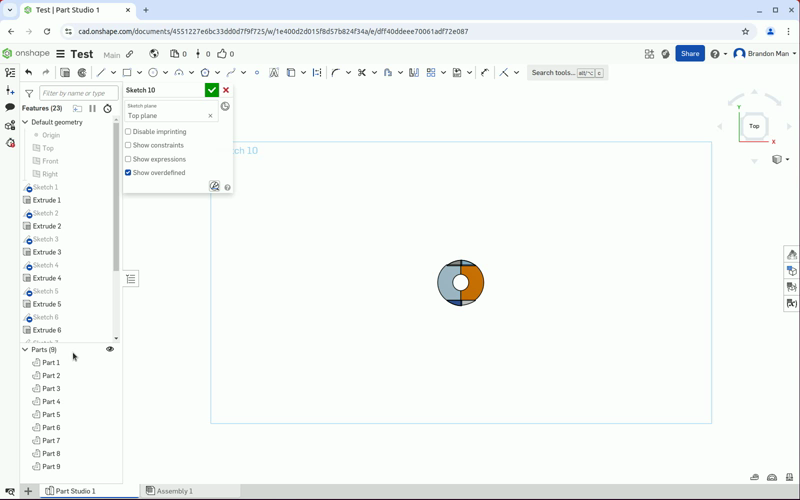
key(y)
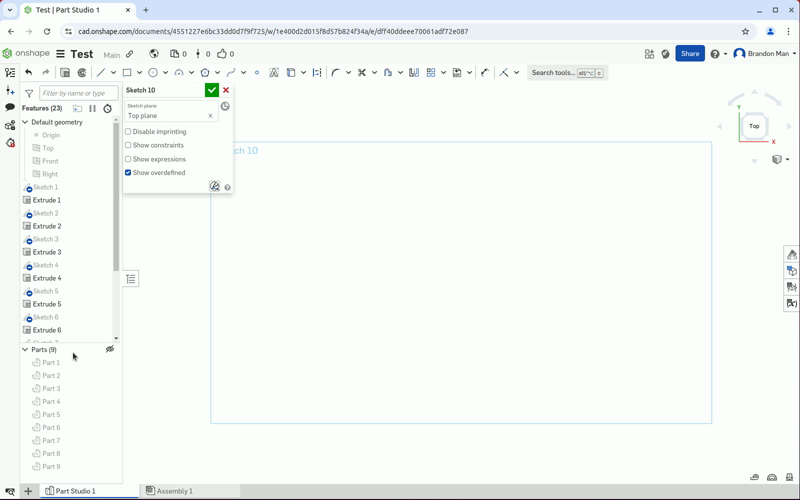
key(a)
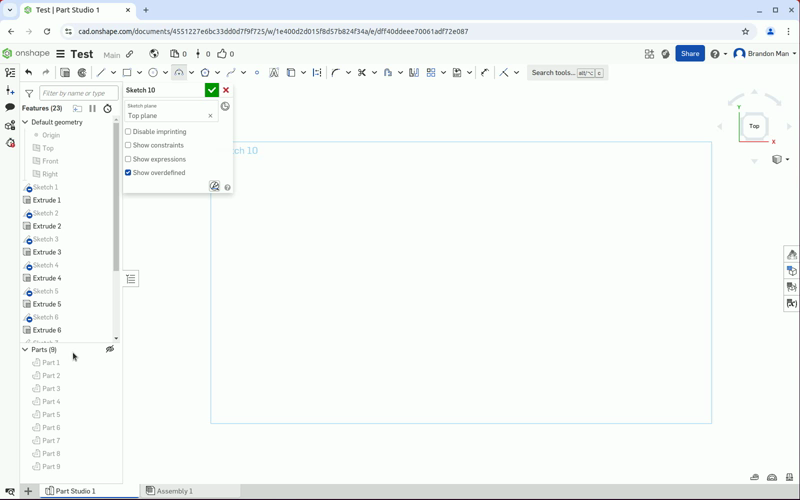
key_down(shift)
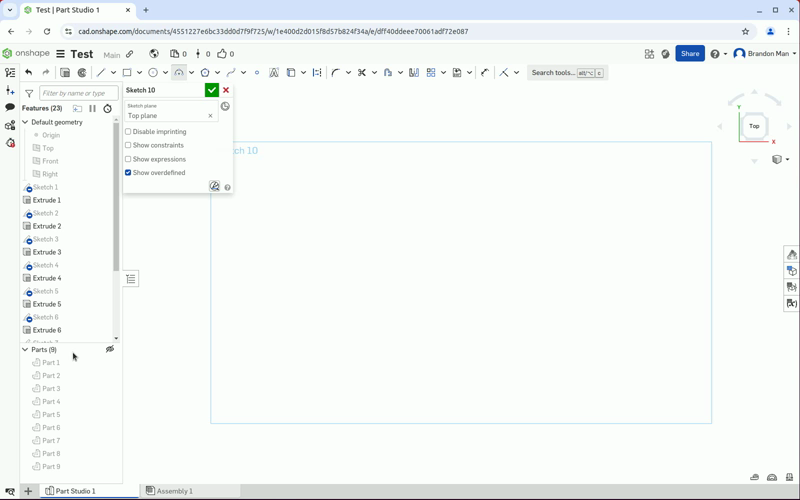
mouse_move(460, 305)
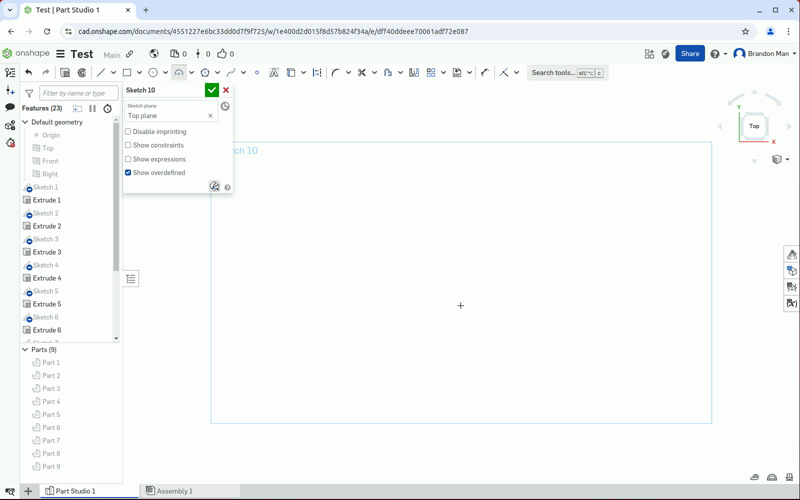
click(460, 305)
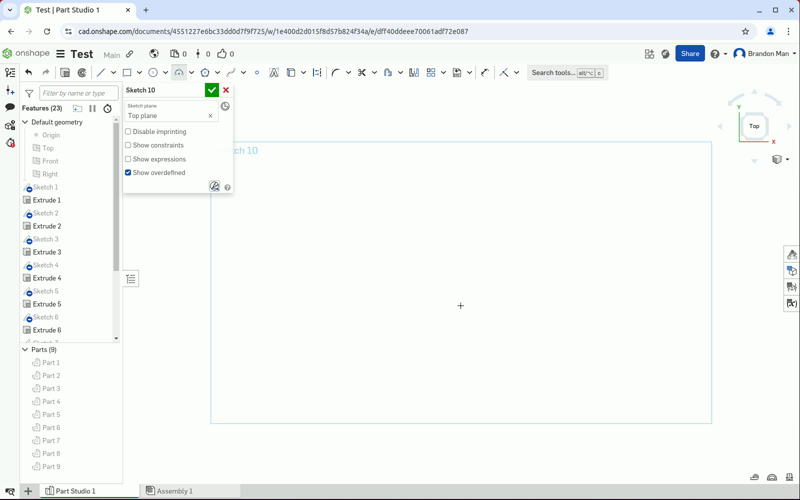
key_up(shift)
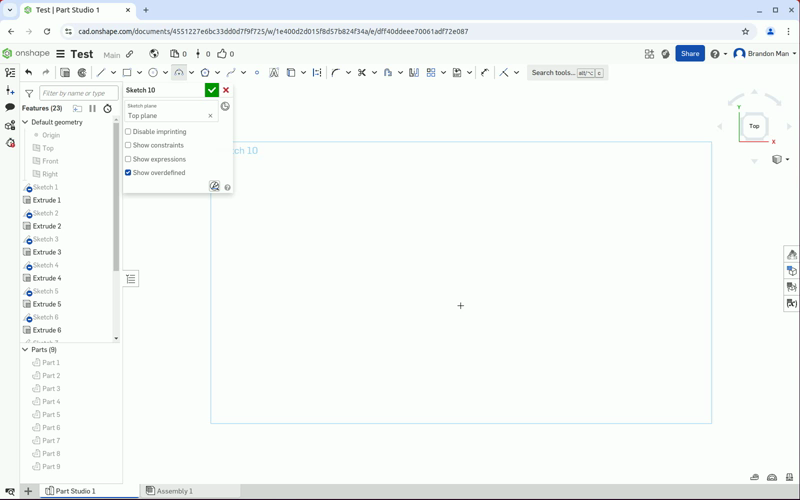
key_down(shift)
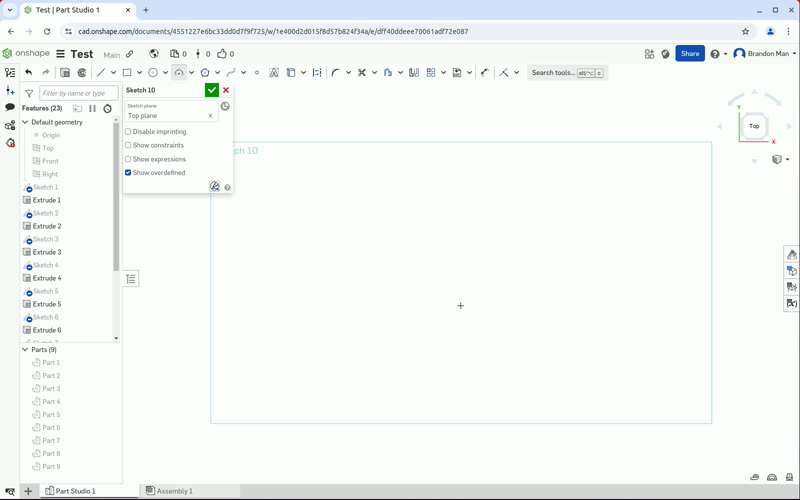
mouse_move(475, 300)
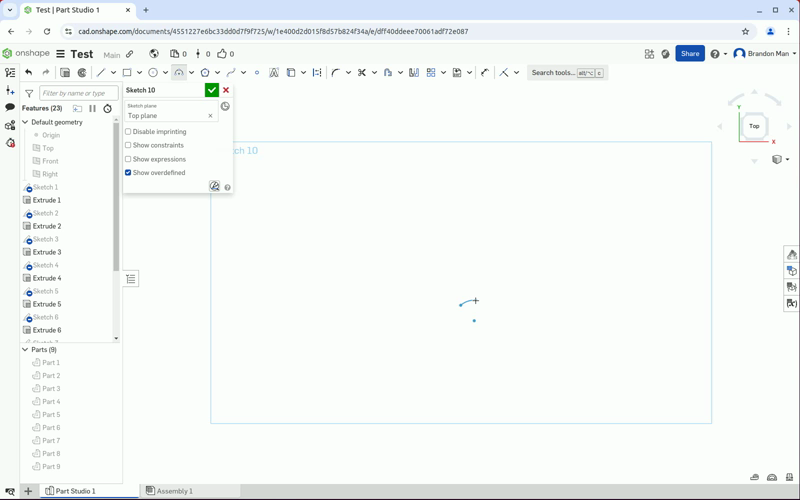
click(475, 300)
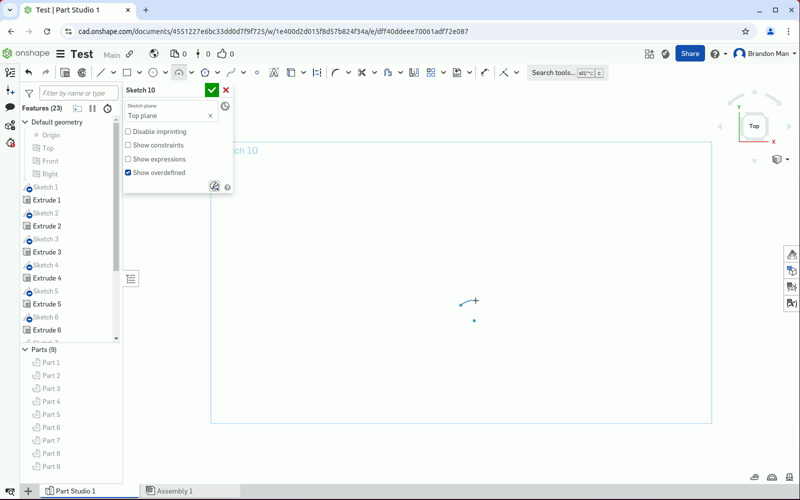
mouse_move(468, 303)
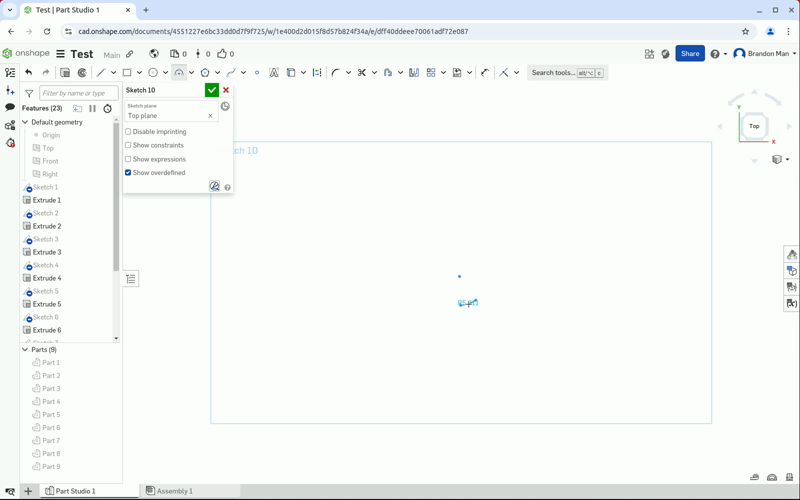
click(468, 303)
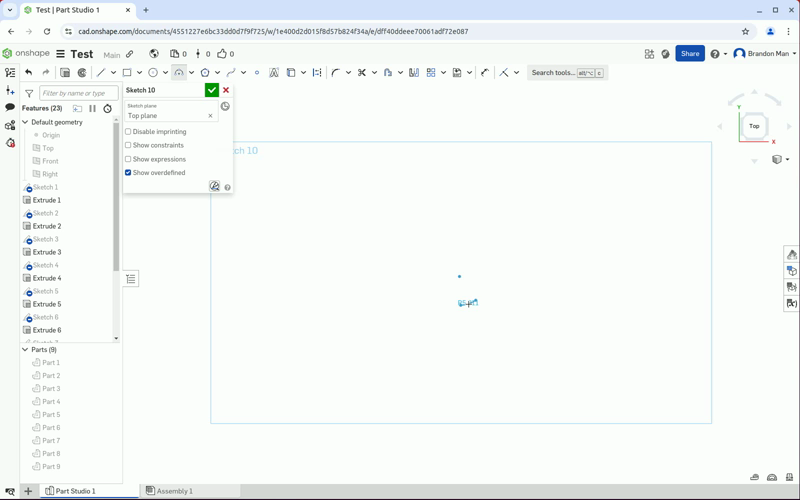
key_up(shift)
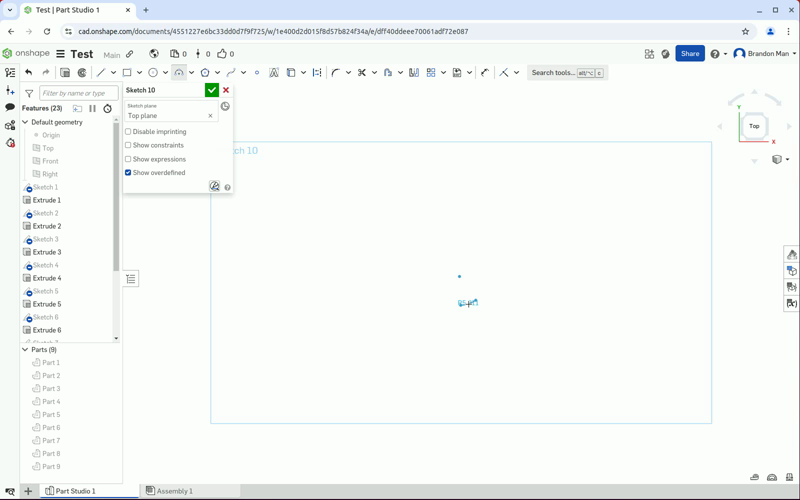
key(esc)
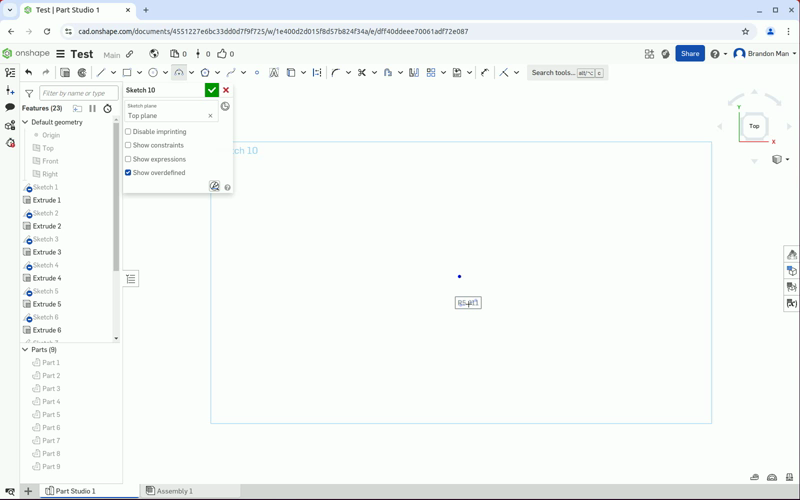
key(l)
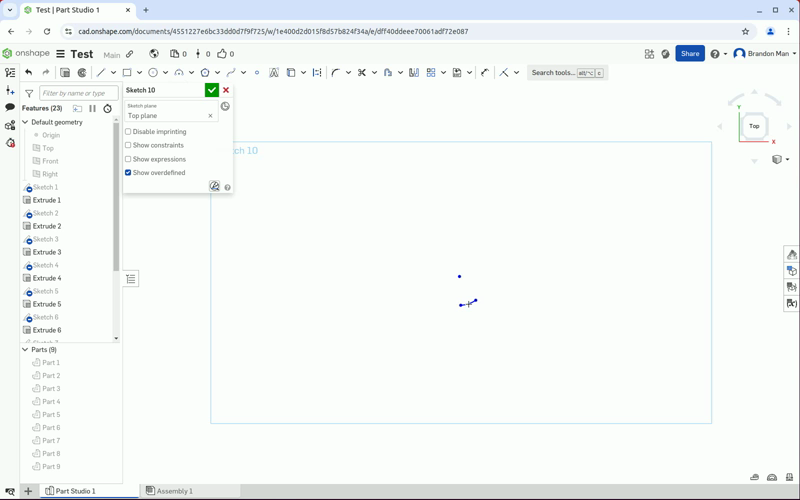
mouse_move(475, 300)
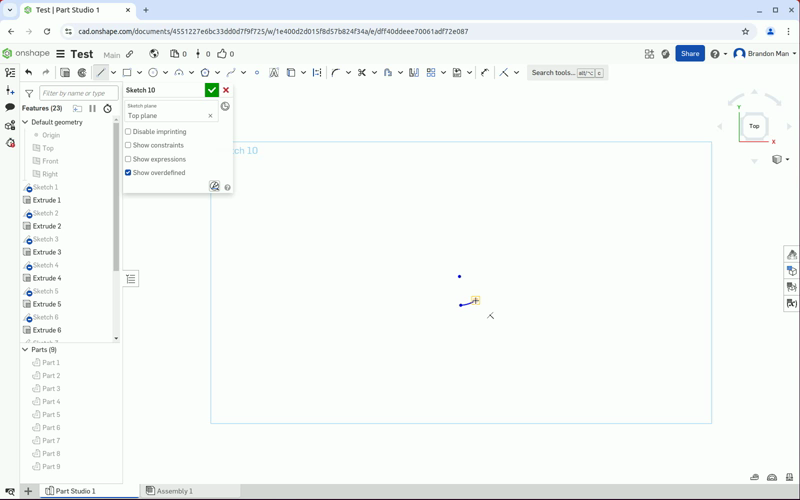
click(475, 300)
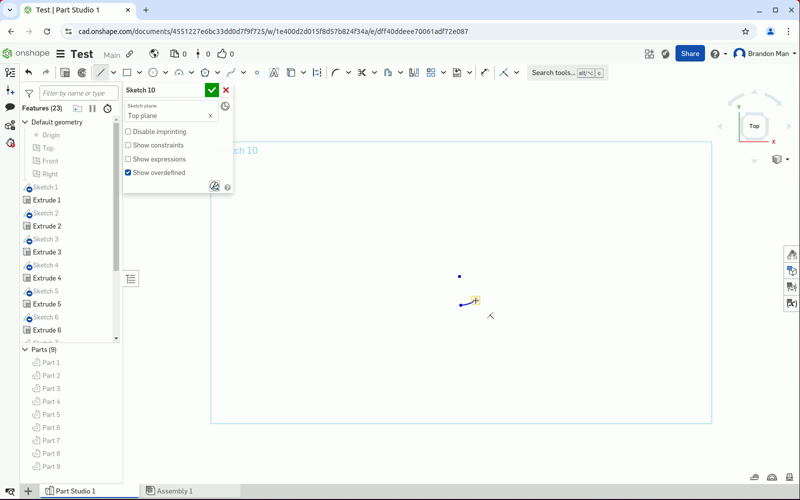
key_down(shift)
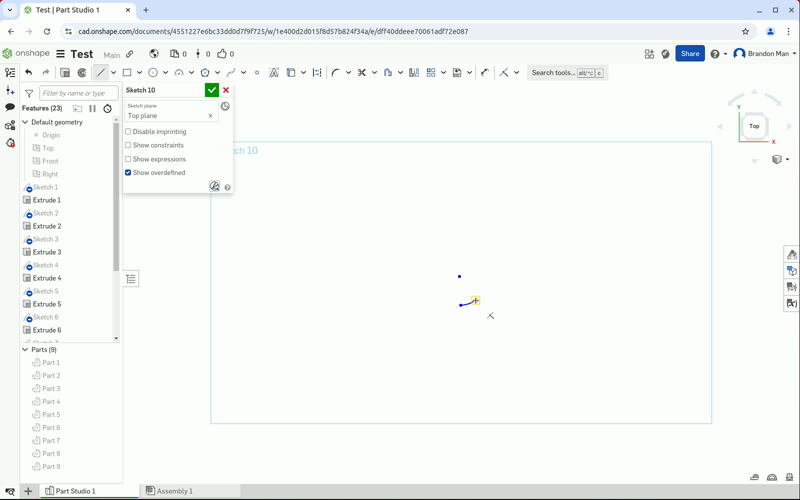
mouse_move(505, 300)
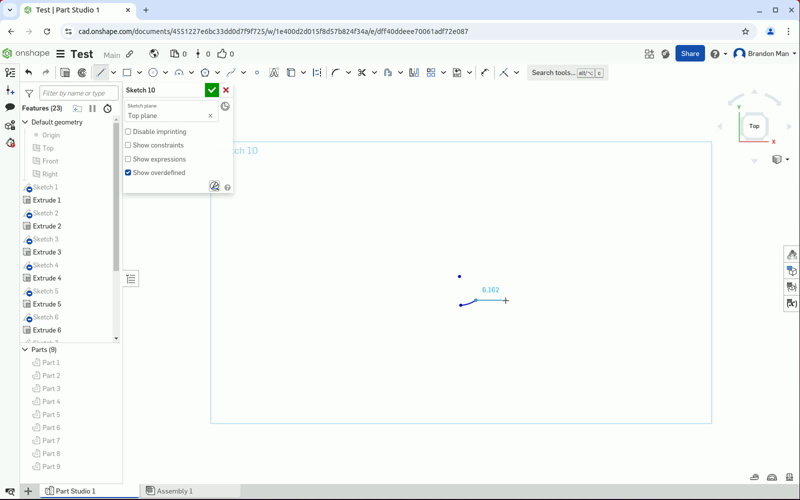
mouse_move(460, 300)
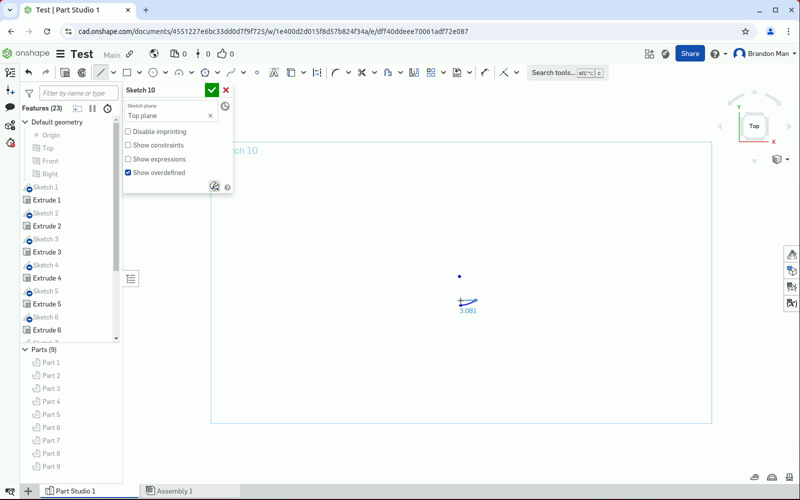
click(460, 300)
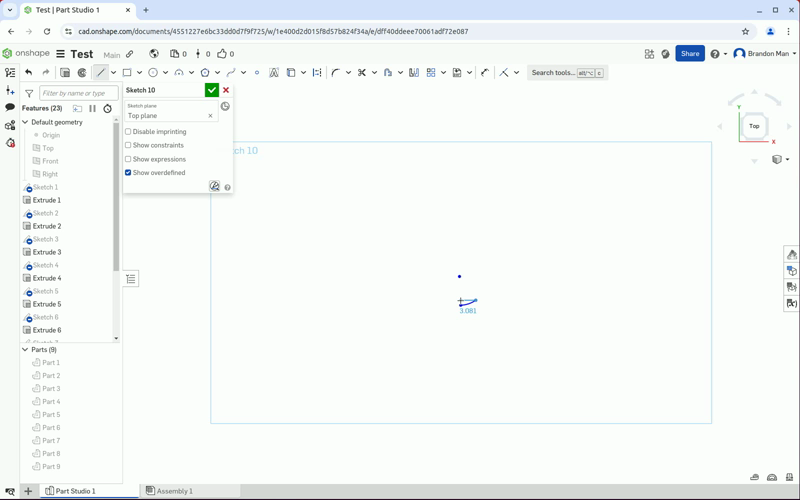
key_up(shift)
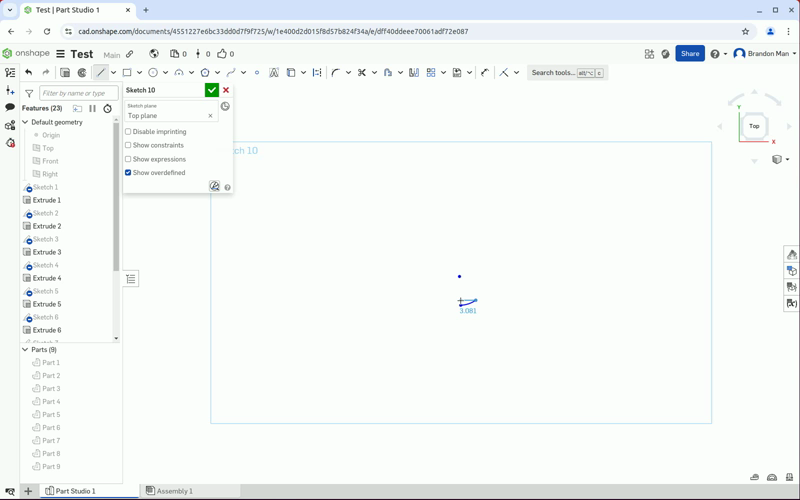
mouse_move(490, 300)
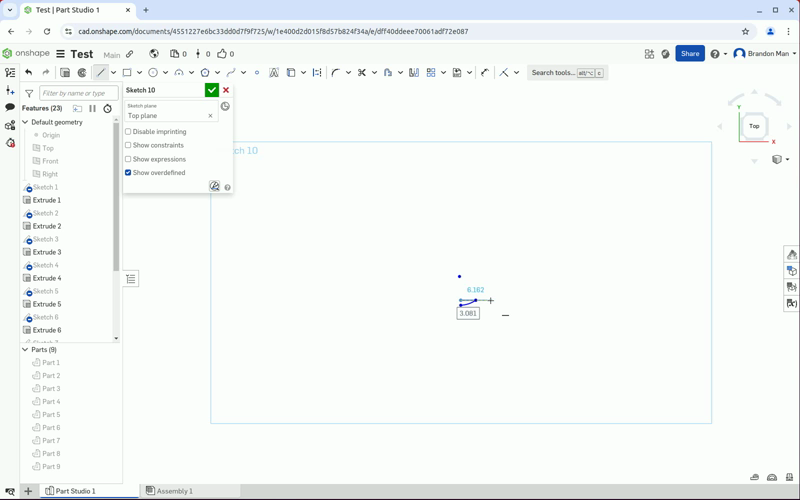
key_down(shift)
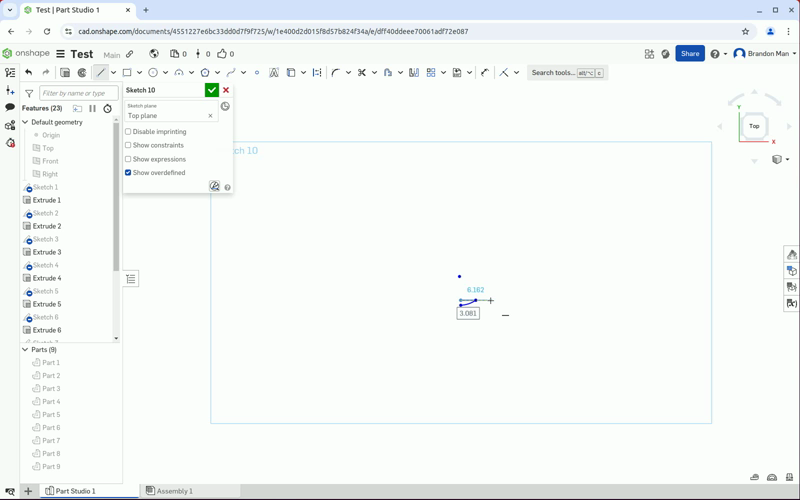
mouse_move(460, 305)
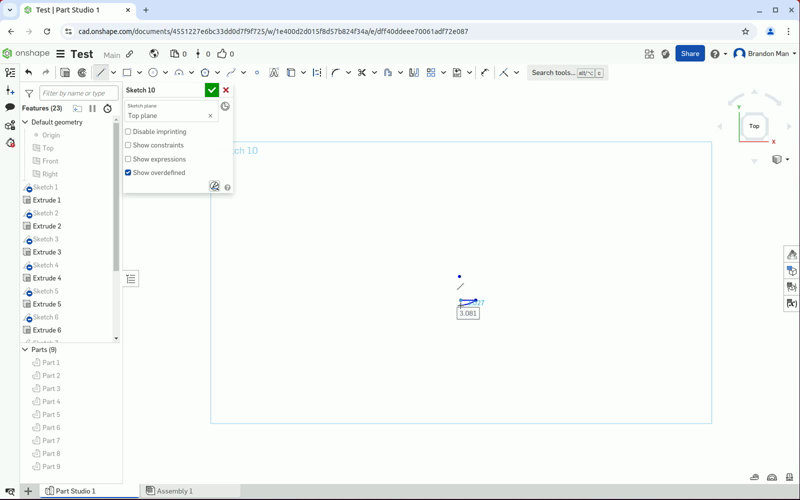
scroll(6)
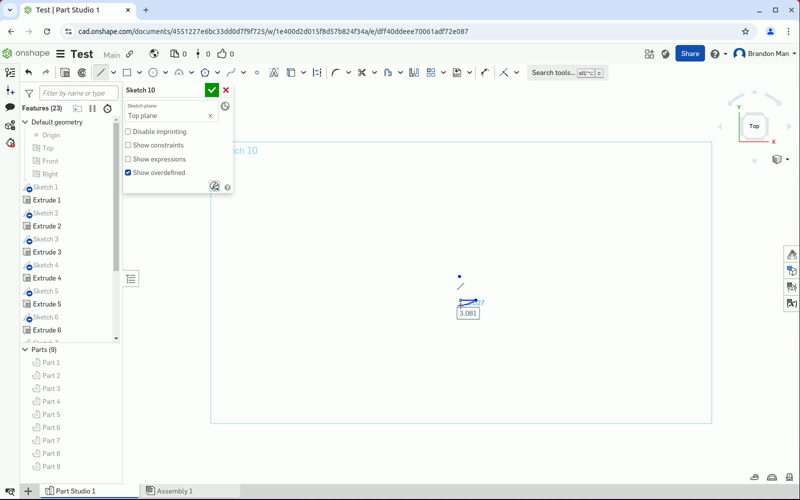
scroll(6)
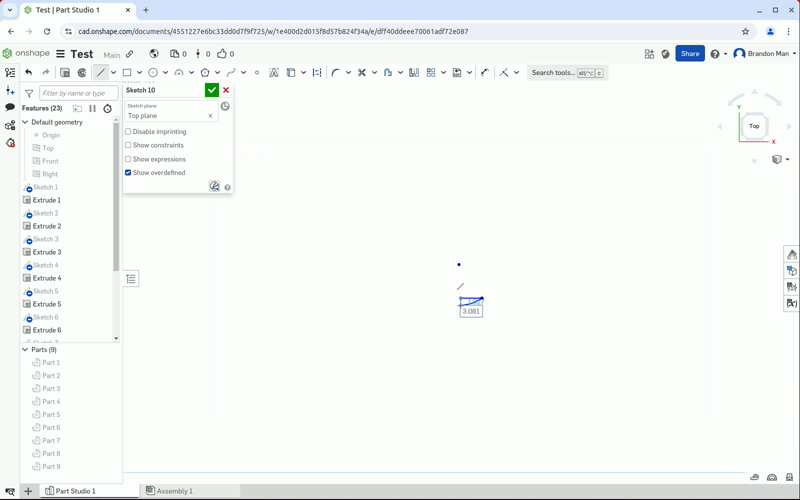
scroll(6)
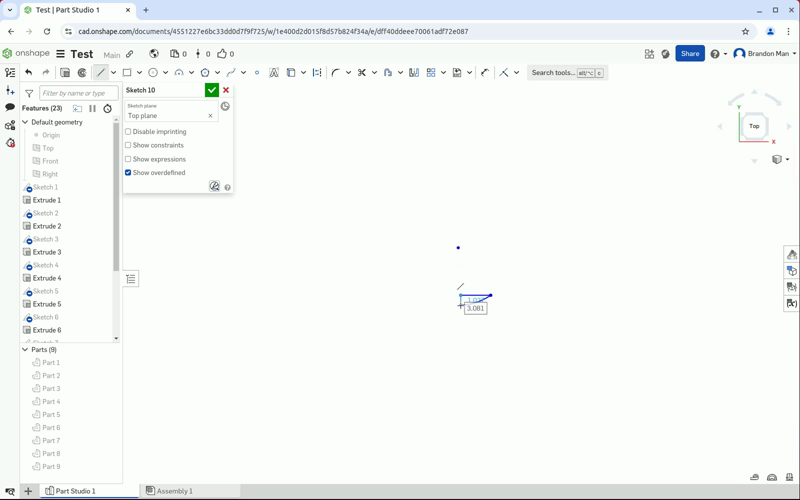
scroll(6)
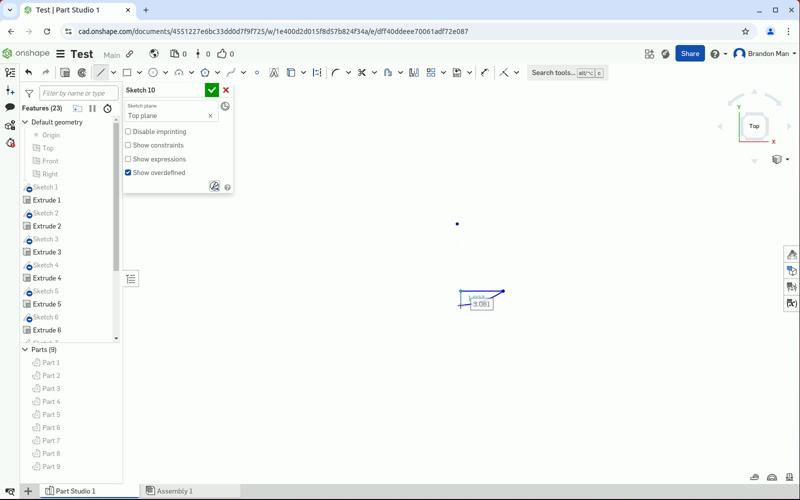
scroll(6)
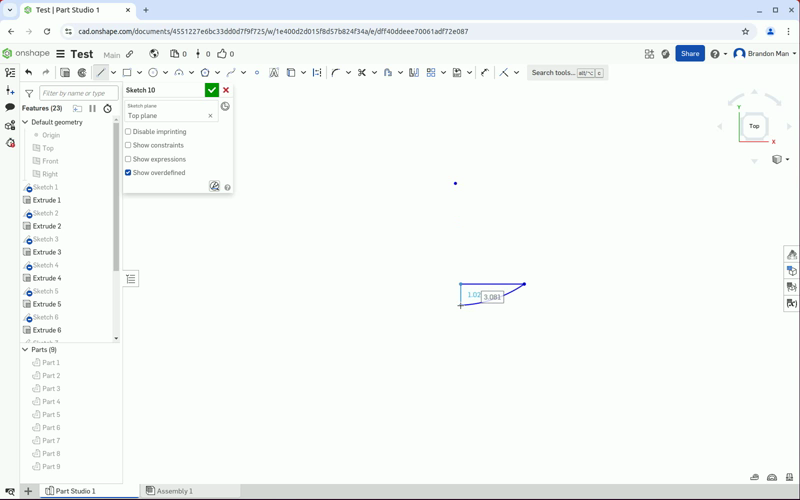
scroll(6)
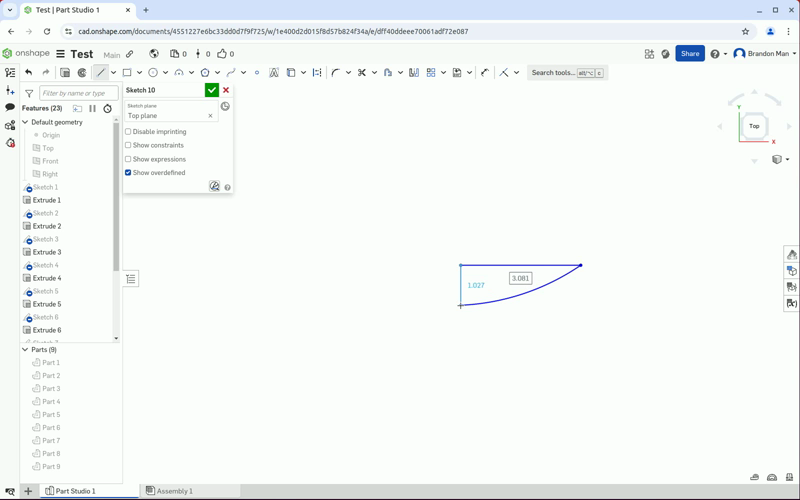
scroll(6)
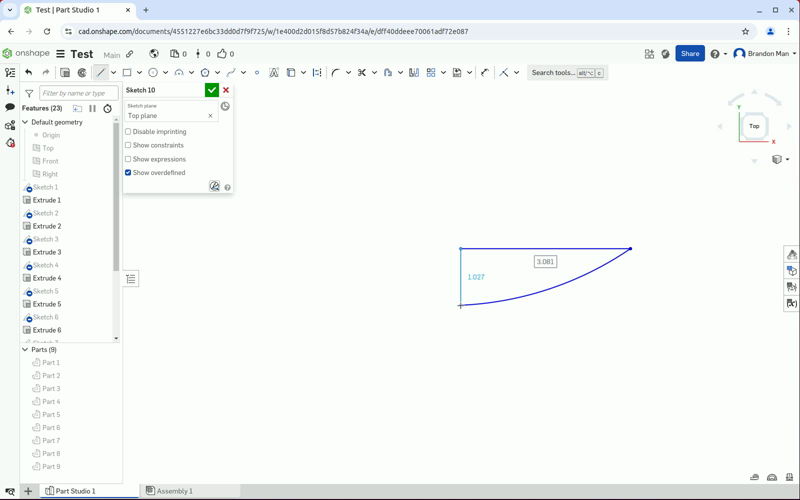
key_up(shift)
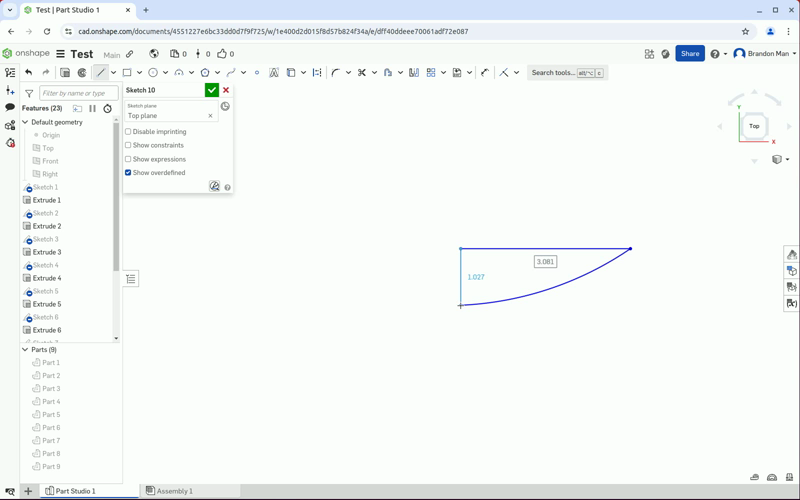
click(460, 305)
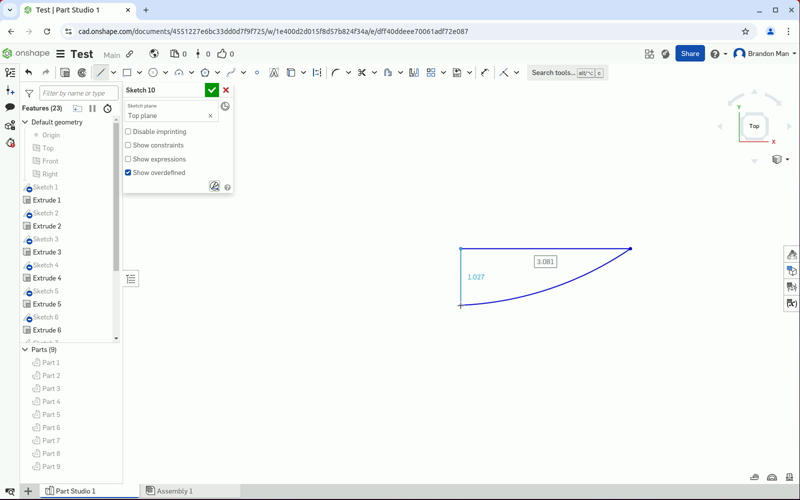
scroll(-6)
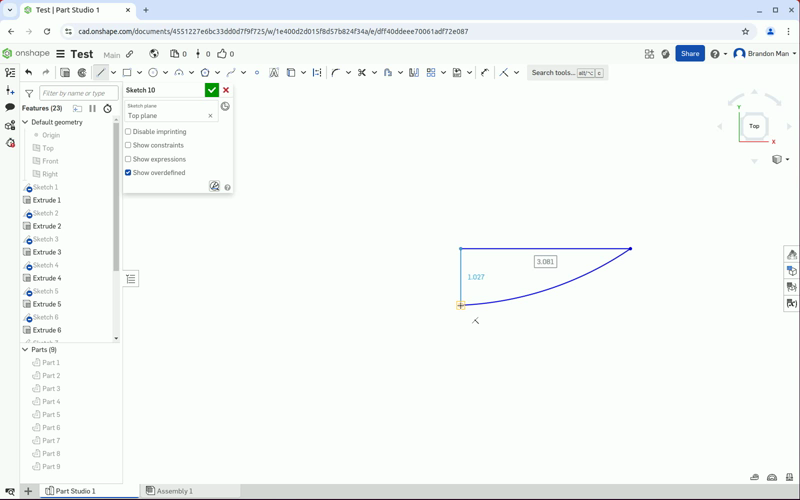
scroll(-6)
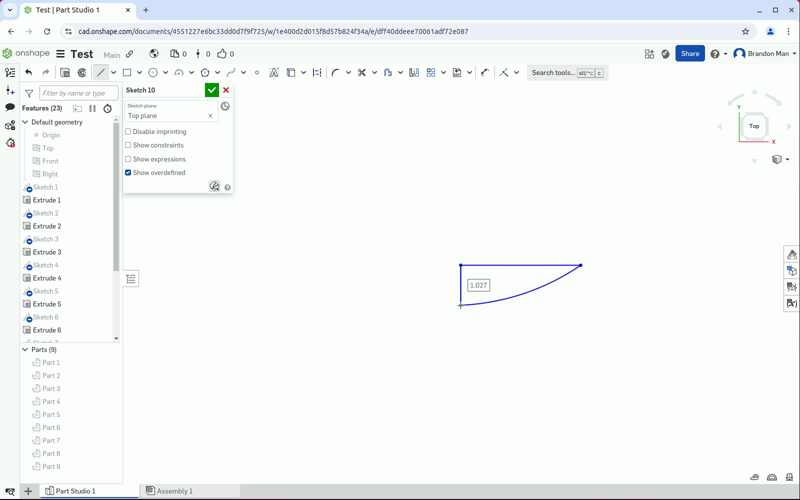
scroll(-6)
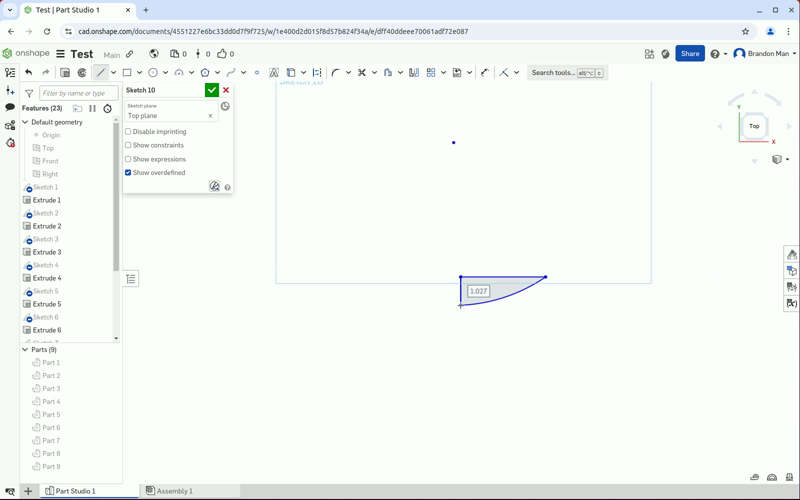
scroll(-6)
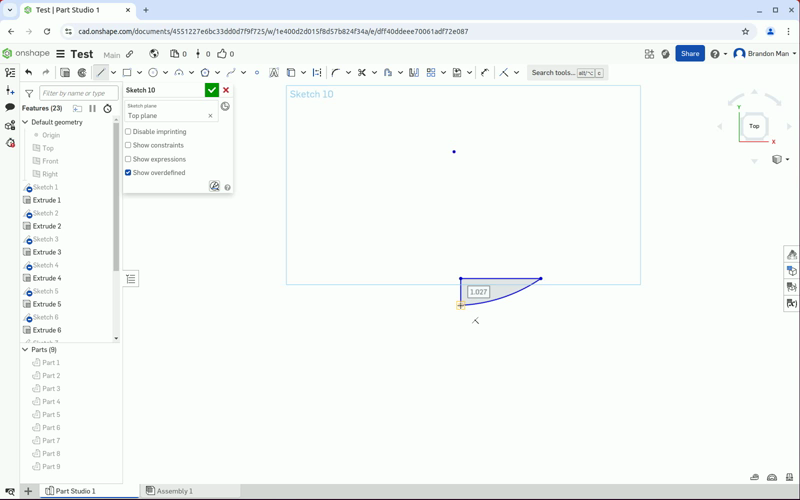
scroll(-6)
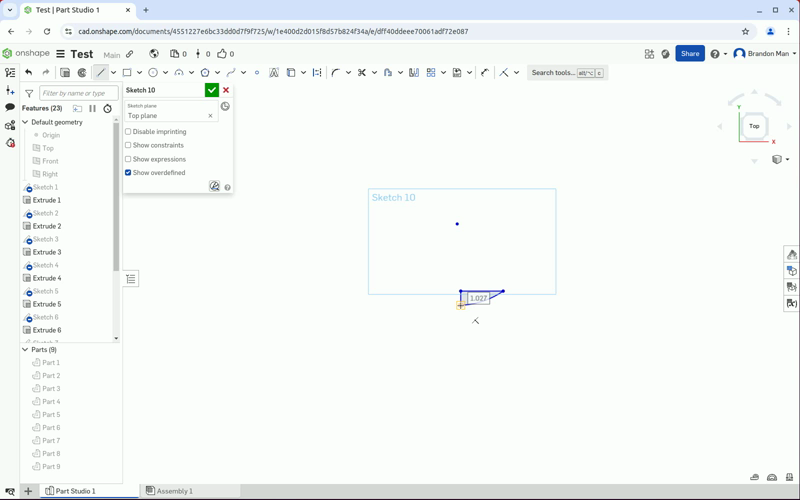
scroll(-6)
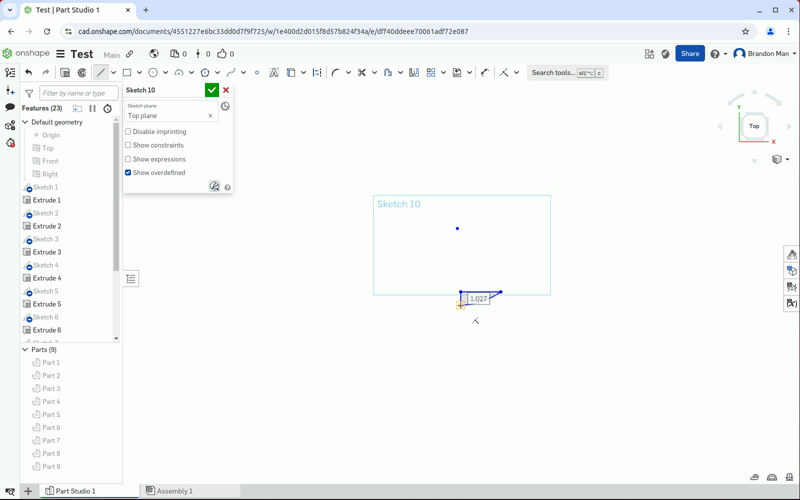
scroll(-6)
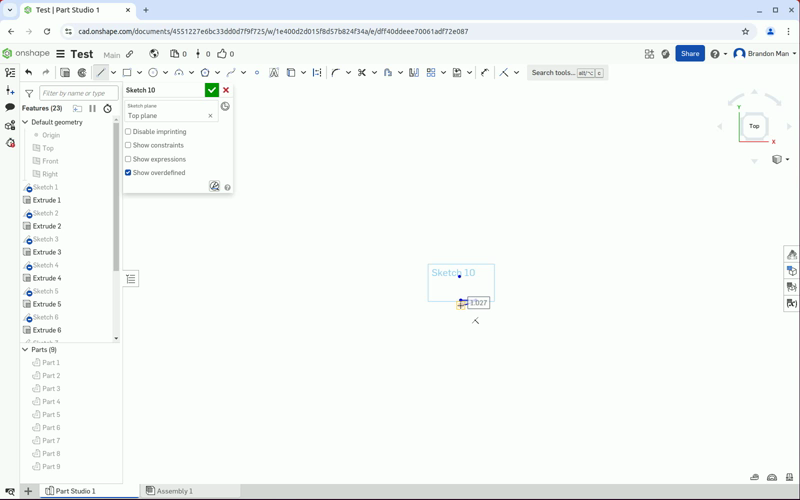
key(esc)
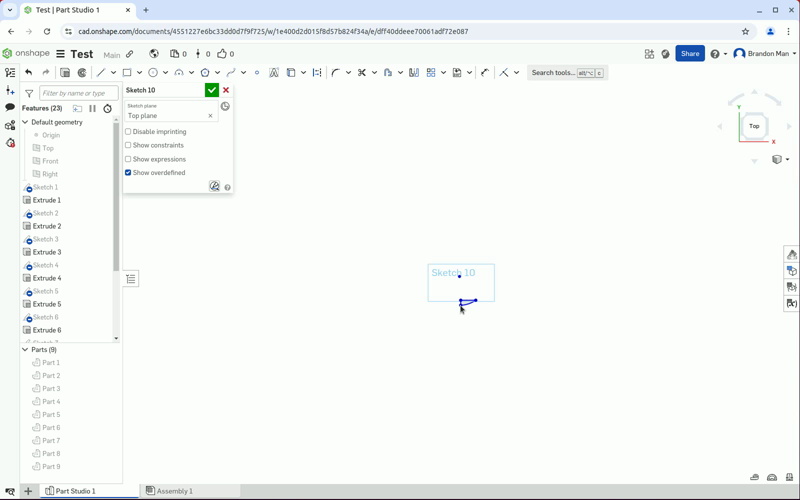
mouse_move(467, 304)
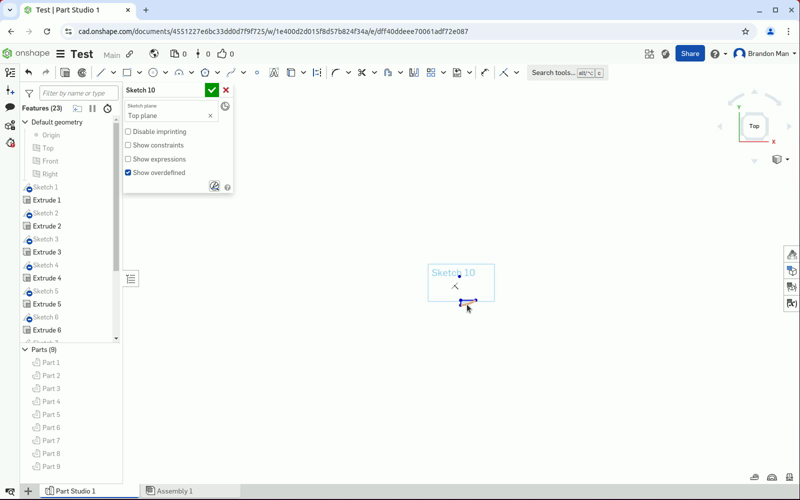
scroll(6)
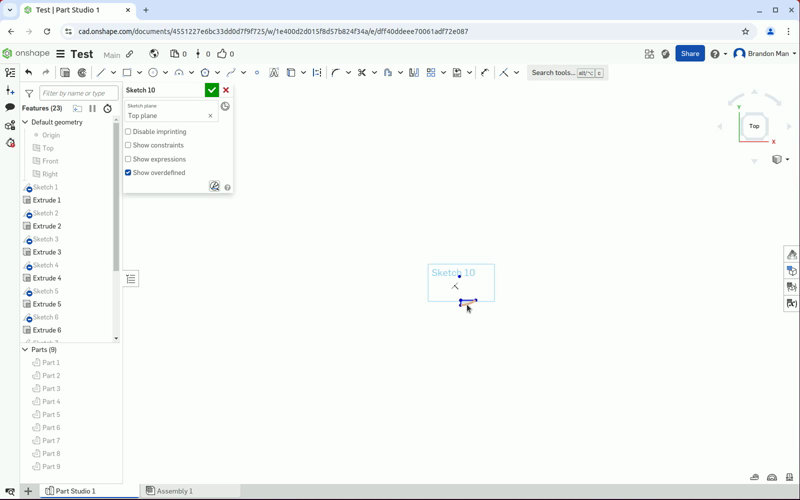
scroll(6)
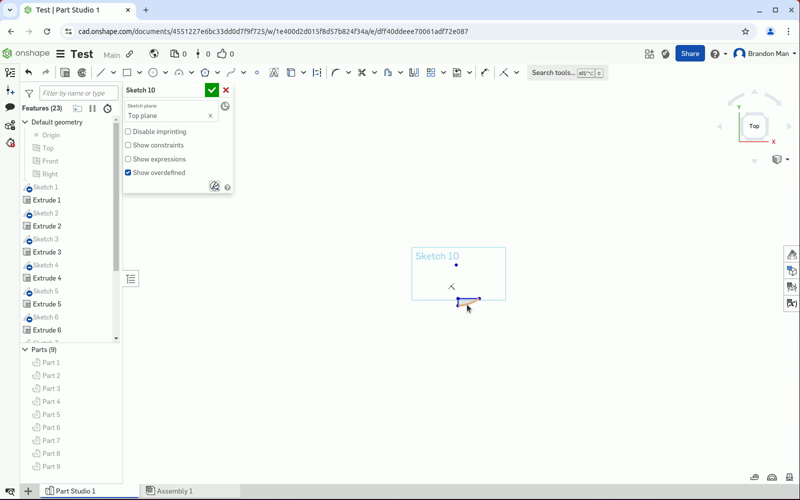
scroll(6)
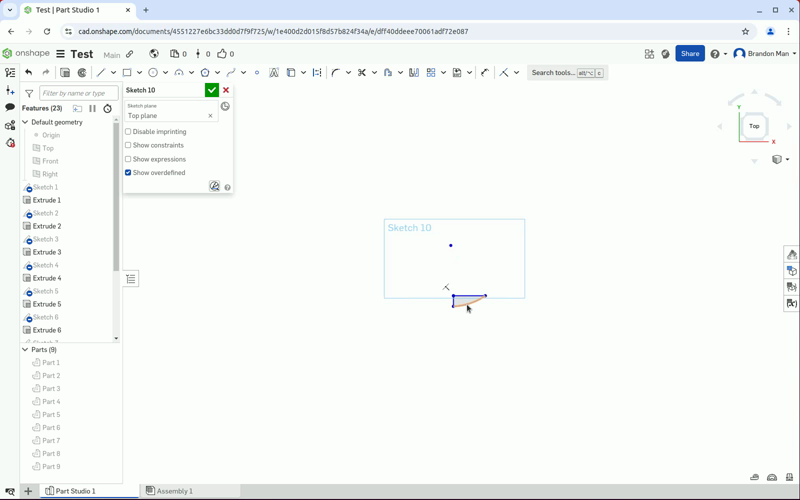
scroll(6)
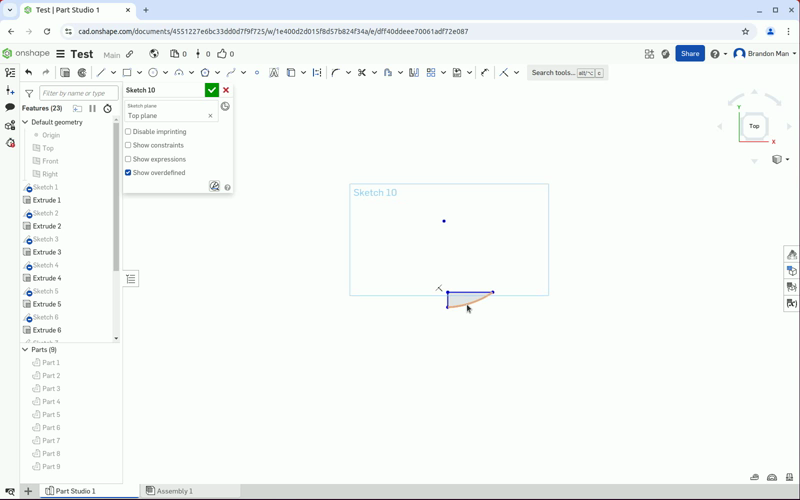
scroll(6)
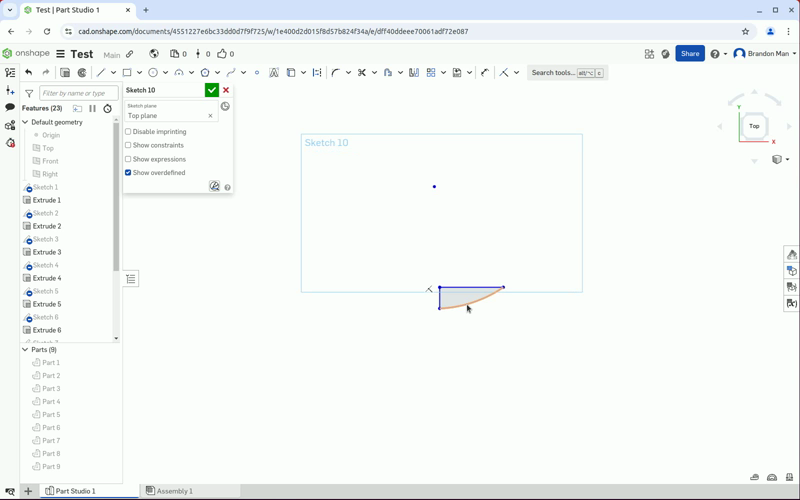
scroll(6)
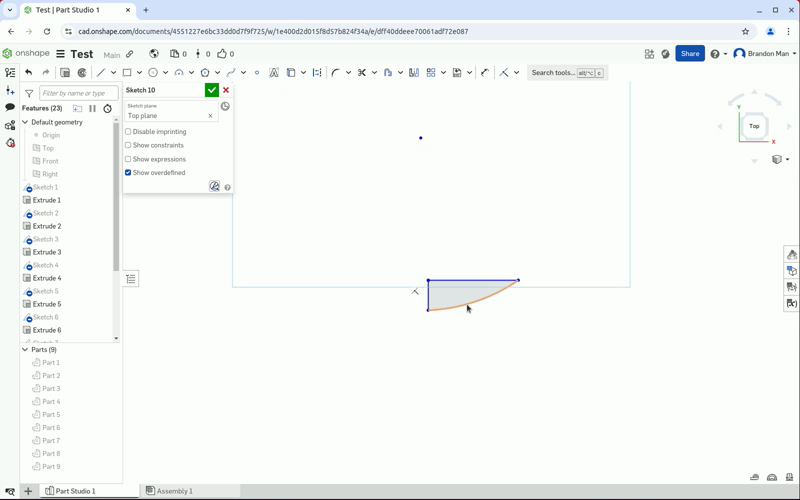
scroll(6)
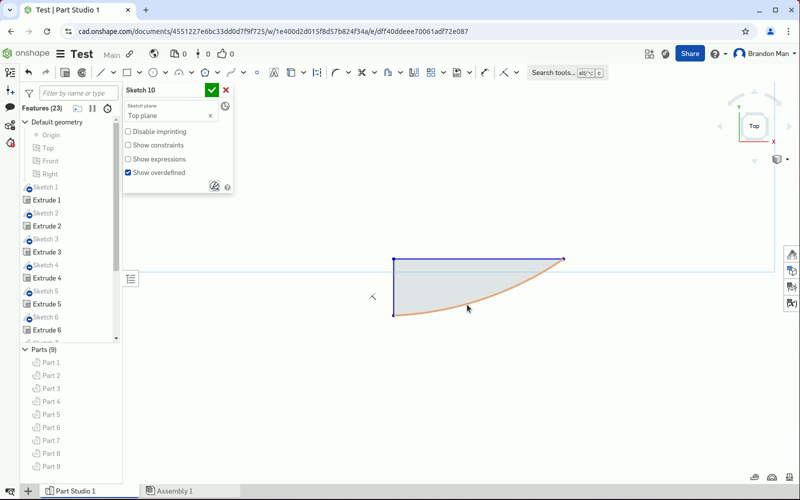
click(467, 304)
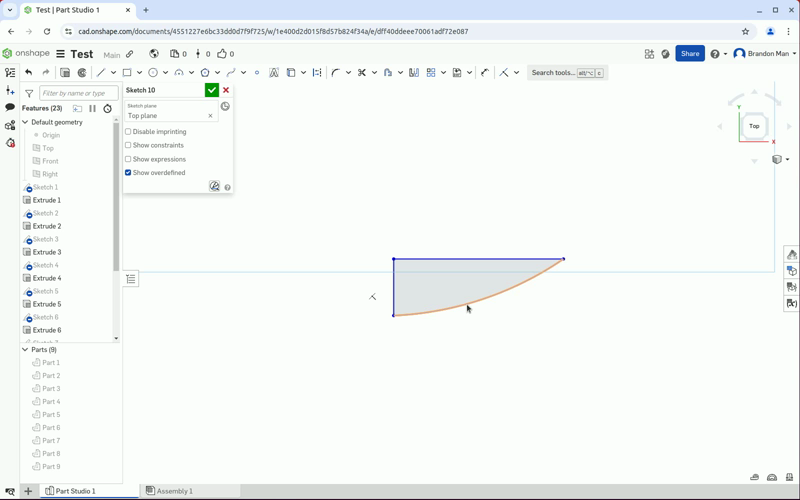
scroll(-6)
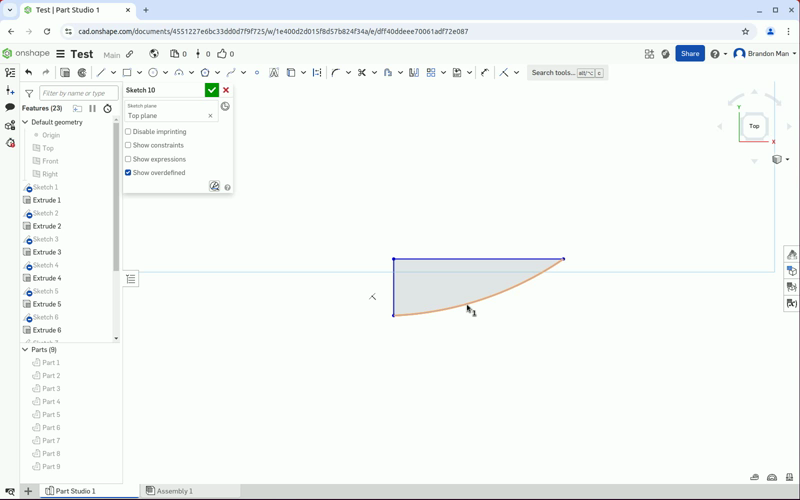
scroll(-6)
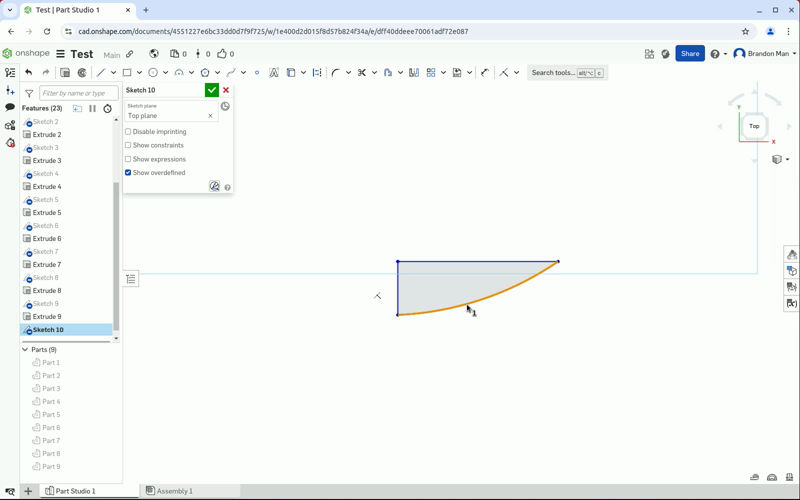
scroll(-6)
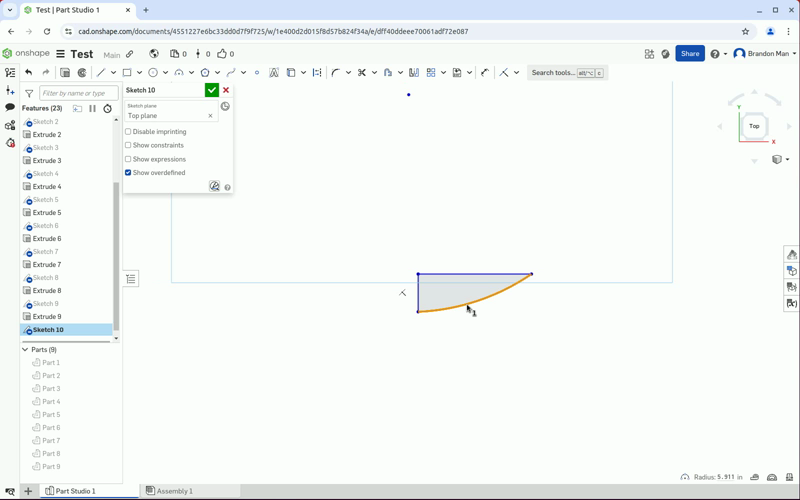
scroll(-6)
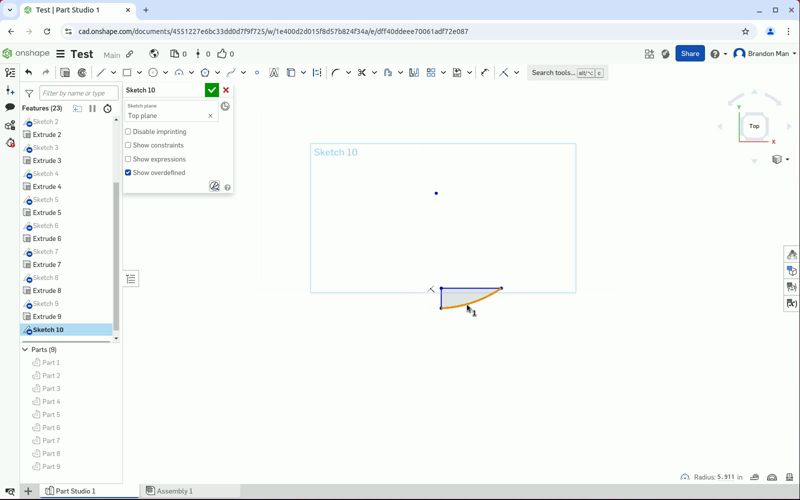
scroll(-6)
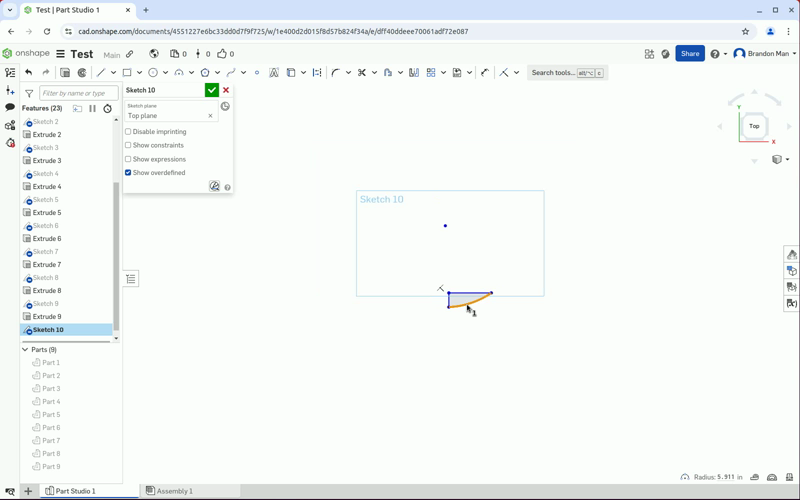
scroll(-6)
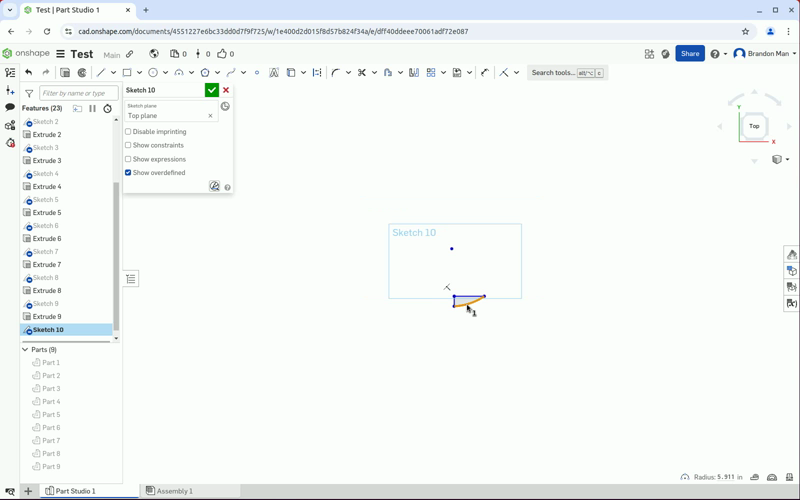
scroll(-6)
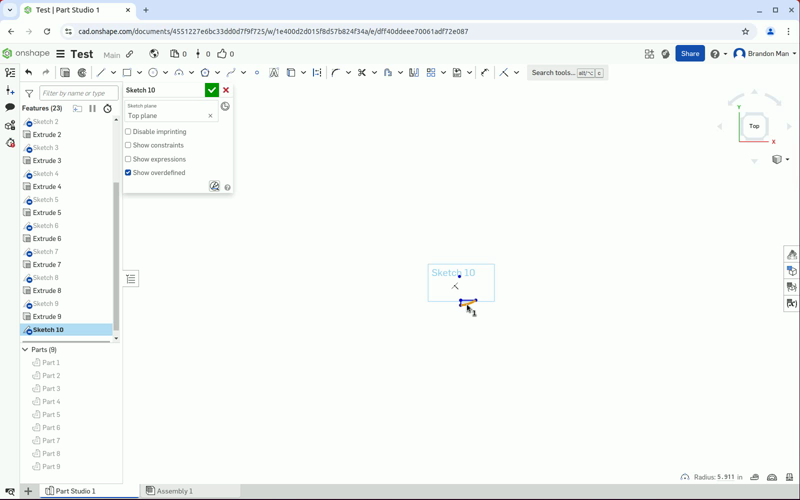
mouse_move(73, 352)
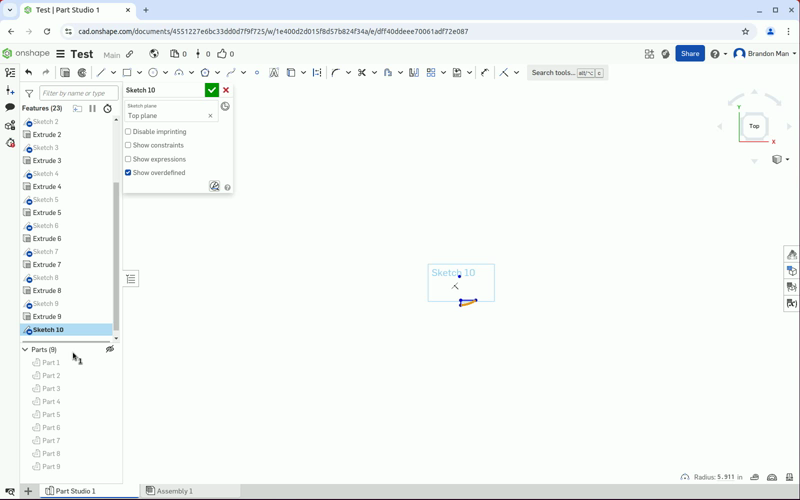
key(shift+y)
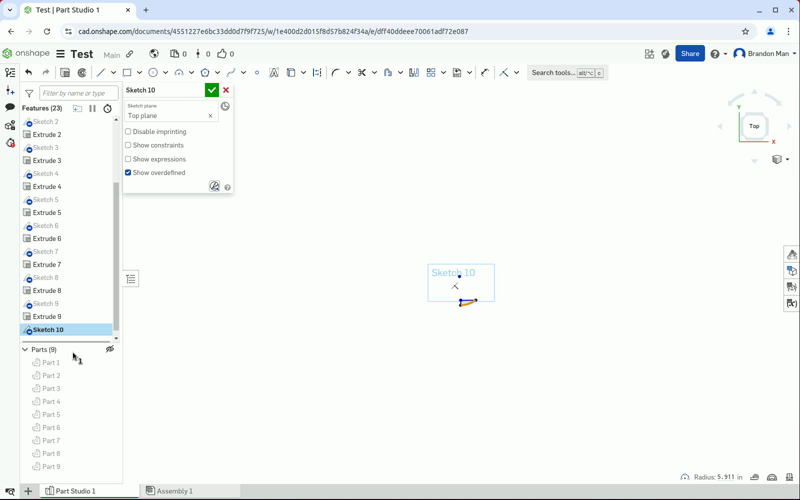
key(shift+e)
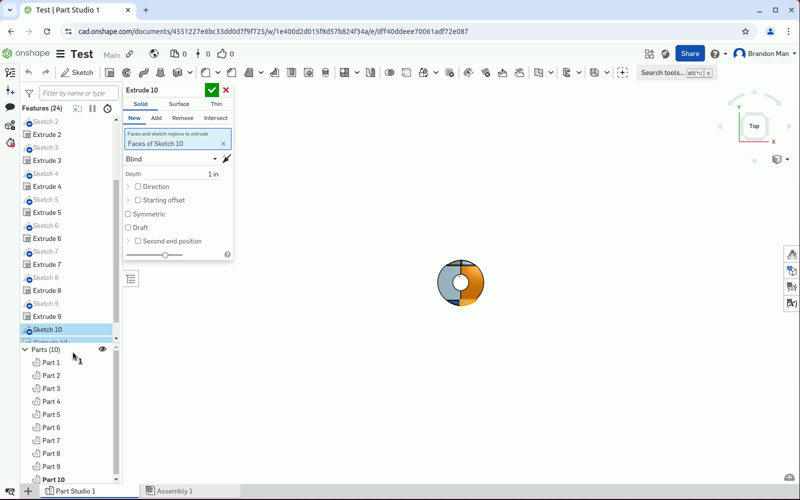
mouse_move(143, 106)
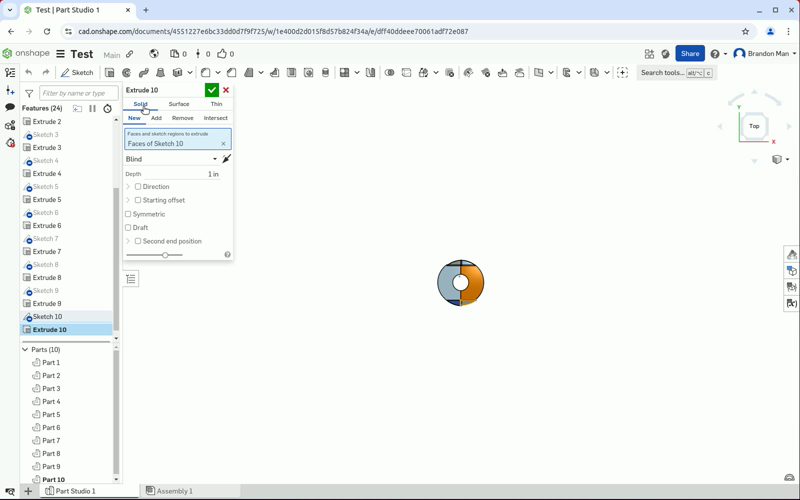
click(143, 106)
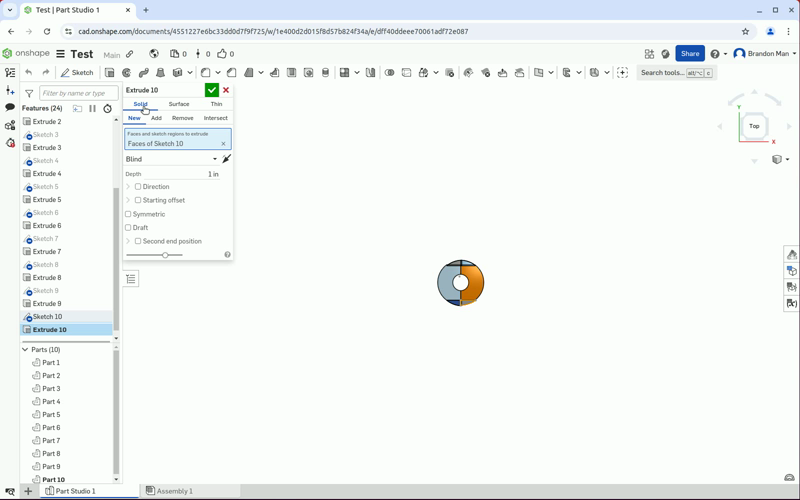
mouse_move(137, 120)
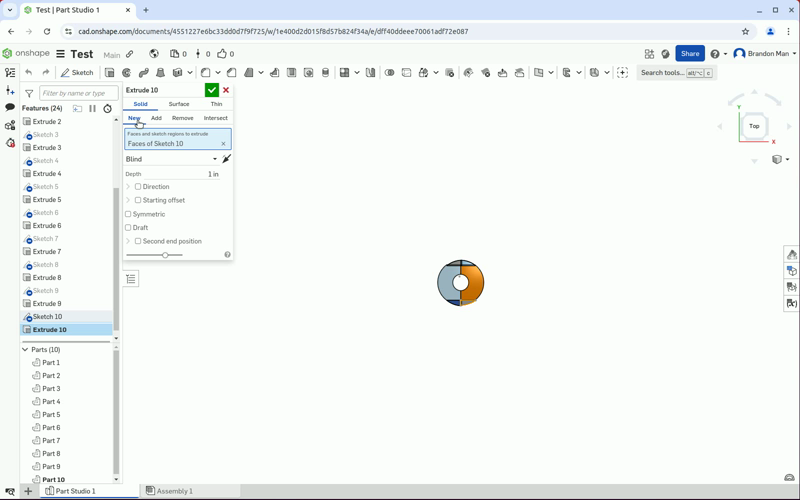
click(137, 120)
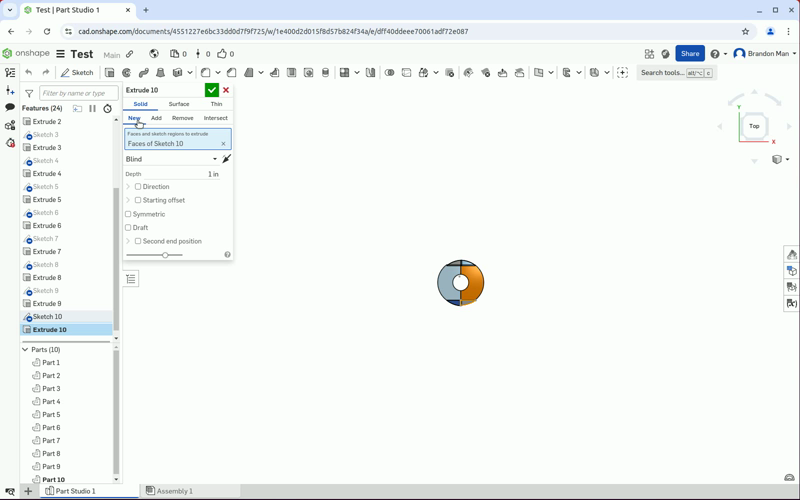
key(tab, 4)
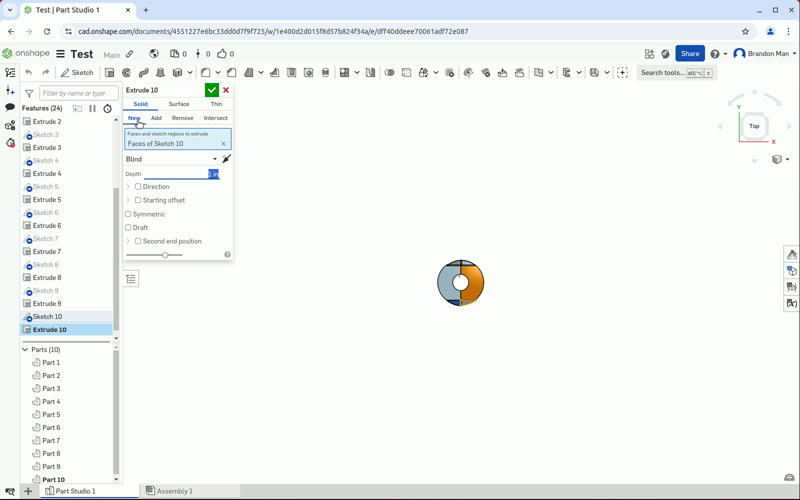
text(1.685)
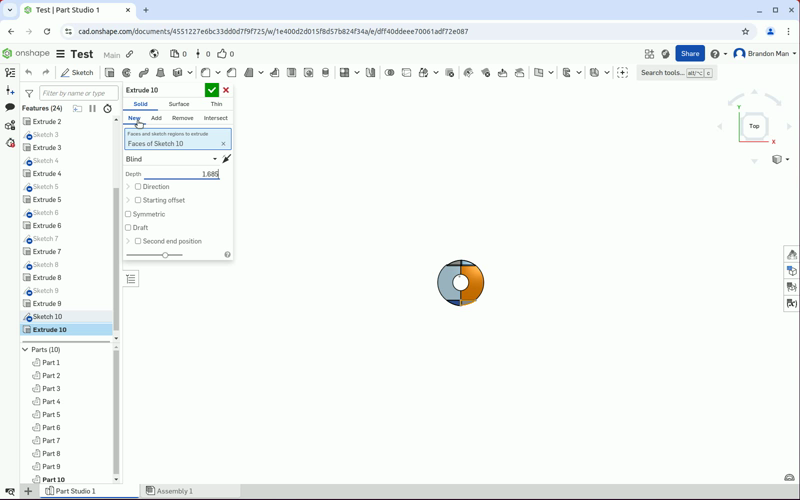
key(enter)
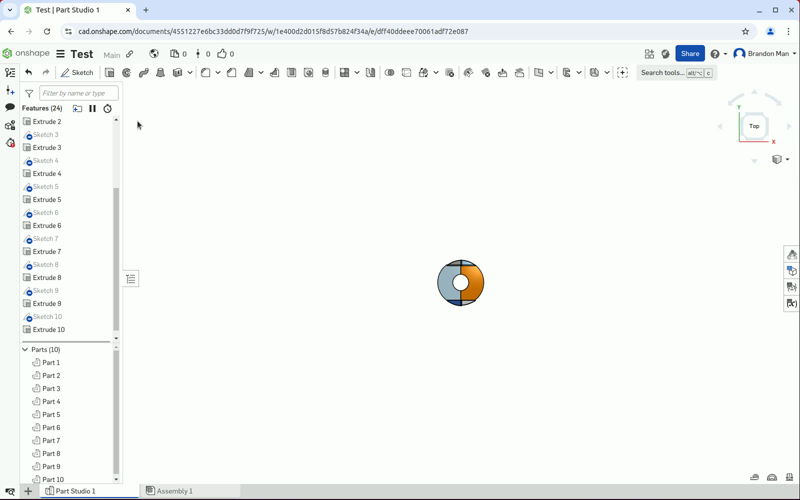
key(shift+h)
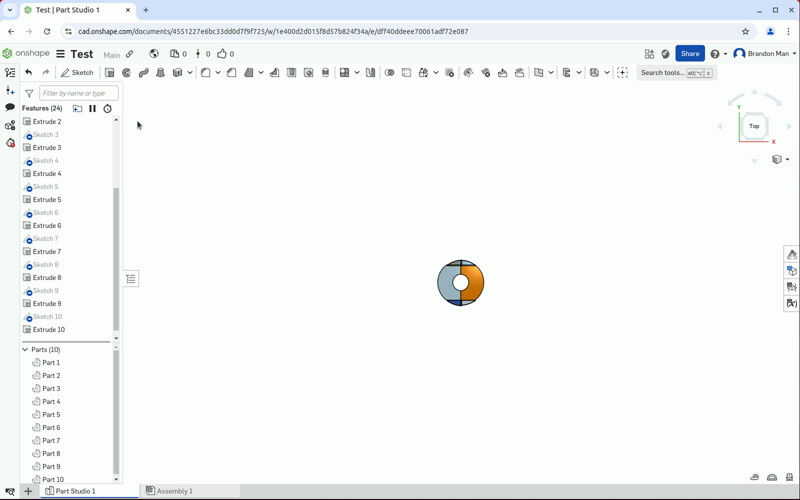
key(shift+h)
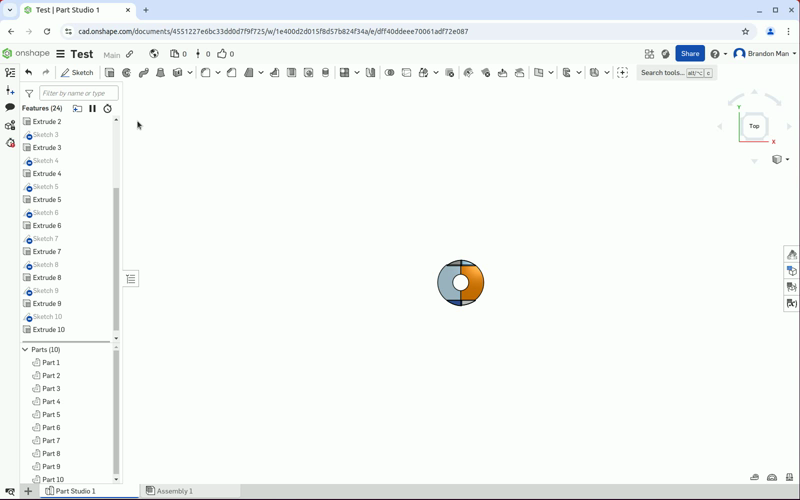
key(shift+7)
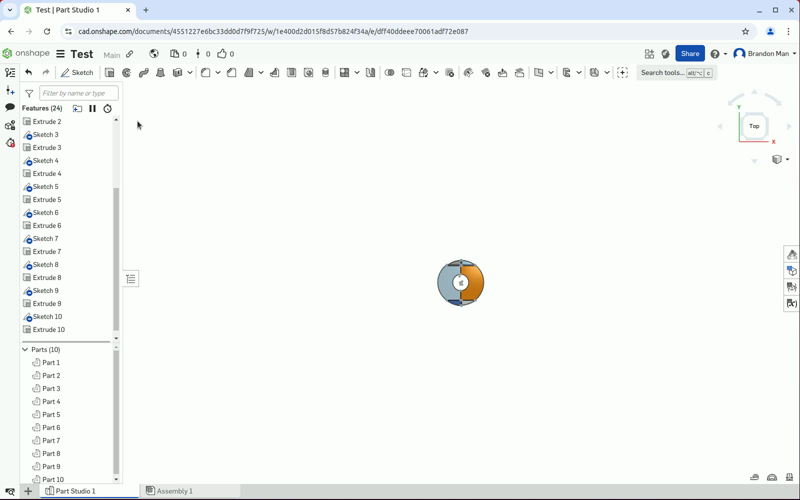
key(up, 3)
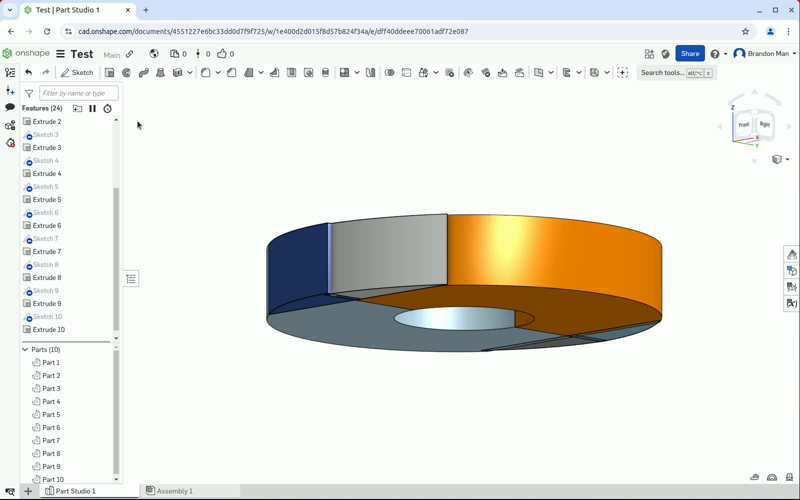
key(left, 3)
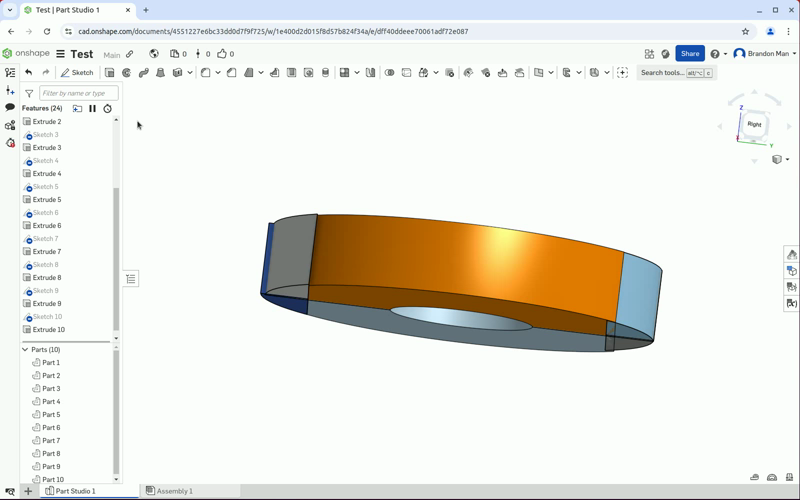
key(right, 3)
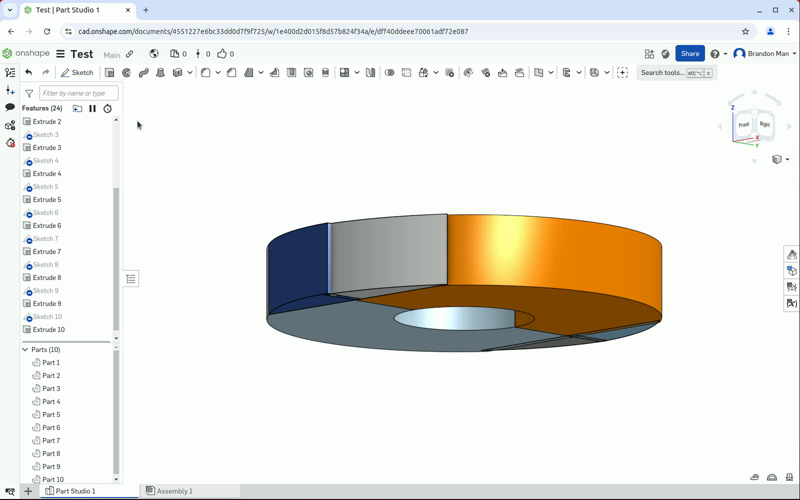
key(down, 3)
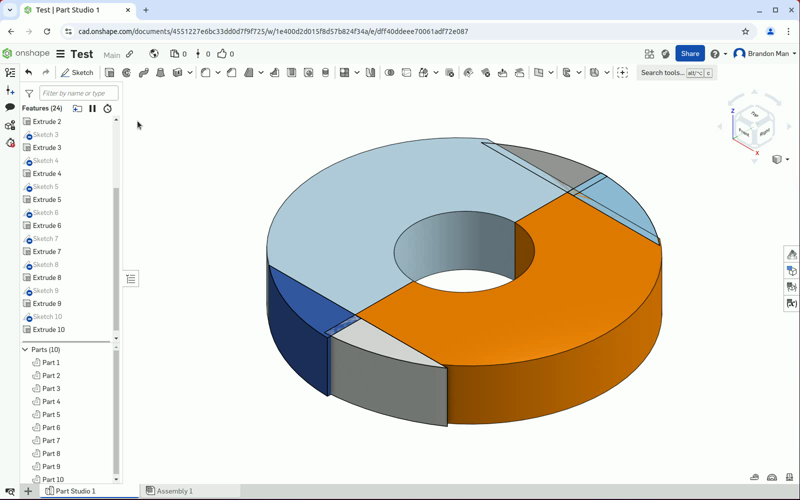
mouse_move(69, 85)
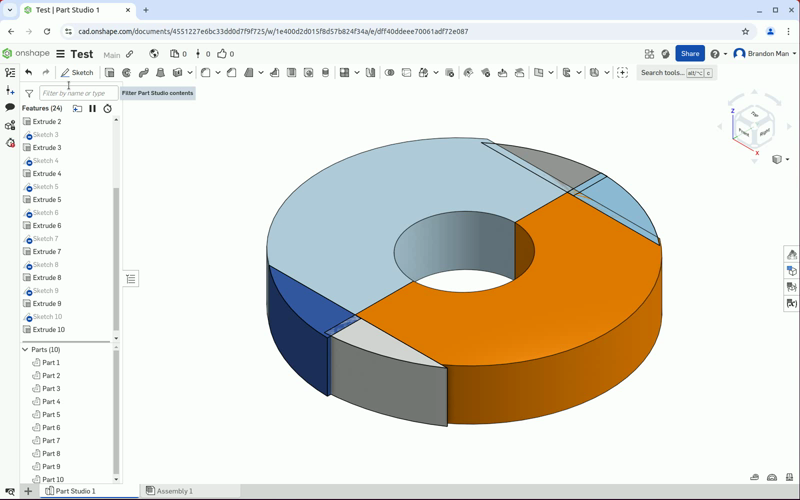
click(69, 85)